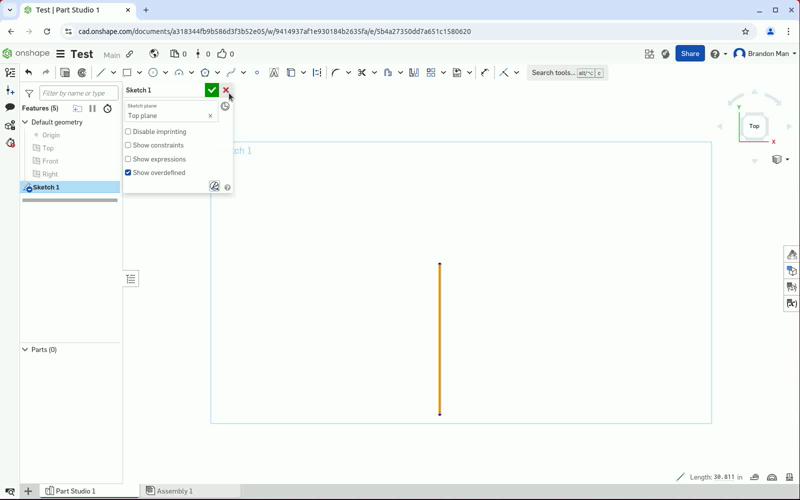
key(shift+h)
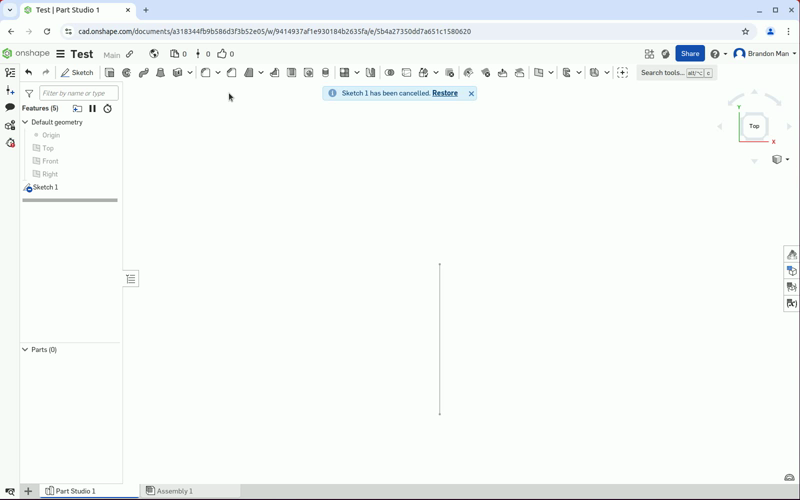
mouse_move(73, 352)
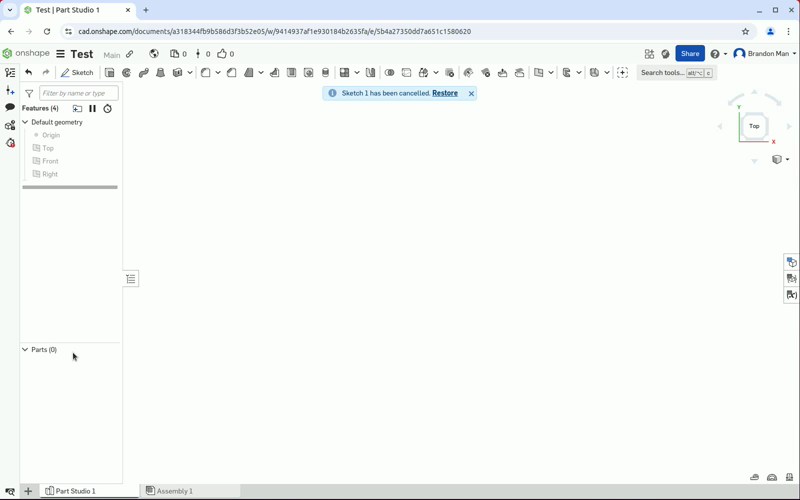
key(y)
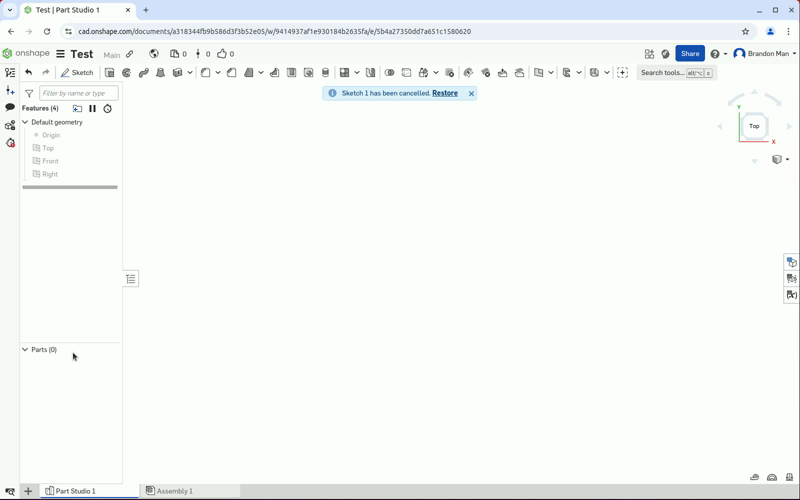
key(shift+p)
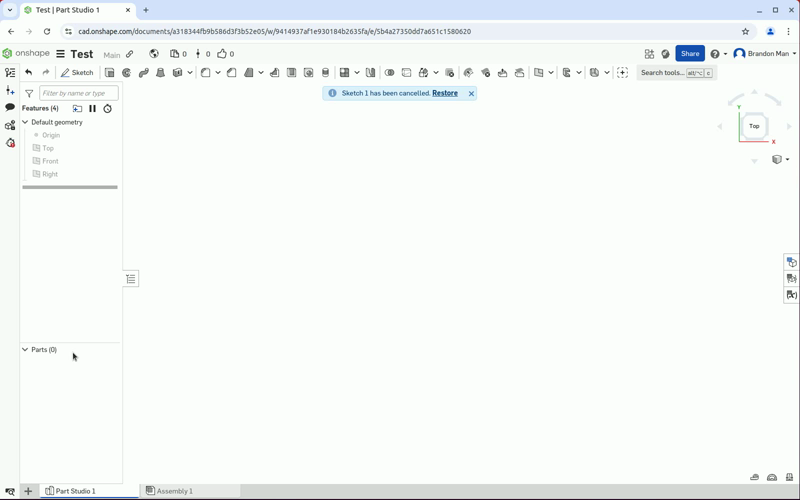
key(space)
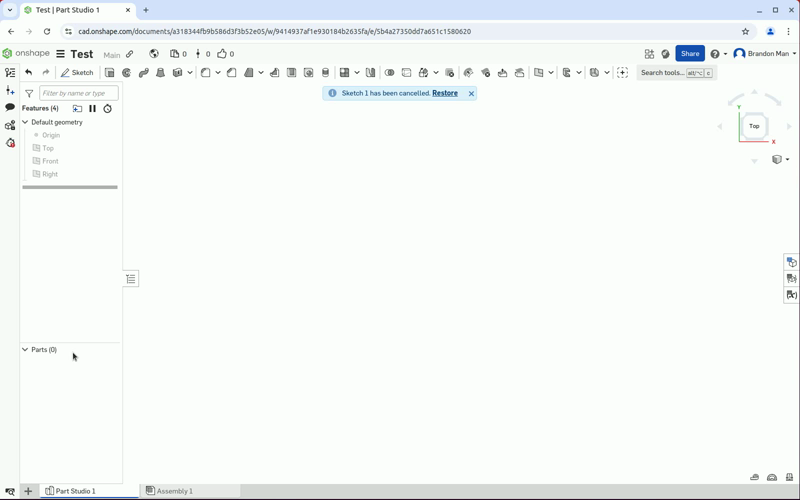
key_down(shift)
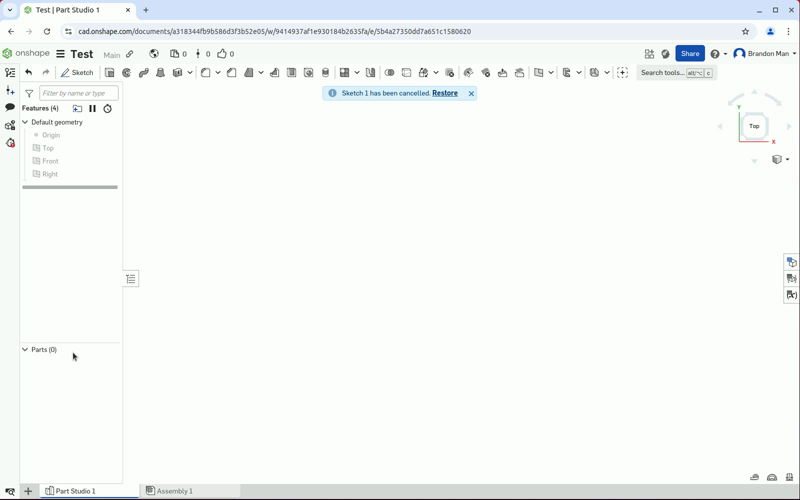
key(up)
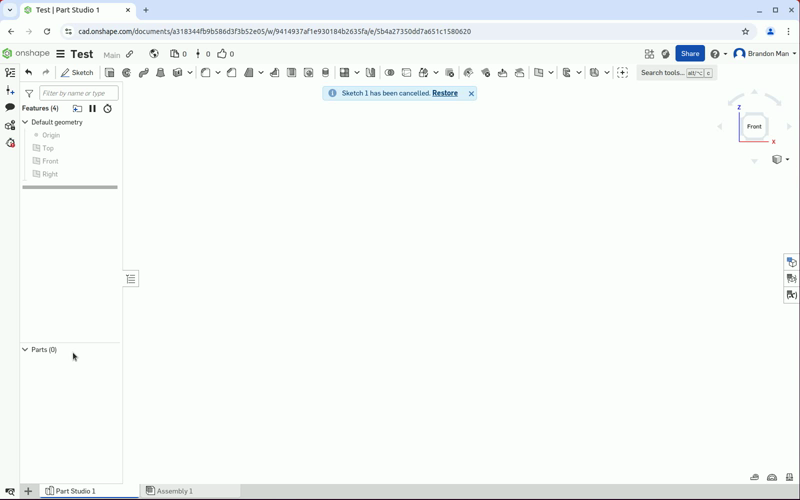
key_up(shift)
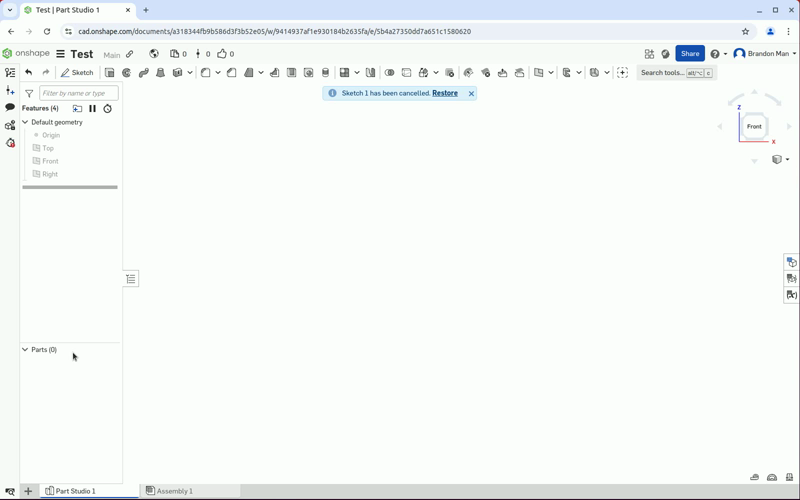
mouse_move(73, 352)
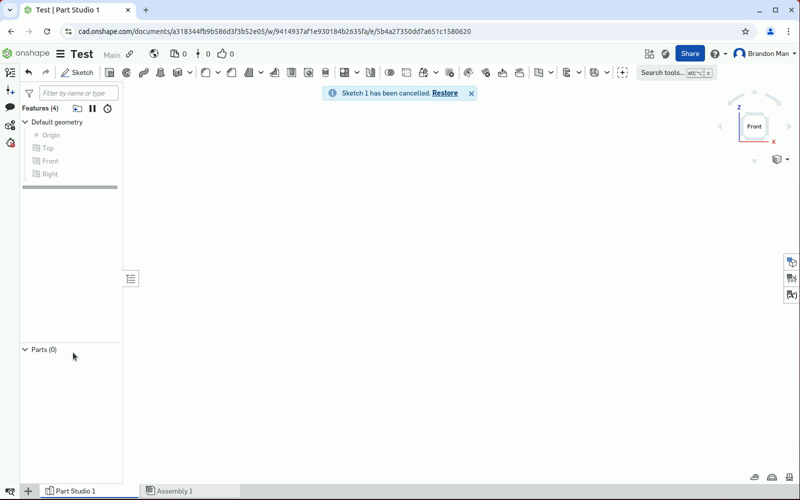
key(shift+y)
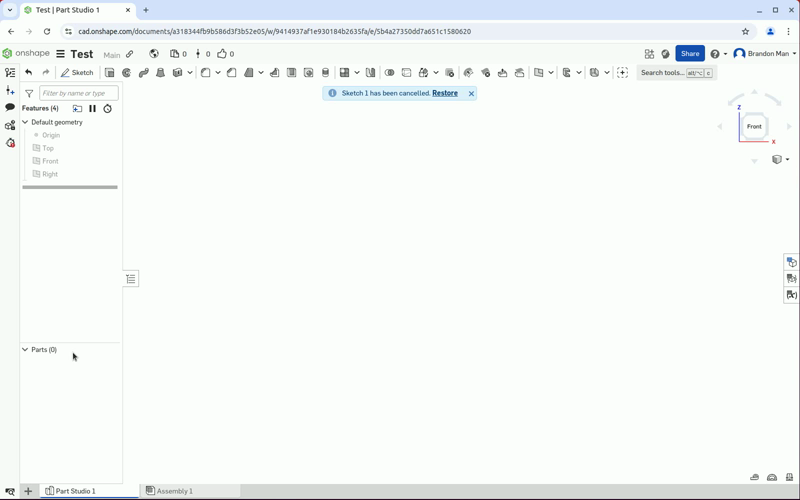
key(shift+s)
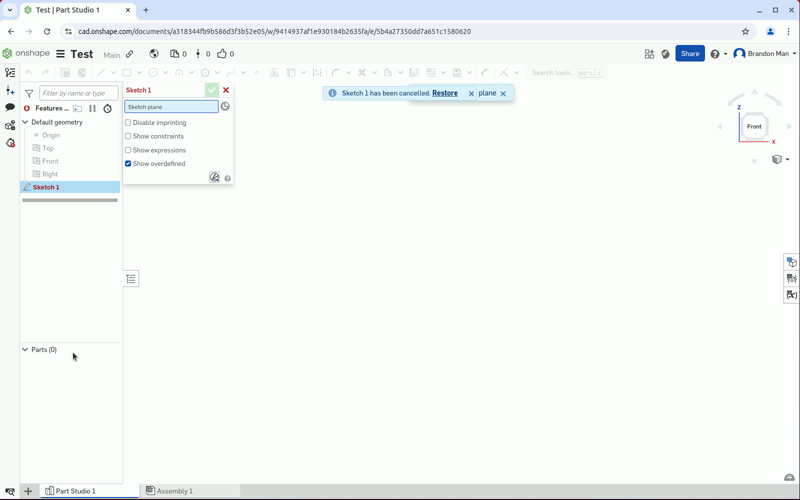
mouse_move(73, 163)
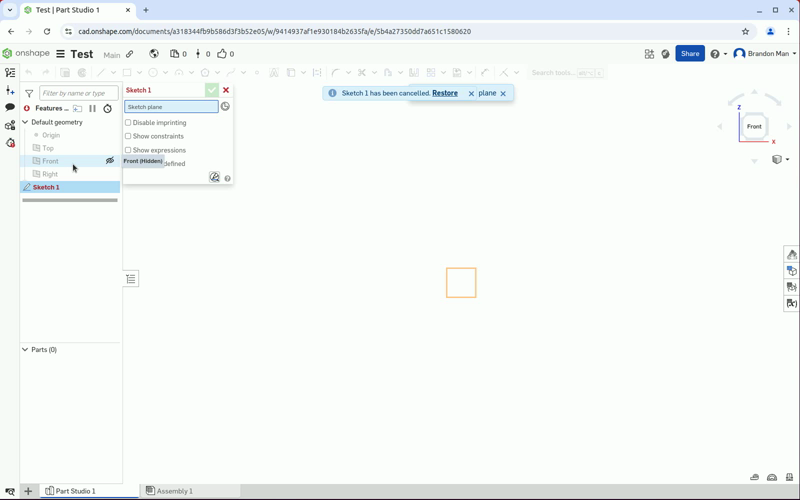
click(73, 163)
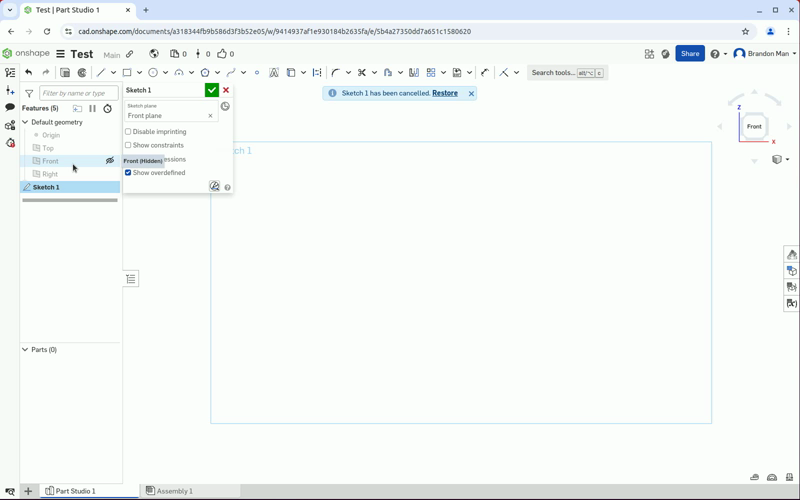
mouse_move(73, 352)
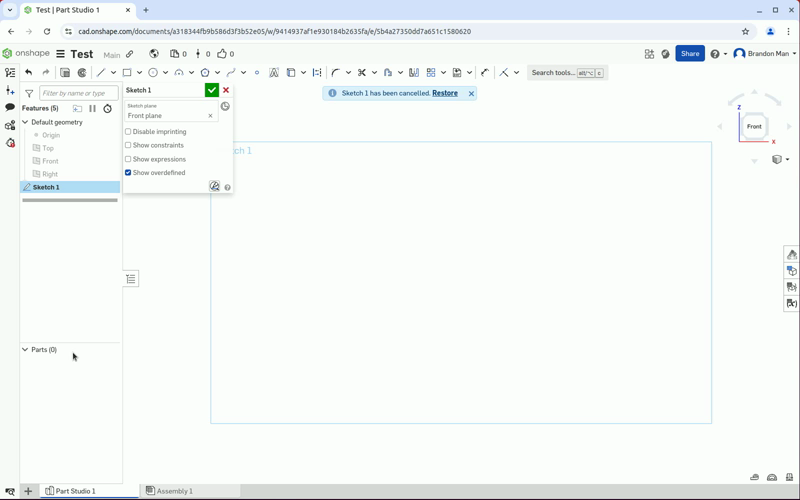
key(y)
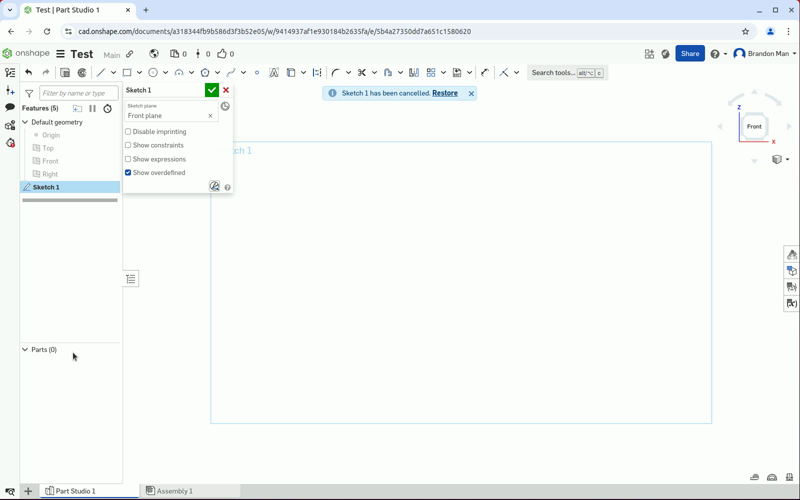
key(l)
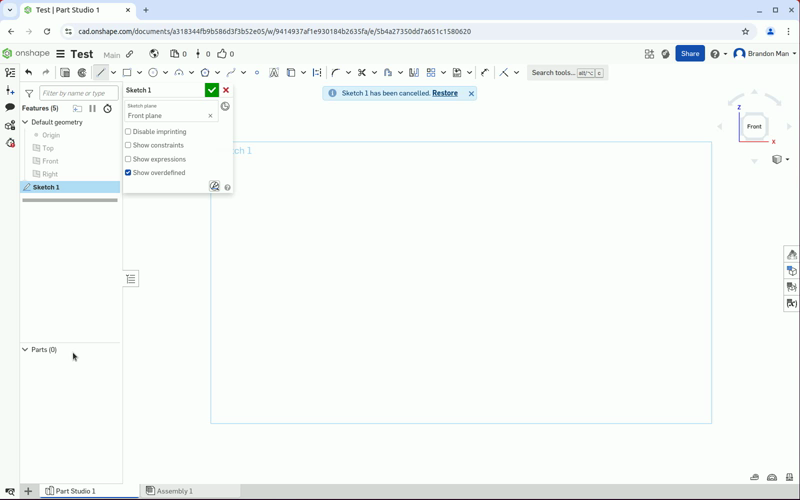
key_down(shift)
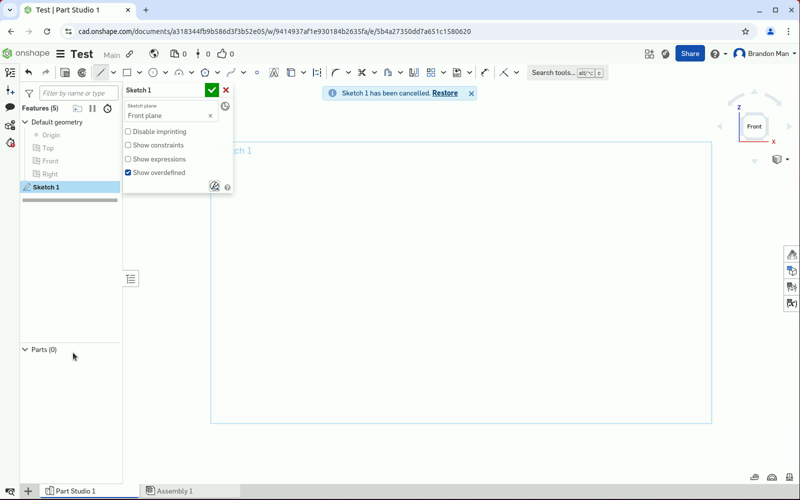
mouse_move(460, 282)
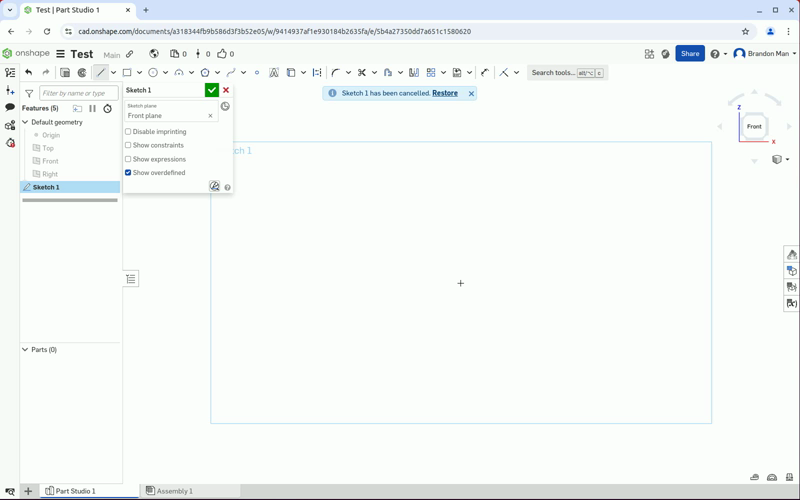
click(460, 282)
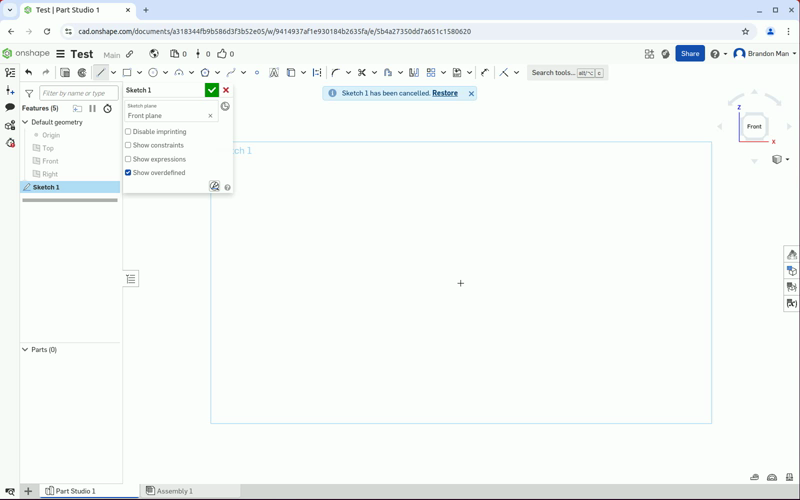
key_up(shift)
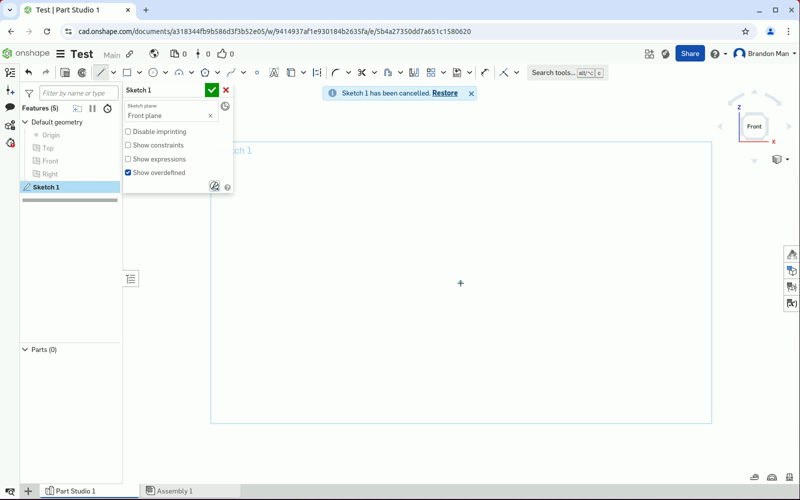
key_down(shift)
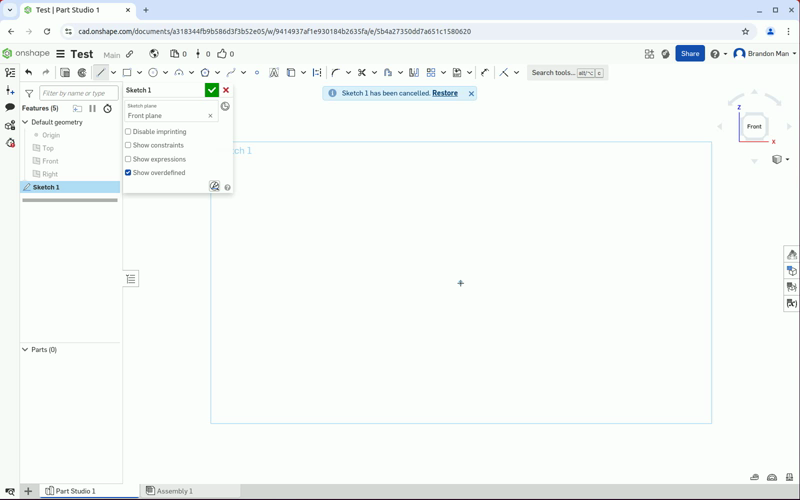
mouse_move(569, 282)
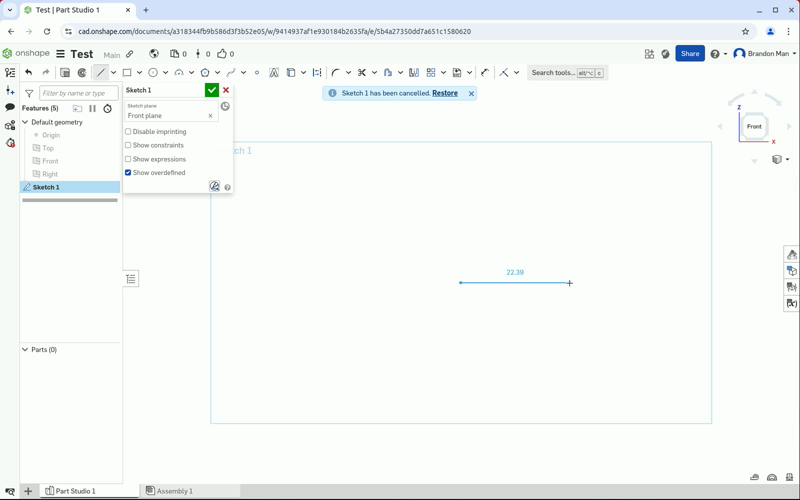
click(569, 282)
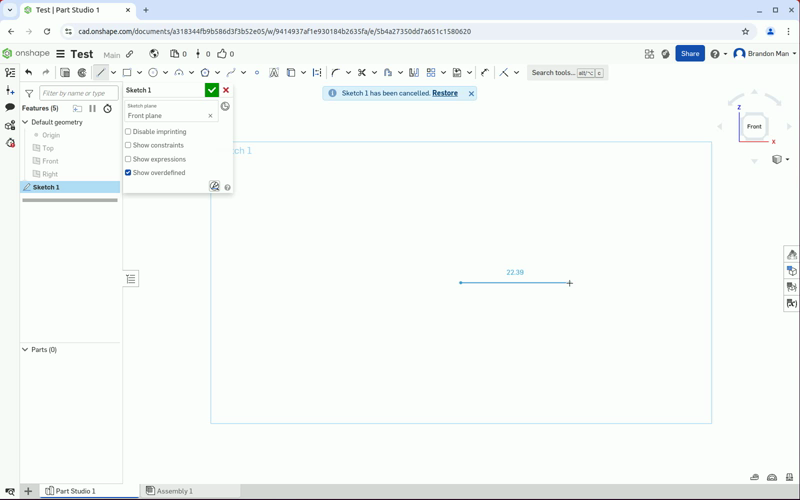
key_up(shift)
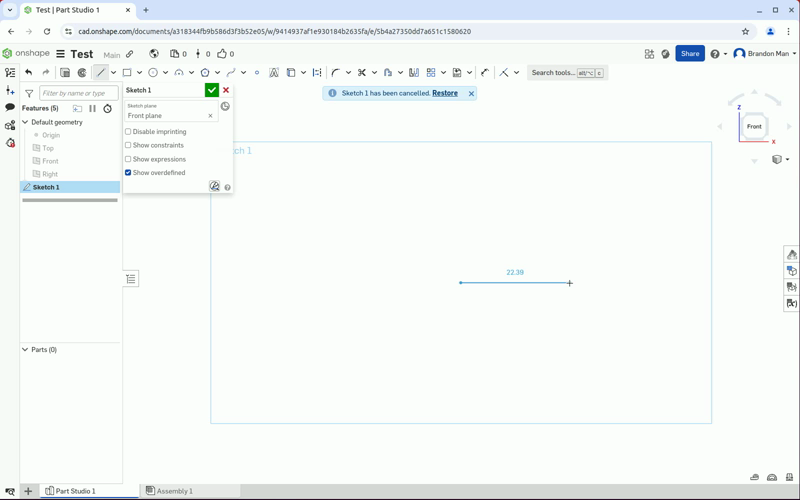
key_down(shift)
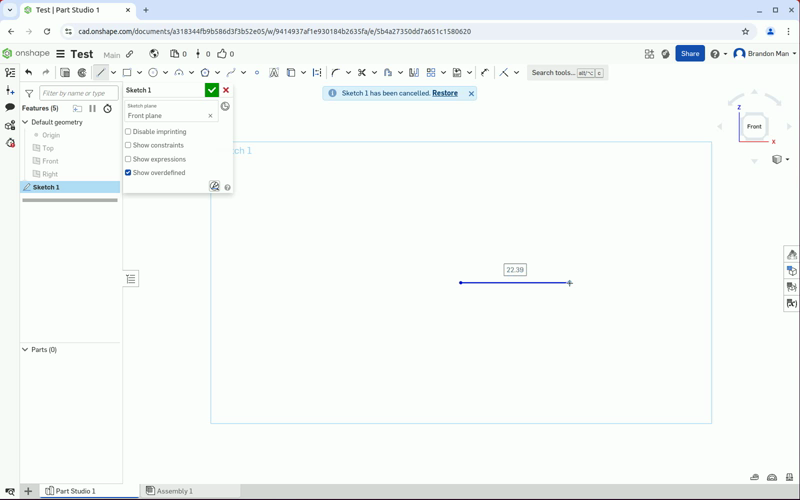
mouse_move(589, 282)
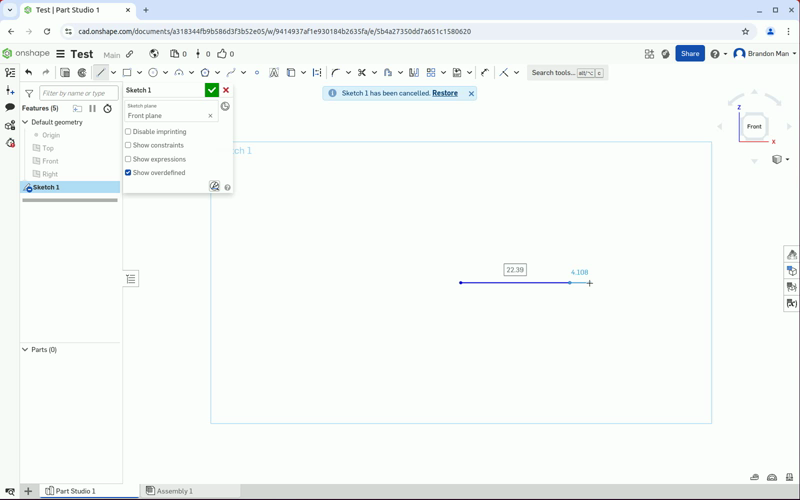
mouse_move(573, 278)
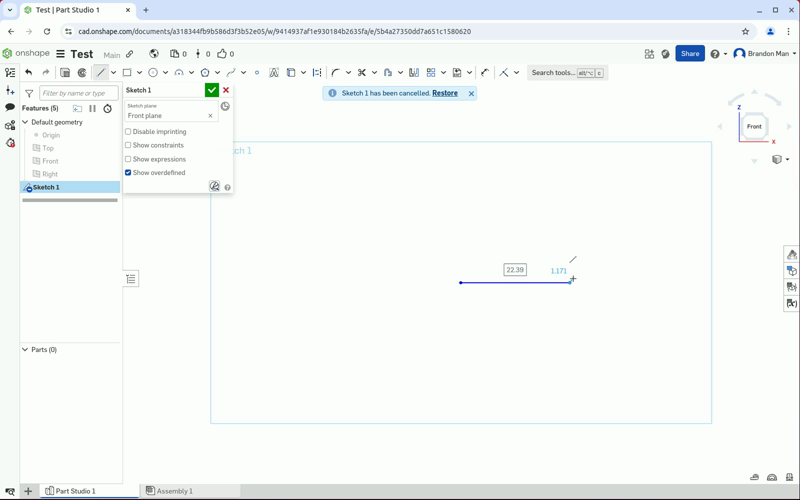
scroll(6)
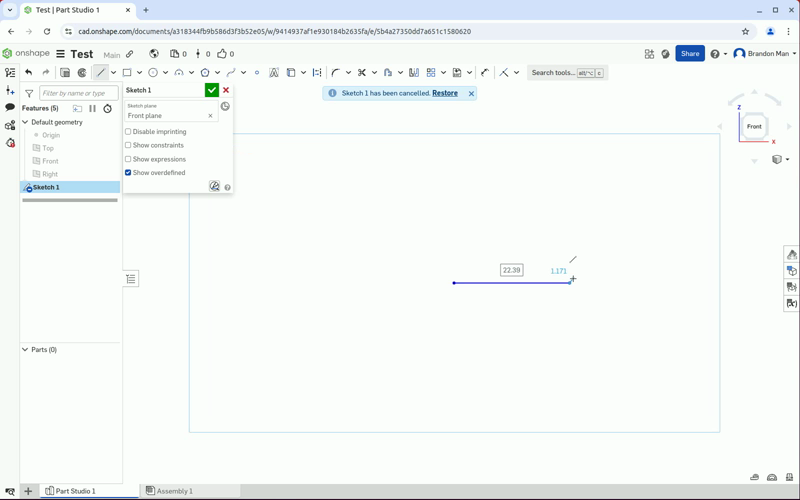
scroll(6)
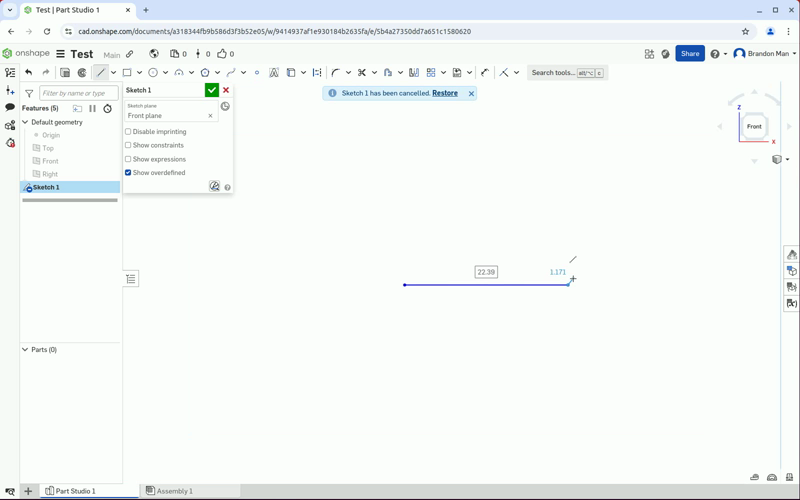
scroll(6)
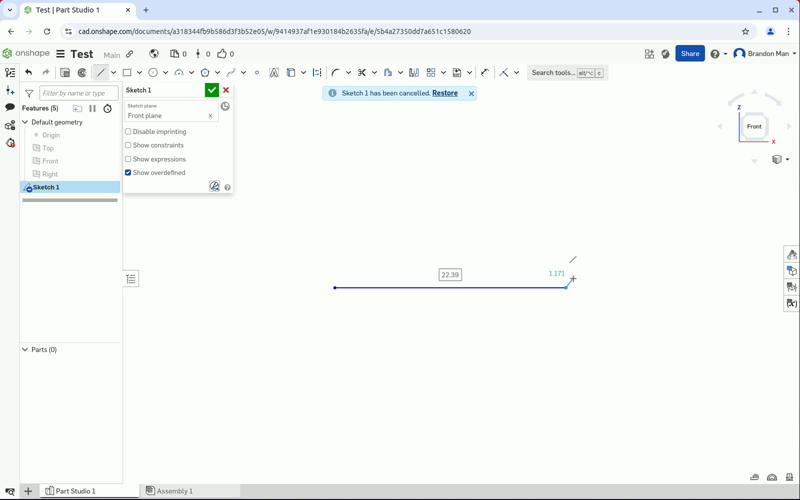
scroll(6)
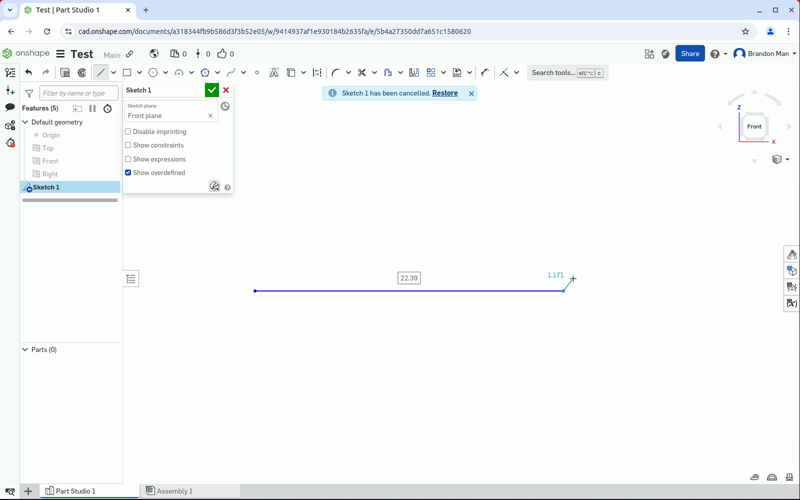
scroll(6)
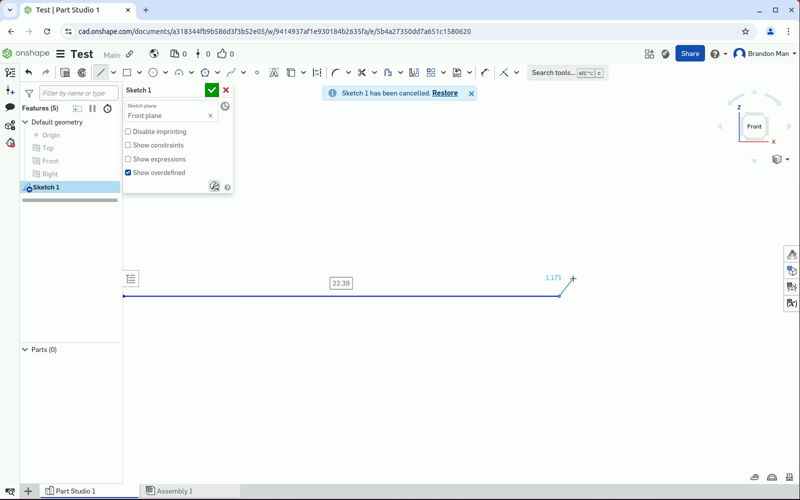
scroll(6)
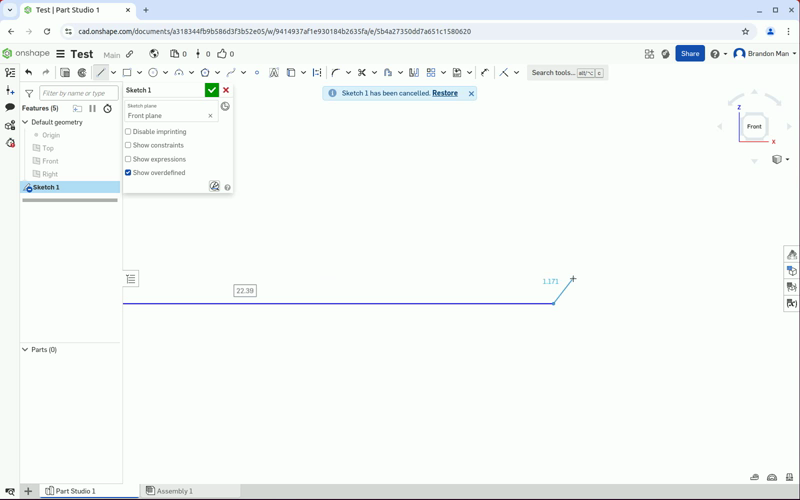
scroll(6)
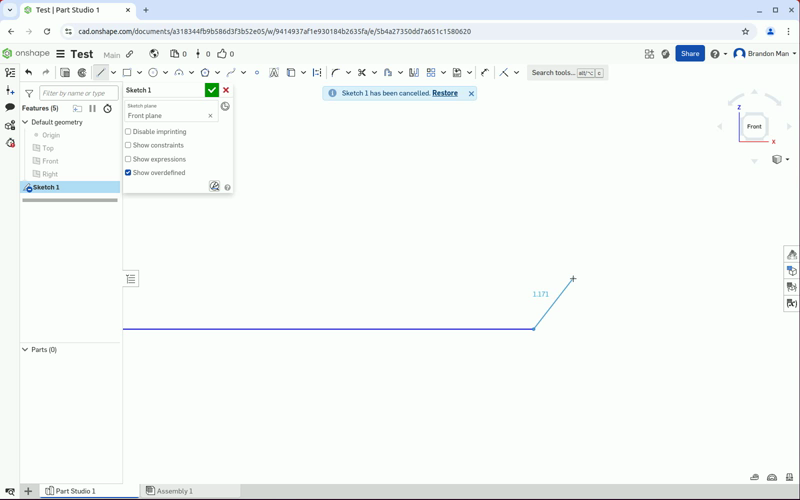
click(573, 278)
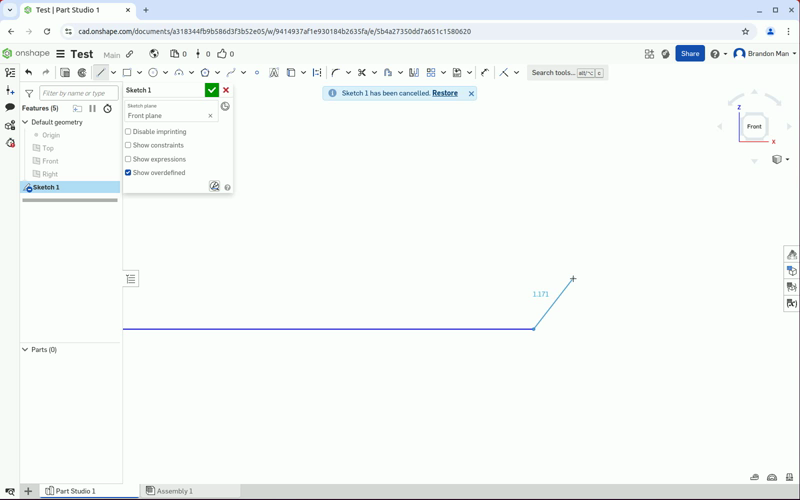
scroll(-6)
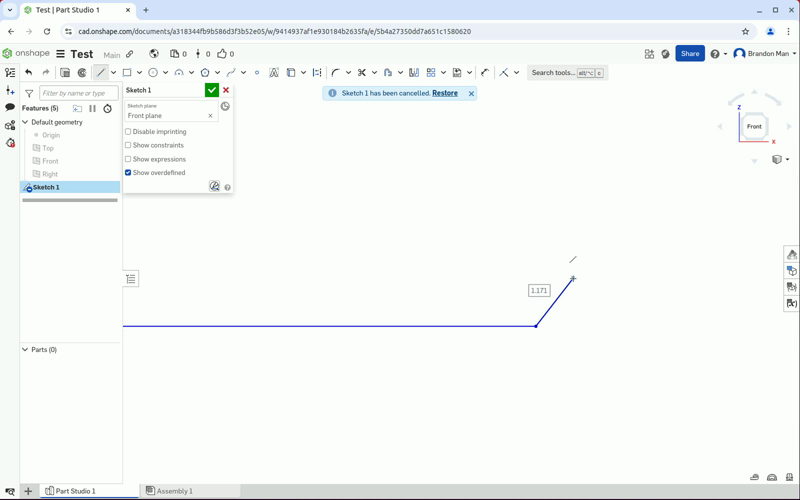
scroll(-6)
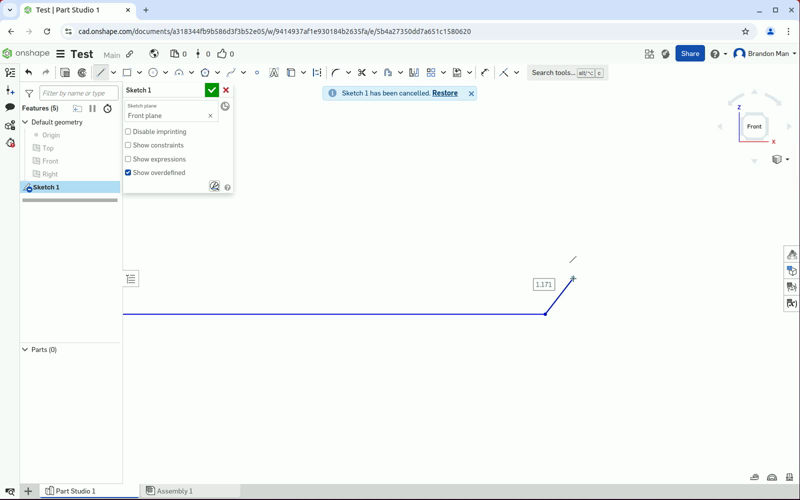
scroll(-6)
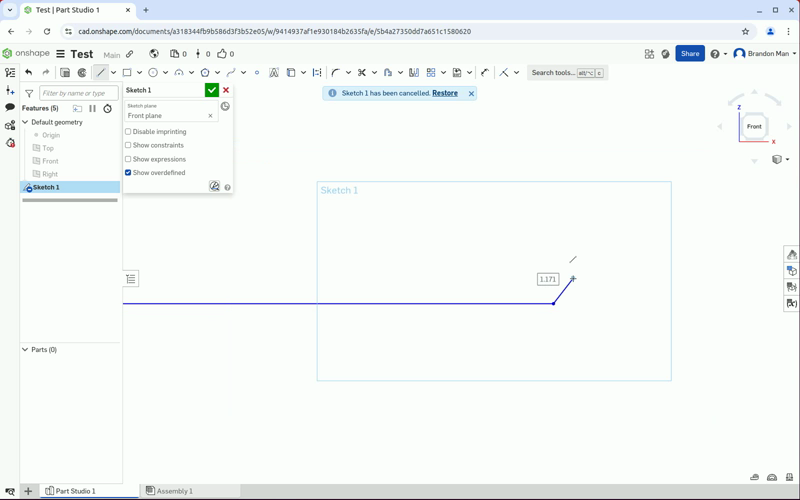
scroll(-6)
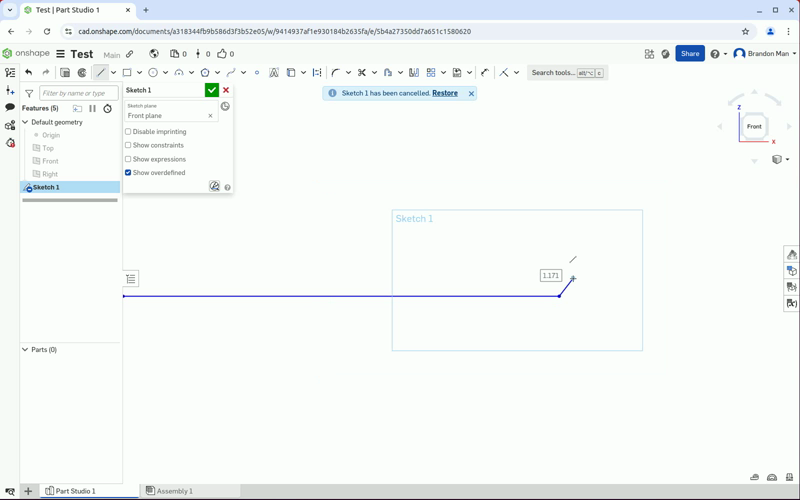
scroll(-6)
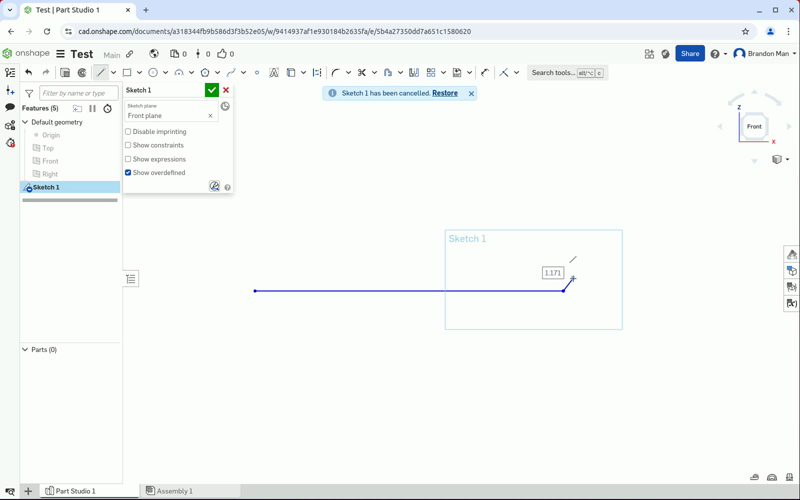
scroll(-6)
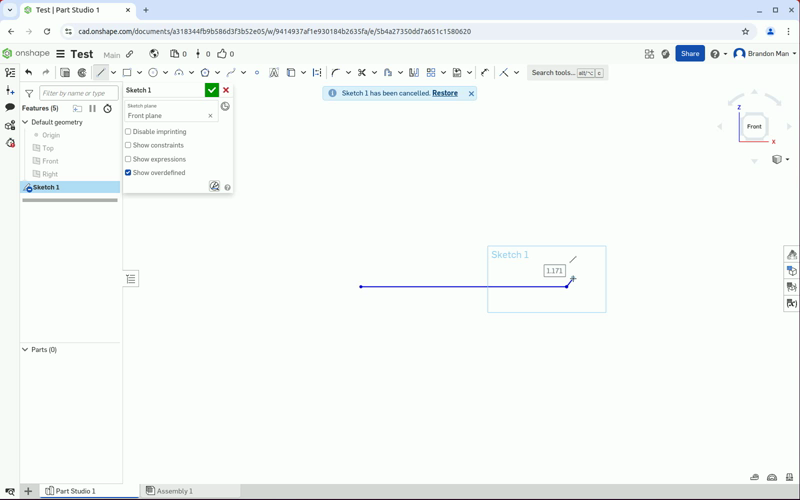
scroll(-6)
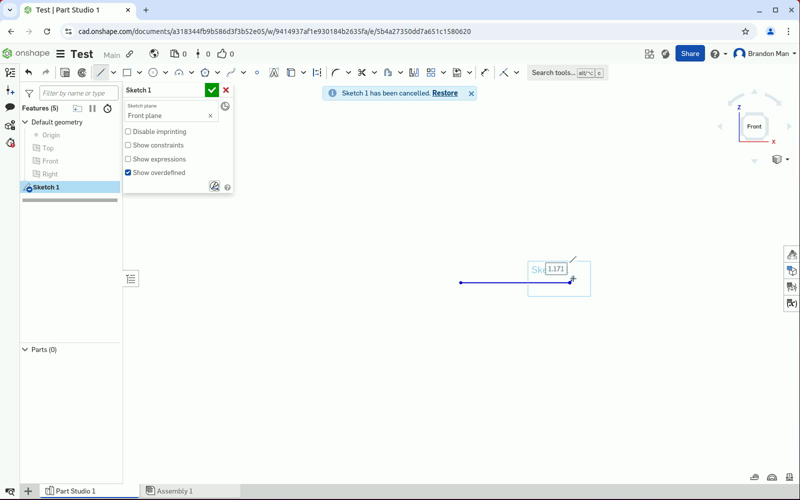
key_up(shift)
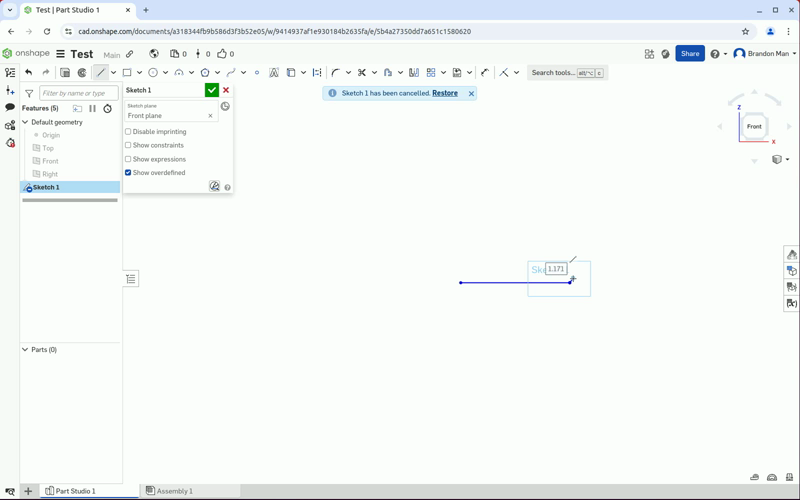
key_down(shift)
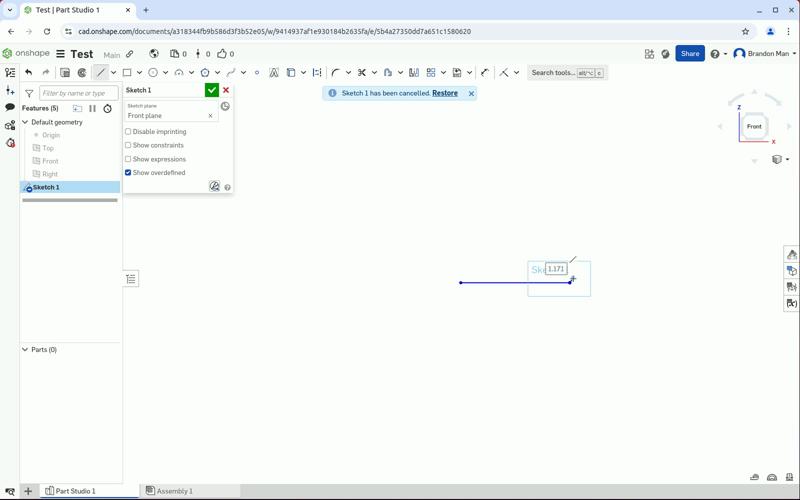
mouse_move(464, 278)
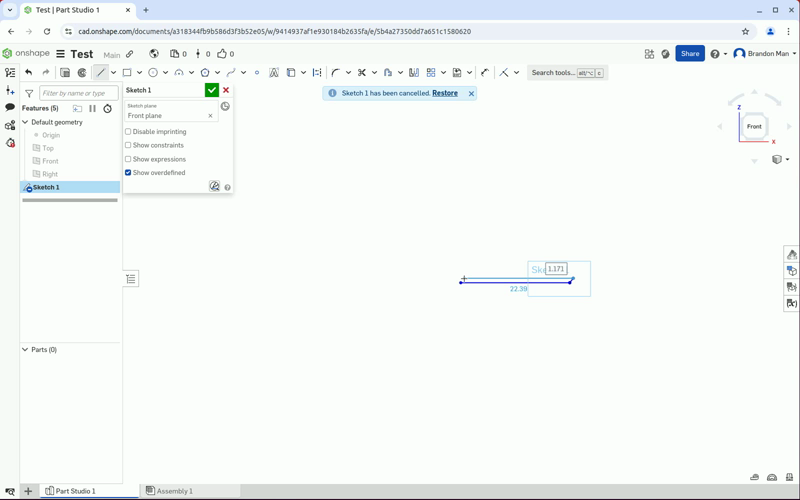
click(464, 278)
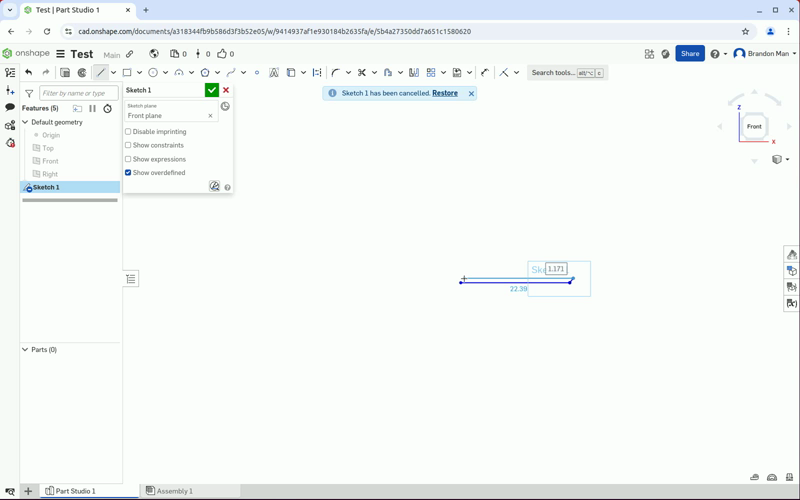
key_up(shift)
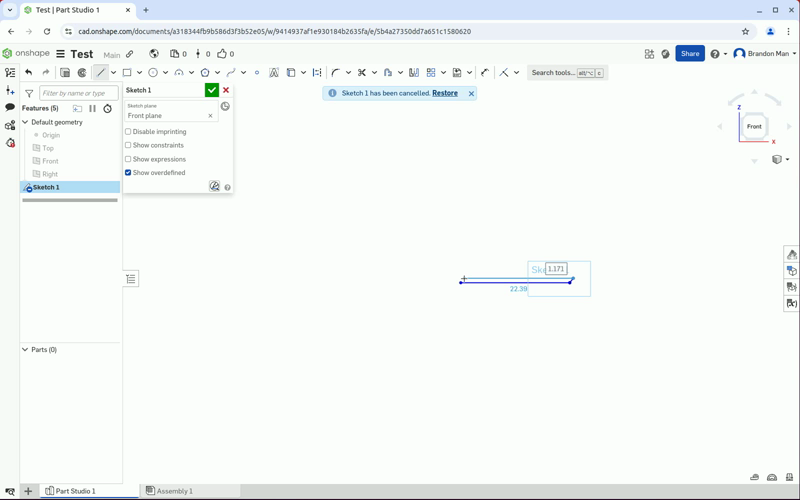
mouse_move(494, 278)
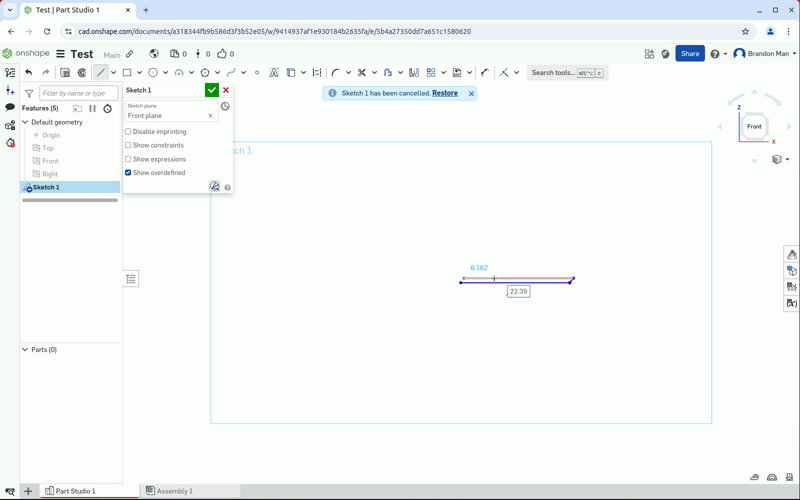
key_down(shift)
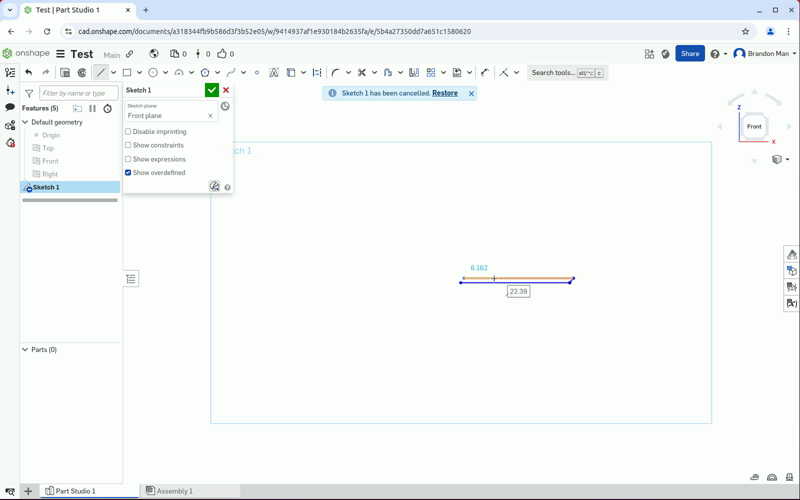
mouse_move(460, 282)
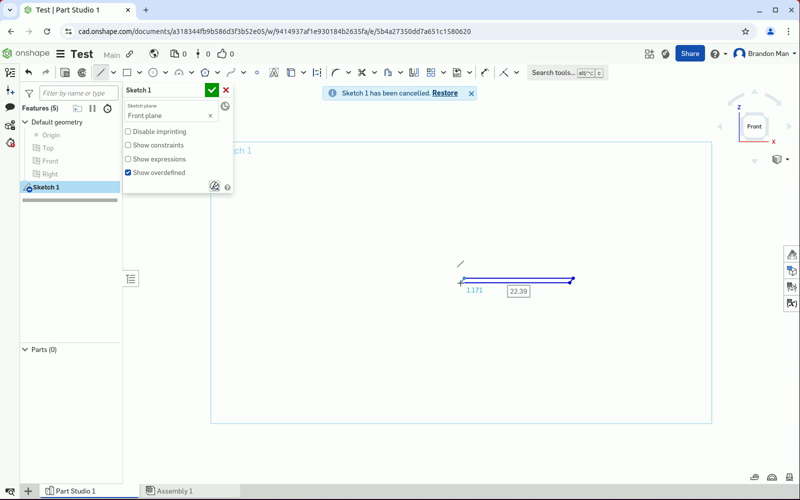
scroll(6)
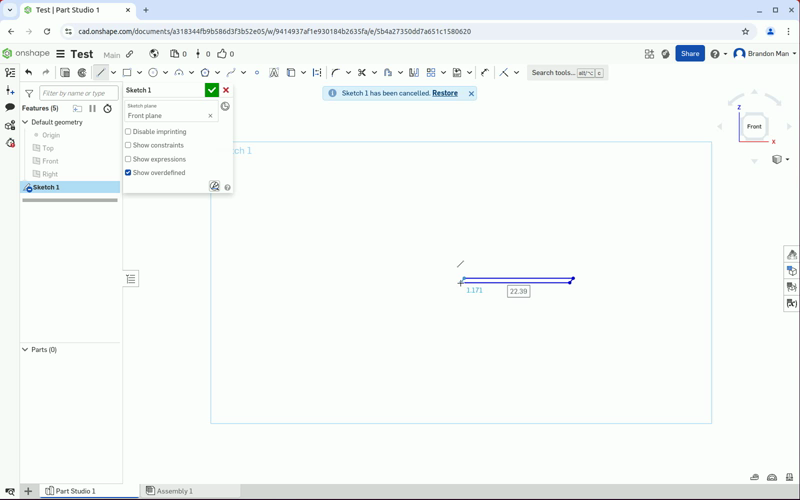
scroll(6)
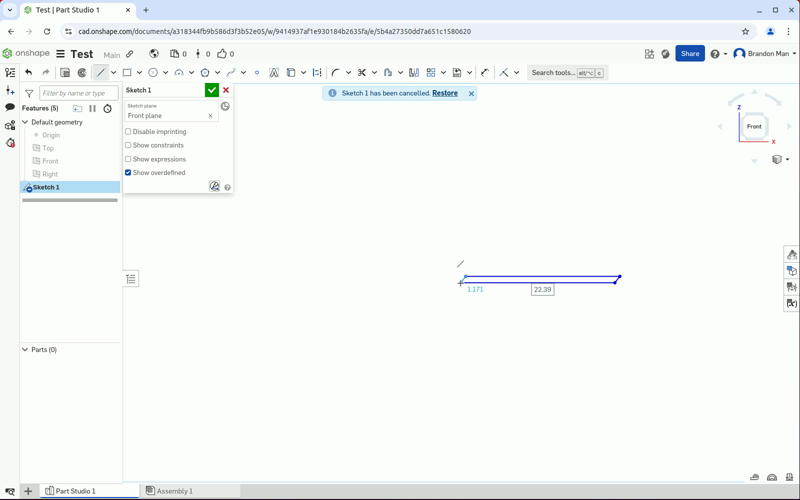
scroll(6)
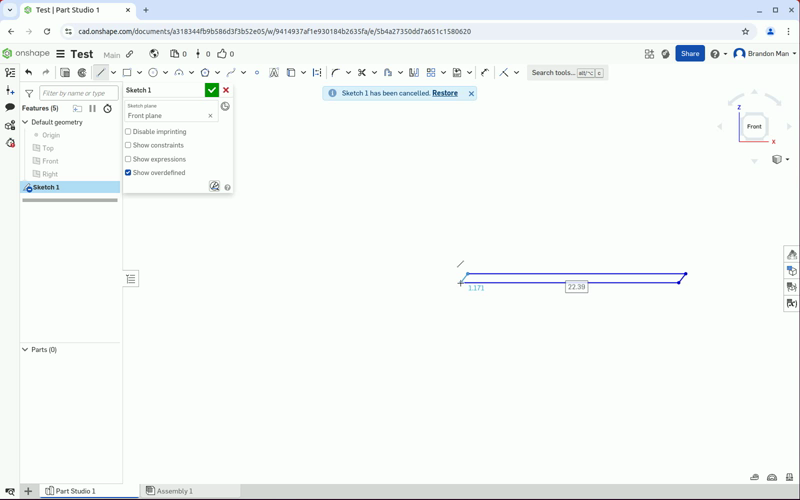
scroll(6)
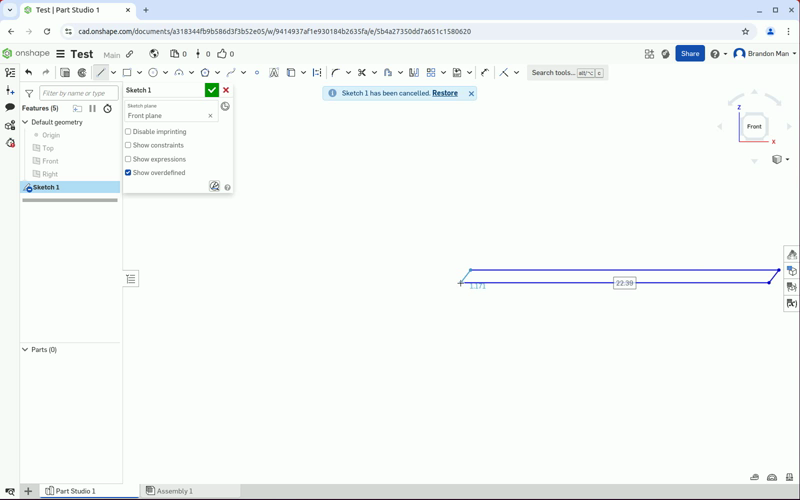
scroll(6)
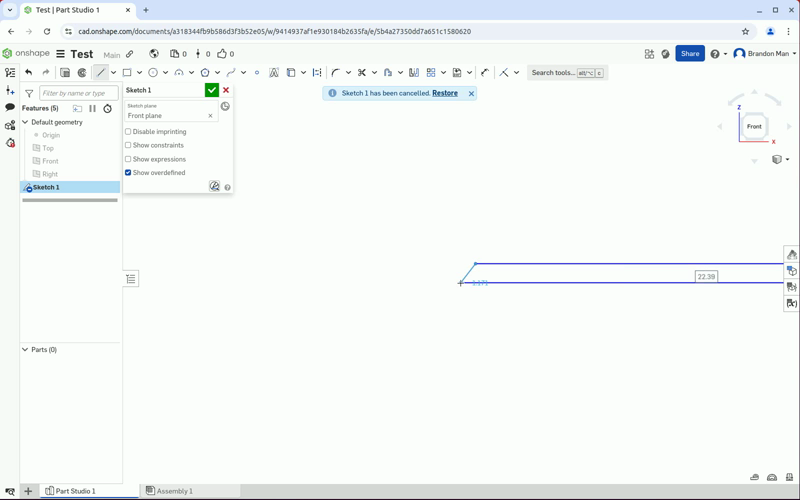
scroll(6)
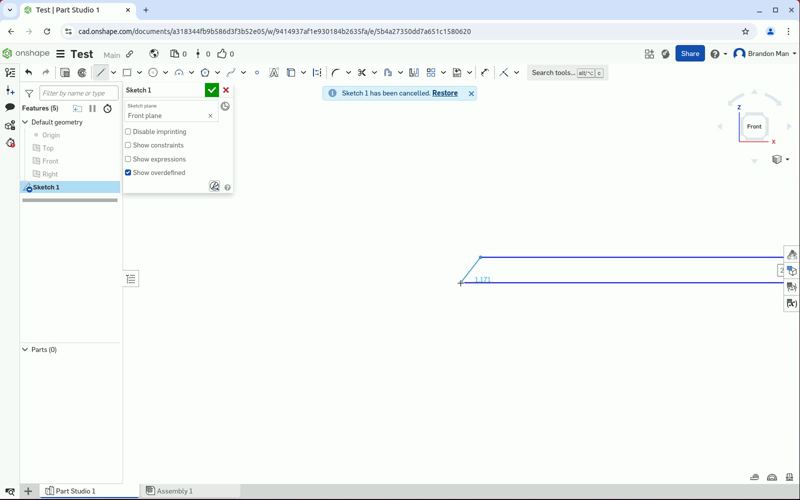
scroll(6)
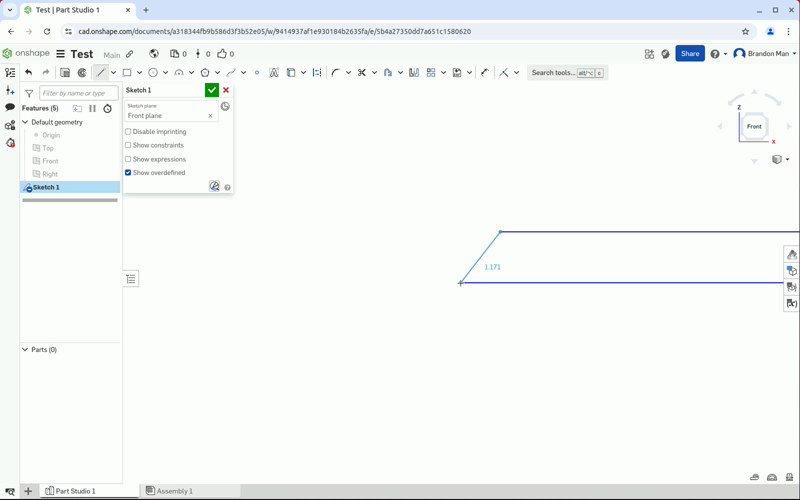
key_up(shift)
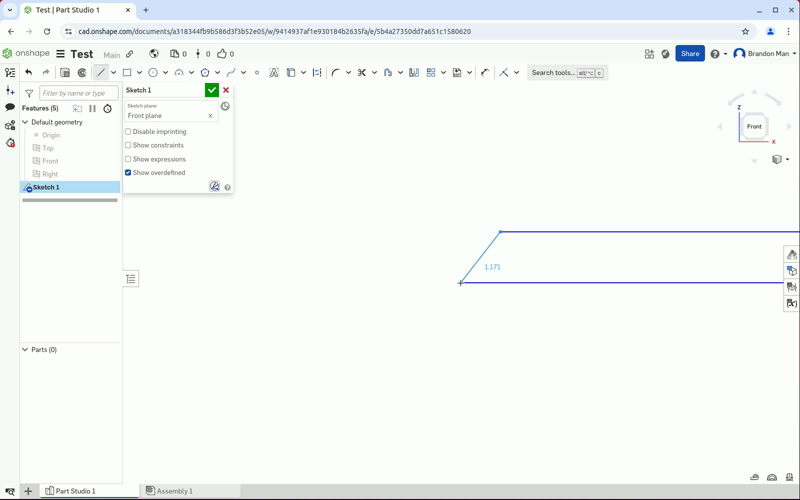
click(460, 282)
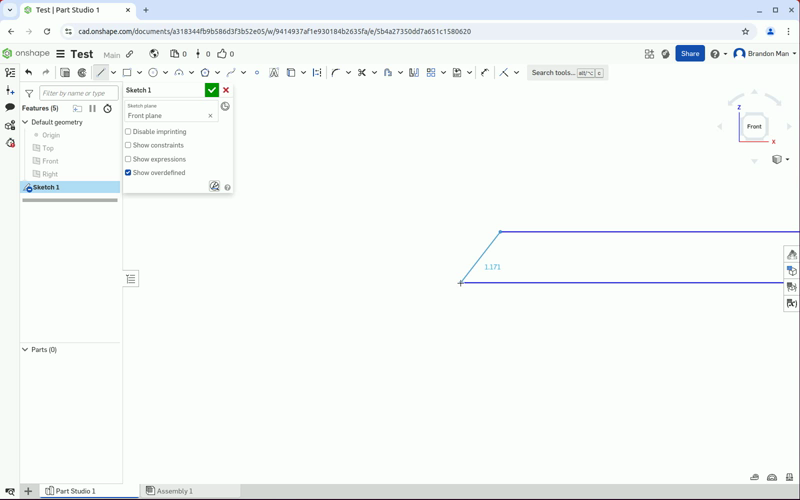
scroll(-6)
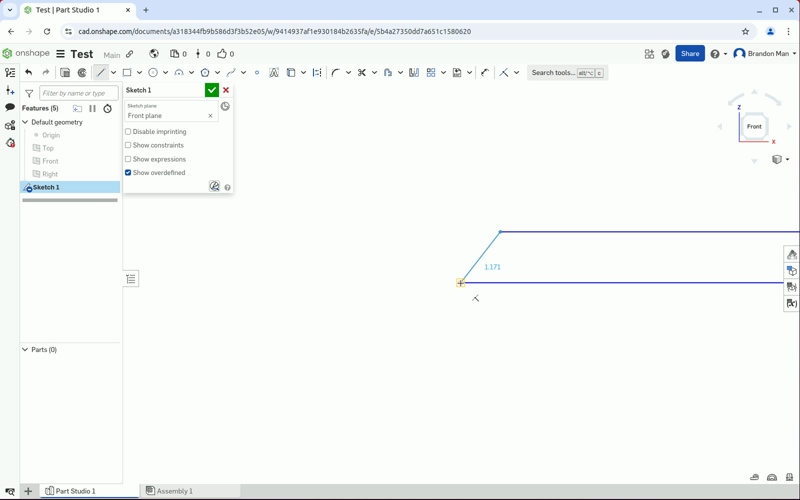
scroll(-6)
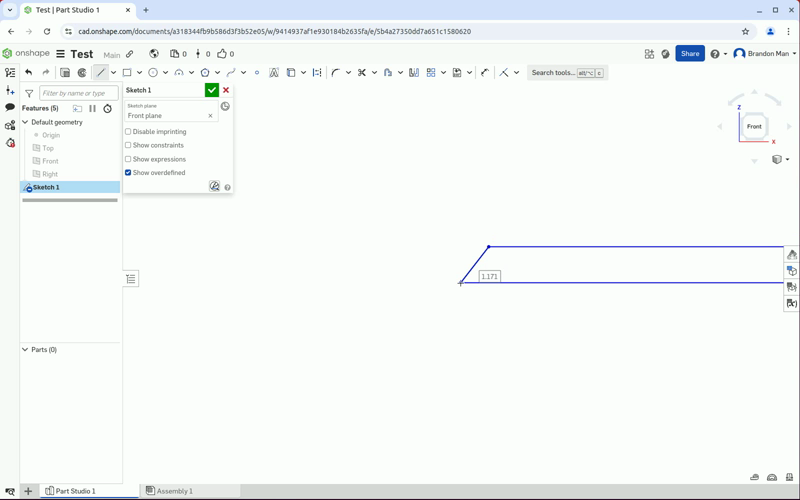
scroll(-6)
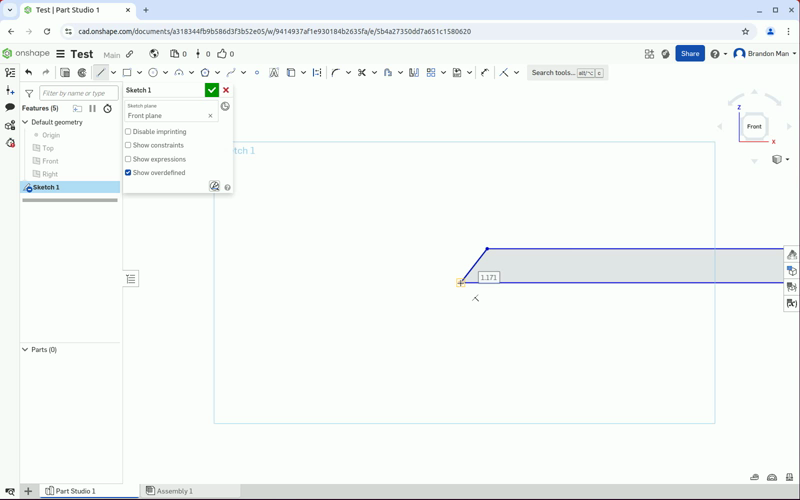
scroll(-6)
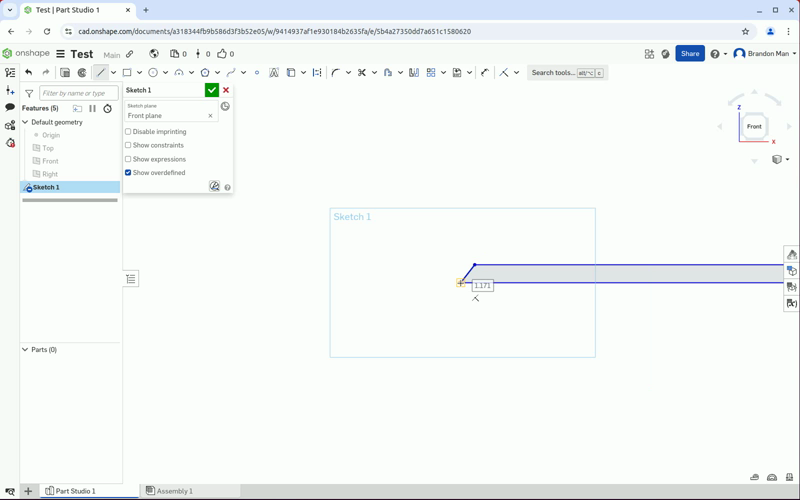
scroll(-6)
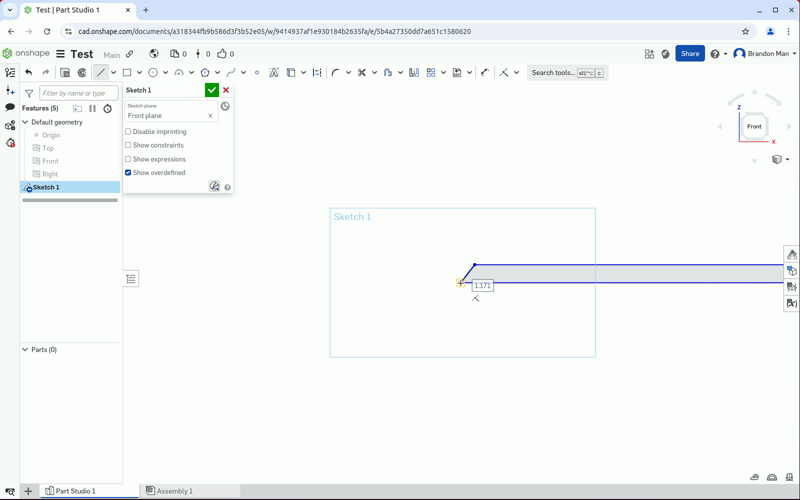
scroll(-6)
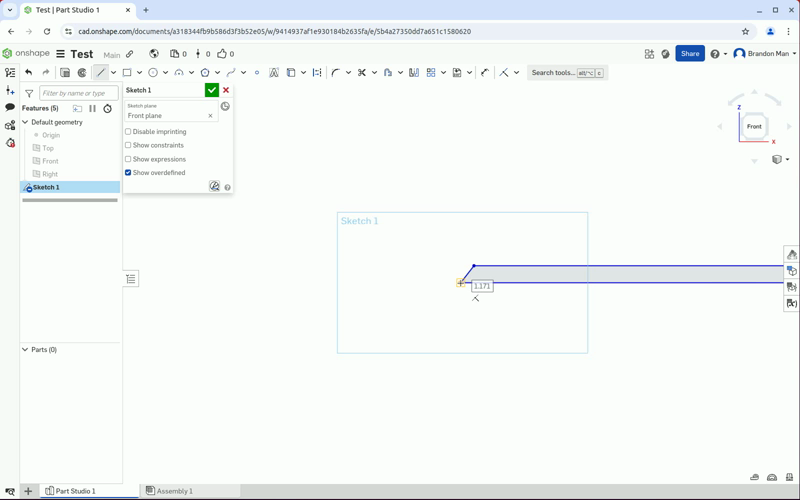
scroll(-6)
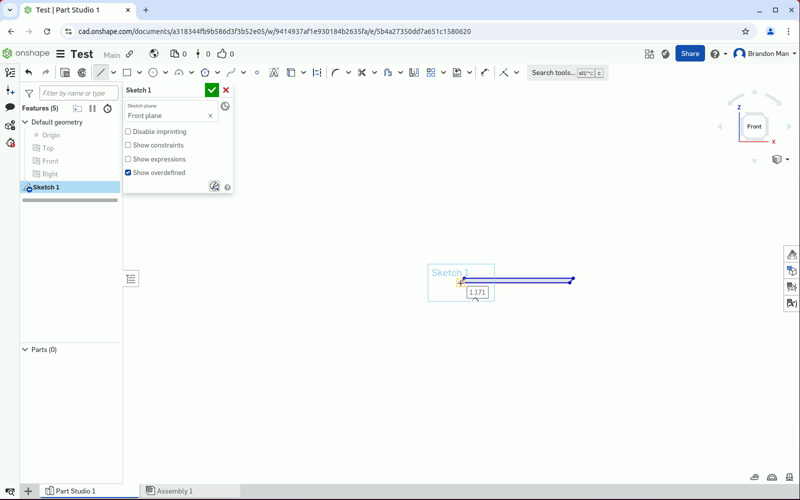
key(esc)
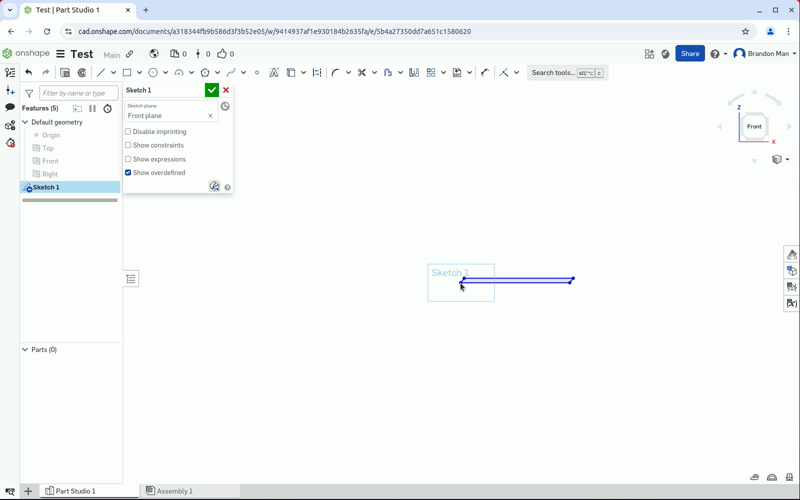
mouse_move(510, 281)
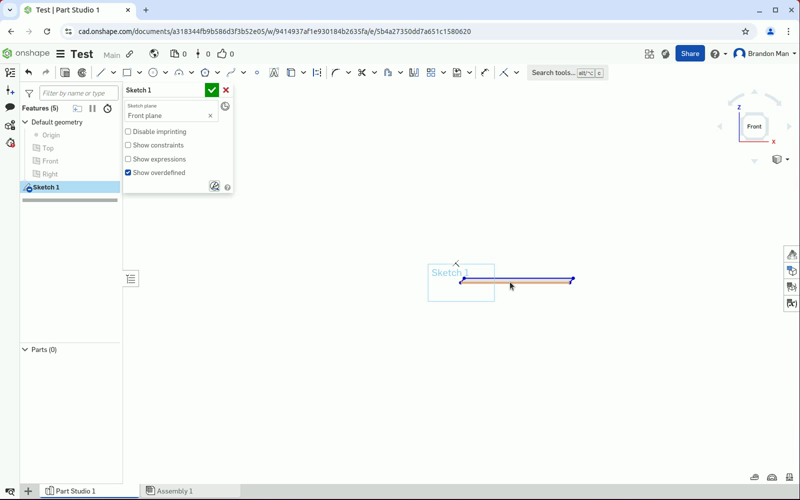
scroll(6)
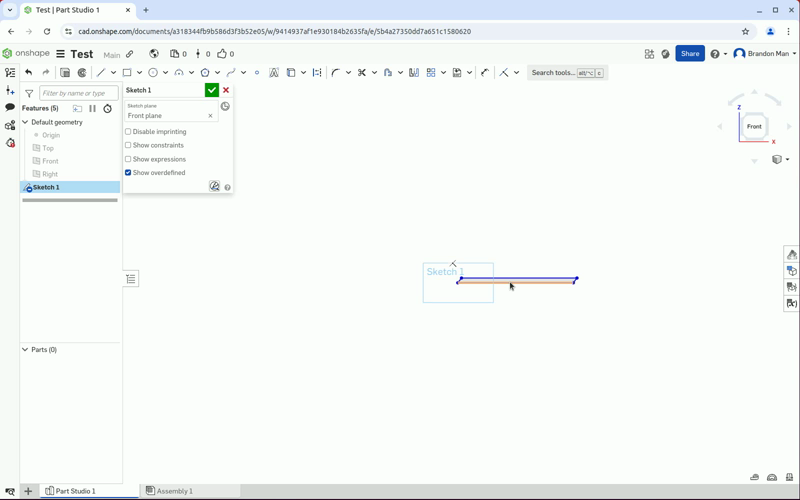
scroll(6)
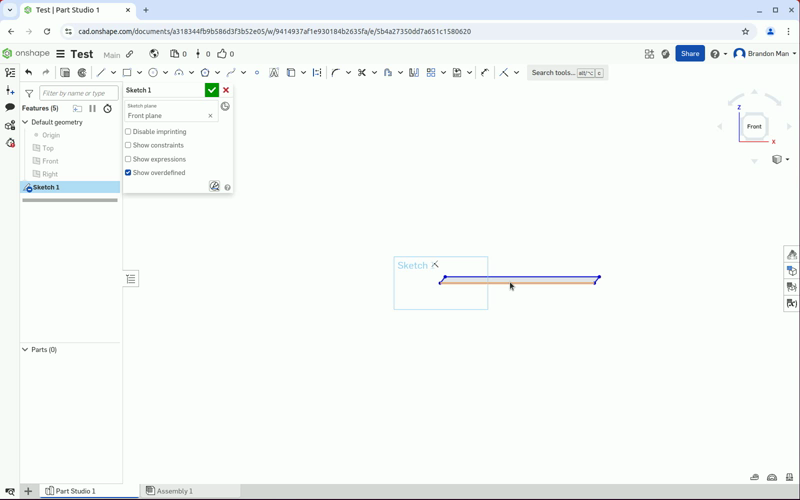
scroll(6)
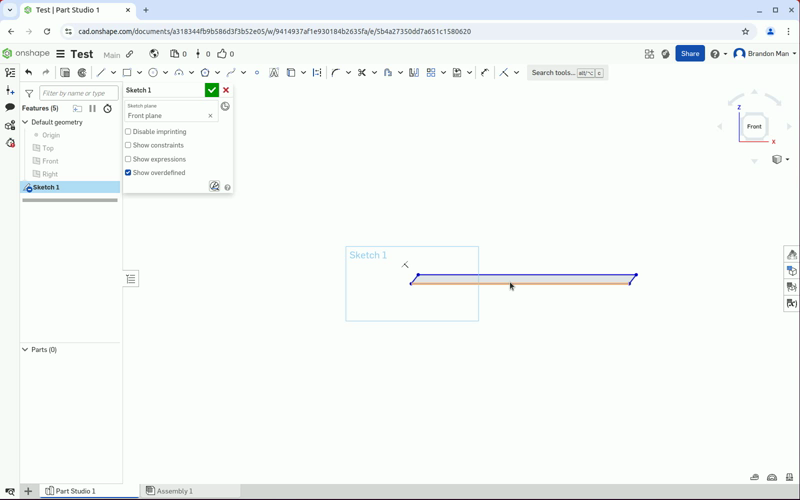
scroll(6)
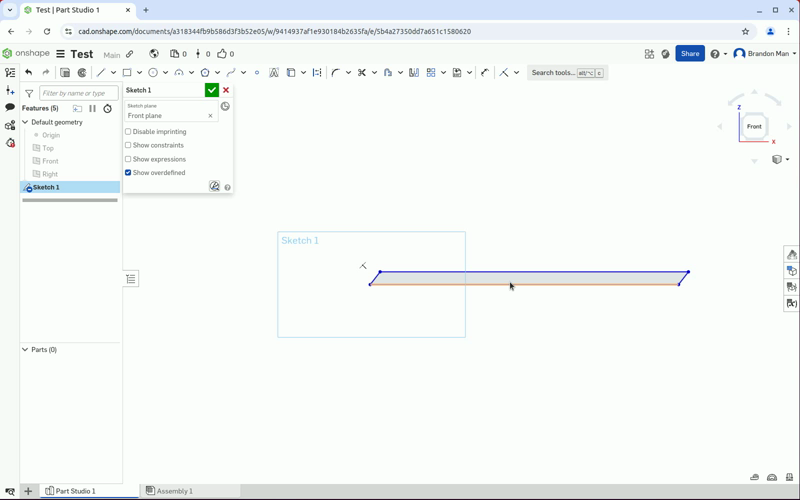
scroll(6)
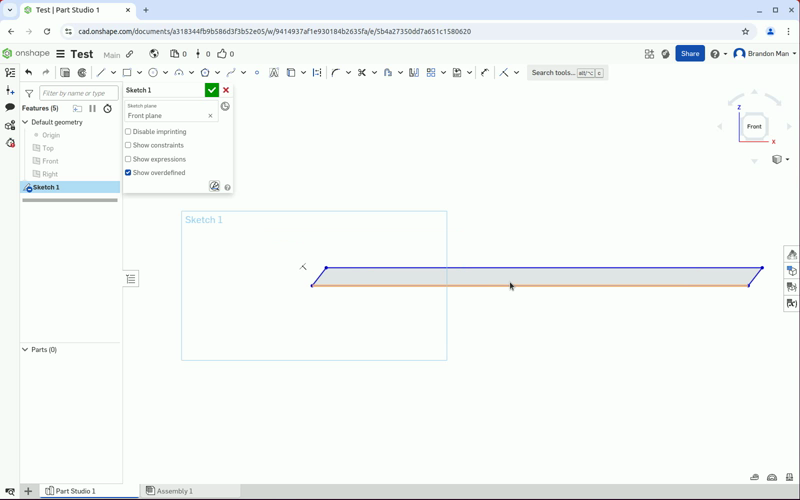
scroll(6)
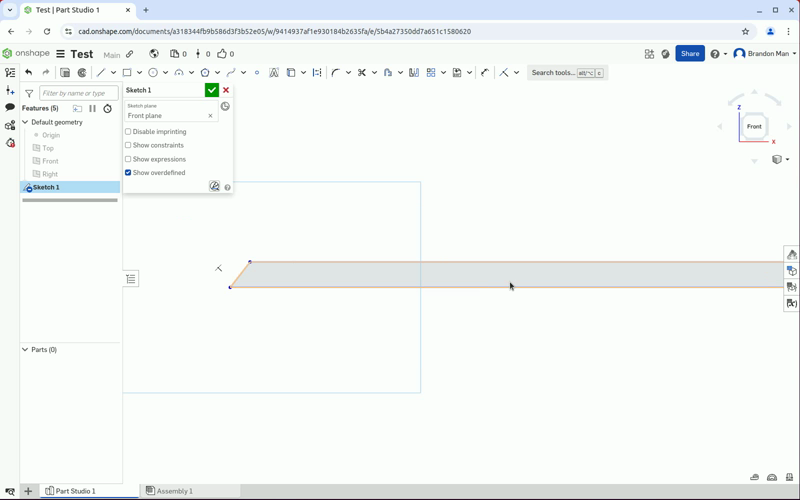
scroll(6)
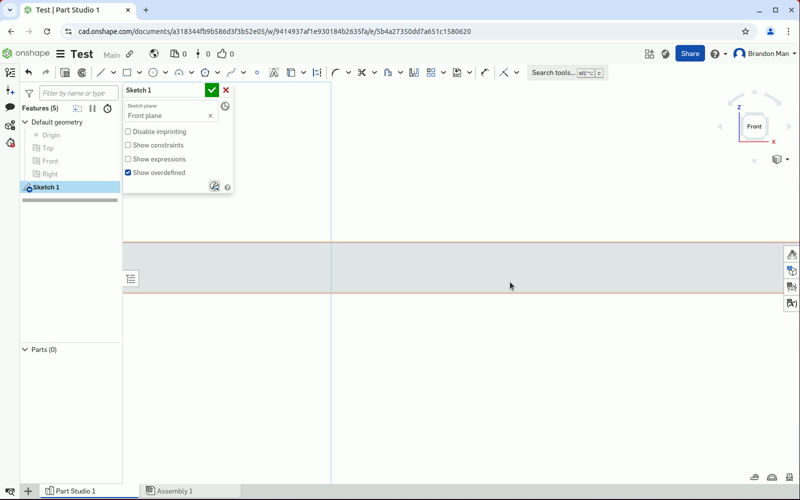
click(510, 281)
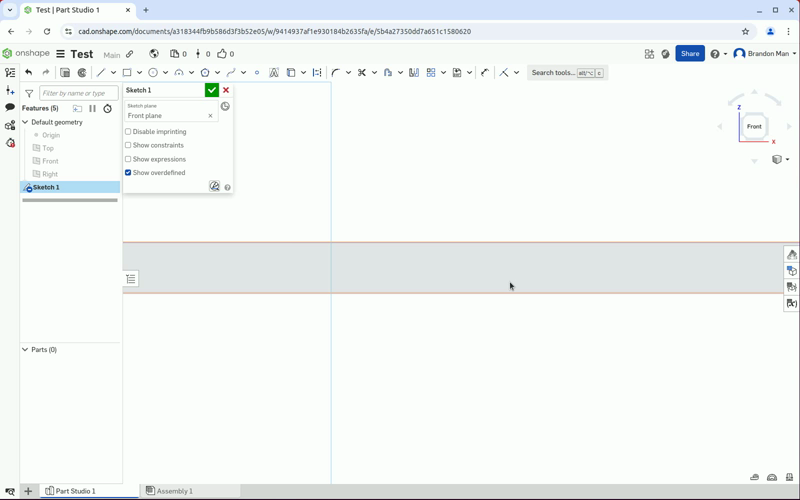
scroll(-6)
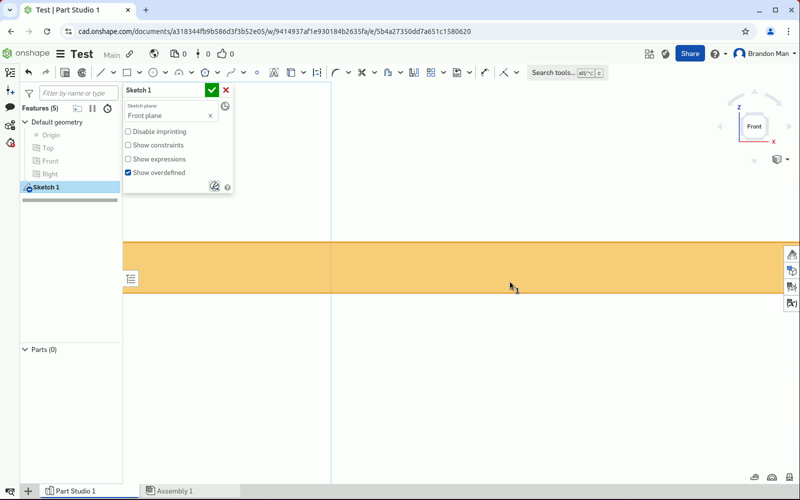
scroll(-6)
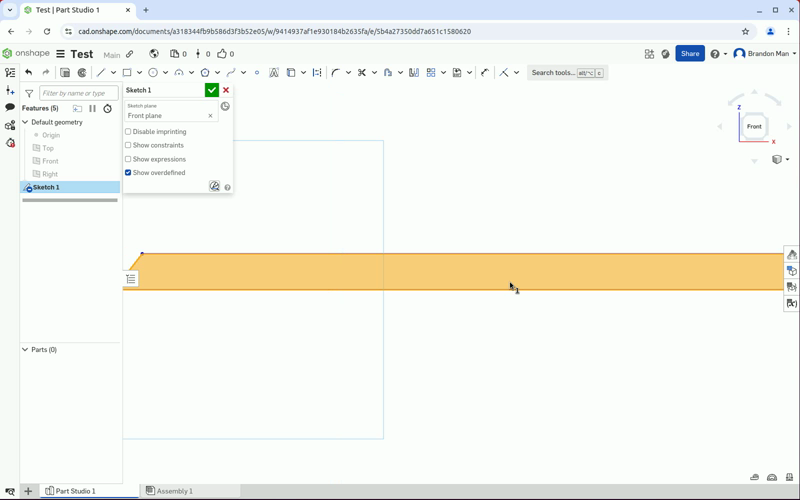
scroll(-6)
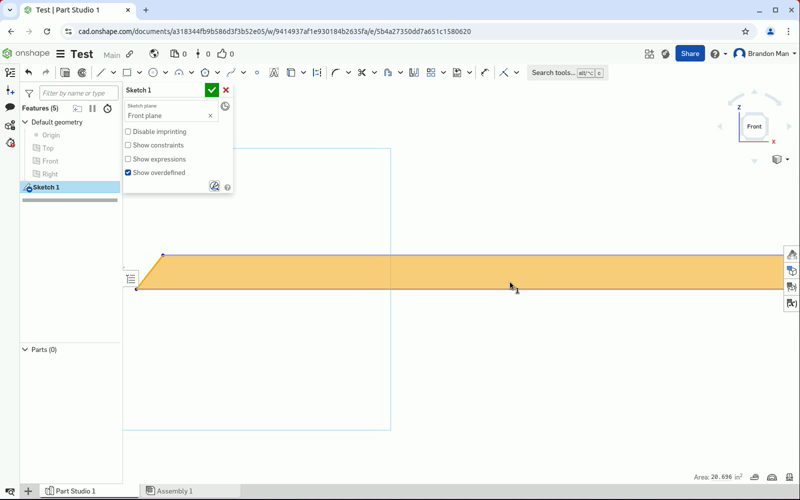
scroll(-6)
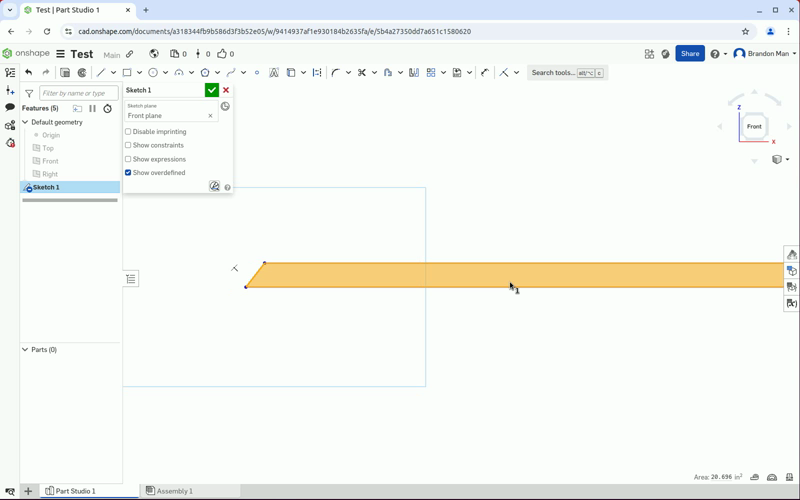
scroll(-6)
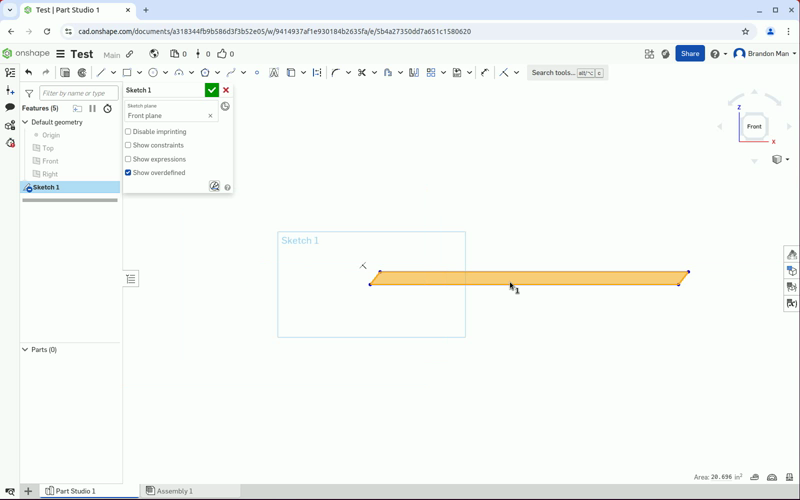
scroll(-6)
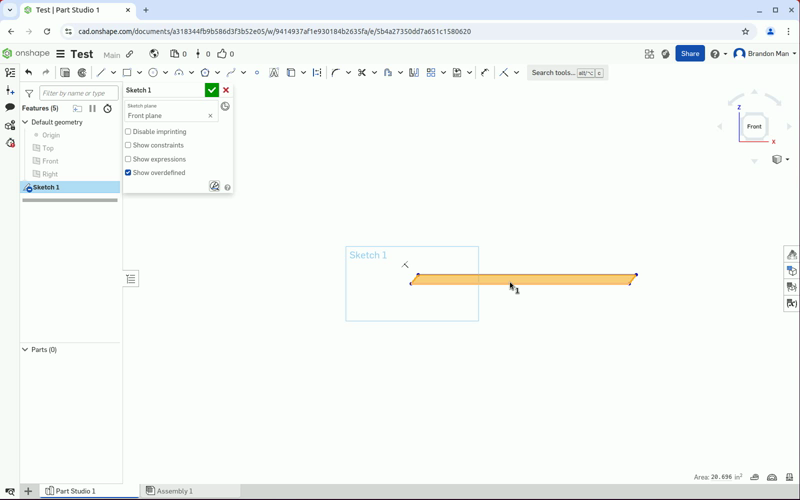
scroll(-6)
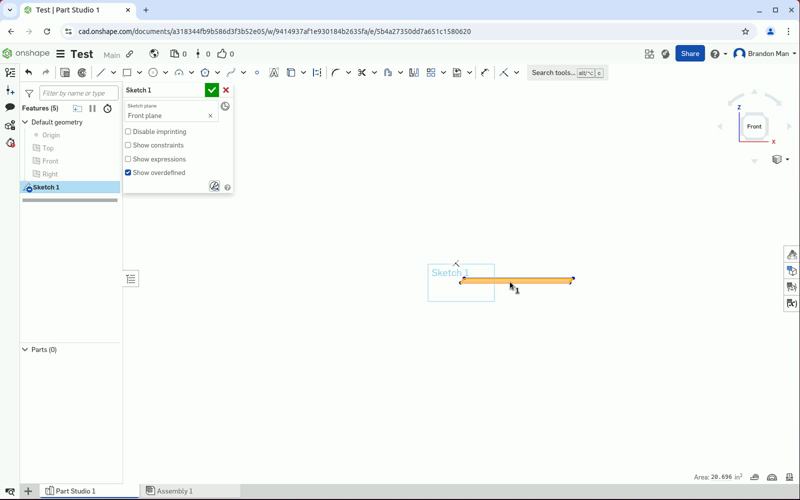
mouse_move(73, 352)
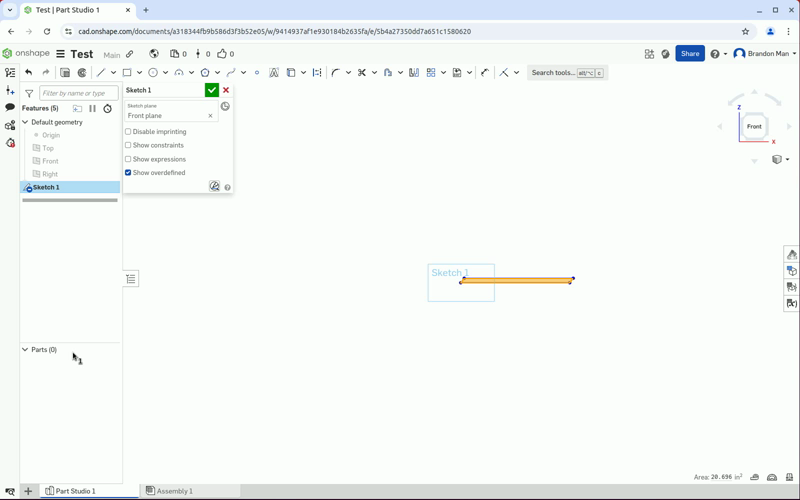
key(shift+y)
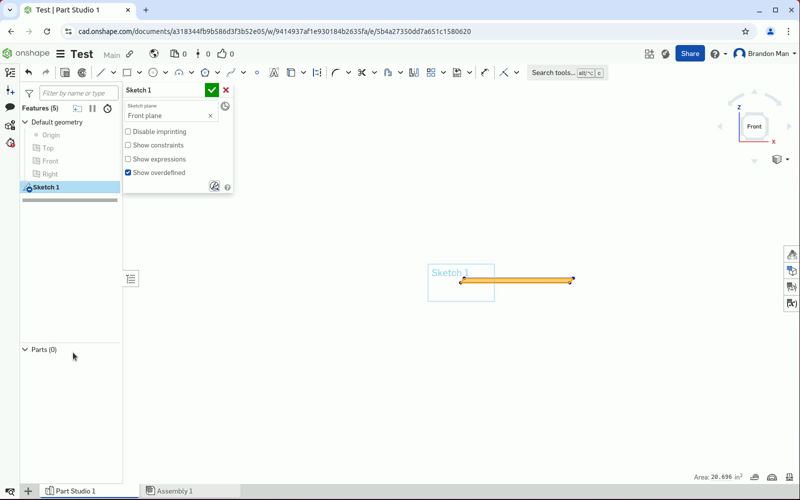
key(shift+e)
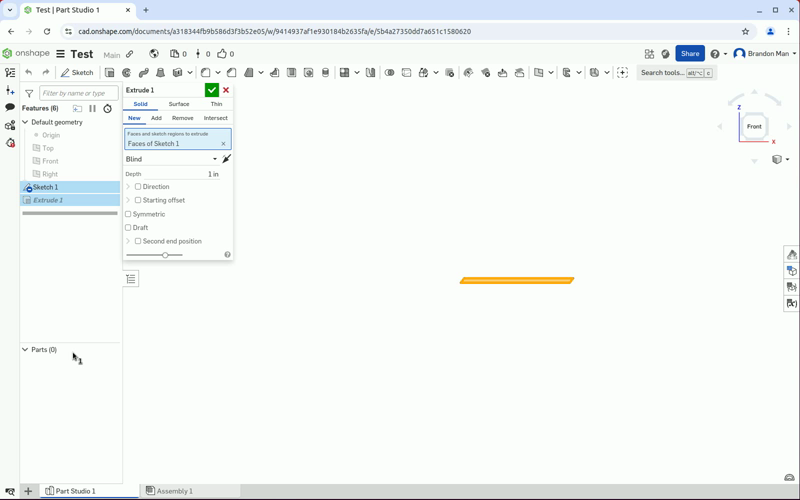
mouse_move(143, 106)
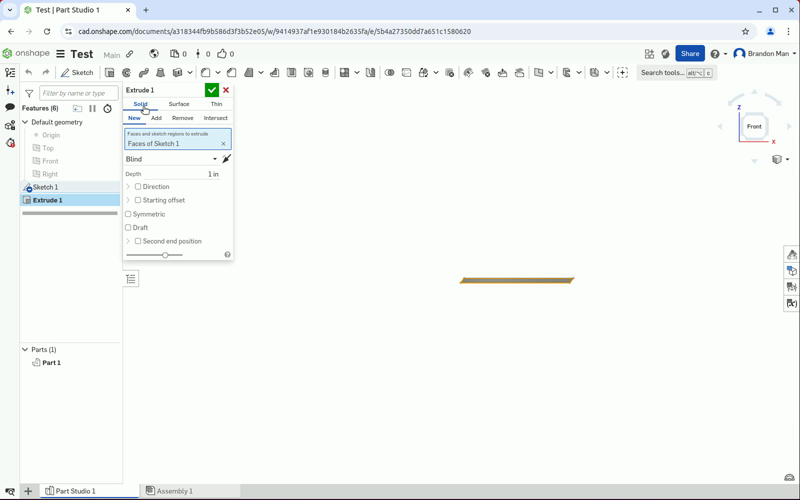
click(143, 106)
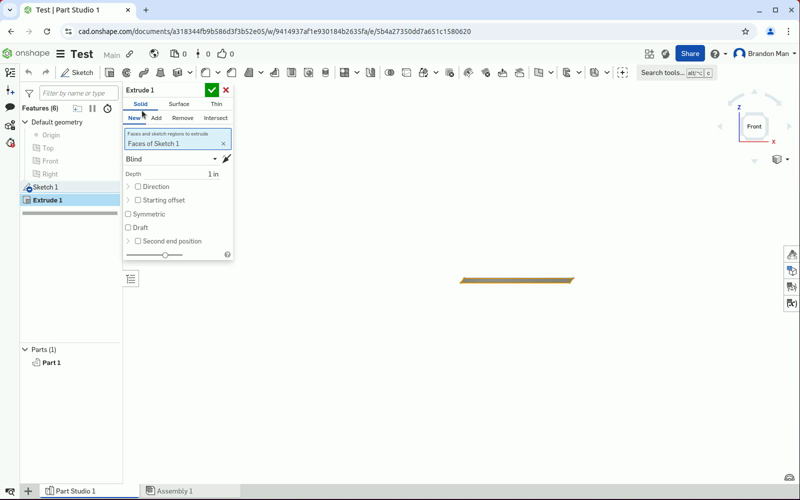
mouse_move(137, 120)
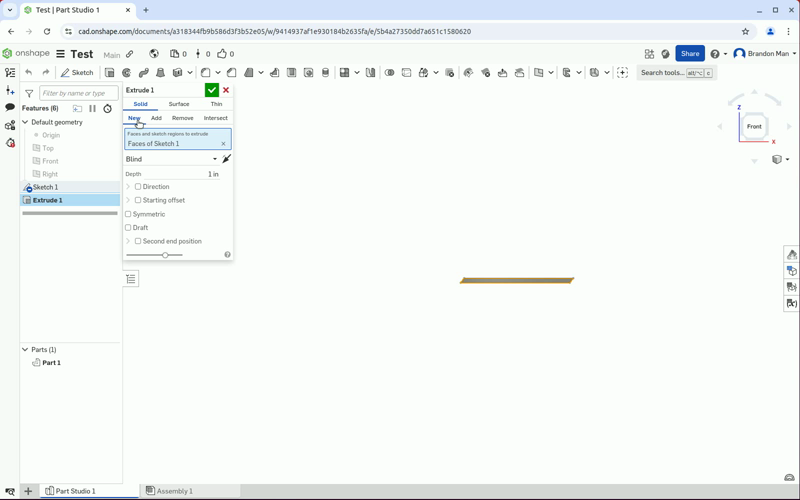
click(137, 120)
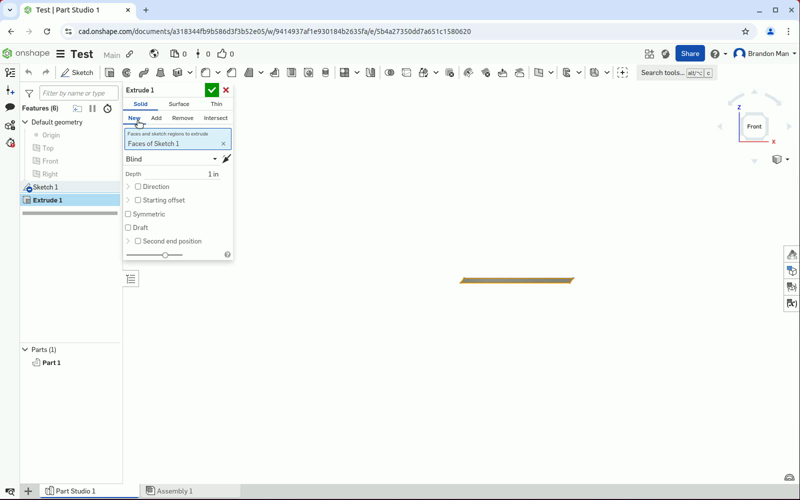
key(tab, 4)
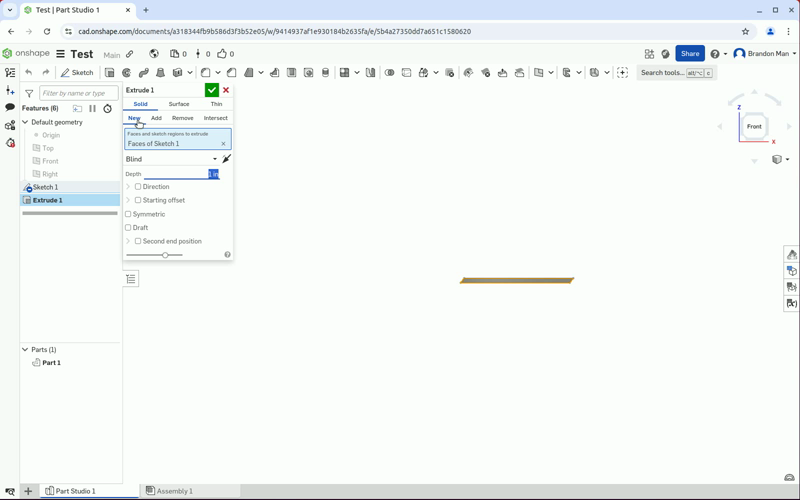
text(0.241)
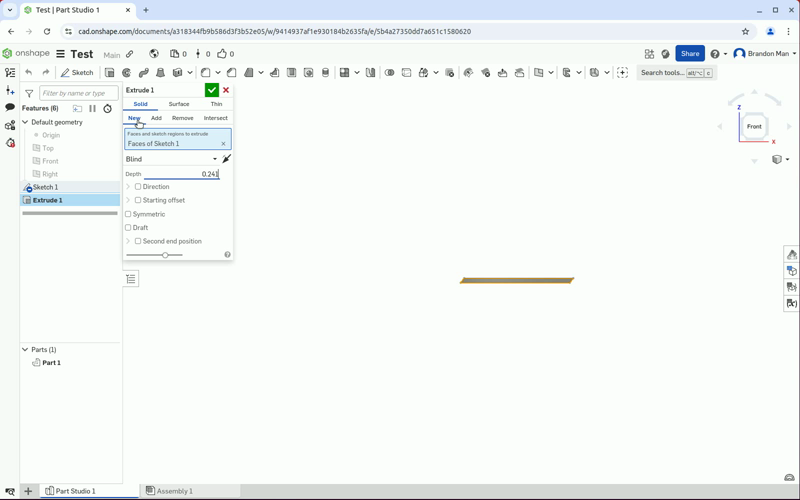
key(enter)
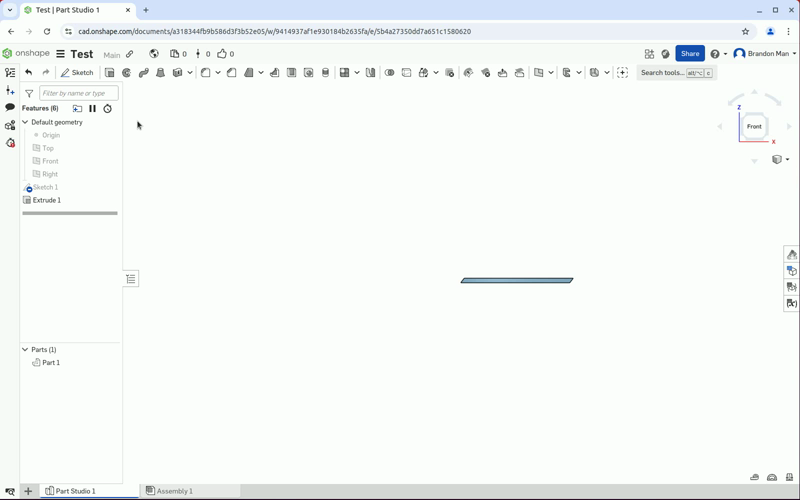
key(shift+h)
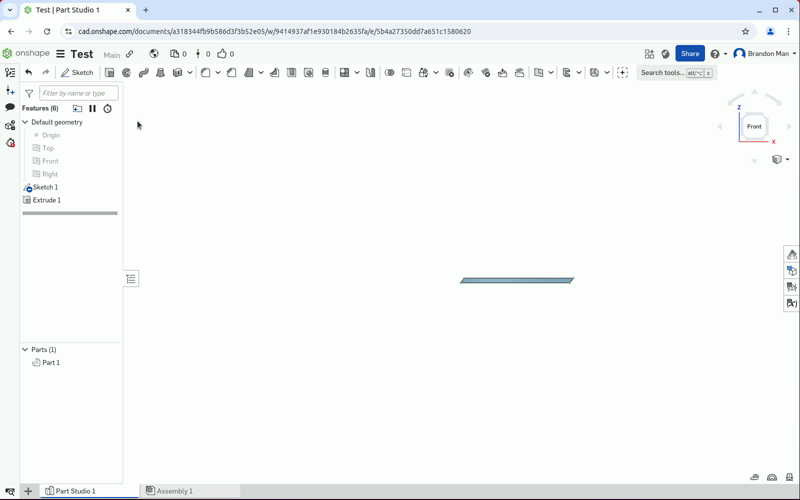
key(shift+h)
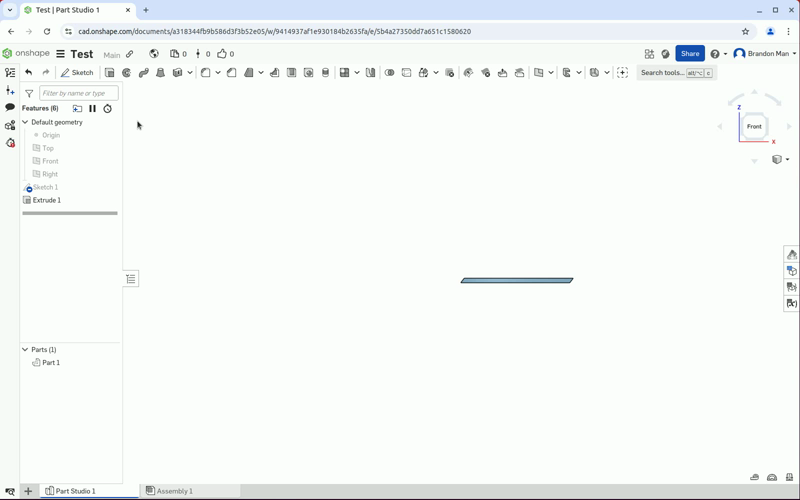
mouse_move(73, 189)
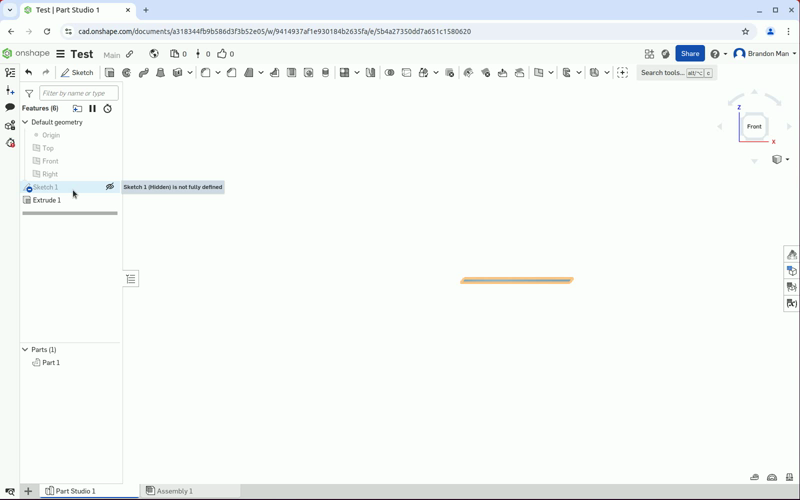
click(73, 189)
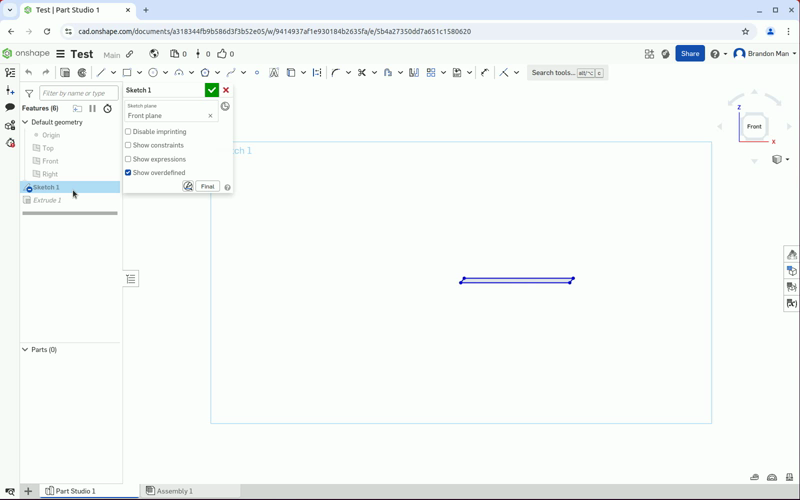
mouse_move(229, 92)
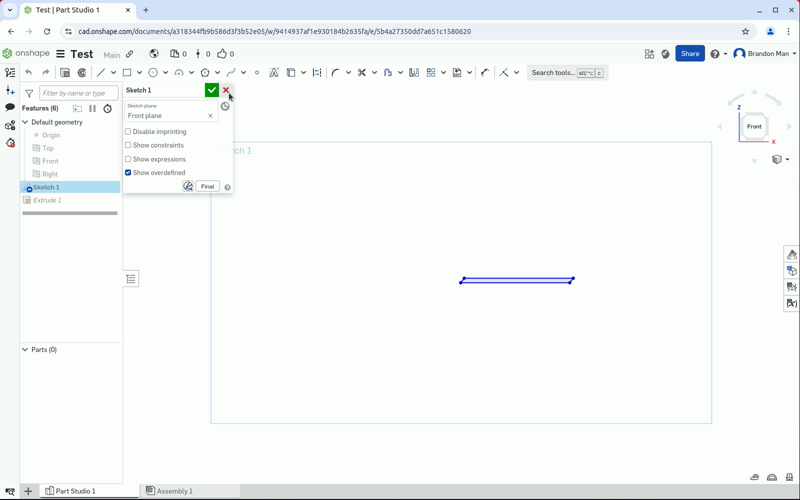
click(229, 92)
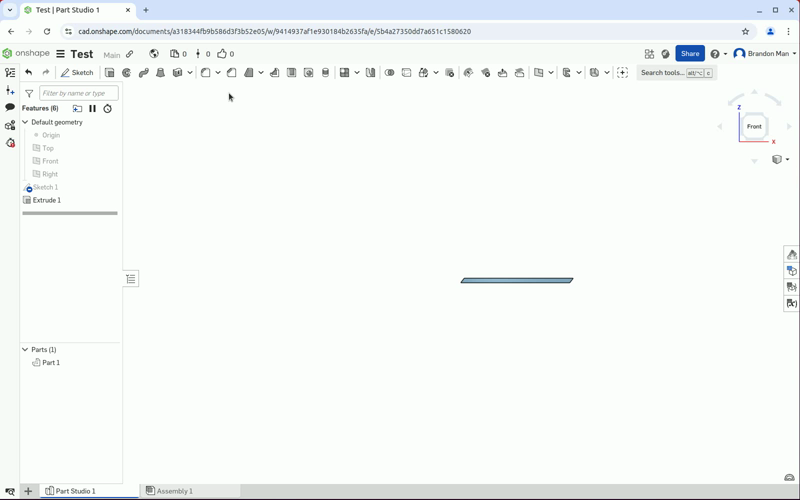
mouse_move(541, 75)
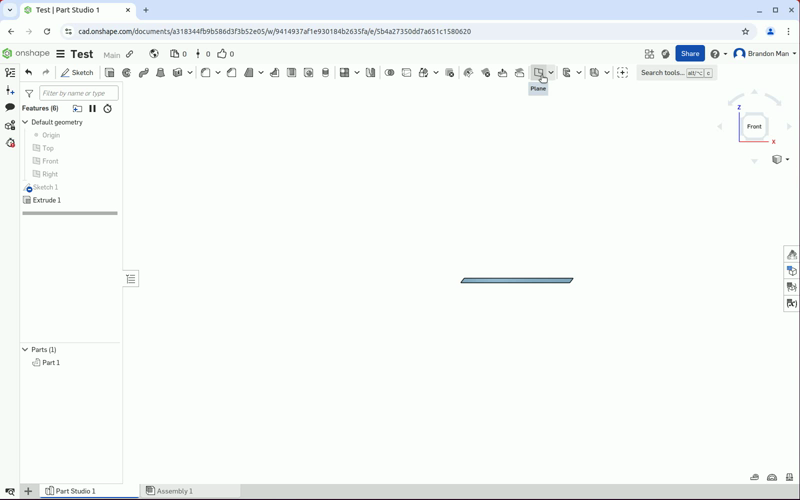
click(541, 75)
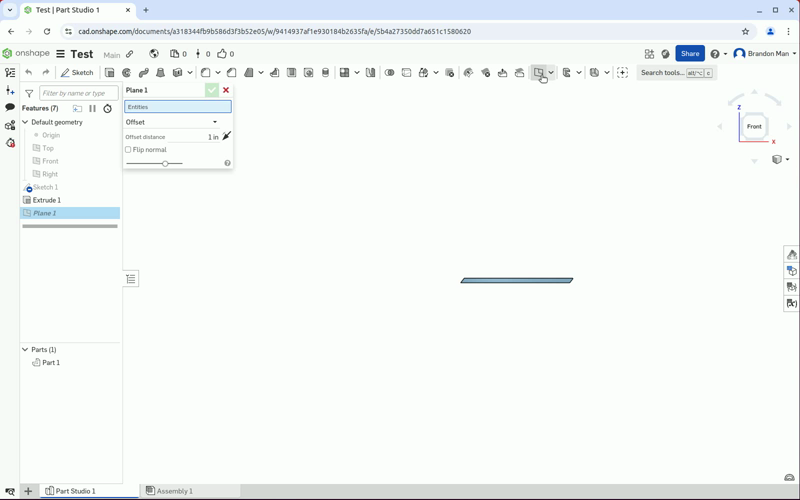
mouse_move(73, 163)
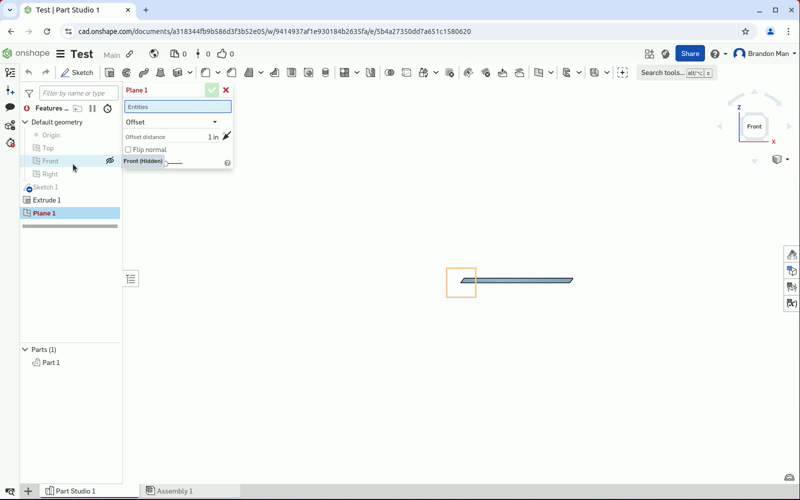
click(73, 163)
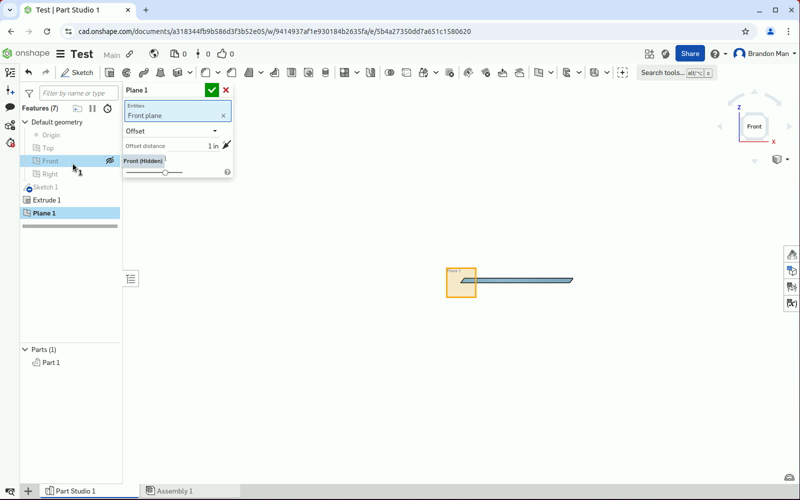
key(tab, 2)
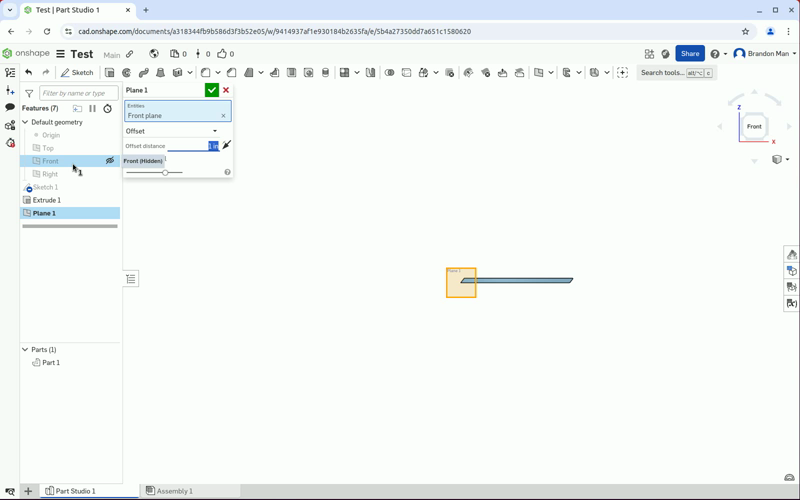
text(0.246)
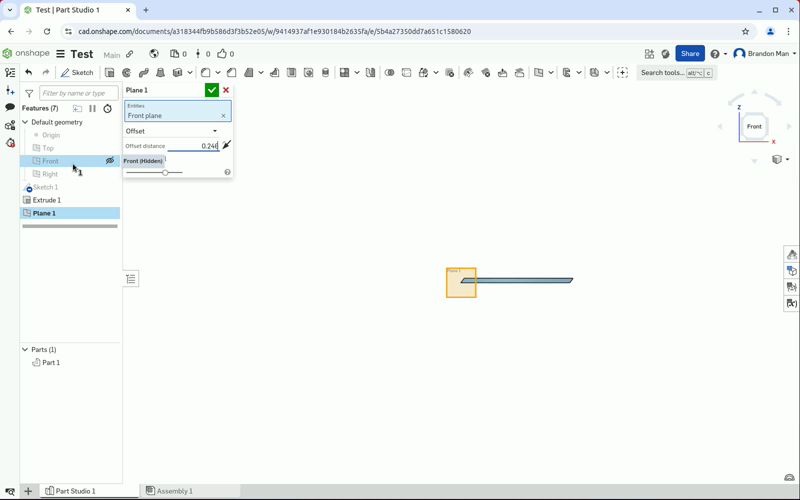
key(enter, 2)
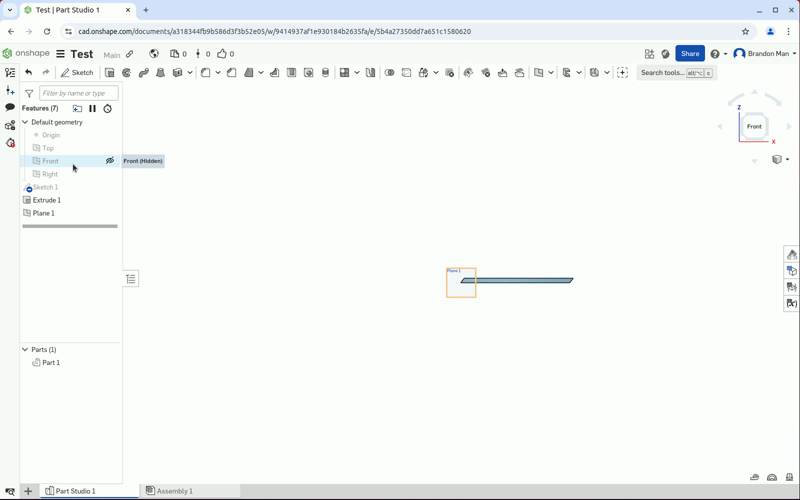
key(shift+s)
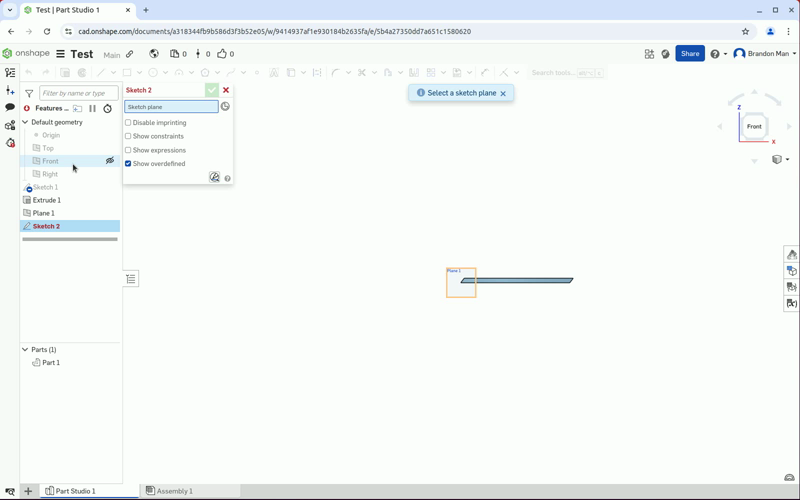
mouse_move(73, 215)
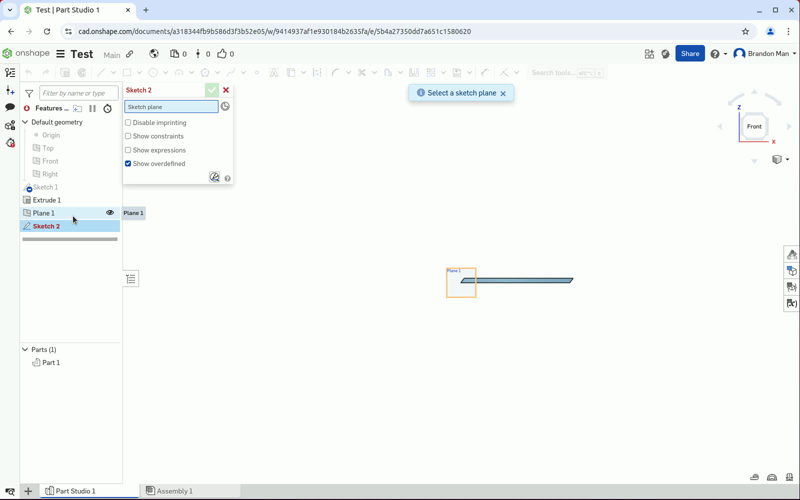
click(73, 215)
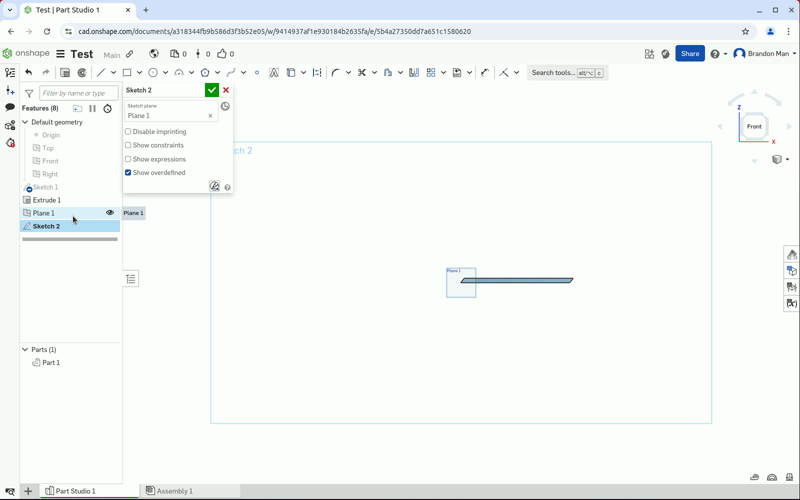
mouse_move(73, 352)
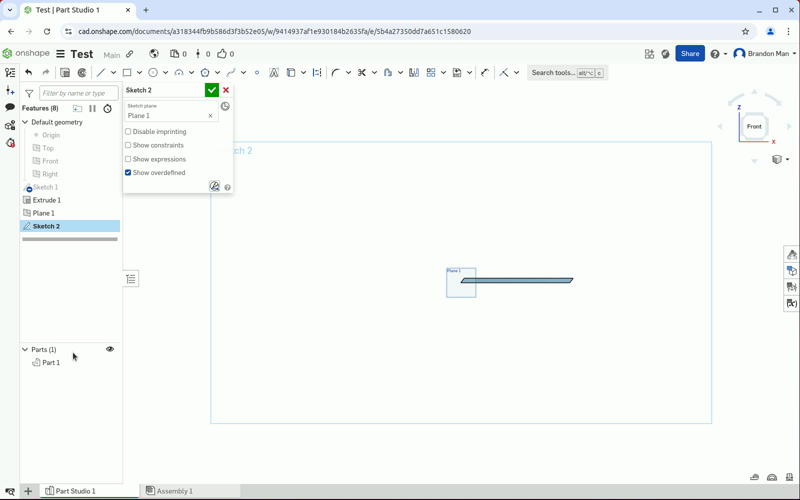
key(y)
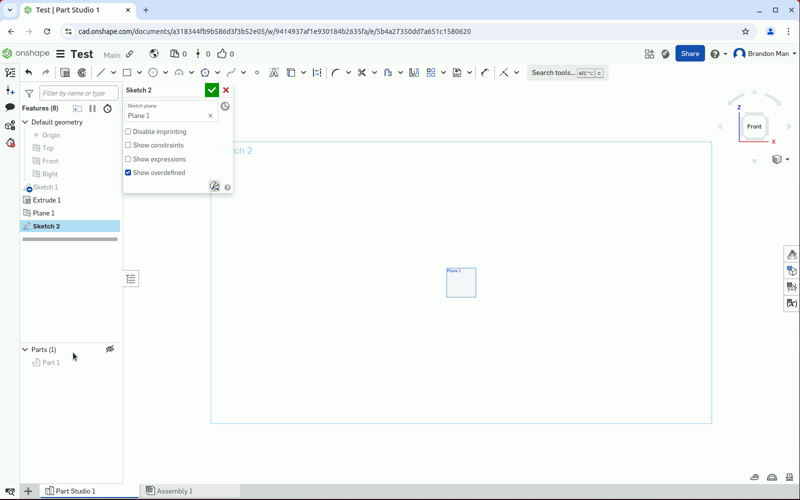
key(l)
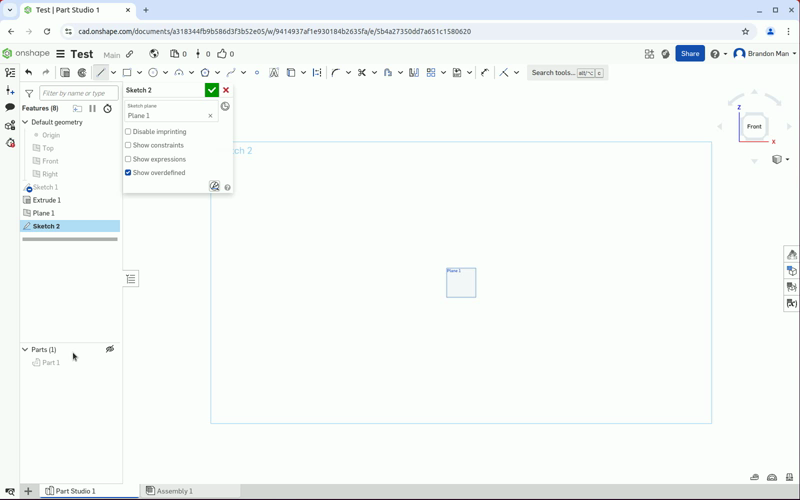
key_down(shift)
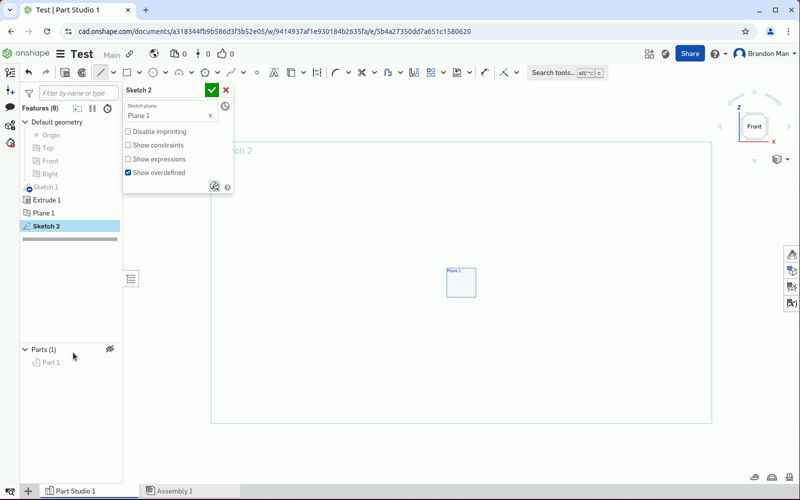
mouse_move(464, 282)
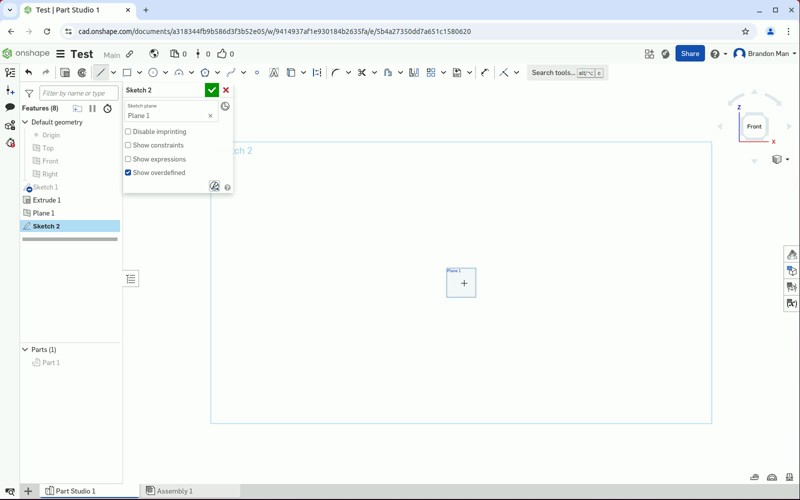
click(464, 282)
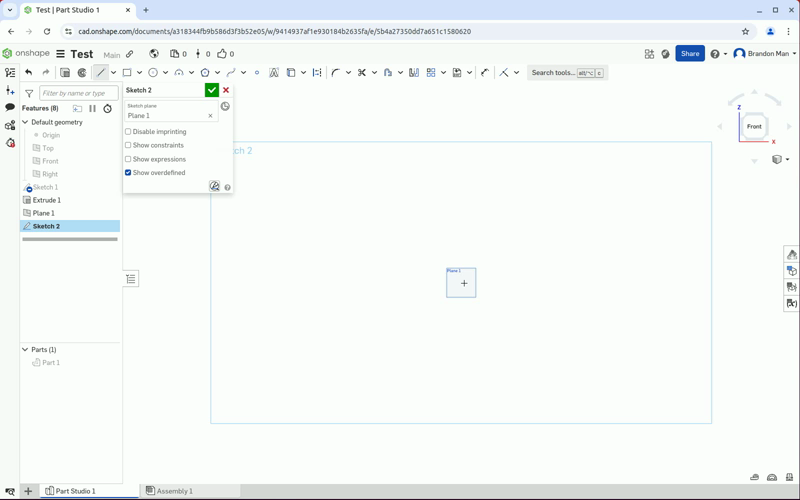
key_up(shift)
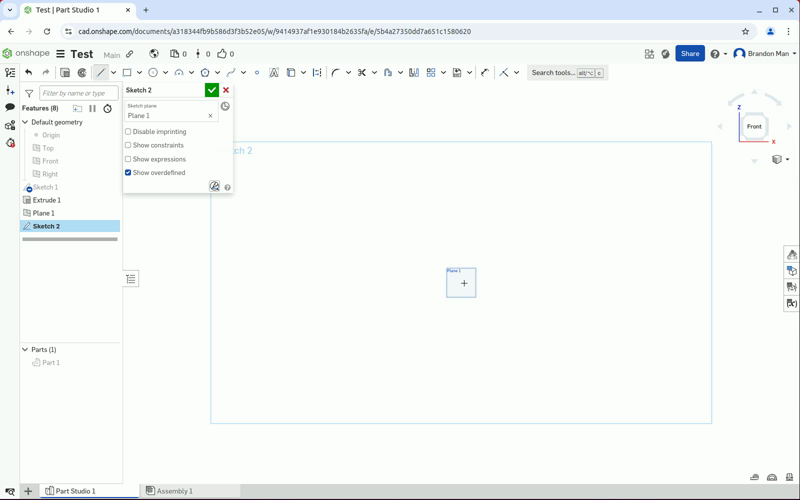
key_down(shift)
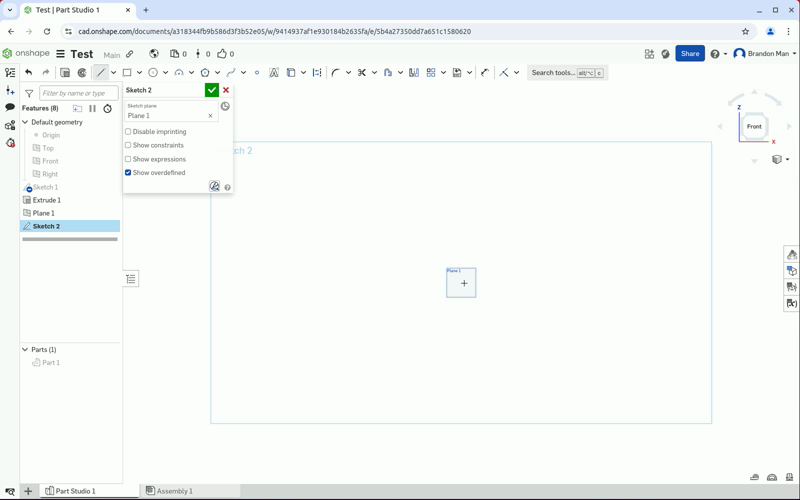
mouse_move(494, 282)
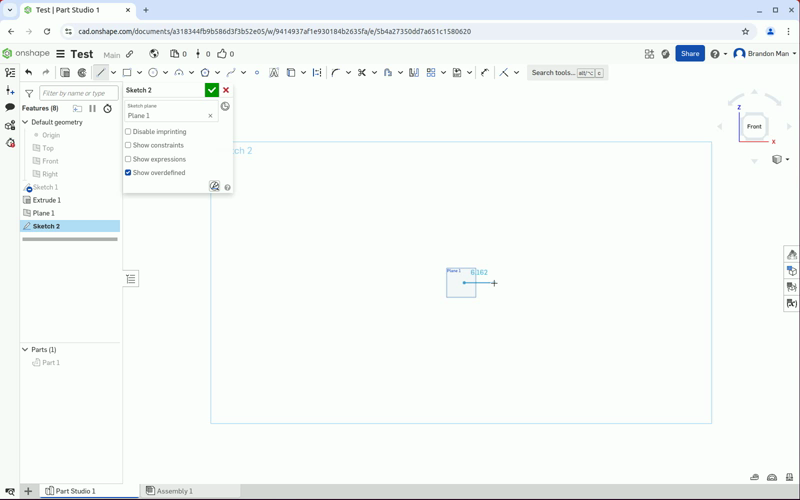
mouse_move(466, 282)
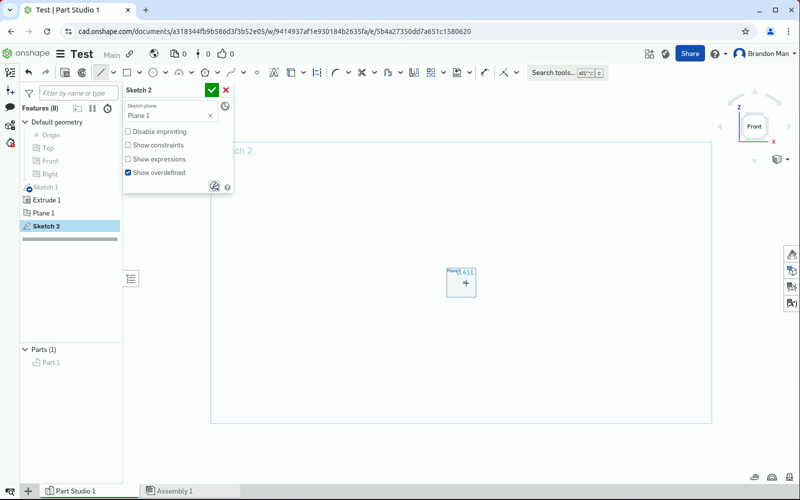
scroll(6)
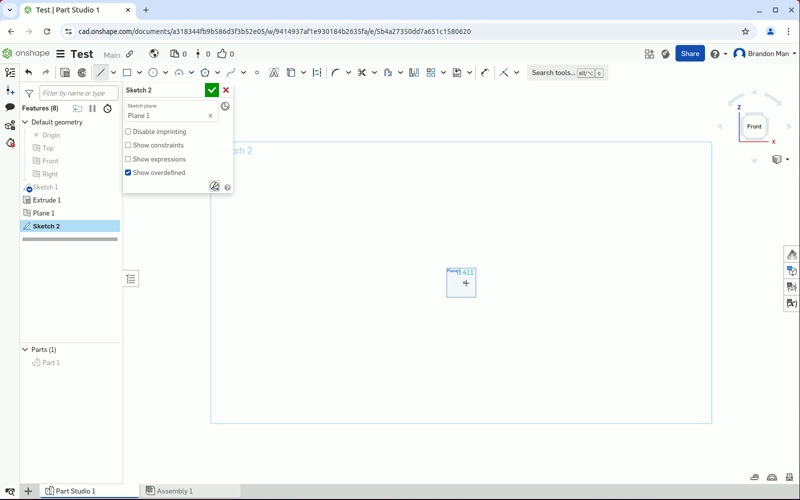
scroll(6)
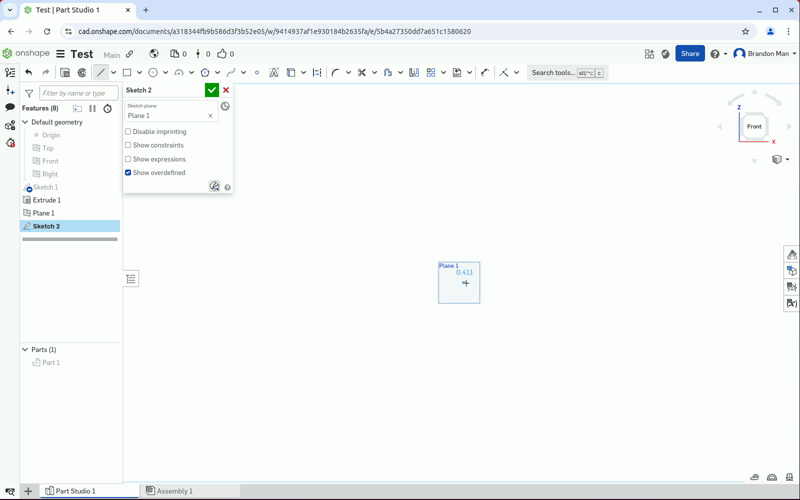
scroll(6)
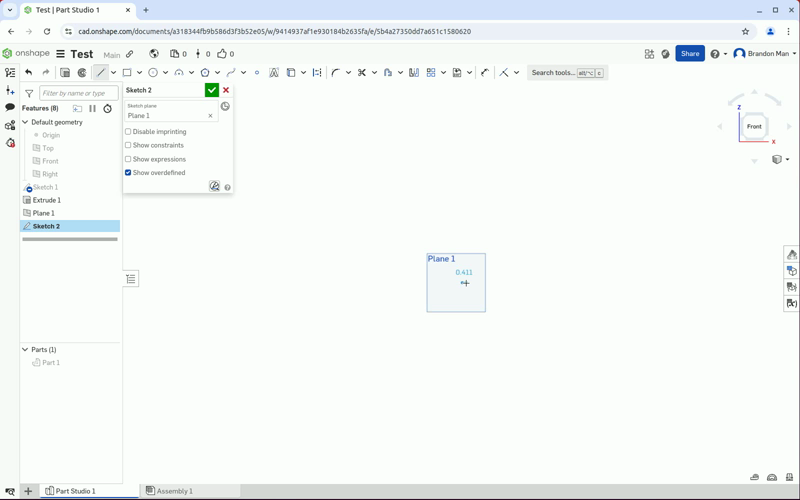
scroll(6)
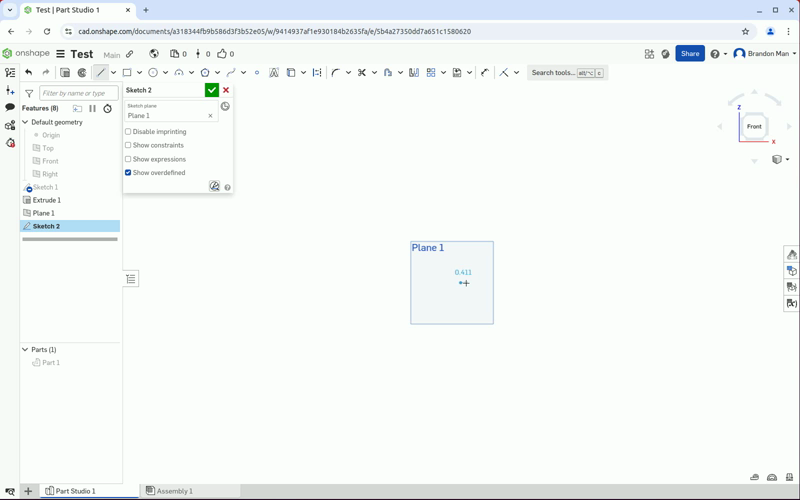
scroll(6)
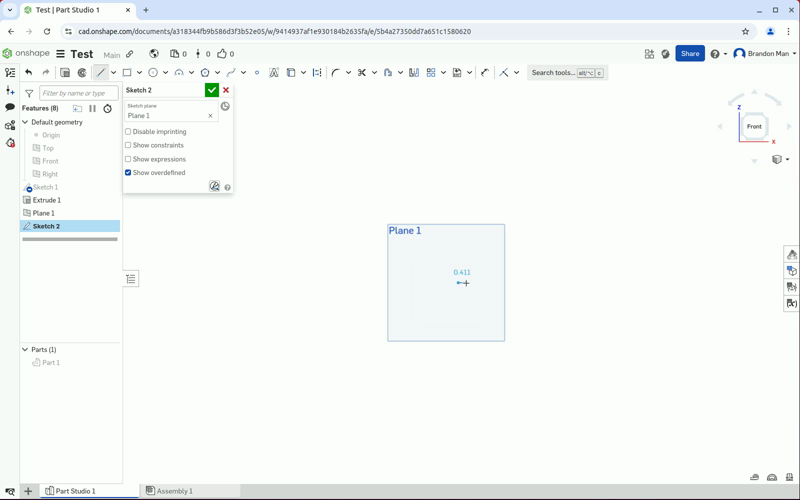
scroll(6)
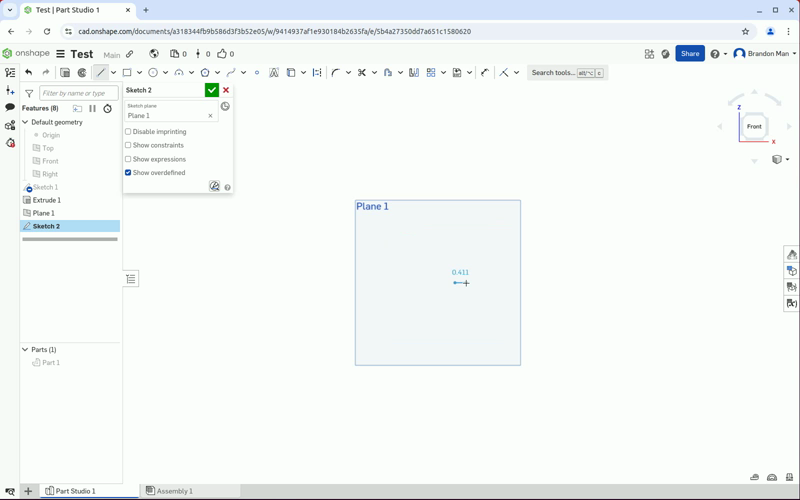
scroll(6)
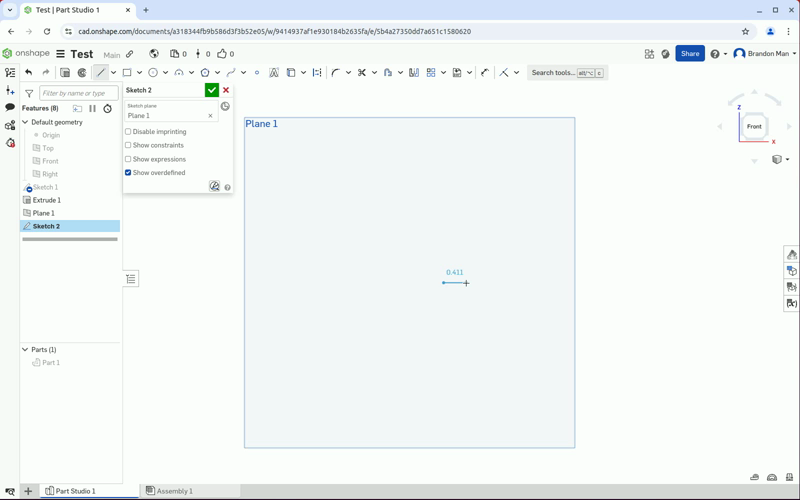
click(466, 282)
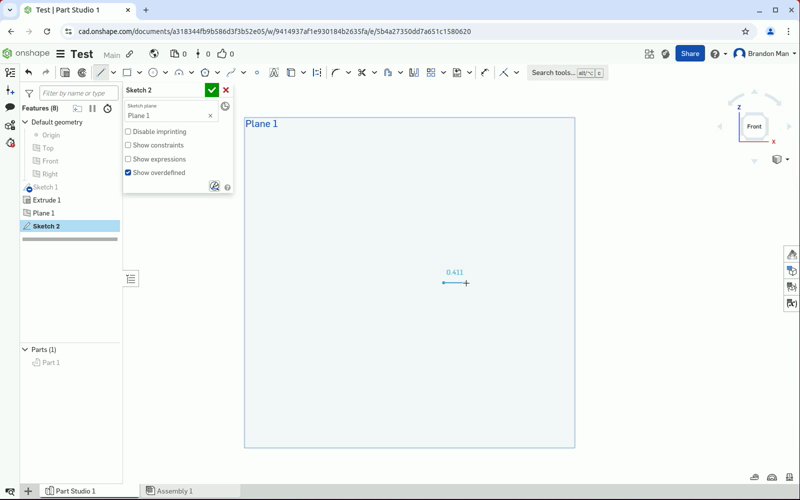
scroll(-6)
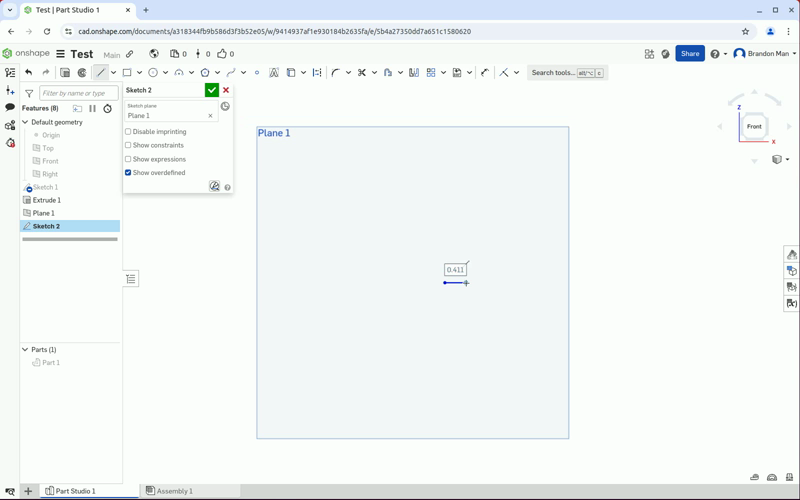
scroll(-6)
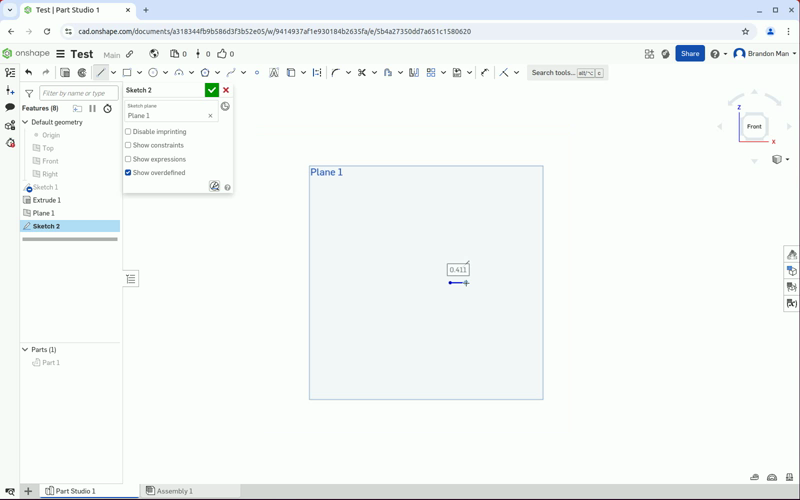
scroll(-6)
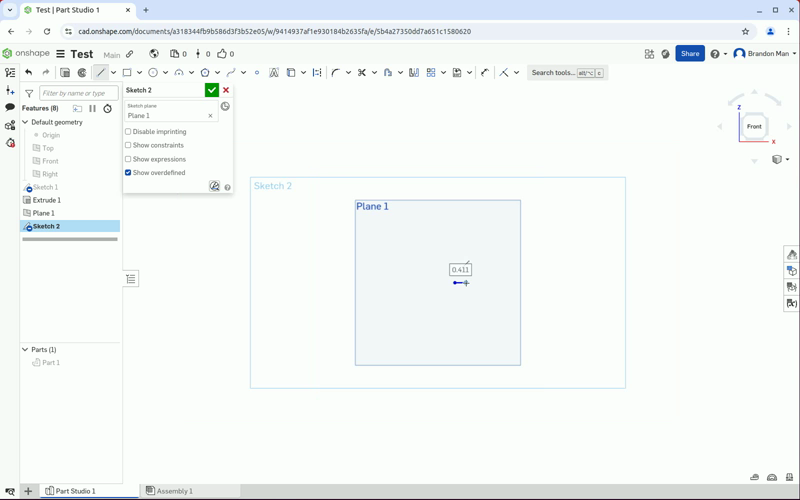
scroll(-6)
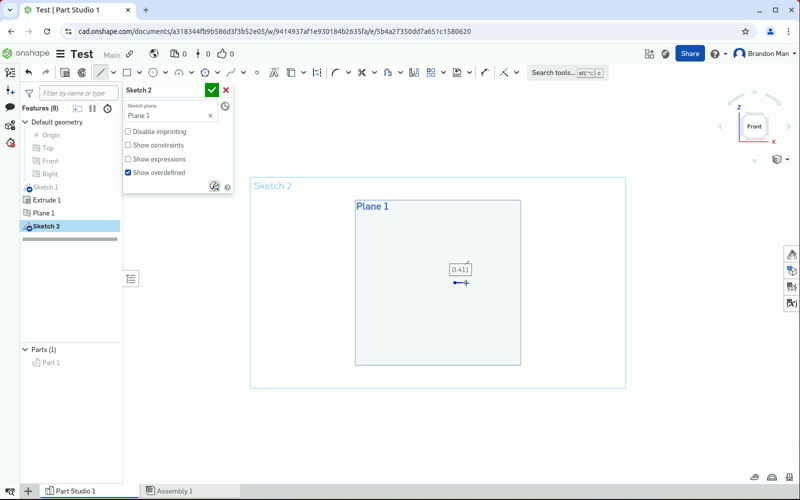
scroll(-6)
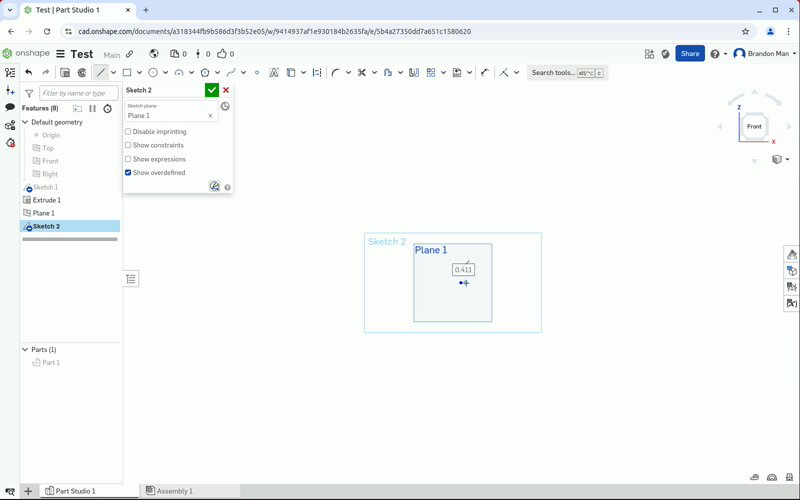
scroll(-6)
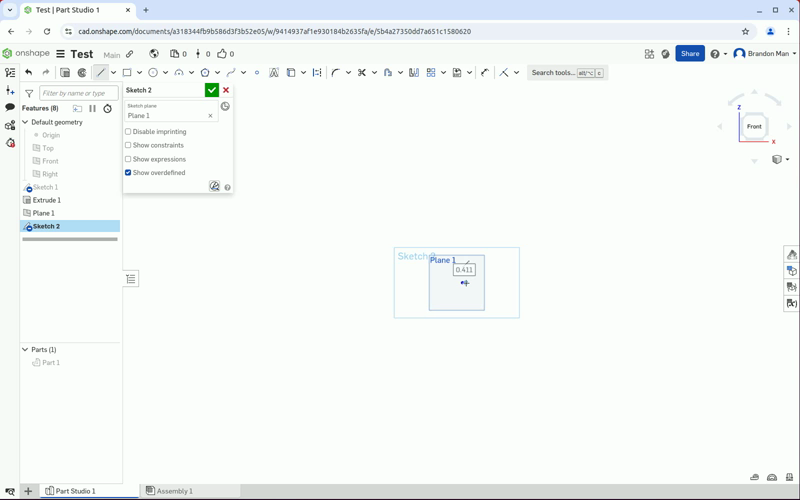
scroll(-6)
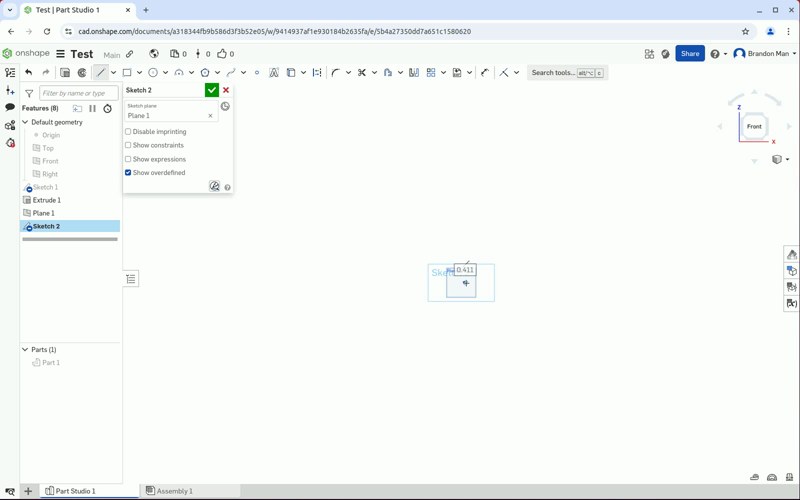
key_up(shift)
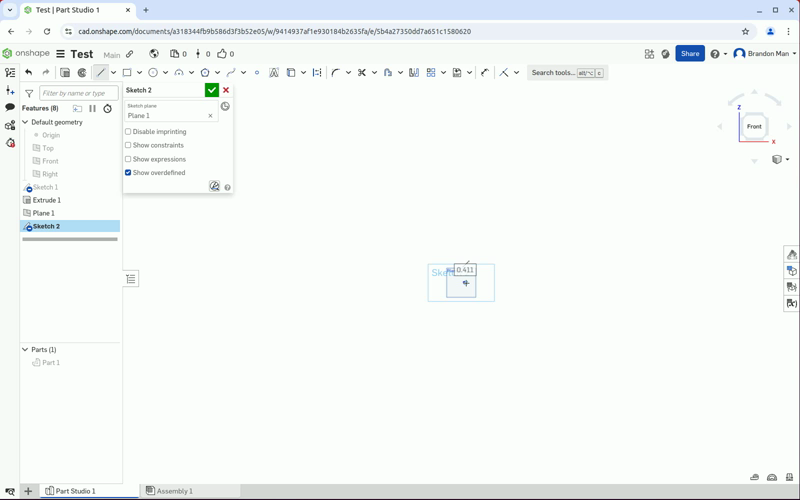
key_down(shift)
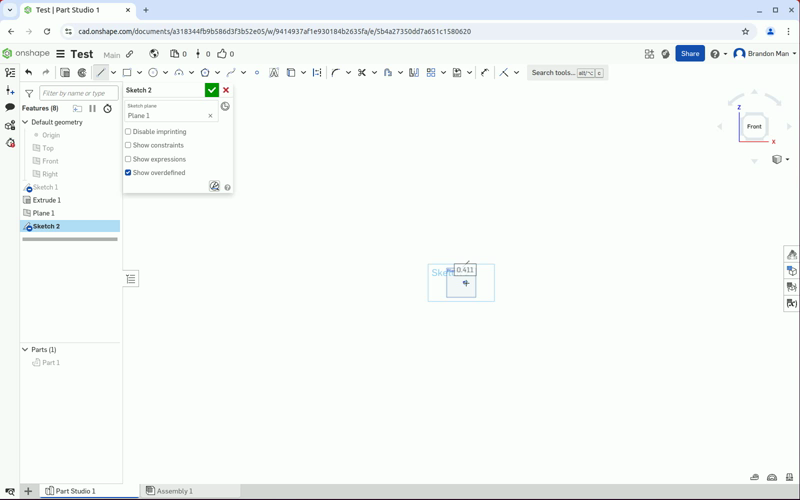
mouse_move(496, 282)
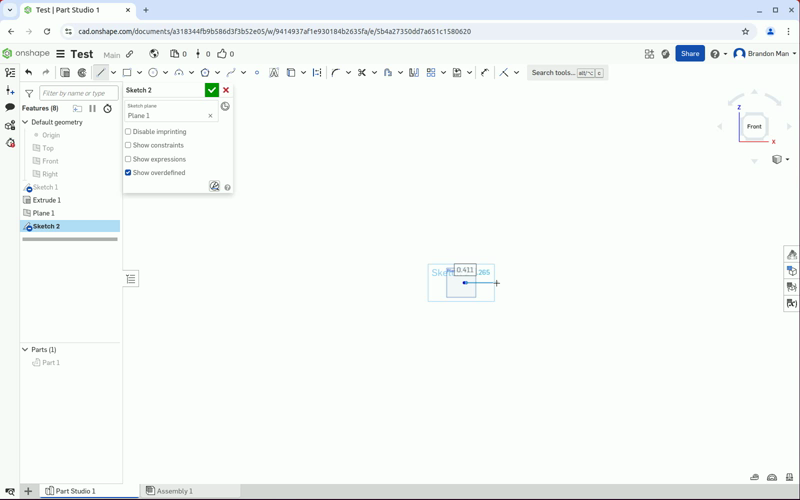
mouse_move(466, 277)
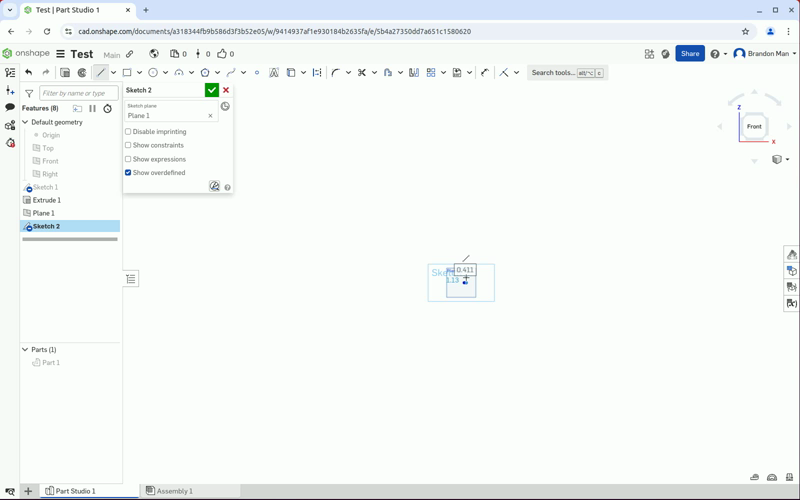
scroll(6)
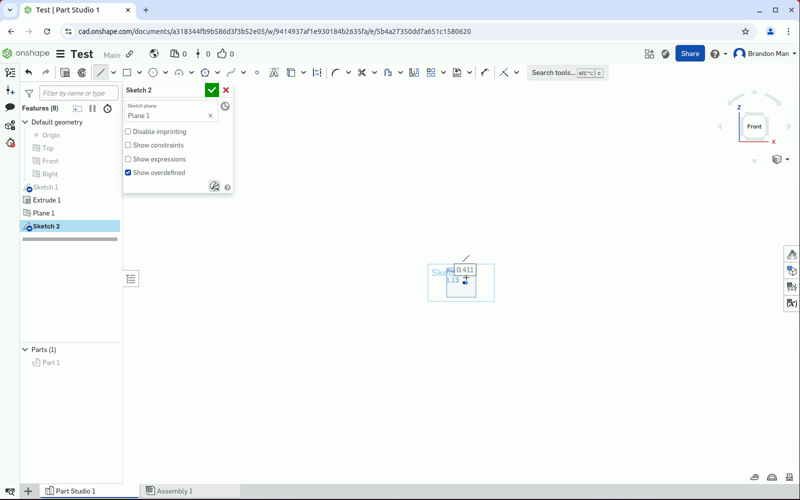
scroll(6)
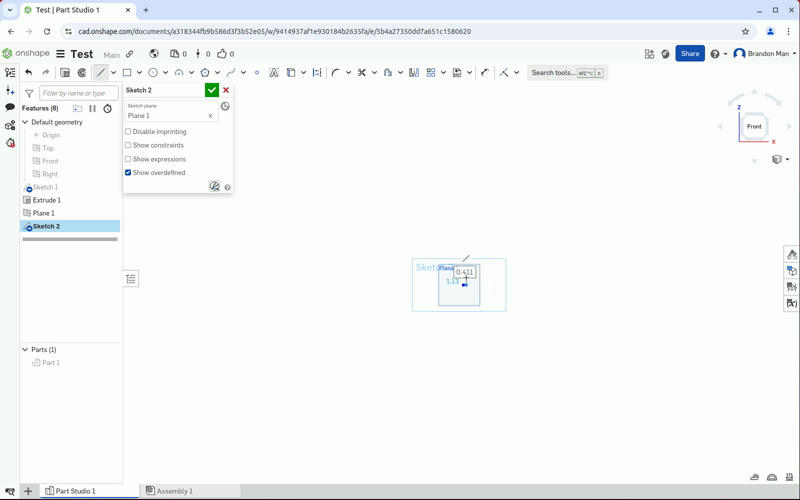
scroll(6)
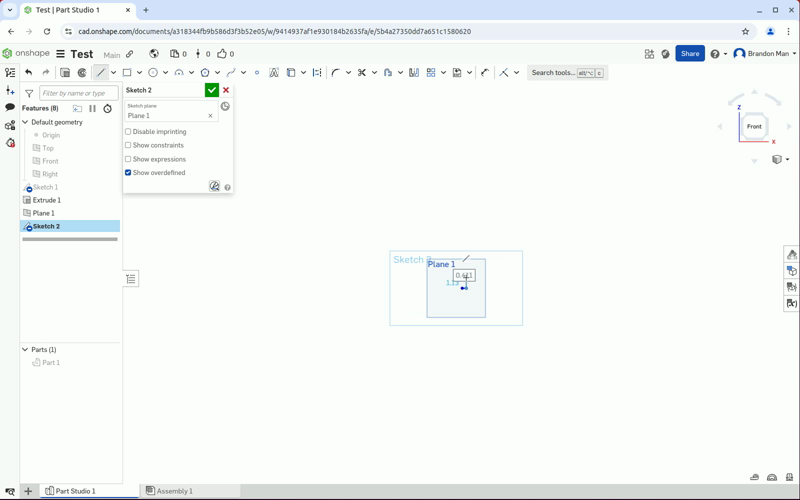
scroll(6)
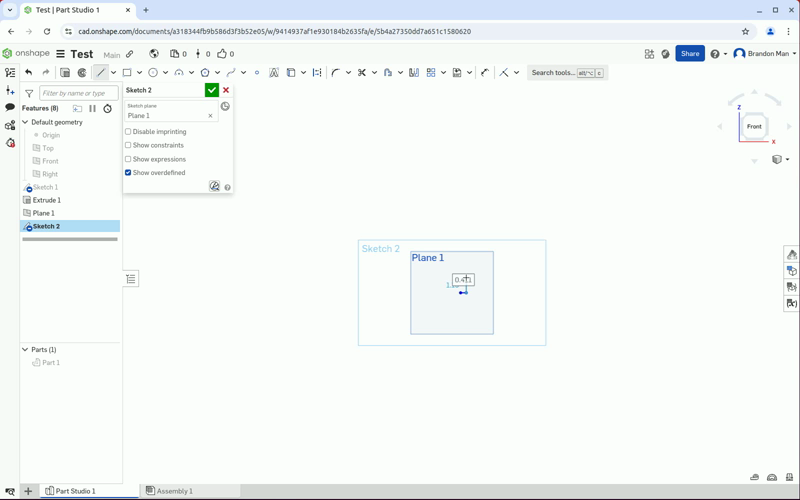
scroll(6)
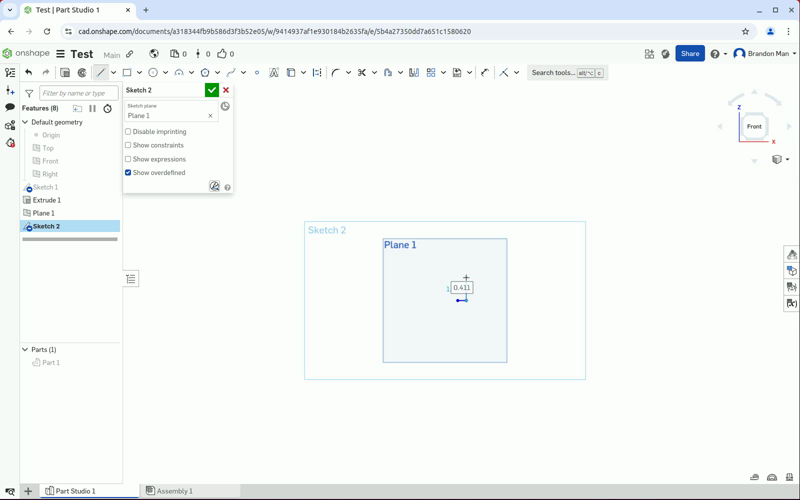
scroll(6)
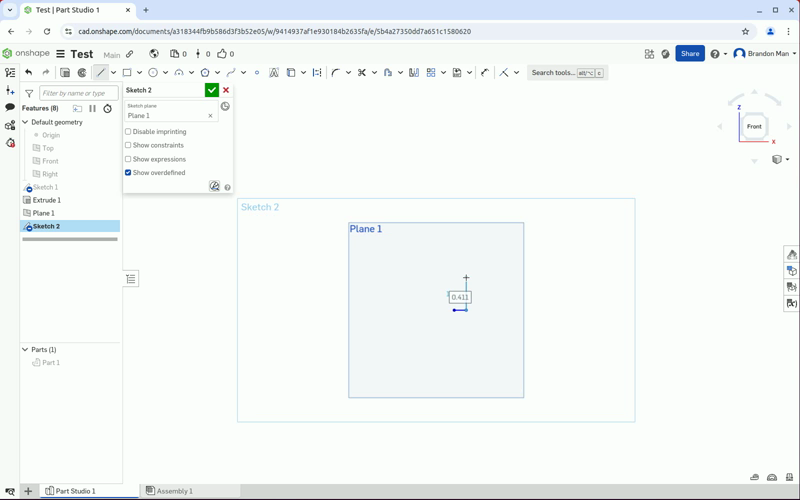
scroll(6)
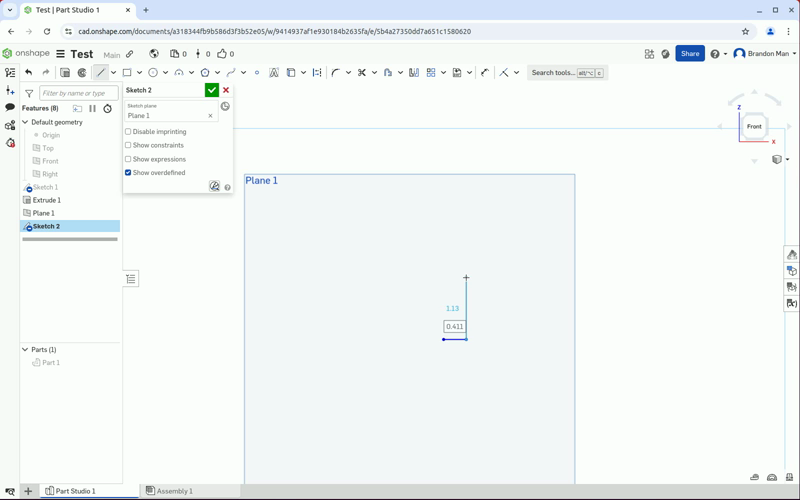
click(466, 277)
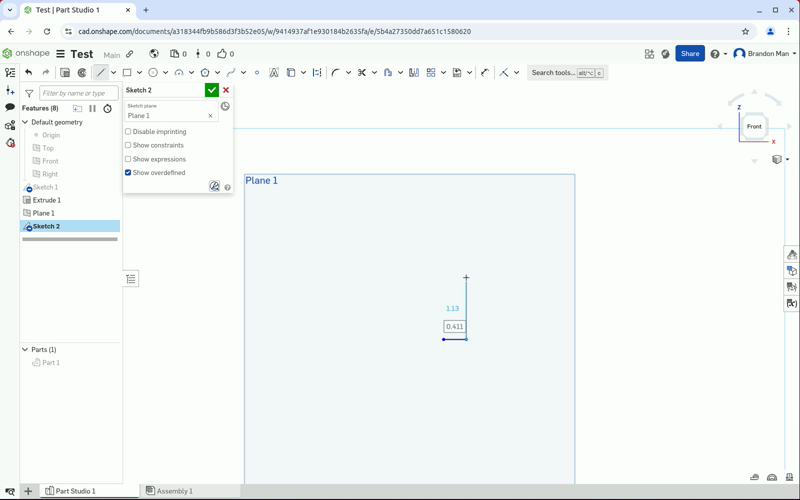
scroll(-6)
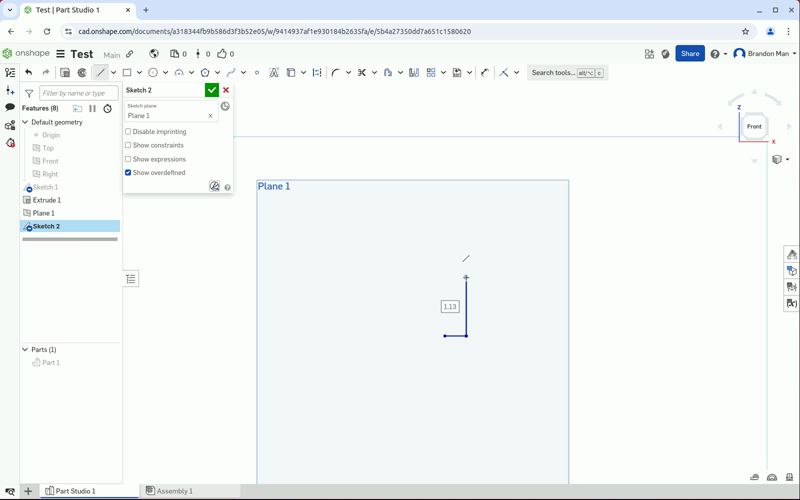
scroll(-6)
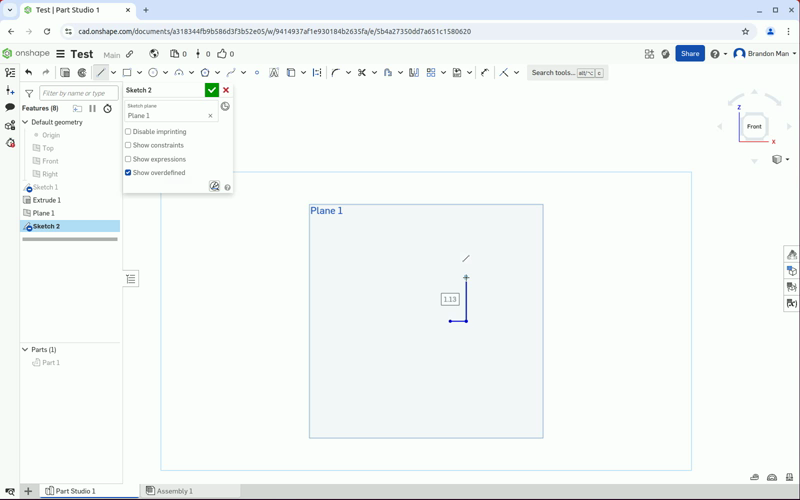
scroll(-6)
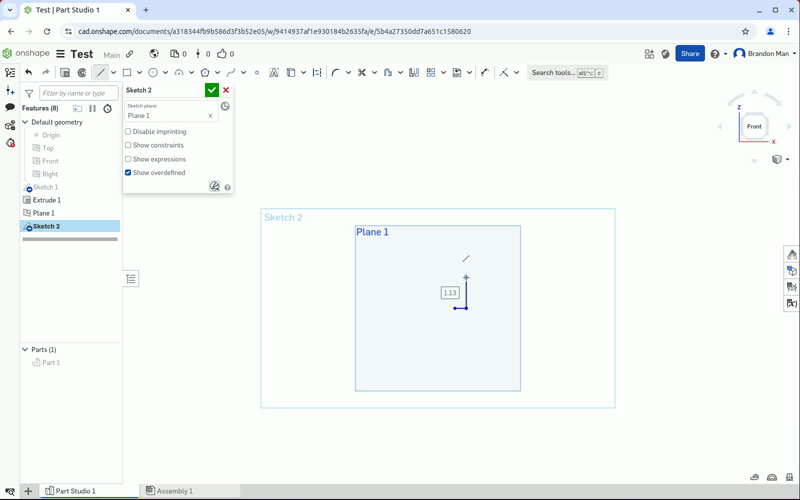
scroll(-6)
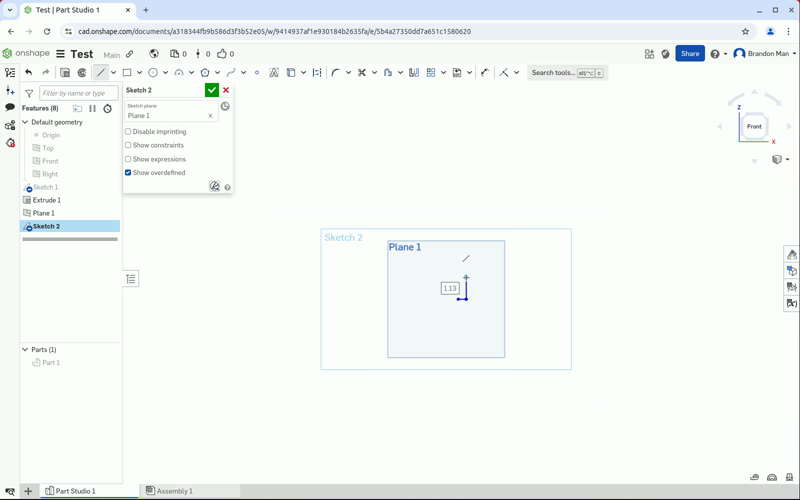
scroll(-6)
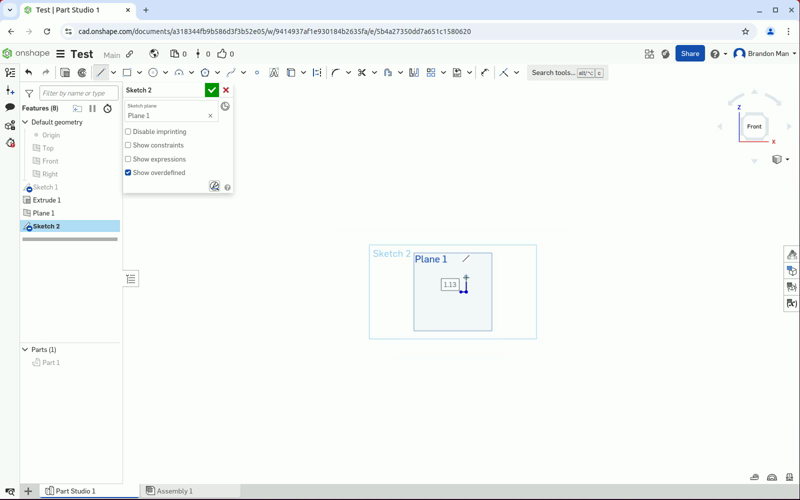
scroll(-6)
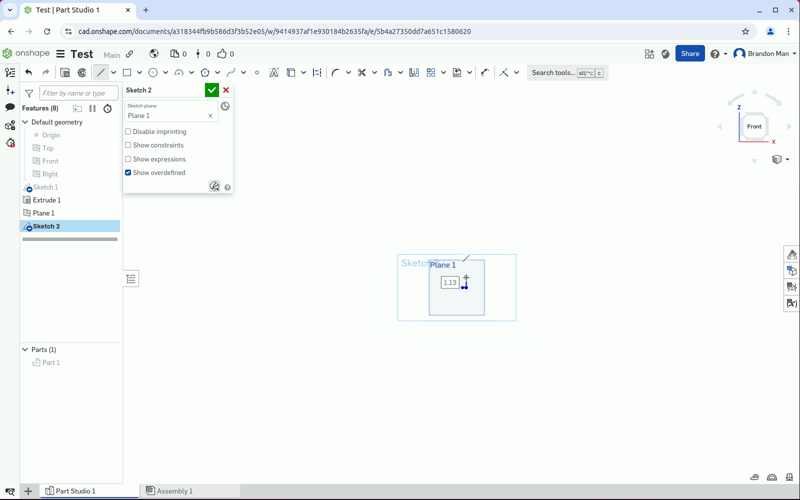
scroll(-6)
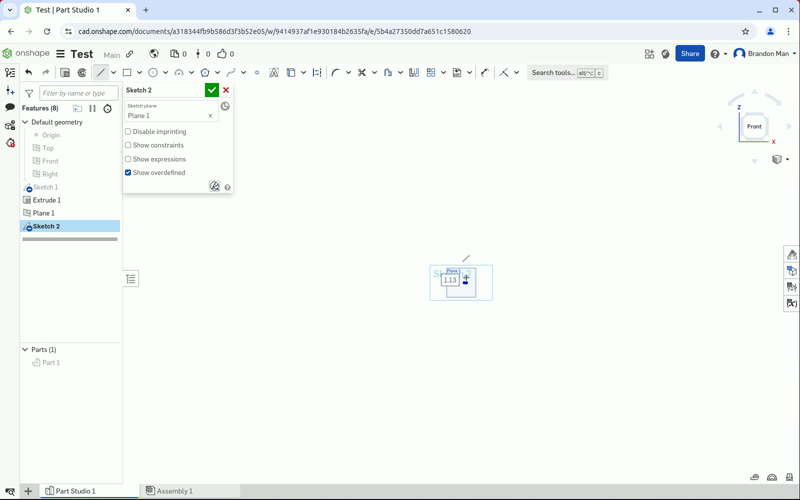
key_up(shift)
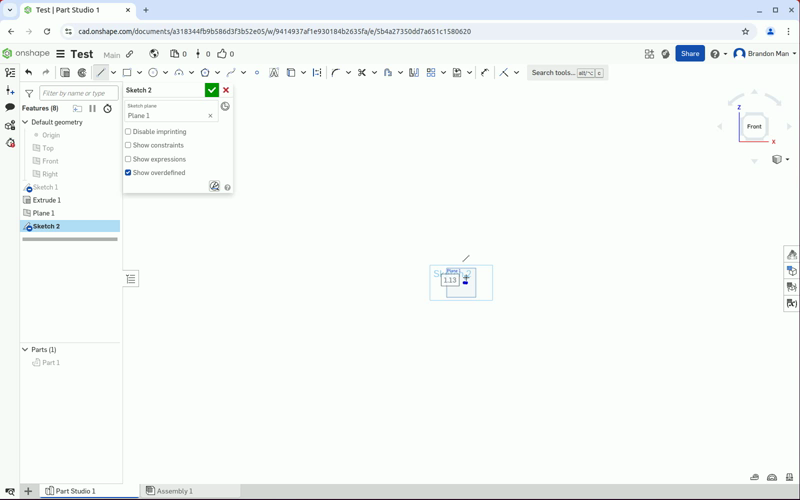
key_down(shift)
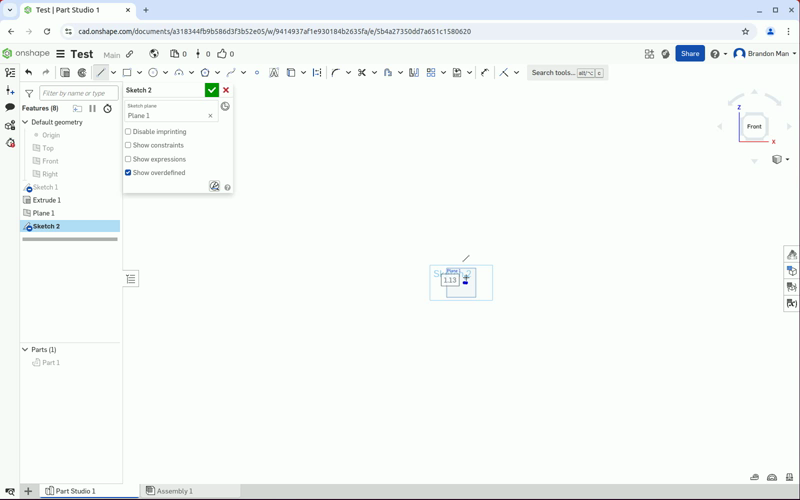
mouse_move(496, 277)
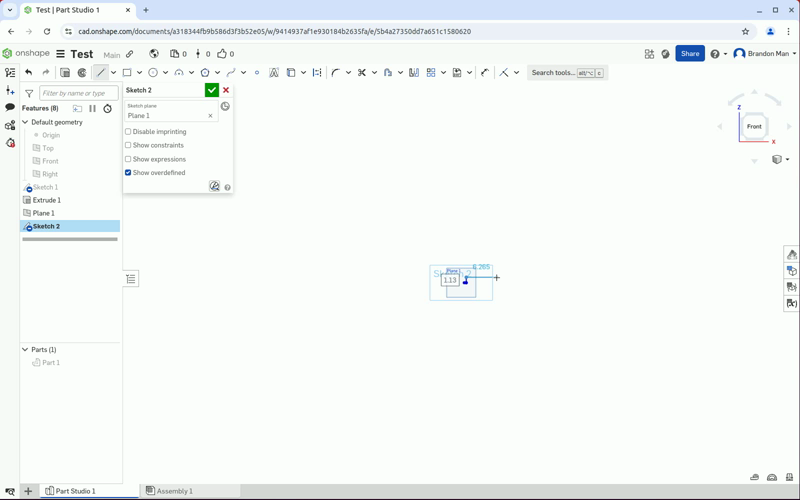
mouse_move(464, 277)
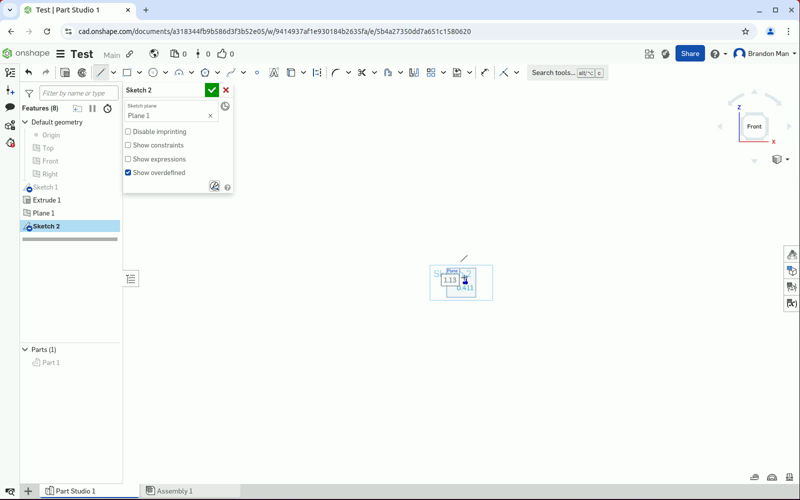
scroll(6)
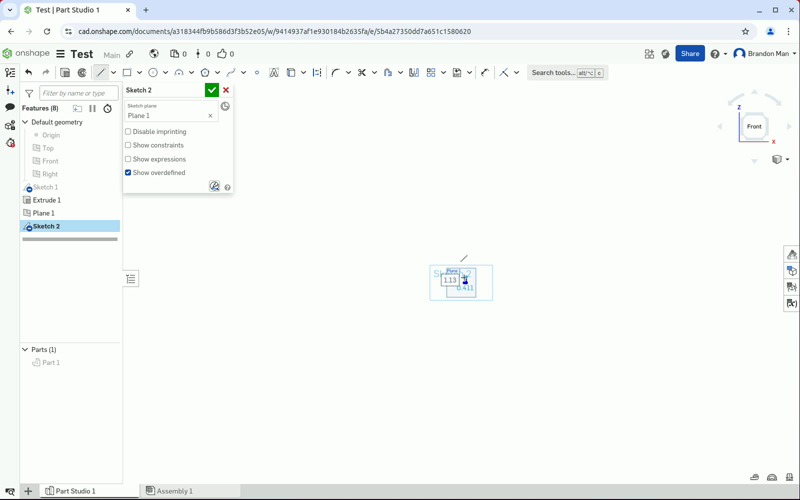
scroll(6)
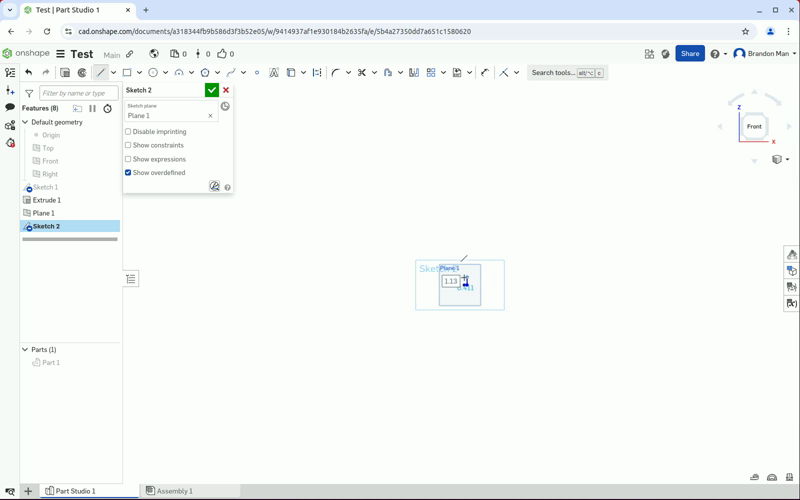
scroll(6)
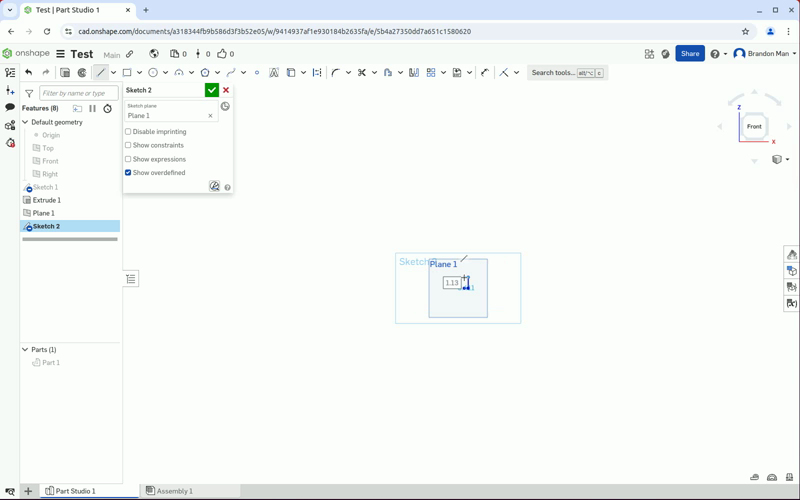
scroll(6)
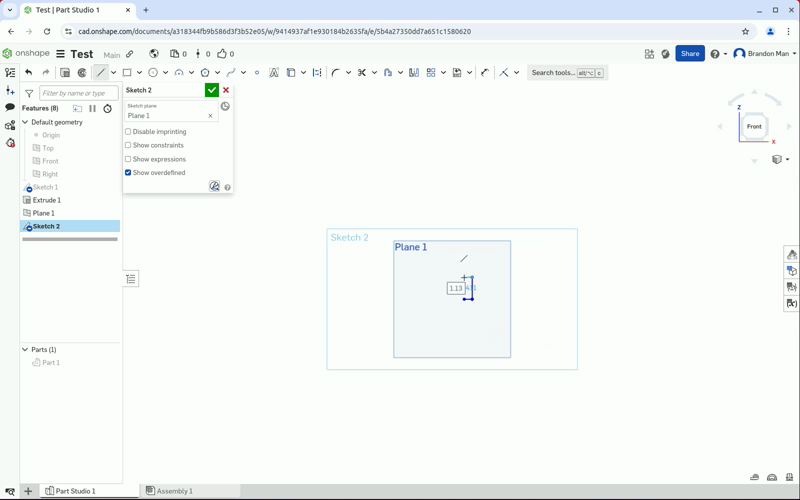
scroll(6)
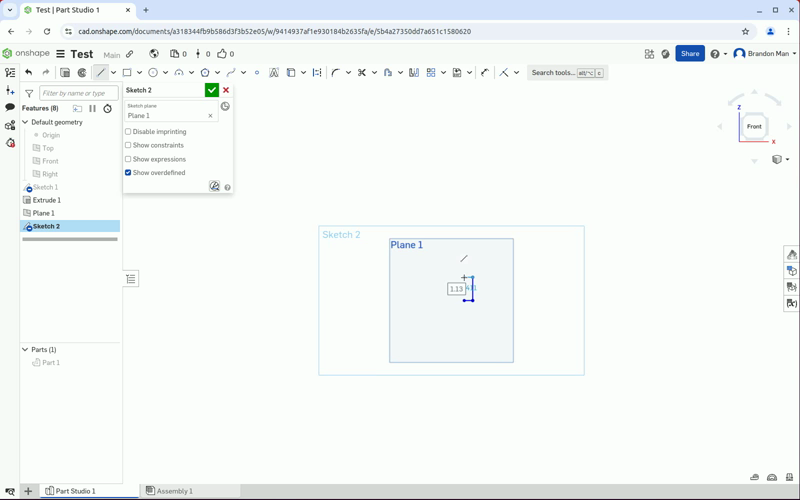
scroll(6)
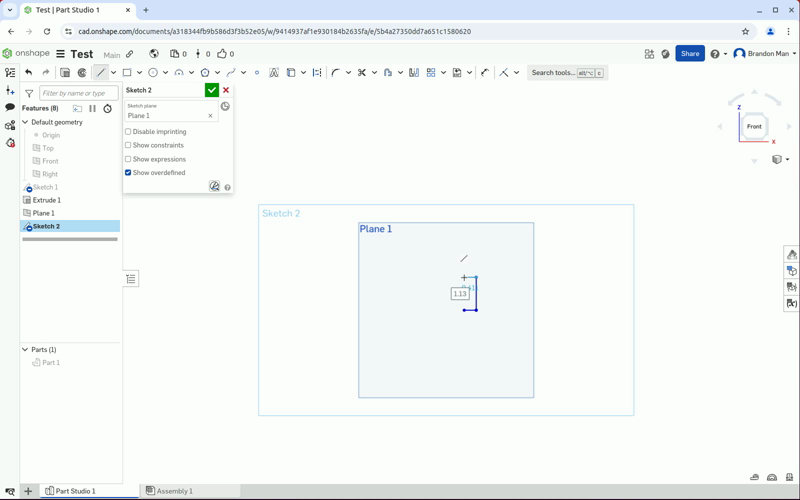
scroll(6)
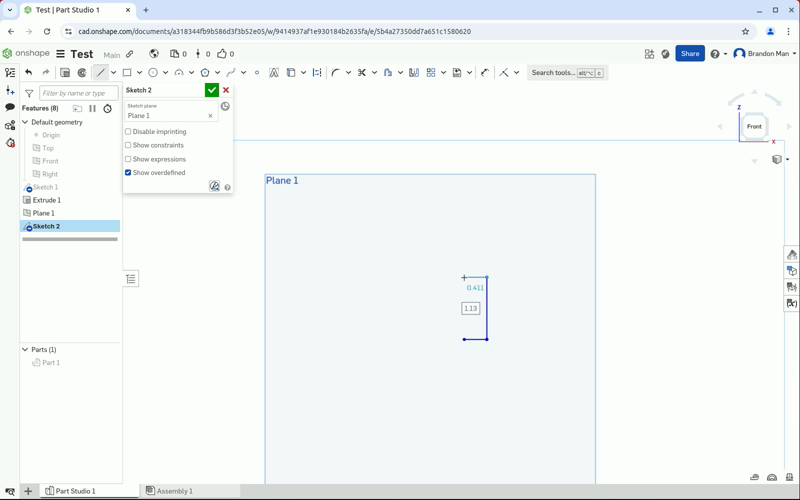
click(464, 277)
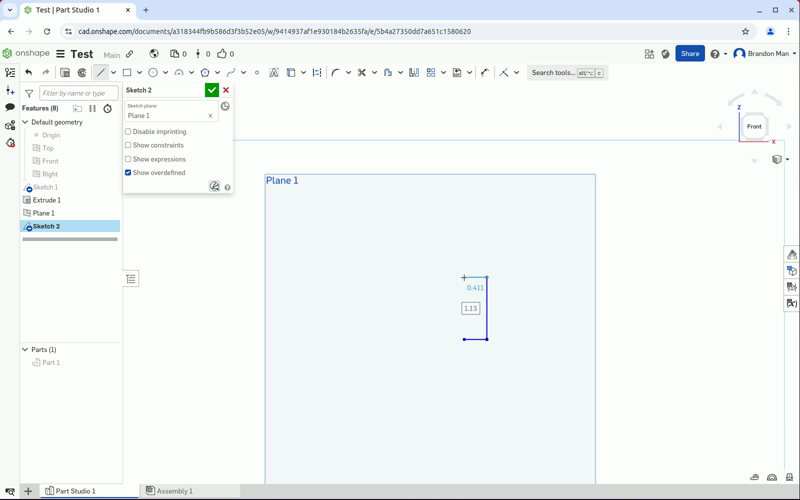
scroll(-6)
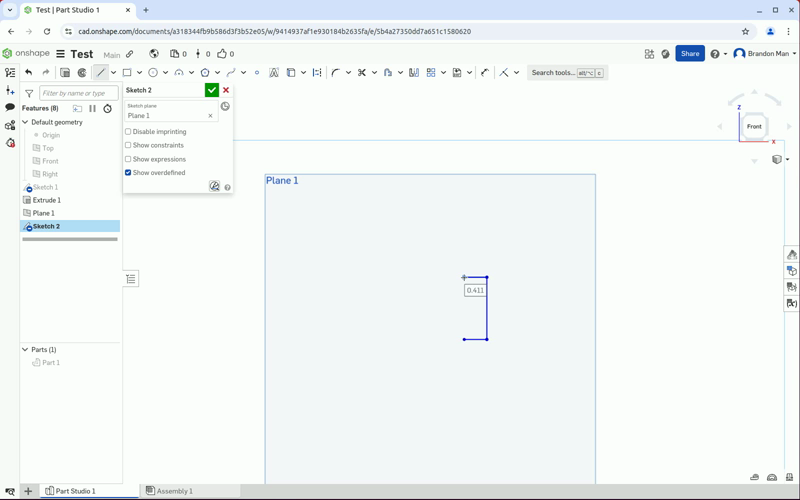
scroll(-6)
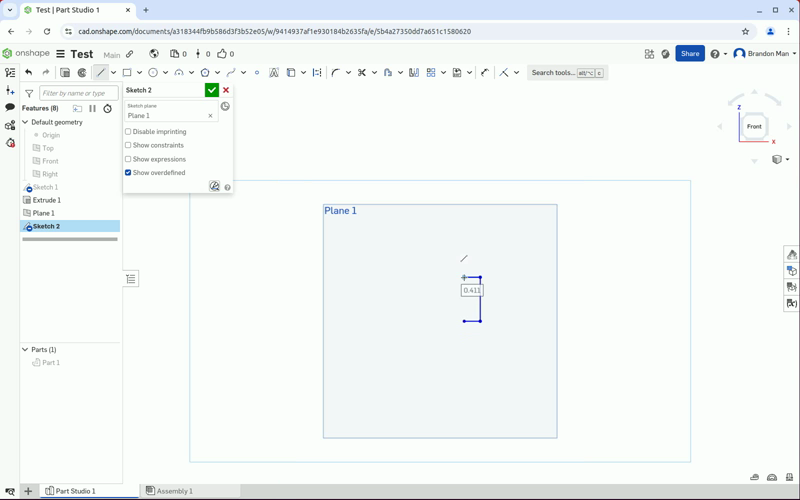
scroll(-6)
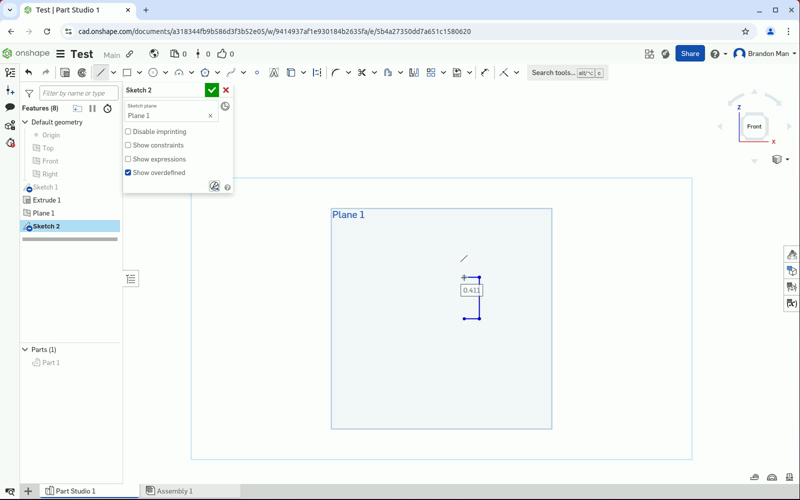
scroll(-6)
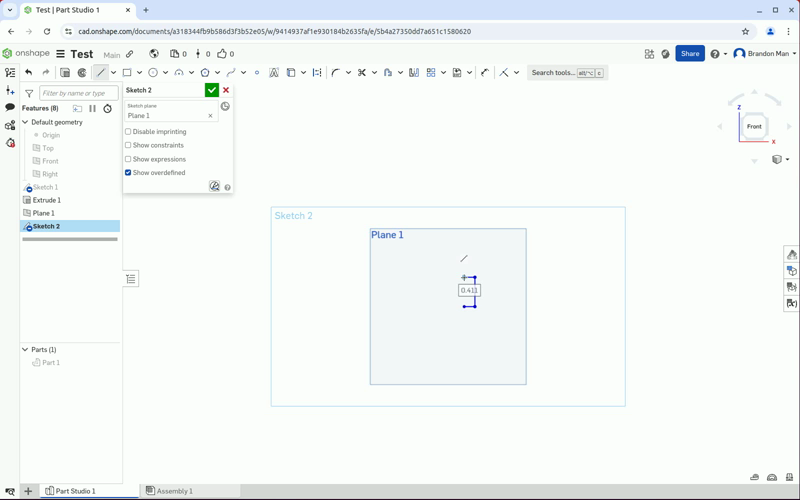
scroll(-6)
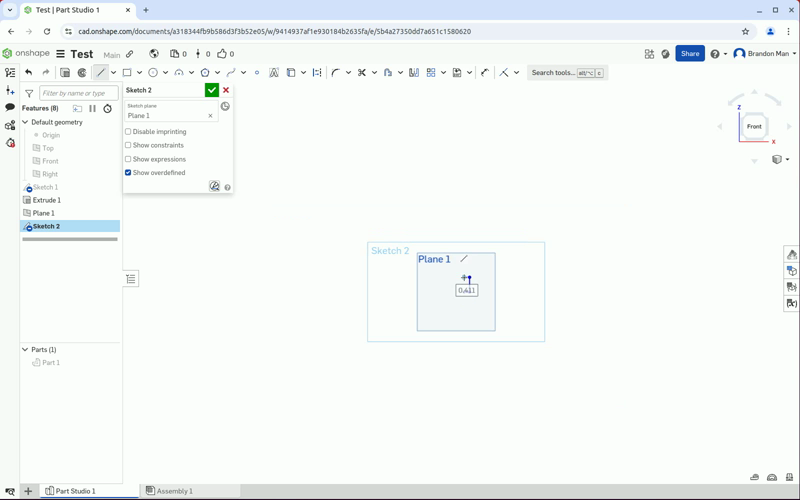
scroll(-6)
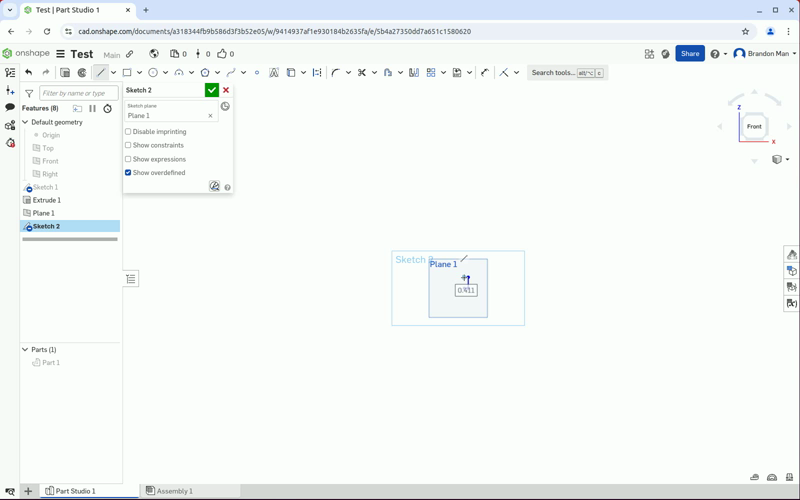
scroll(-6)
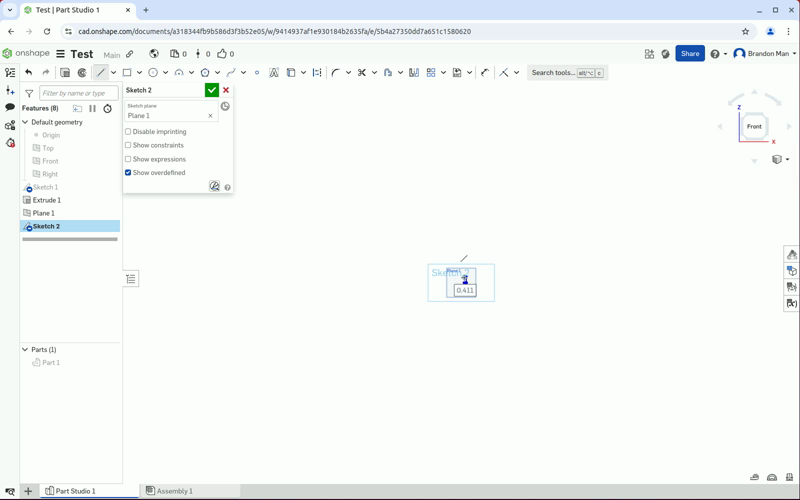
key_up(shift)
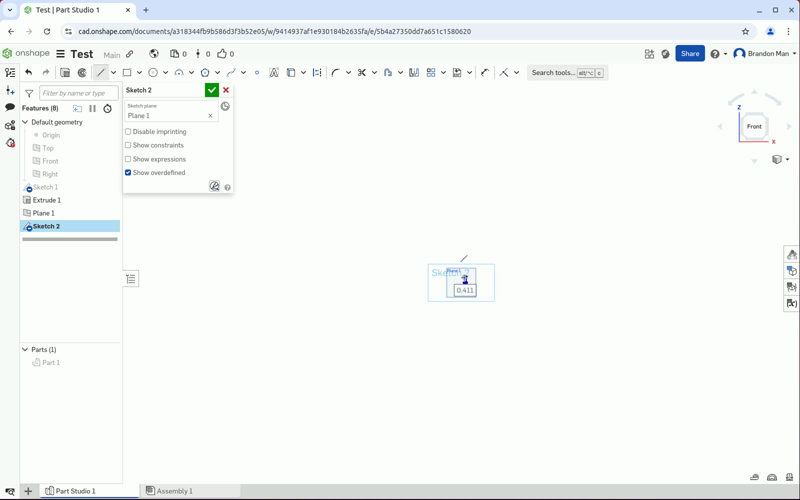
mouse_move(494, 277)
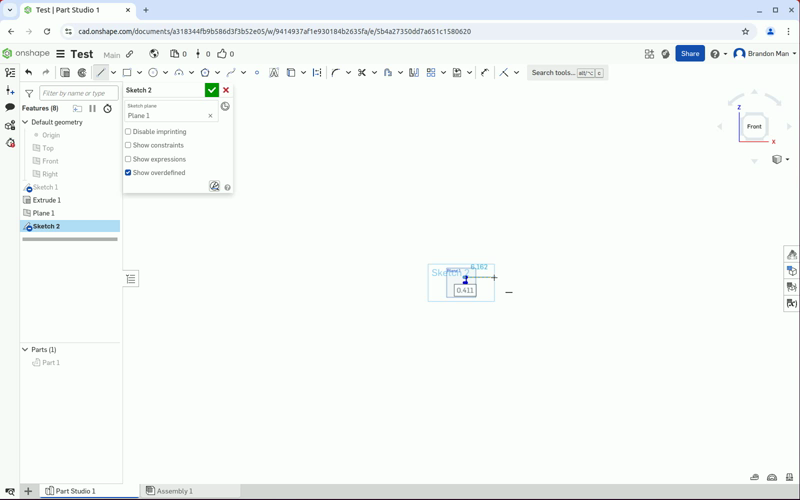
key_down(shift)
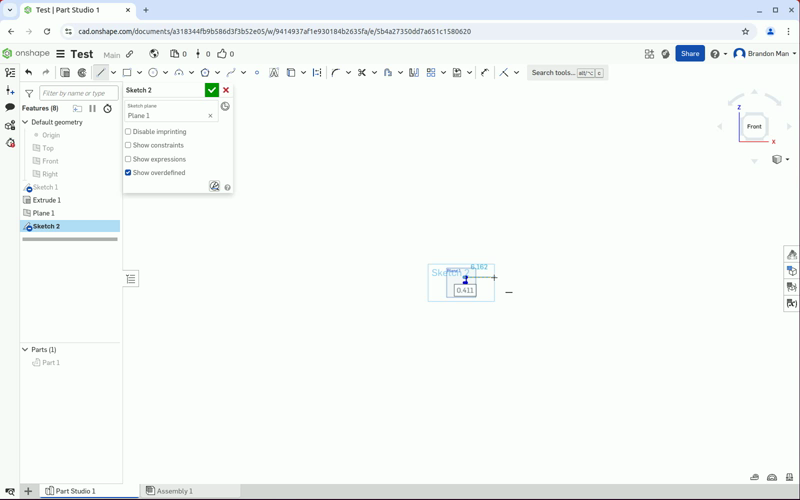
mouse_move(464, 282)
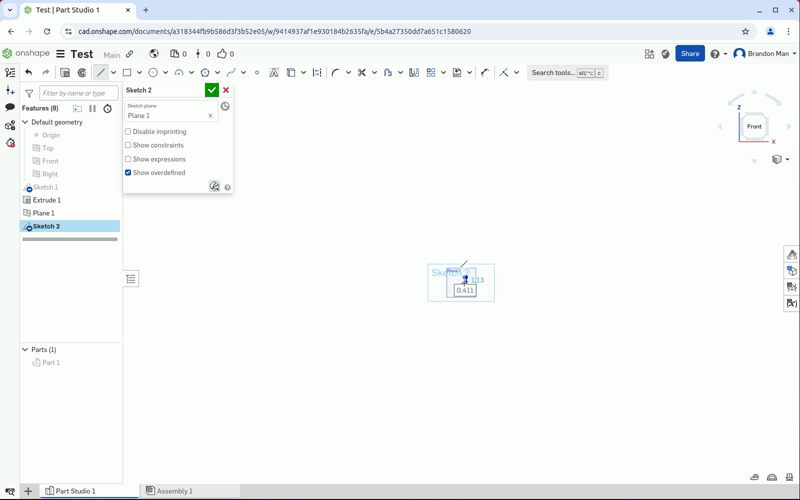
scroll(6)
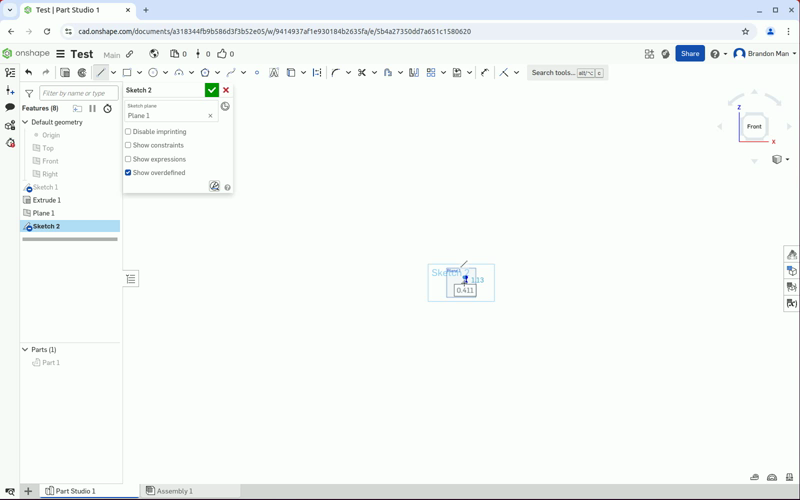
scroll(6)
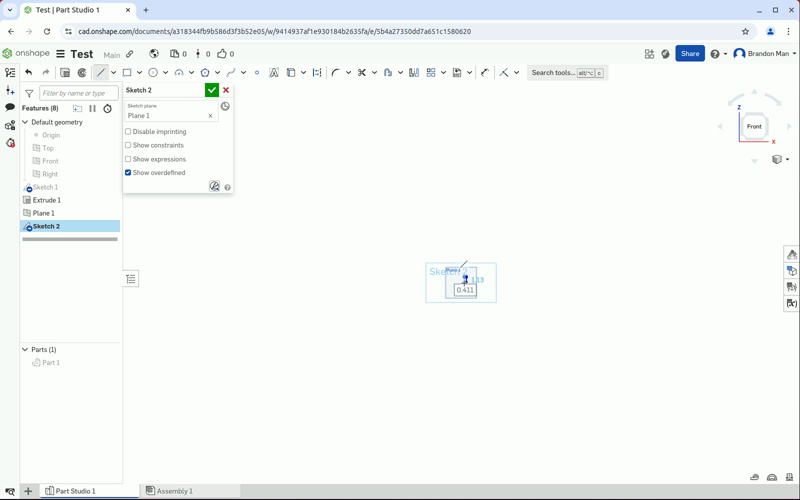
scroll(6)
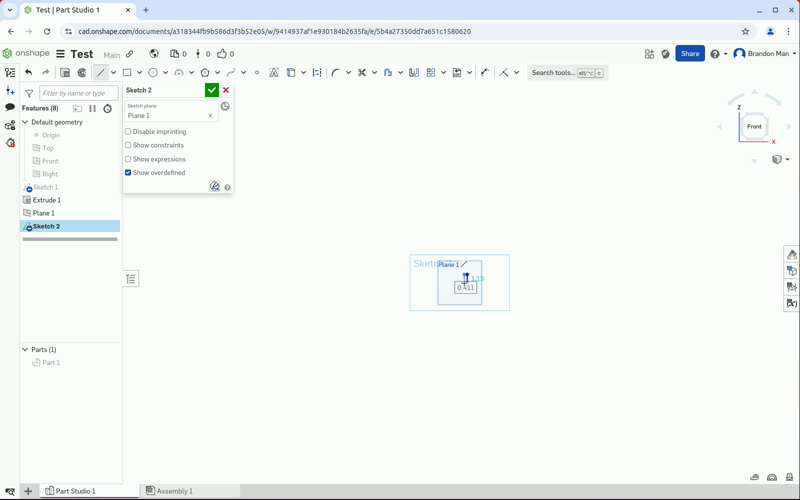
scroll(6)
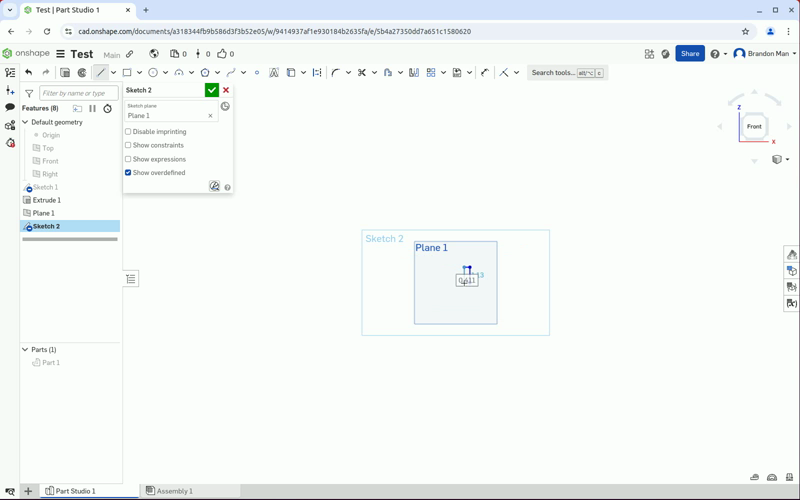
scroll(6)
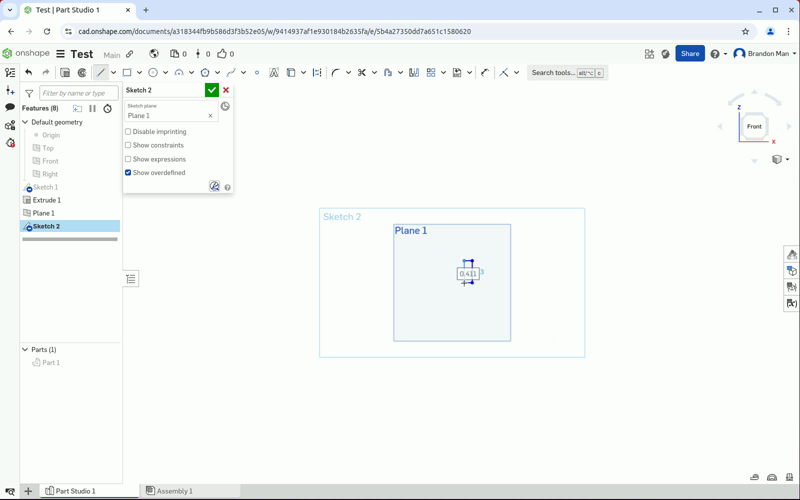
scroll(6)
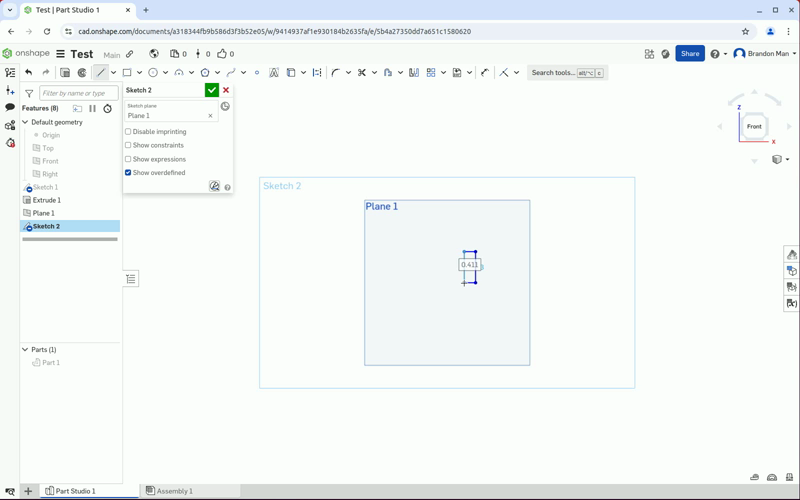
scroll(6)
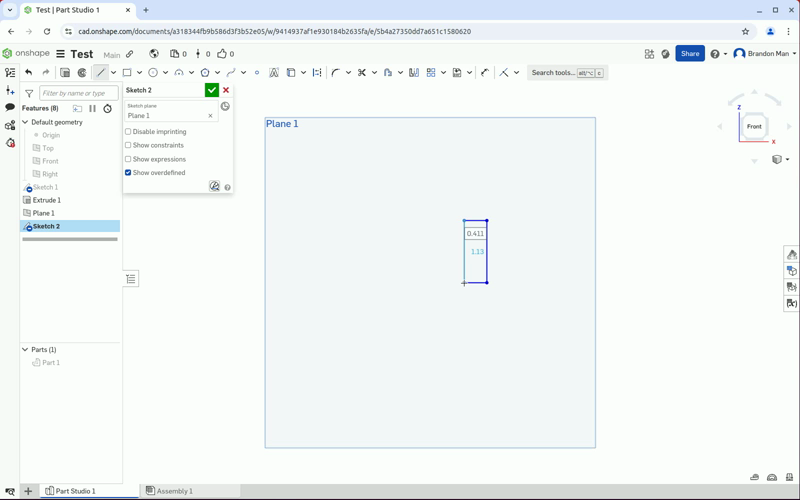
key_up(shift)
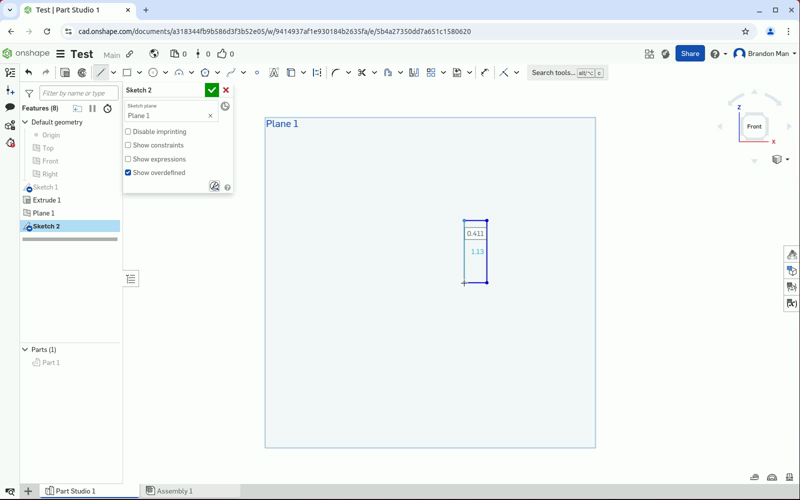
click(464, 282)
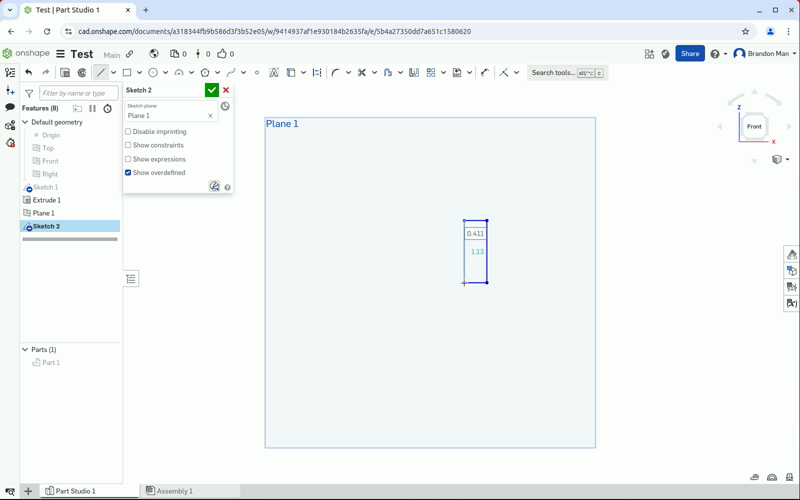
scroll(-6)
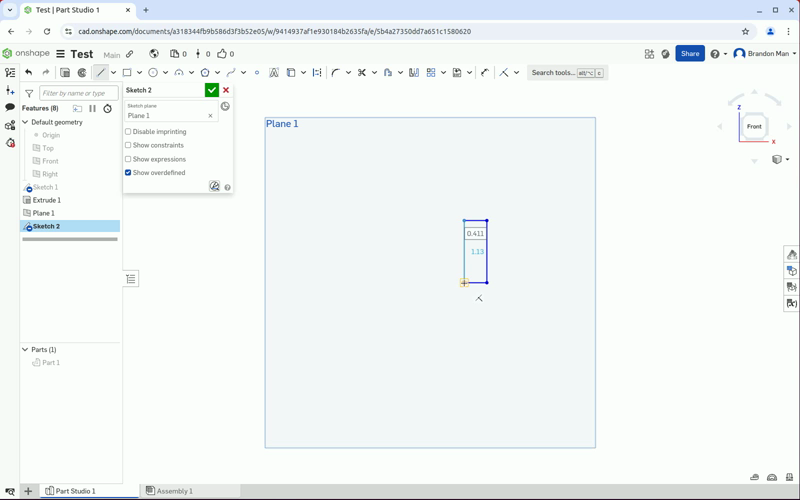
scroll(-6)
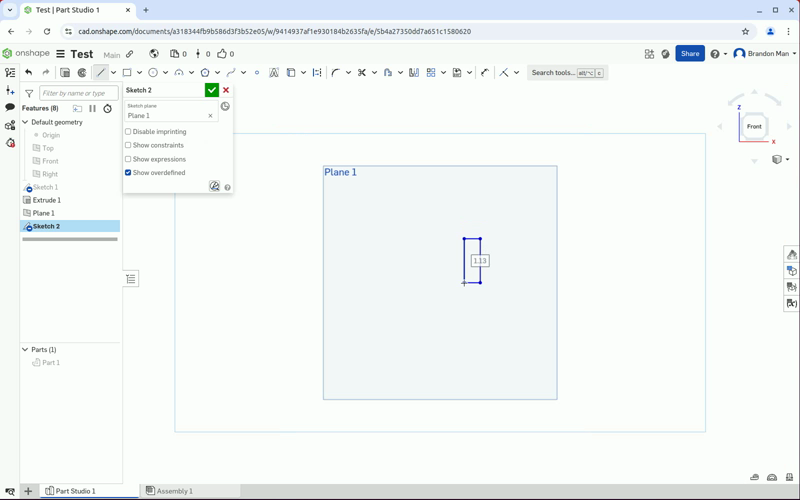
scroll(-6)
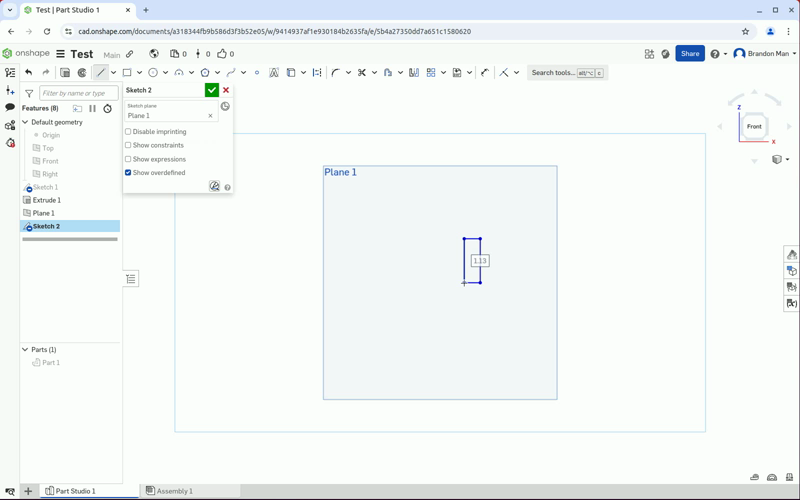
scroll(-6)
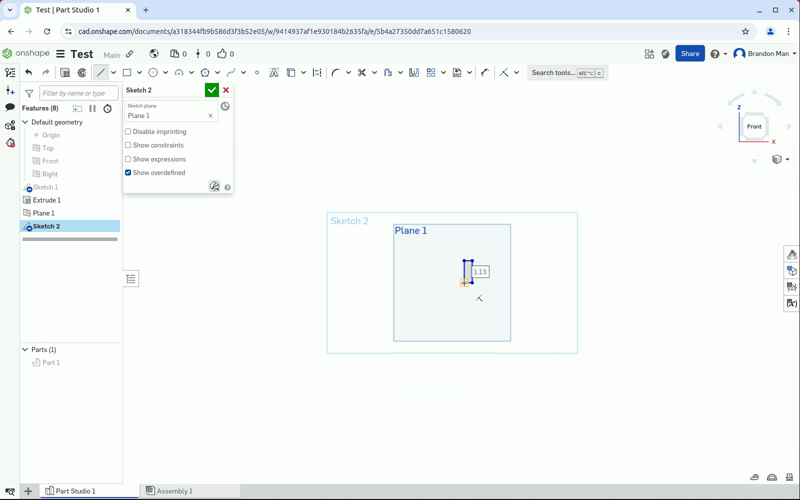
scroll(-6)
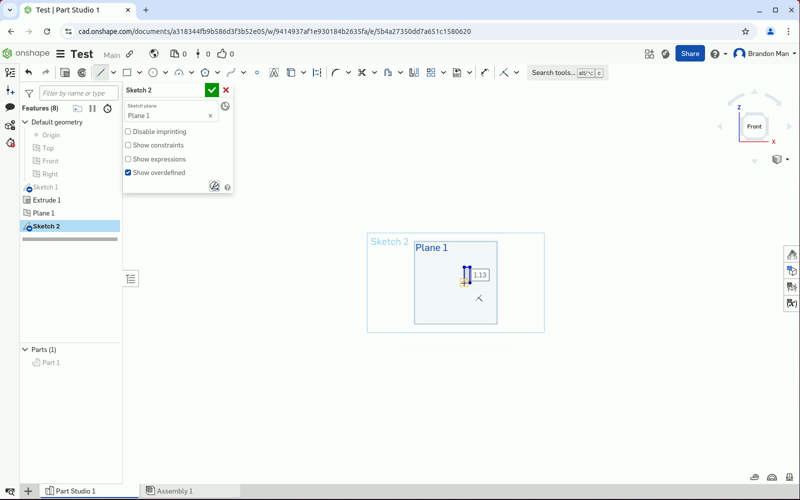
scroll(-6)
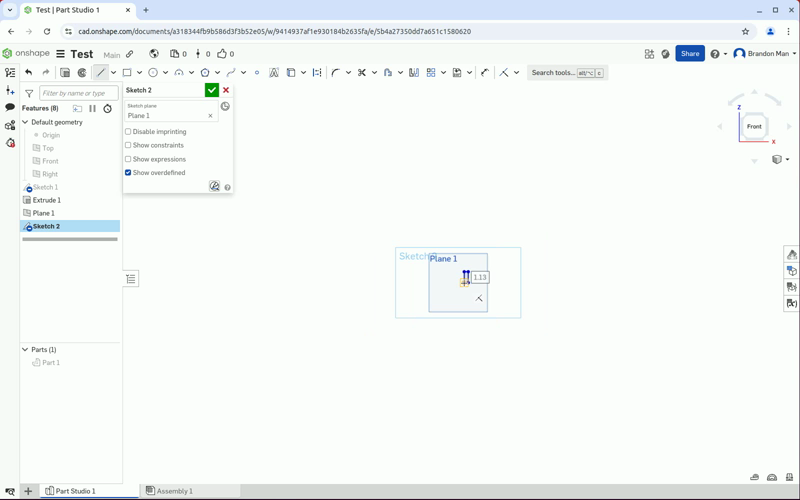
scroll(-6)
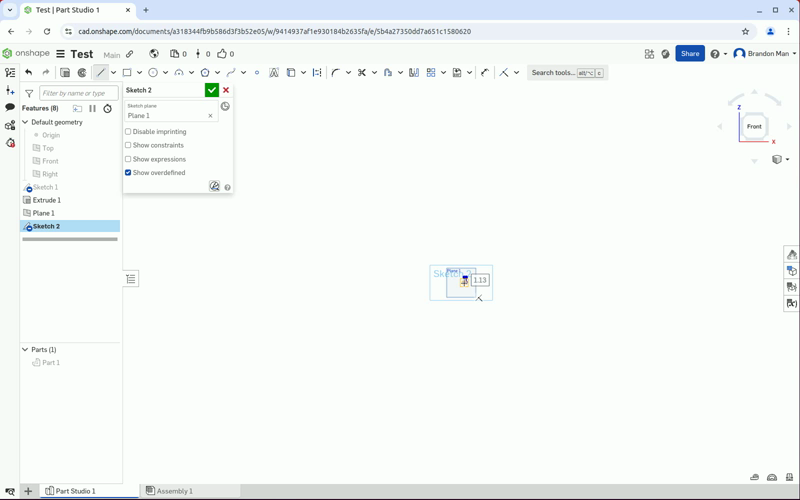
key(esc)
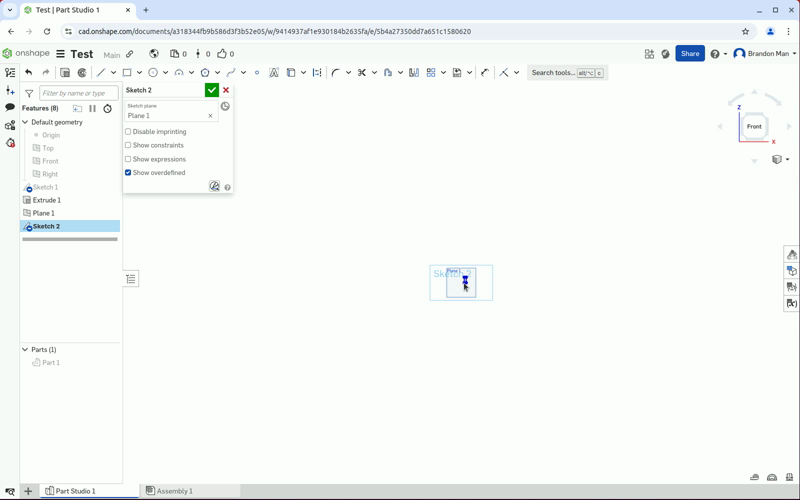
mouse_move(464, 277)
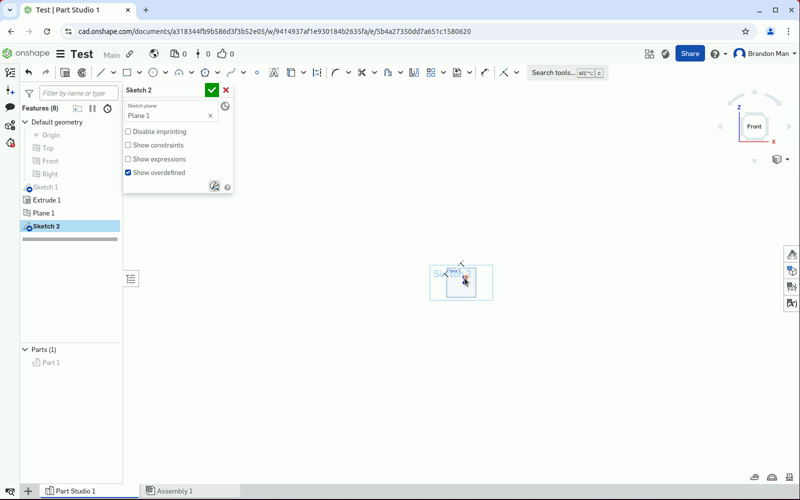
scroll(6)
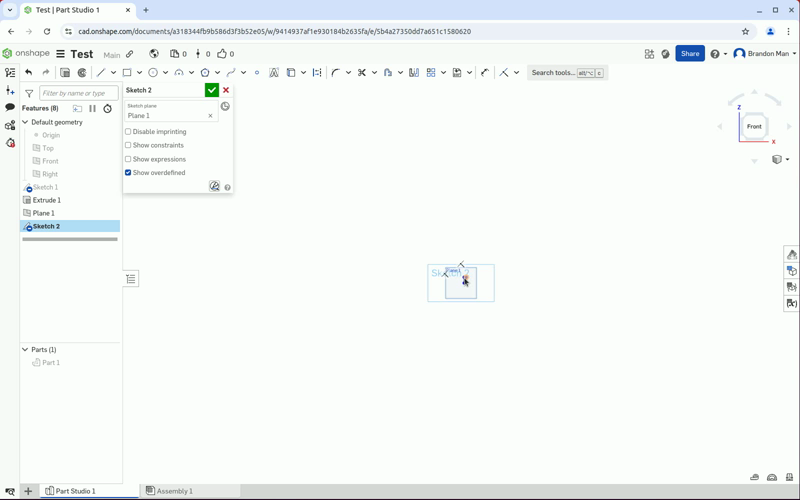
scroll(6)
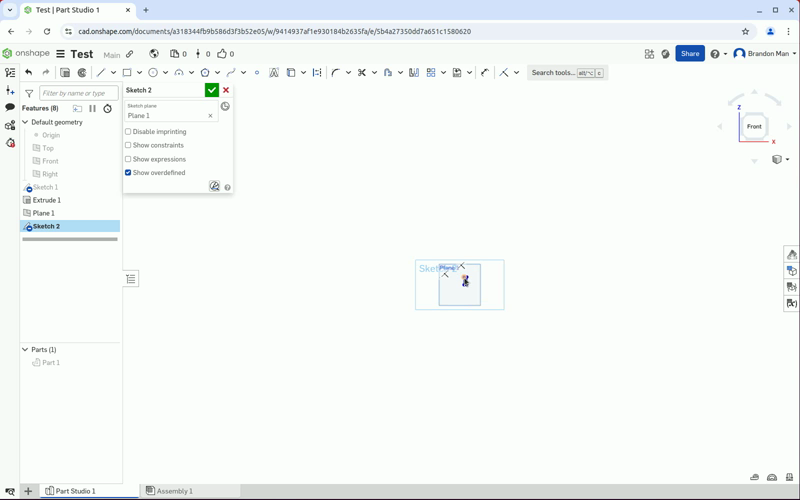
scroll(6)
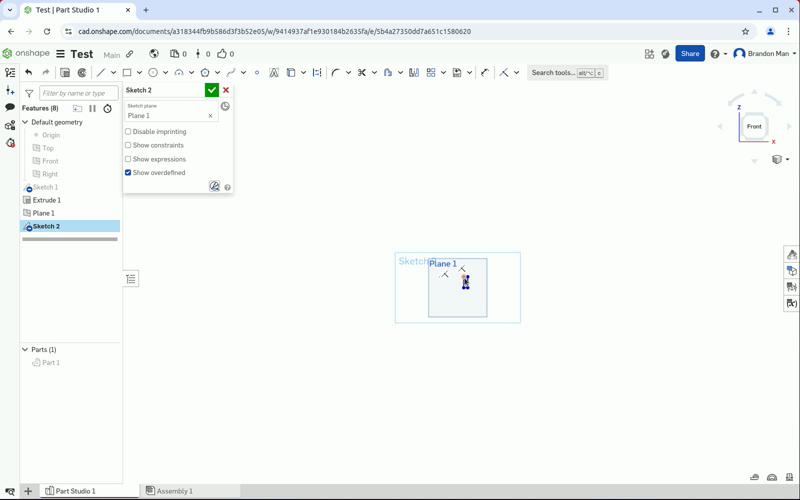
scroll(6)
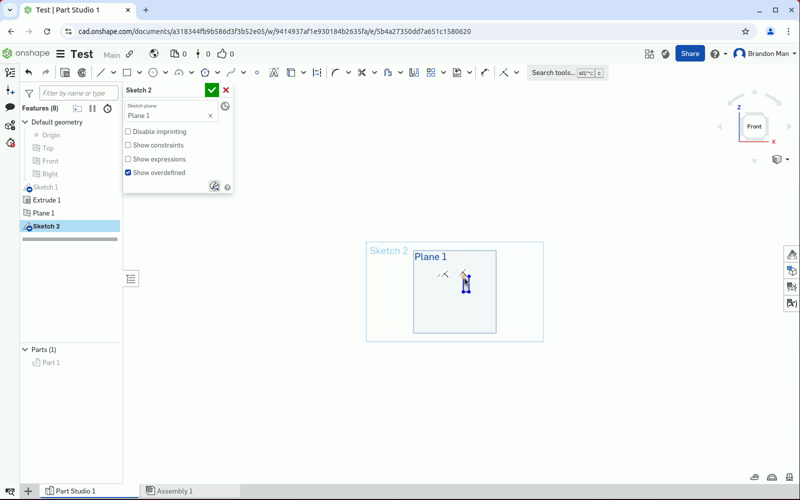
scroll(6)
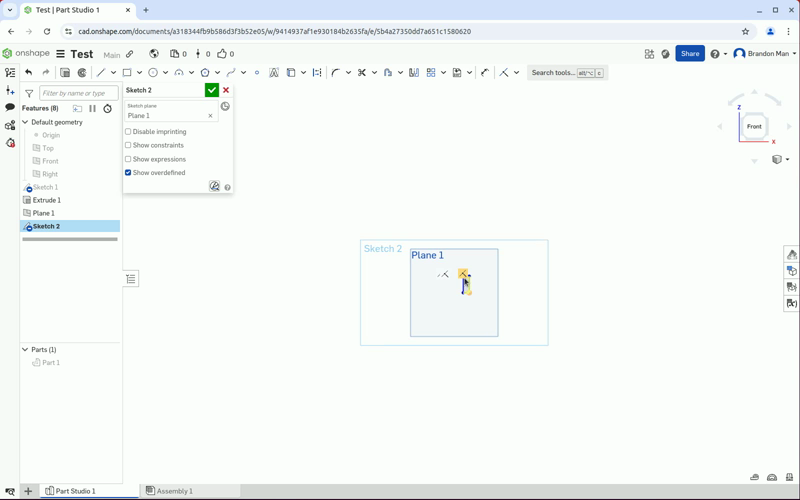
scroll(6)
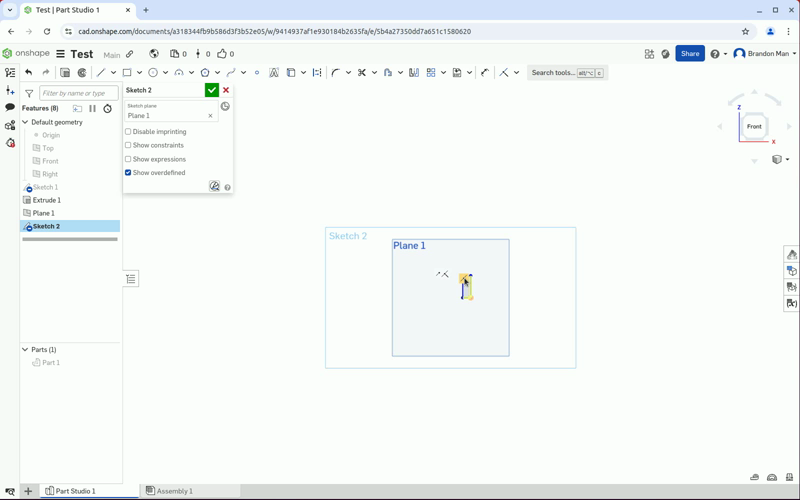
scroll(6)
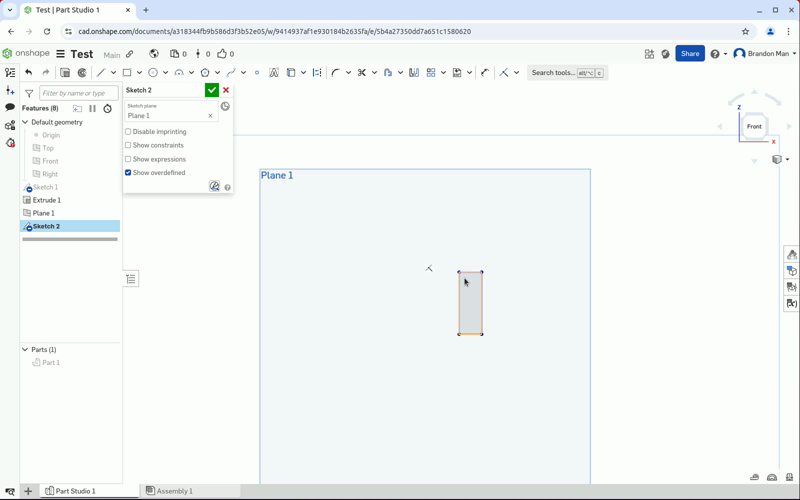
click(464, 277)
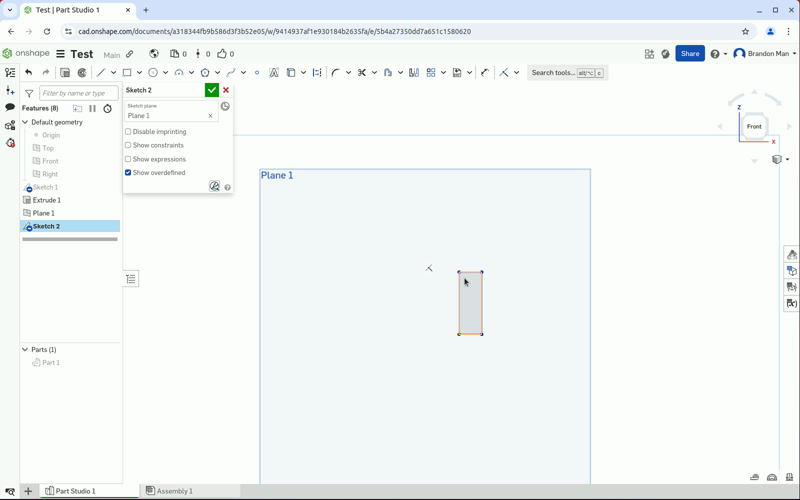
scroll(-6)
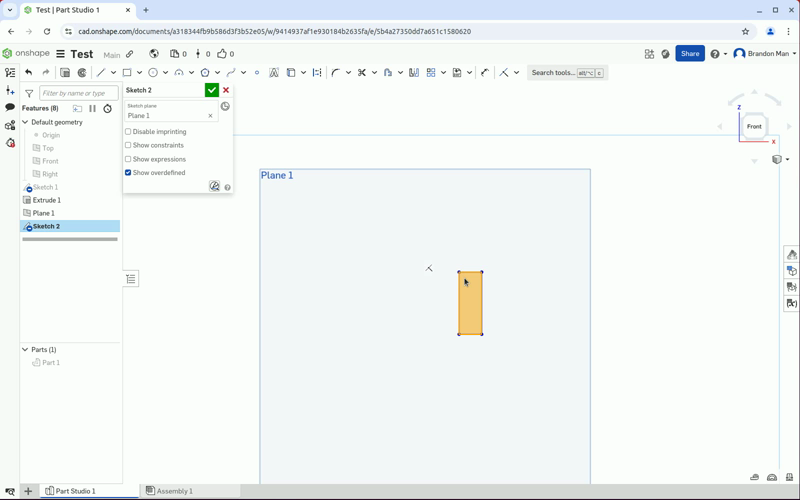
scroll(-6)
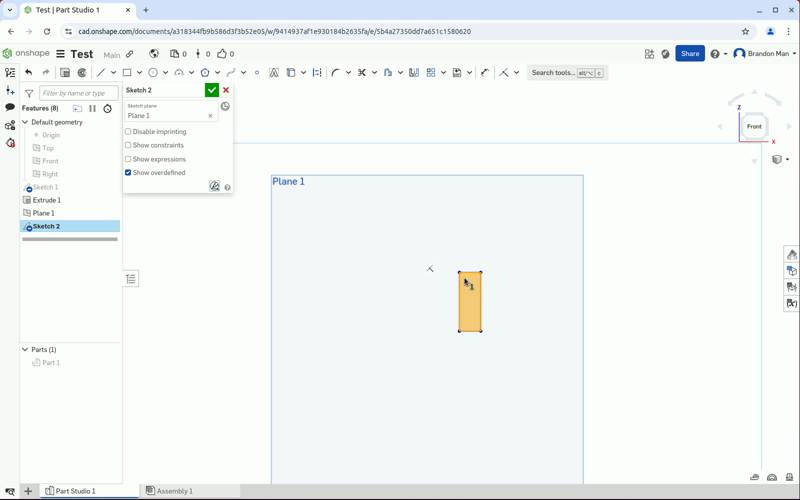
scroll(-6)
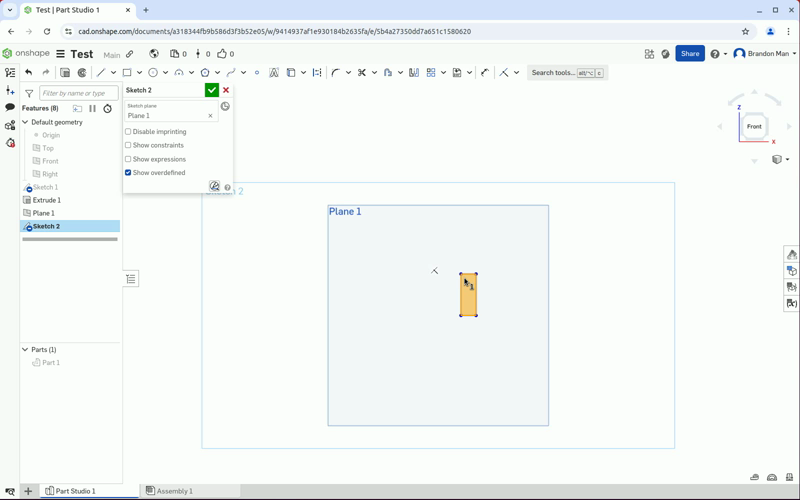
scroll(-6)
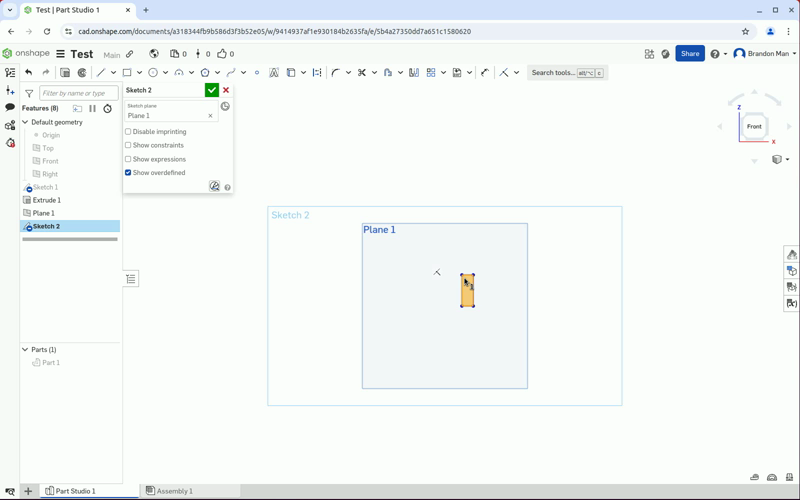
scroll(-6)
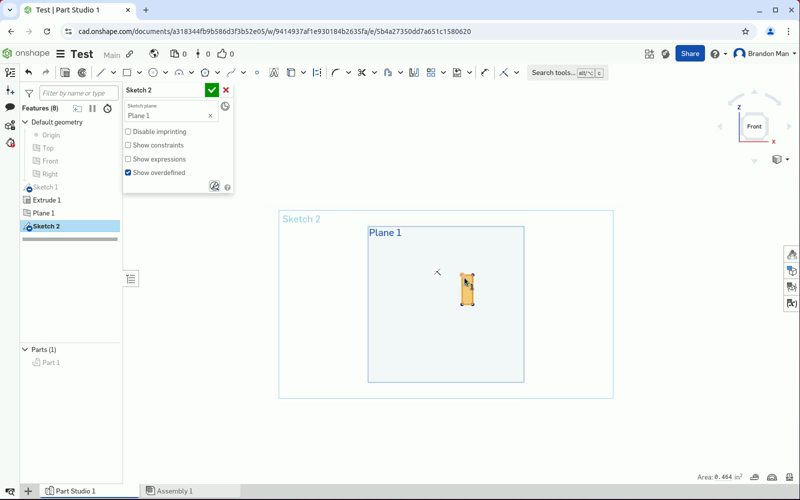
scroll(-6)
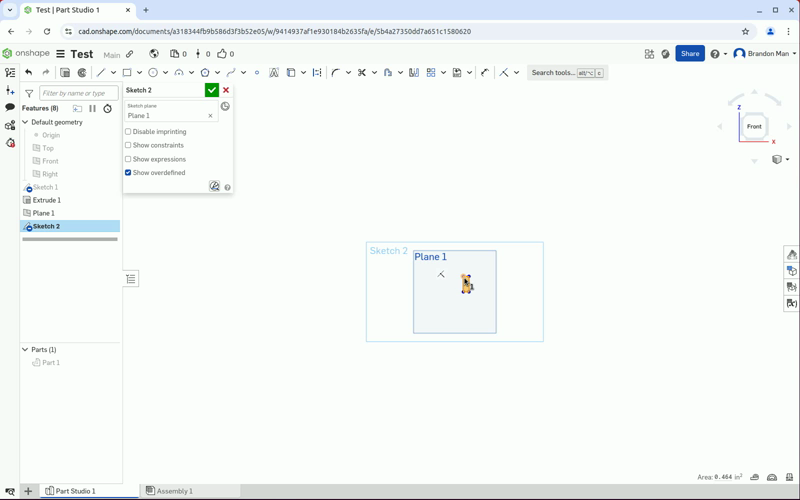
scroll(-6)
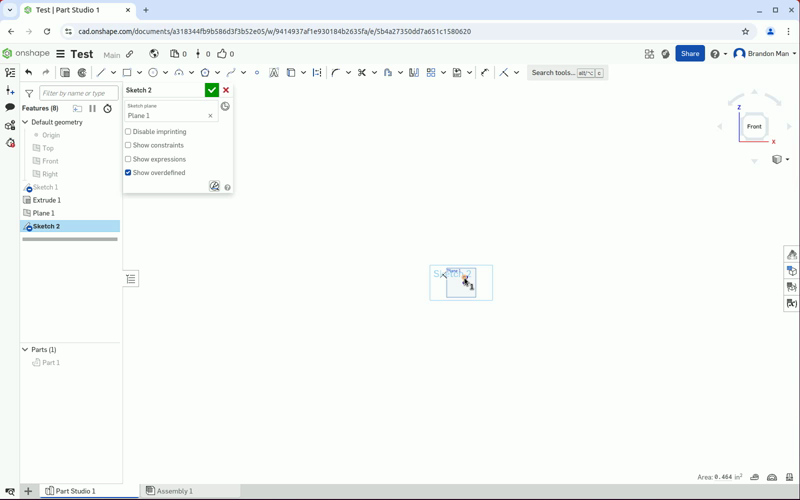
mouse_move(73, 352)
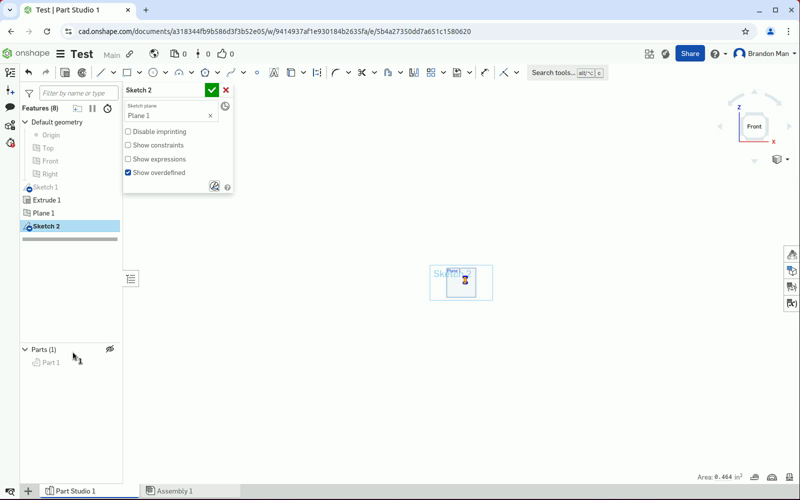
key(shift+y)
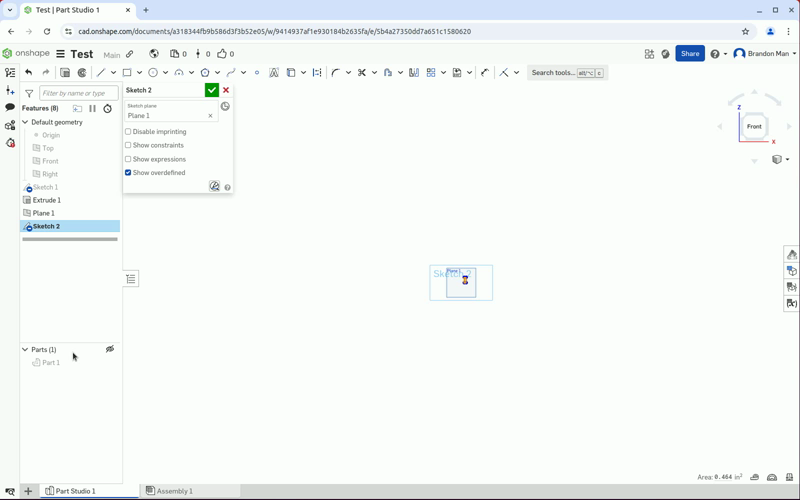
key(shift+e)
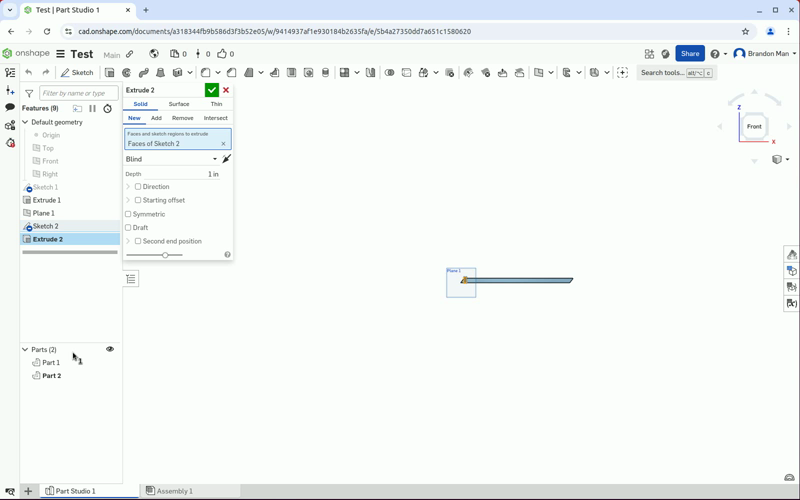
mouse_move(143, 106)
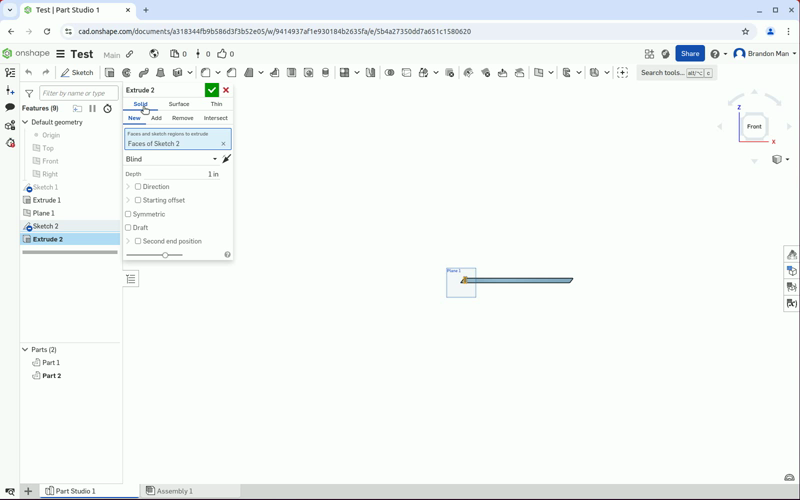
click(143, 106)
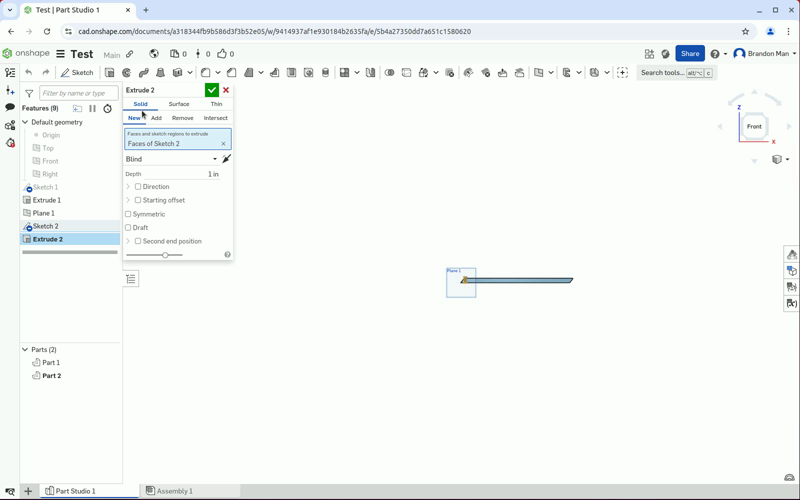
mouse_move(137, 120)
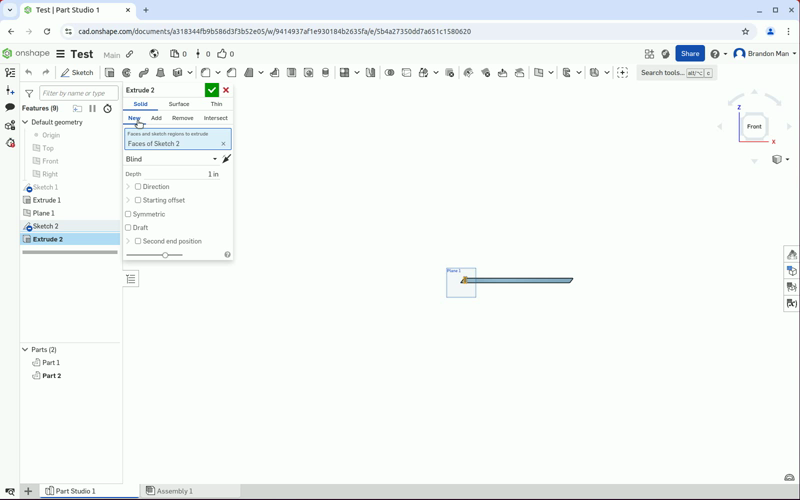
click(137, 120)
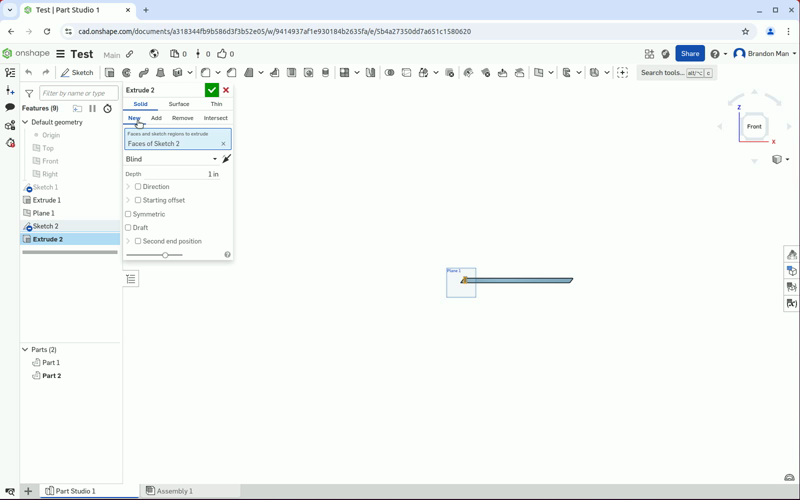
key(tab, 4)
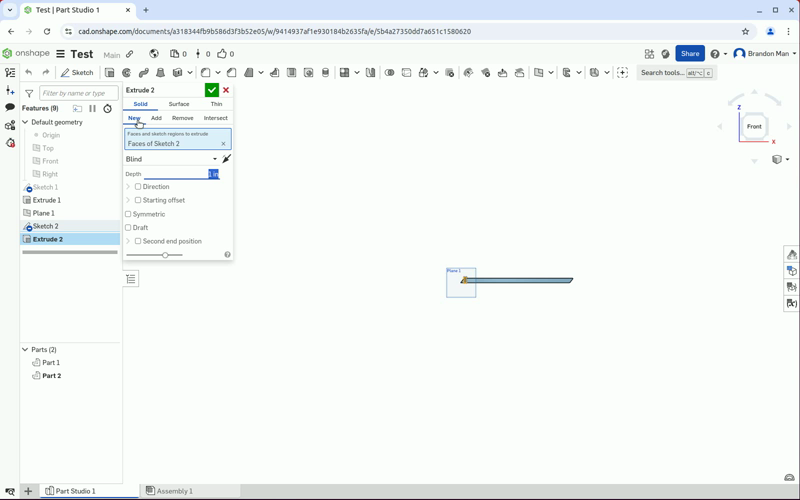
text(1.685)
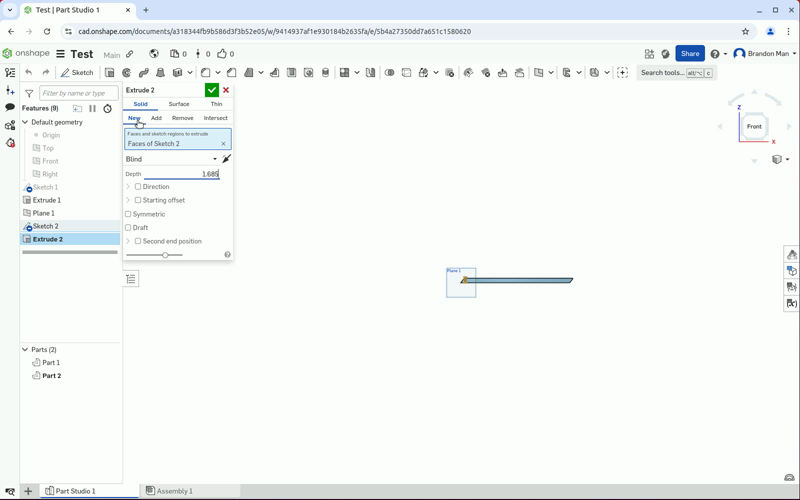
key(enter)
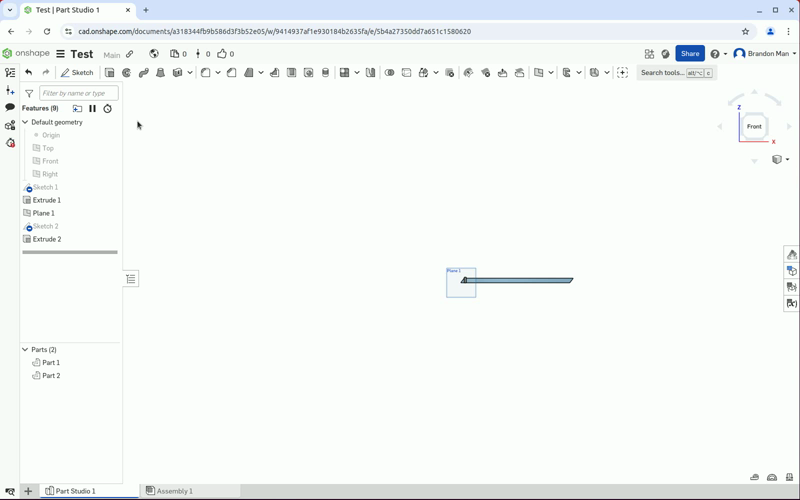
key(shift+h)
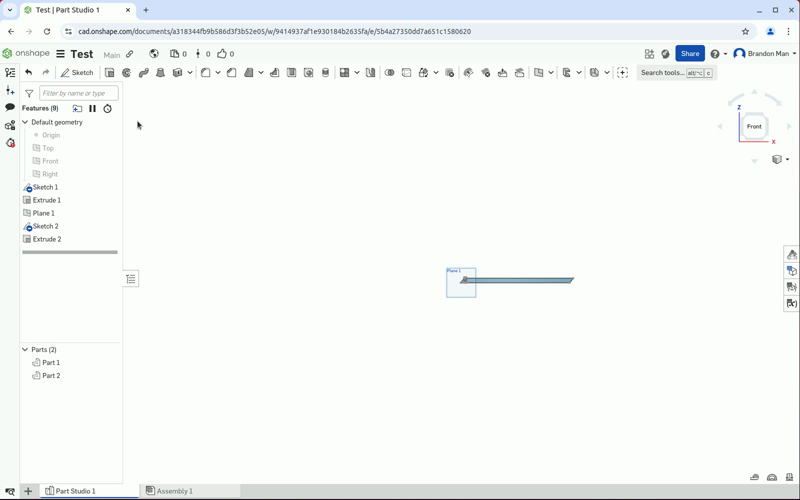
key(shift+h)
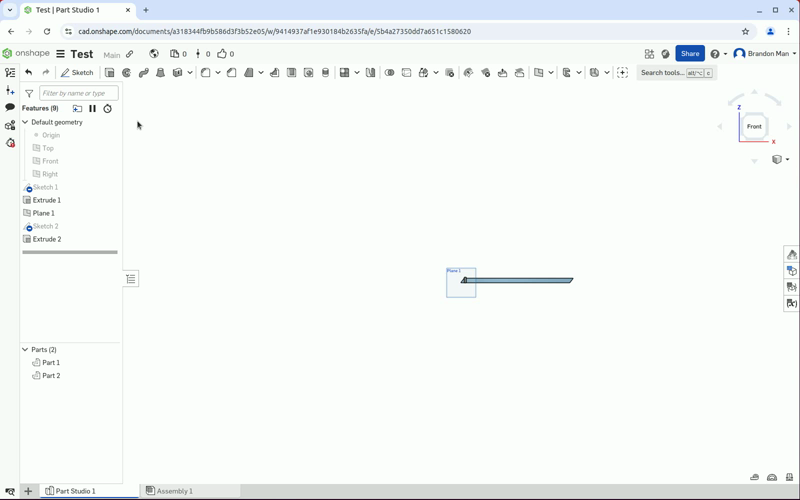
mouse_move(73, 189)
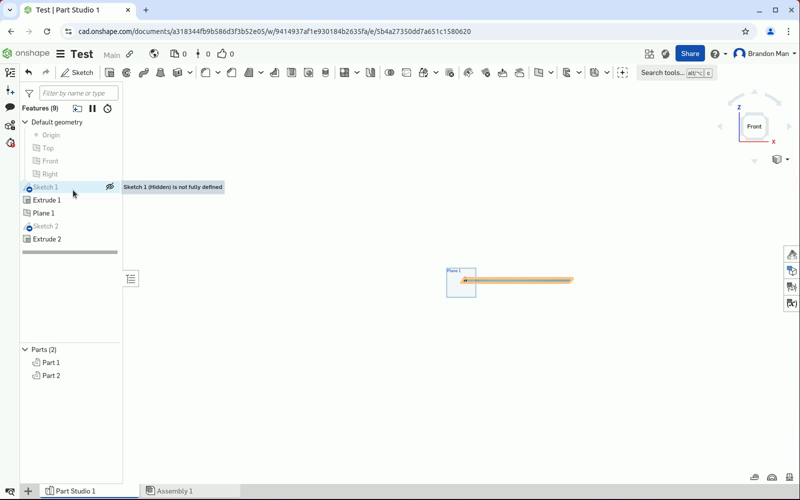
click(73, 189)
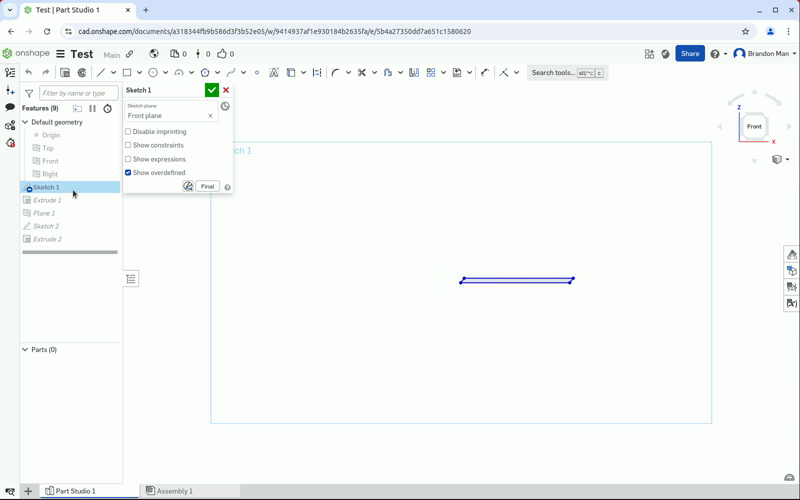
mouse_move(229, 92)
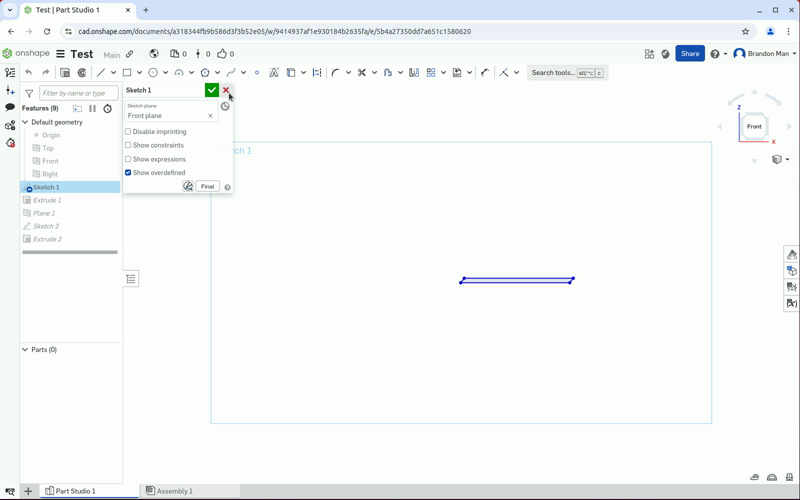
click(229, 92)
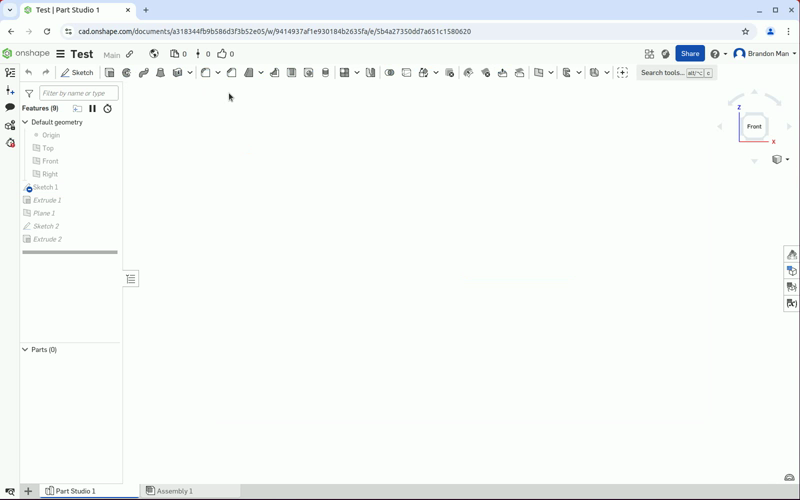
key(shift+s)
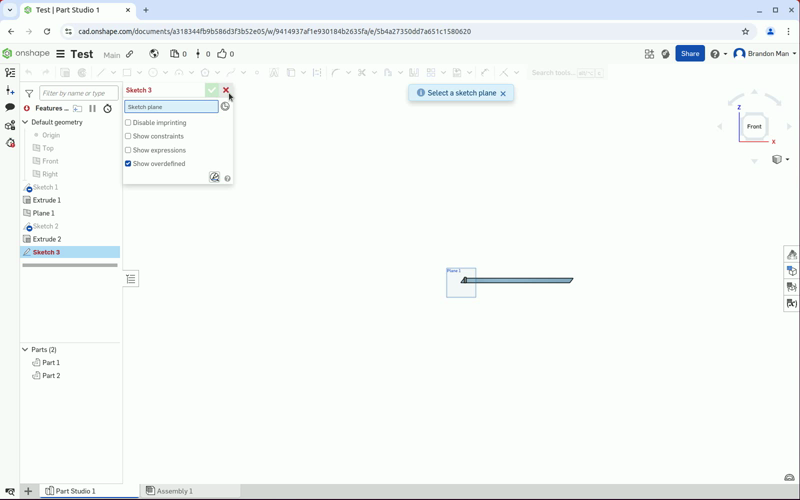
mouse_move(73, 215)
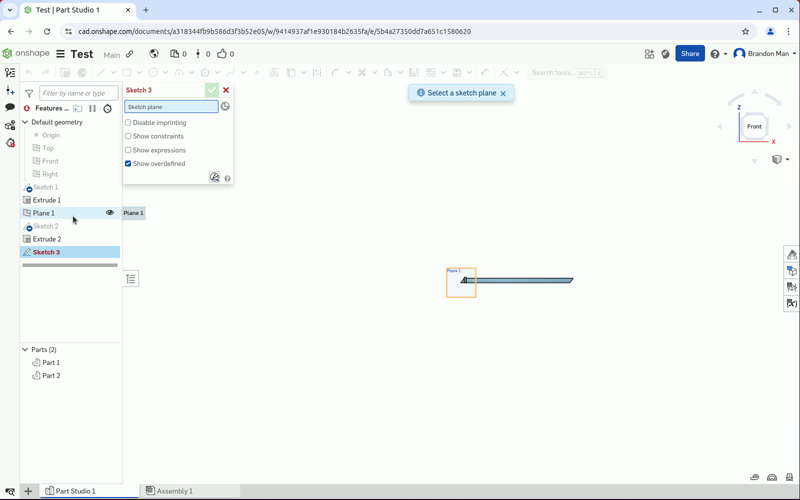
click(73, 215)
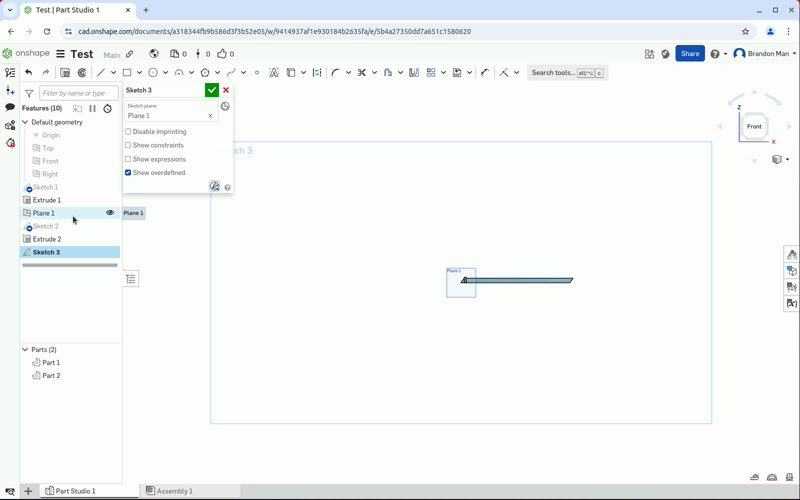
mouse_move(73, 352)
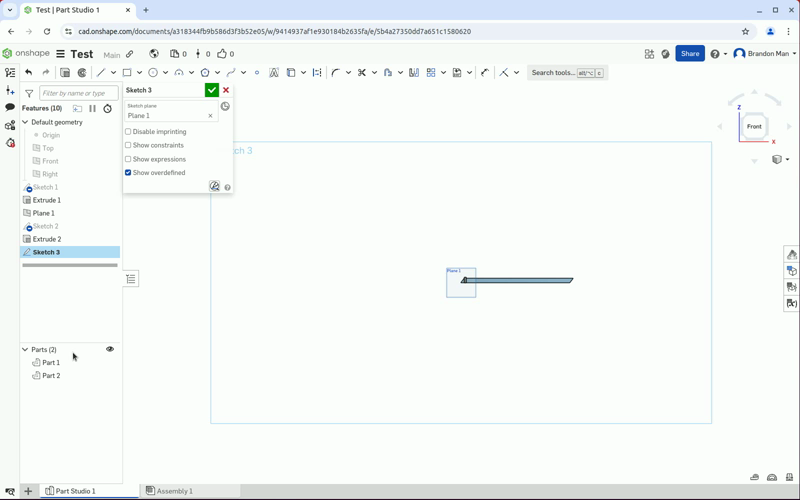
key(y)
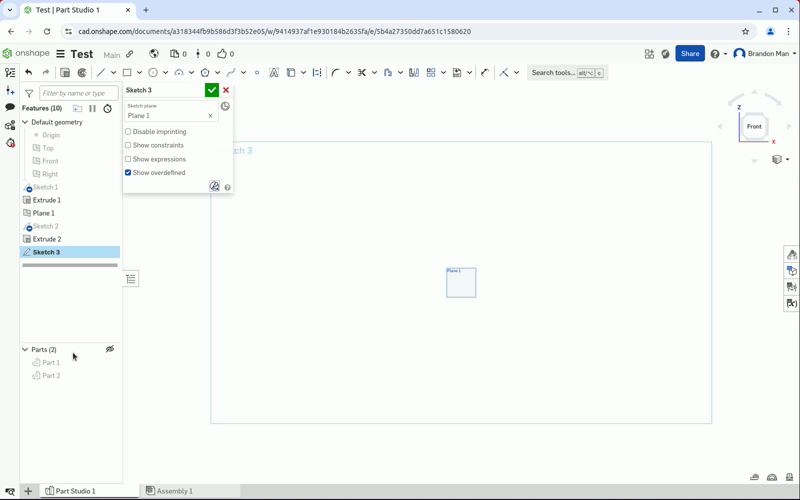
key(l)
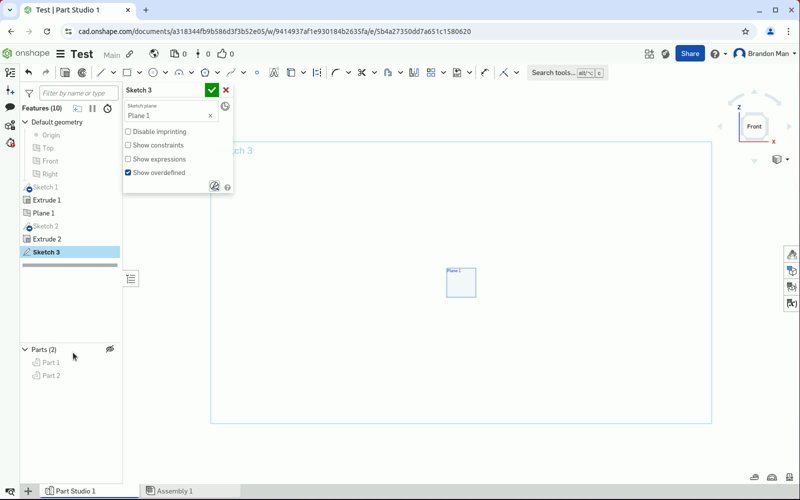
key_down(shift)
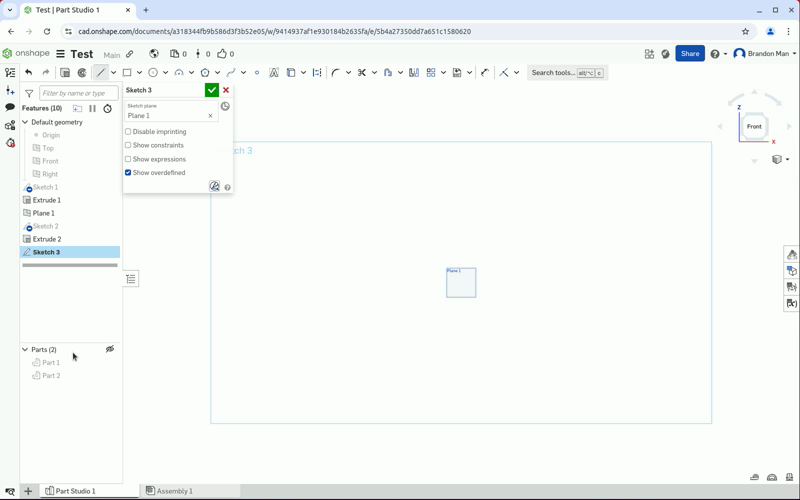
mouse_move(481, 282)
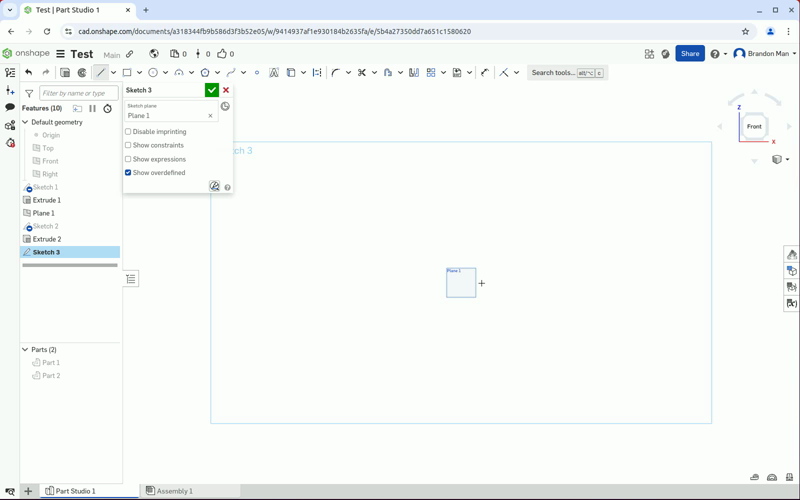
click(481, 282)
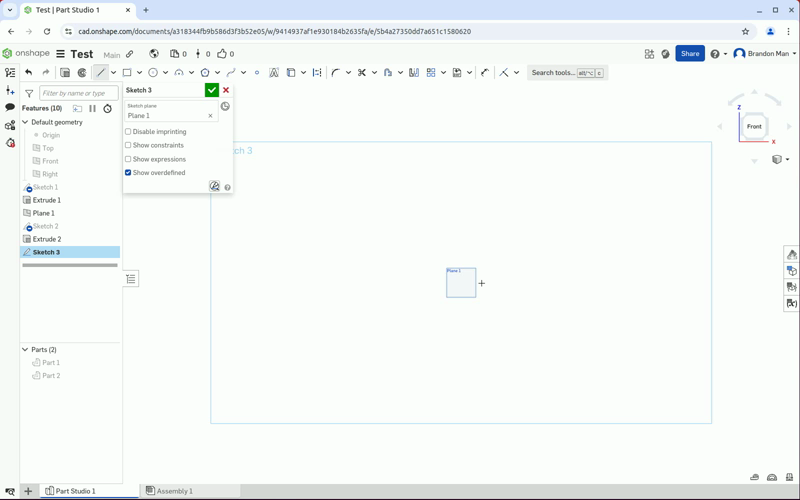
key_up(shift)
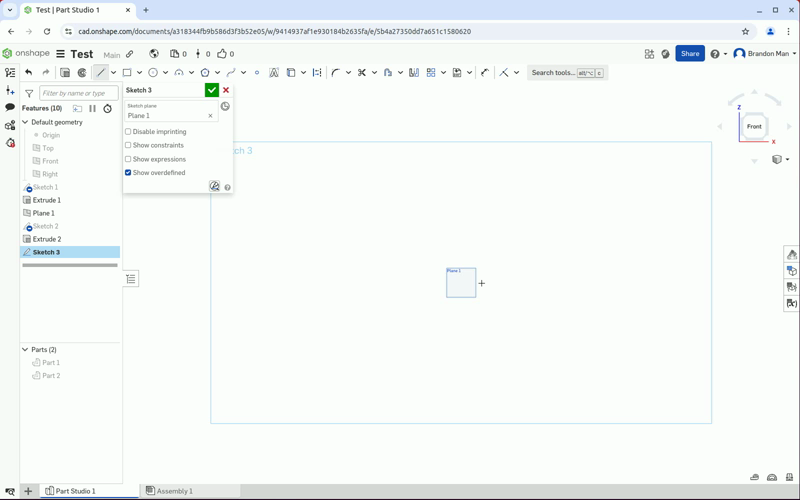
key_down(shift)
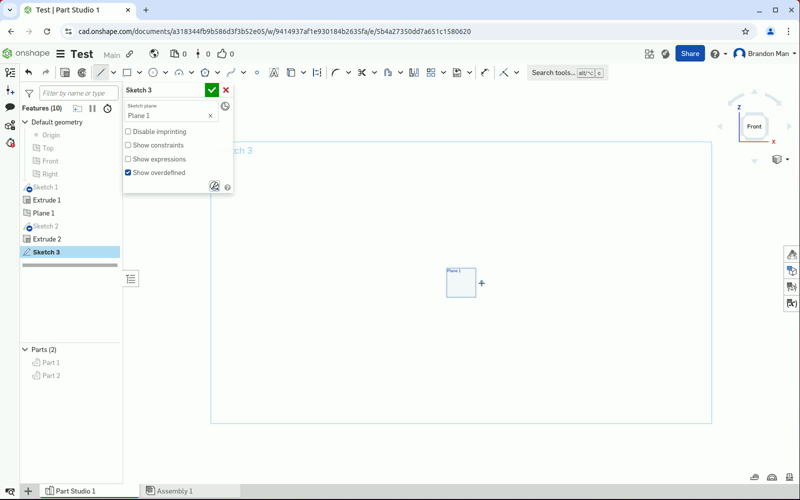
mouse_move(511, 282)
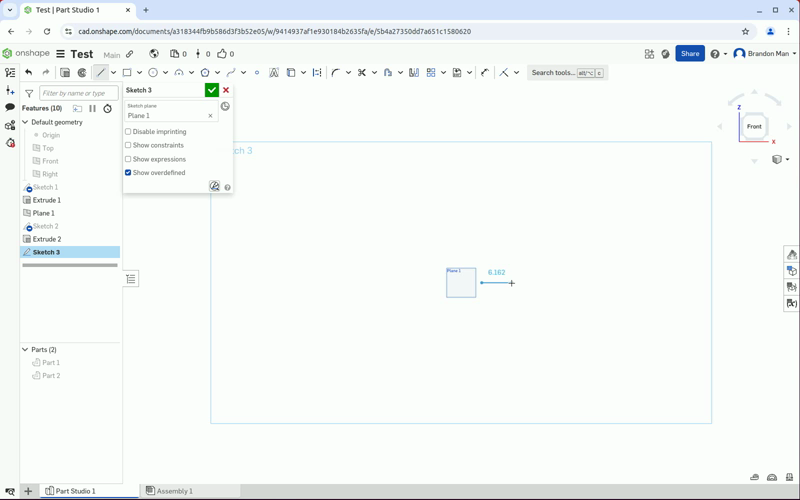
mouse_move(484, 282)
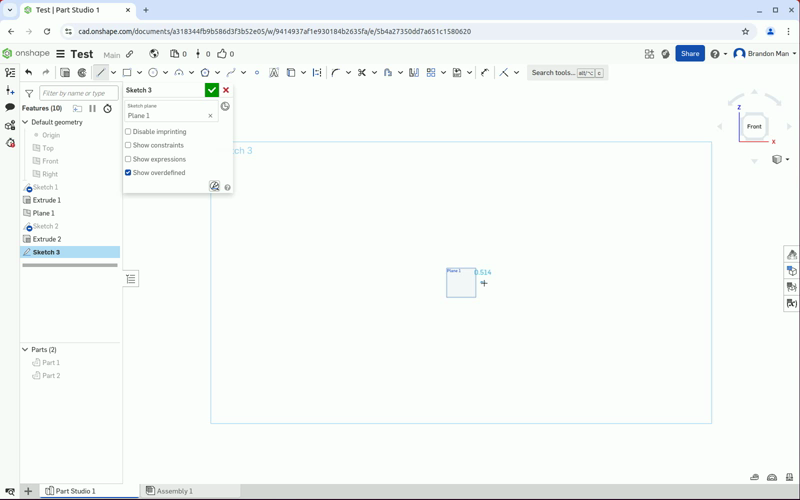
scroll(6)
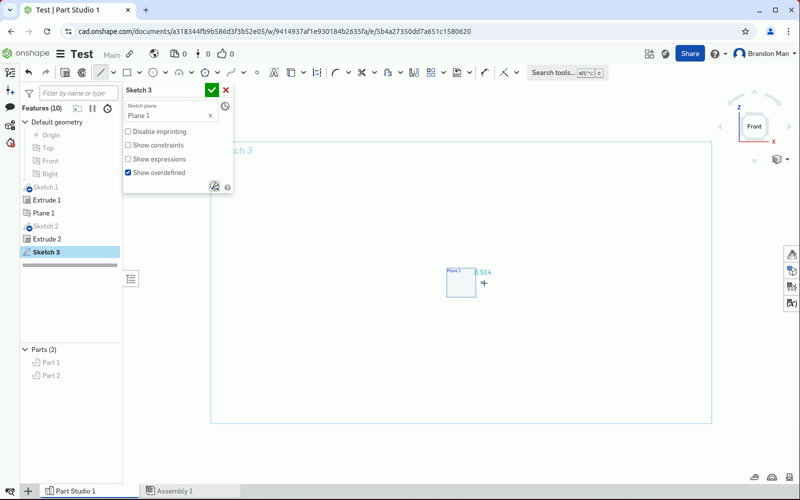
scroll(6)
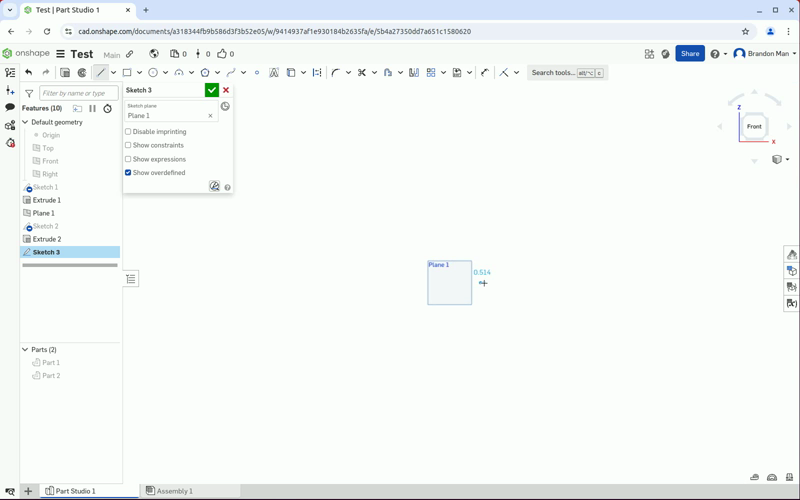
scroll(6)
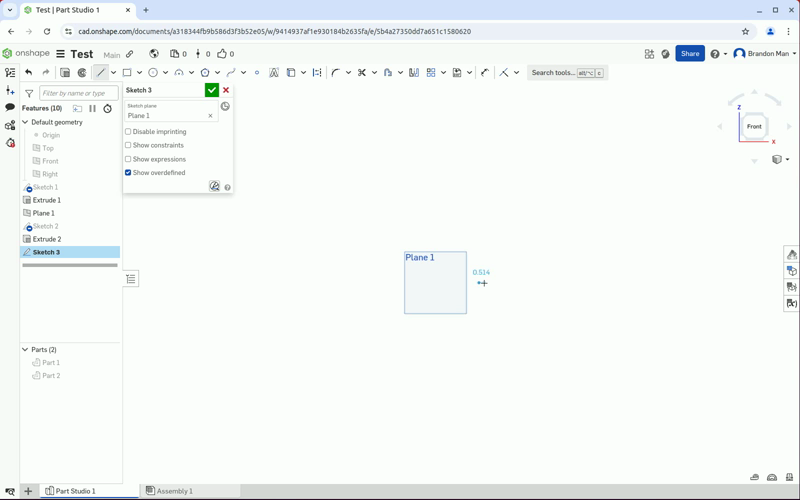
scroll(6)
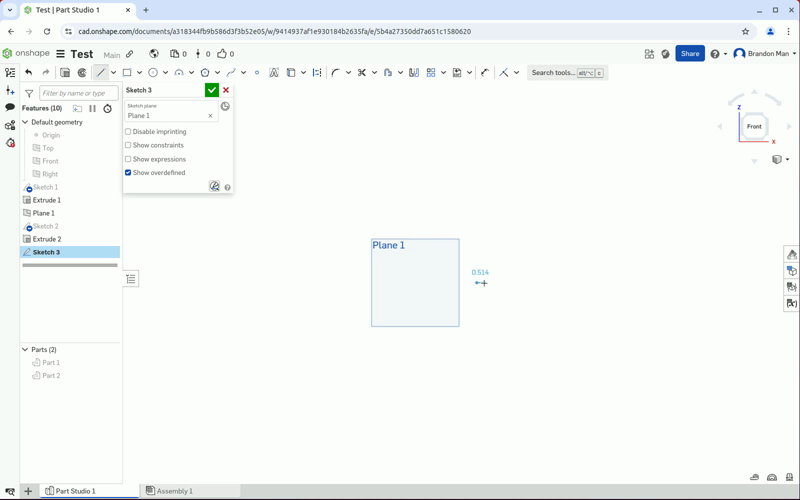
scroll(6)
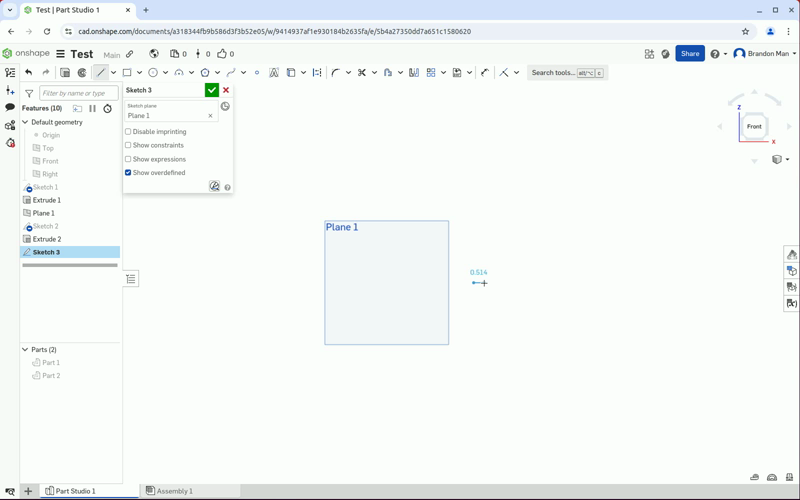
scroll(6)
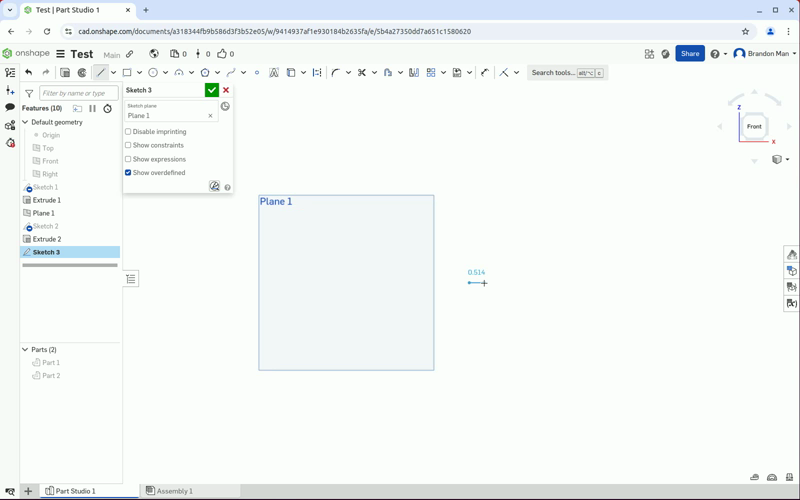
scroll(6)
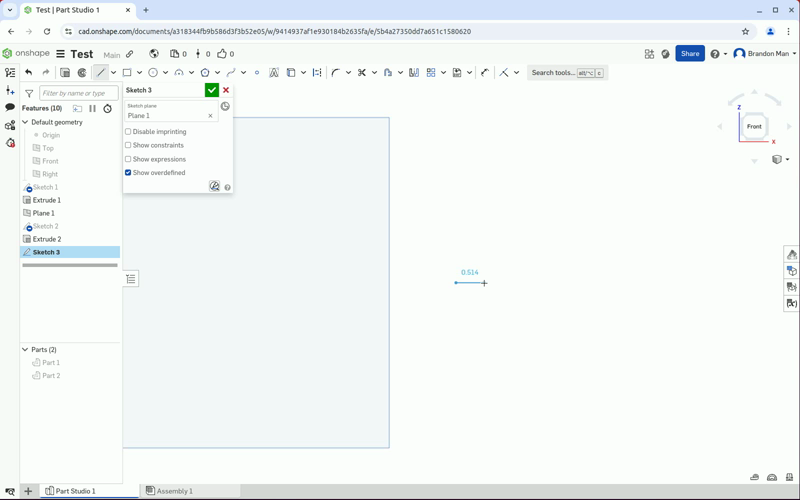
click(484, 282)
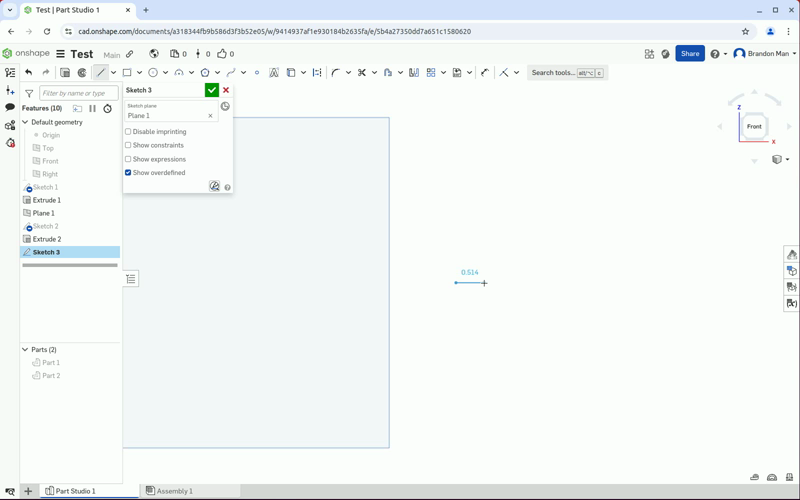
scroll(-6)
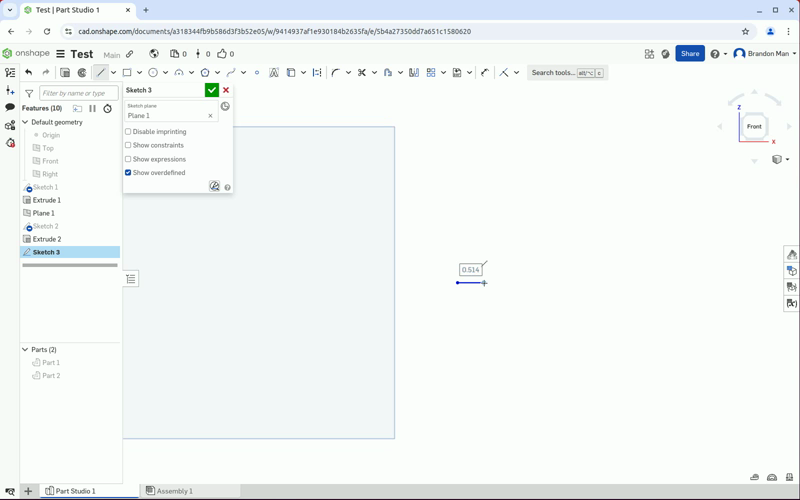
scroll(-6)
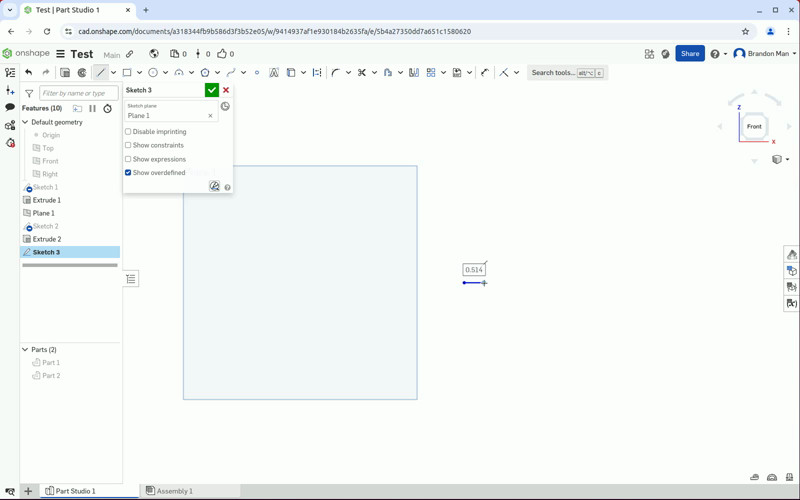
scroll(-6)
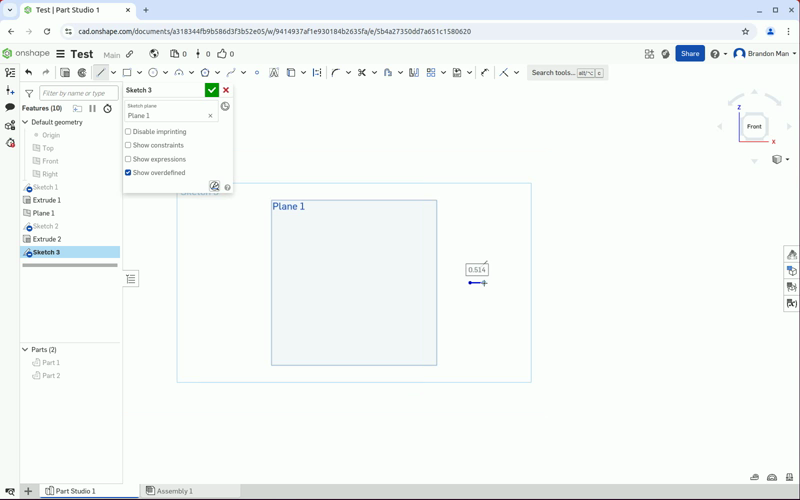
scroll(-6)
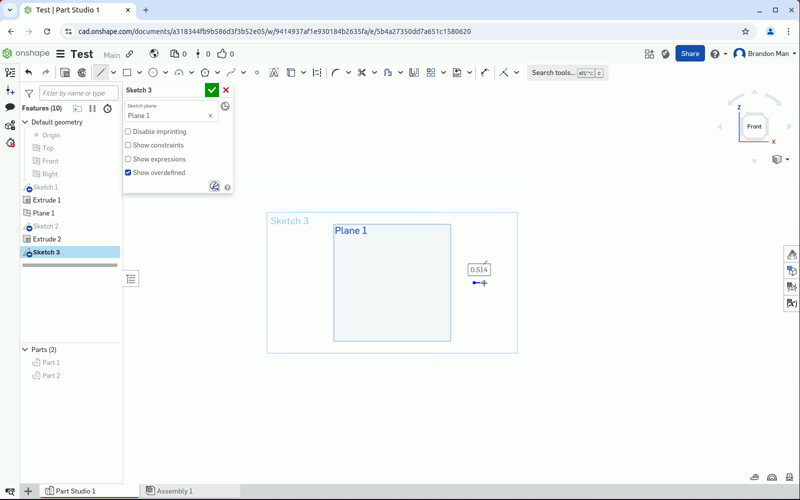
scroll(-6)
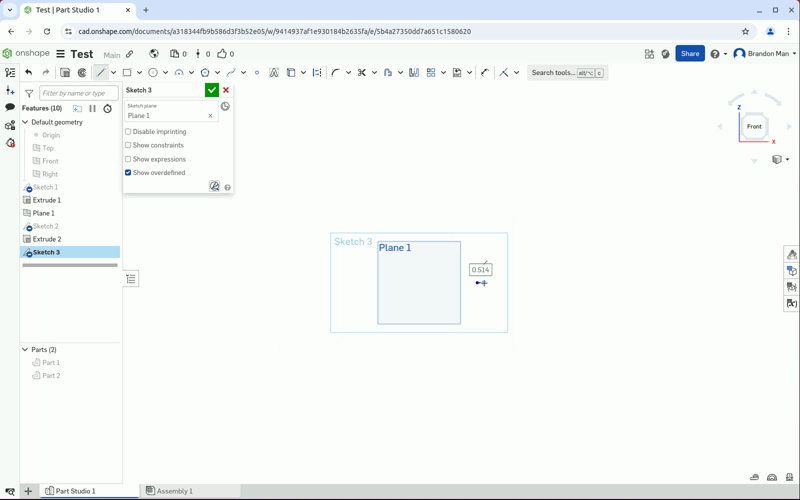
scroll(-6)
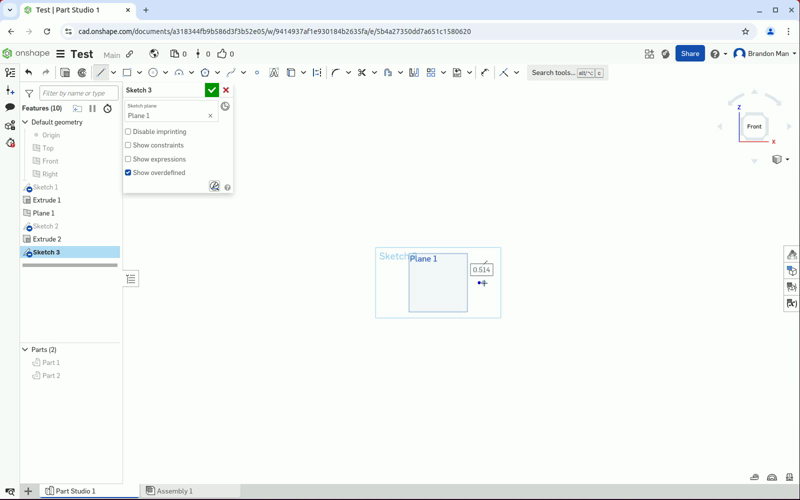
scroll(-6)
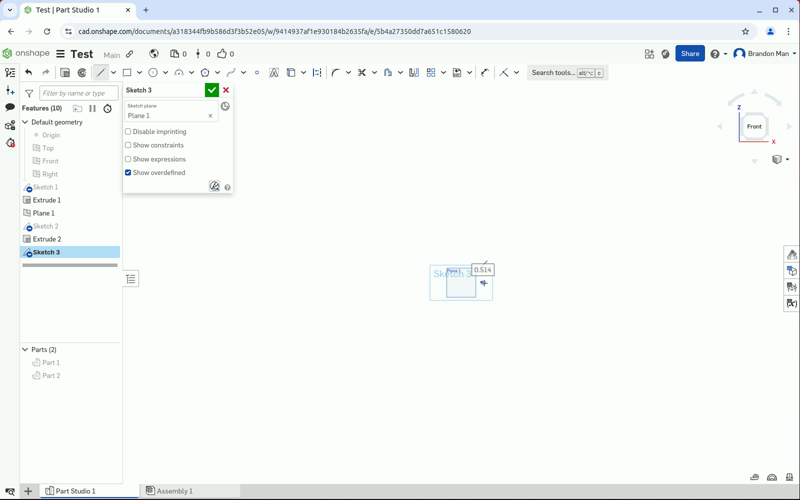
key_up(shift)
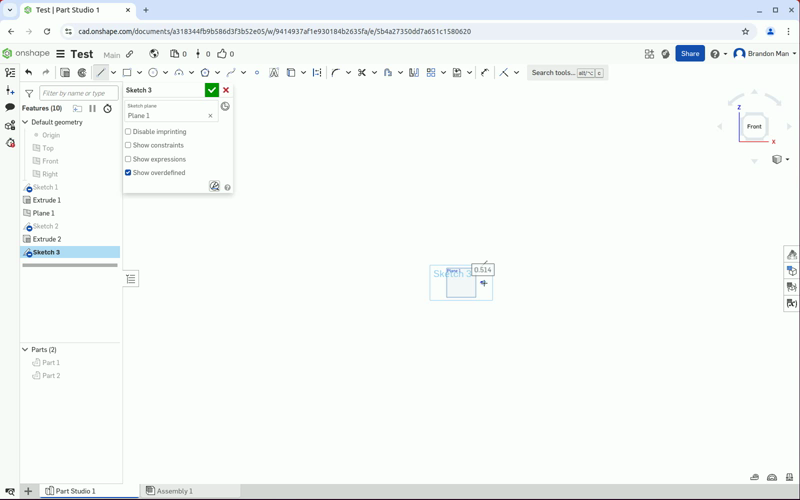
key_down(shift)
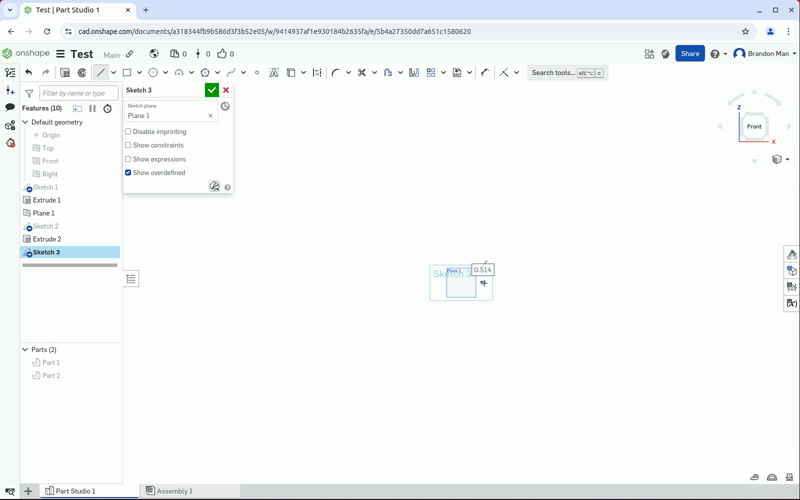
mouse_move(514, 282)
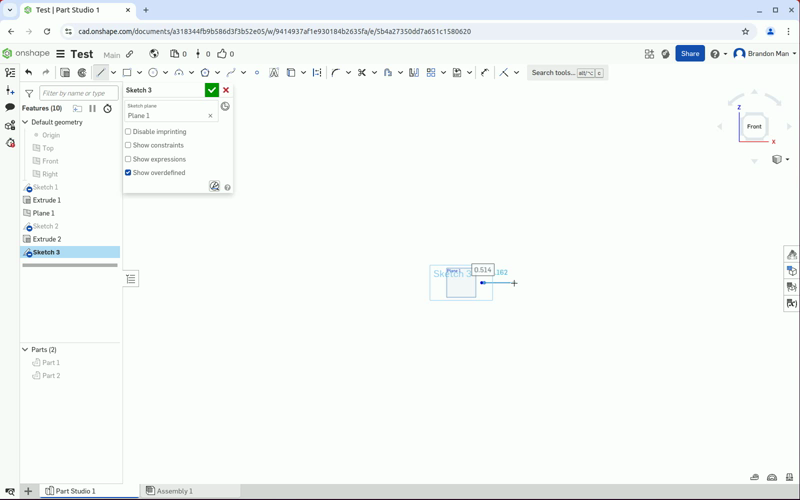
mouse_move(484, 277)
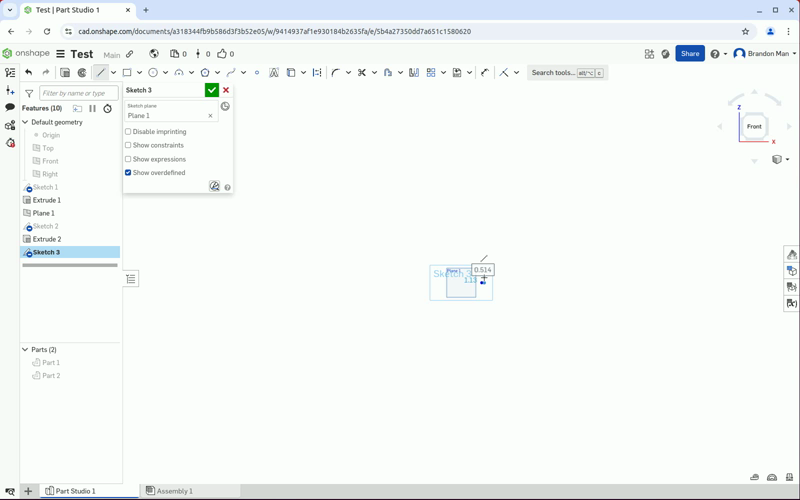
scroll(6)
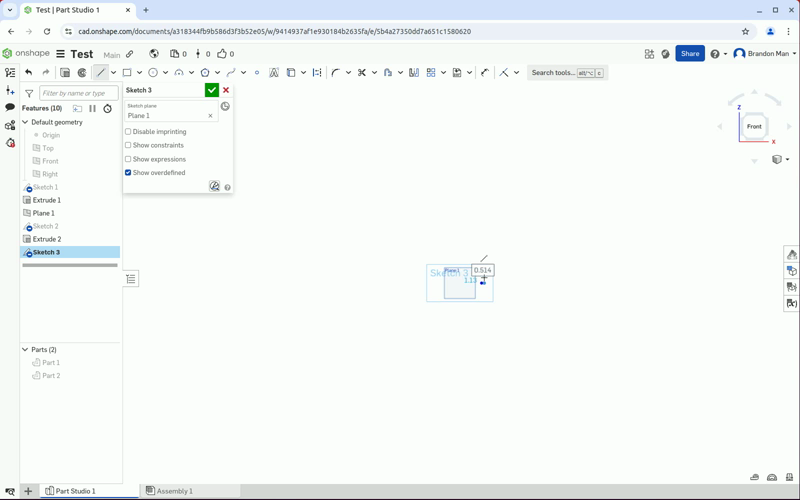
scroll(6)
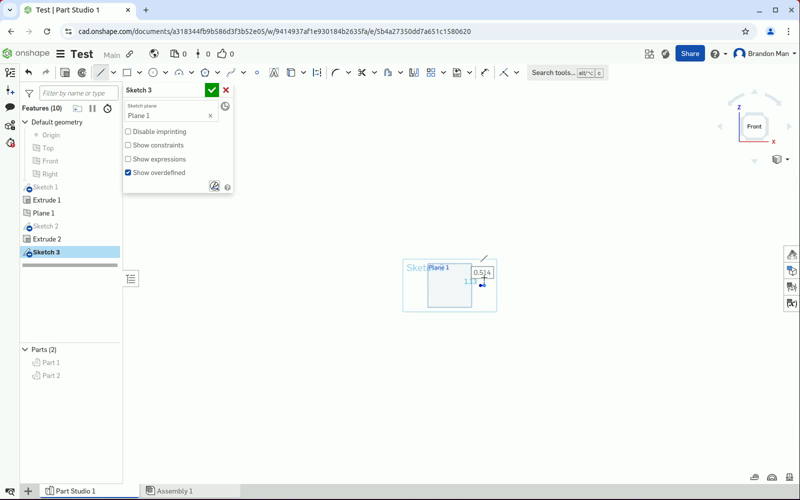
scroll(6)
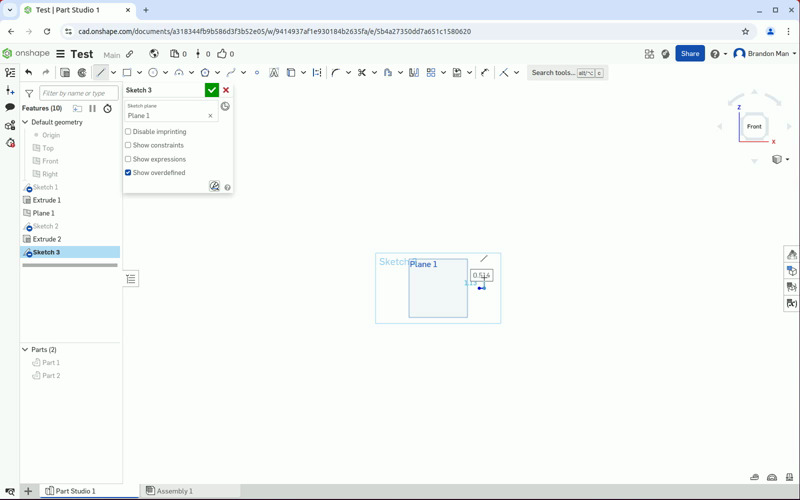
scroll(6)
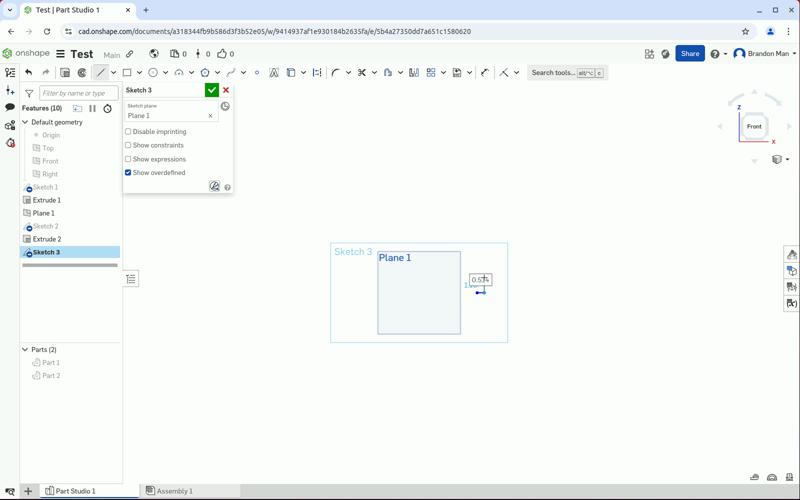
scroll(6)
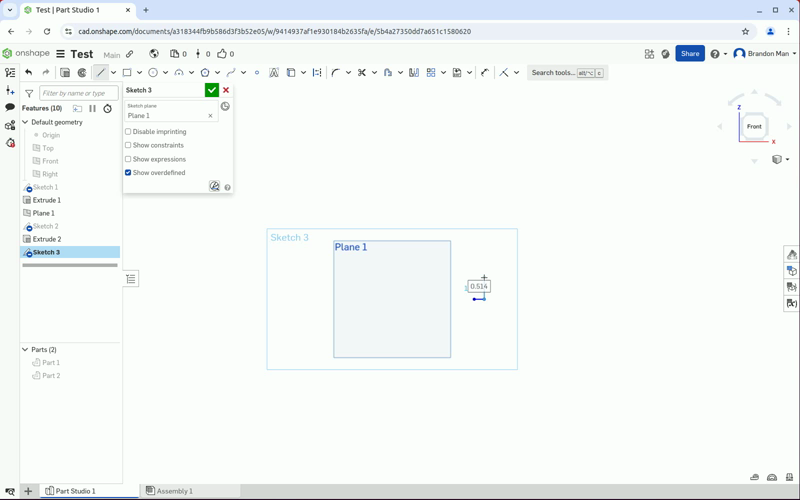
scroll(6)
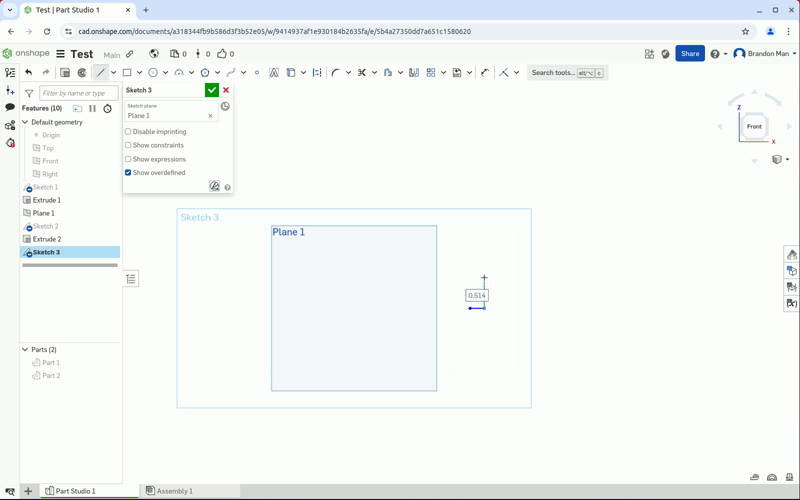
scroll(6)
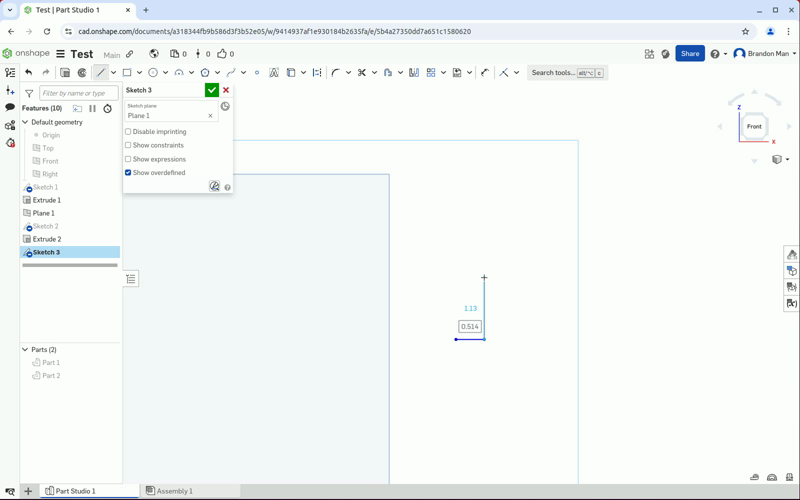
click(484, 277)
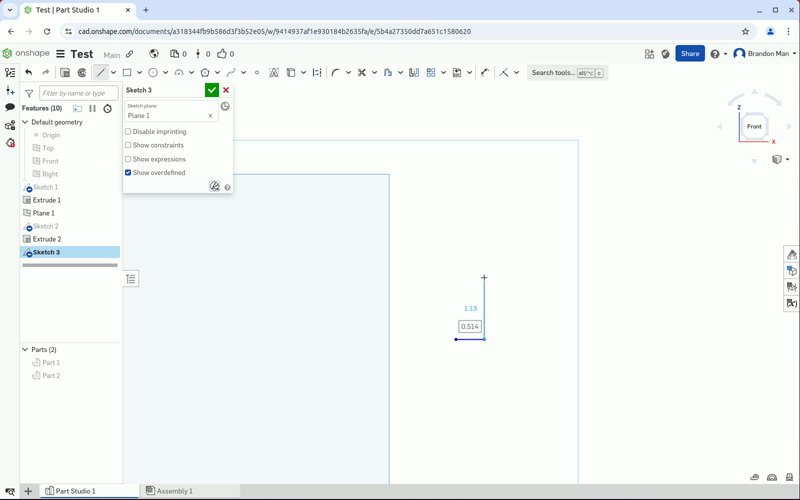
scroll(-6)
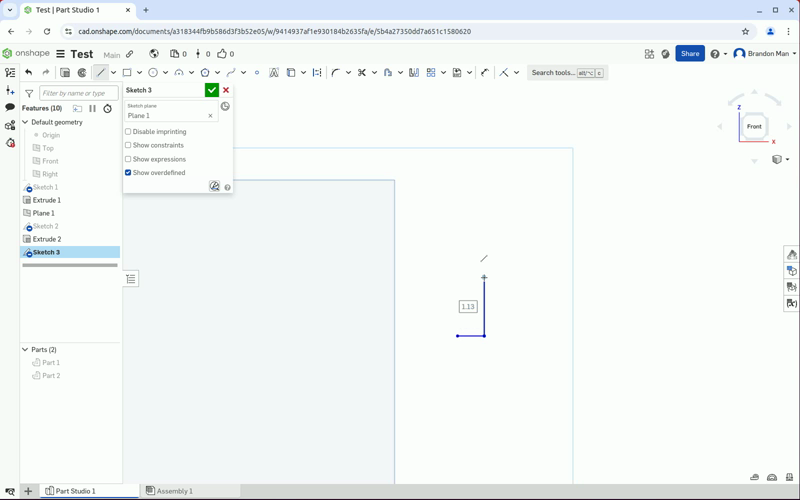
scroll(-6)
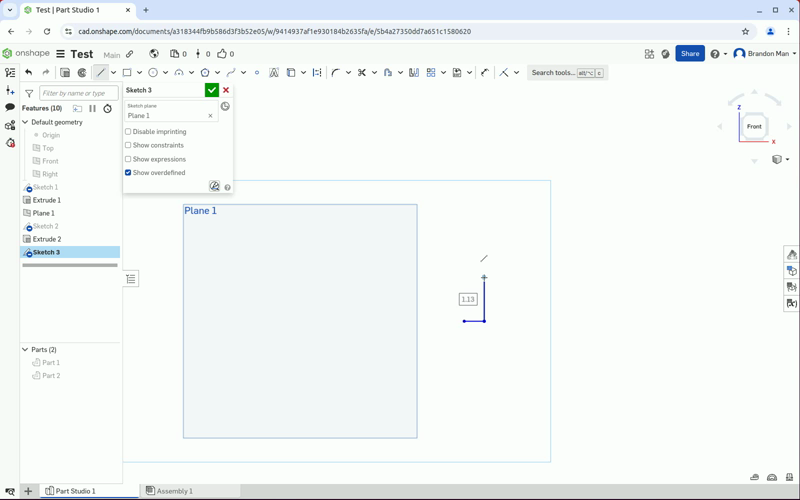
scroll(-6)
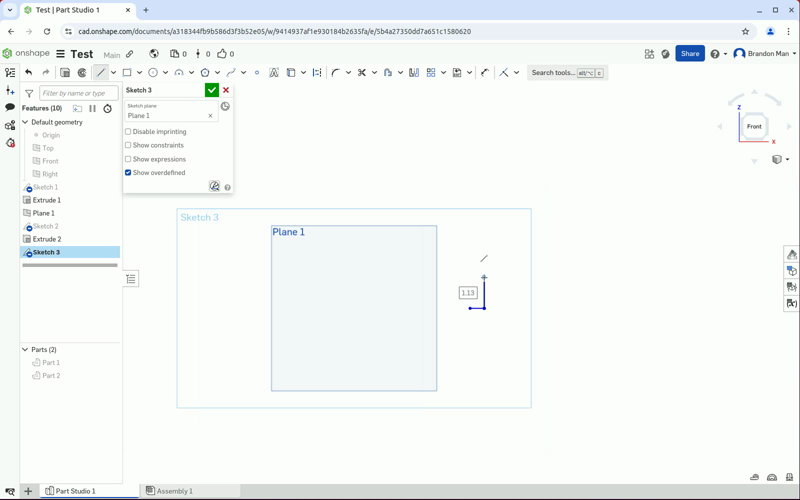
scroll(-6)
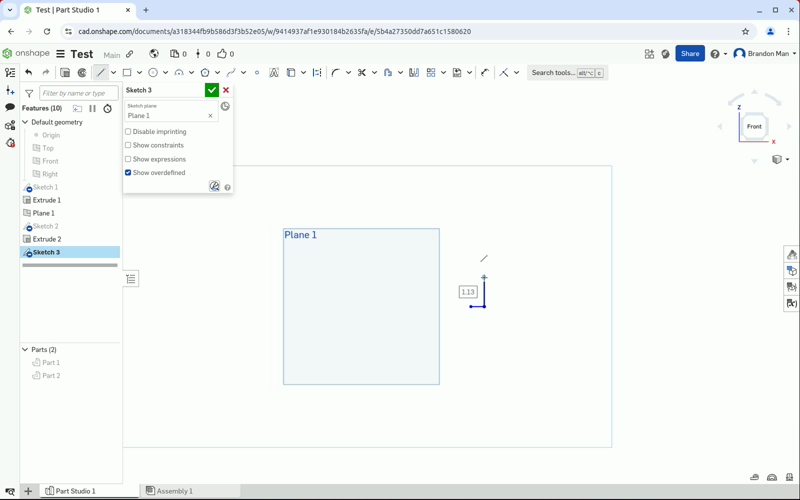
scroll(-6)
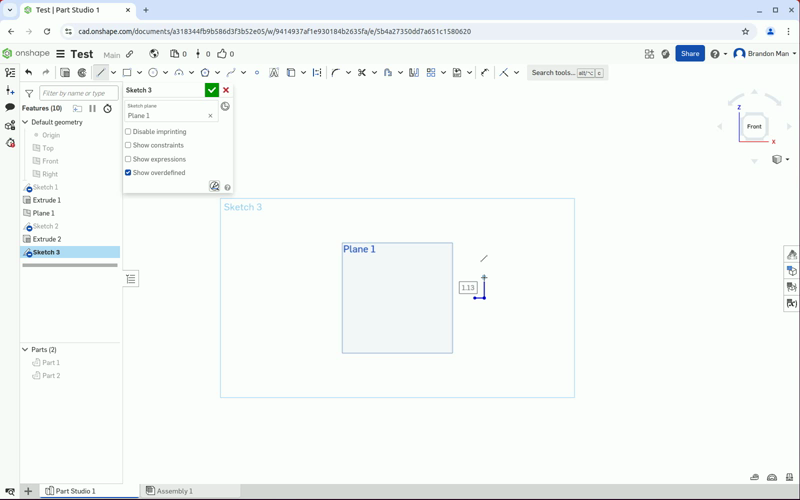
scroll(-6)
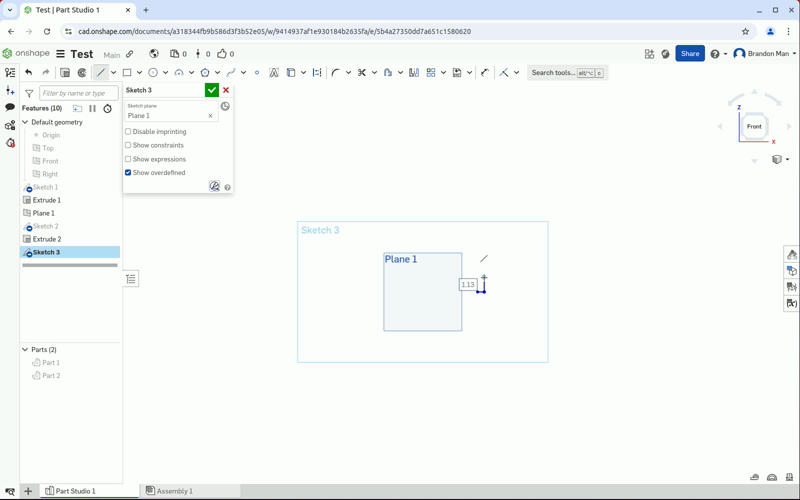
scroll(-6)
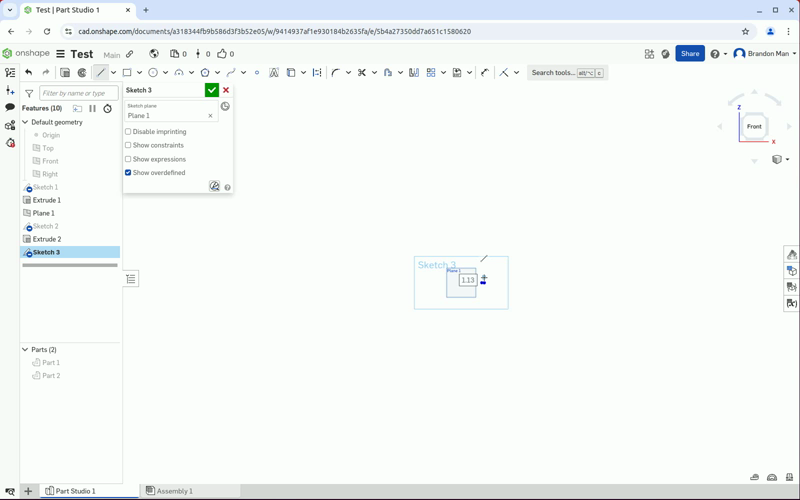
key_up(shift)
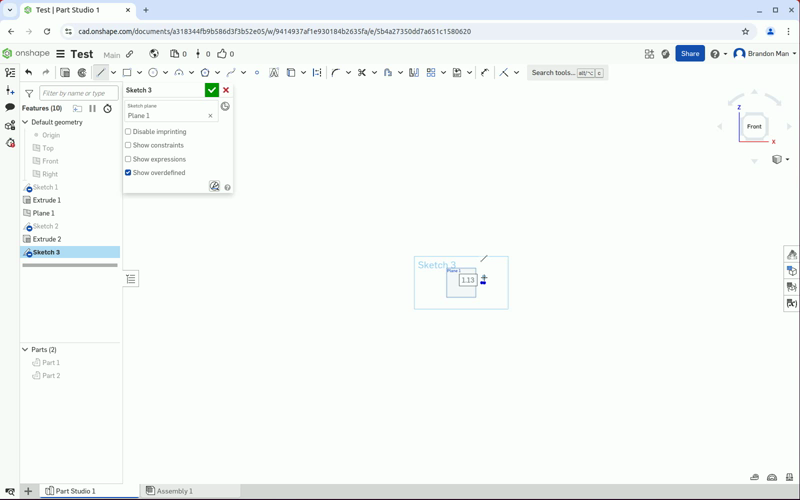
key_down(shift)
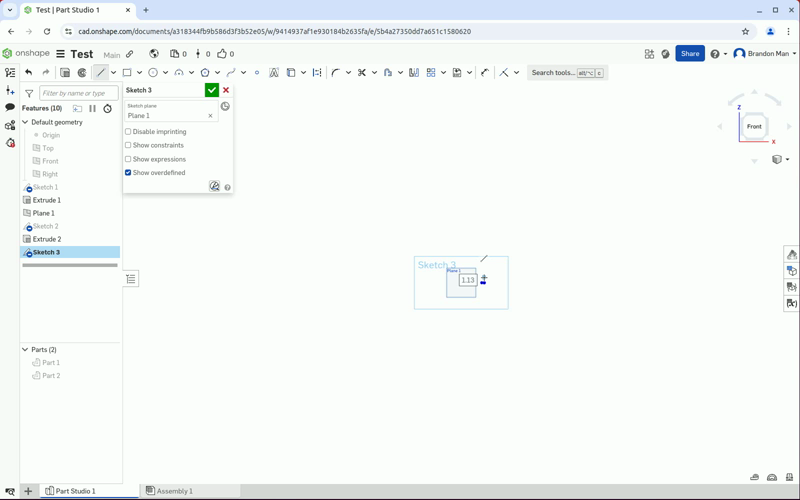
mouse_move(514, 277)
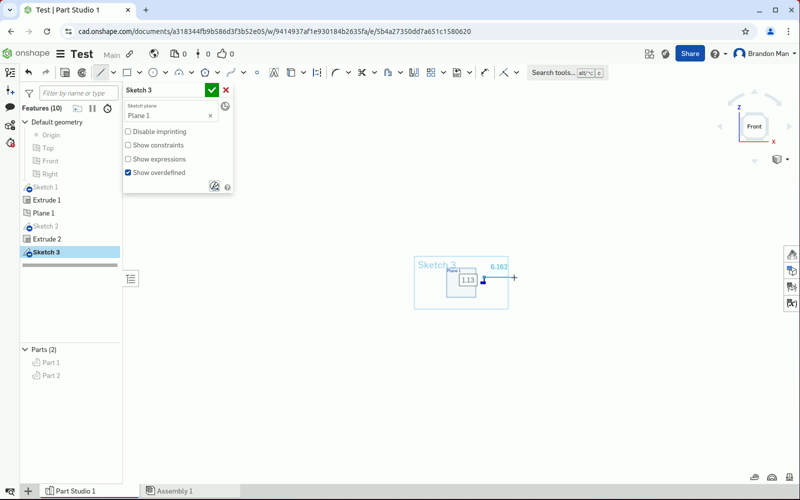
mouse_move(481, 277)
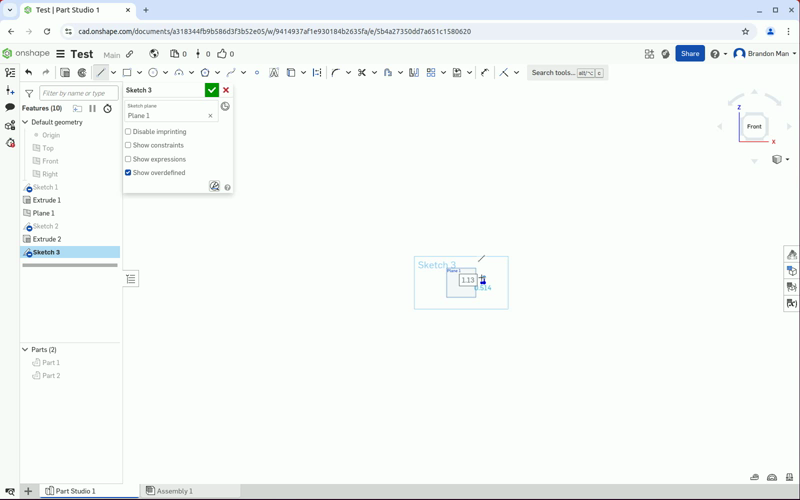
scroll(6)
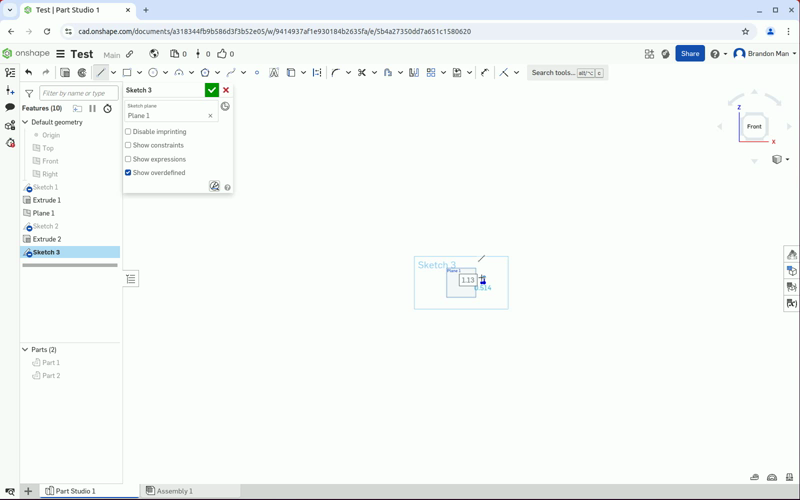
scroll(6)
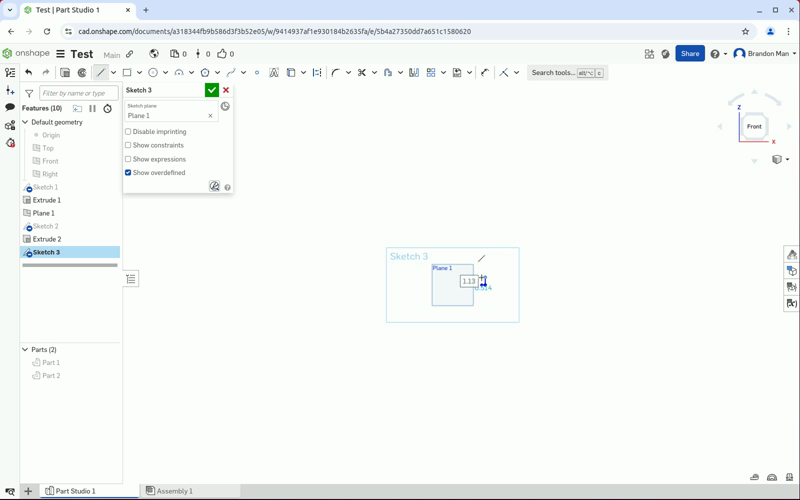
scroll(6)
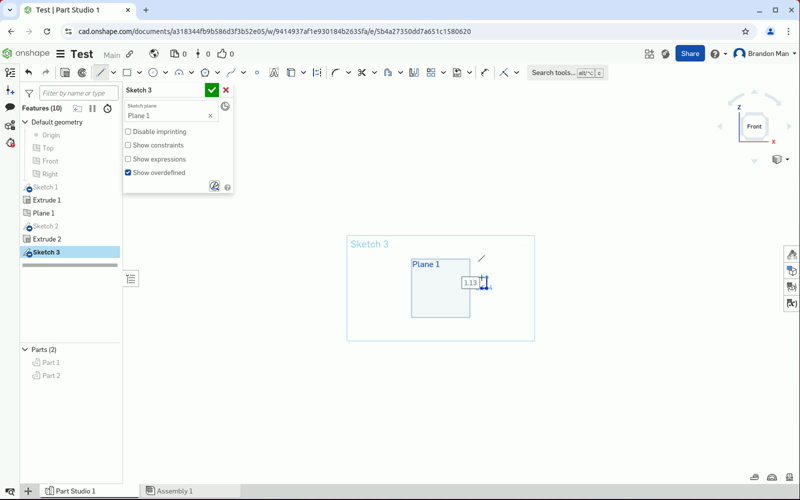
scroll(6)
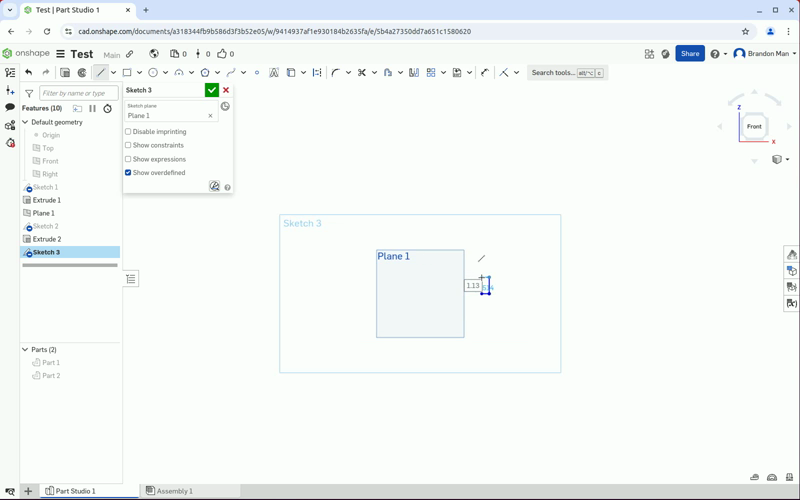
scroll(6)
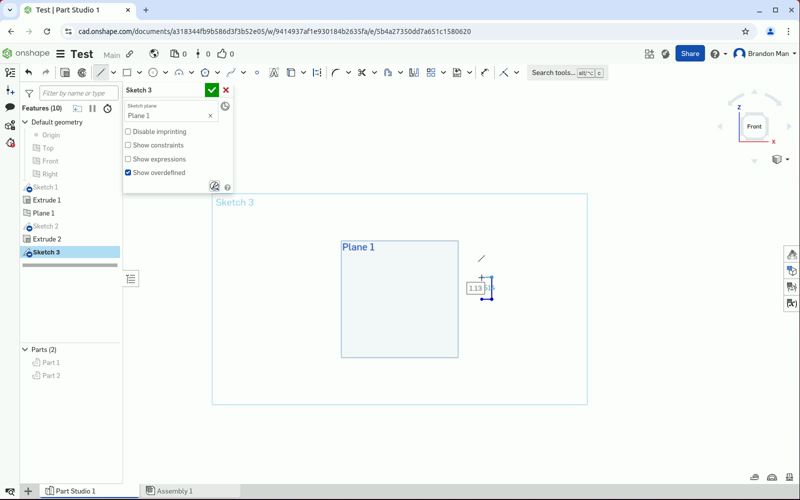
scroll(6)
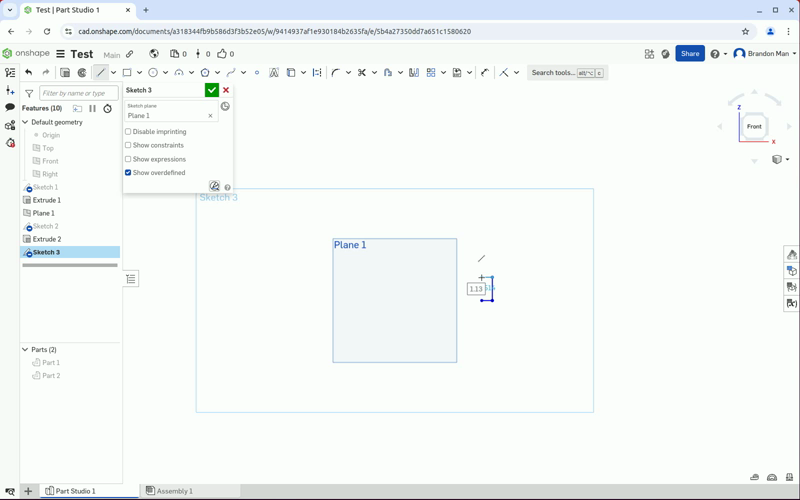
scroll(6)
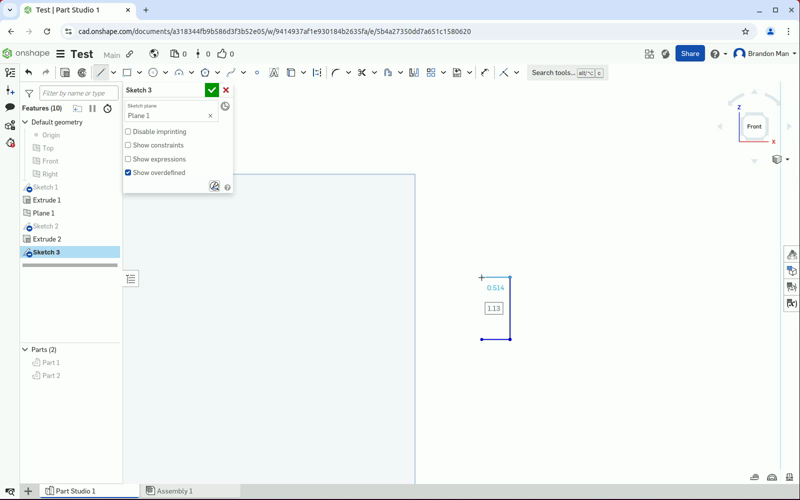
click(481, 277)
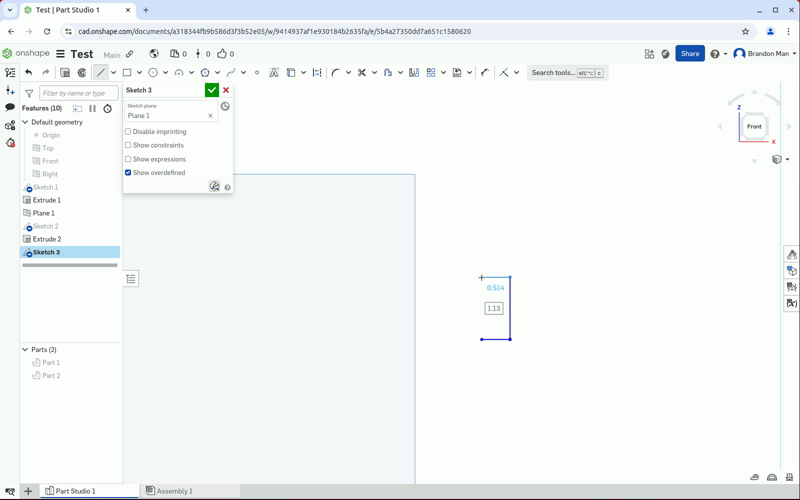
scroll(-6)
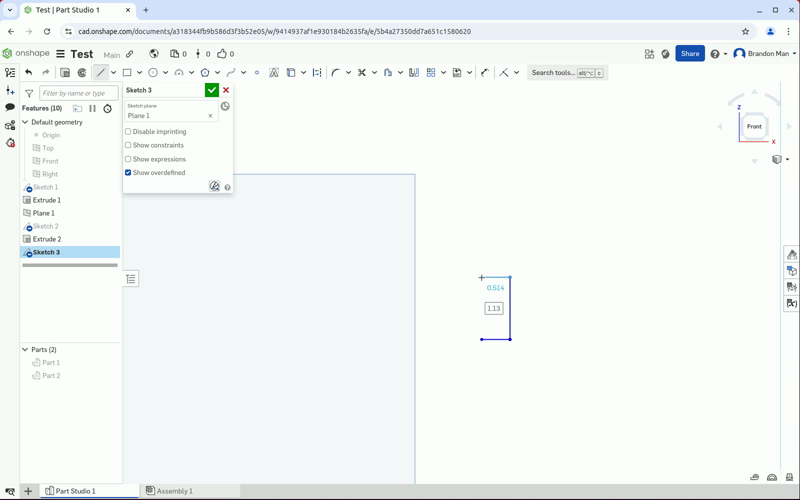
scroll(-6)
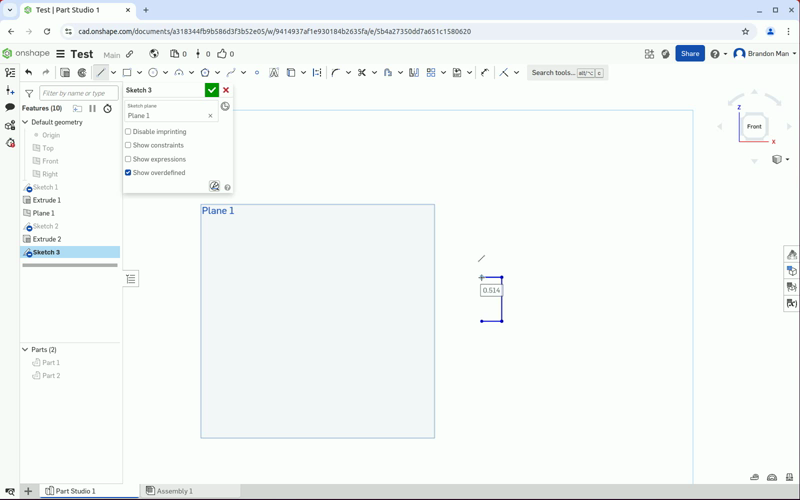
scroll(-6)
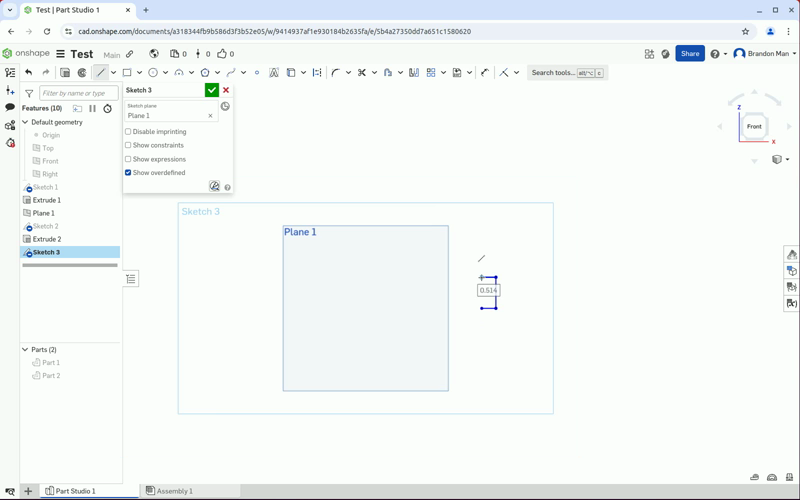
scroll(-6)
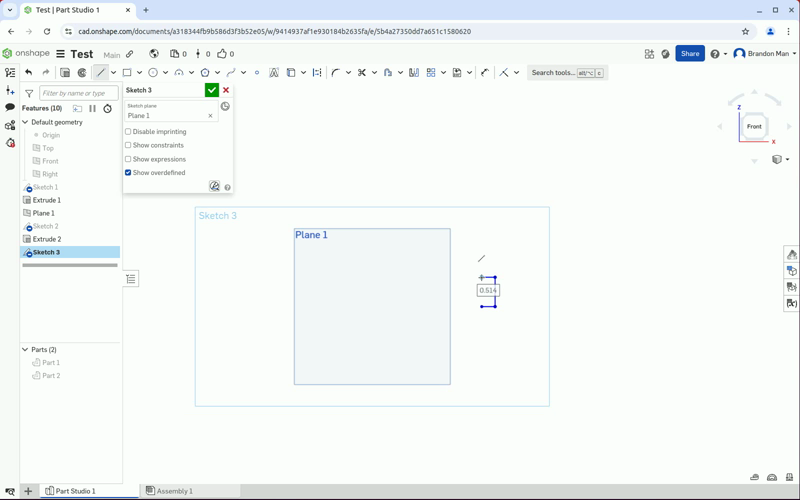
scroll(-6)
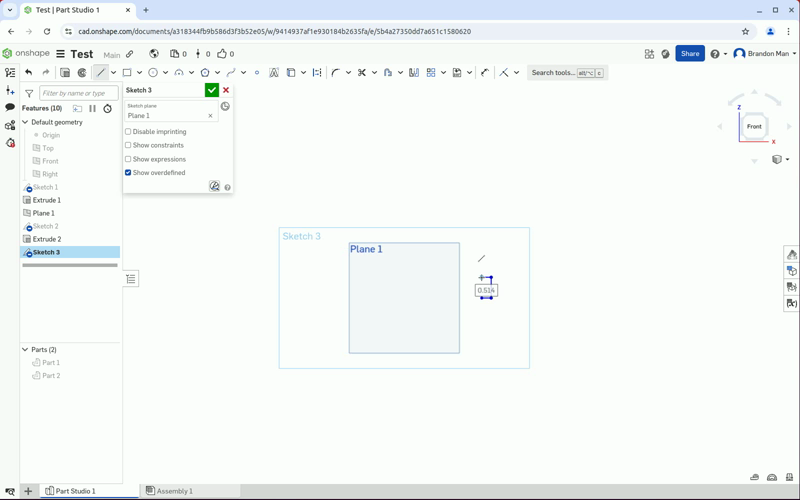
scroll(-6)
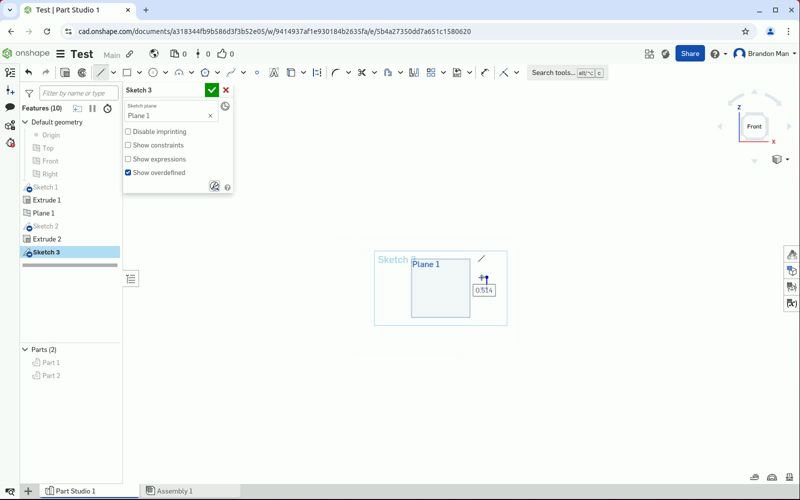
scroll(-6)
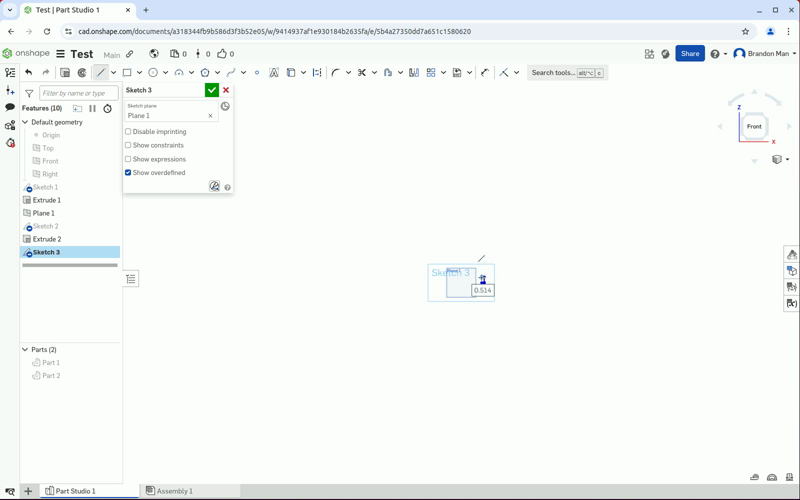
key_up(shift)
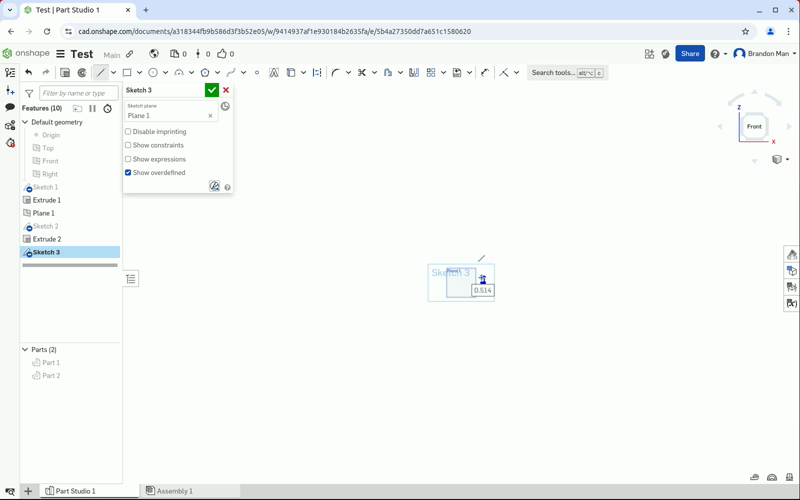
mouse_move(511, 277)
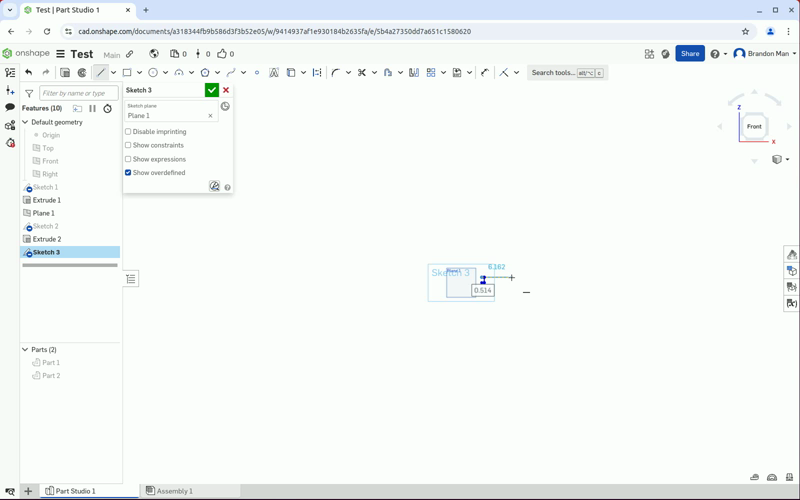
key_down(shift)
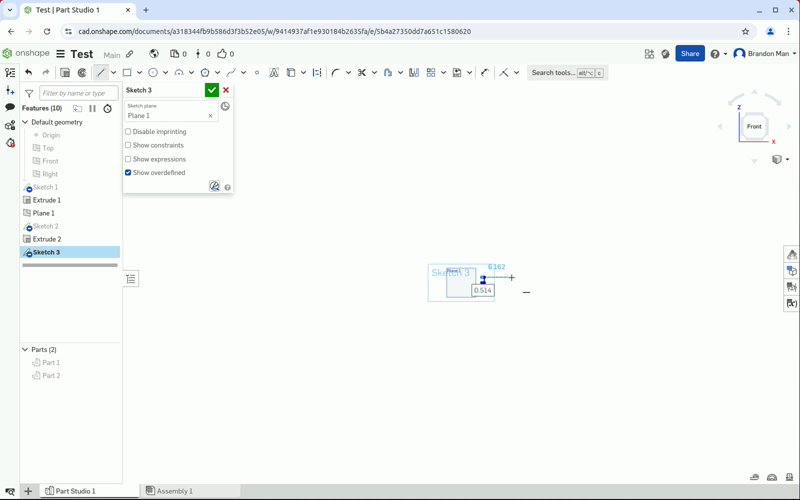
mouse_move(481, 282)
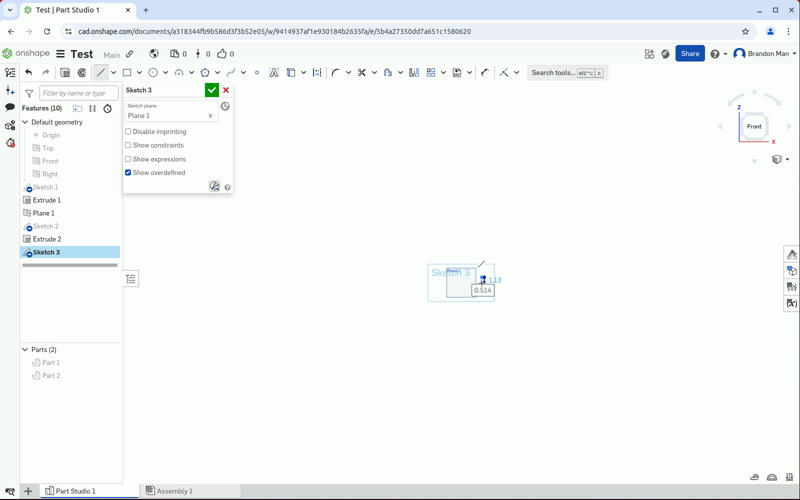
scroll(6)
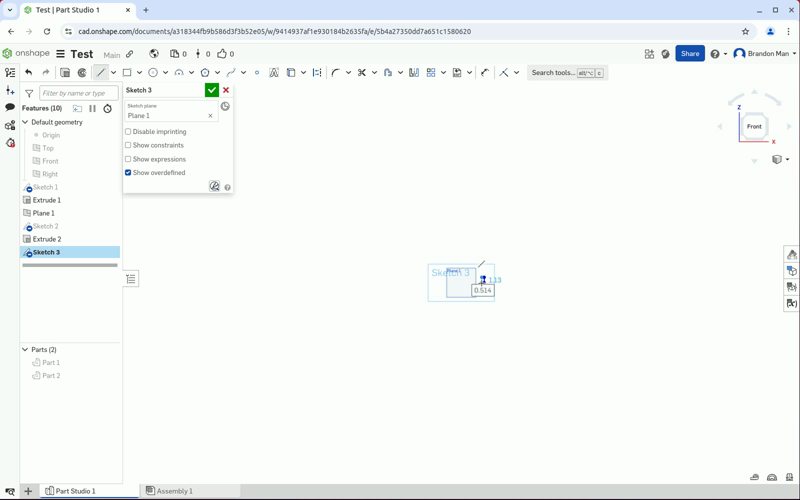
scroll(6)
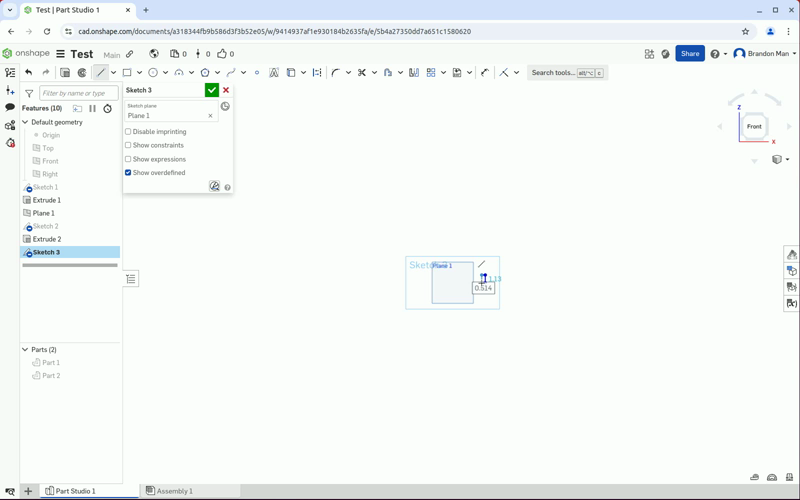
scroll(6)
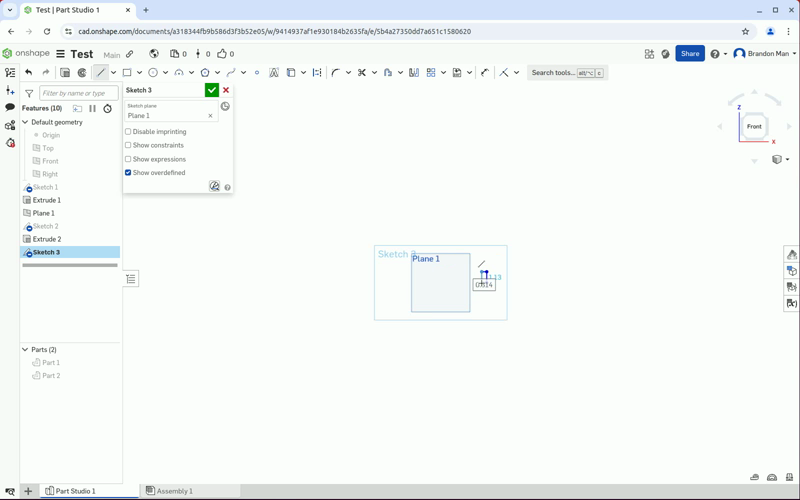
scroll(6)
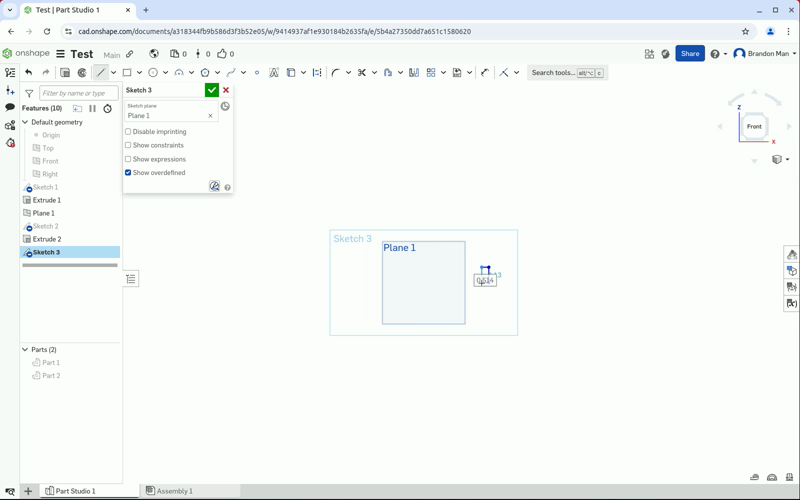
scroll(6)
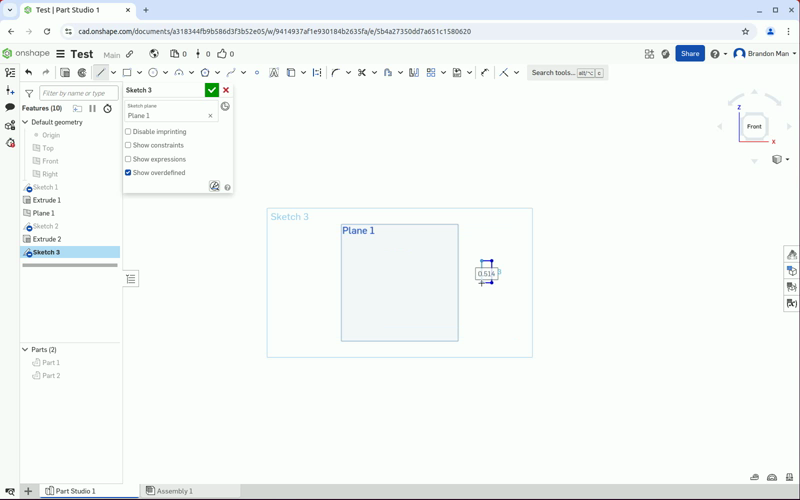
scroll(6)
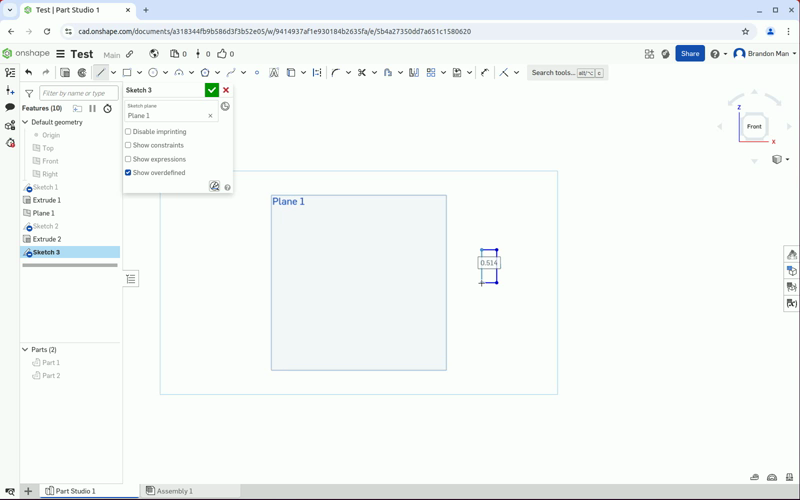
scroll(6)
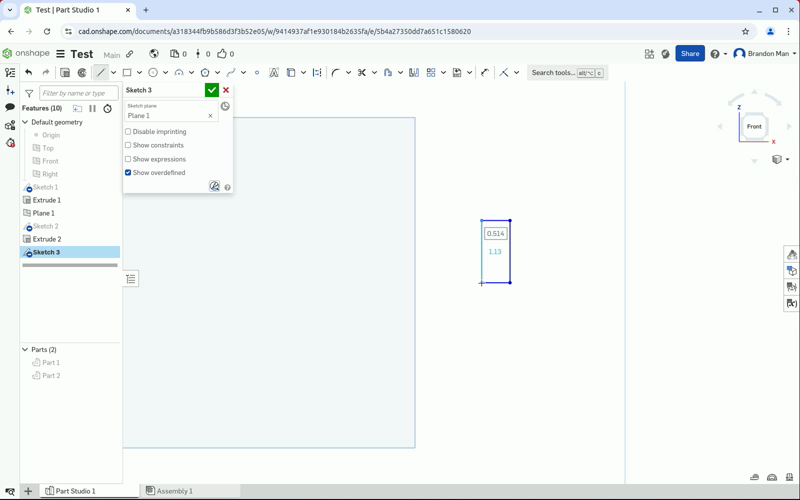
key_up(shift)
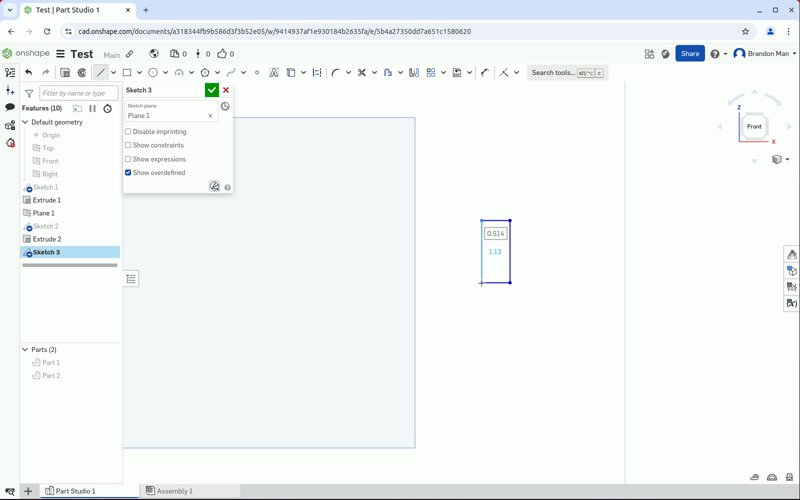
click(481, 282)
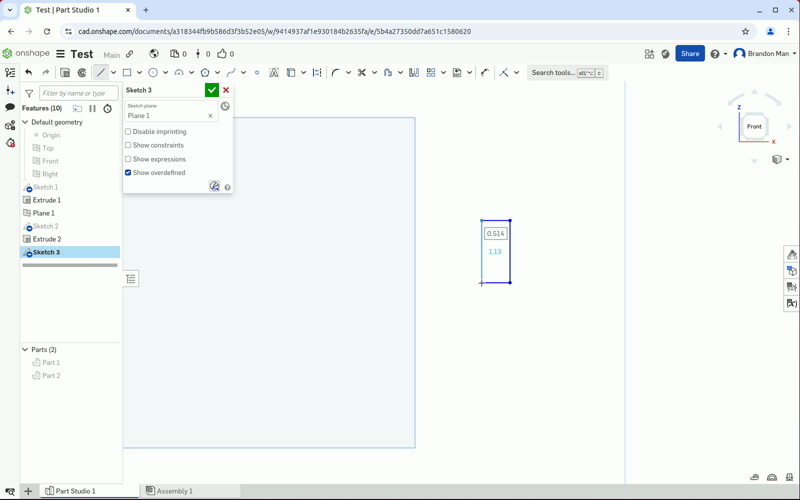
scroll(-6)
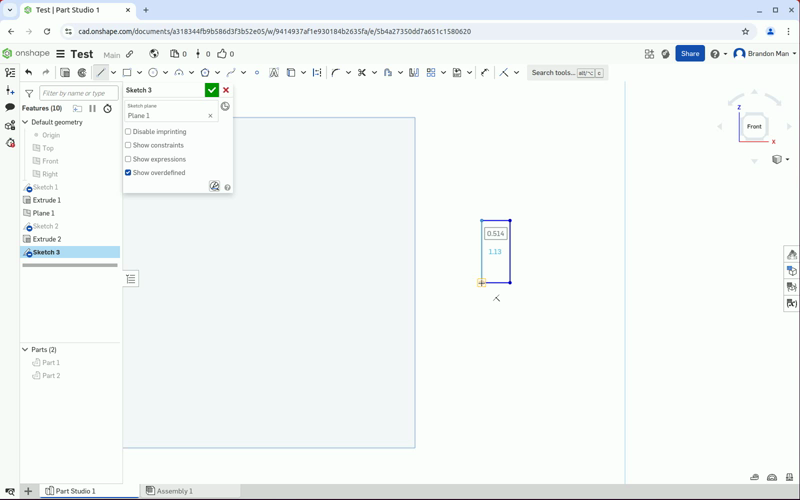
scroll(-6)
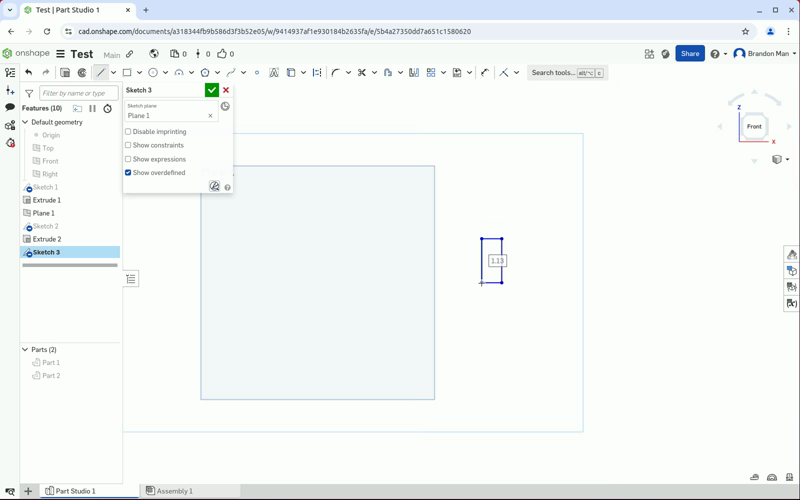
scroll(-6)
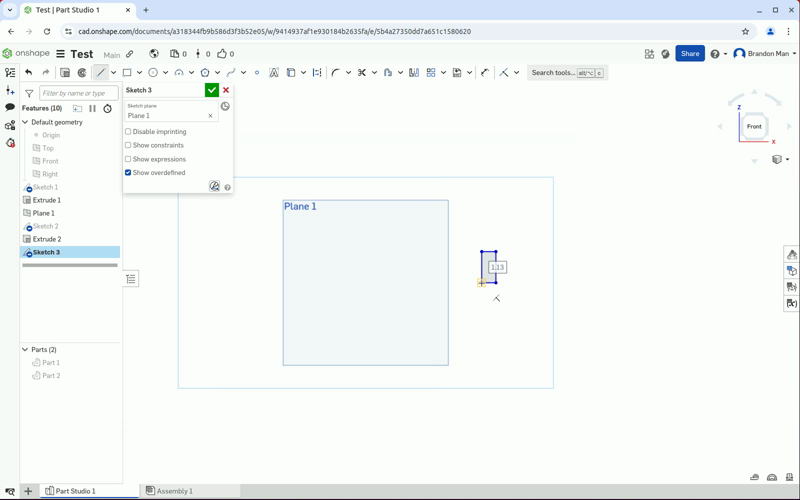
scroll(-6)
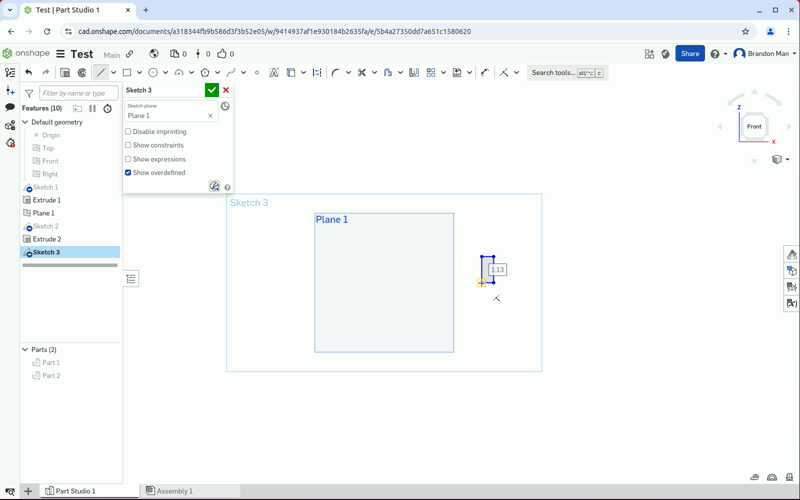
scroll(-6)
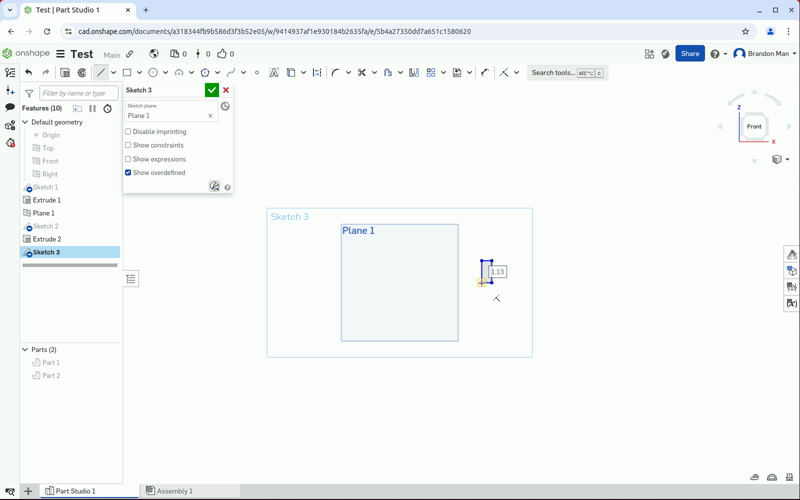
scroll(-6)
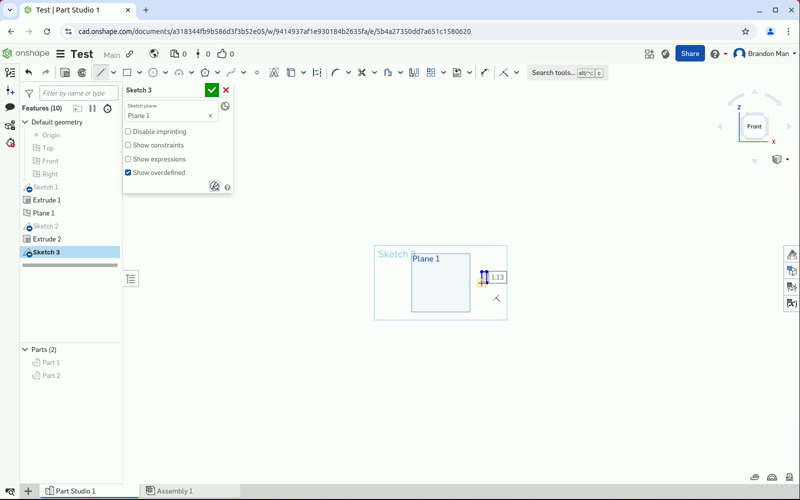
scroll(-6)
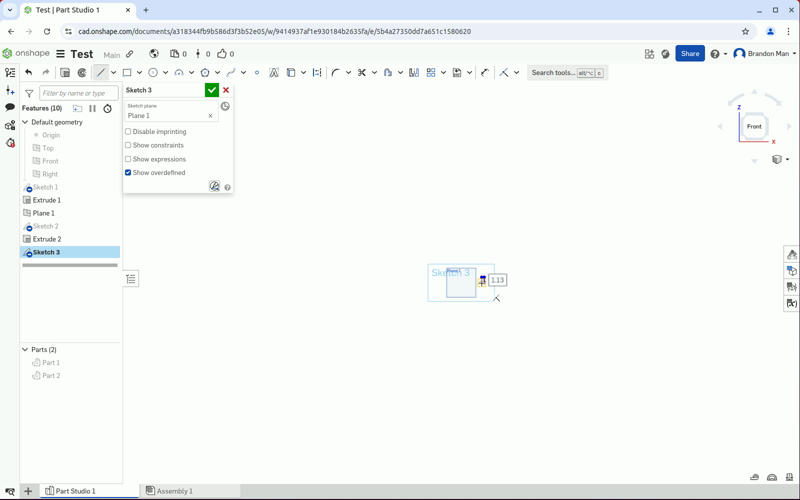
key(esc)
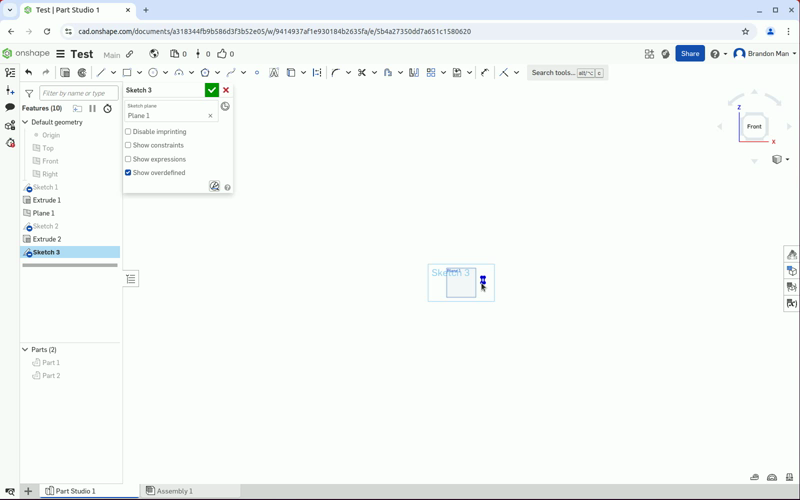
mouse_move(482, 278)
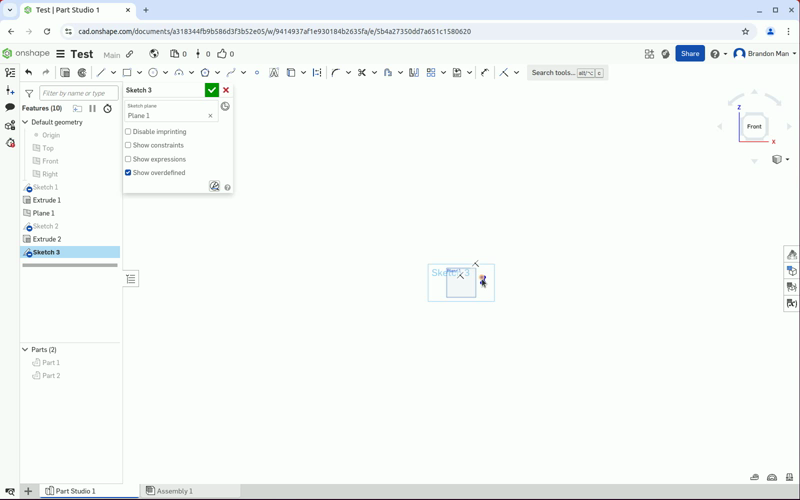
scroll(6)
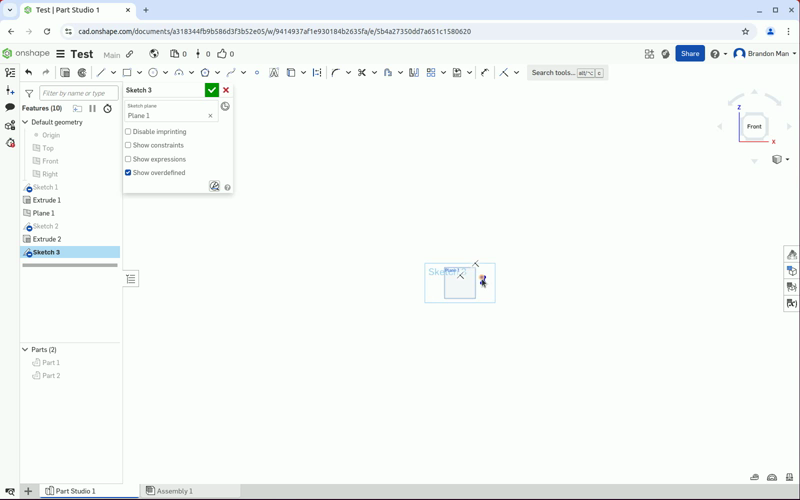
scroll(6)
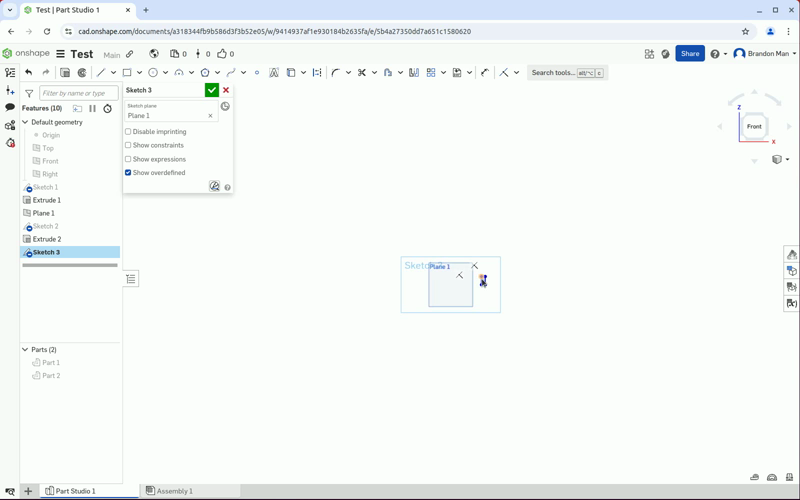
scroll(6)
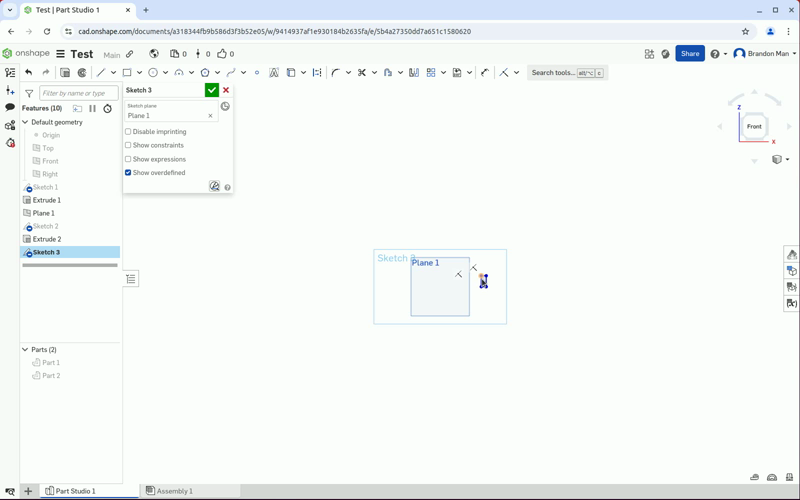
scroll(6)
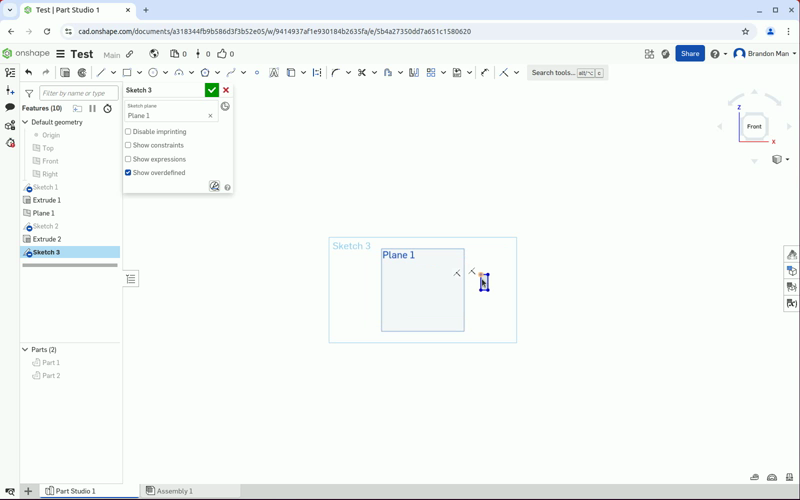
scroll(6)
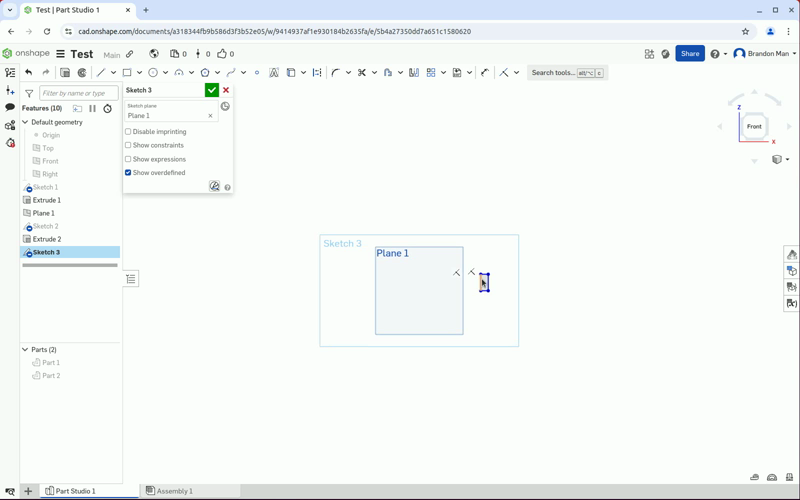
scroll(6)
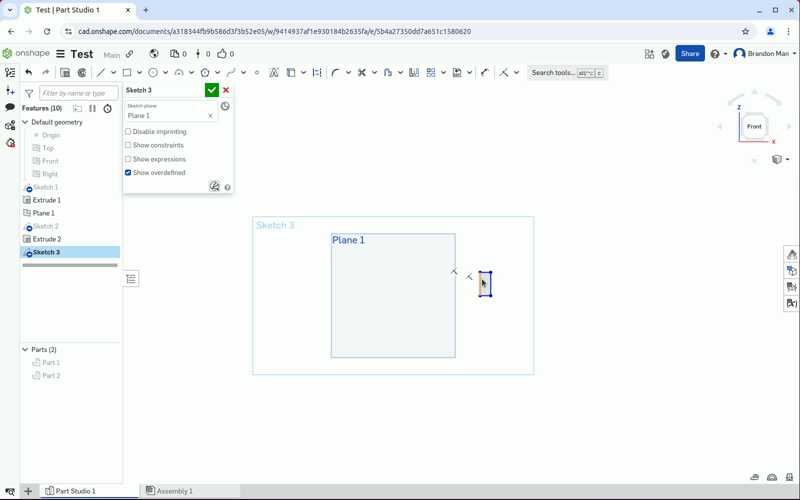
scroll(6)
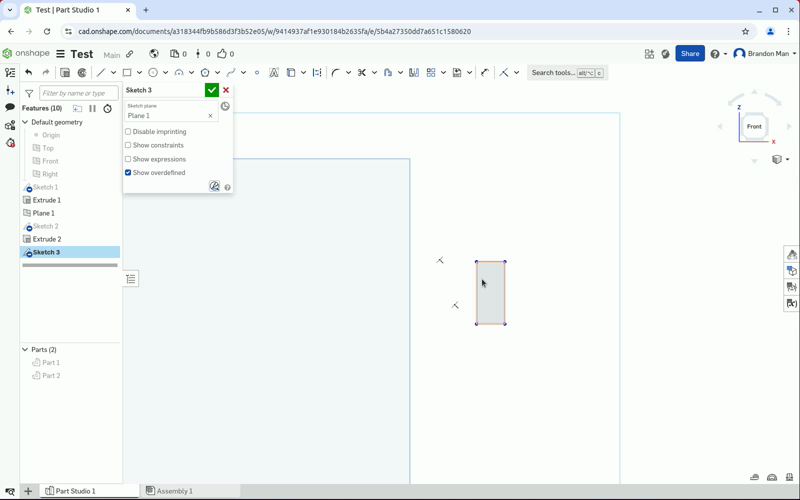
click(482, 278)
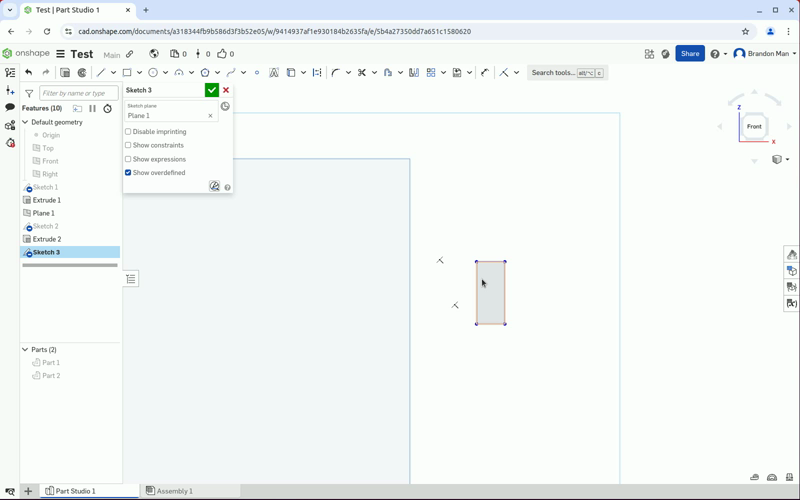
scroll(-6)
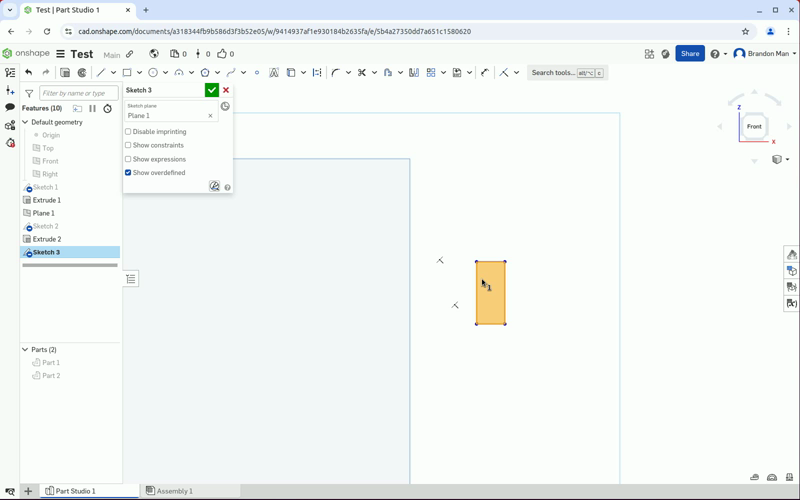
scroll(-6)
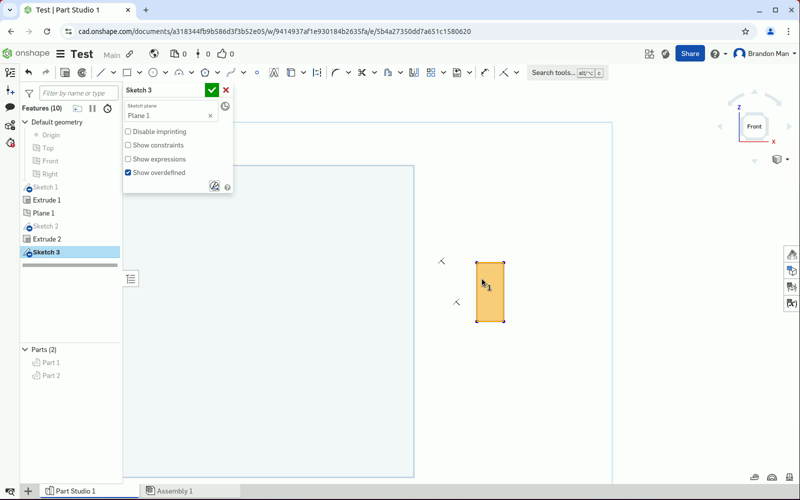
scroll(-6)
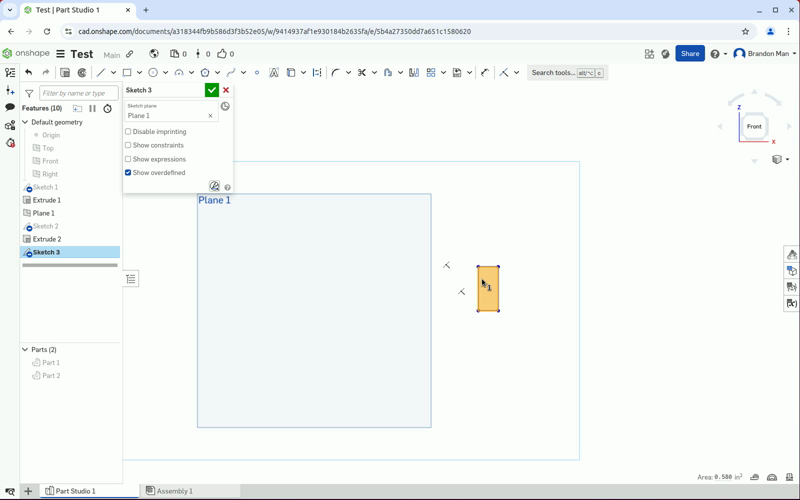
scroll(-6)
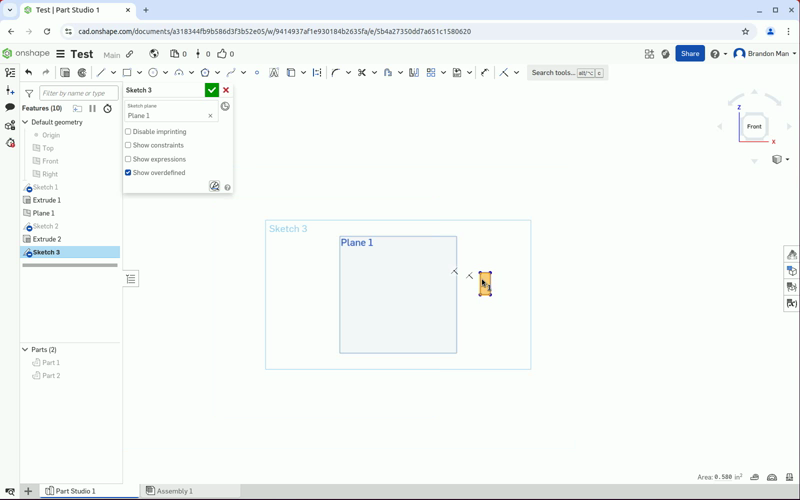
scroll(-6)
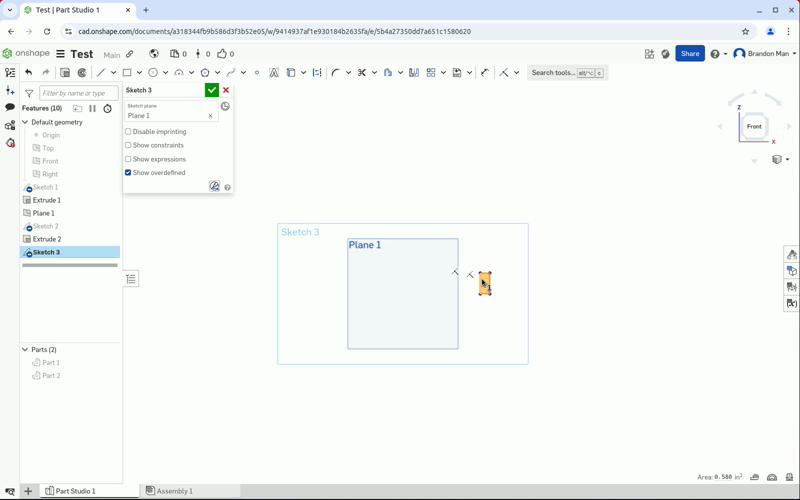
scroll(-6)
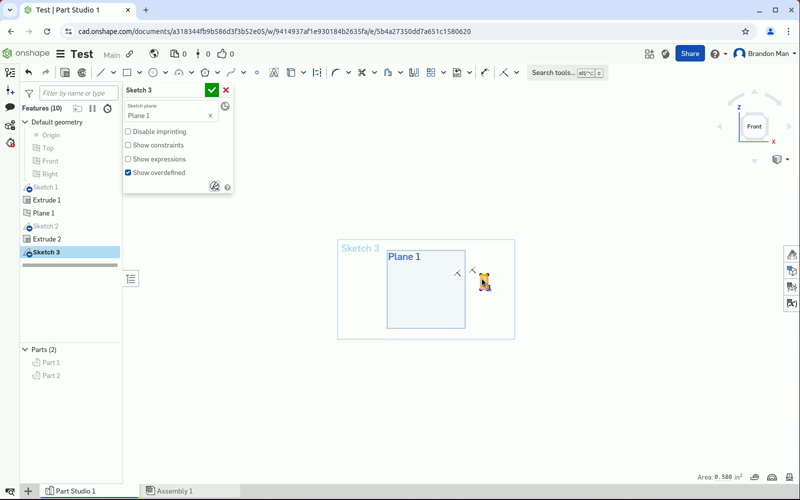
scroll(-6)
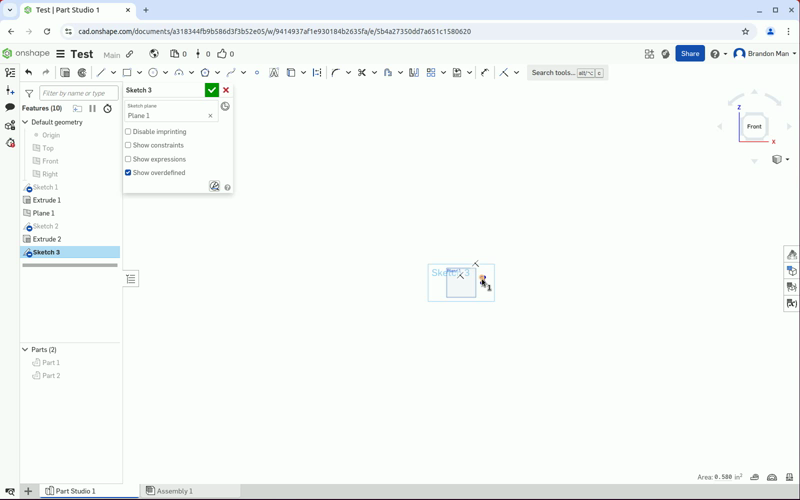
mouse_move(73, 352)
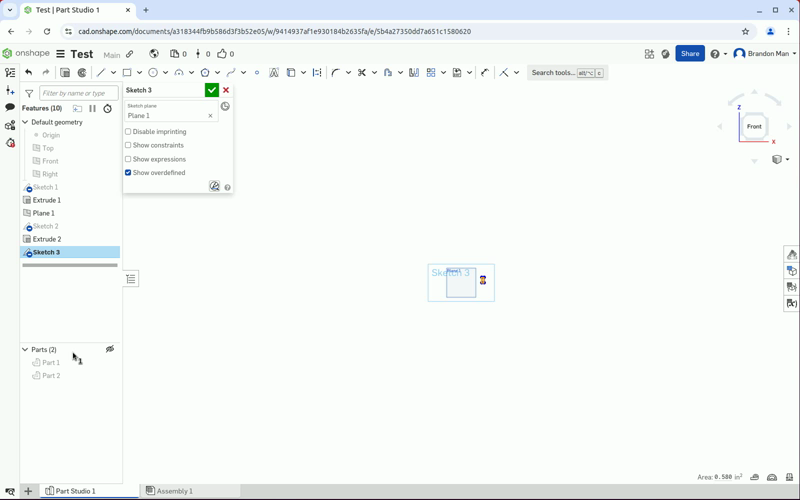
key(shift+y)
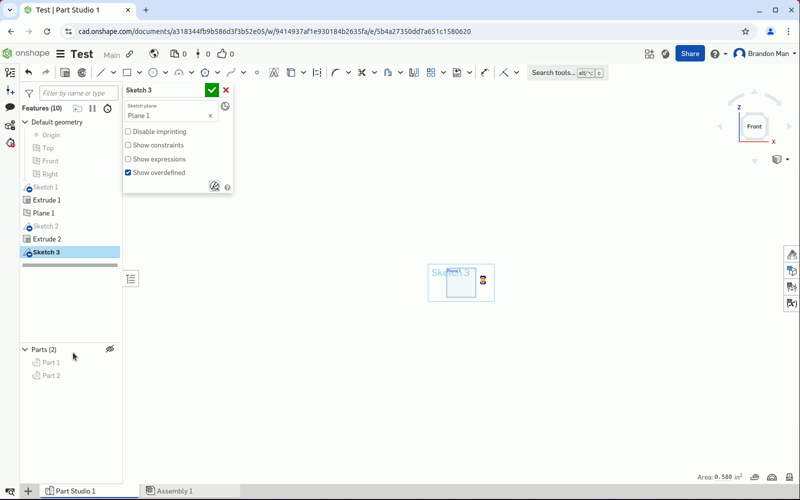
key(shift+e)
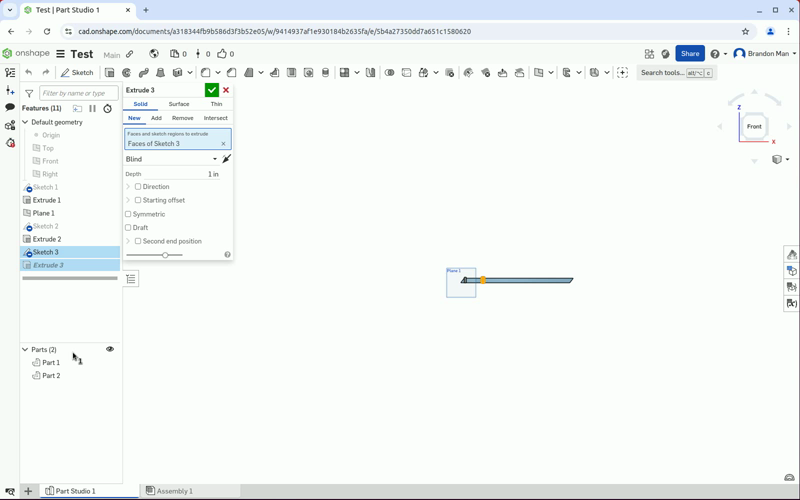
mouse_move(143, 106)
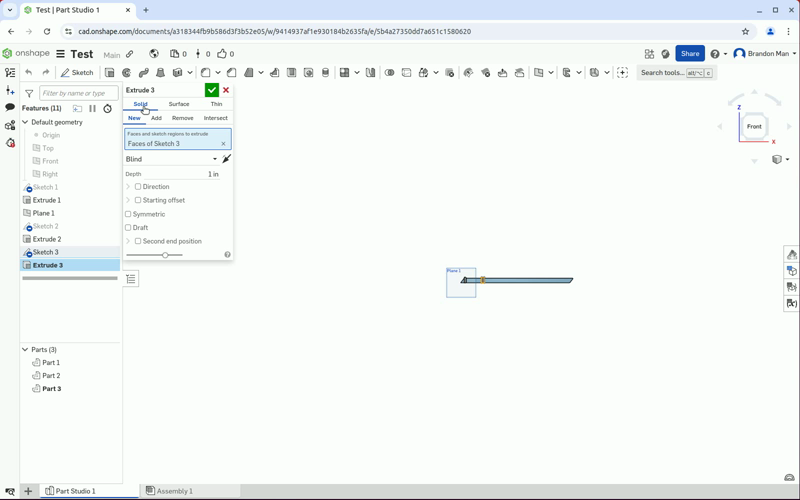
click(143, 106)
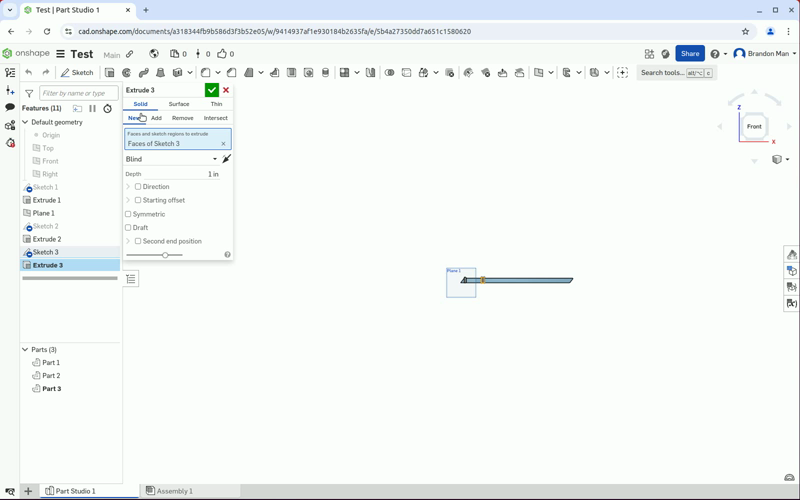
mouse_move(137, 120)
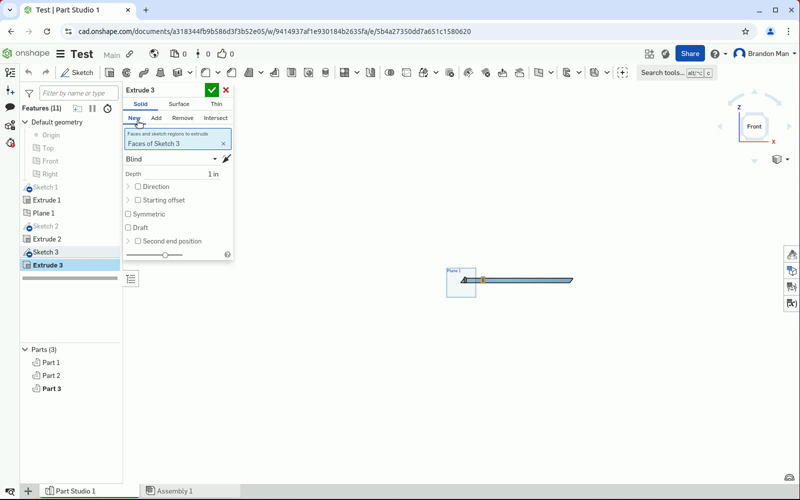
click(137, 120)
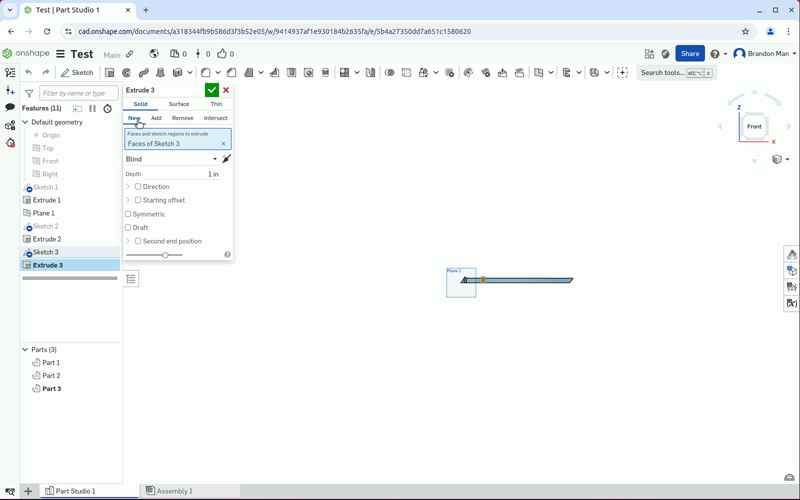
key(tab, 4)
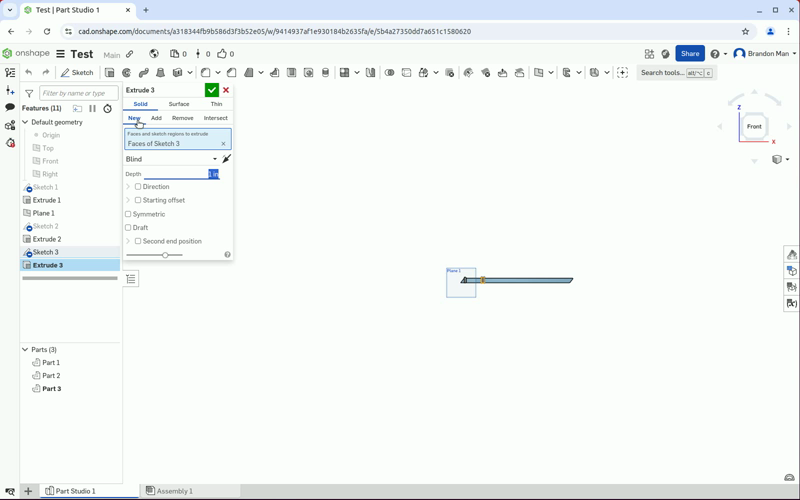
text(1.685)
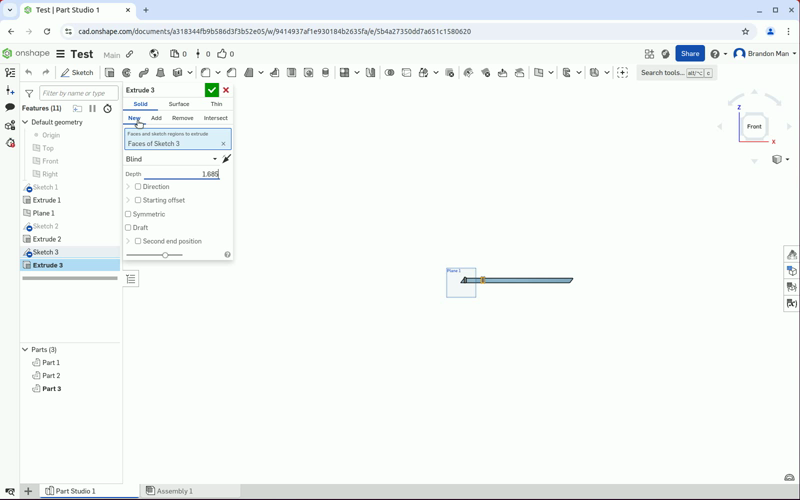
key(enter)
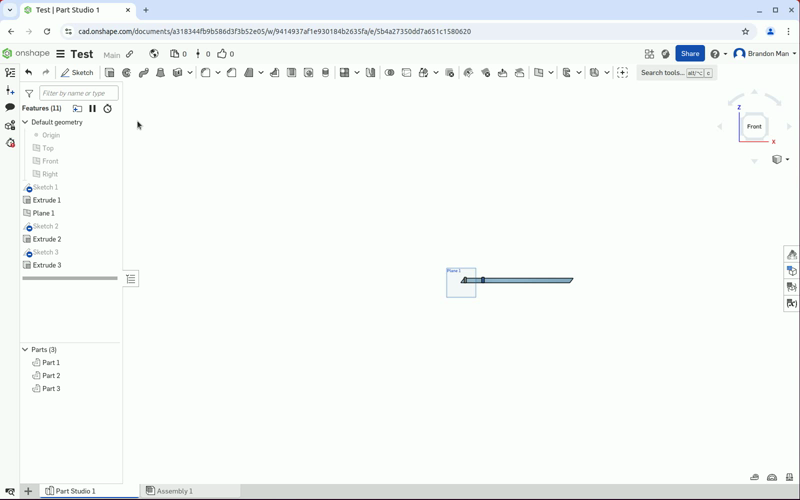
key(shift+h)
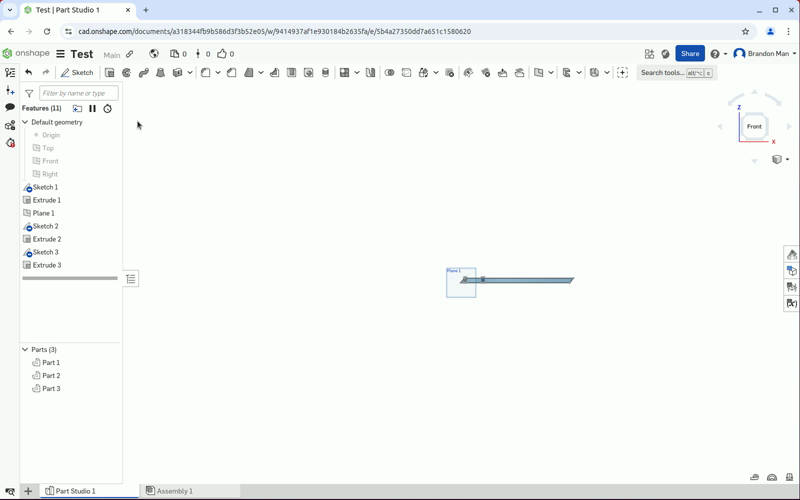
key(shift+h)
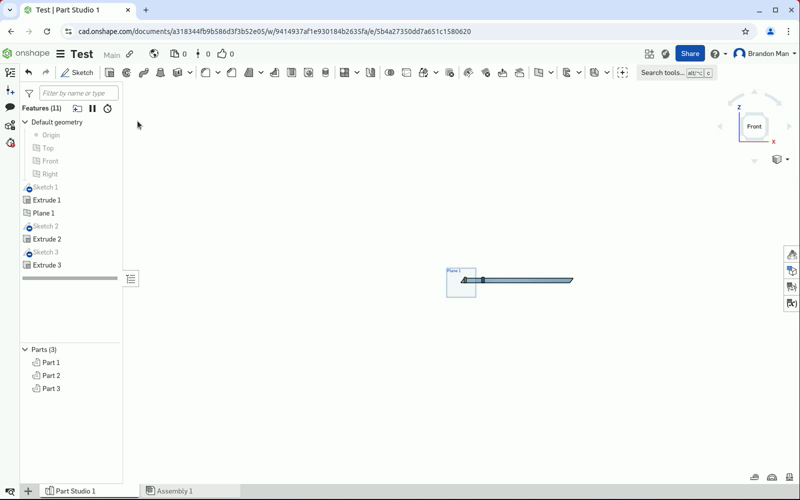
mouse_move(73, 189)
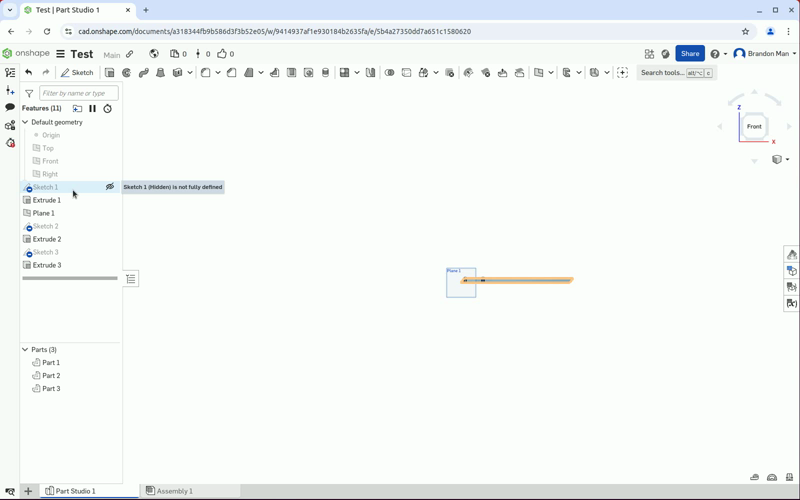
click(73, 189)
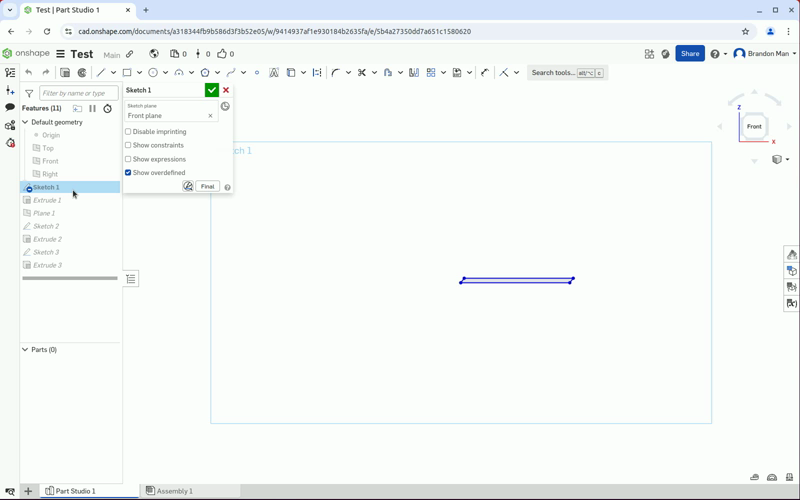
mouse_move(229, 92)
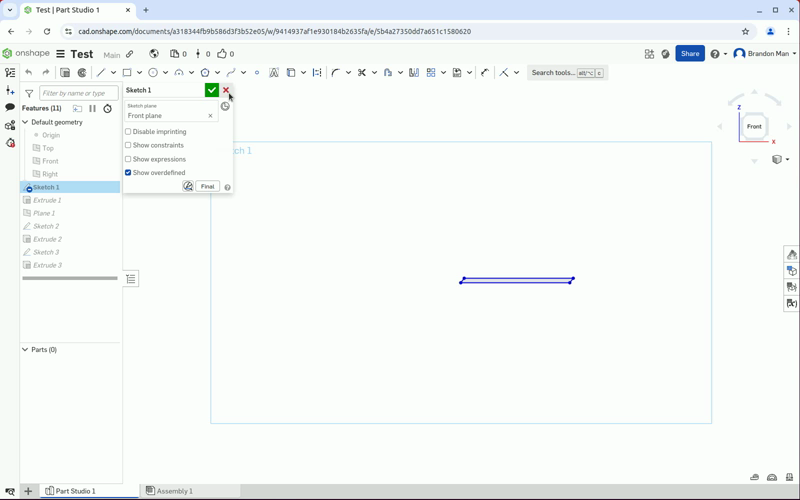
click(229, 92)
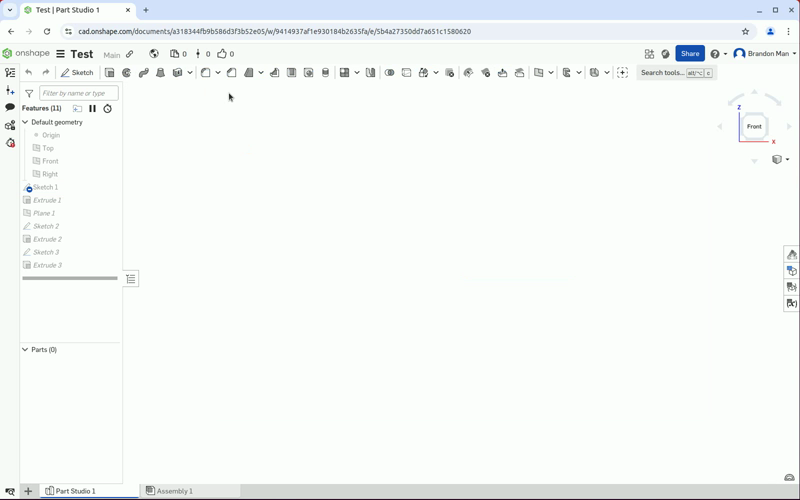
key(shift+s)
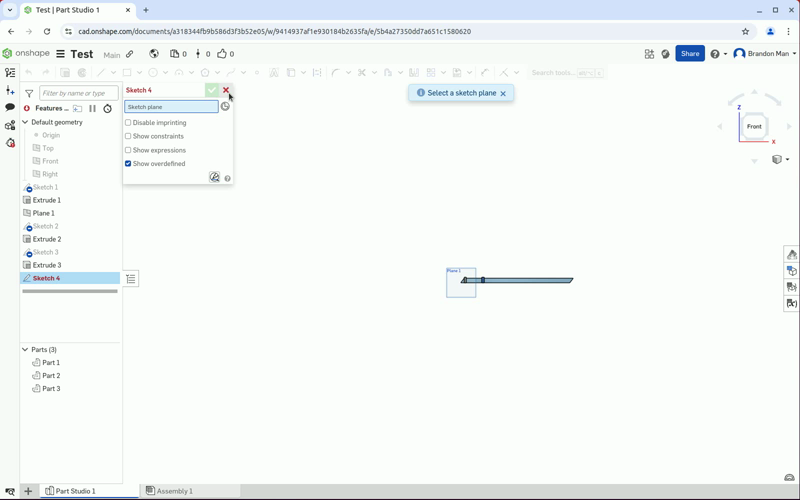
mouse_move(73, 215)
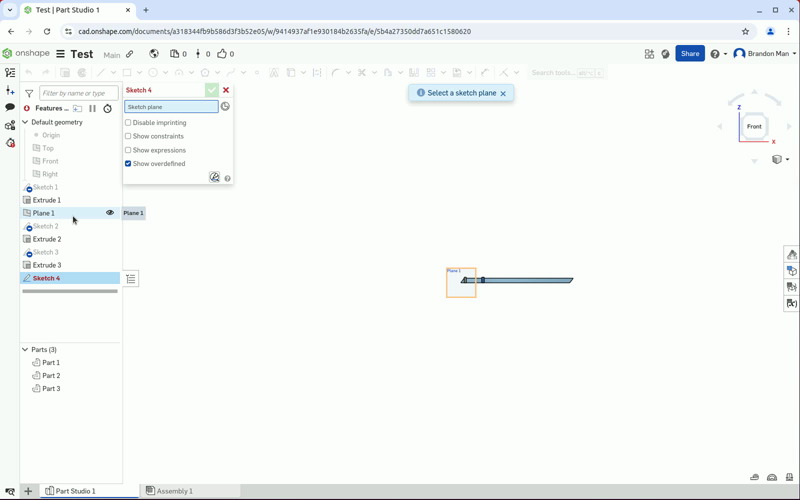
click(73, 215)
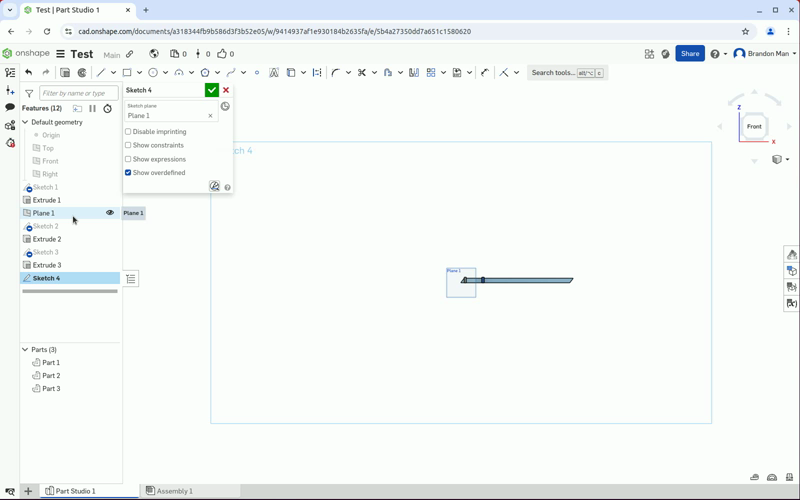
mouse_move(73, 352)
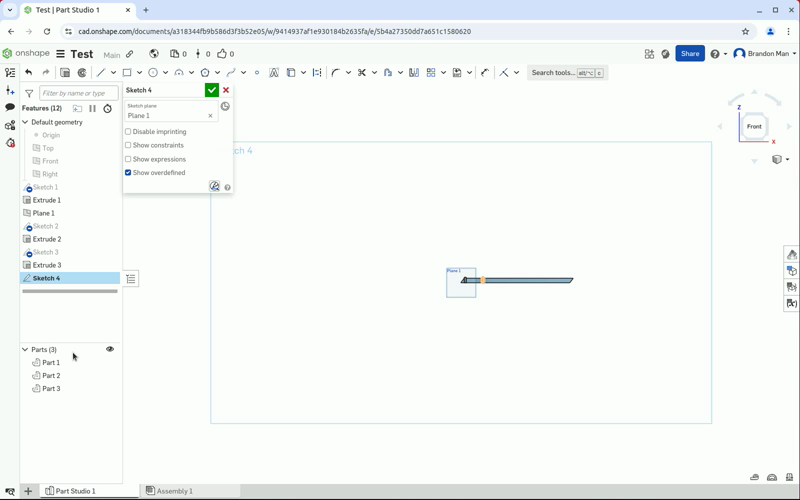
key(y)
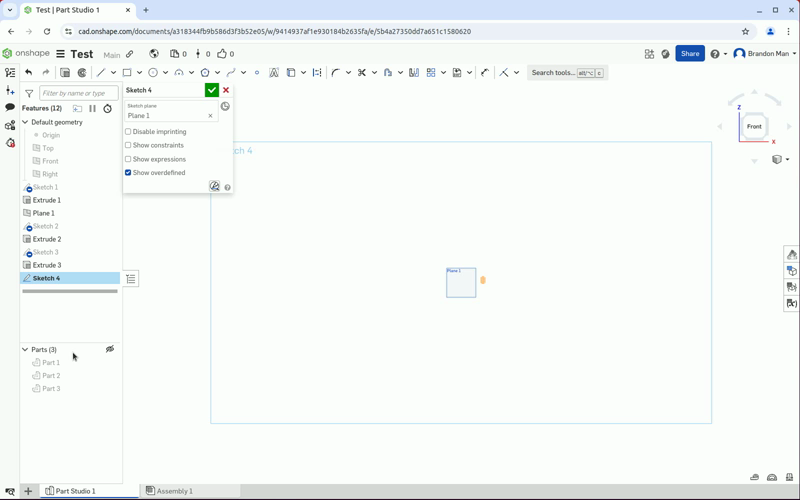
key(l)
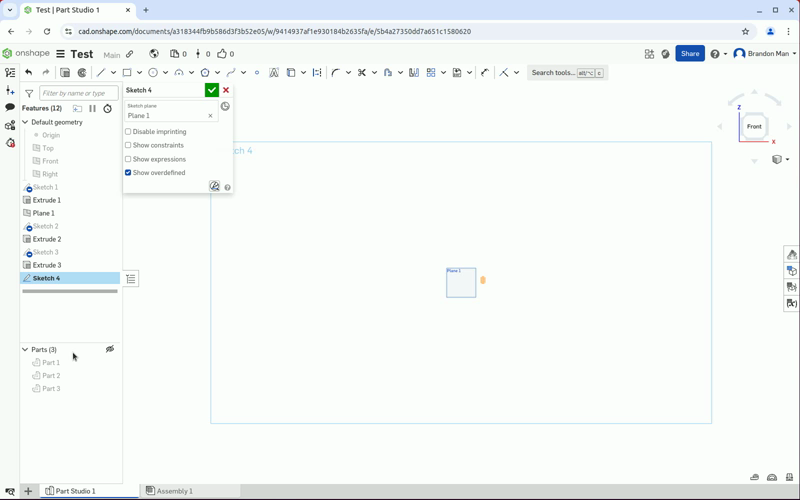
key_down(shift)
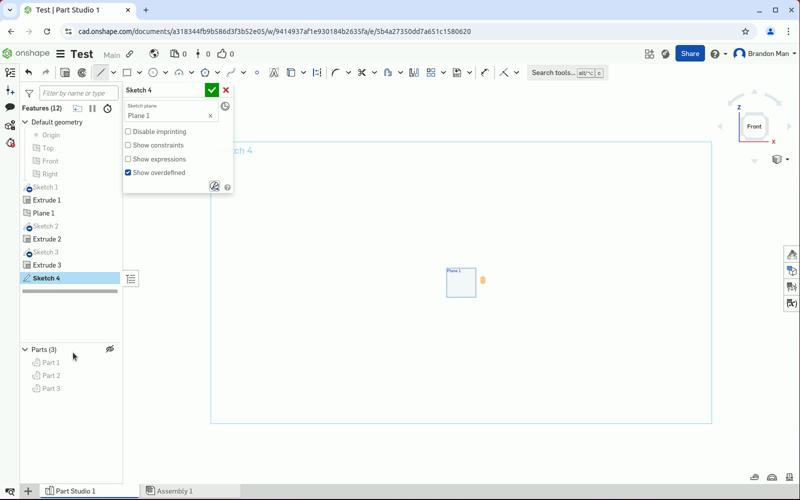
mouse_move(498, 282)
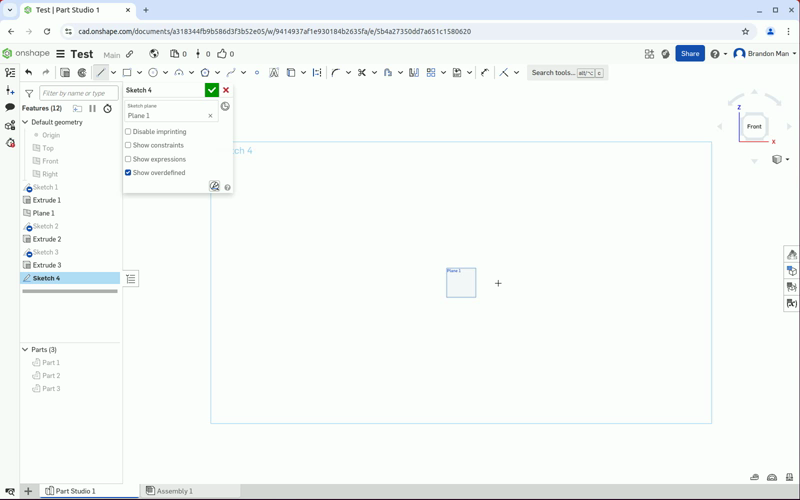
click(498, 282)
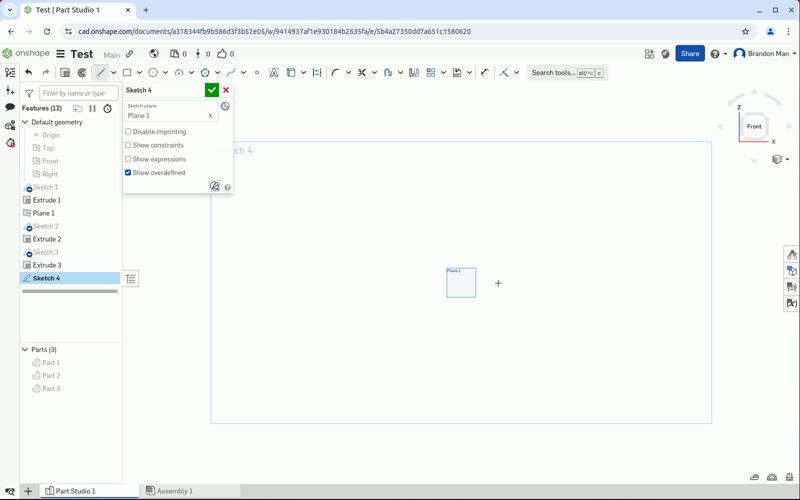
key_up(shift)
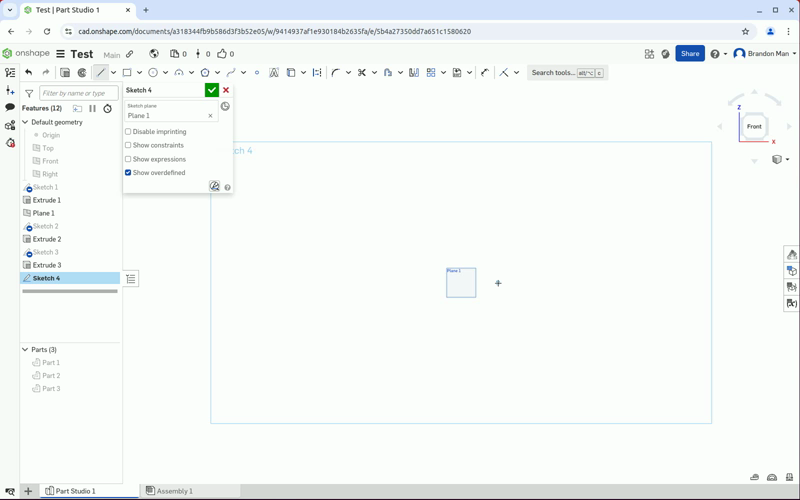
key_down(shift)
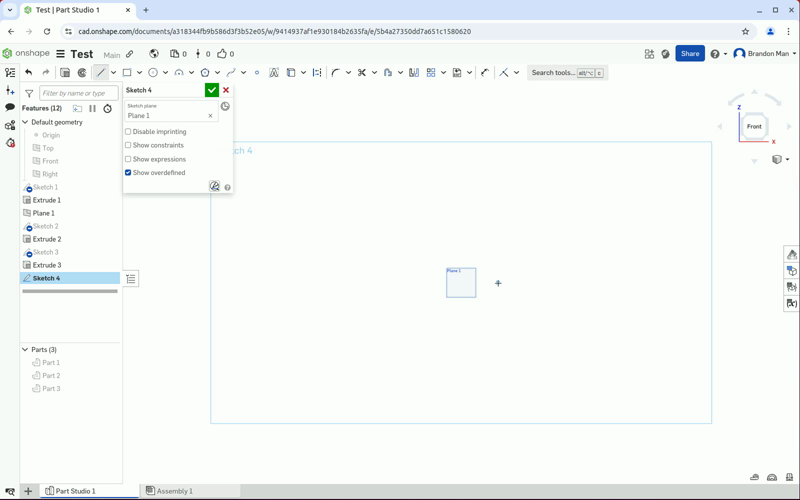
mouse_move(528, 282)
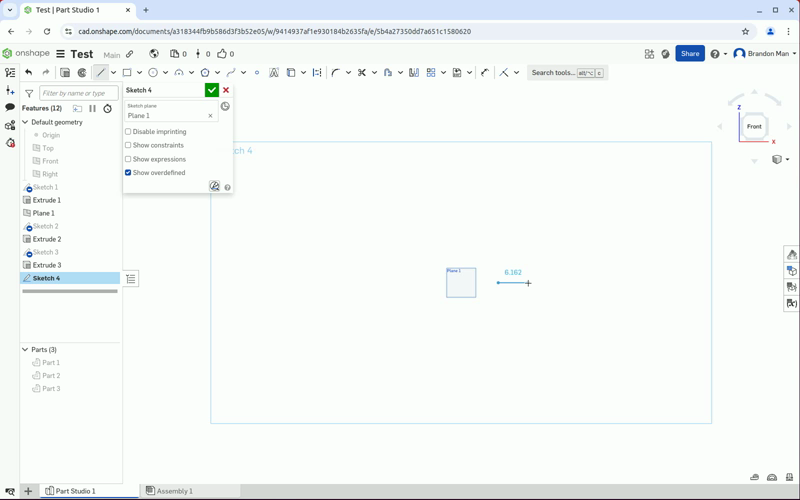
mouse_move(500, 282)
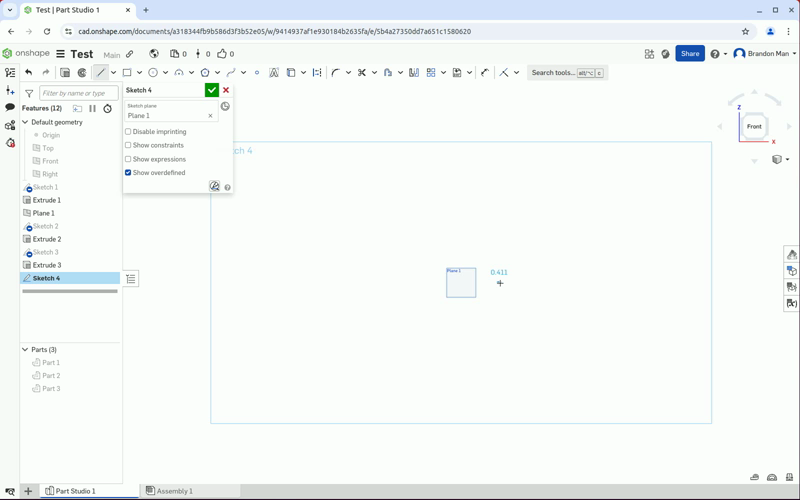
scroll(6)
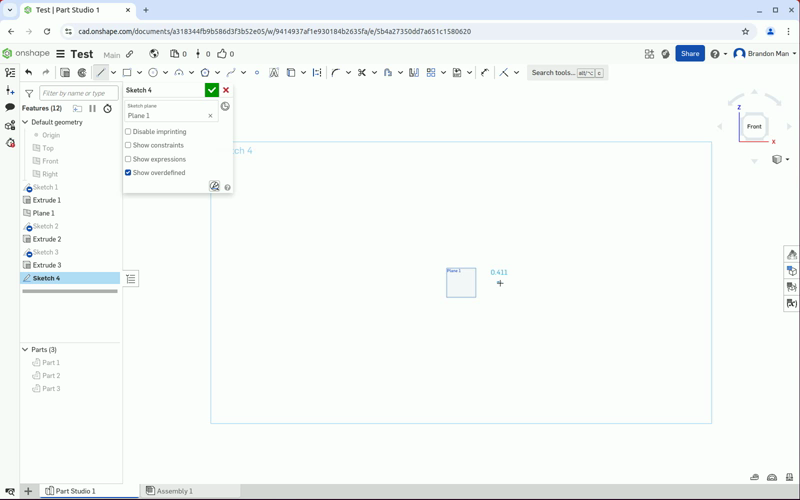
scroll(6)
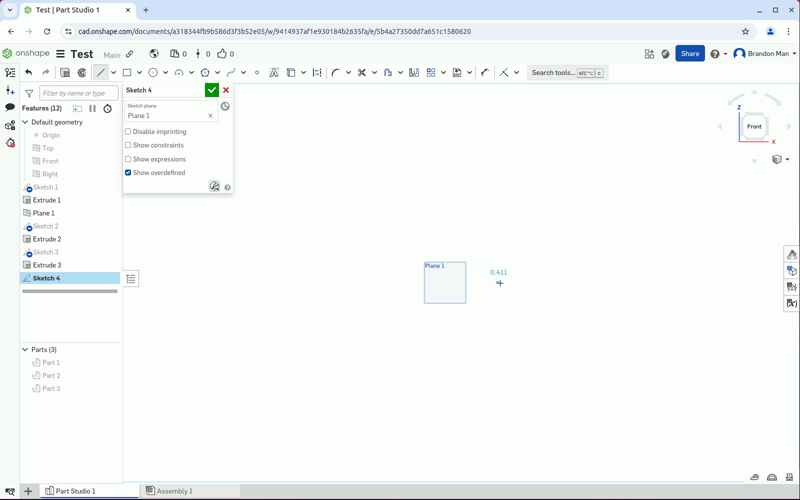
scroll(6)
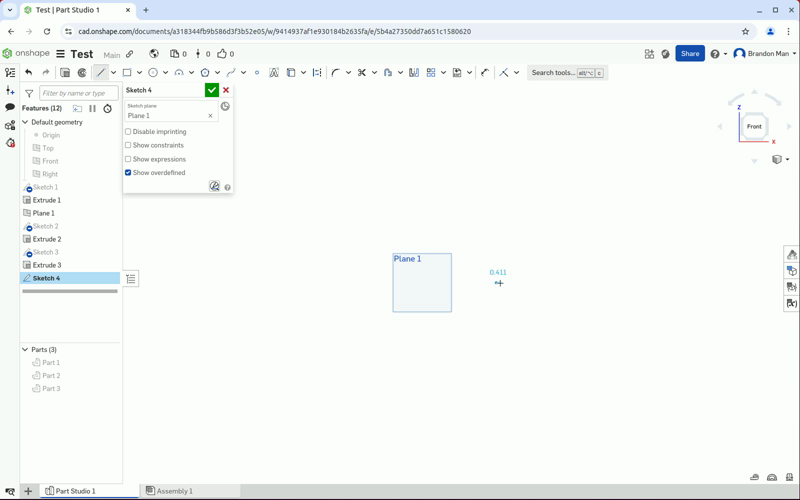
scroll(6)
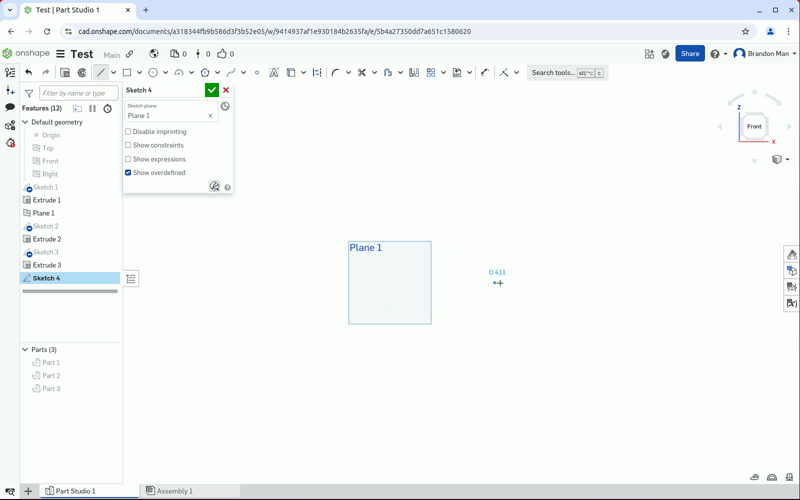
scroll(6)
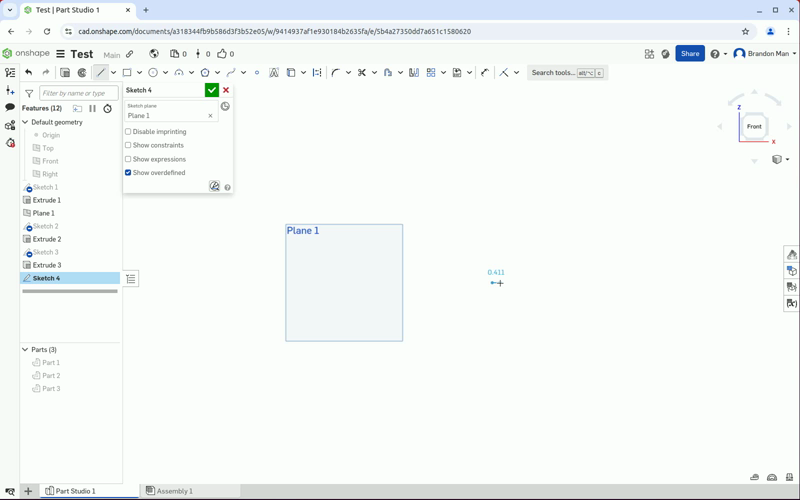
scroll(6)
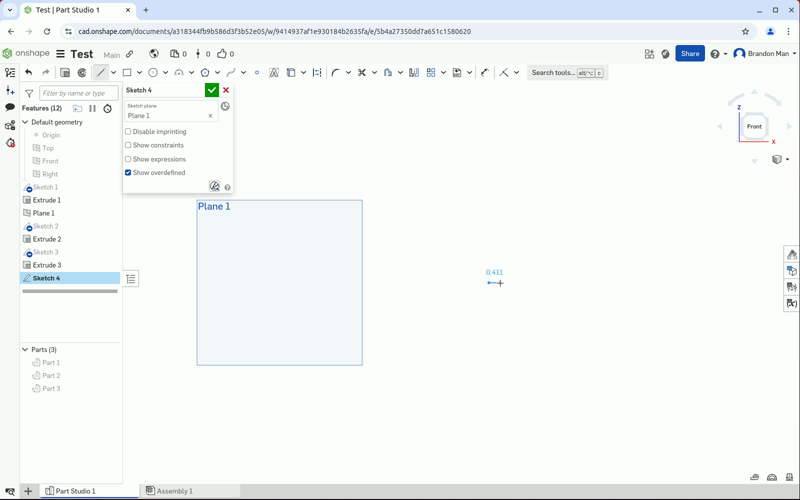
scroll(6)
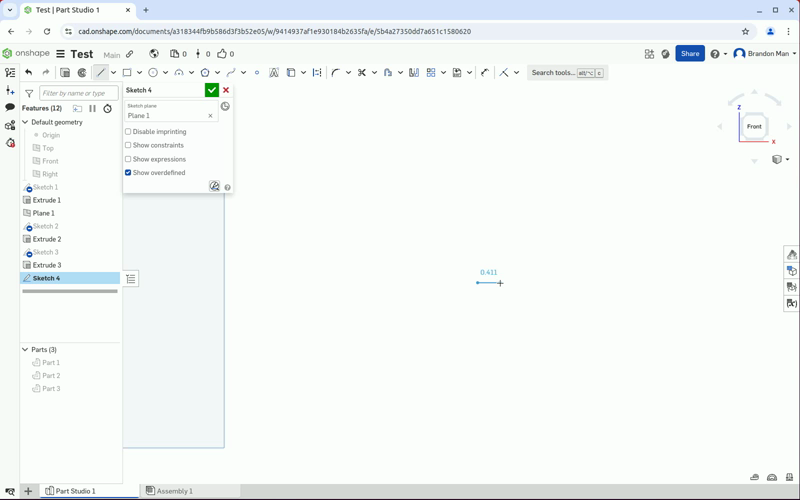
click(500, 282)
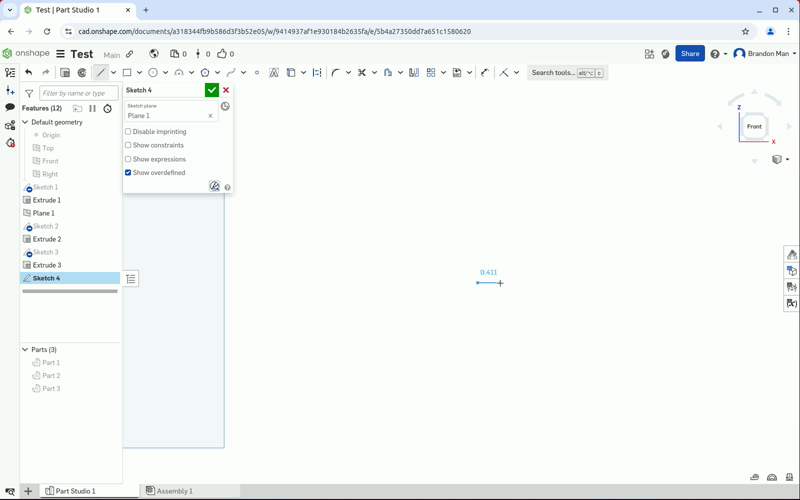
scroll(-6)
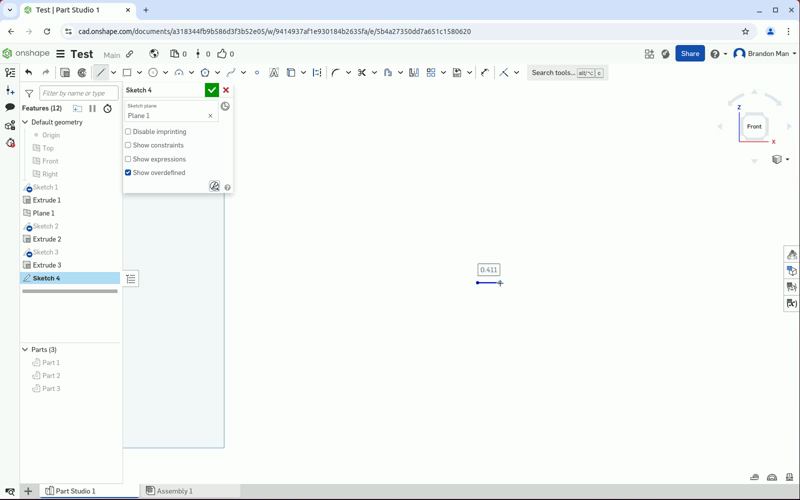
scroll(-6)
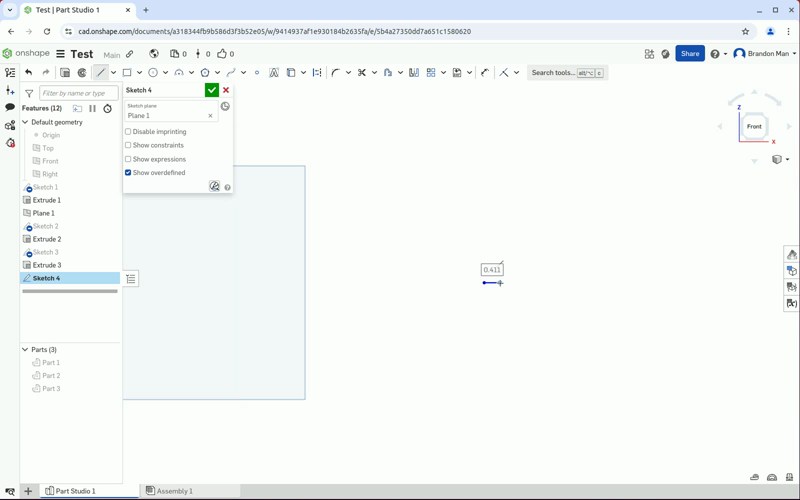
scroll(-6)
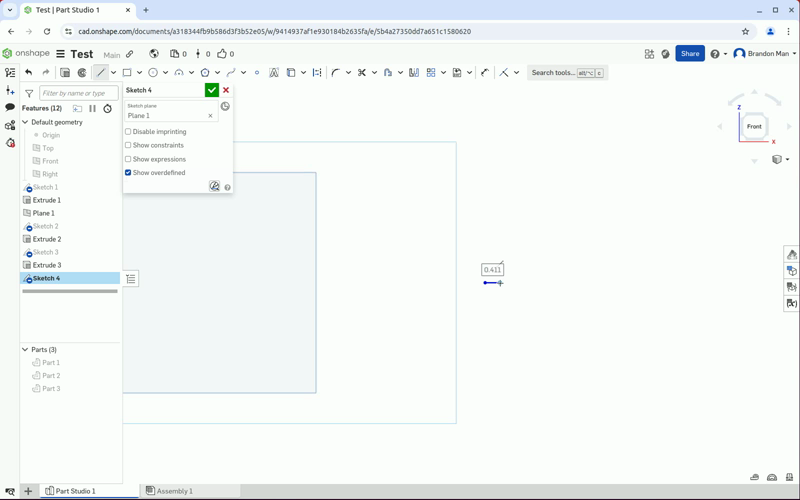
scroll(-6)
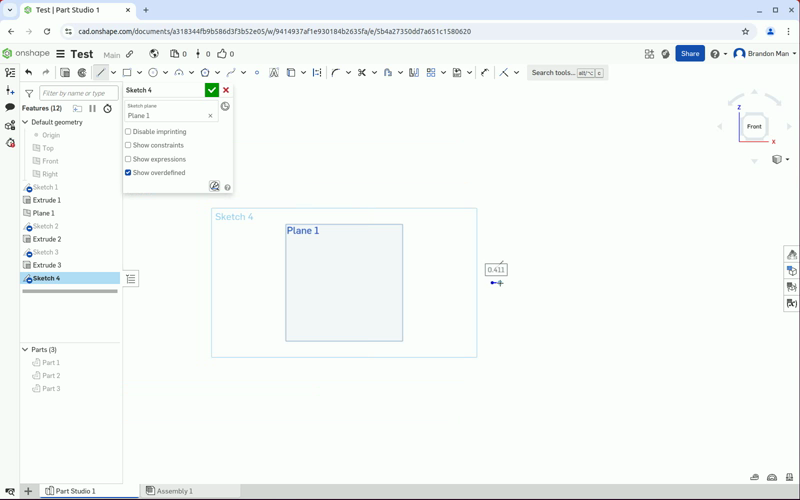
scroll(-6)
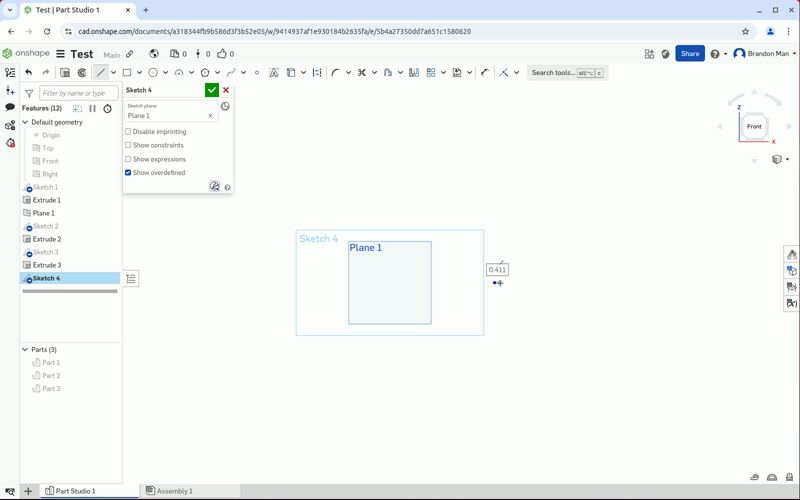
scroll(-6)
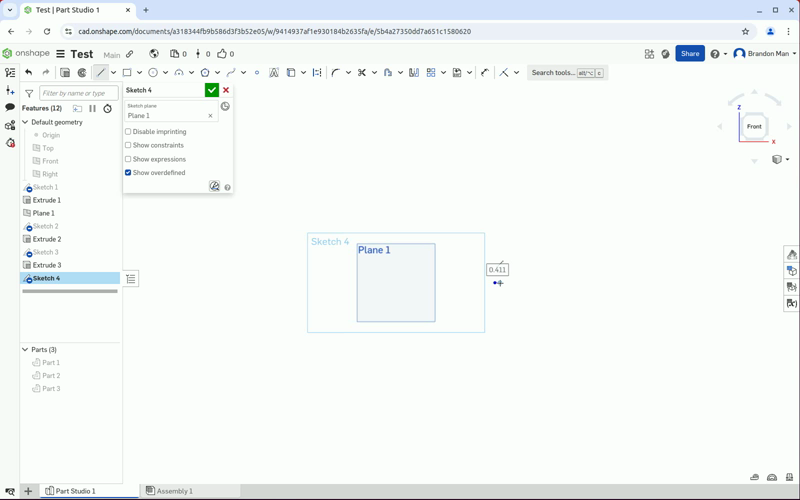
scroll(-6)
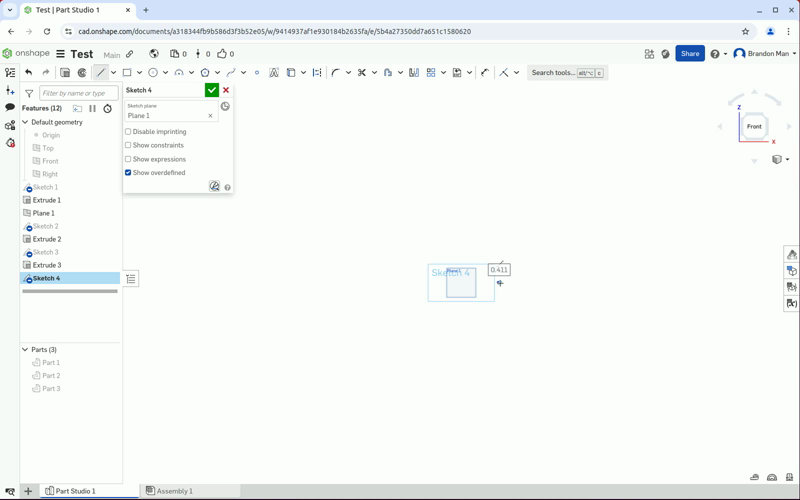
key_up(shift)
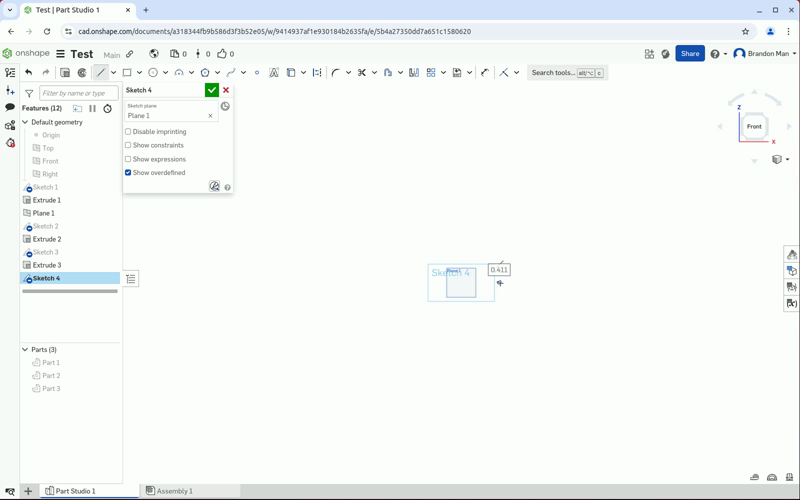
key_down(shift)
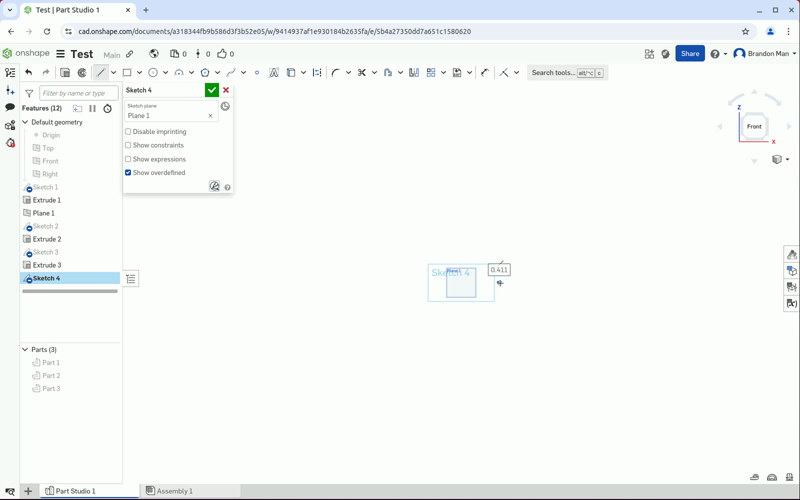
mouse_move(530, 282)
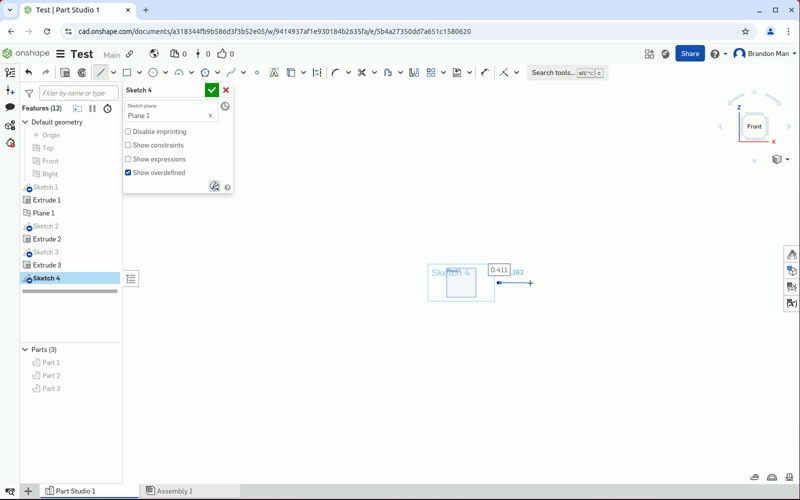
mouse_move(500, 277)
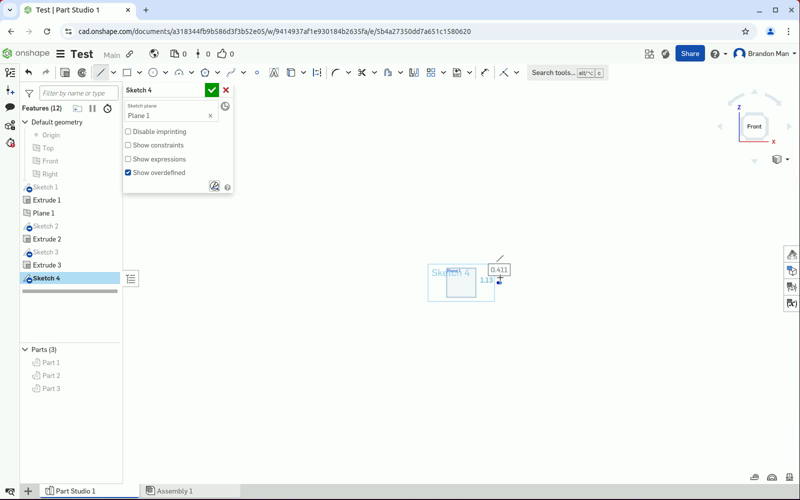
scroll(6)
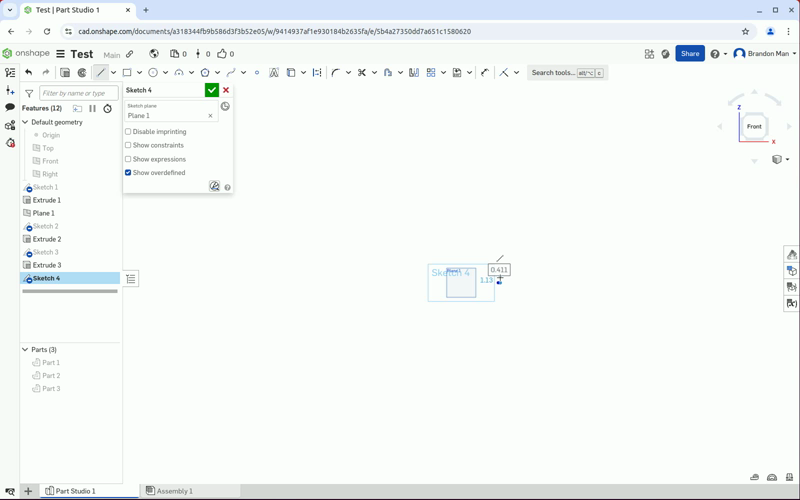
scroll(6)
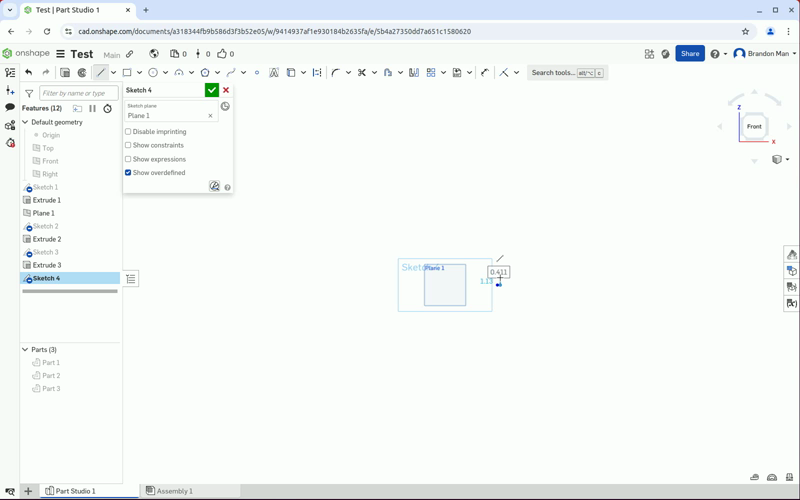
scroll(6)
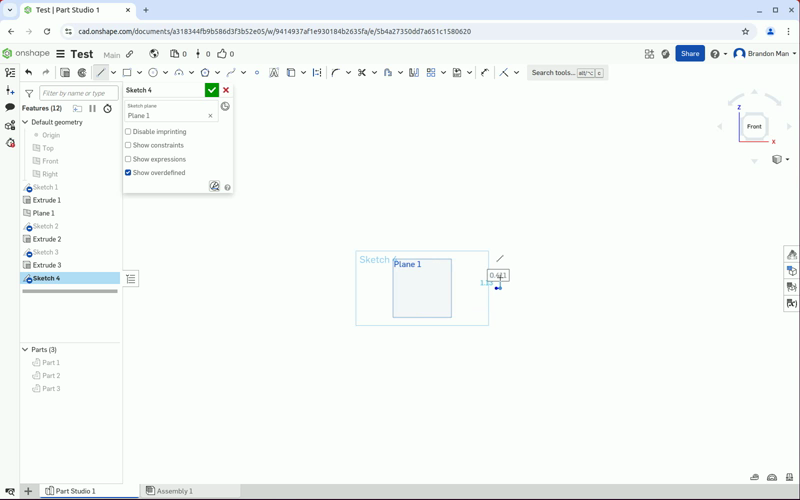
scroll(6)
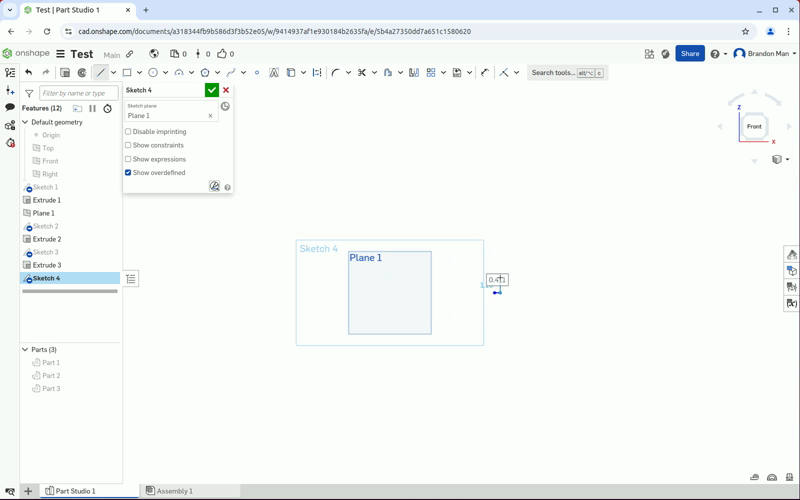
scroll(6)
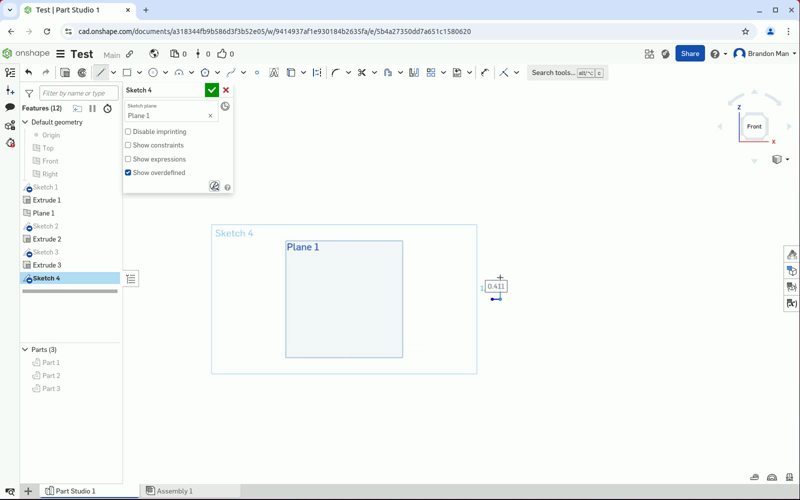
scroll(6)
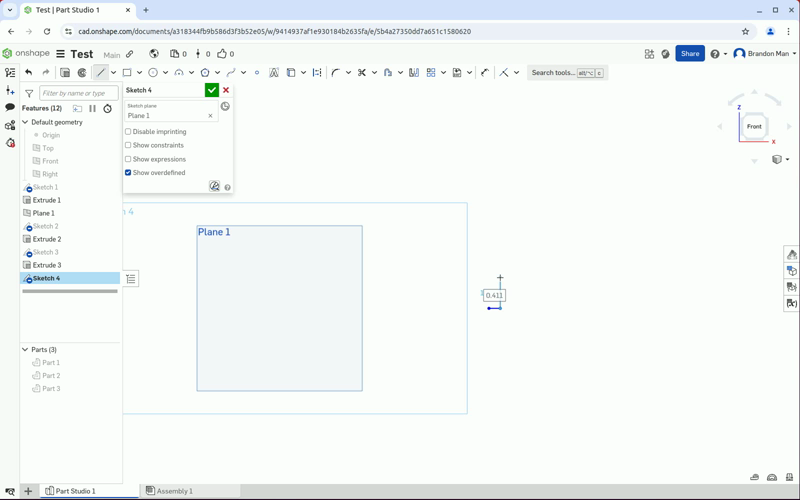
scroll(6)
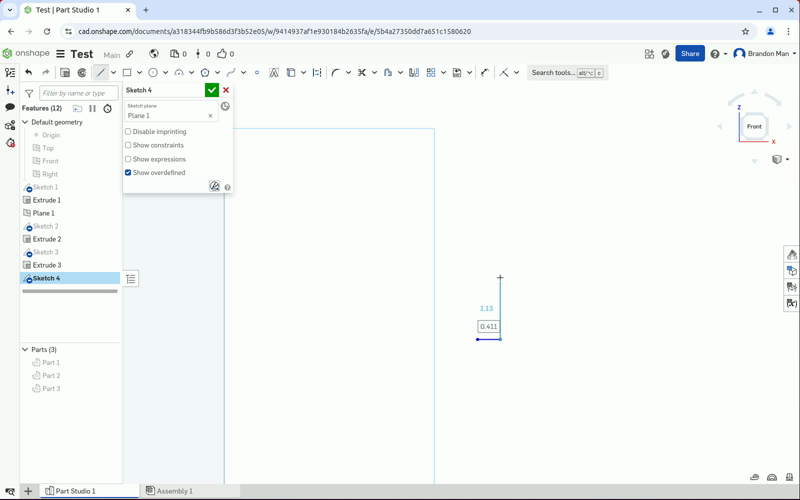
click(500, 277)
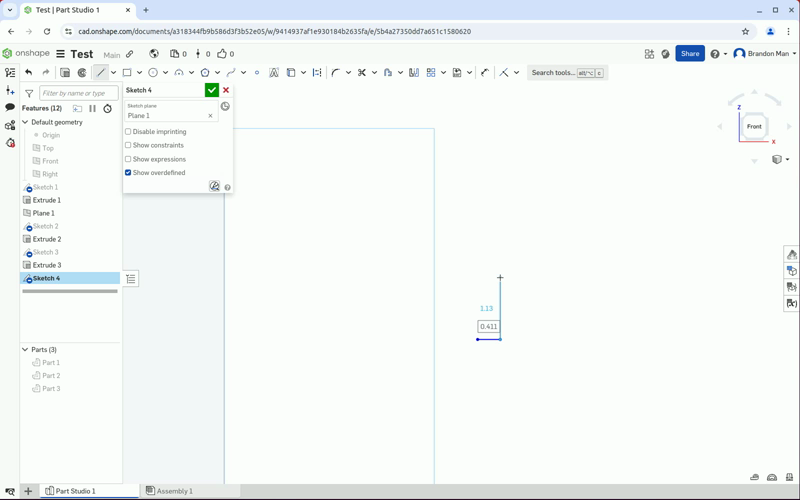
scroll(-6)
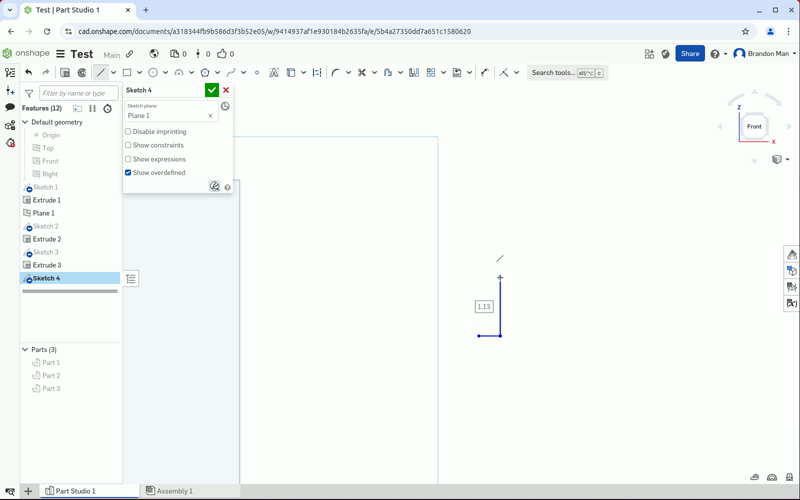
scroll(-6)
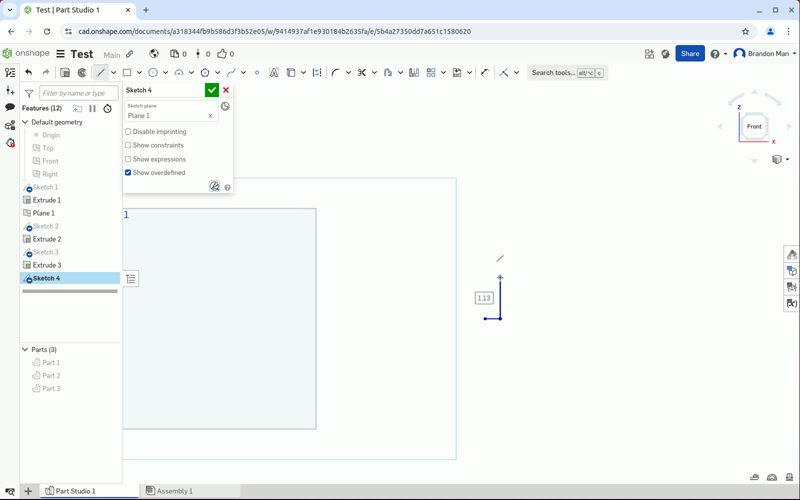
scroll(-6)
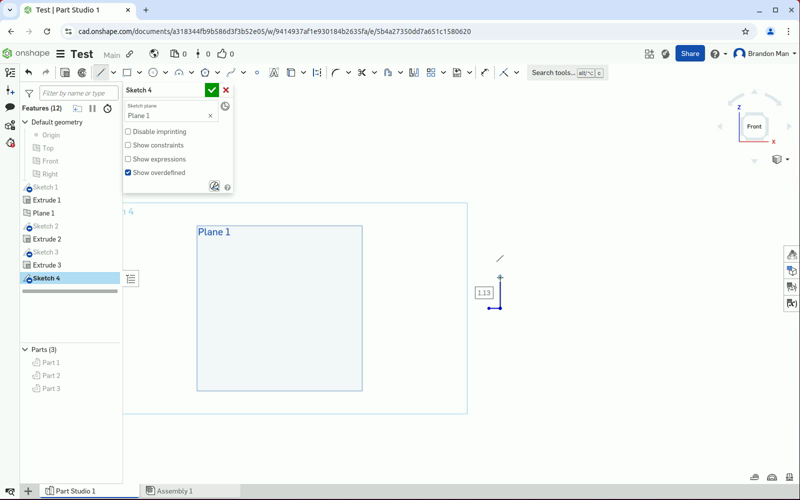
scroll(-6)
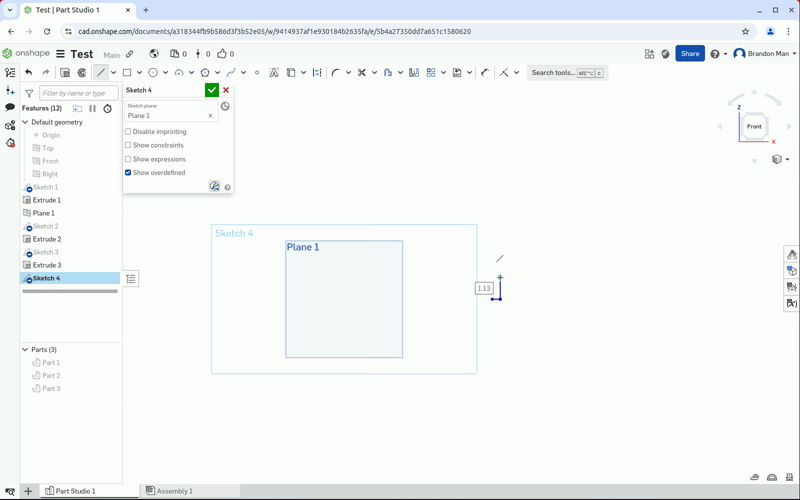
scroll(-6)
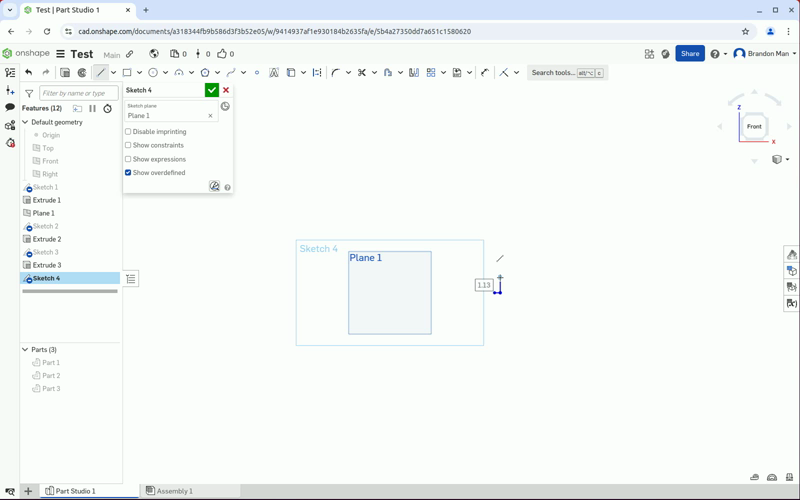
scroll(-6)
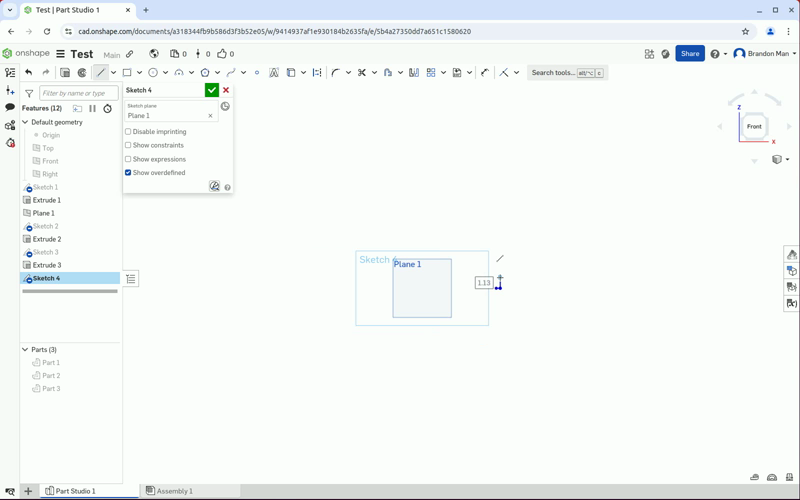
scroll(-6)
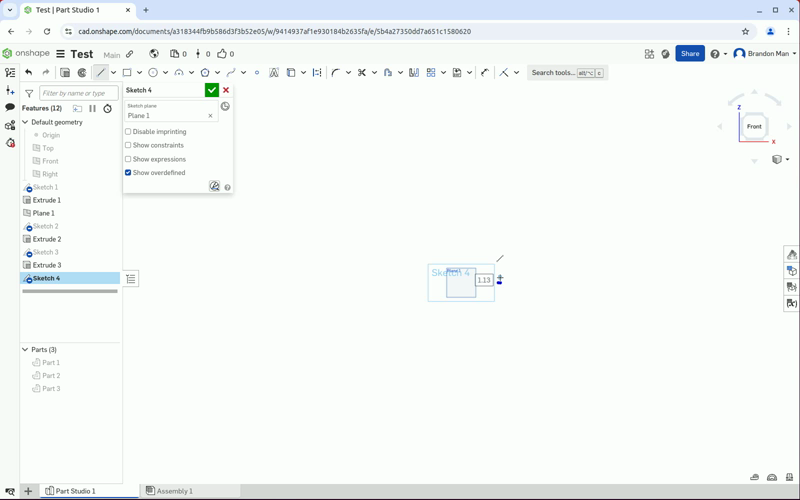
key_up(shift)
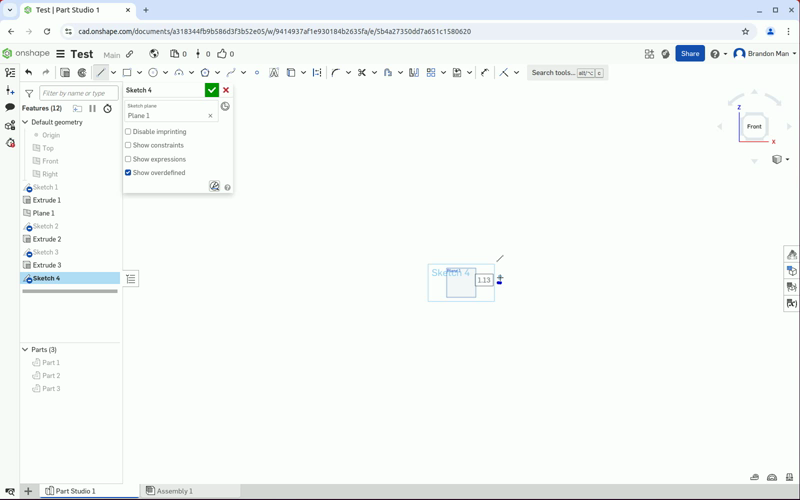
key_down(shift)
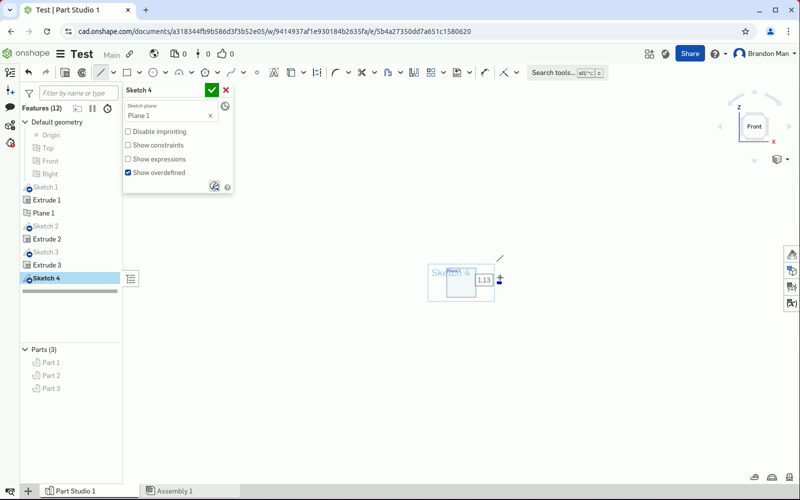
mouse_move(530, 277)
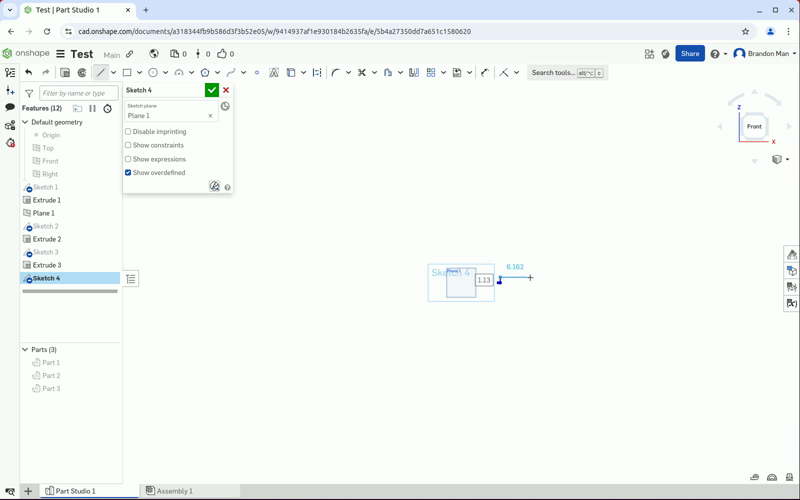
mouse_move(498, 277)
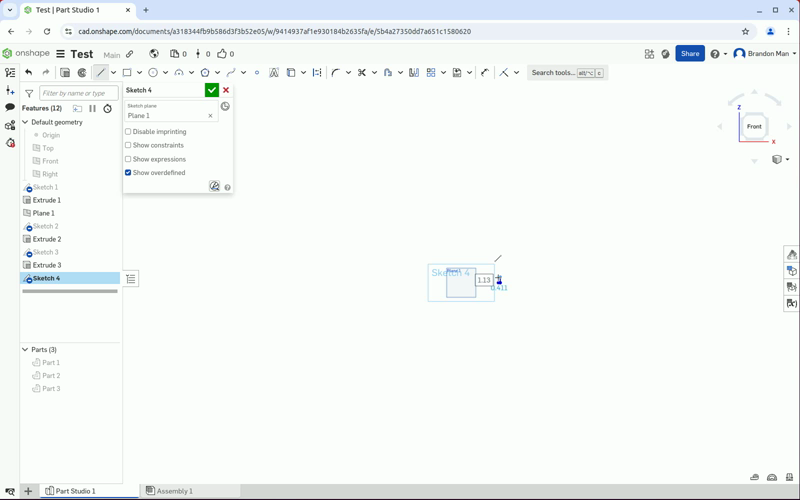
scroll(6)
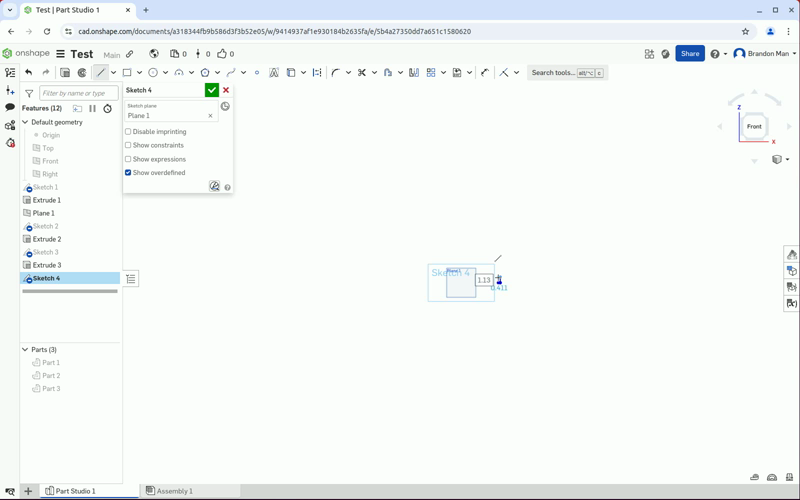
scroll(6)
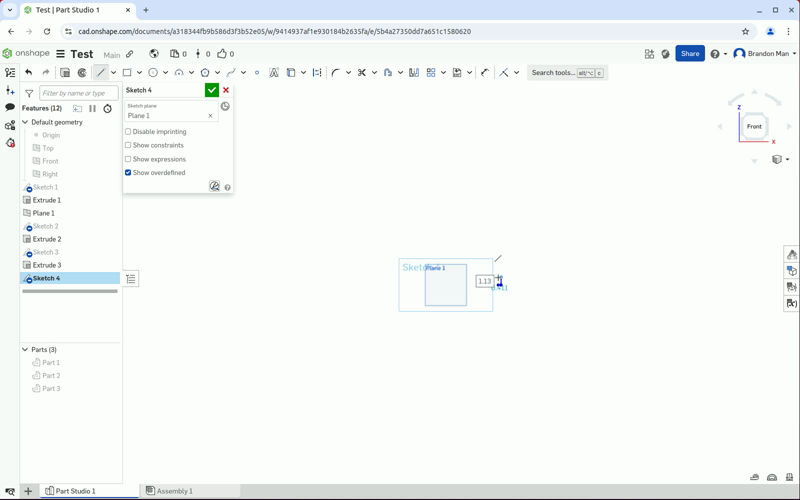
scroll(6)
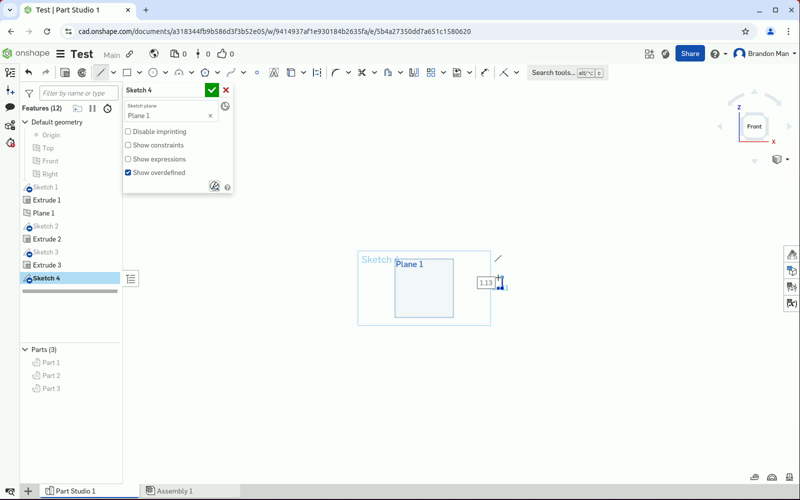
scroll(6)
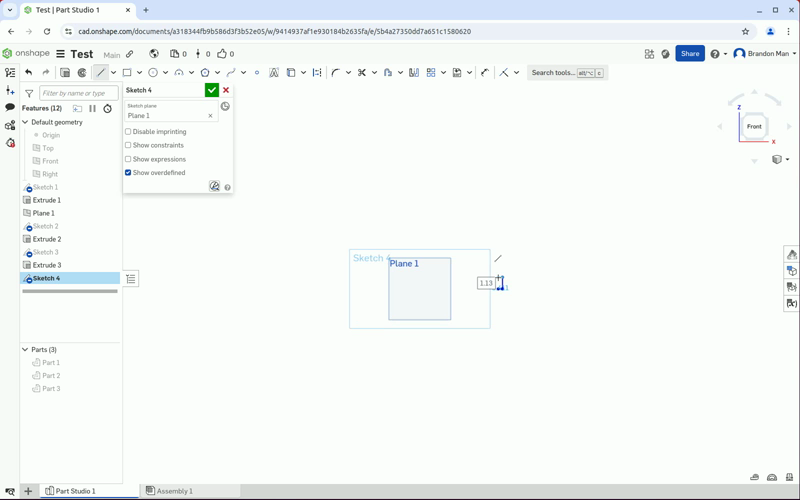
scroll(6)
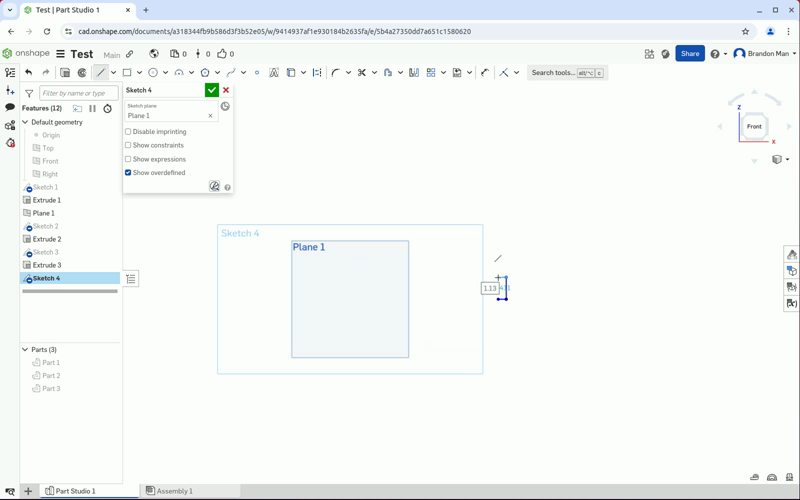
scroll(6)
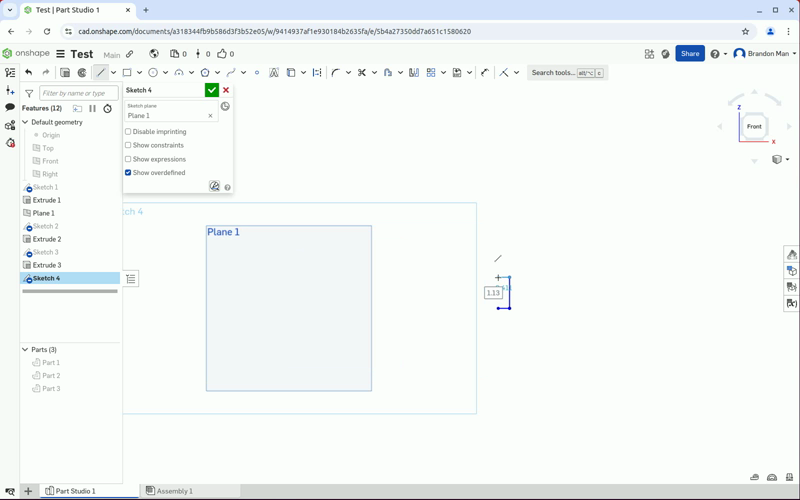
scroll(6)
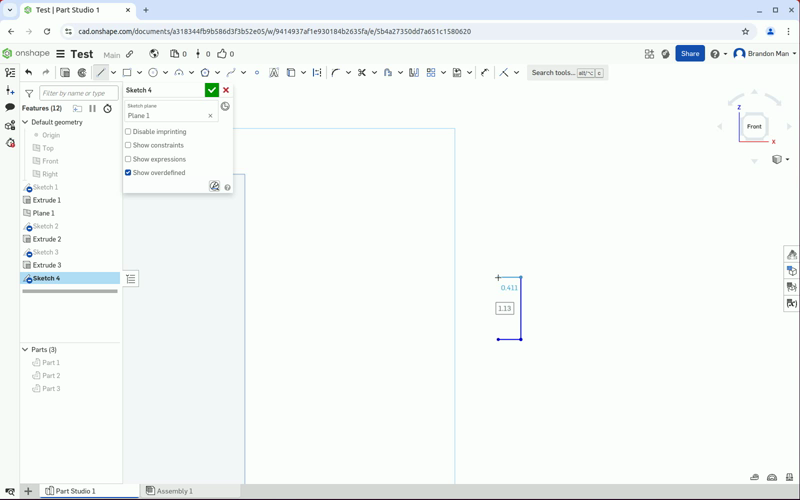
click(498, 277)
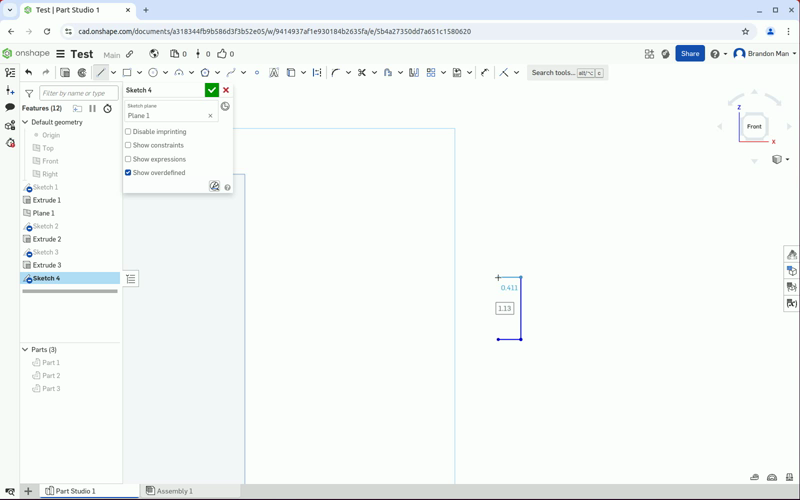
scroll(-6)
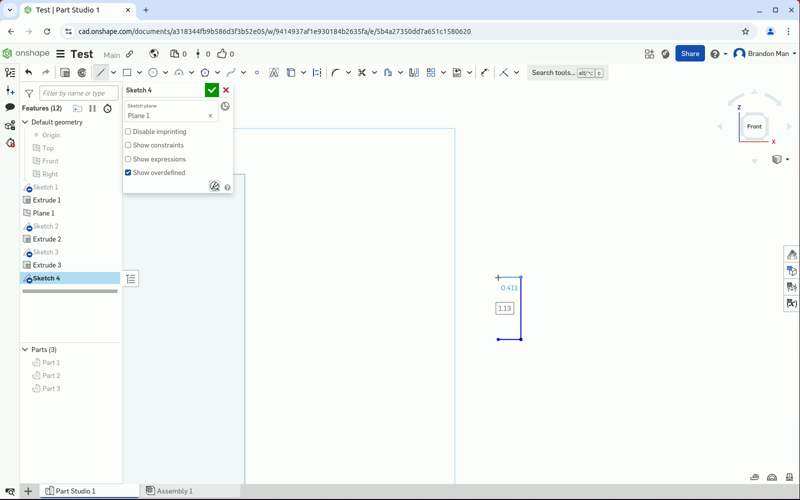
scroll(-6)
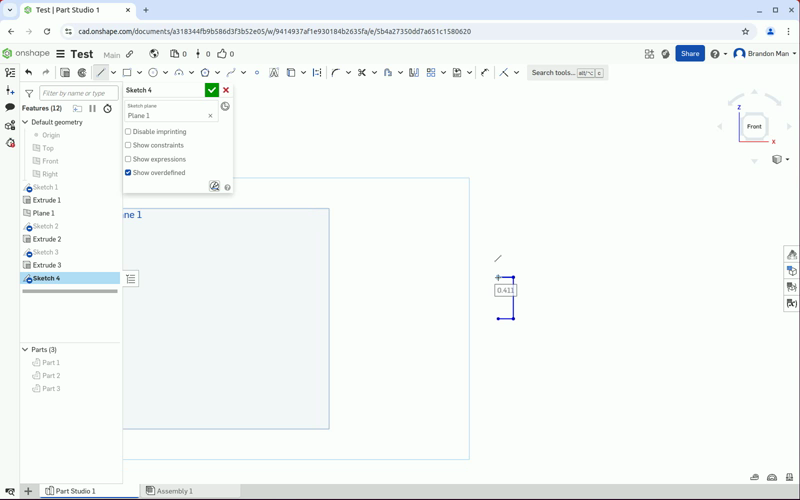
scroll(-6)
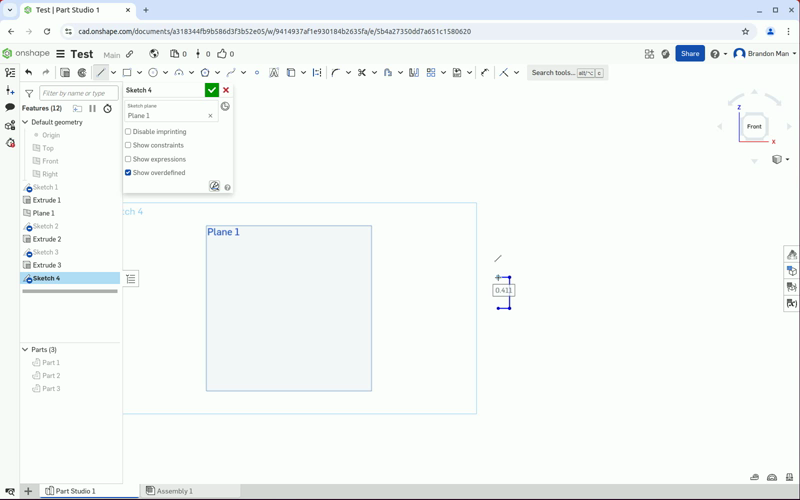
scroll(-6)
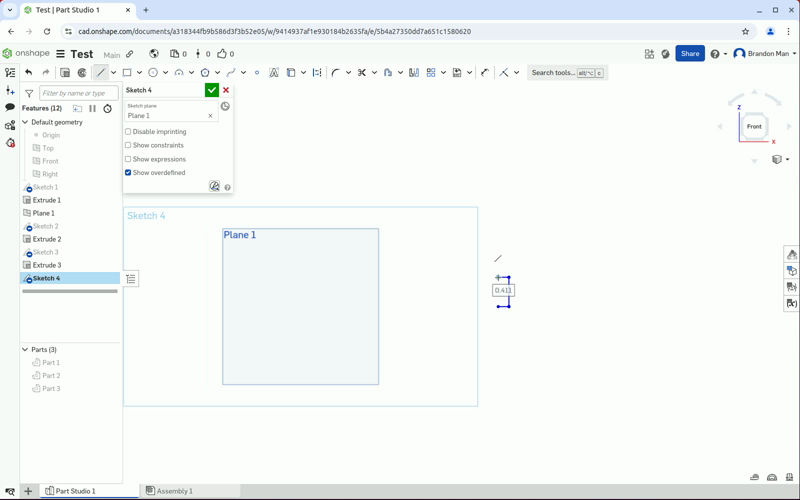
scroll(-6)
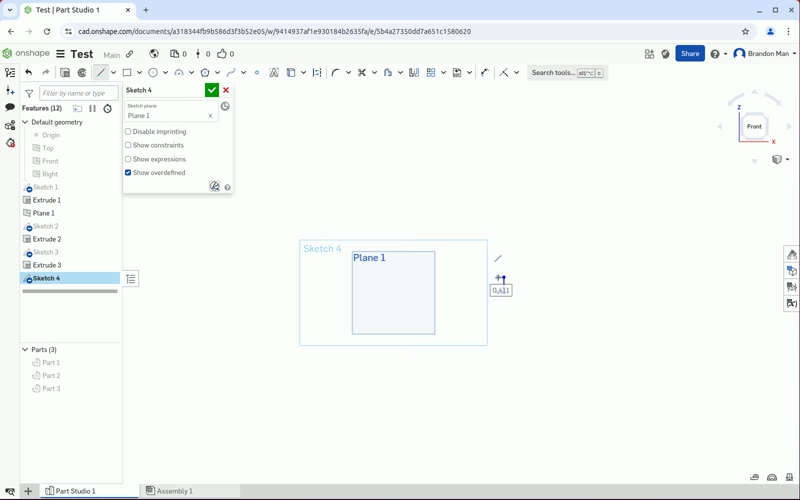
scroll(-6)
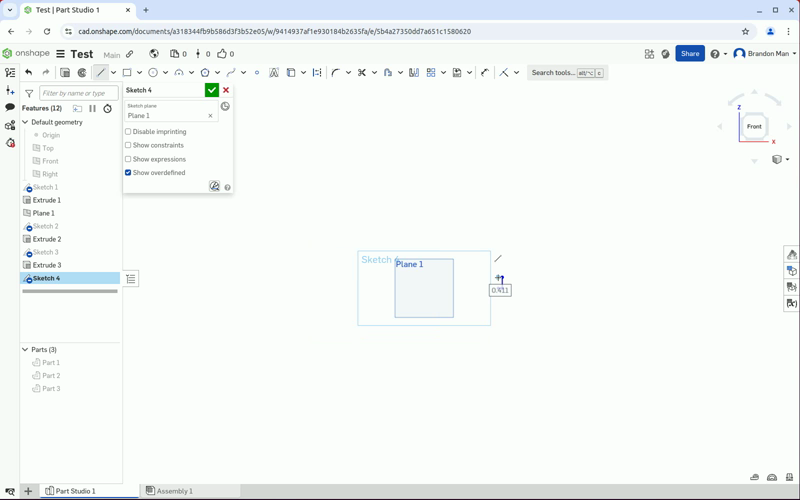
scroll(-6)
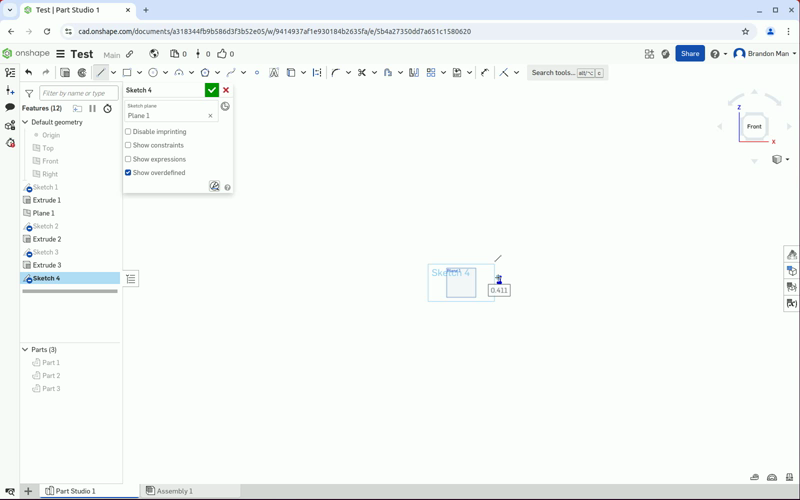
key_up(shift)
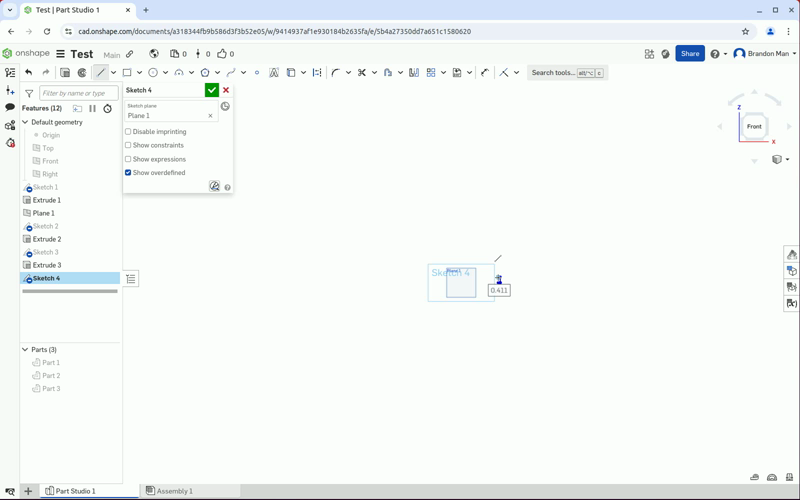
mouse_move(528, 277)
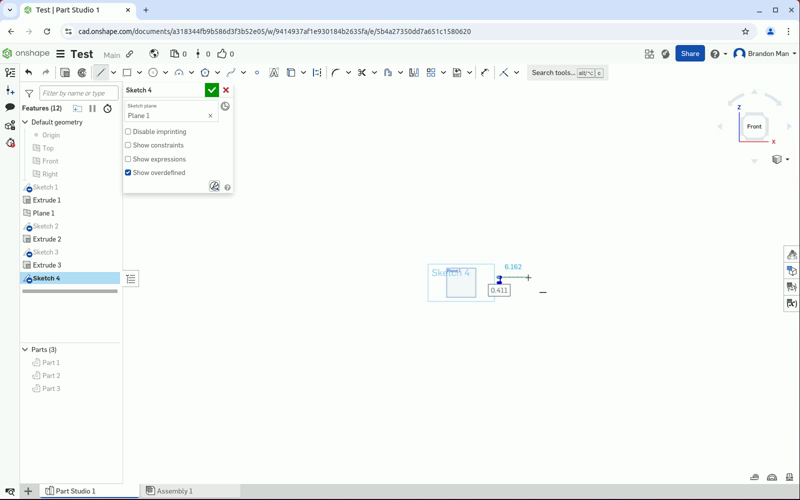
key_down(shift)
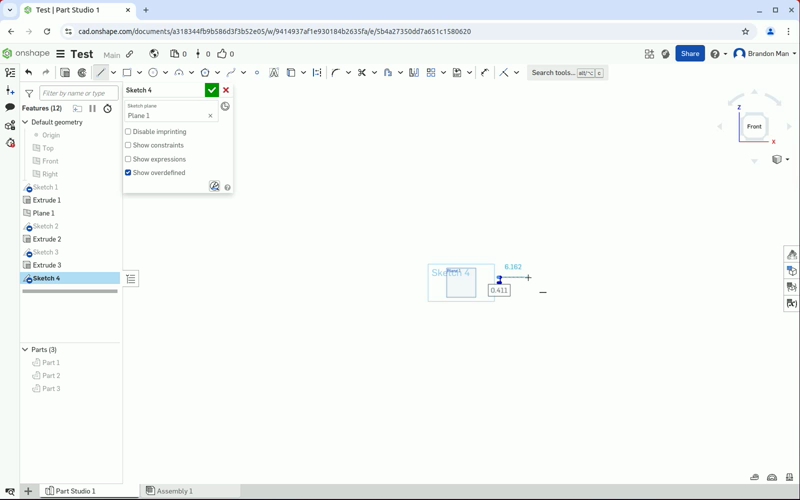
mouse_move(498, 282)
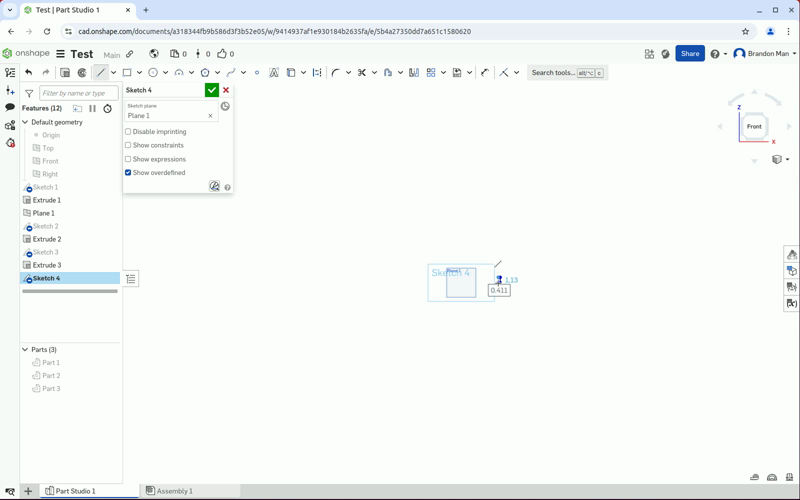
scroll(6)
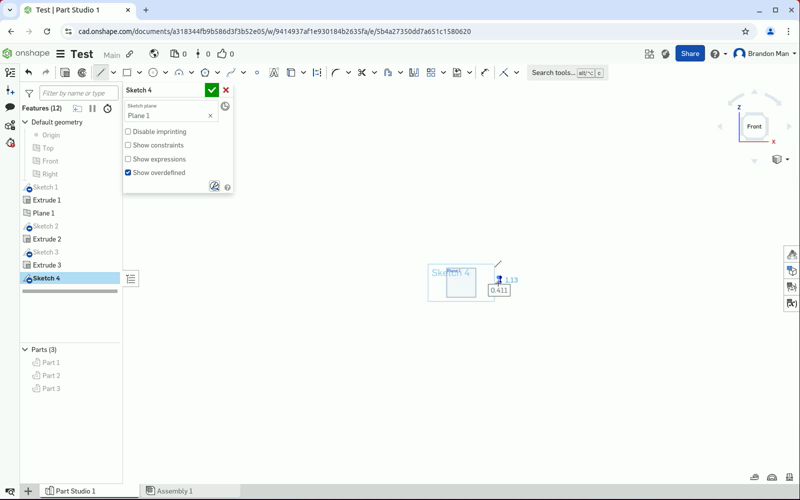
scroll(6)
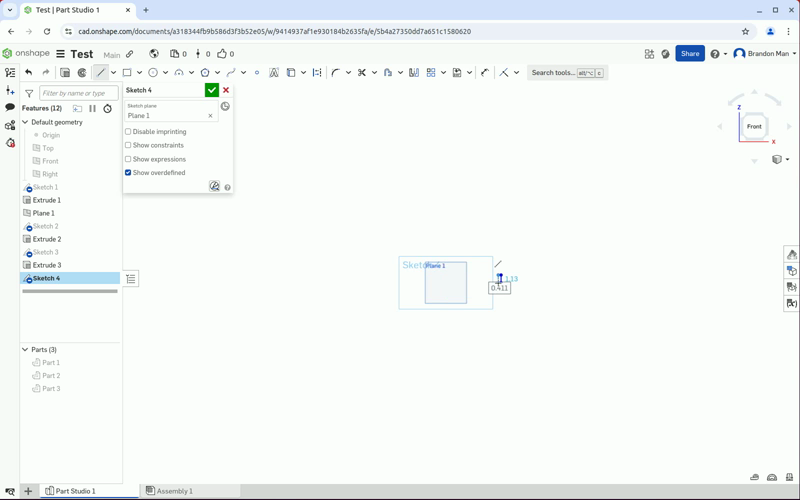
scroll(6)
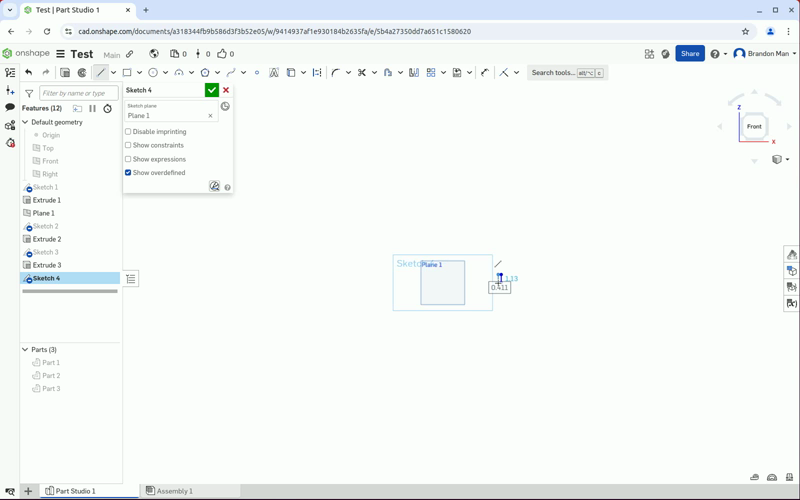
scroll(6)
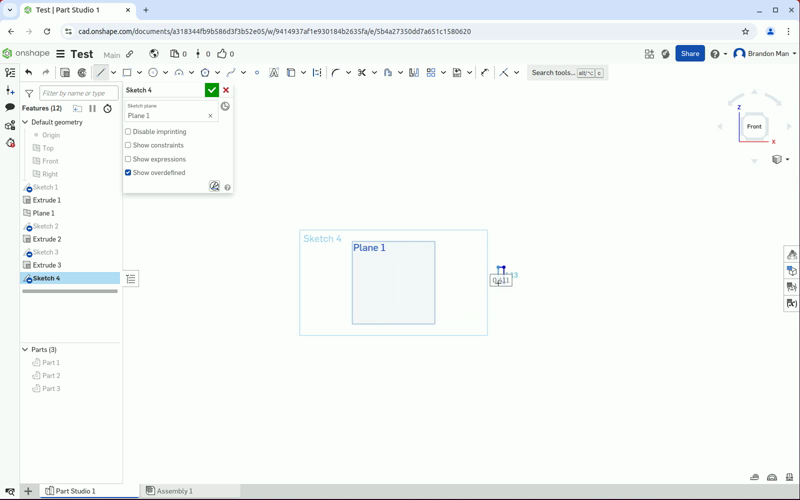
scroll(6)
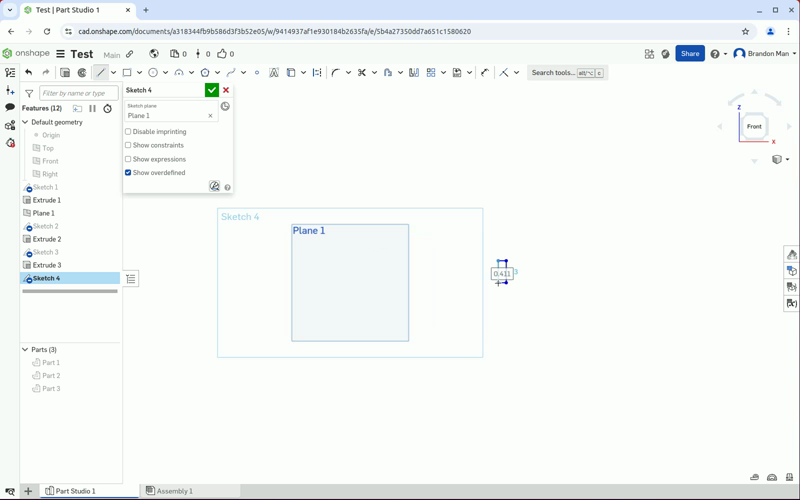
scroll(6)
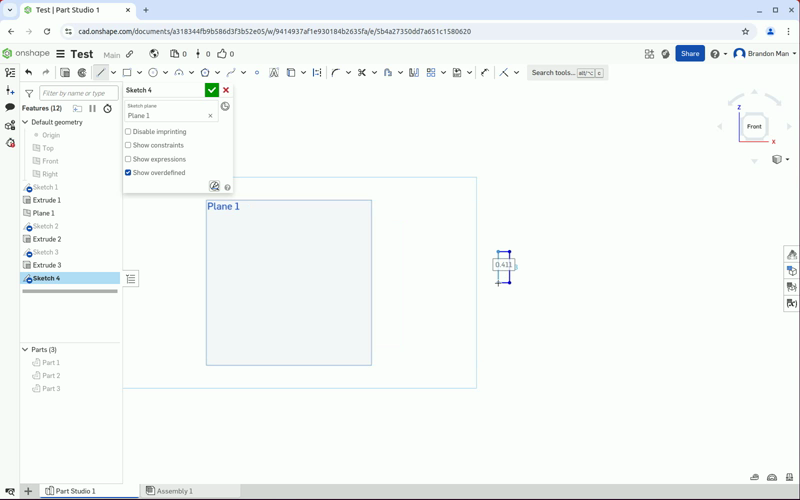
scroll(6)
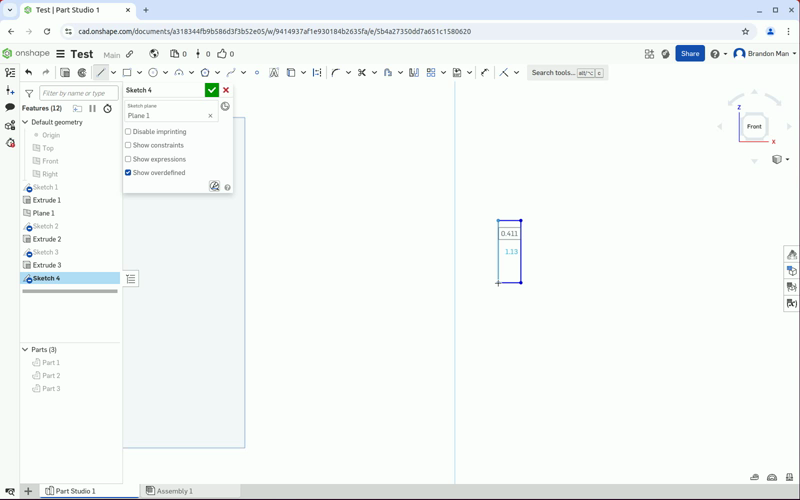
key_up(shift)
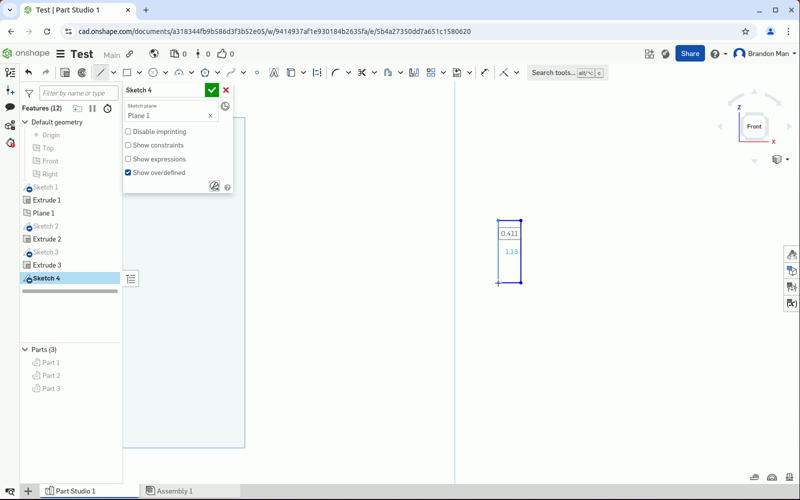
click(498, 282)
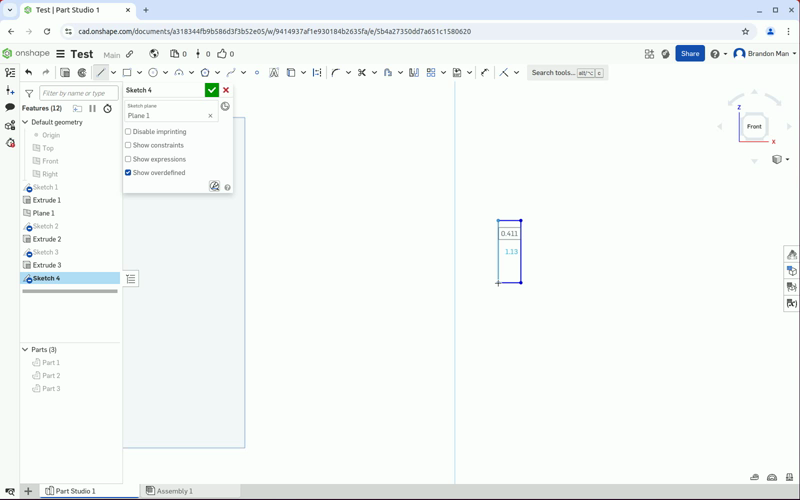
scroll(-6)
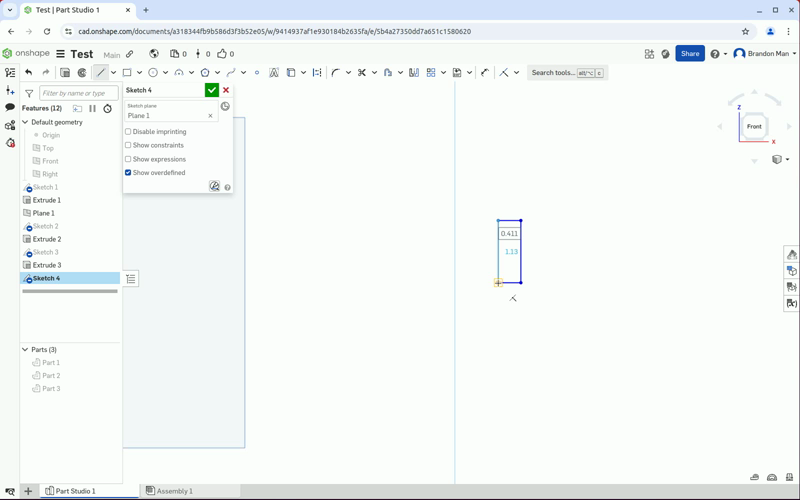
scroll(-6)
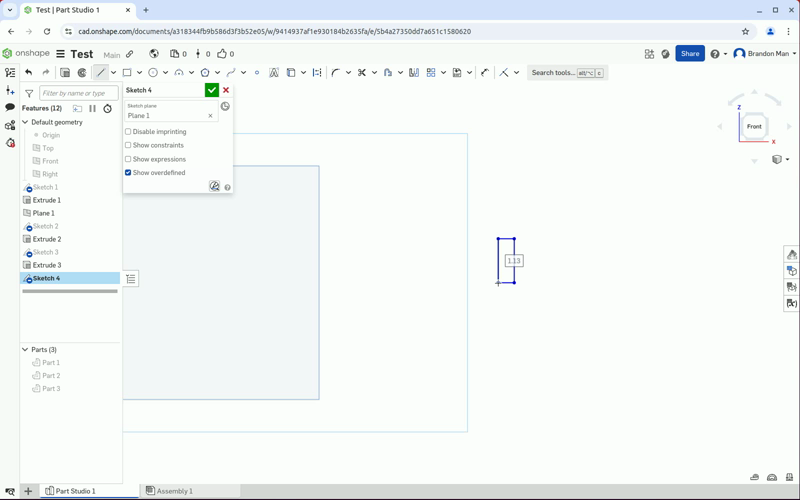
scroll(-6)
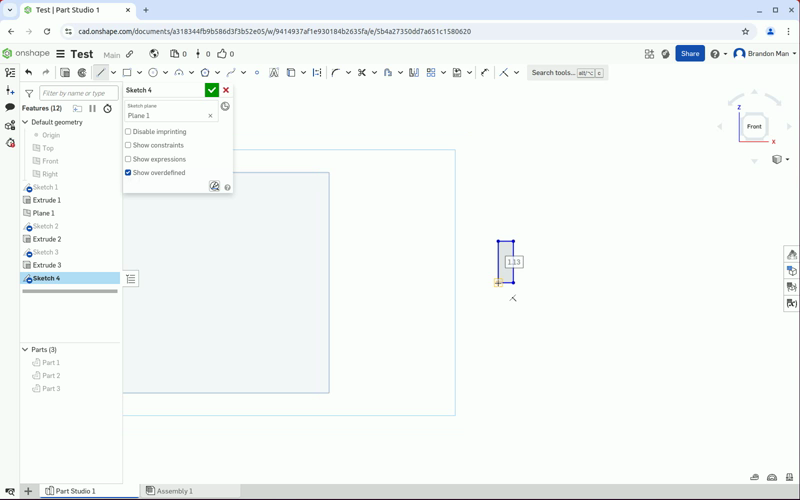
scroll(-6)
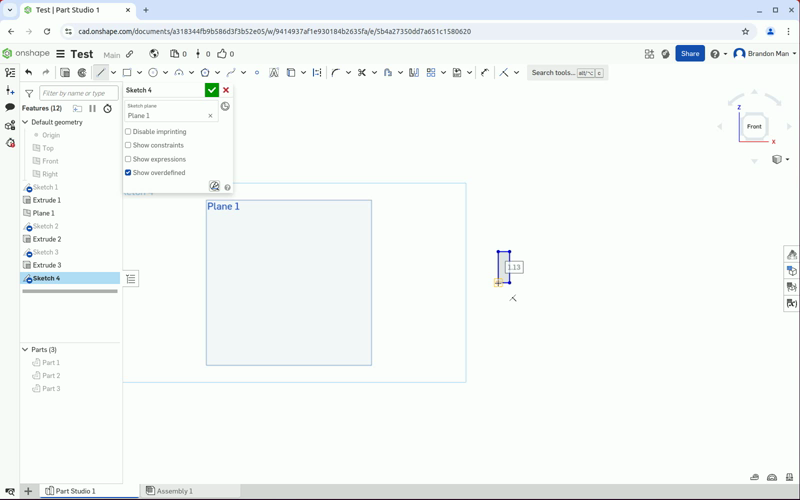
scroll(-6)
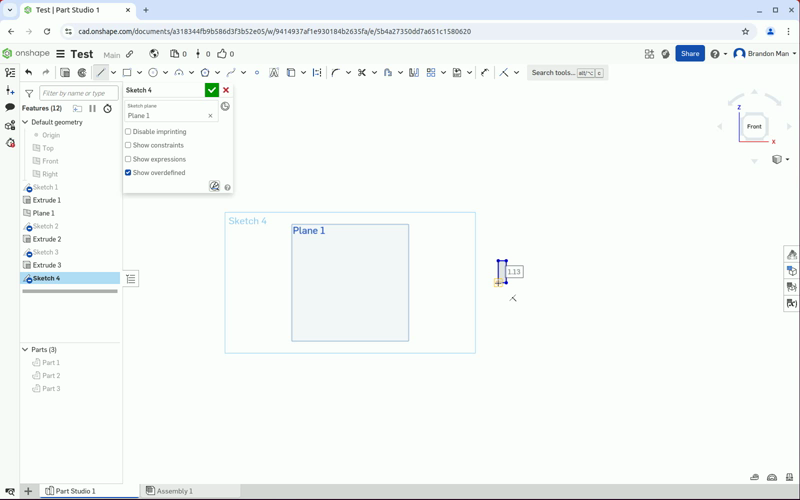
scroll(-6)
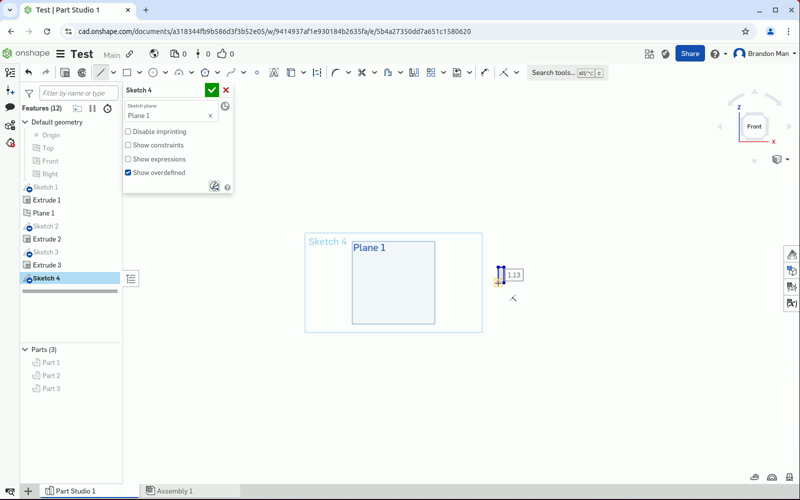
scroll(-6)
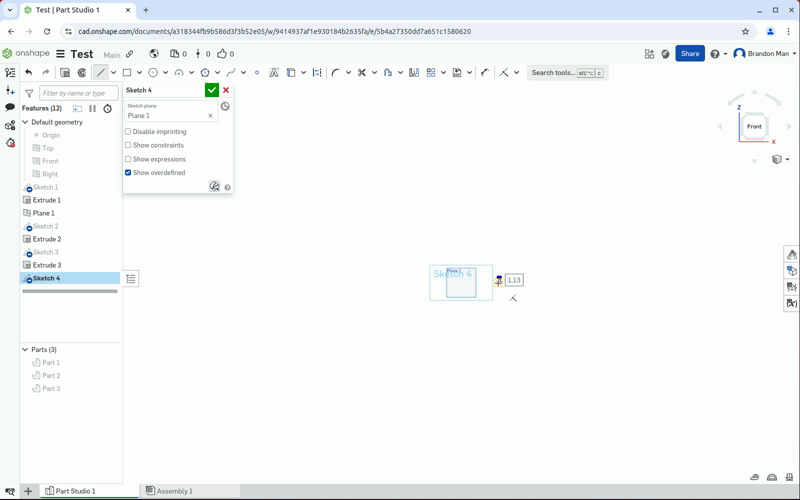
key(esc)
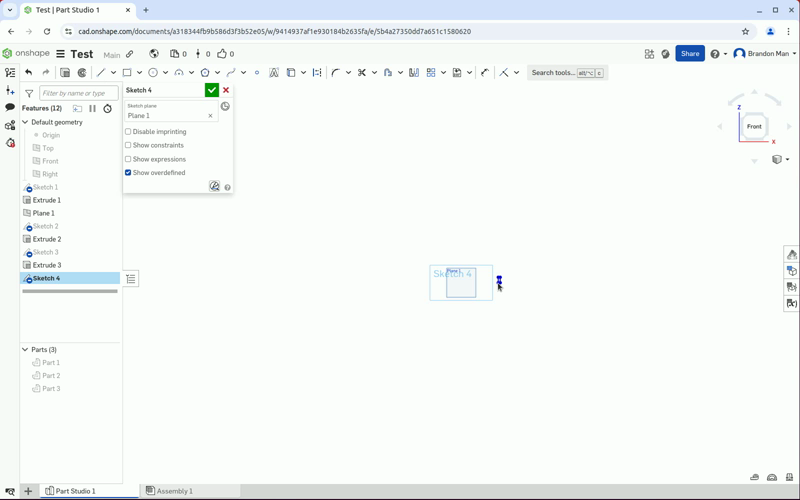
mouse_move(498, 278)
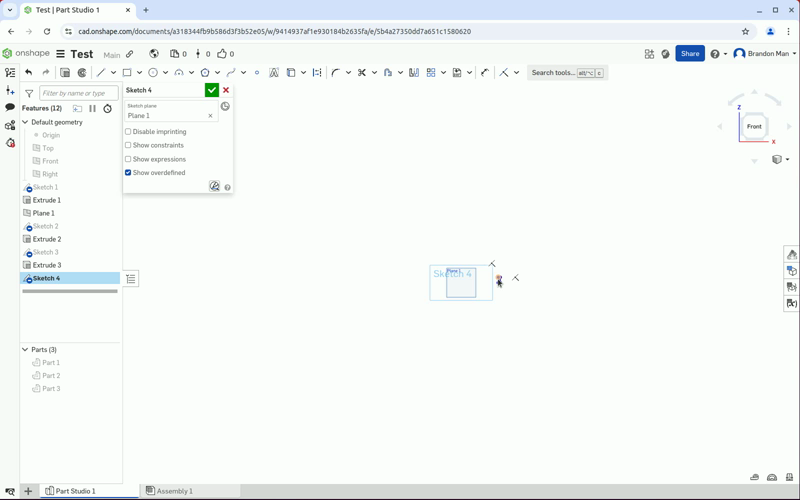
scroll(6)
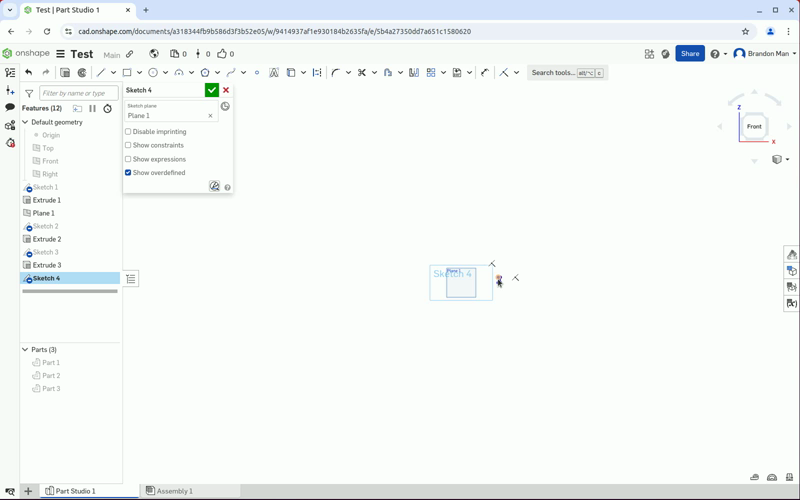
scroll(6)
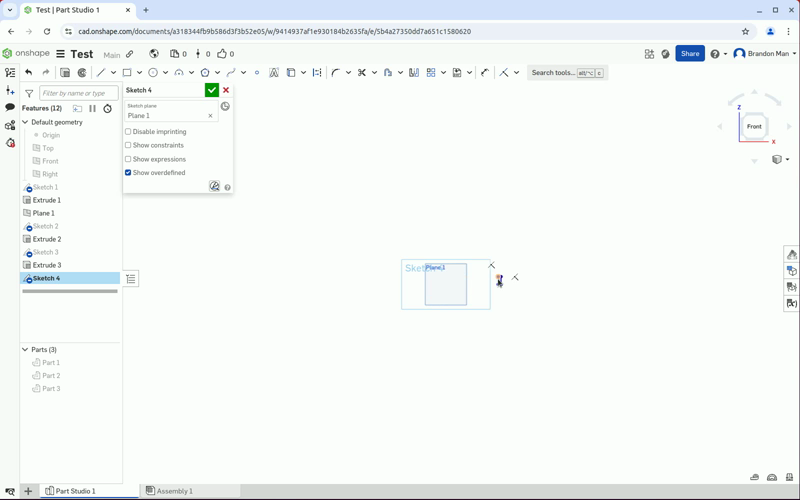
scroll(6)
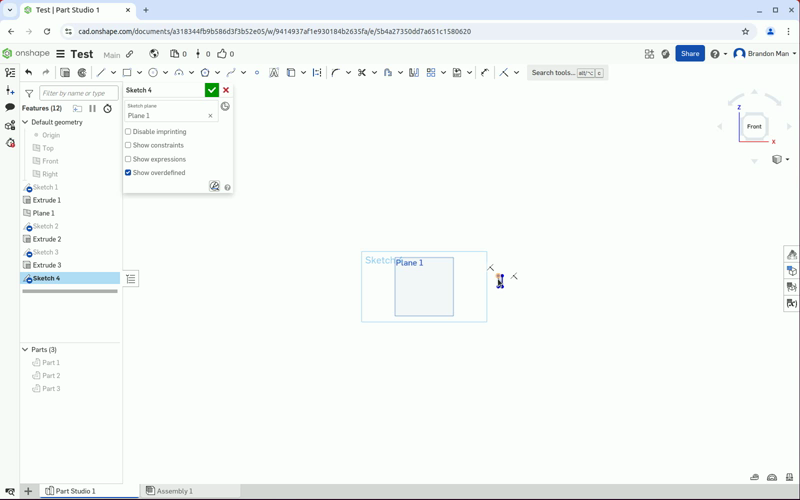
scroll(6)
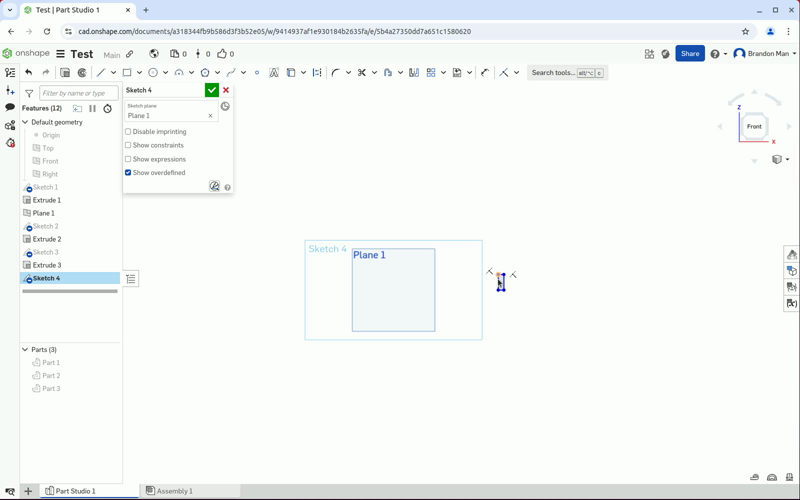
scroll(6)
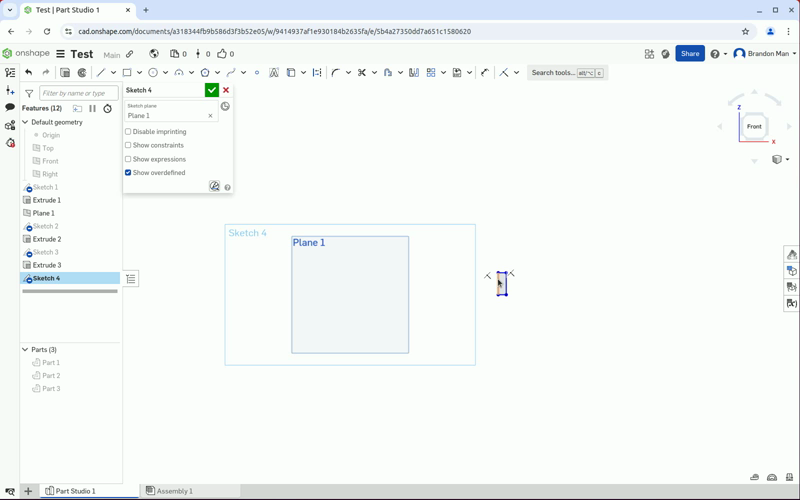
scroll(6)
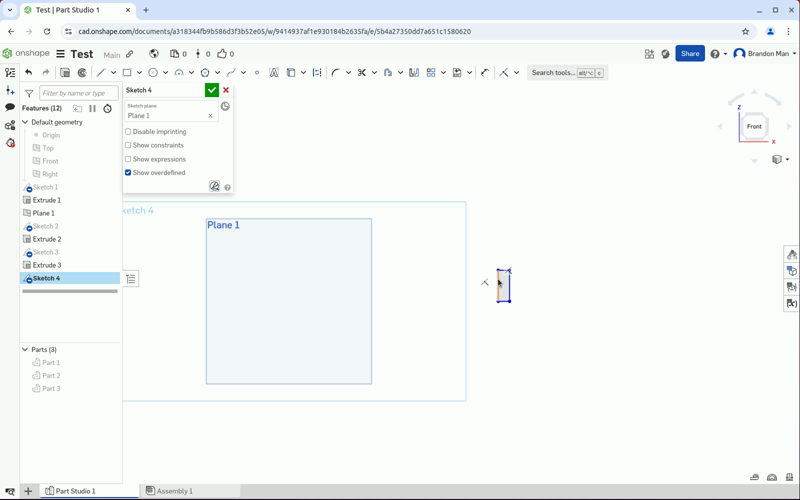
scroll(6)
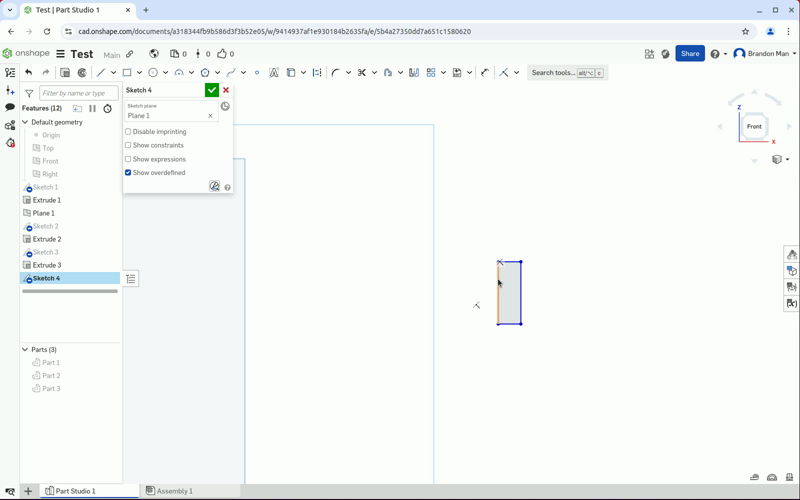
click(498, 278)
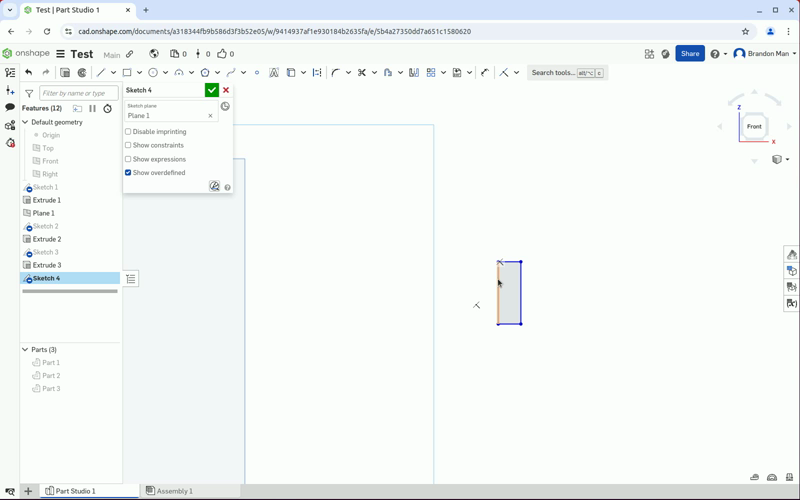
scroll(-6)
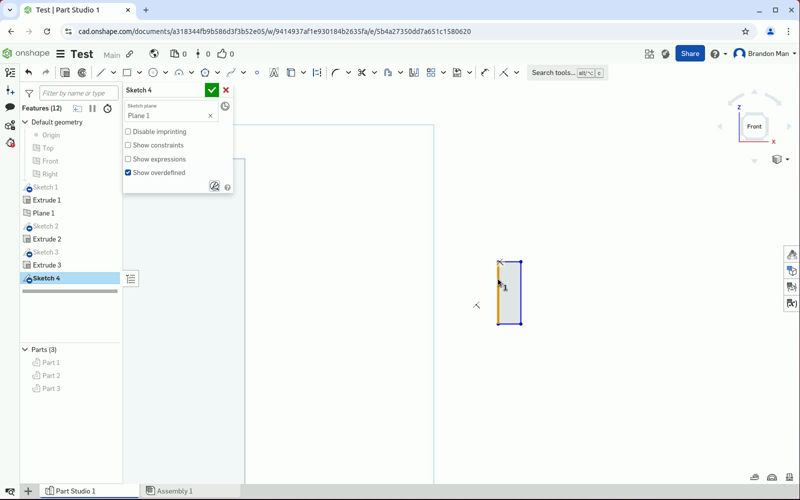
scroll(-6)
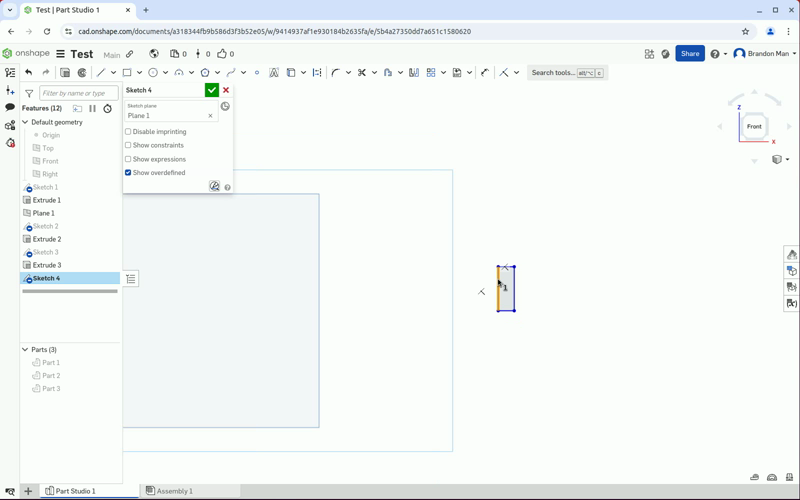
scroll(-6)
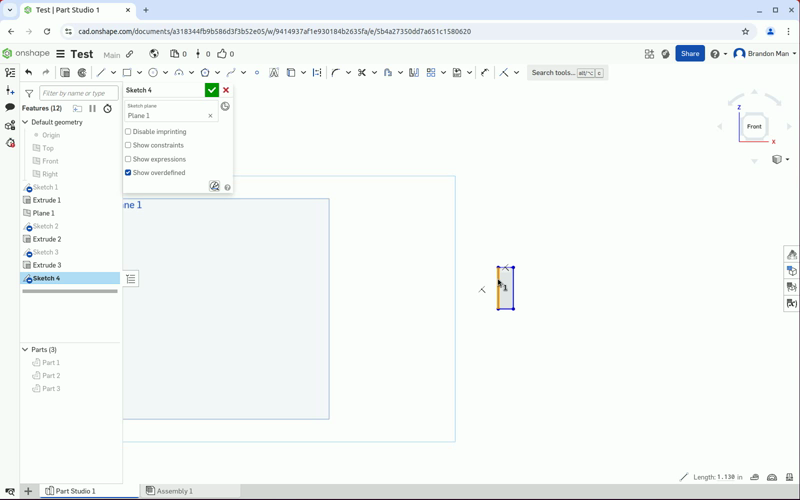
scroll(-6)
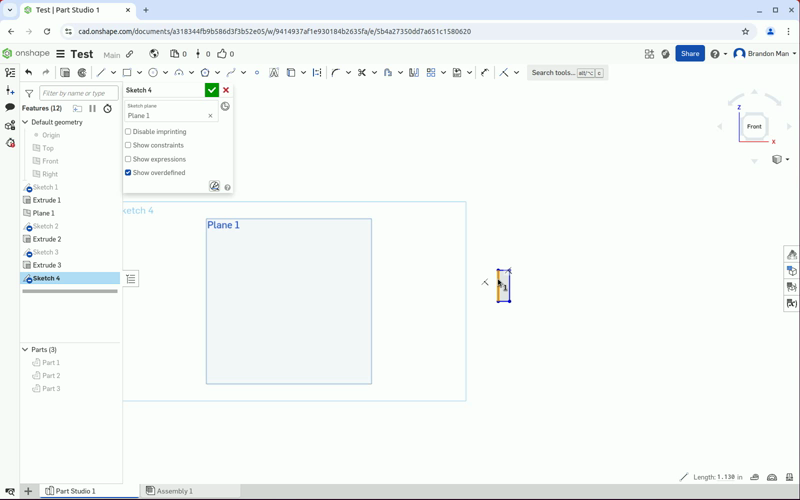
scroll(-6)
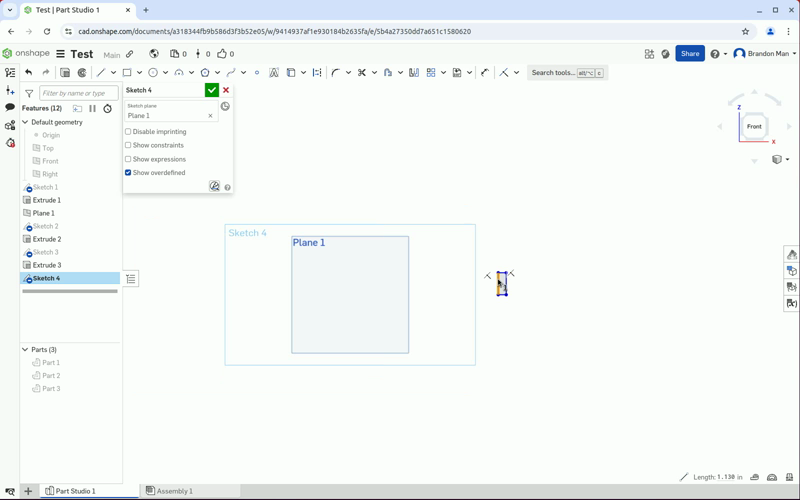
scroll(-6)
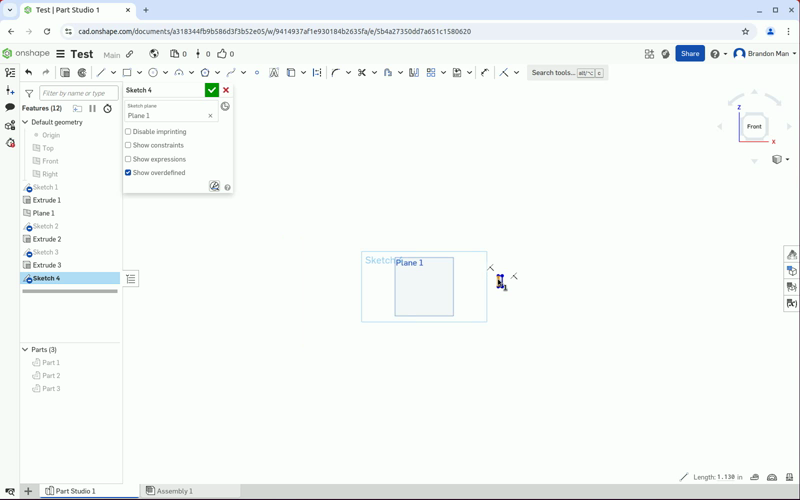
scroll(-6)
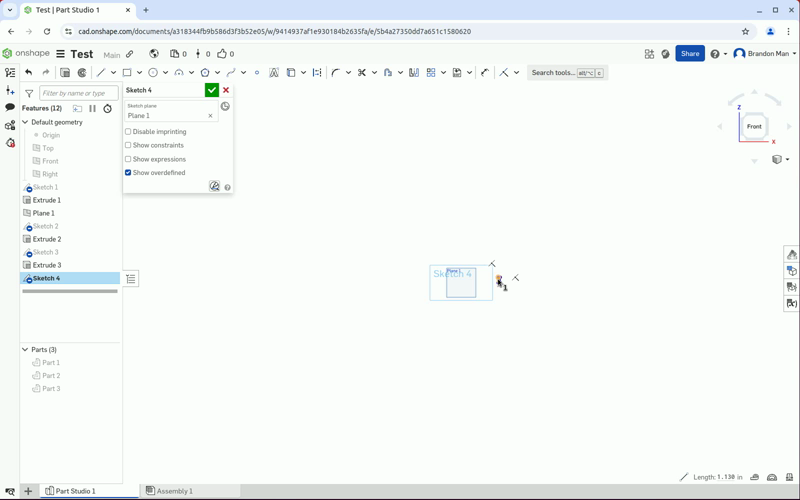
mouse_move(73, 352)
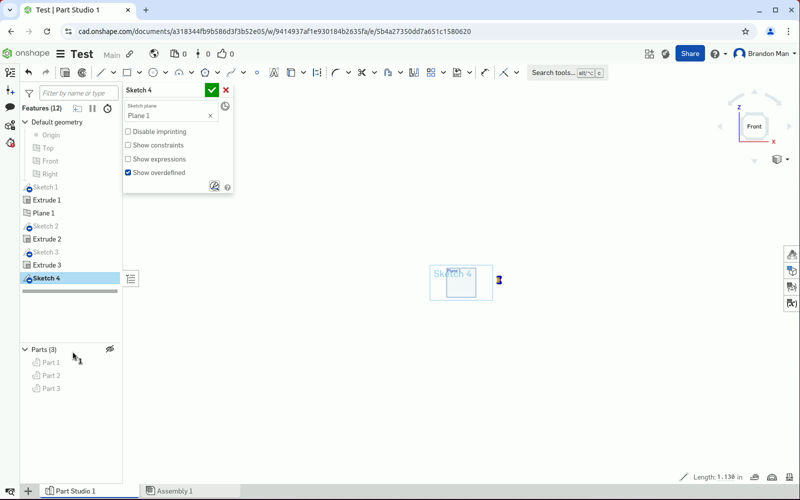
key(shift+y)
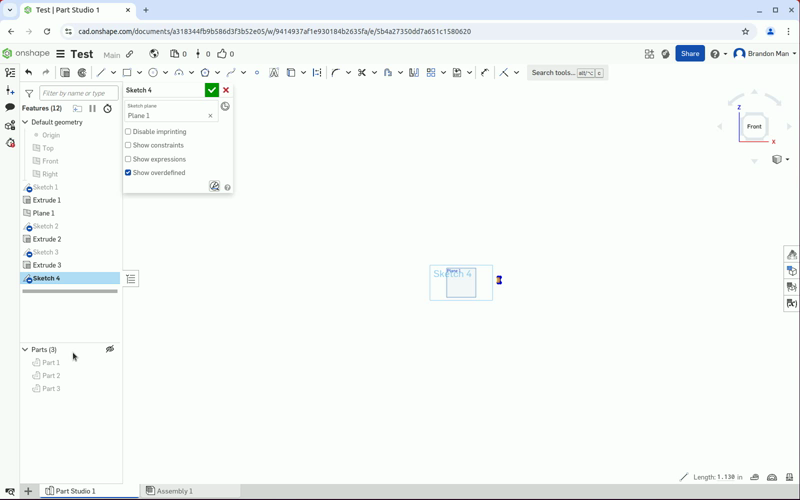
key(shift+e)
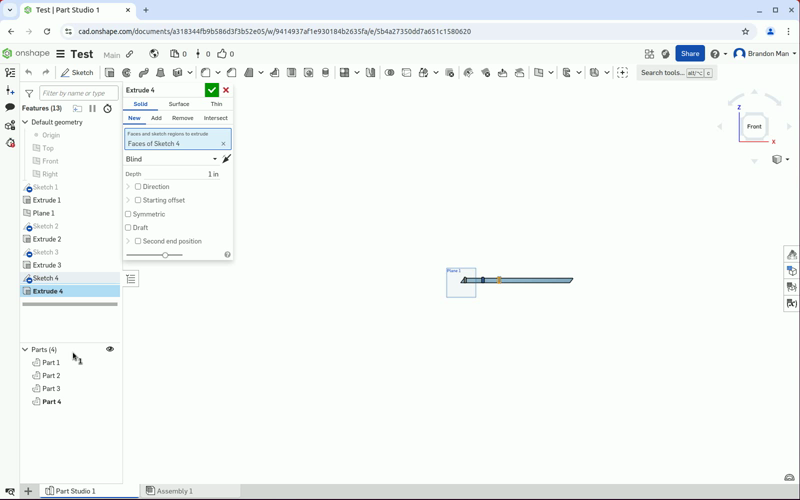
mouse_move(143, 106)
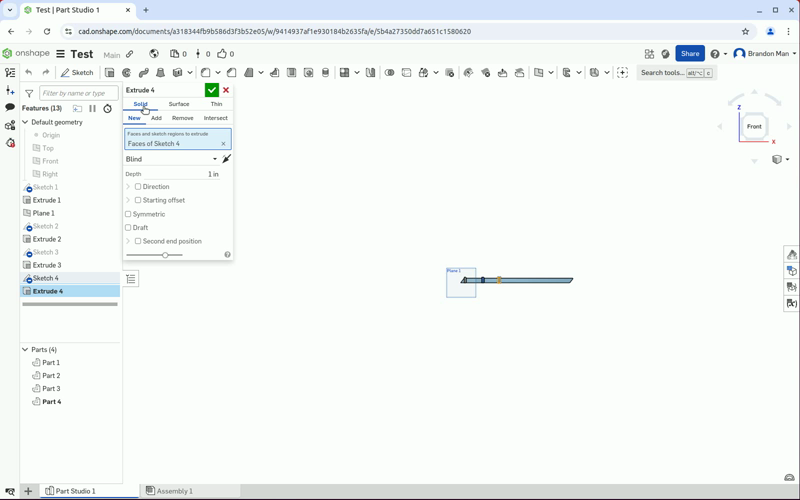
click(143, 106)
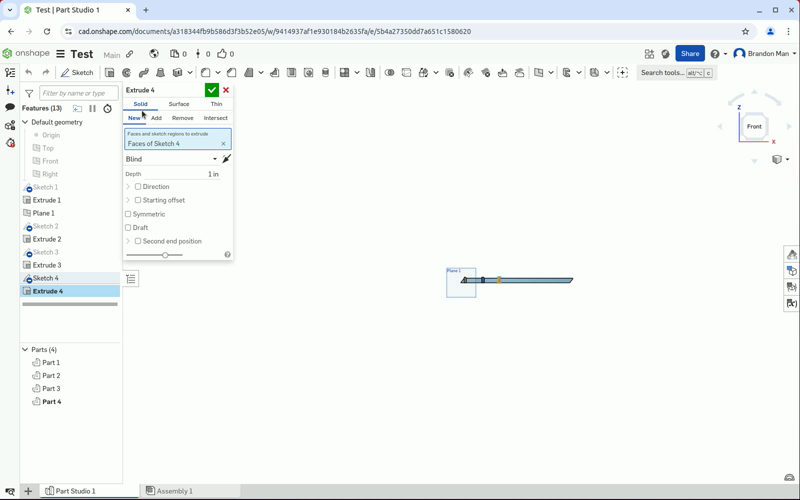
mouse_move(137, 120)
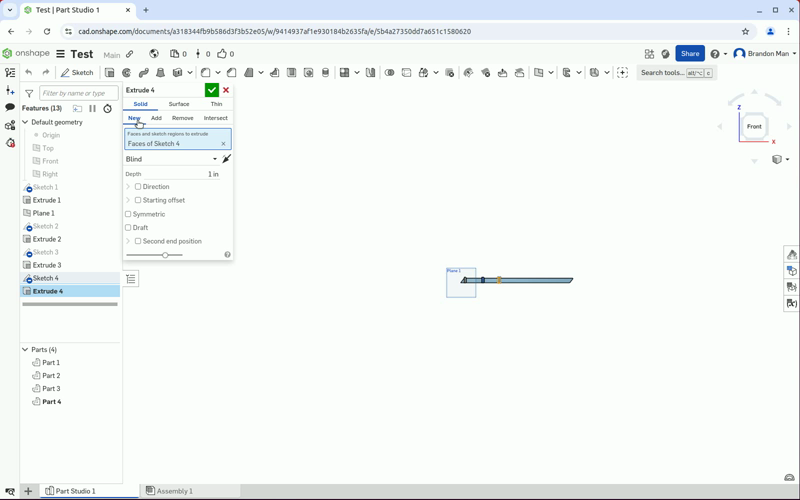
click(137, 120)
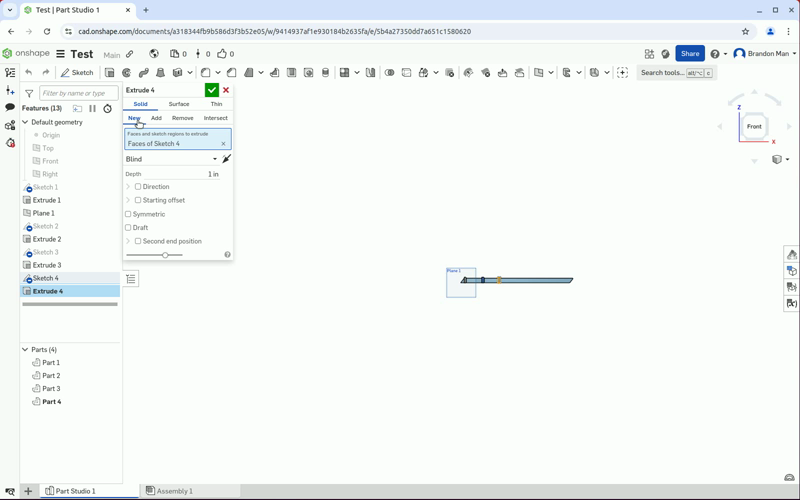
key(tab, 4)
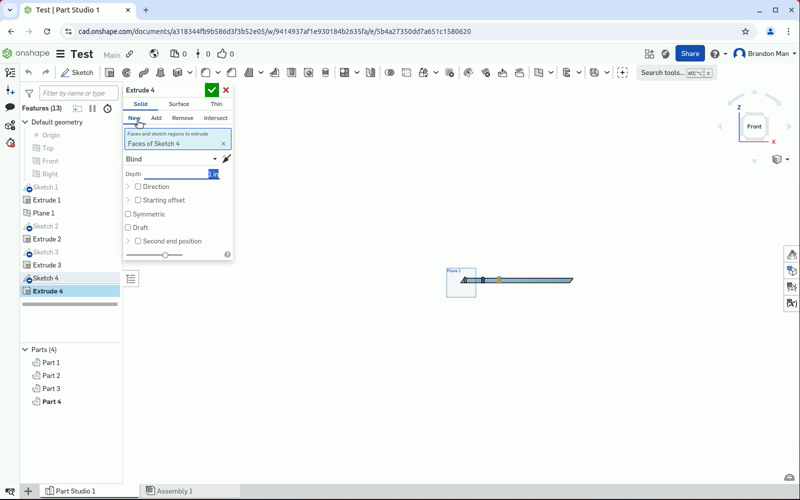
text(1.685)
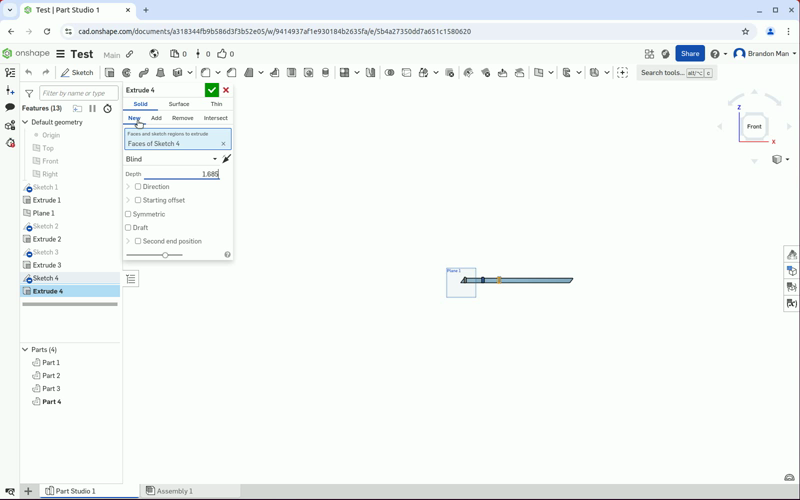
key(enter)
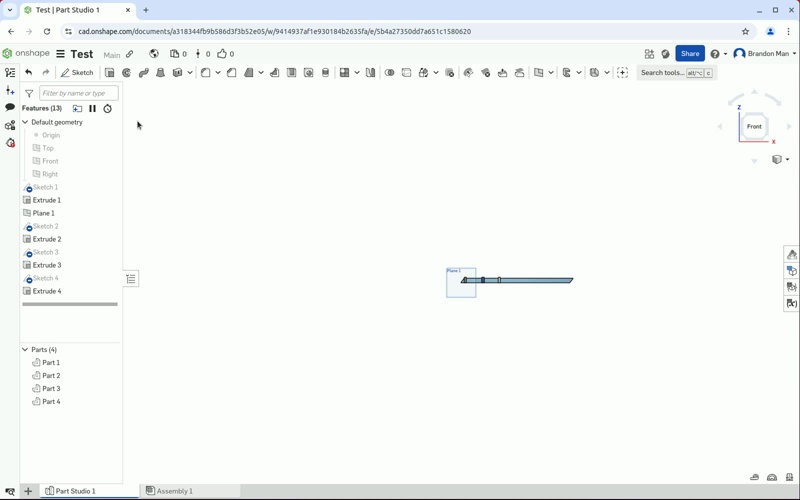
key(shift+h)
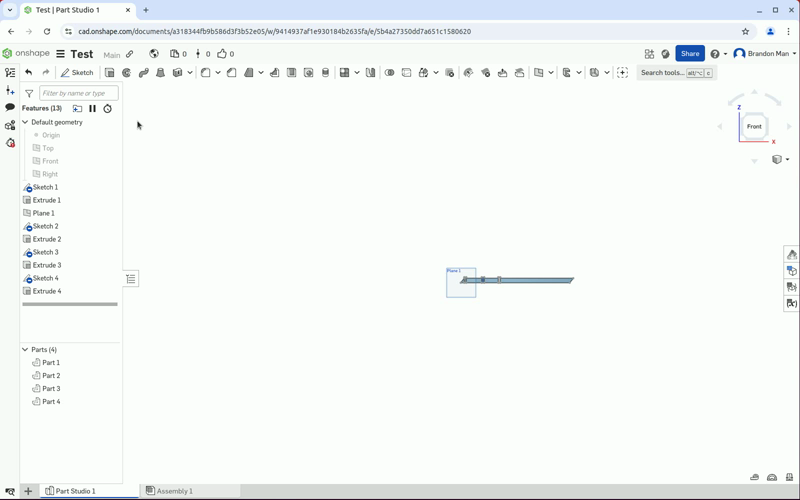
key(shift+h)
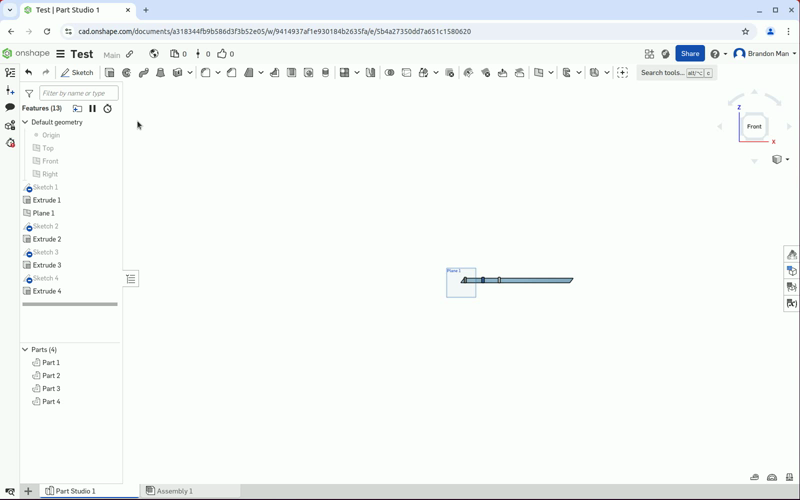
mouse_move(73, 189)
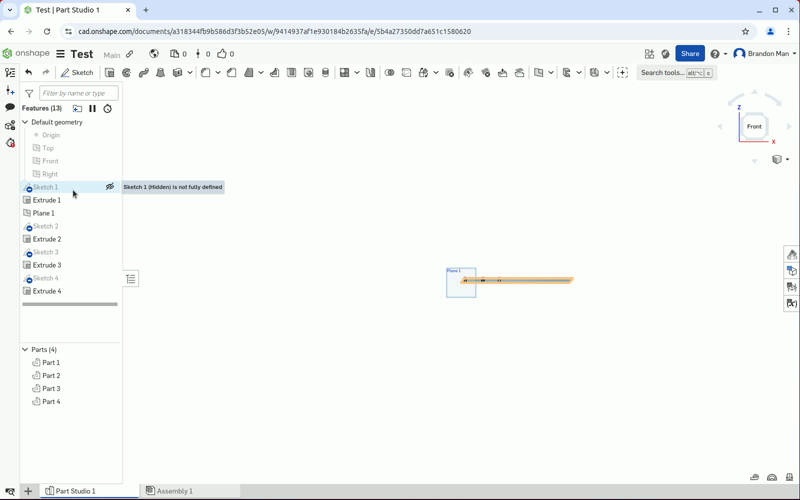
click(73, 189)
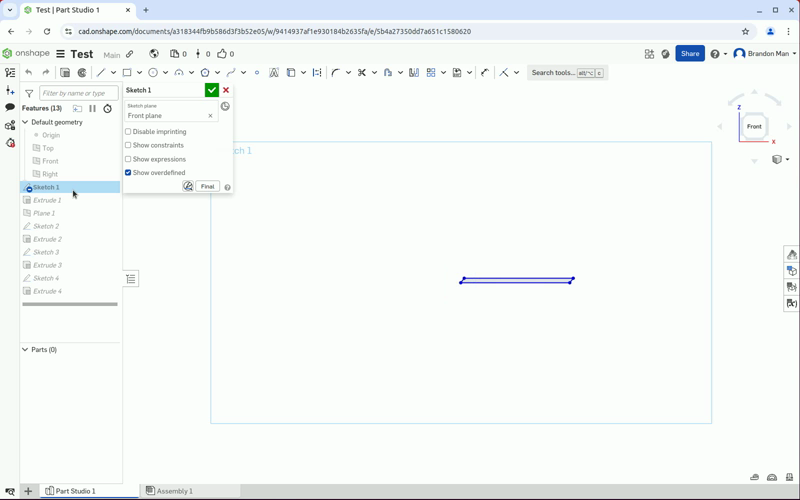
mouse_move(229, 92)
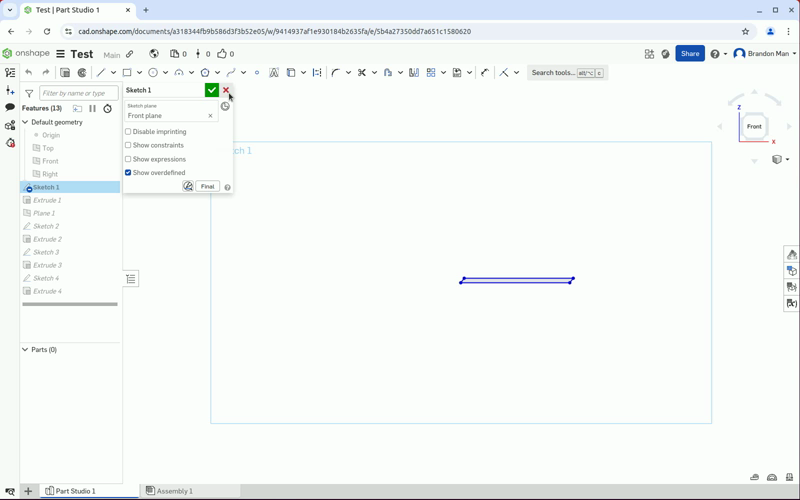
click(229, 92)
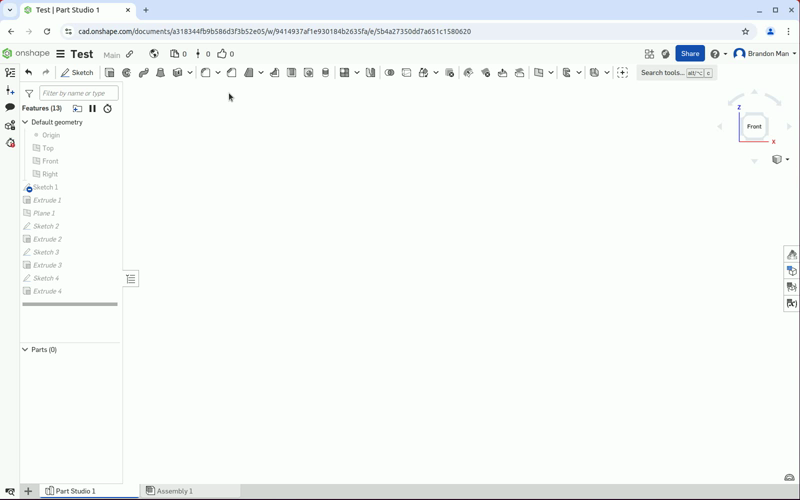
key(shift+s)
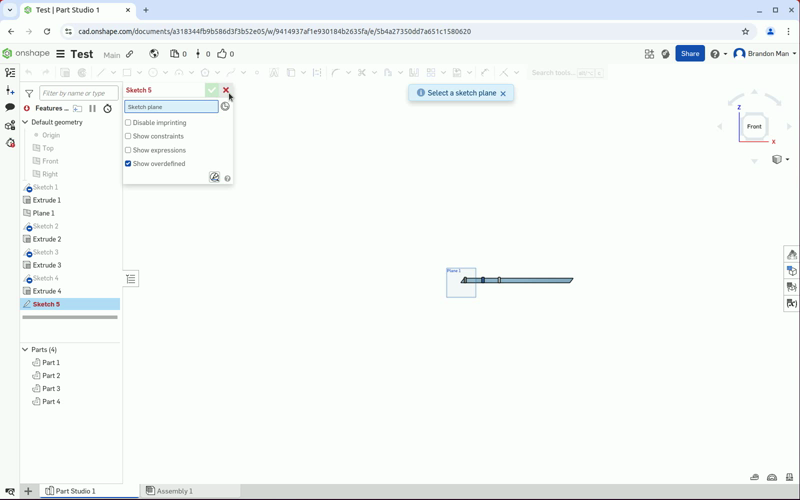
mouse_move(73, 215)
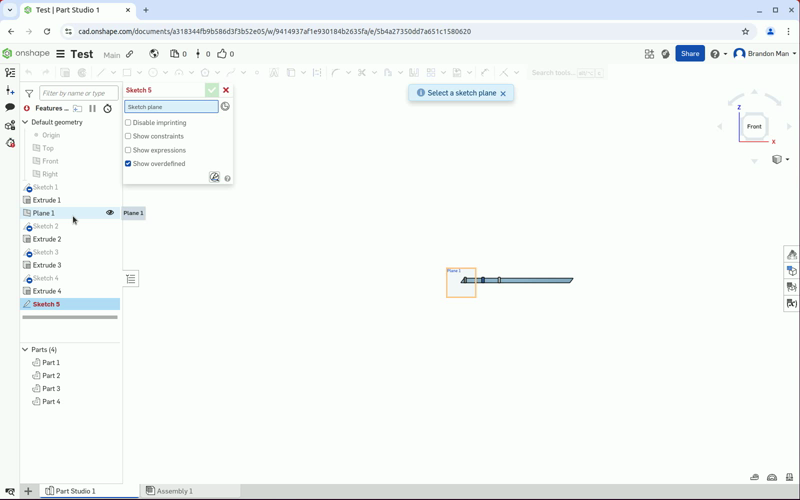
click(73, 215)
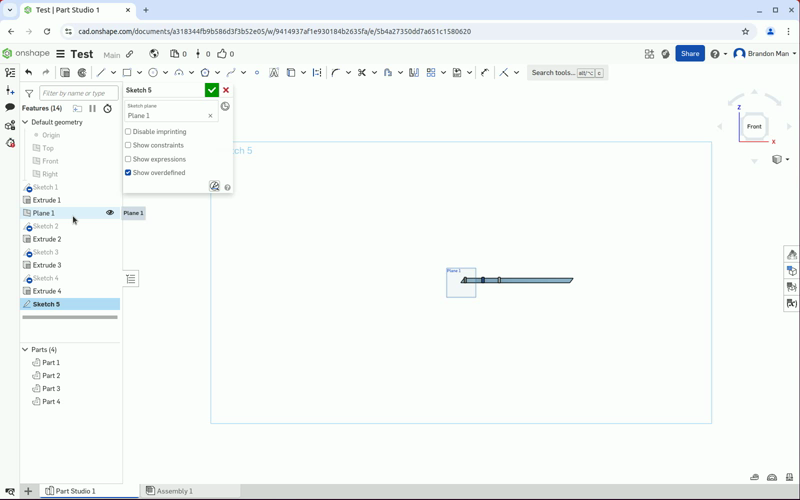
mouse_move(73, 352)
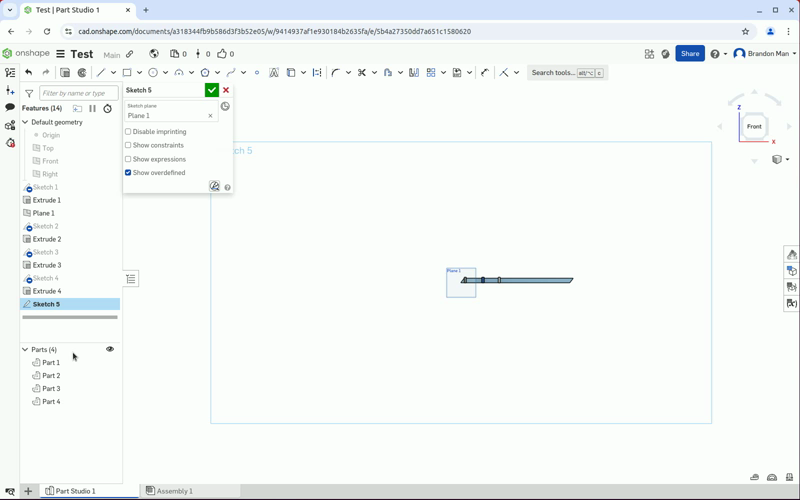
key(y)
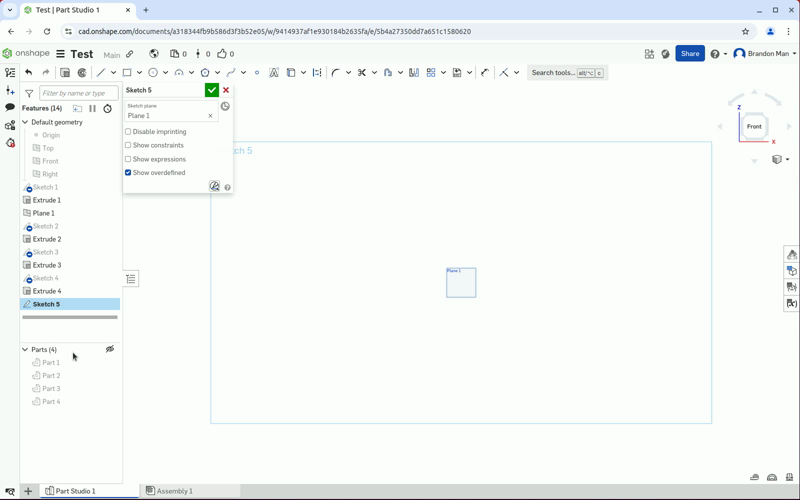
key(l)
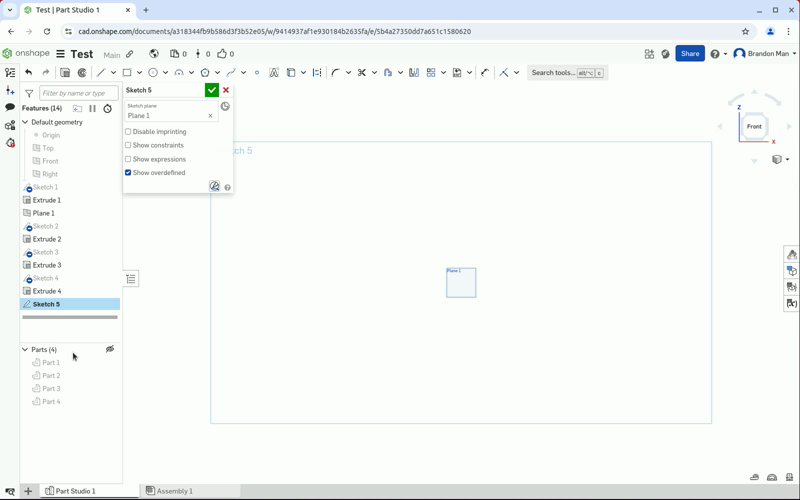
key_down(shift)
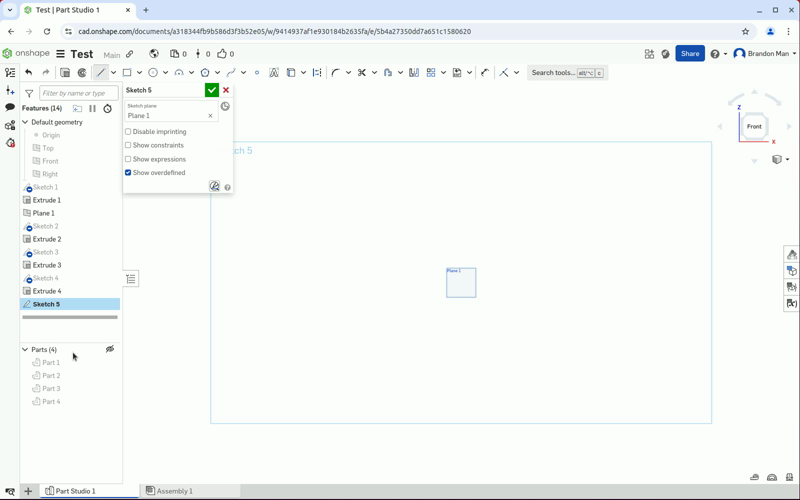
mouse_move(515, 282)
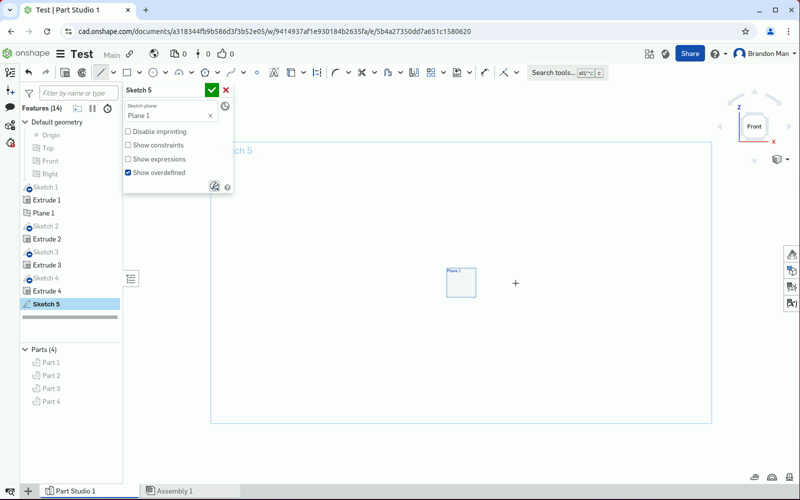
click(515, 282)
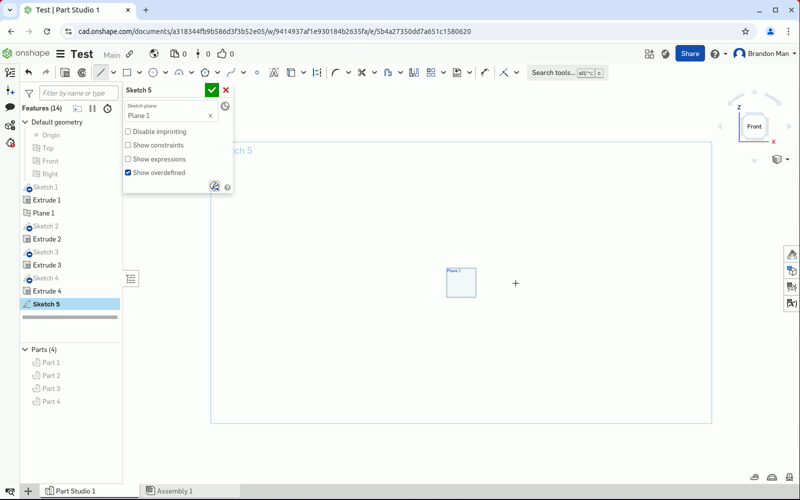
key_up(shift)
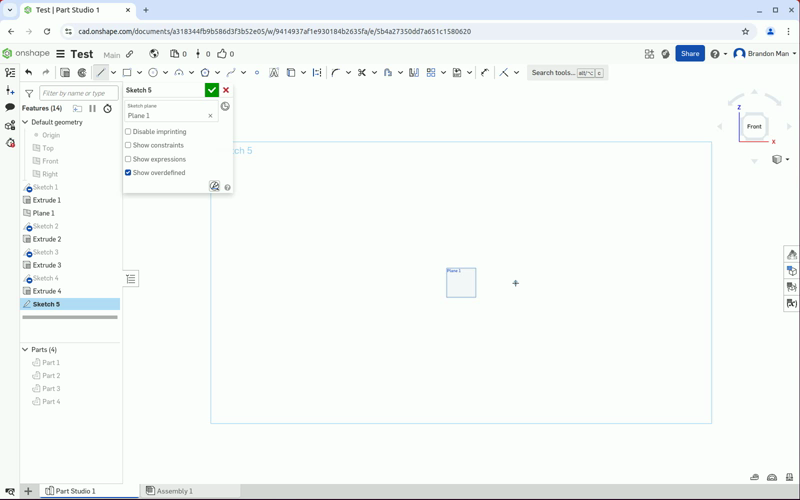
key_down(shift)
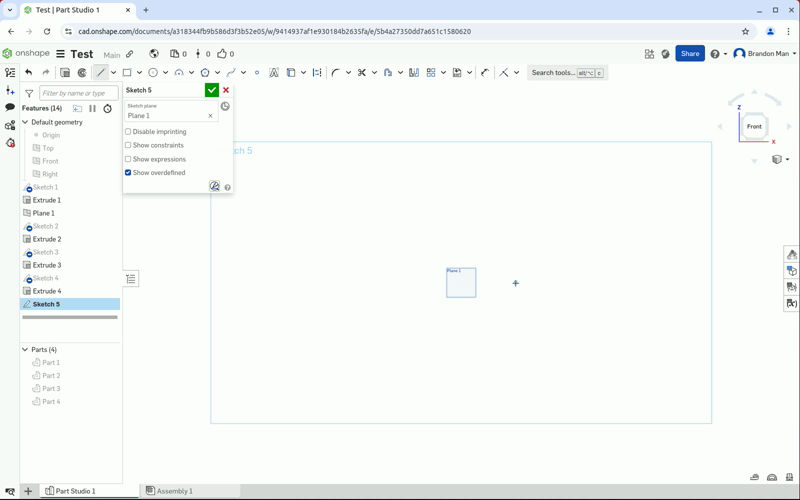
mouse_move(545, 282)
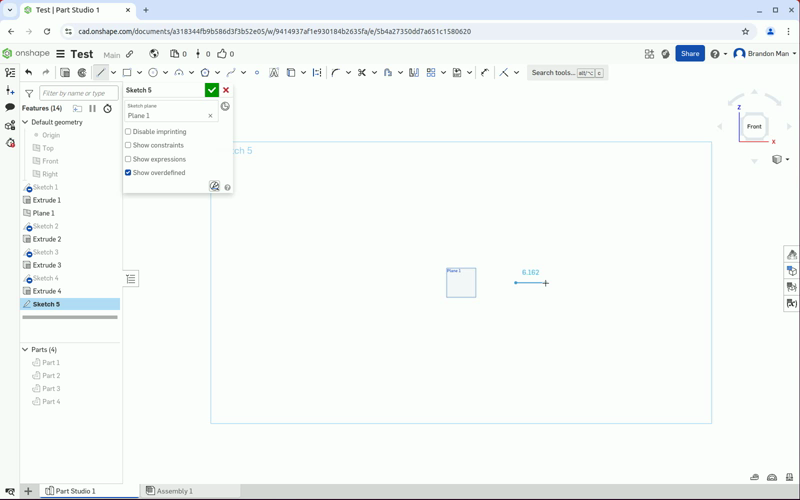
mouse_move(518, 282)
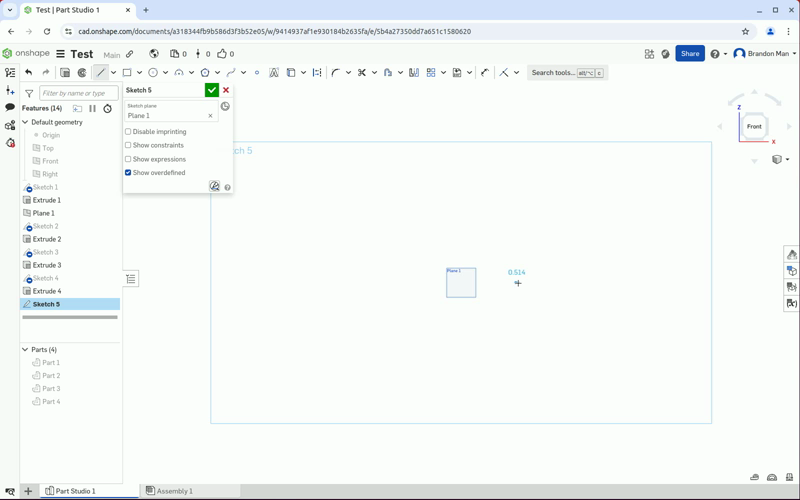
scroll(6)
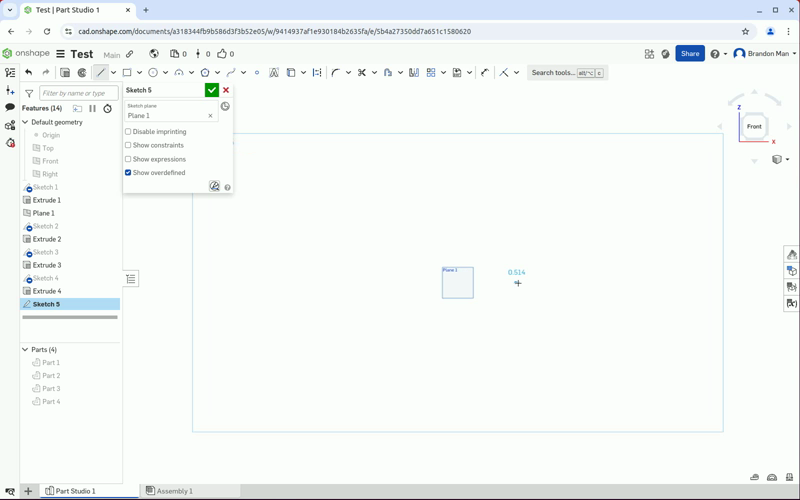
scroll(6)
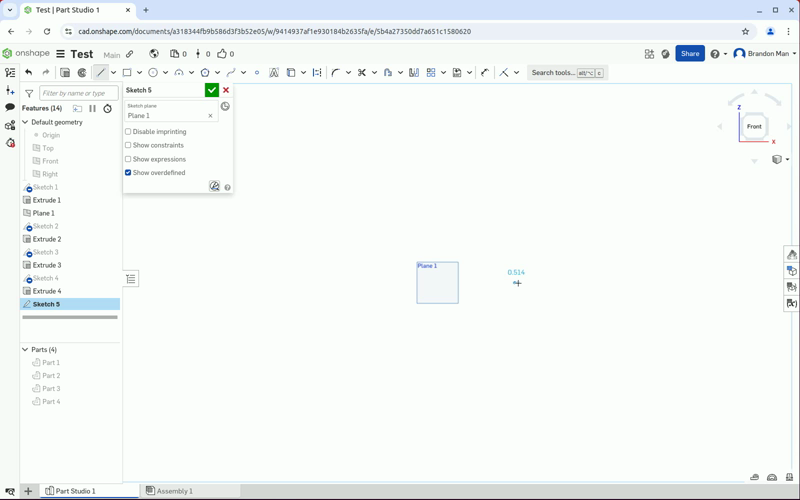
scroll(6)
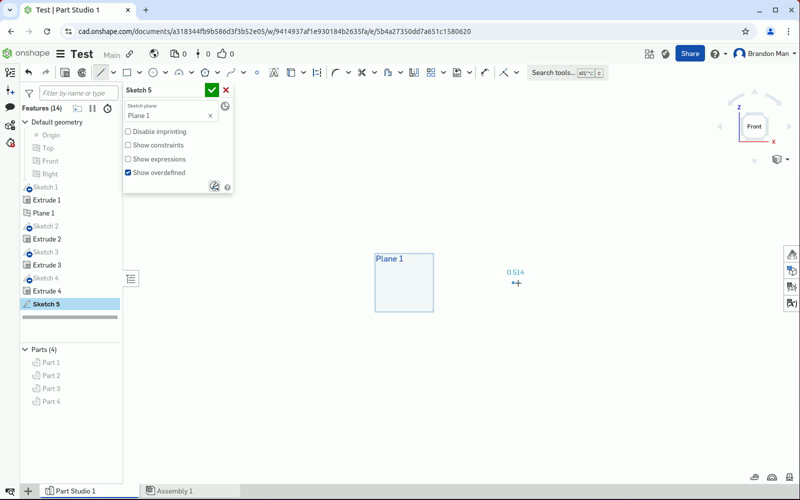
scroll(6)
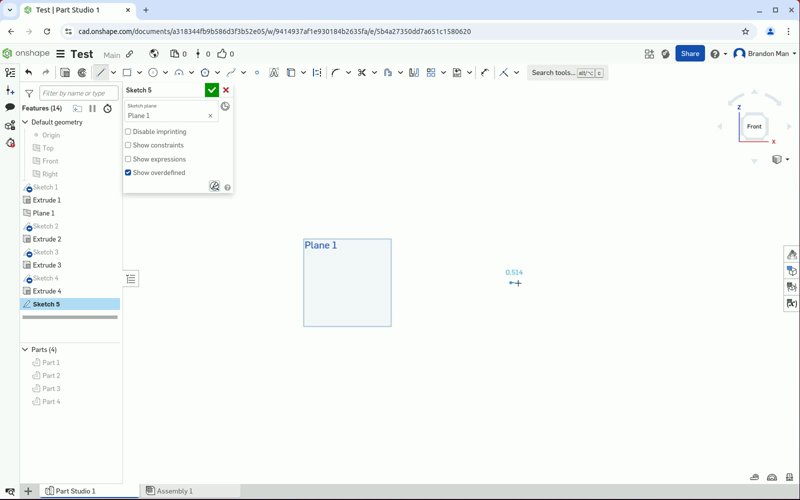
scroll(6)
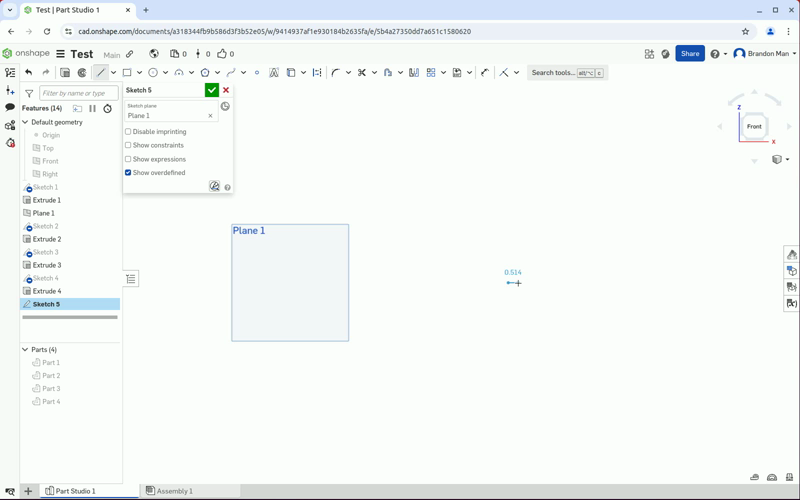
scroll(6)
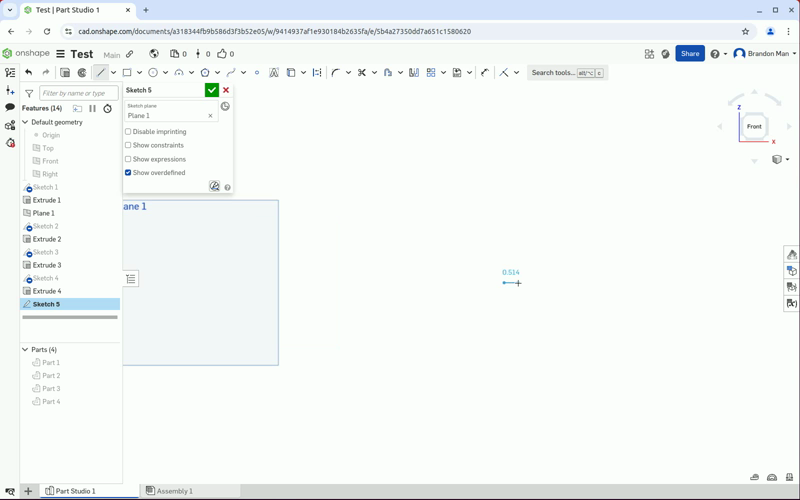
scroll(6)
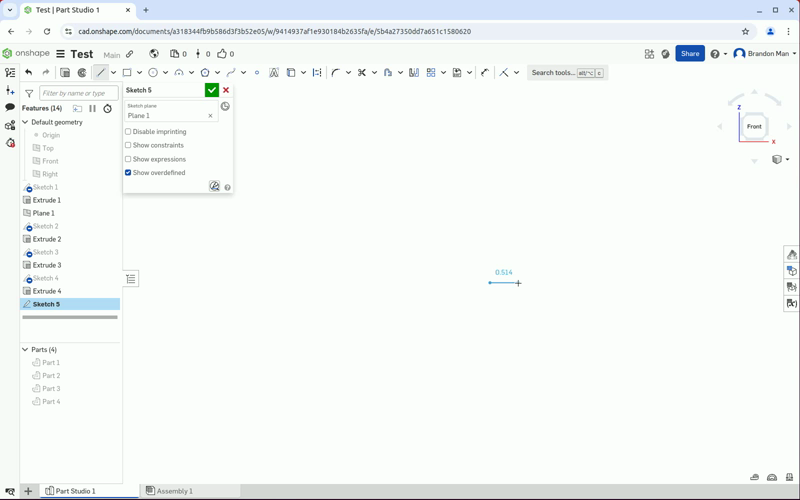
click(518, 282)
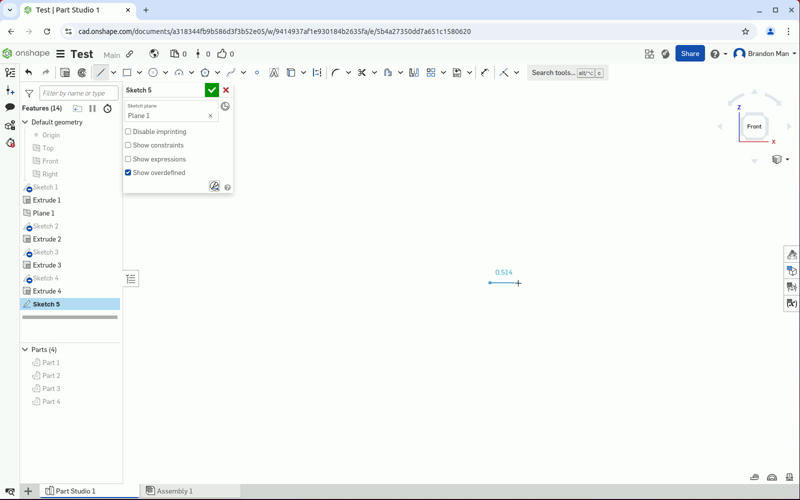
scroll(-6)
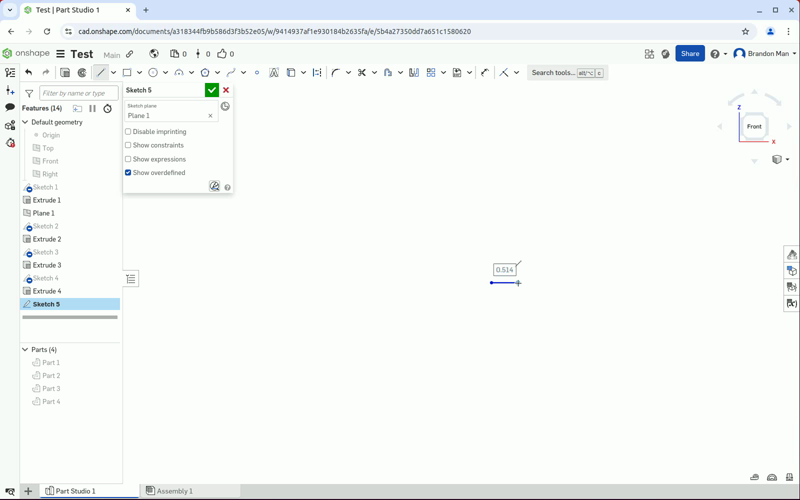
scroll(-6)
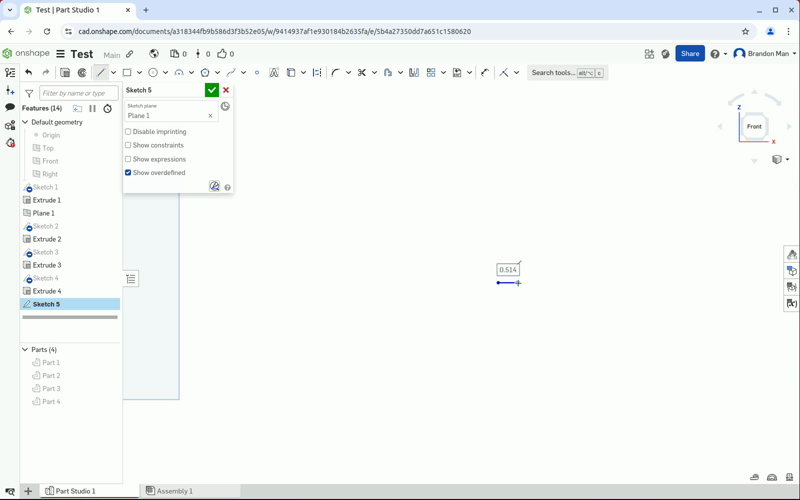
scroll(-6)
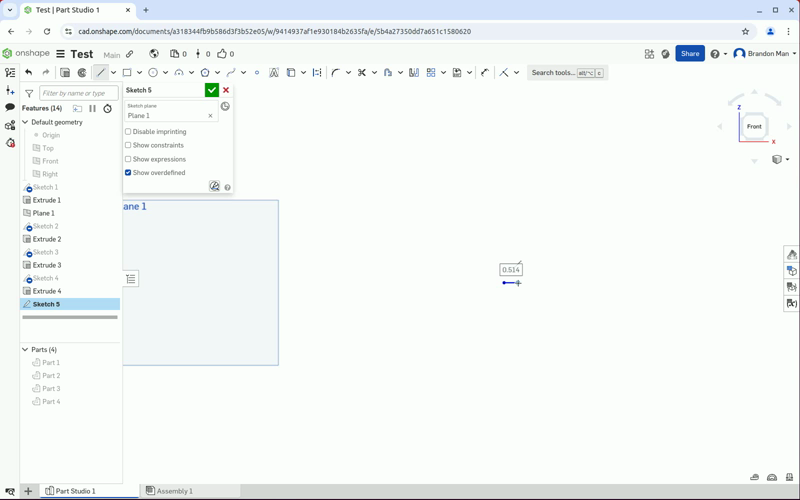
scroll(-6)
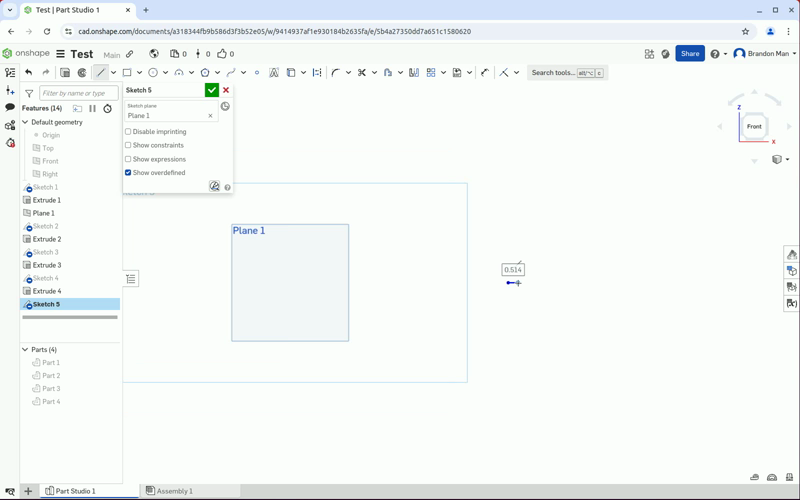
scroll(-6)
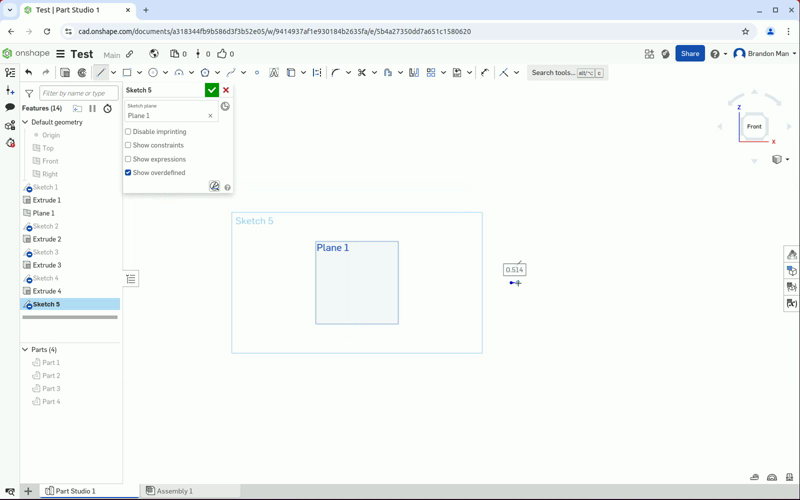
scroll(-6)
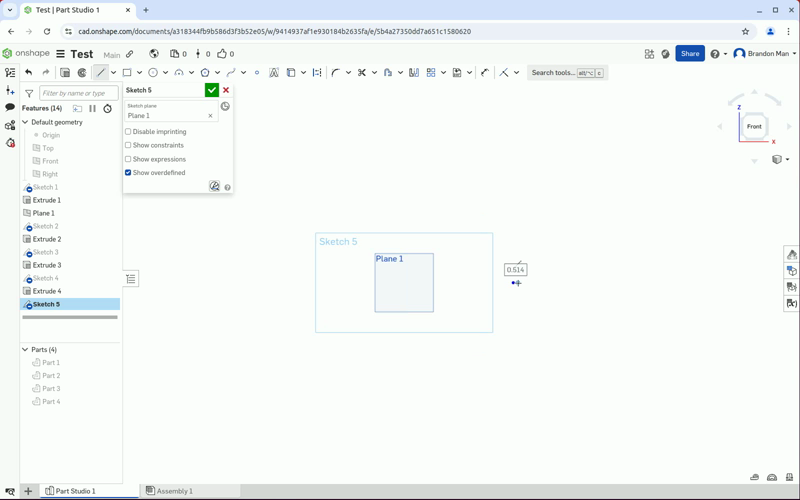
scroll(-6)
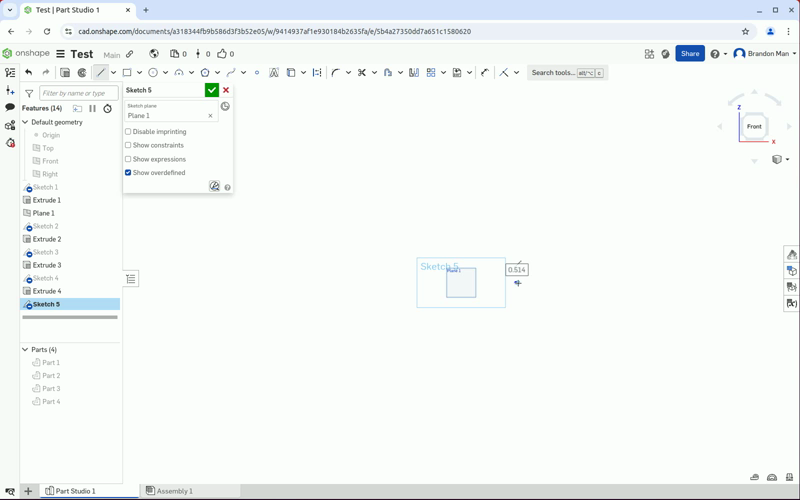
key_up(shift)
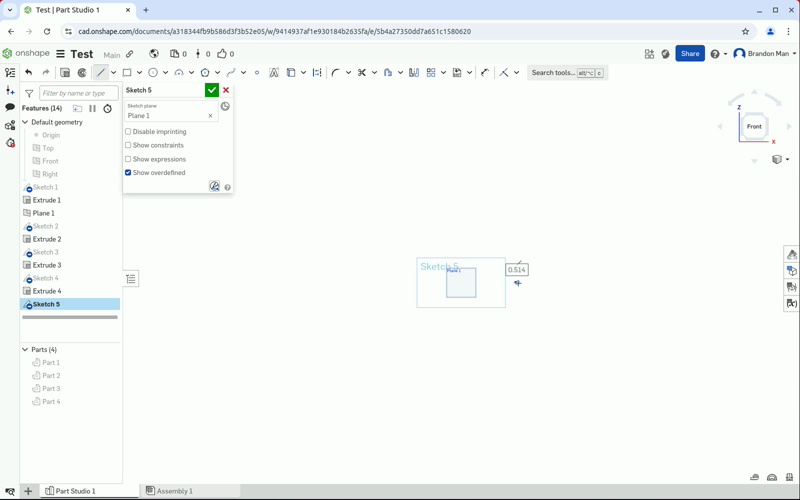
key_down(shift)
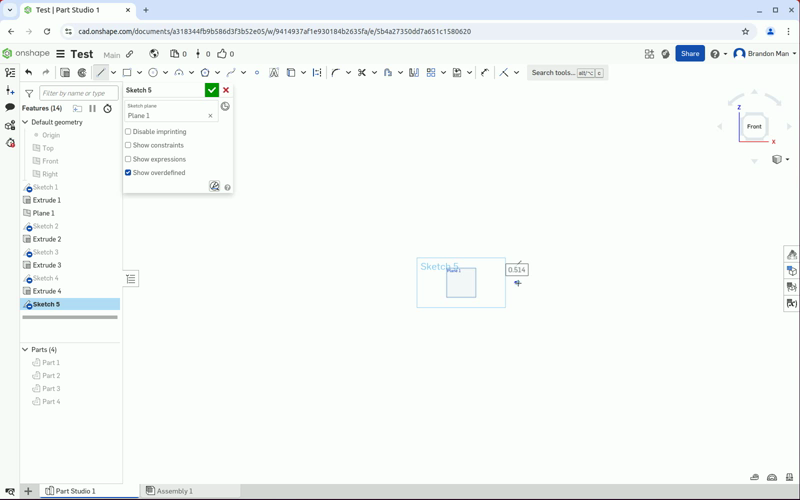
mouse_move(548, 282)
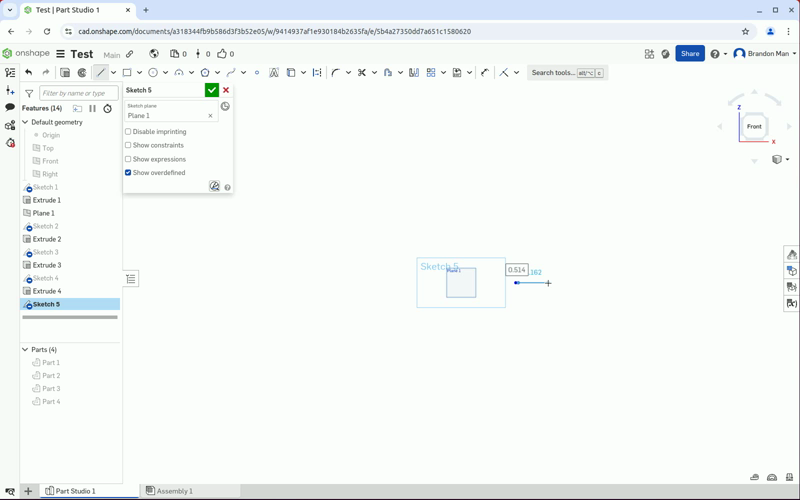
mouse_move(518, 277)
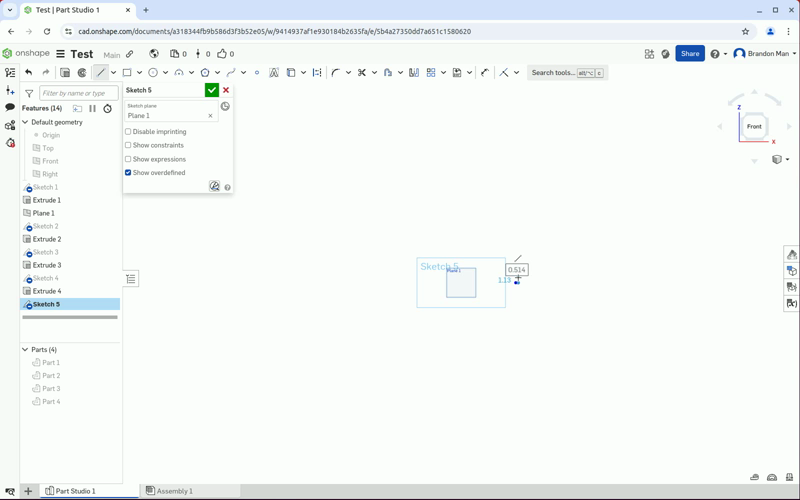
scroll(6)
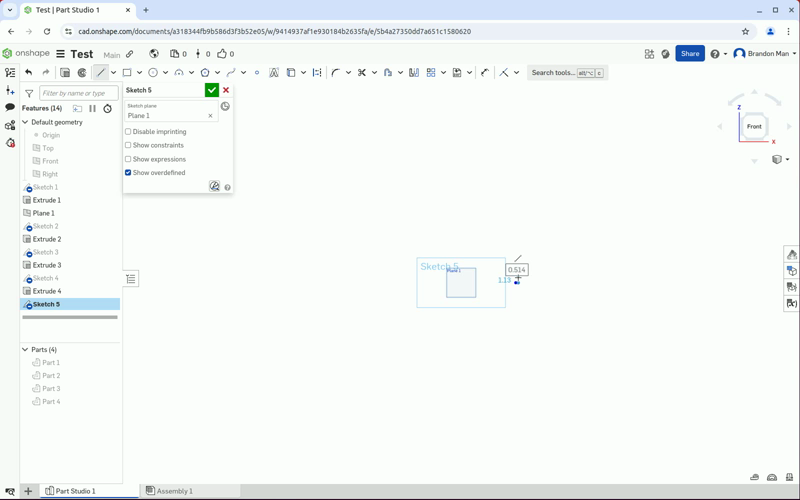
scroll(6)
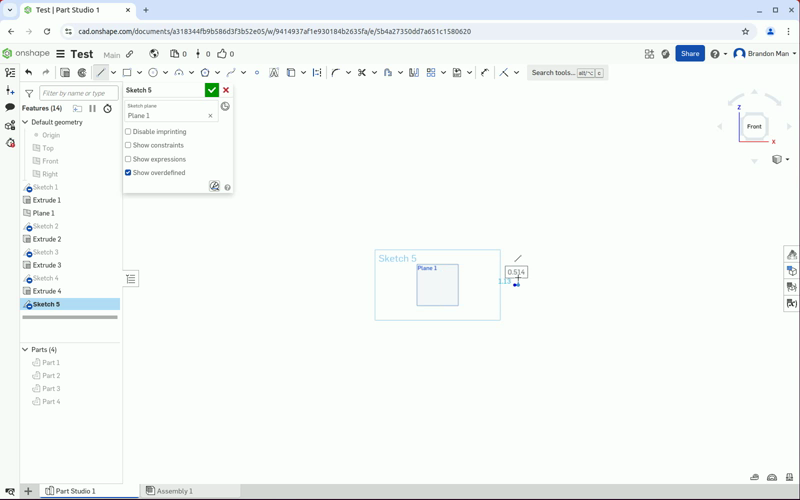
scroll(6)
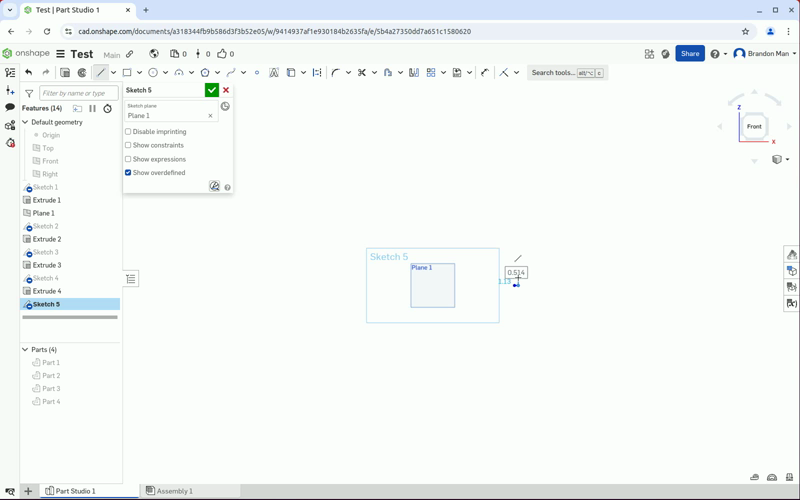
scroll(6)
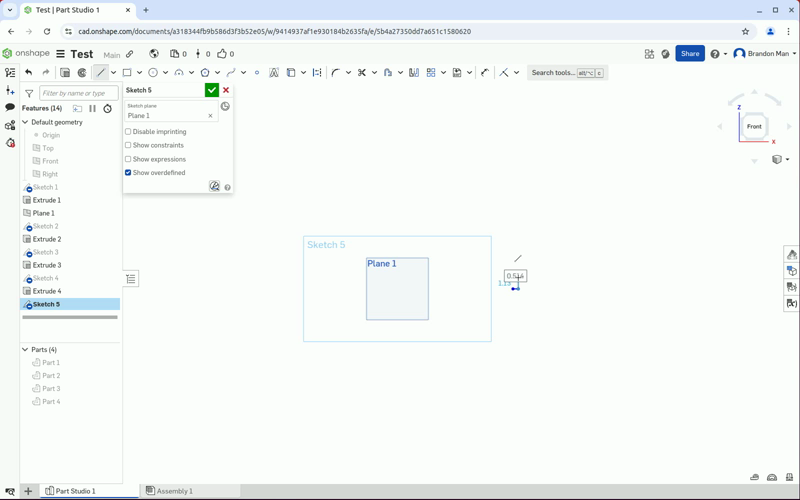
scroll(6)
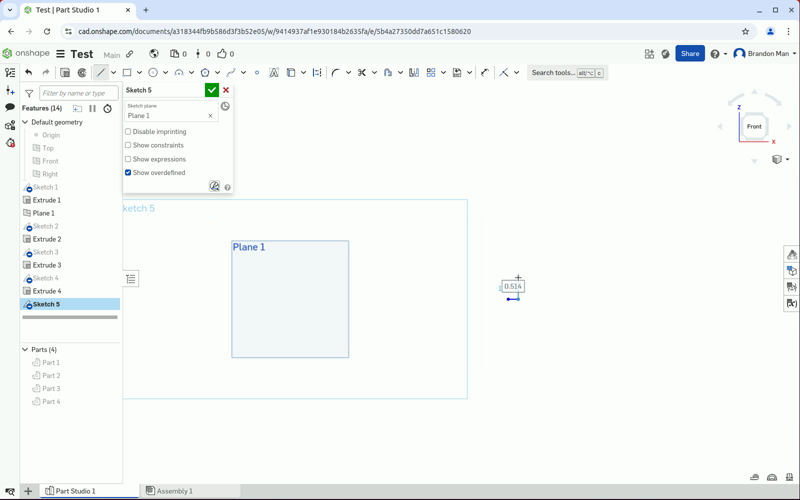
scroll(6)
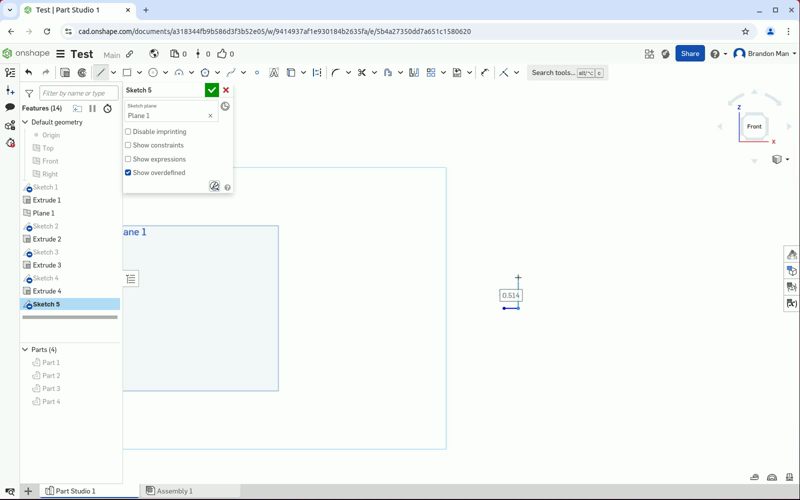
scroll(6)
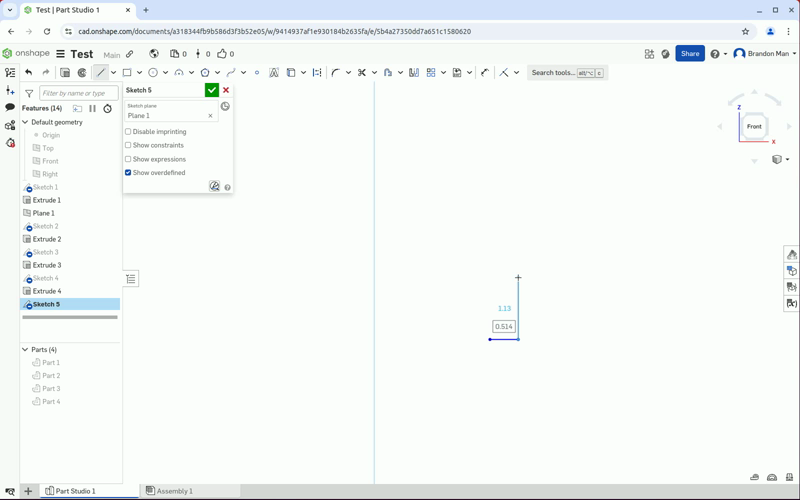
click(518, 277)
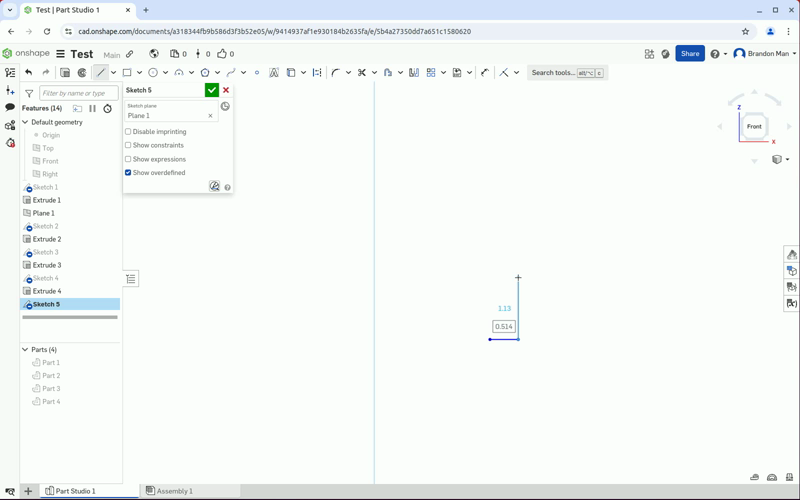
scroll(-6)
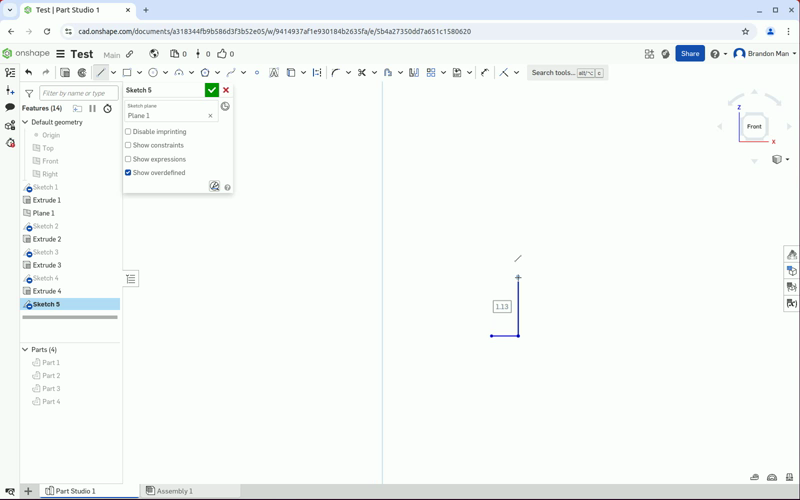
scroll(-6)
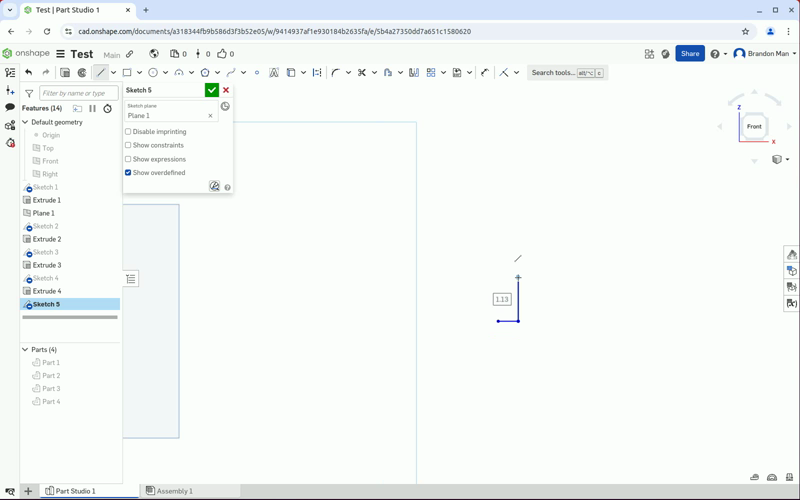
scroll(-6)
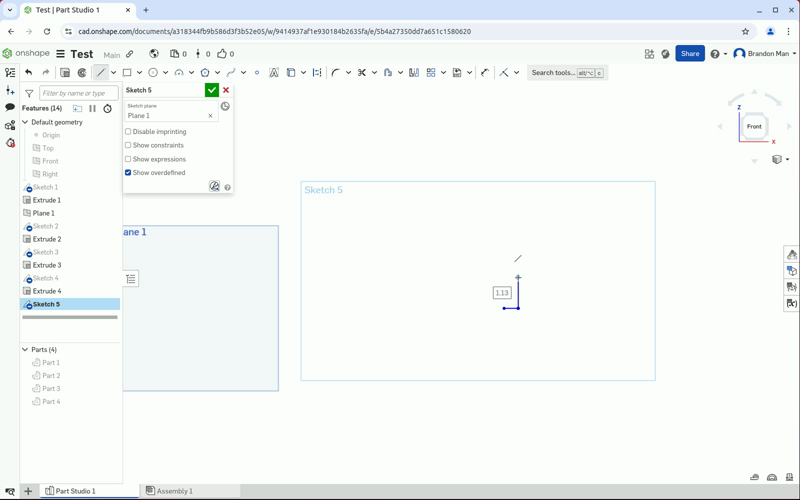
scroll(-6)
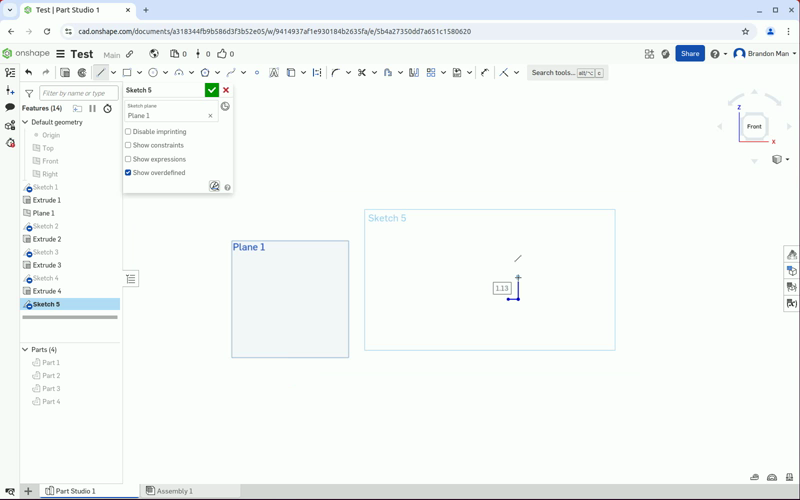
scroll(-6)
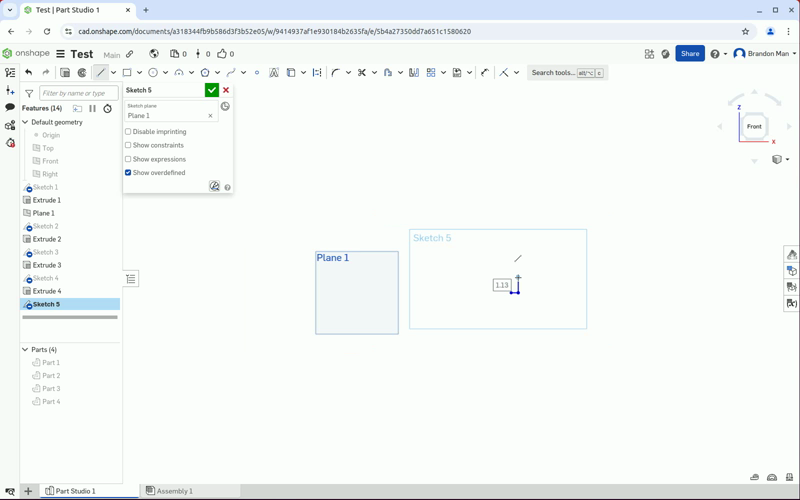
scroll(-6)
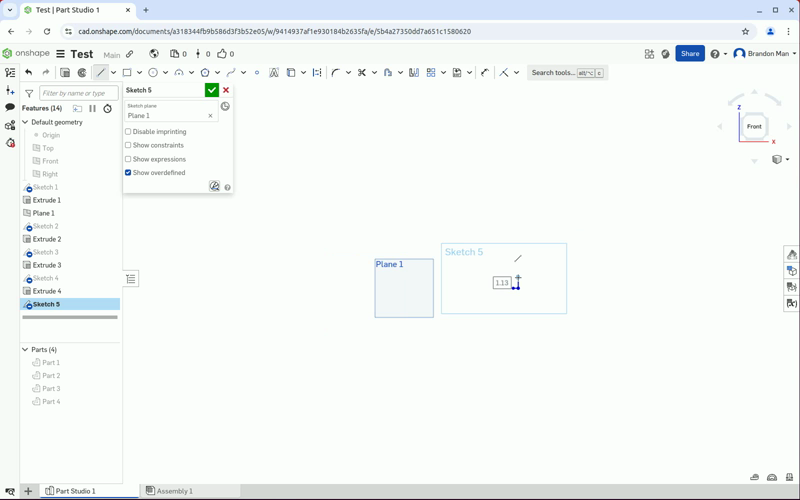
scroll(-6)
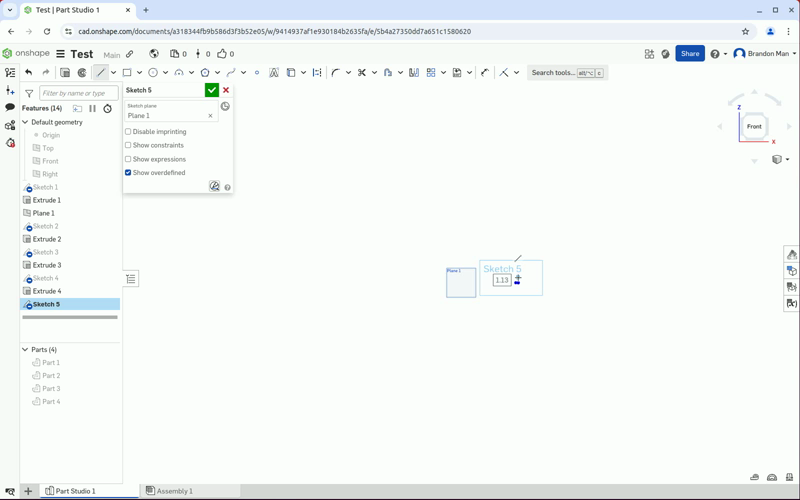
key_up(shift)
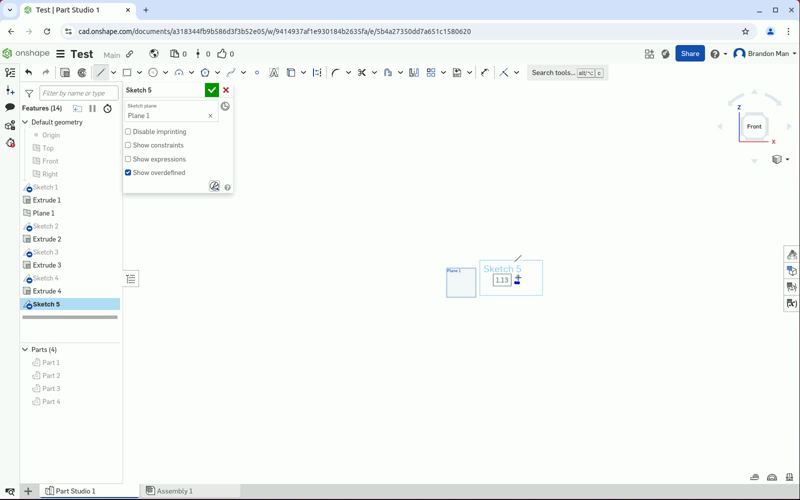
key_down(shift)
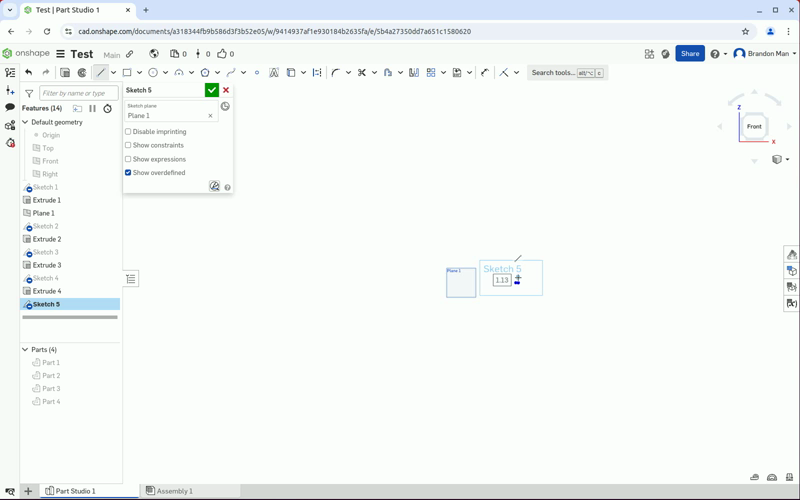
mouse_move(548, 277)
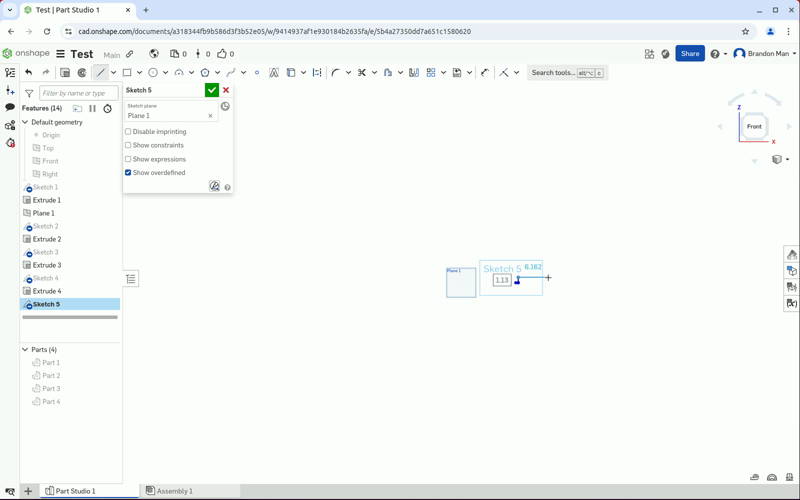
mouse_move(515, 277)
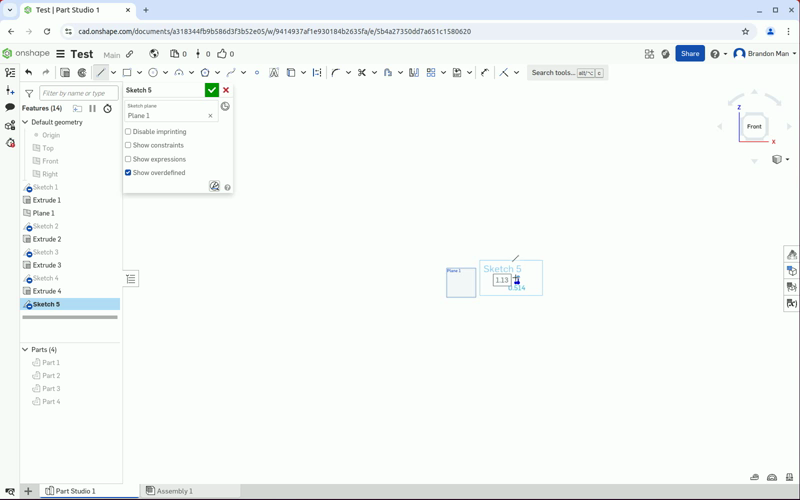
scroll(6)
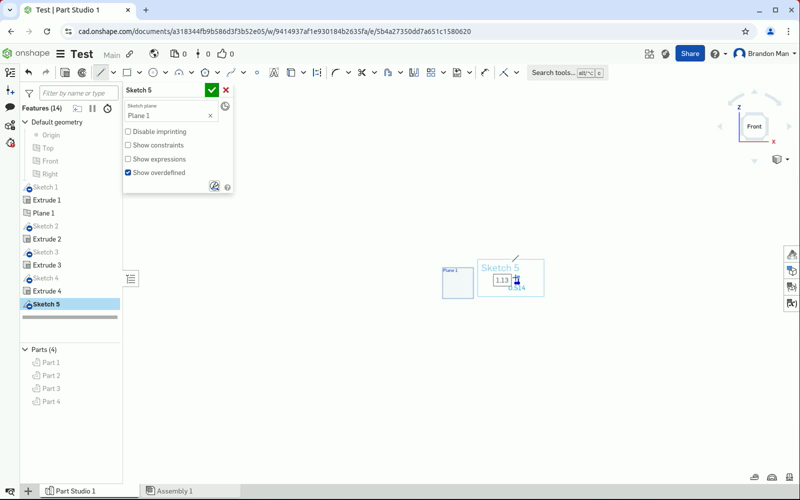
scroll(6)
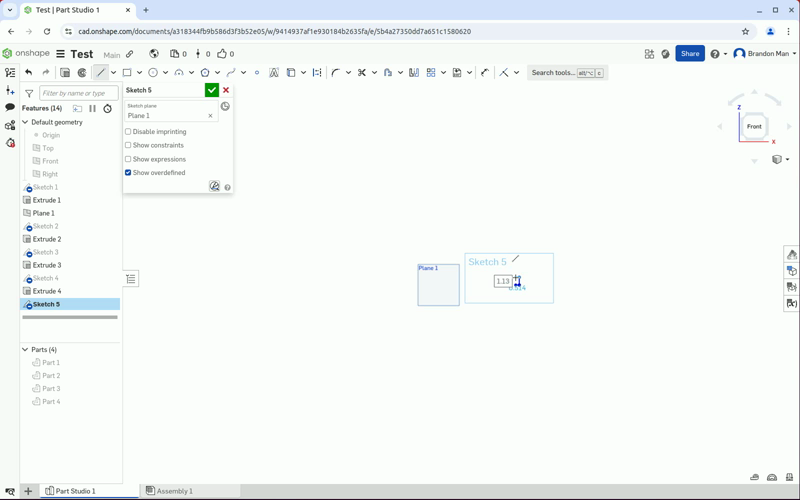
scroll(6)
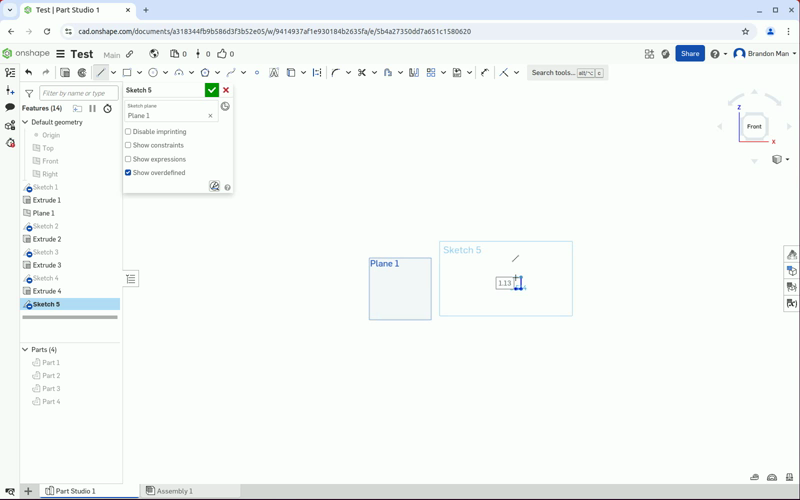
scroll(6)
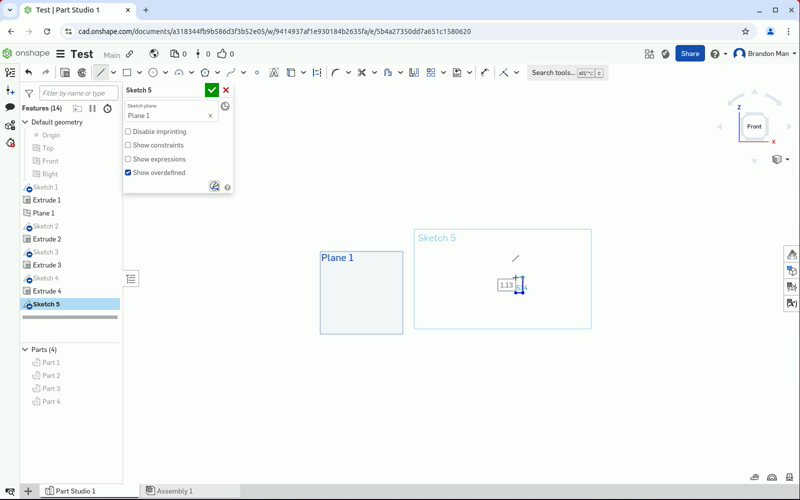
scroll(6)
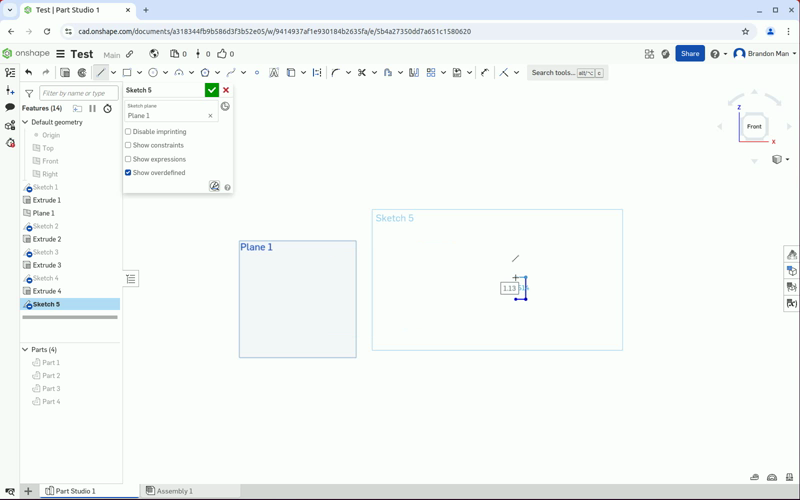
scroll(6)
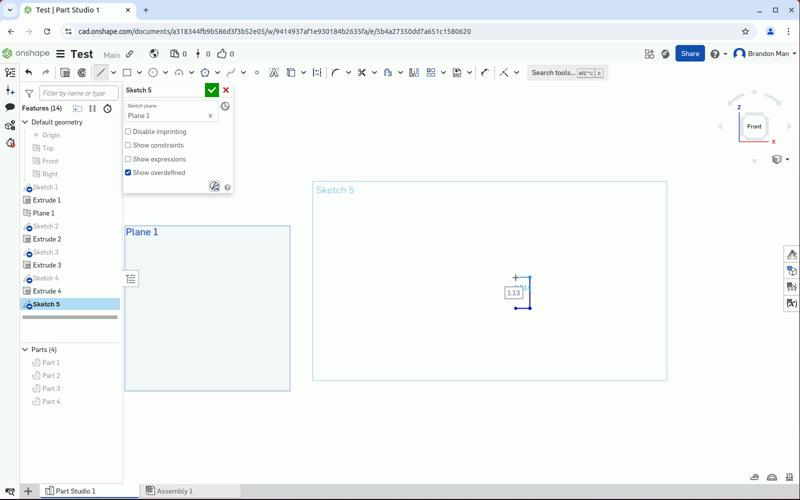
scroll(6)
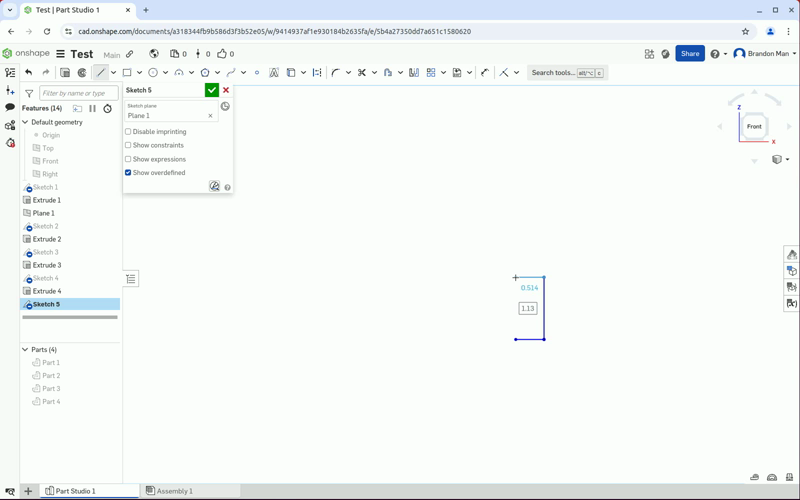
click(515, 277)
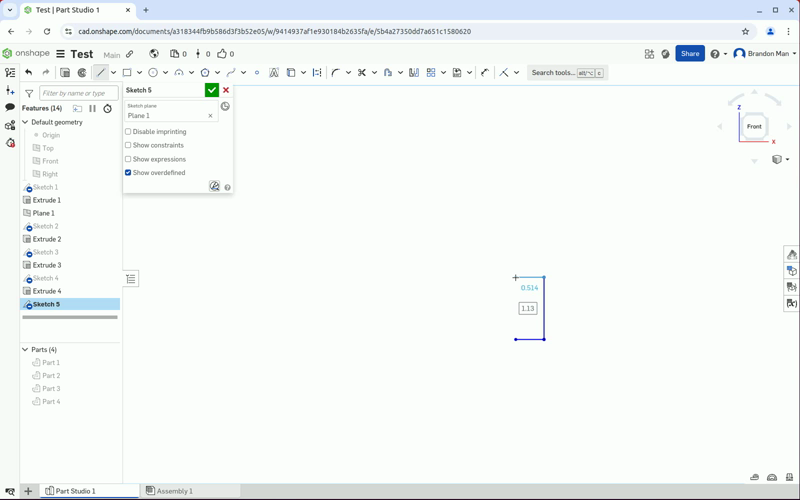
scroll(-6)
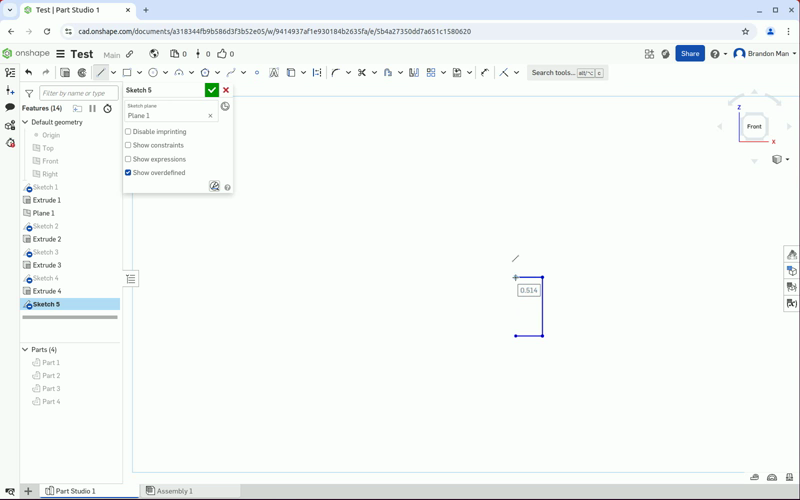
scroll(-6)
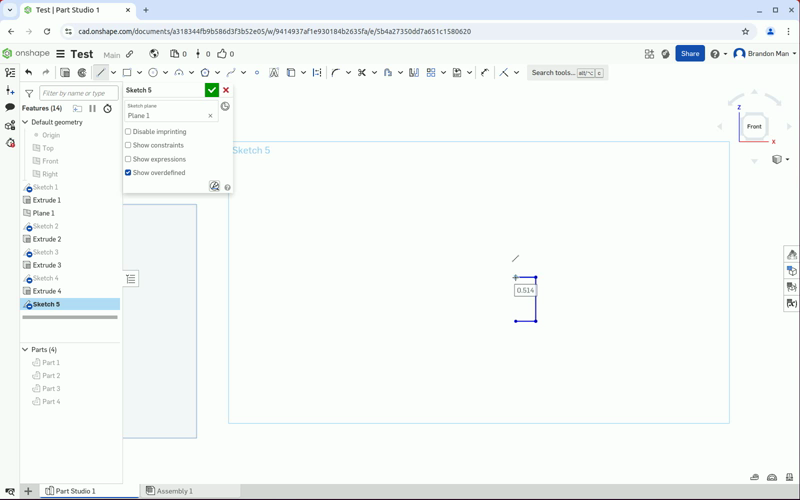
scroll(-6)
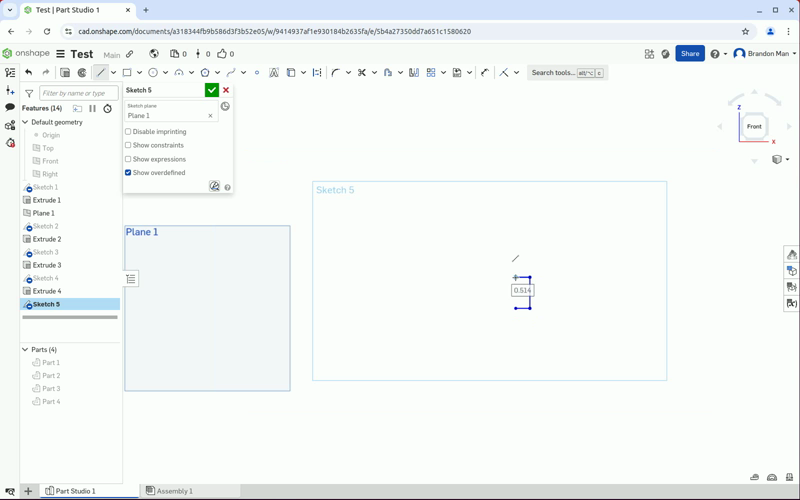
scroll(-6)
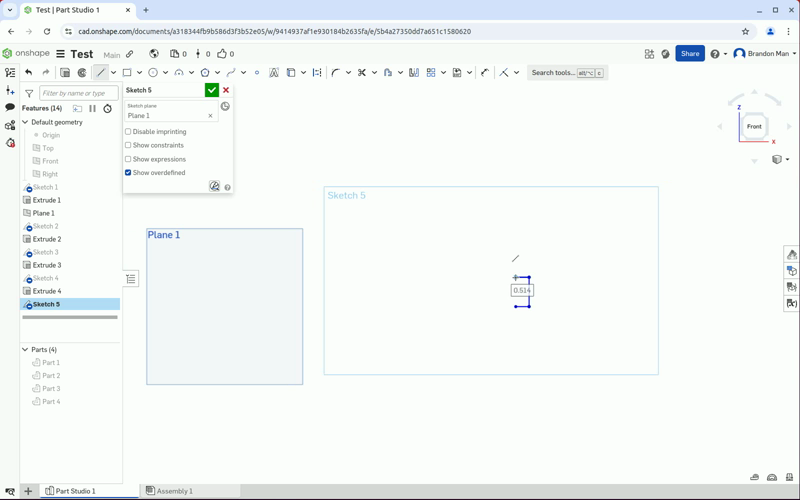
scroll(-6)
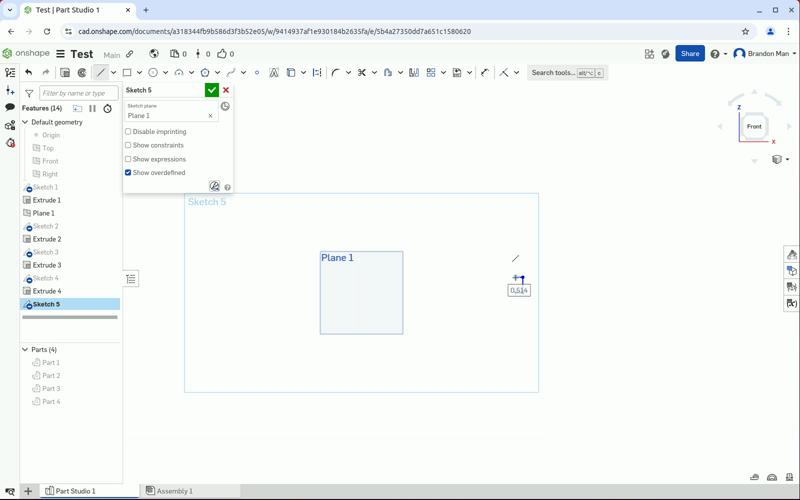
scroll(-6)
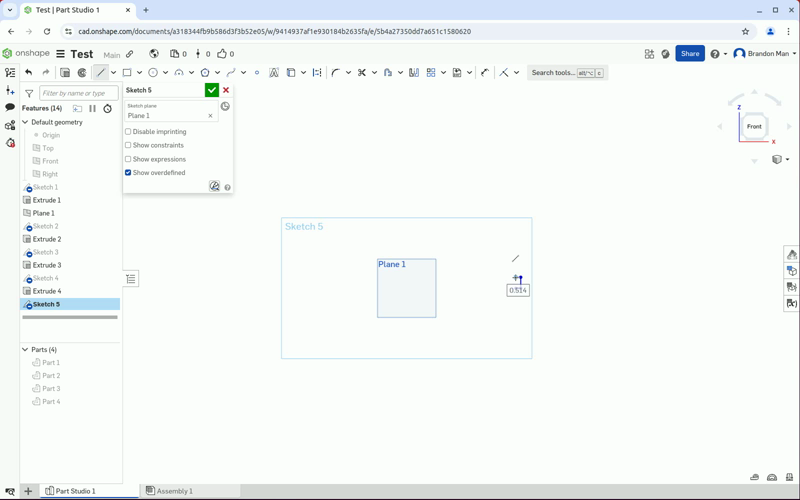
scroll(-6)
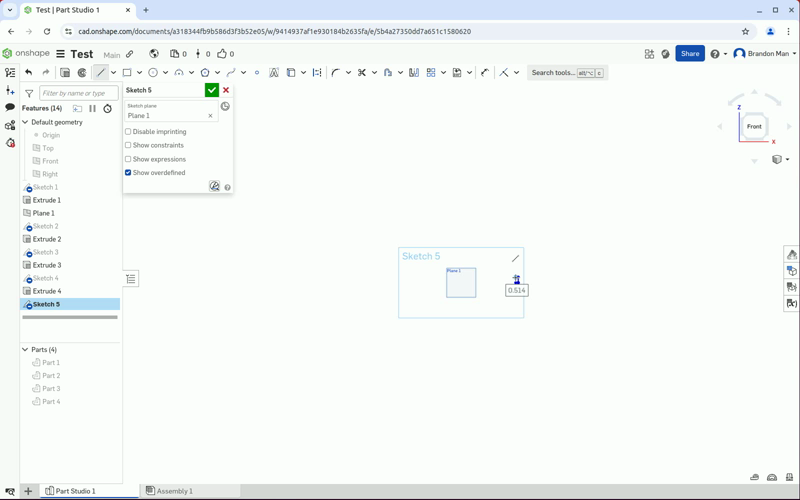
key_up(shift)
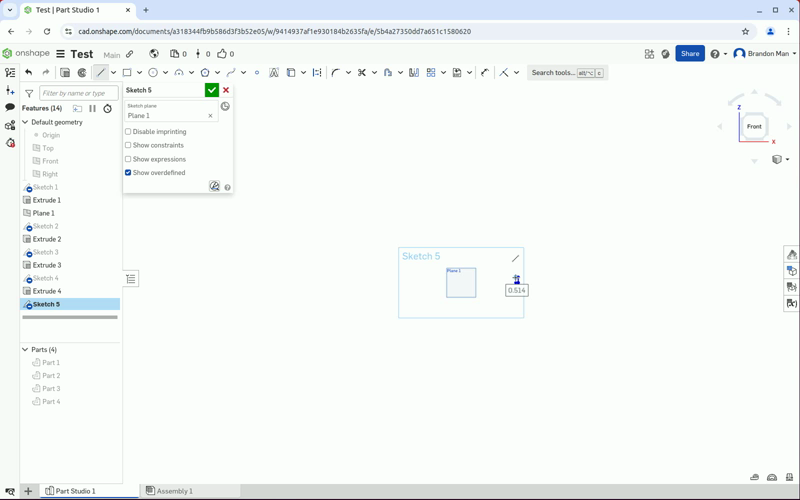
mouse_move(545, 277)
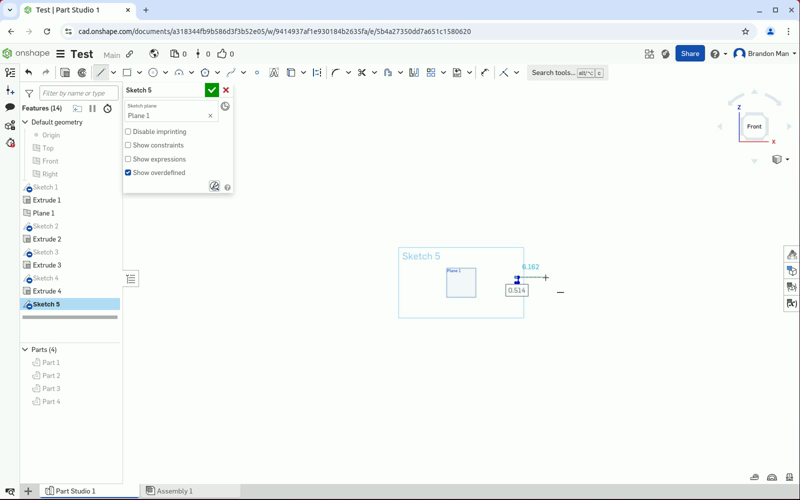
key_down(shift)
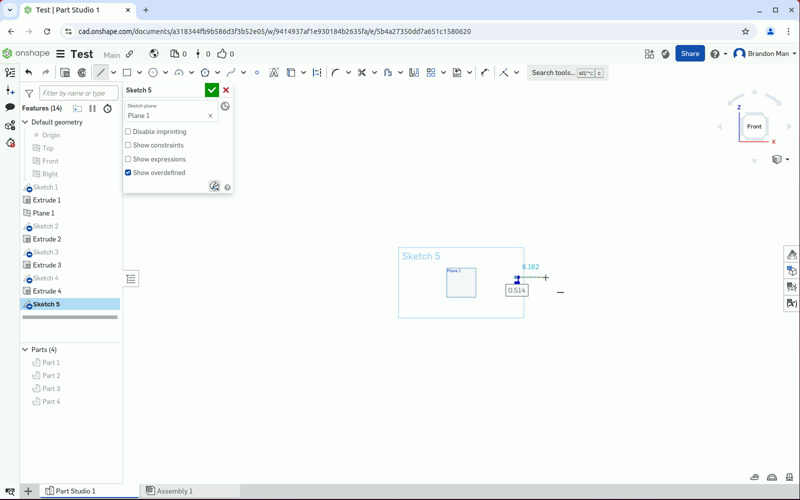
mouse_move(515, 282)
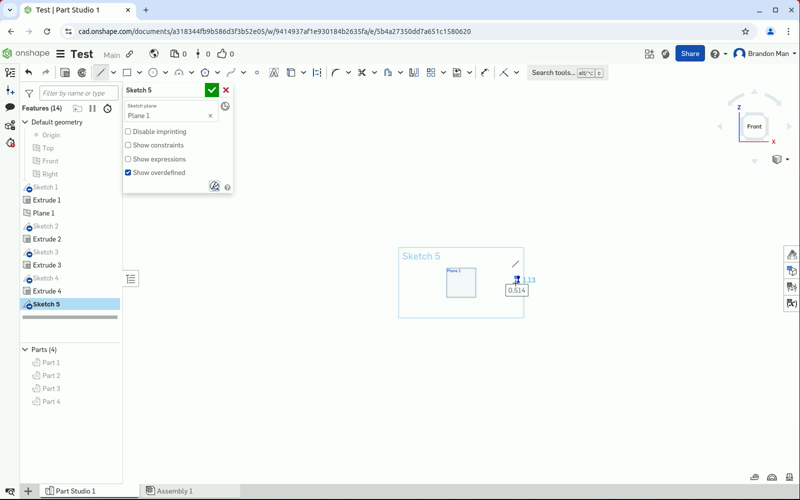
scroll(6)
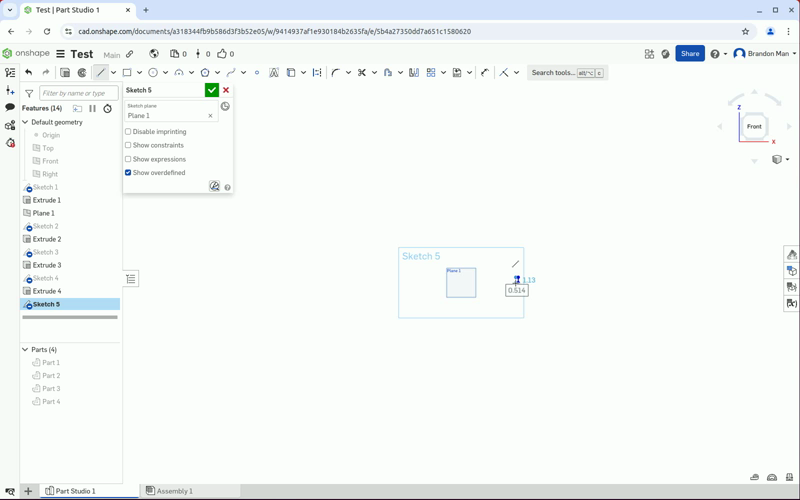
scroll(6)
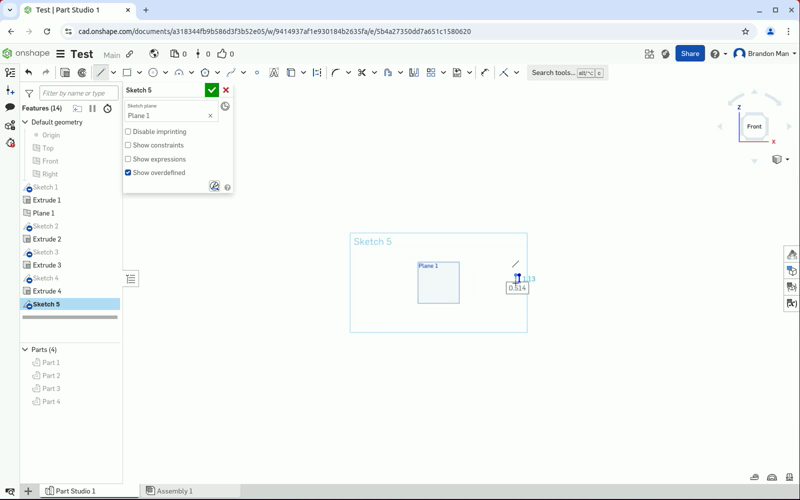
scroll(6)
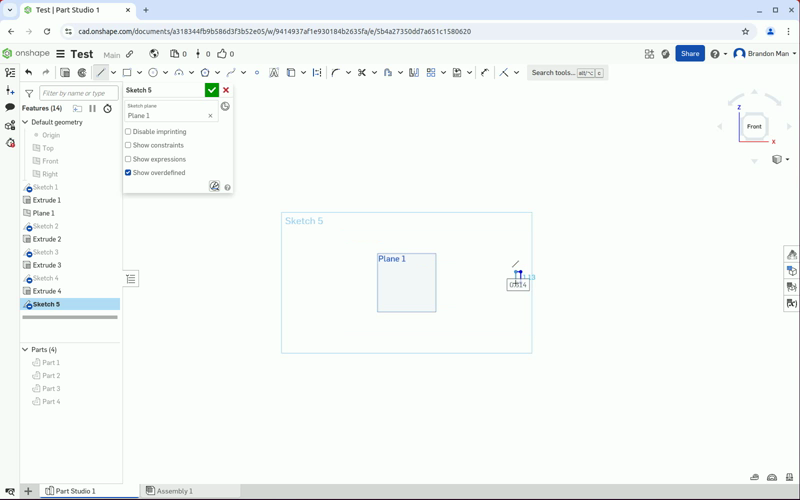
scroll(6)
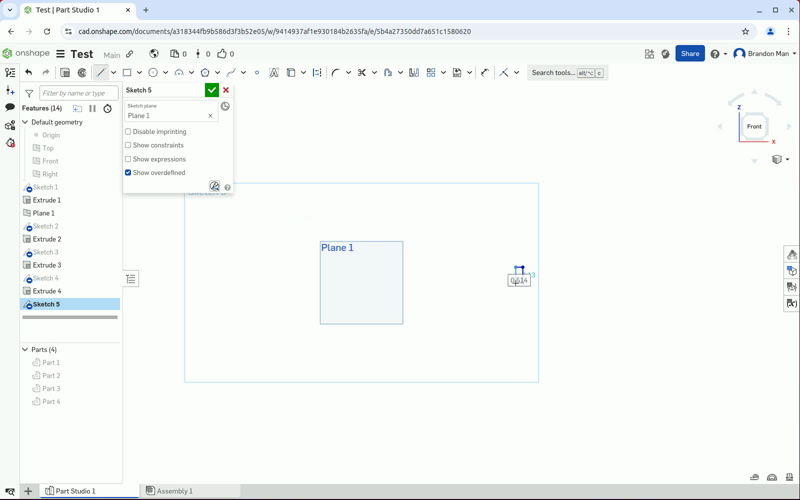
scroll(6)
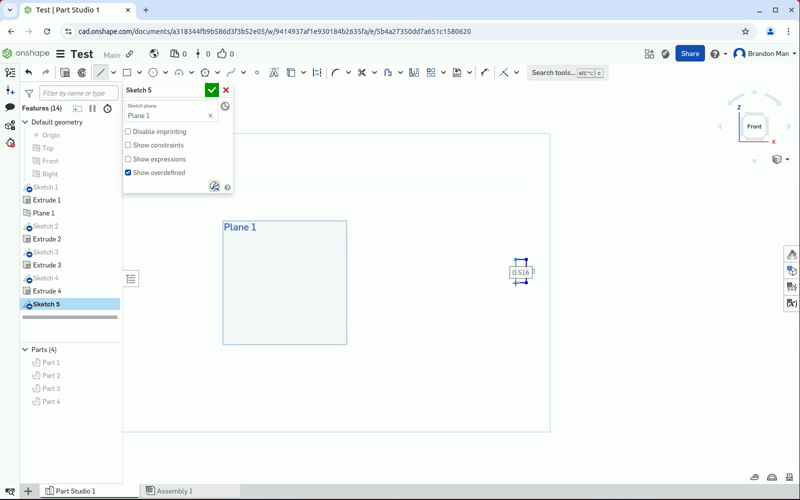
scroll(6)
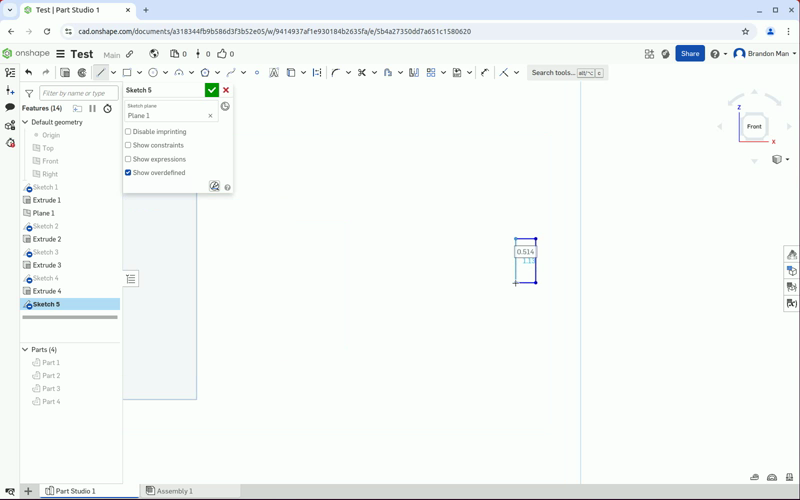
scroll(6)
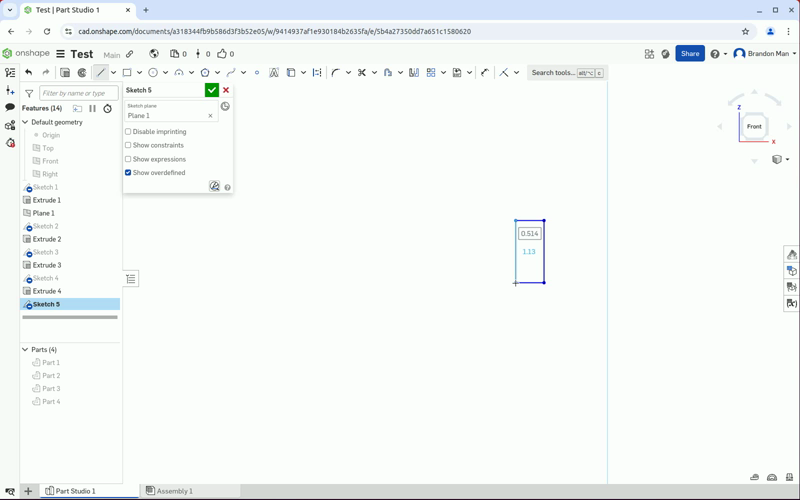
key_up(shift)
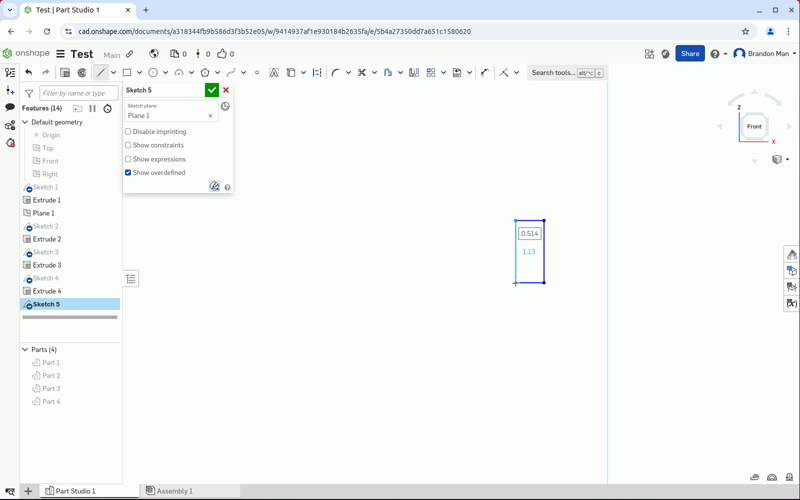
click(515, 282)
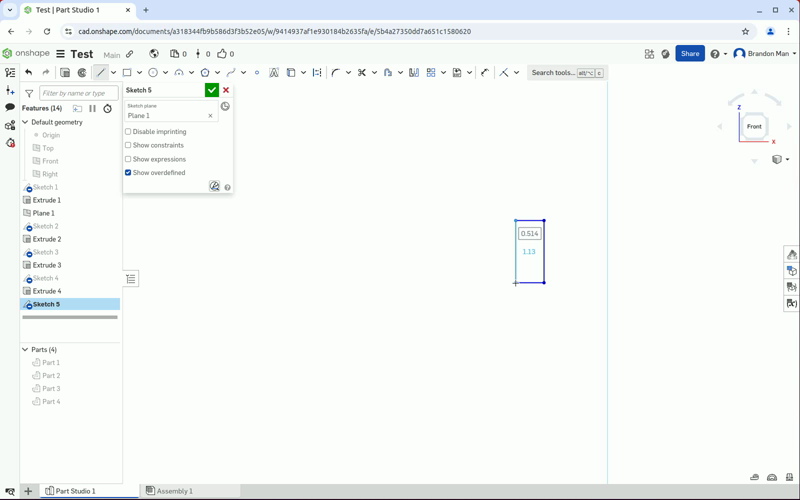
scroll(-6)
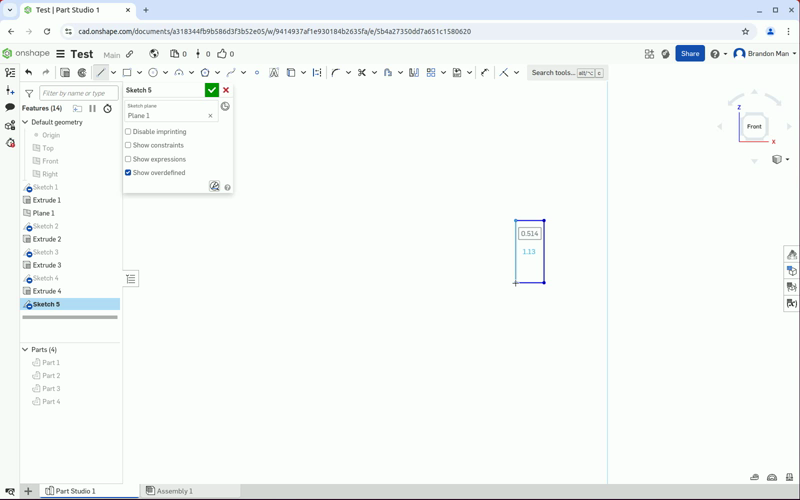
scroll(-6)
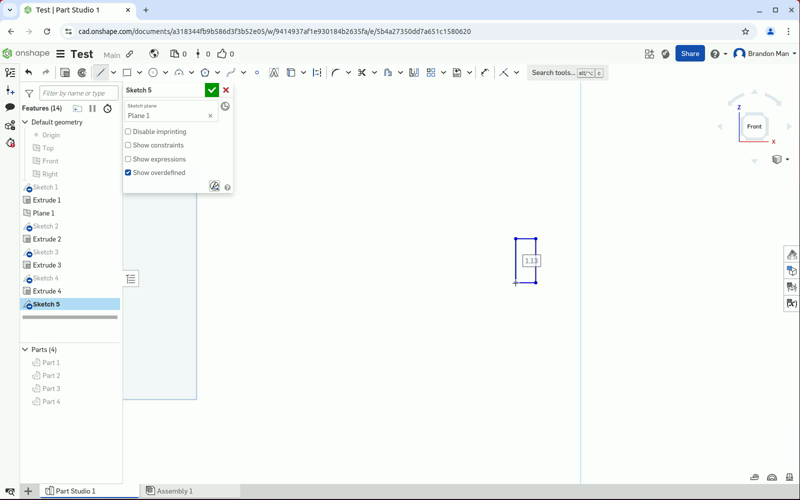
scroll(-6)
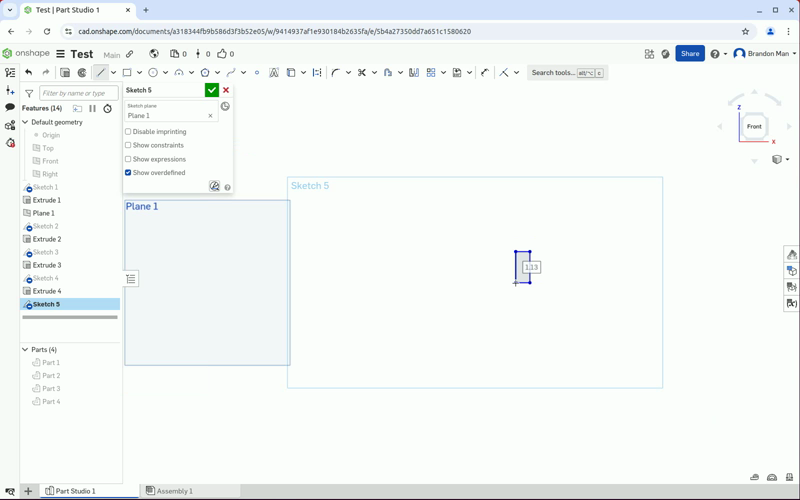
scroll(-6)
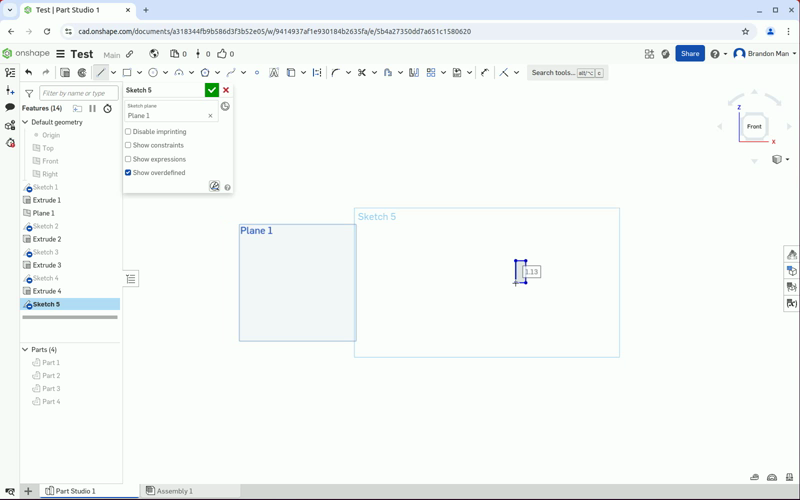
scroll(-6)
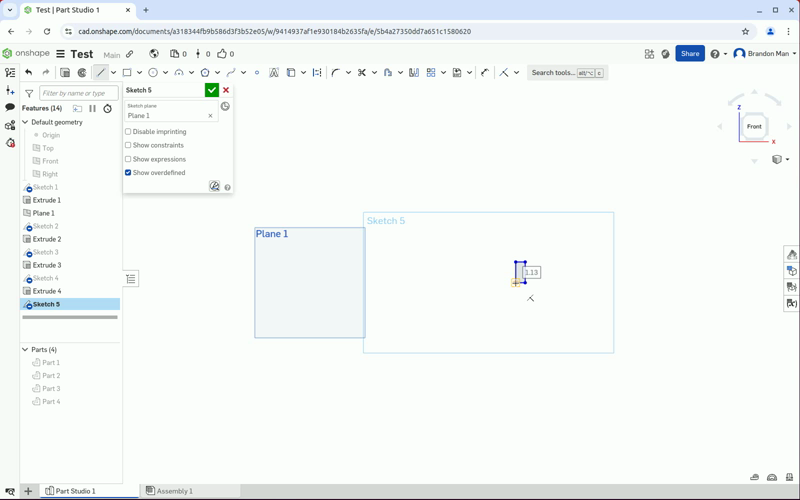
scroll(-6)
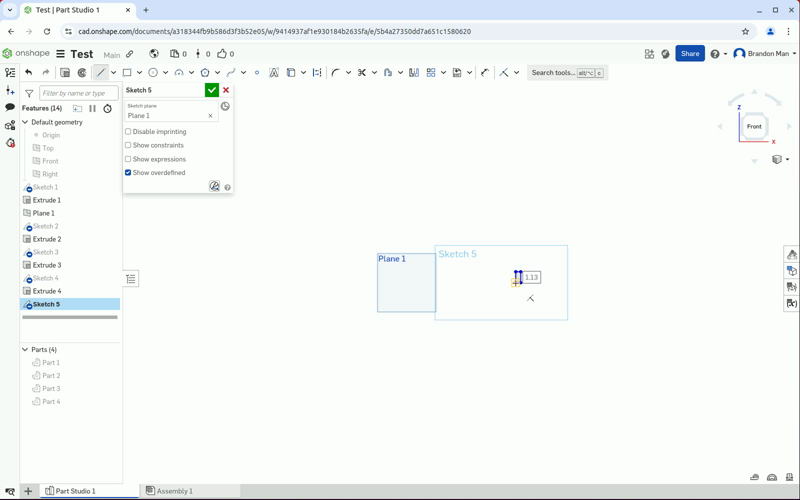
scroll(-6)
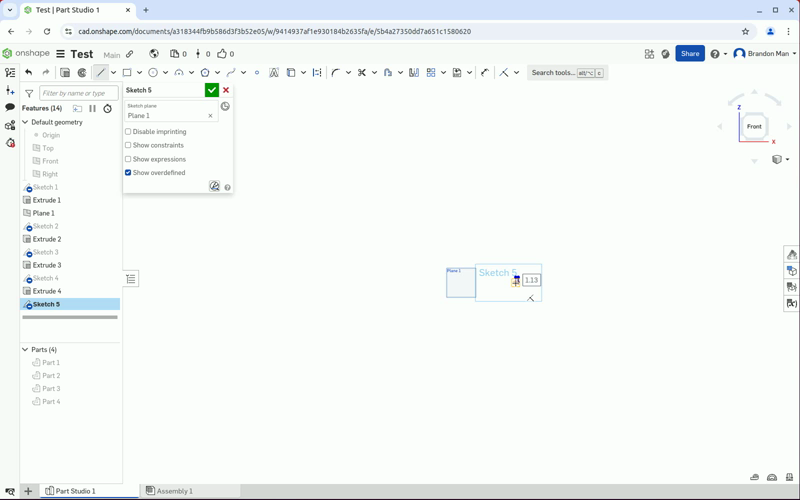
key(esc)
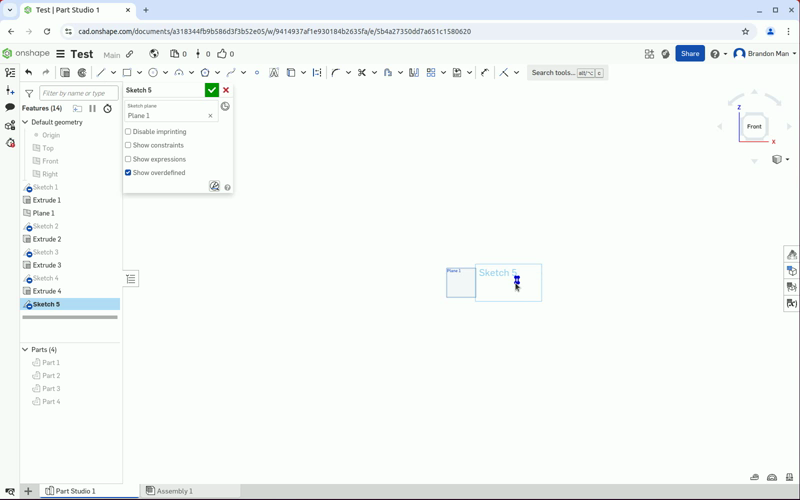
mouse_move(517, 282)
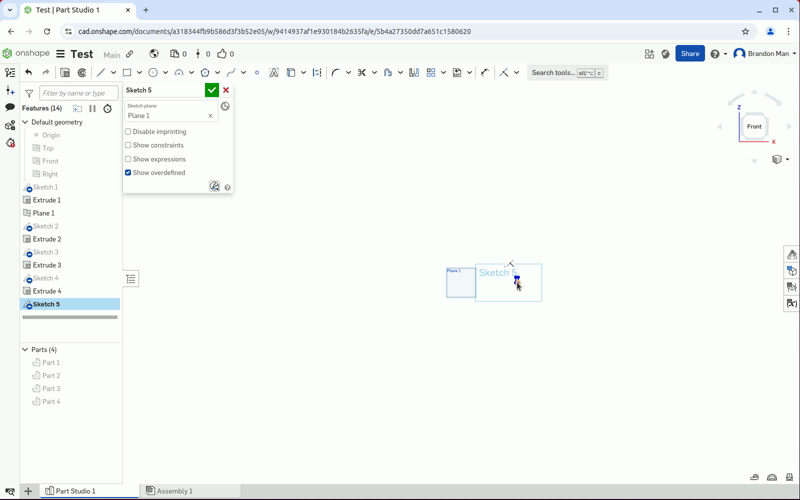
scroll(6)
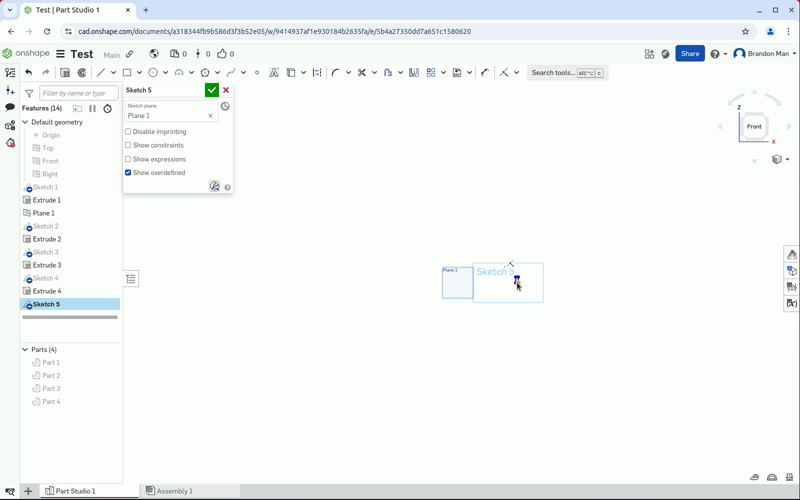
scroll(6)
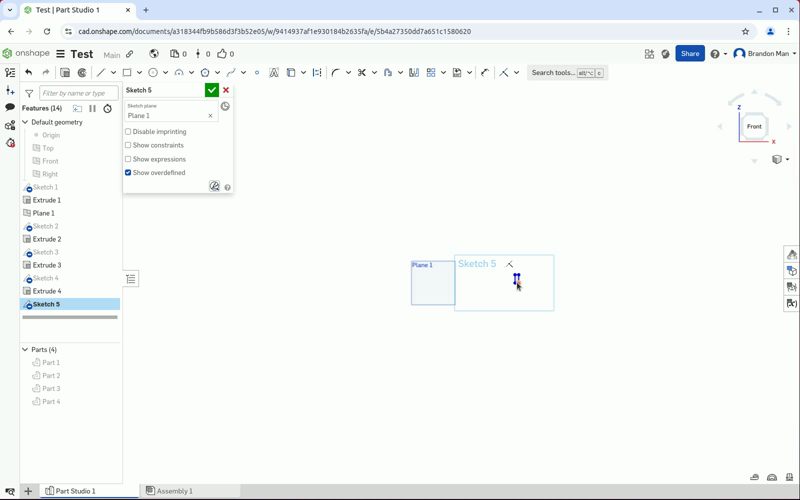
scroll(6)
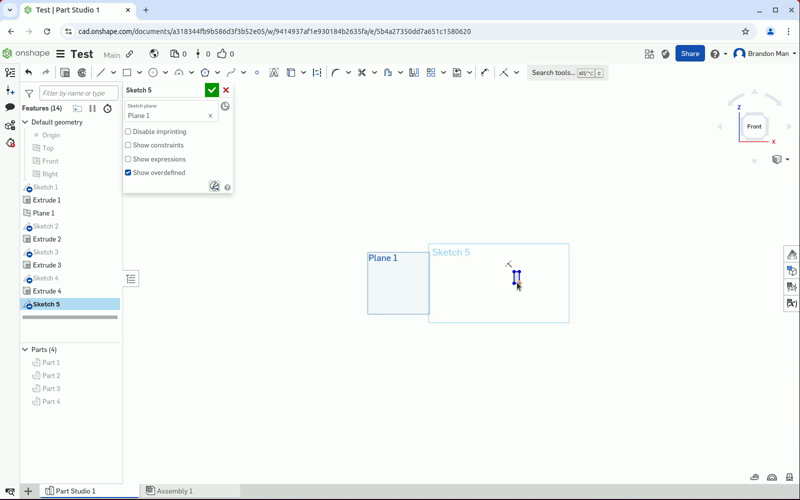
scroll(6)
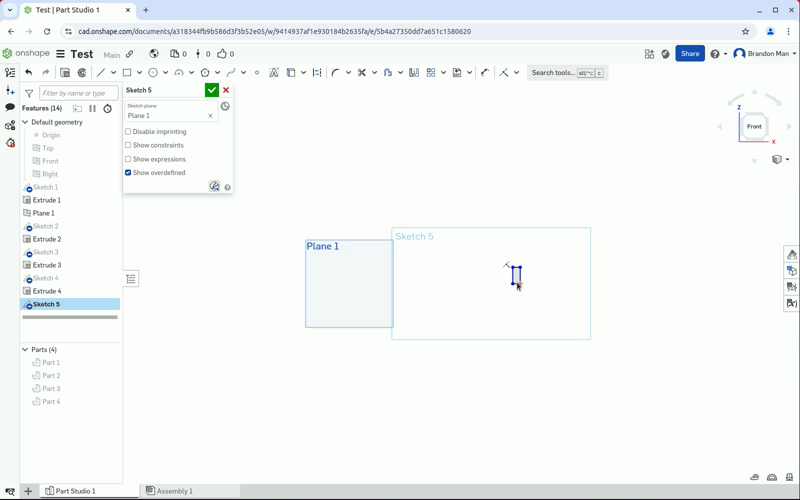
scroll(6)
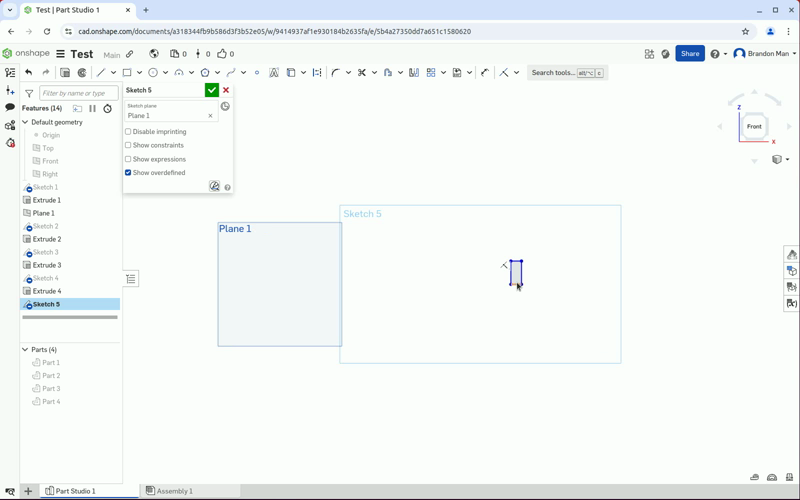
scroll(6)
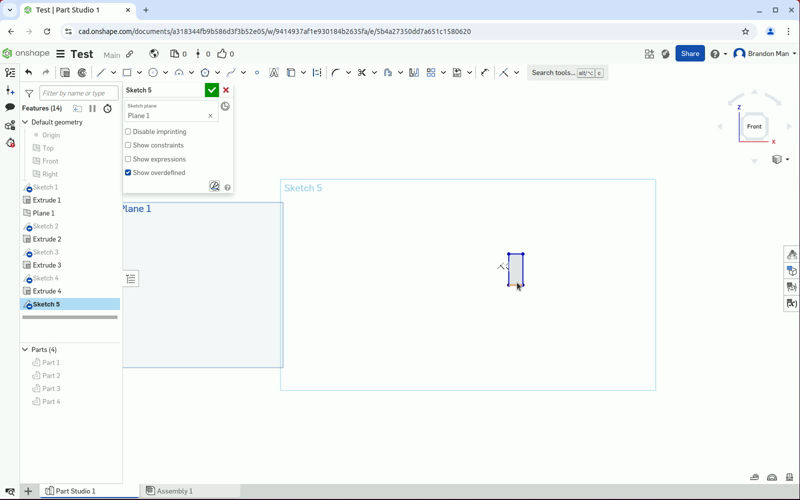
scroll(6)
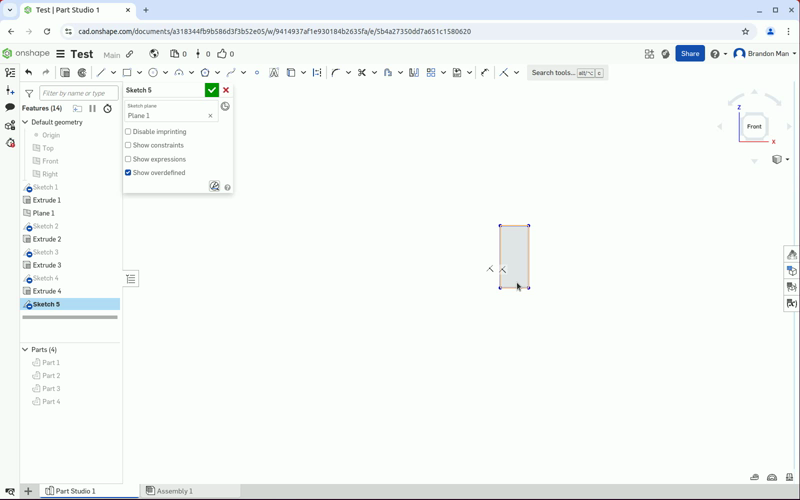
click(517, 282)
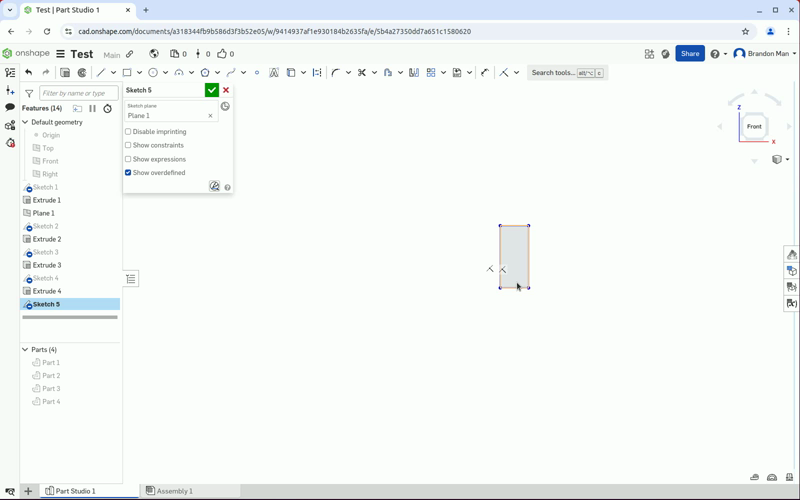
scroll(-6)
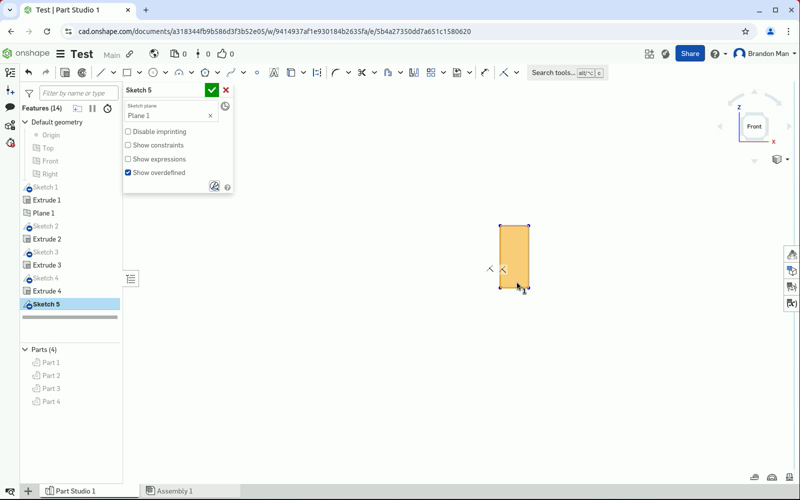
scroll(-6)
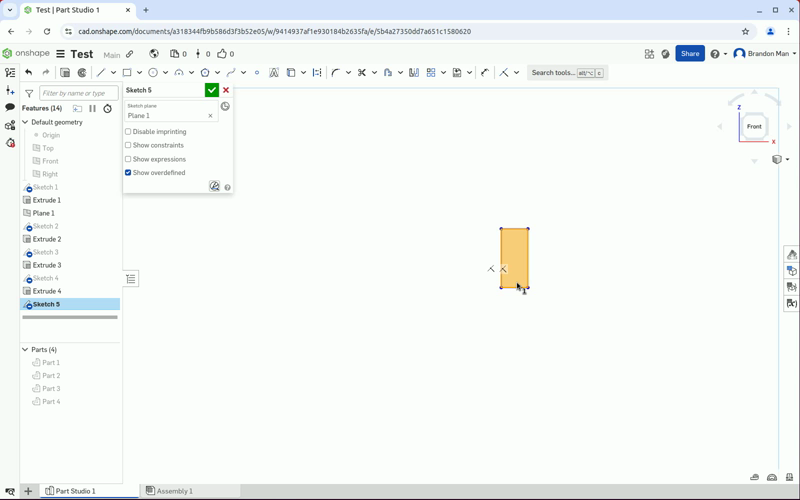
scroll(-6)
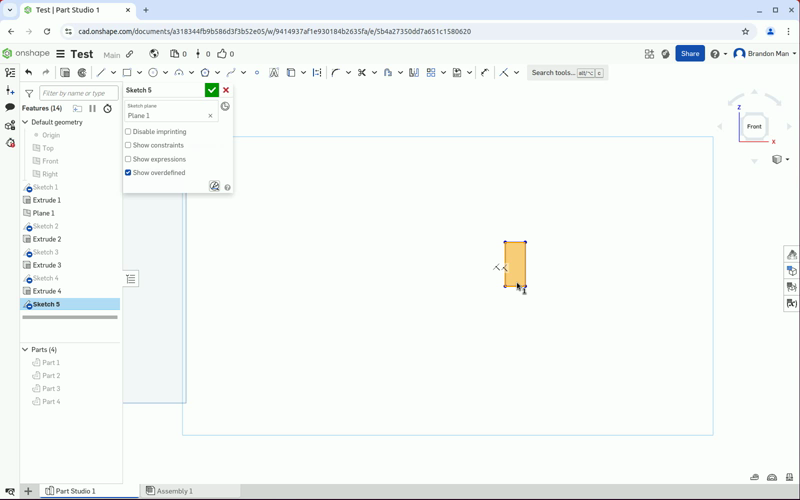
scroll(-6)
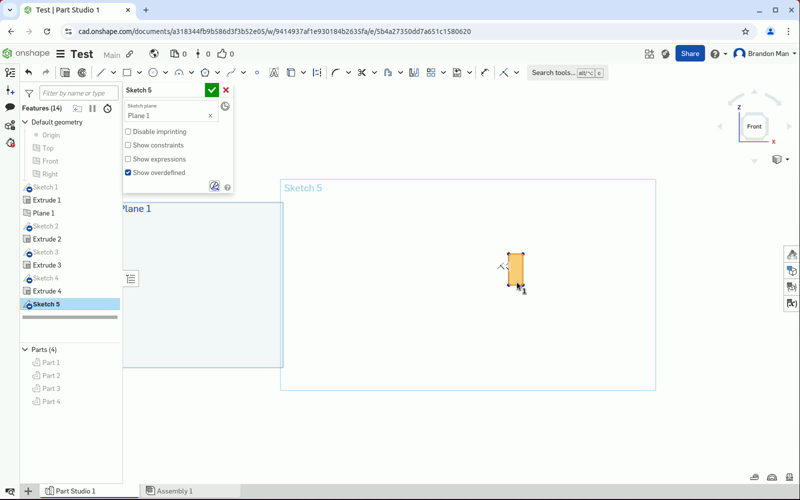
scroll(-6)
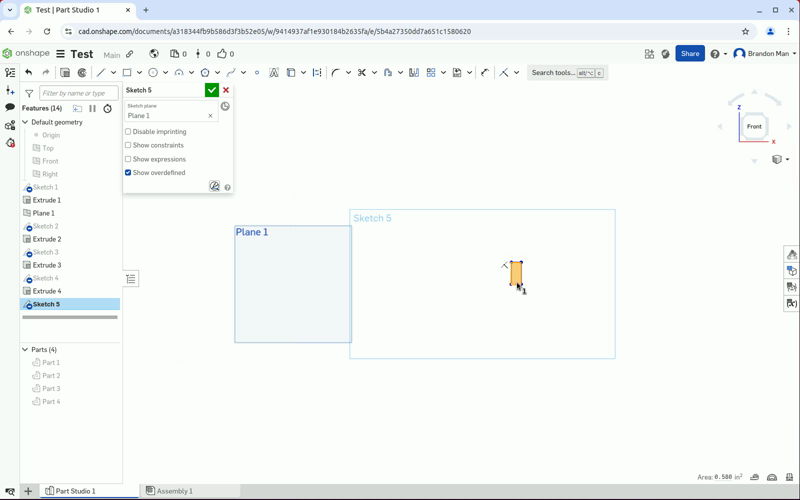
scroll(-6)
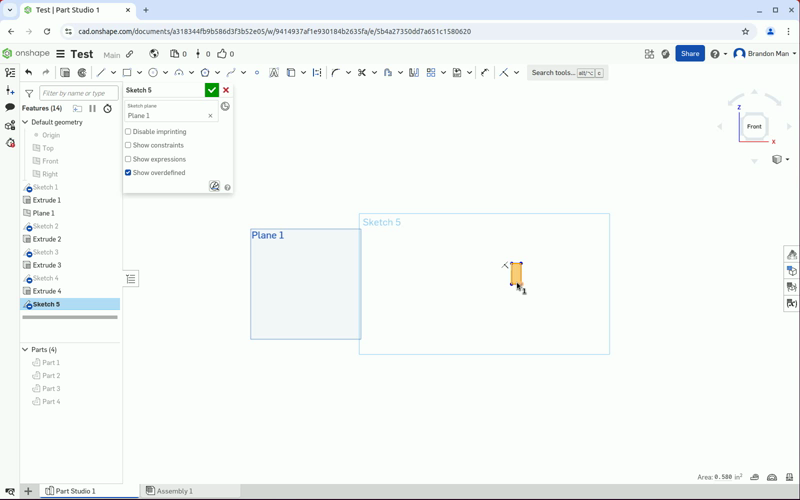
scroll(-6)
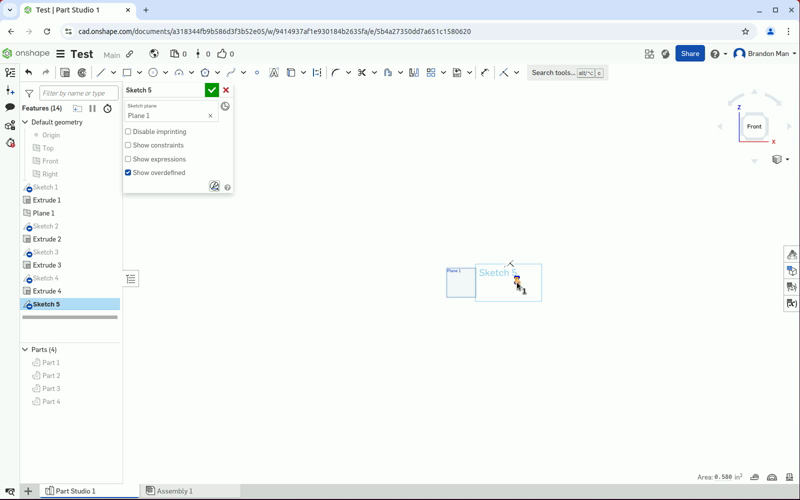
mouse_move(73, 352)
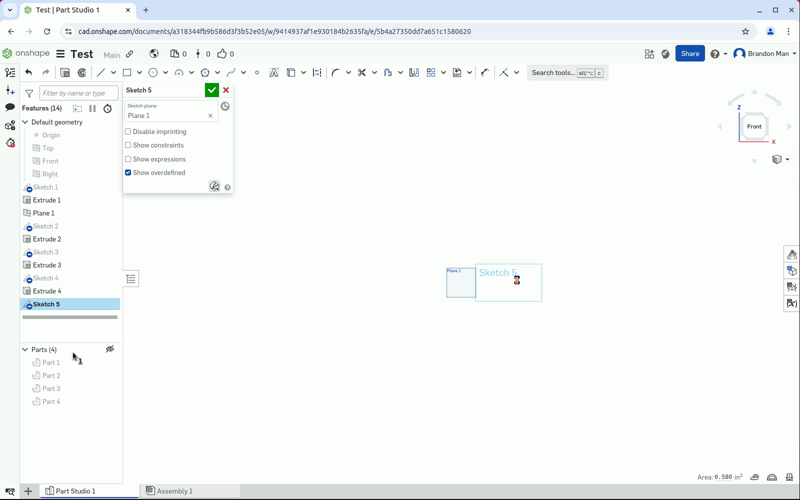
key(shift+y)
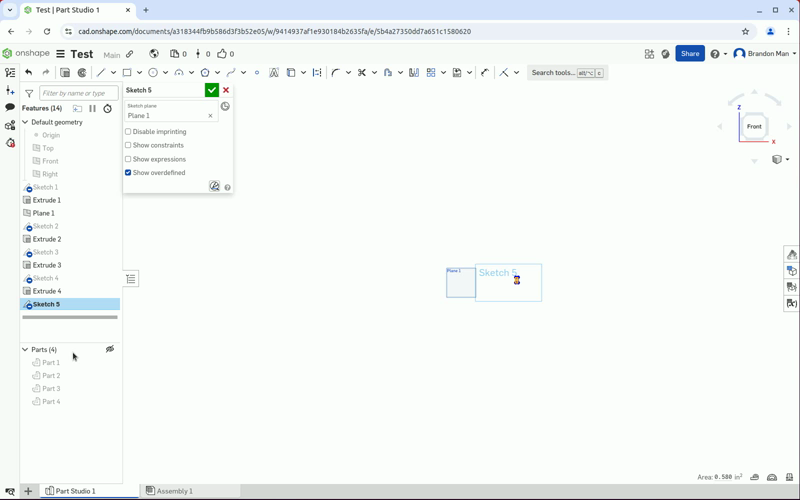
key(shift+e)
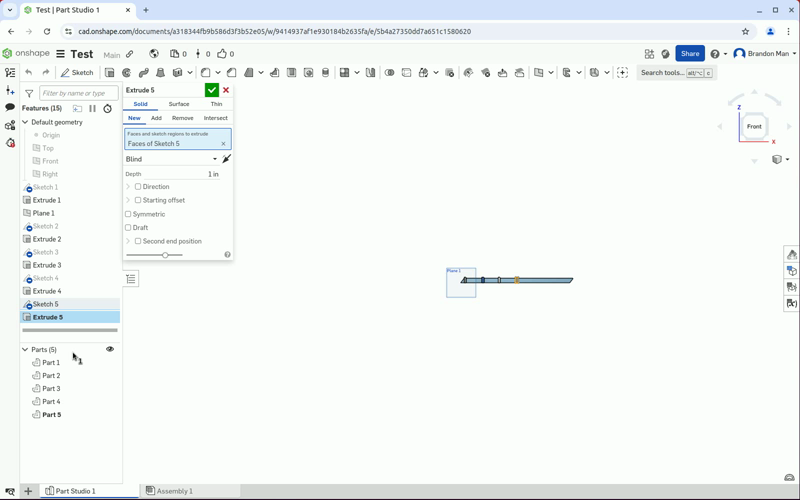
mouse_move(143, 106)
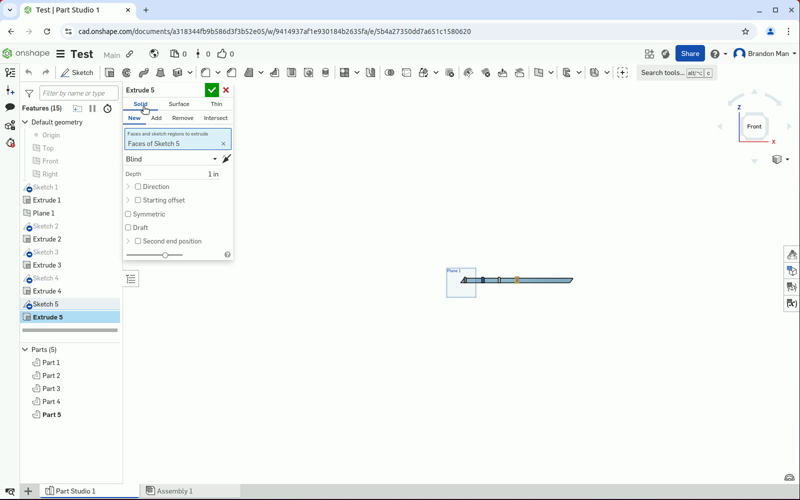
click(143, 106)
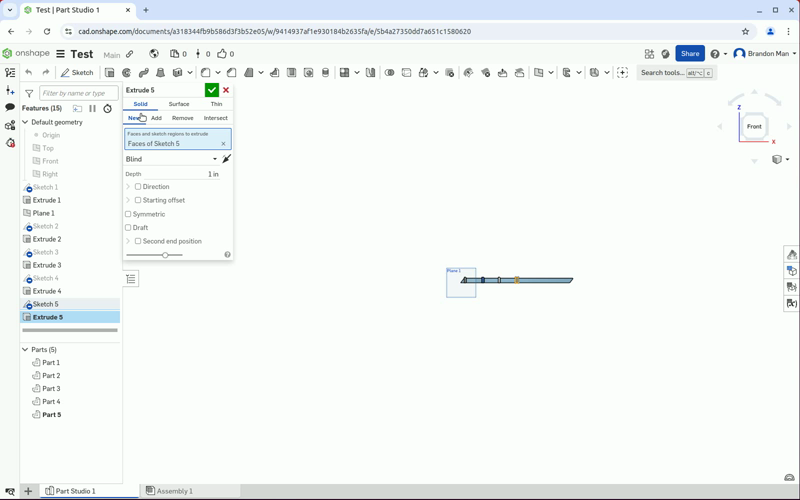
mouse_move(137, 120)
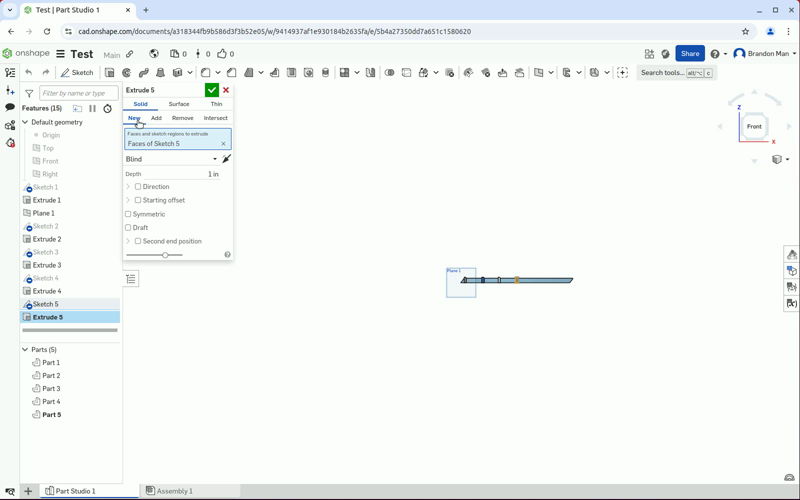
click(137, 120)
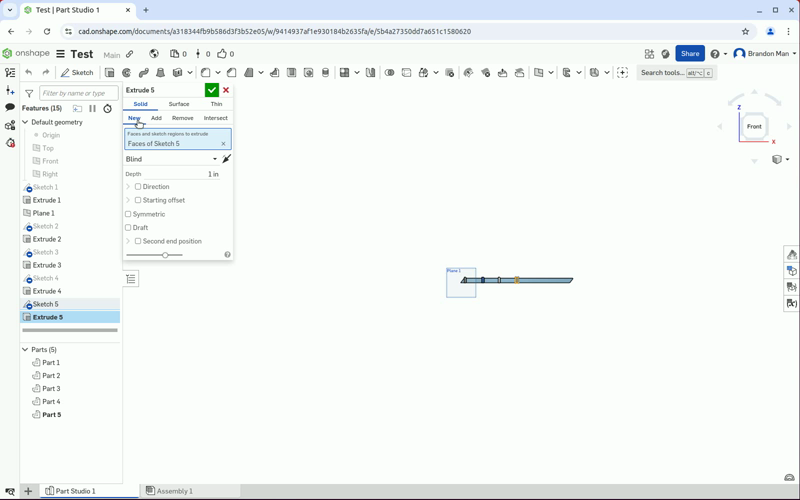
key(tab, 4)
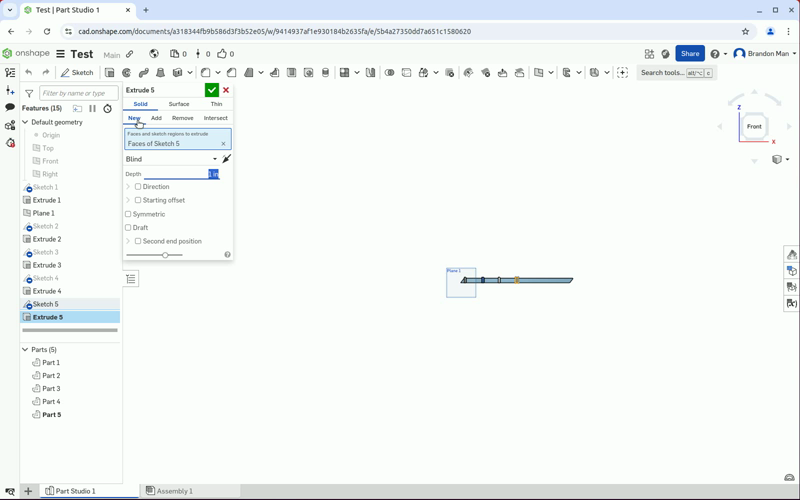
text(1.685)
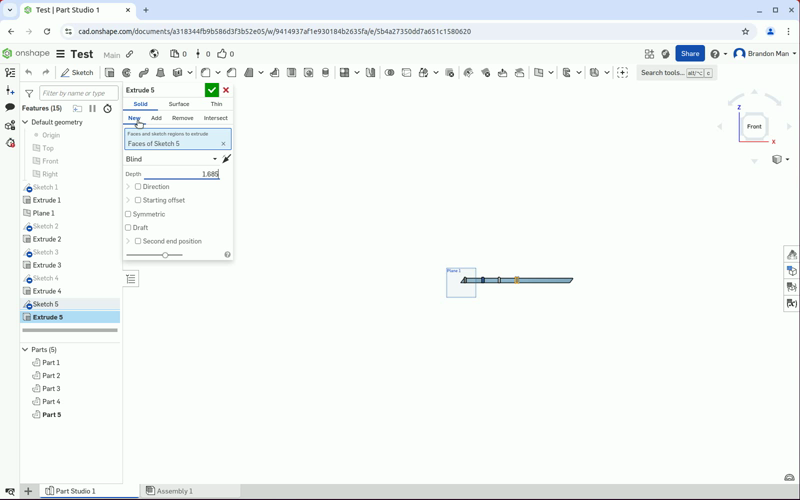
key(enter)
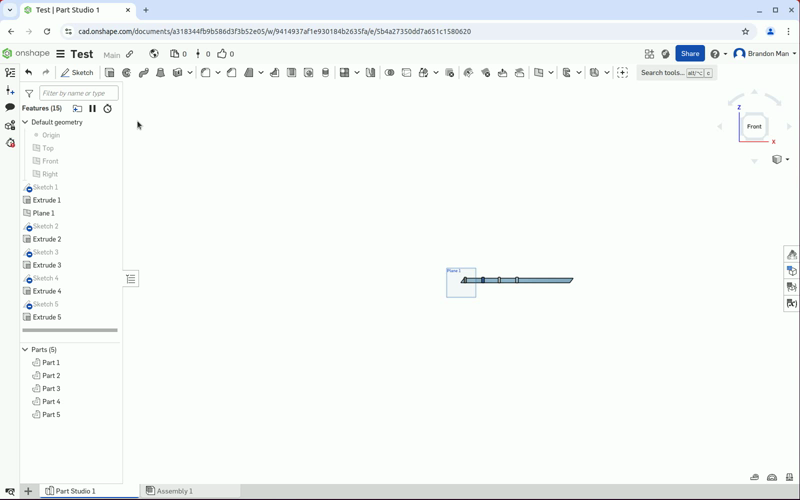
key(shift+h)
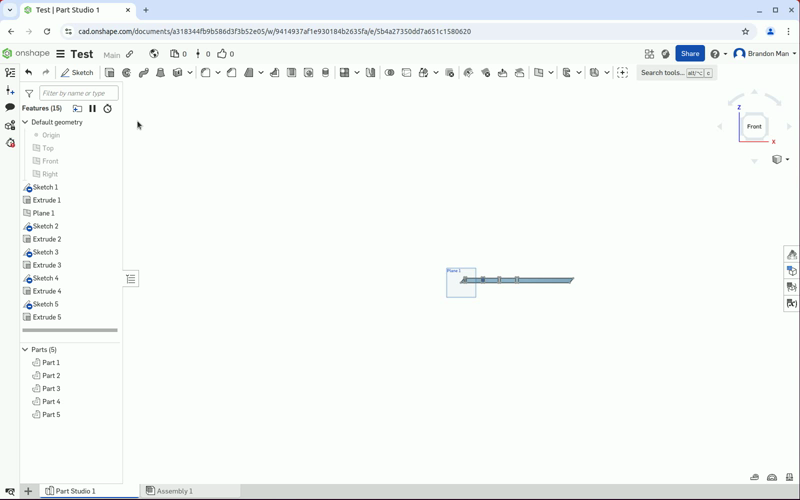
key(shift+h)
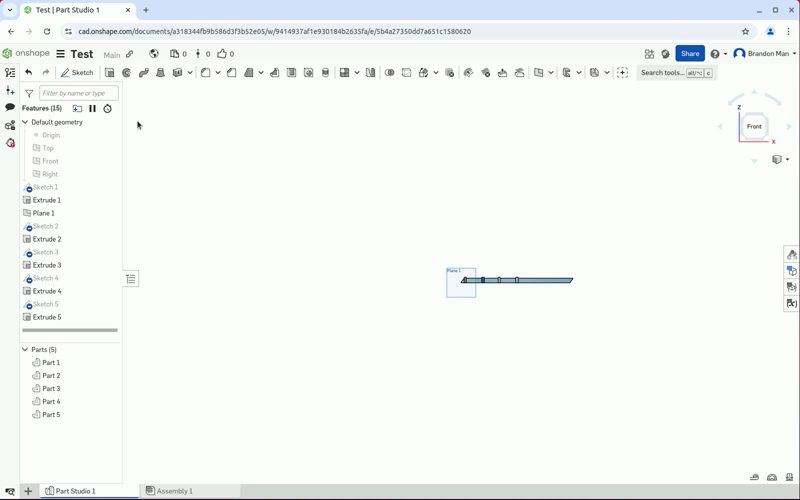
mouse_move(73, 189)
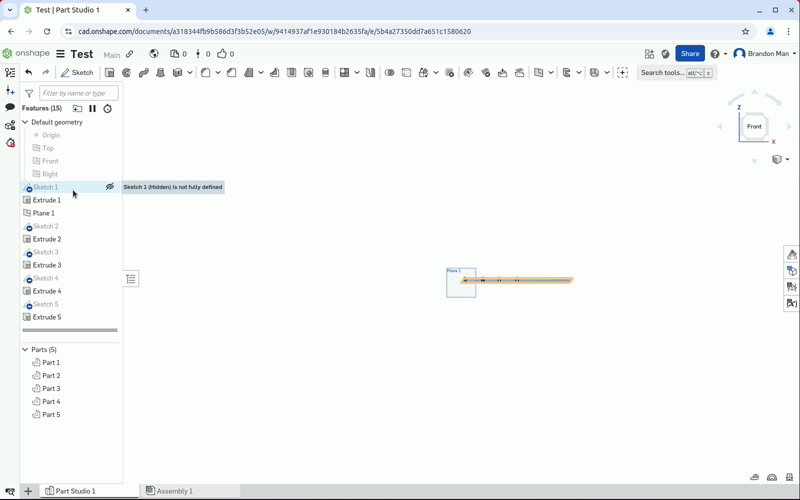
click(73, 189)
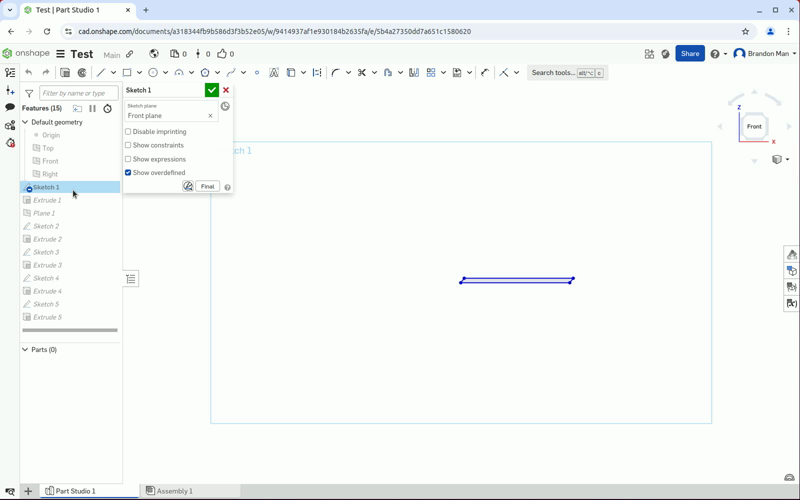
mouse_move(229, 92)
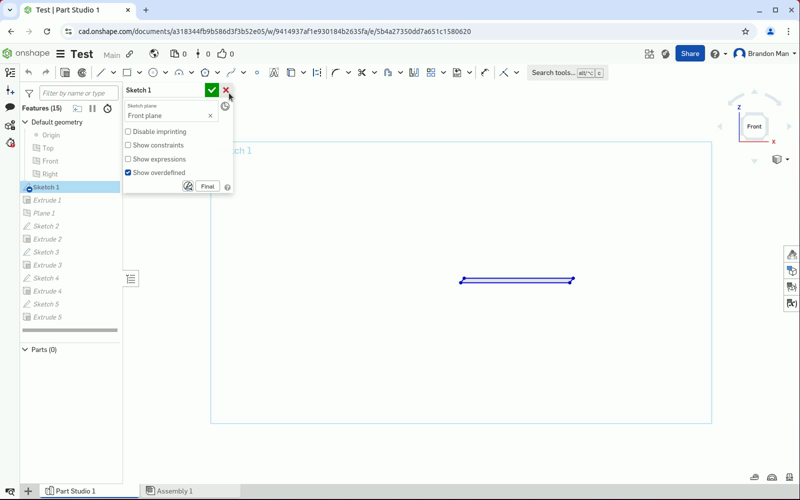
click(229, 92)
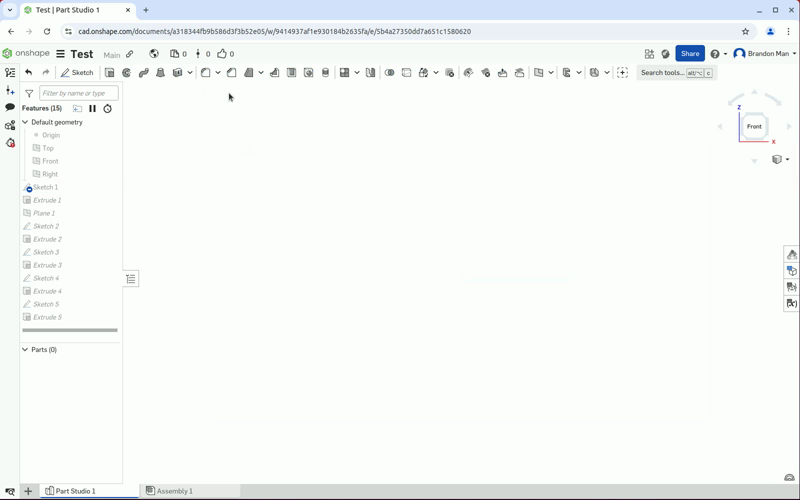
key(shift+s)
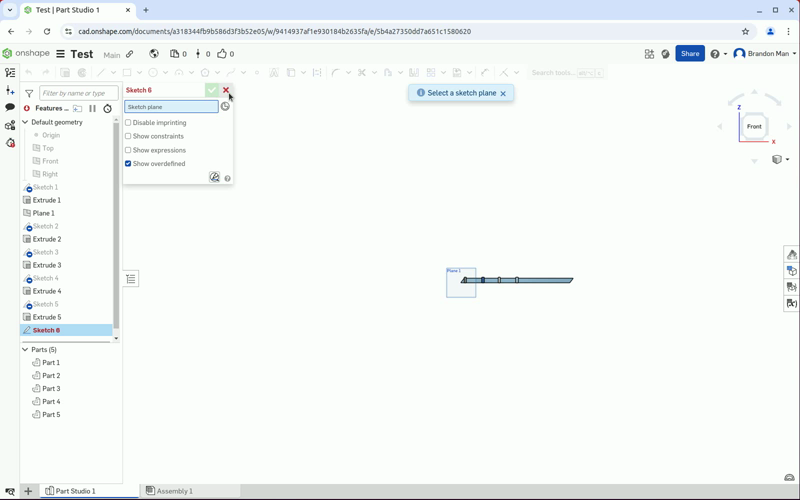
mouse_move(69, 215)
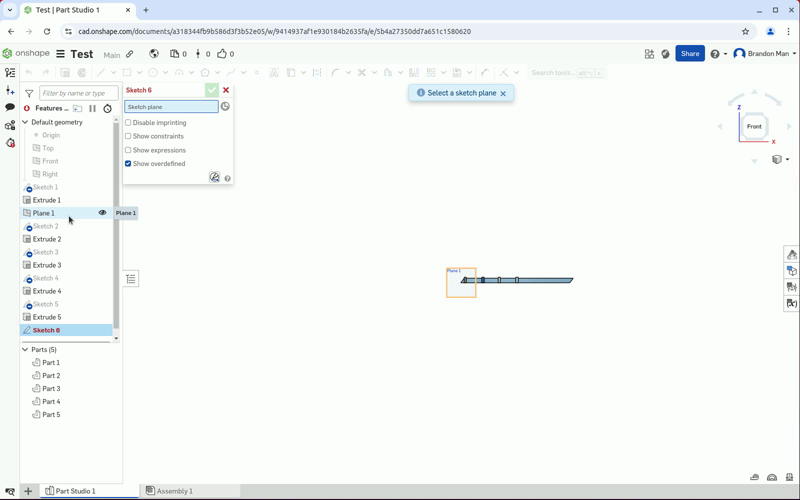
click(69, 215)
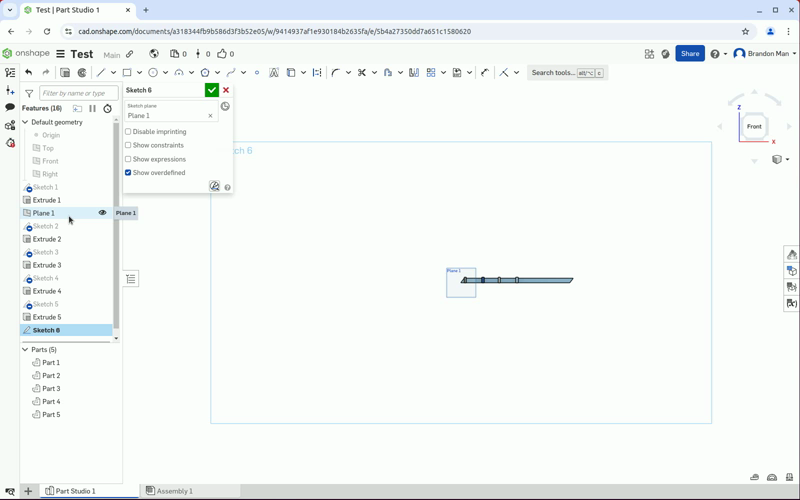
mouse_move(73, 352)
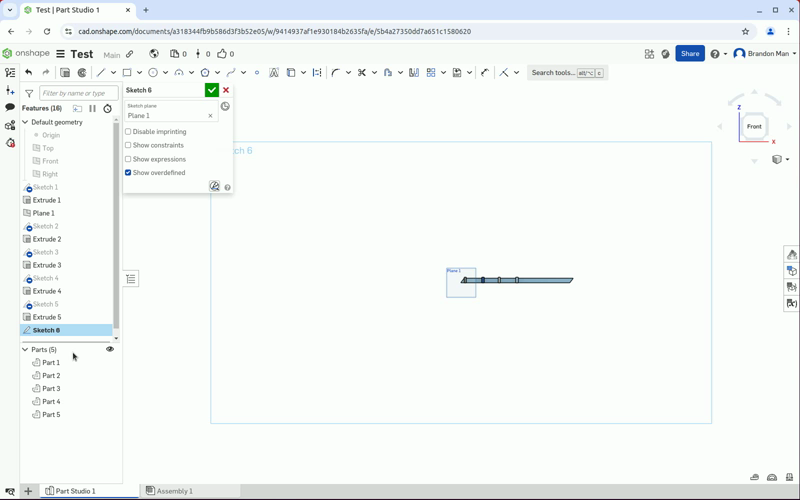
key(y)
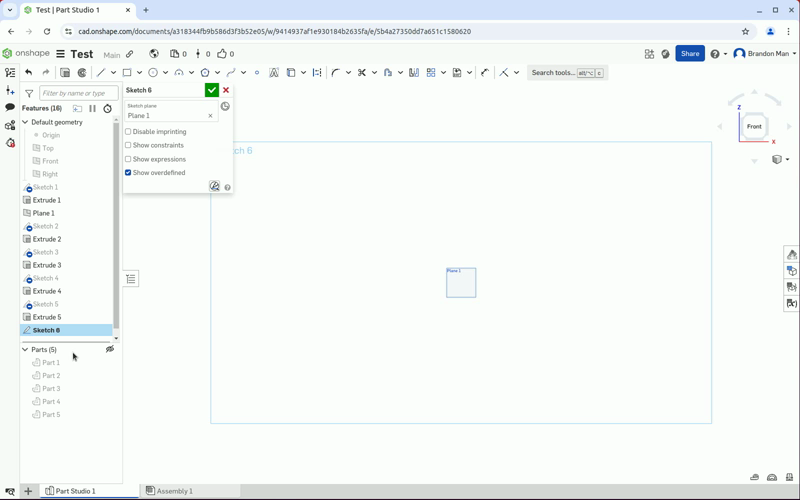
key(l)
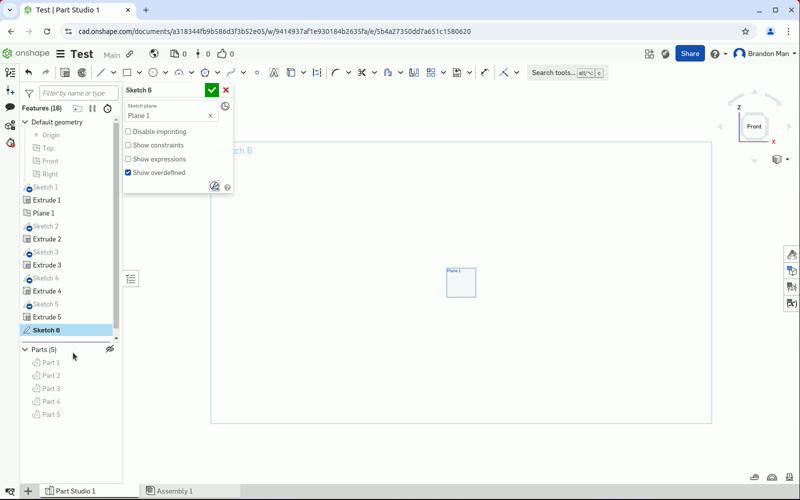
key_down(shift)
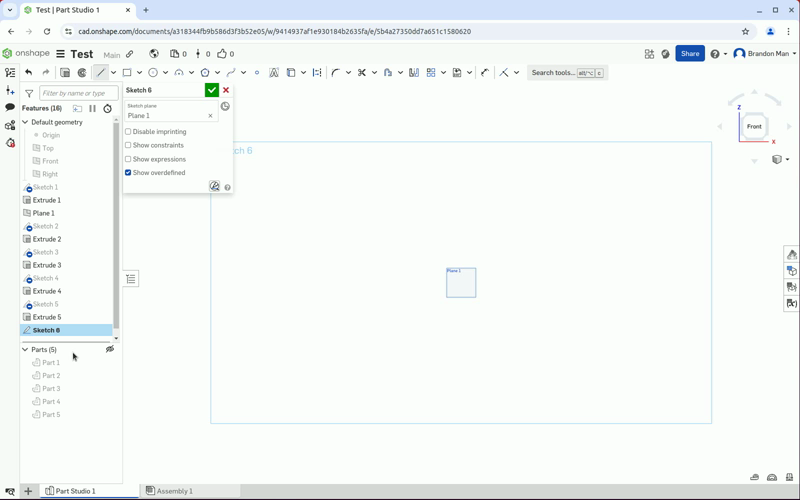
mouse_move(533, 282)
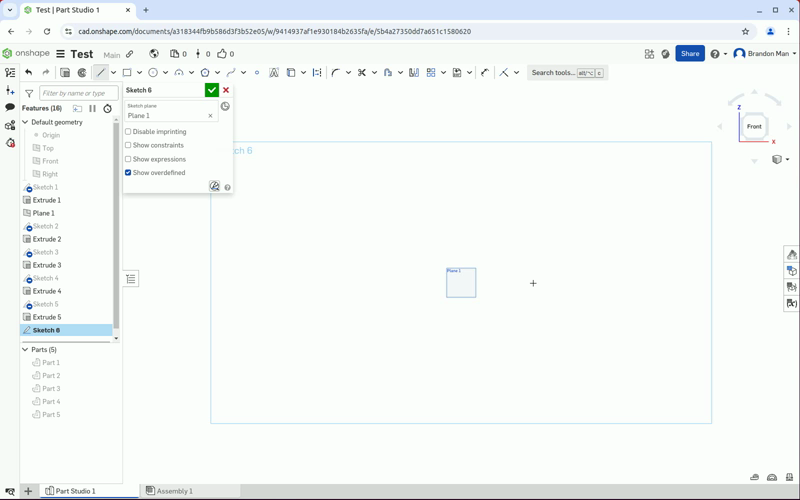
click(533, 282)
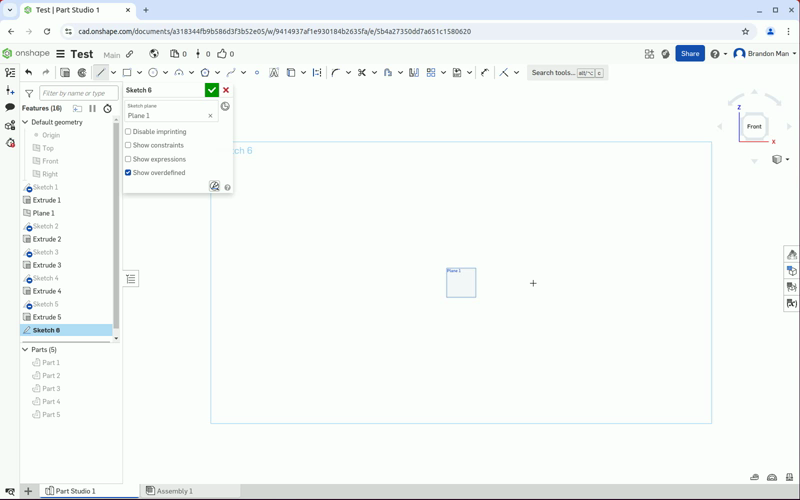
key_up(shift)
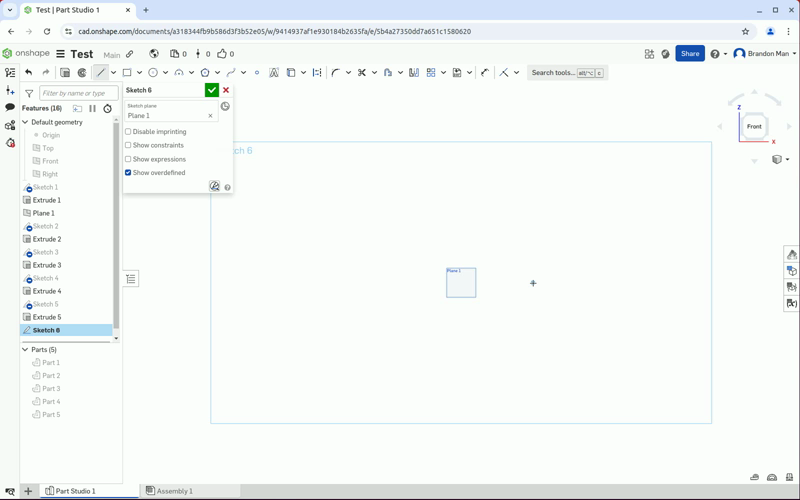
key_down(shift)
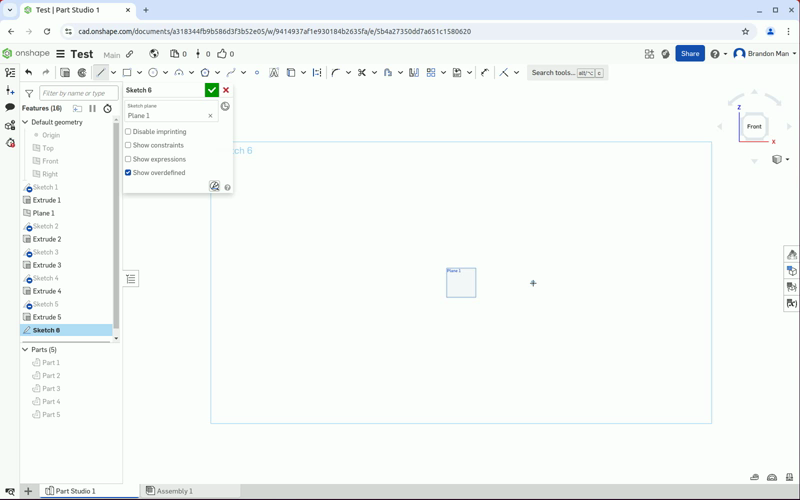
mouse_move(563, 282)
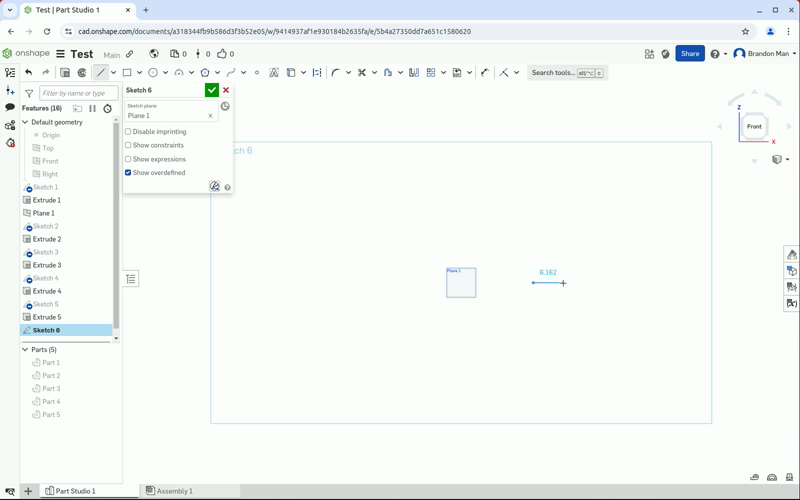
mouse_move(535, 282)
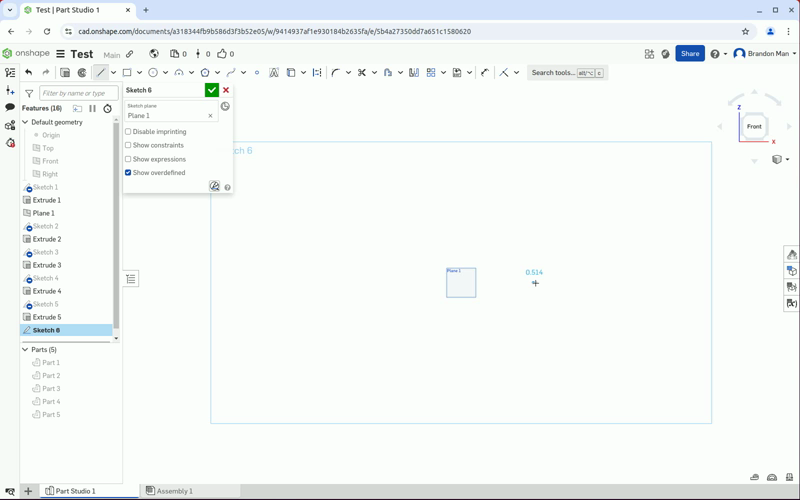
scroll(6)
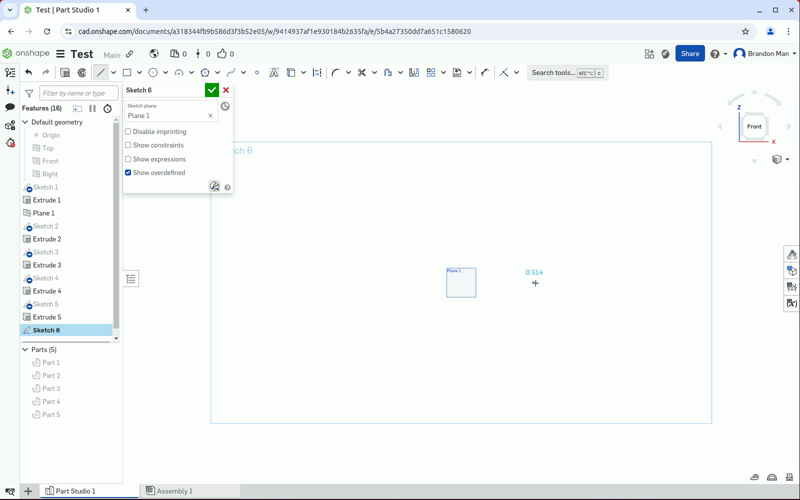
scroll(6)
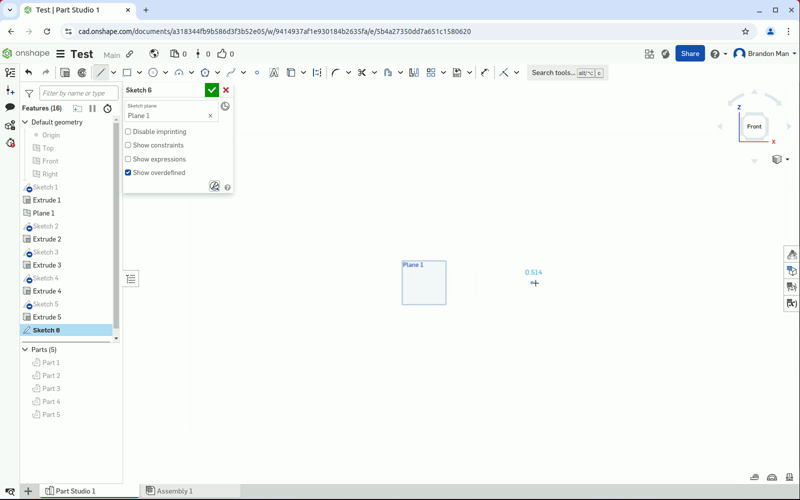
scroll(6)
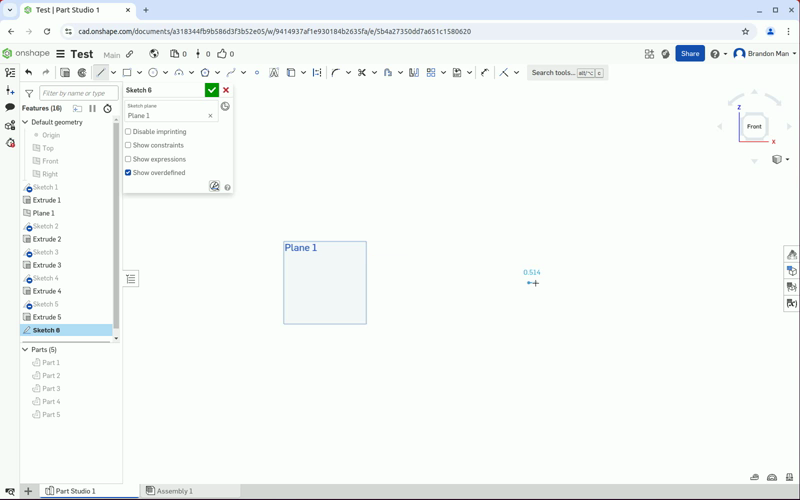
scroll(6)
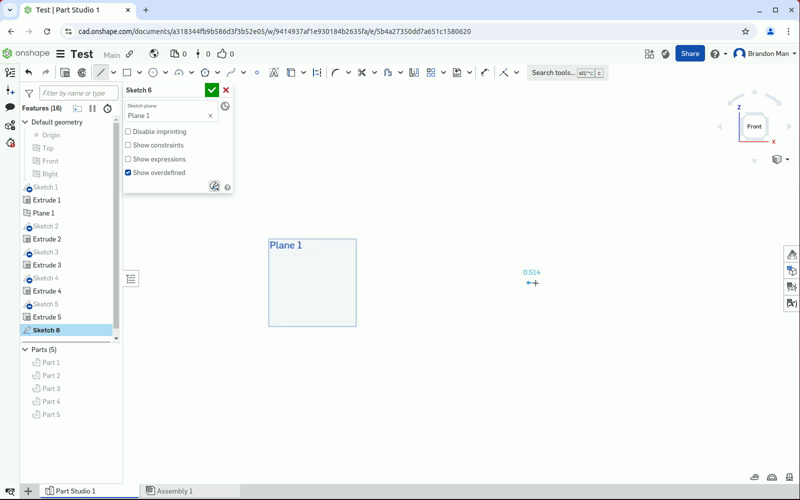
scroll(6)
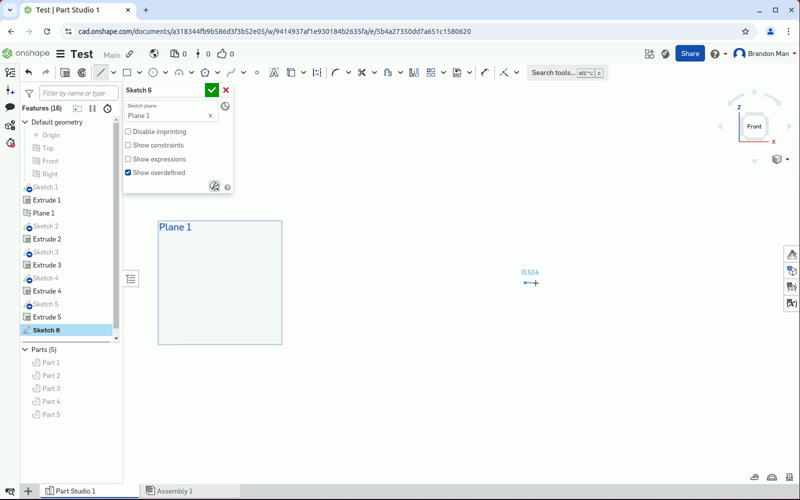
scroll(6)
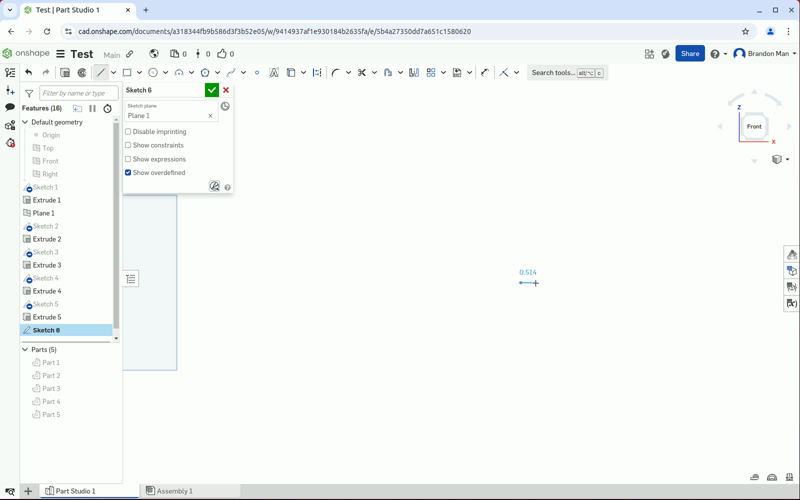
scroll(6)
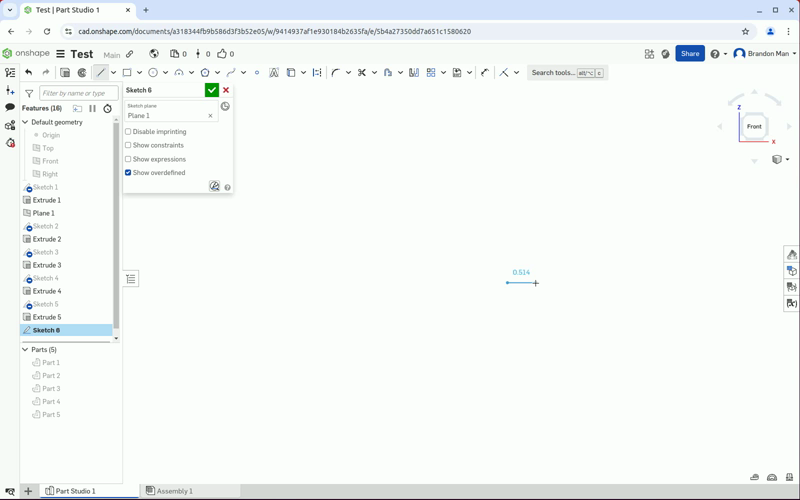
click(535, 282)
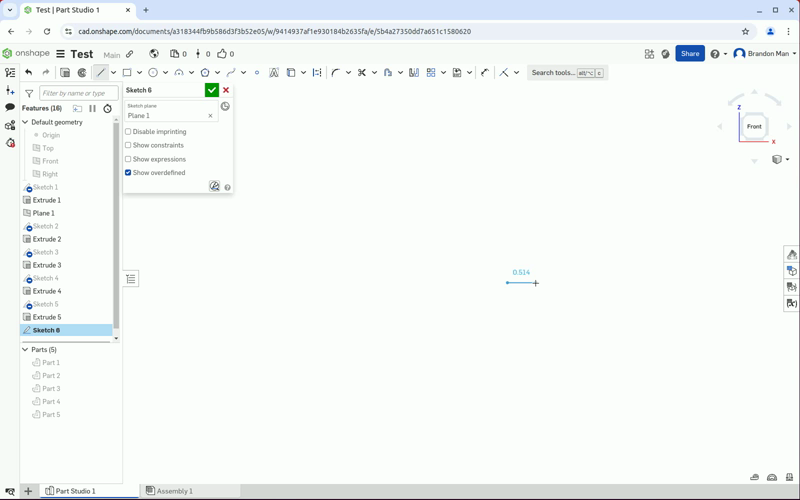
scroll(-6)
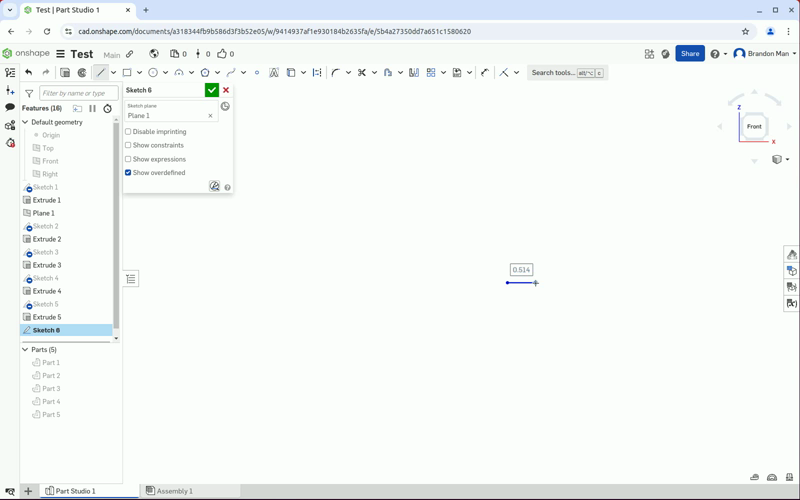
scroll(-6)
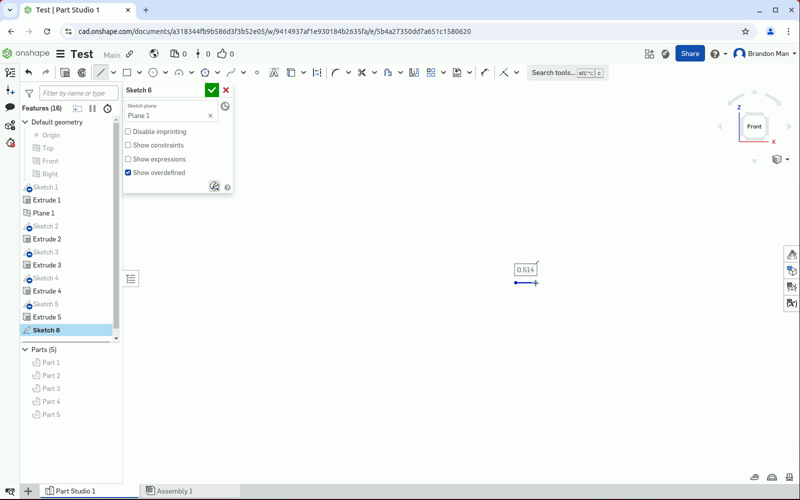
scroll(-6)
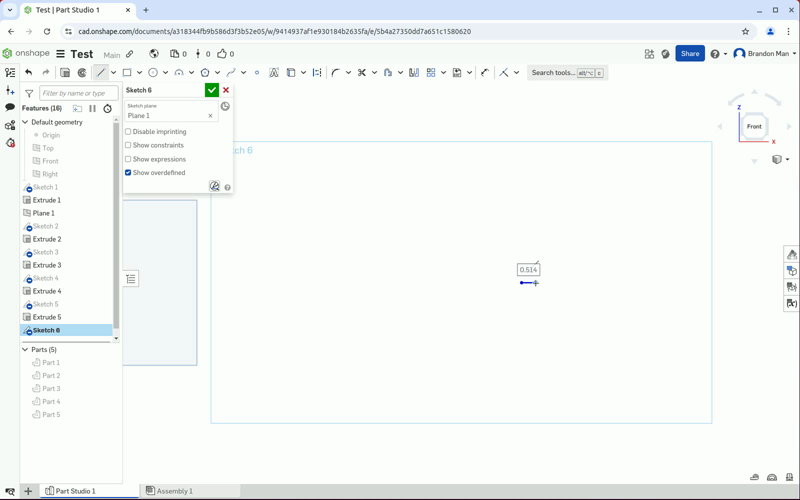
scroll(-6)
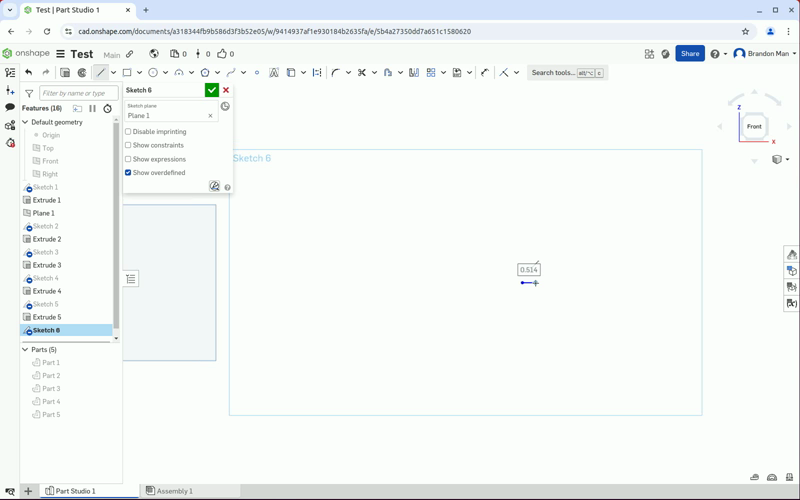
scroll(-6)
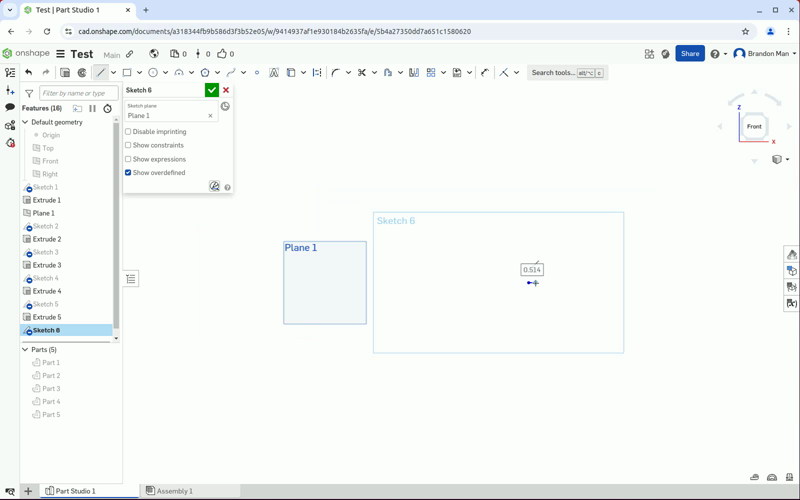
scroll(-6)
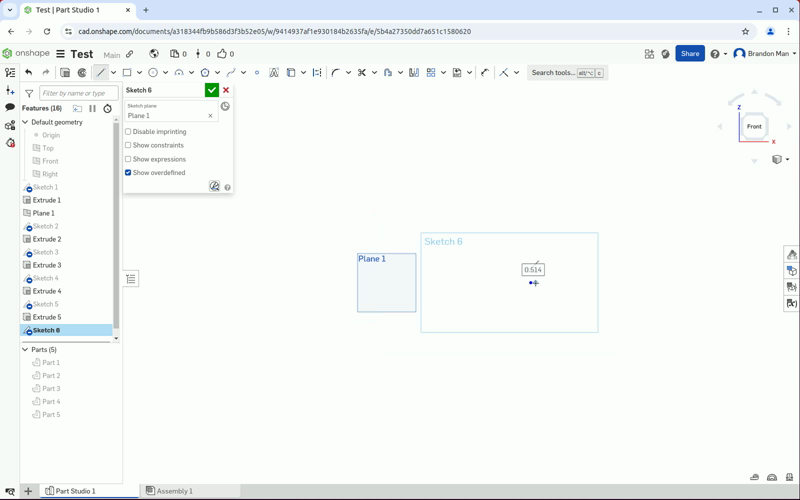
scroll(-6)
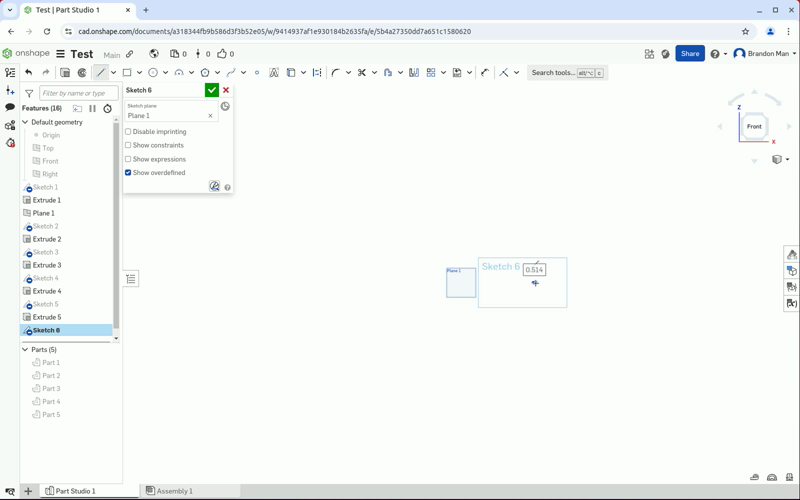
key_up(shift)
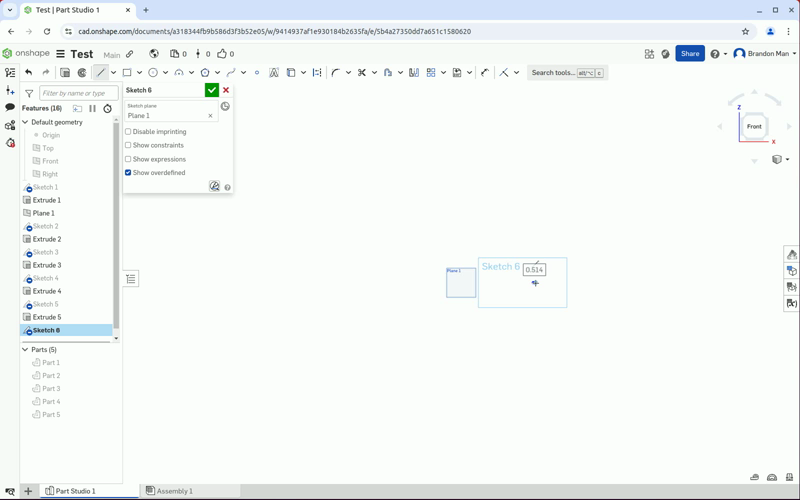
key_down(shift)
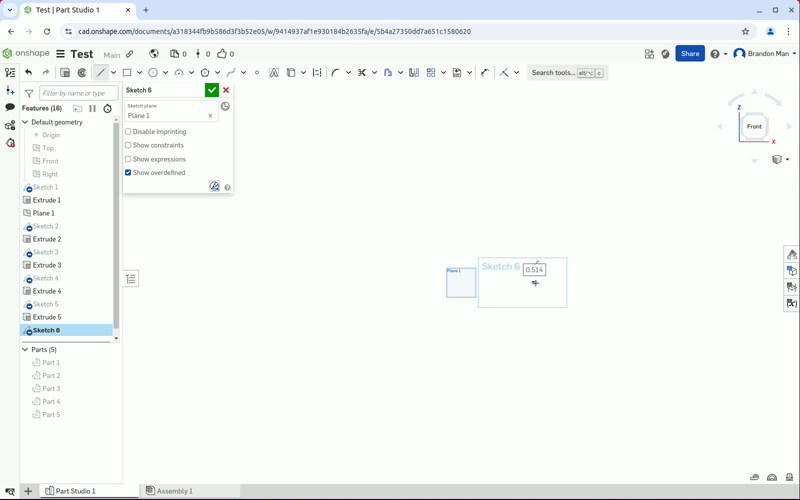
mouse_move(565, 282)
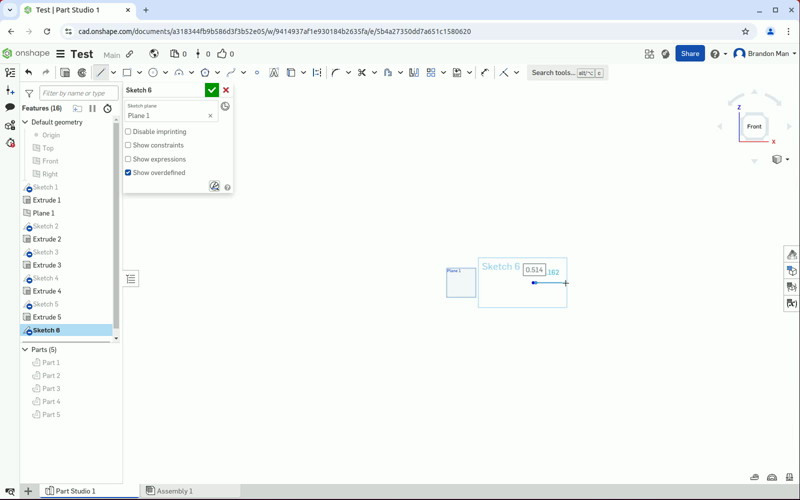
mouse_move(535, 277)
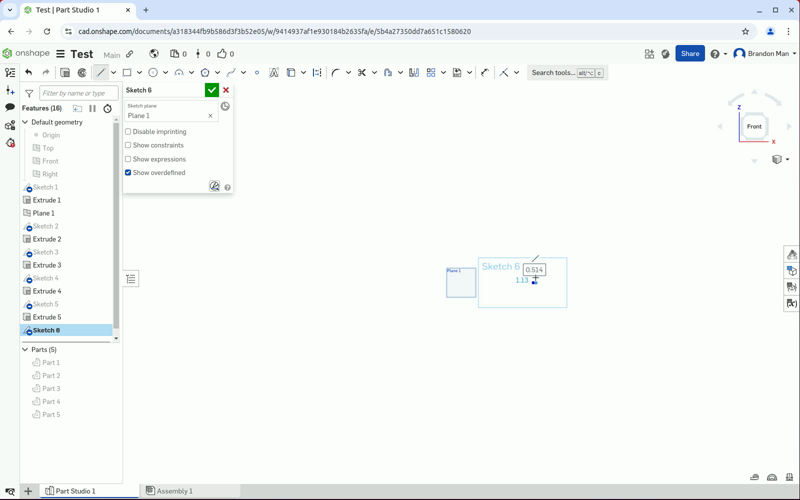
scroll(6)
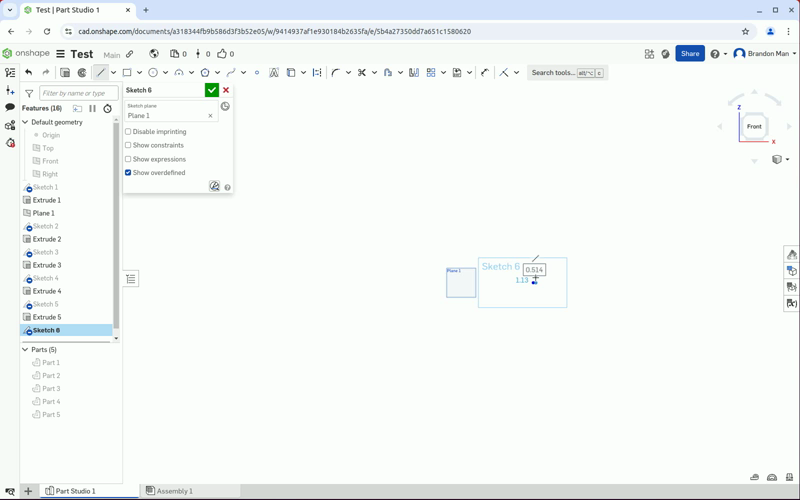
scroll(6)
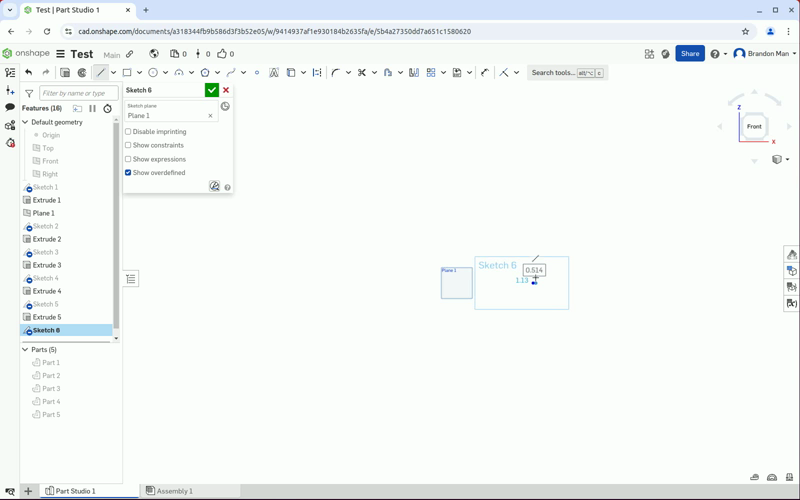
scroll(6)
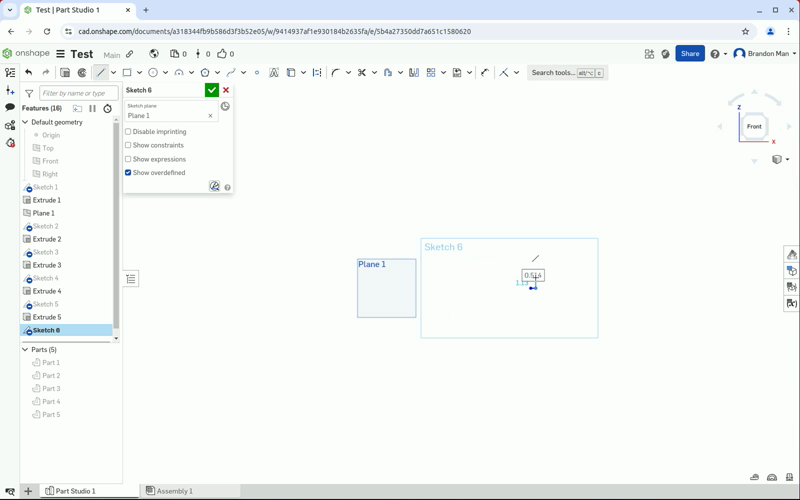
scroll(6)
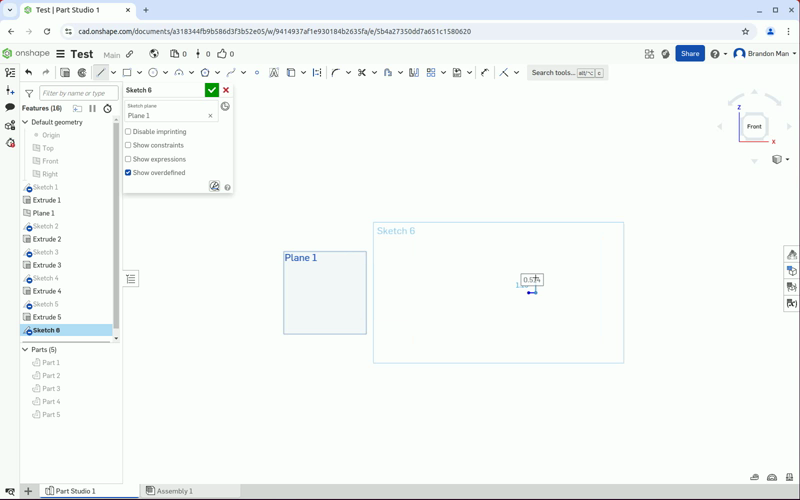
scroll(6)
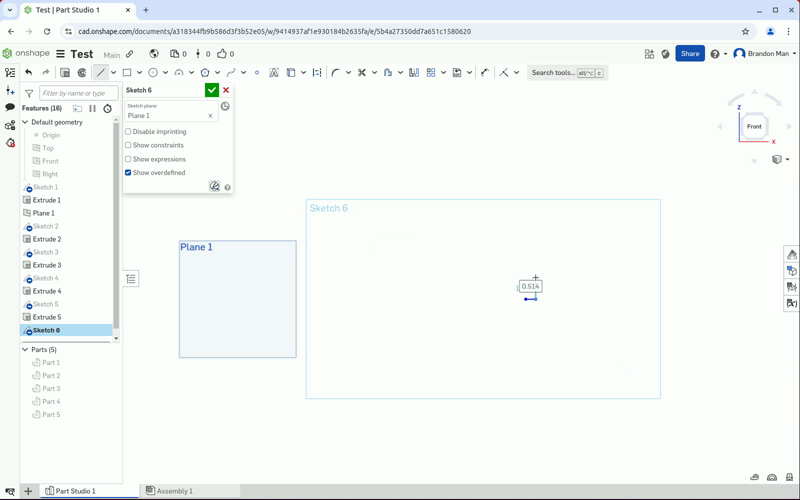
scroll(6)
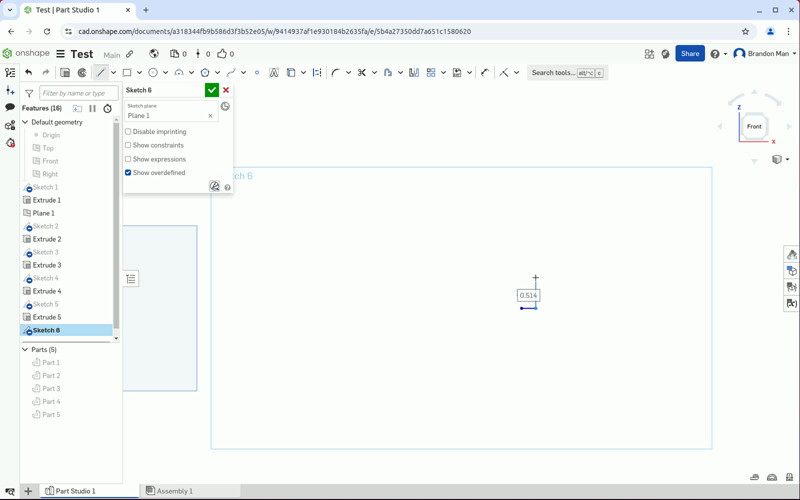
scroll(6)
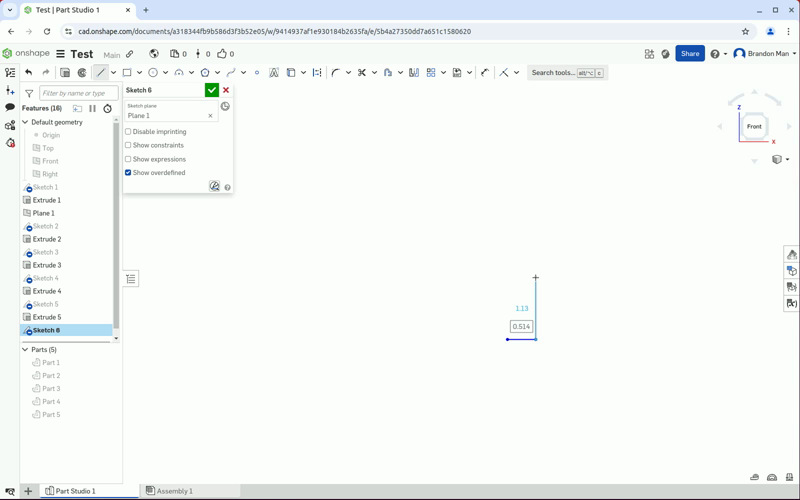
click(535, 277)
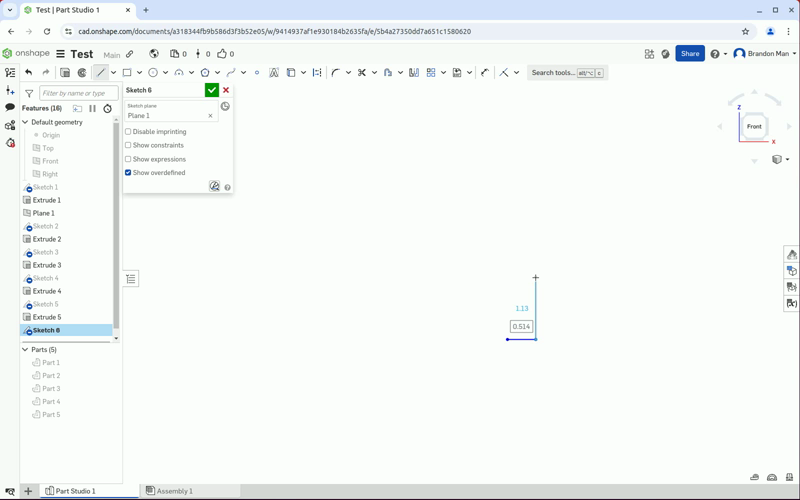
scroll(-6)
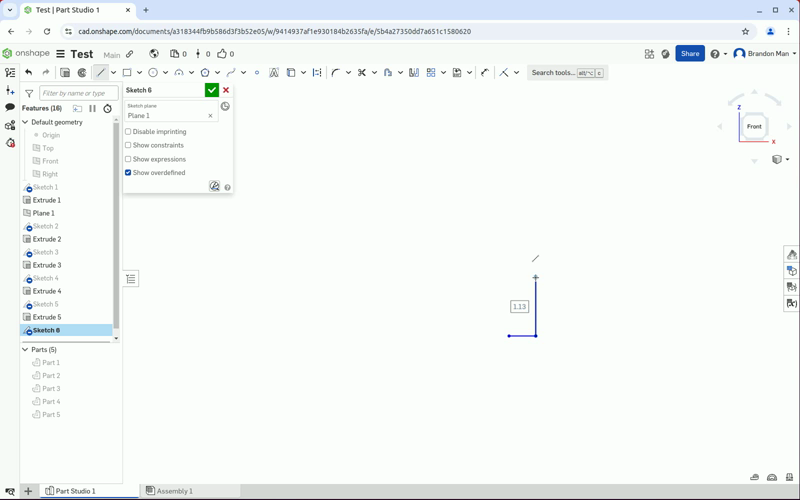
scroll(-6)
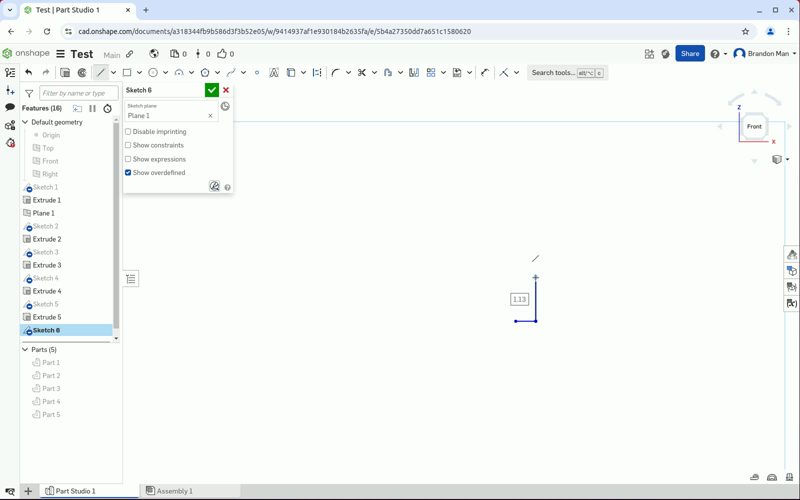
scroll(-6)
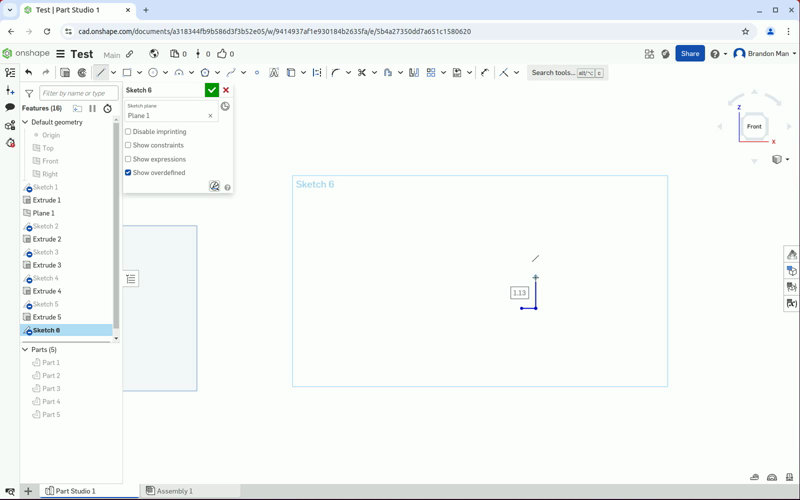
scroll(-6)
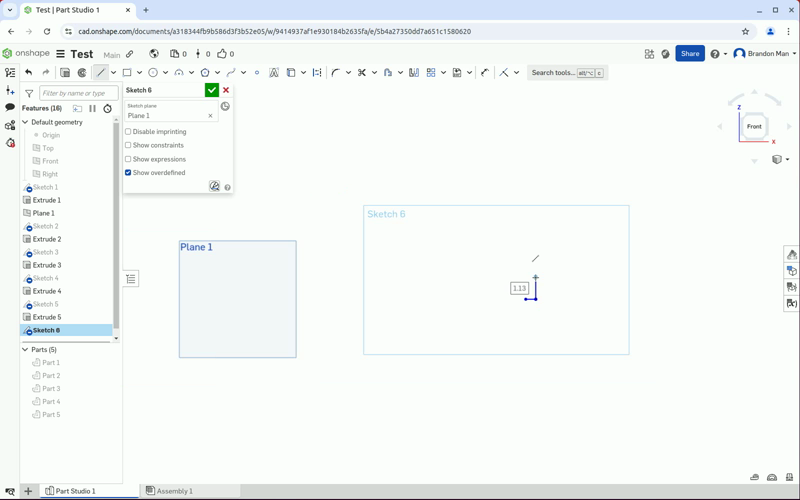
scroll(-6)
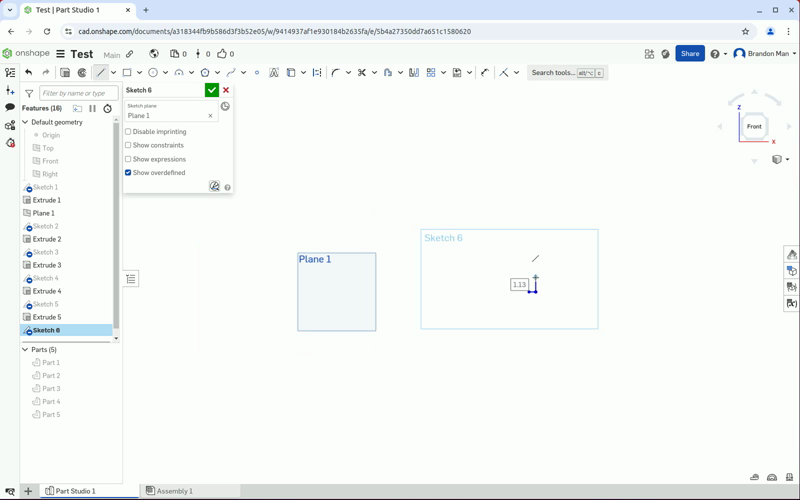
scroll(-6)
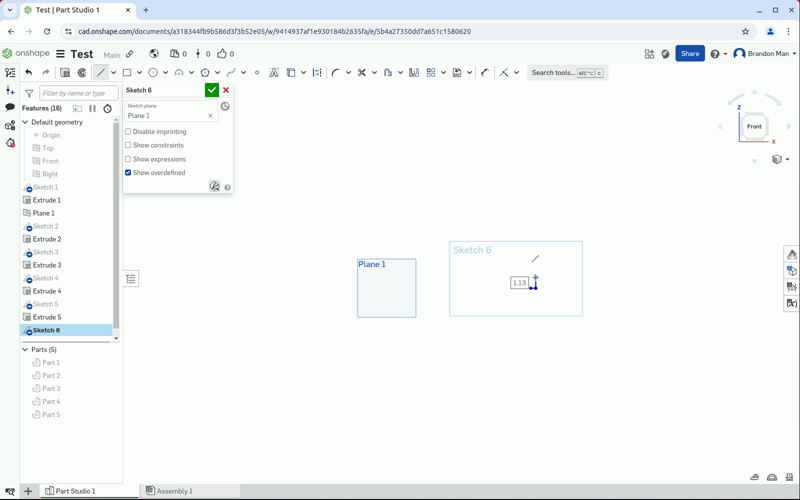
scroll(-6)
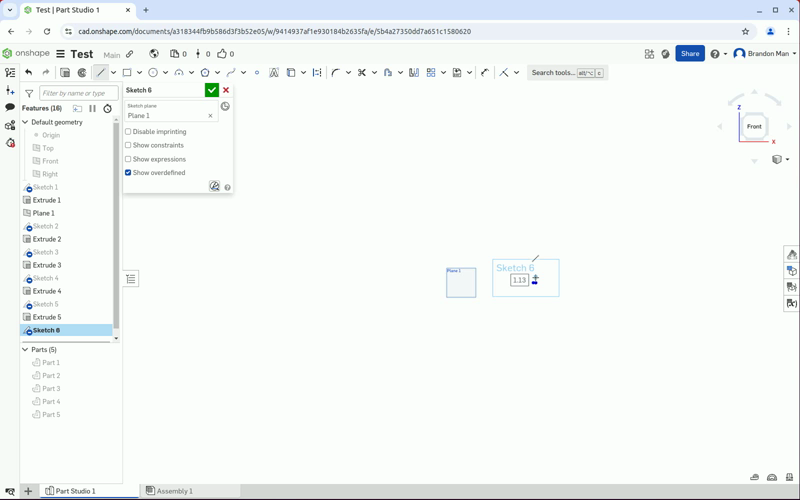
key_up(shift)
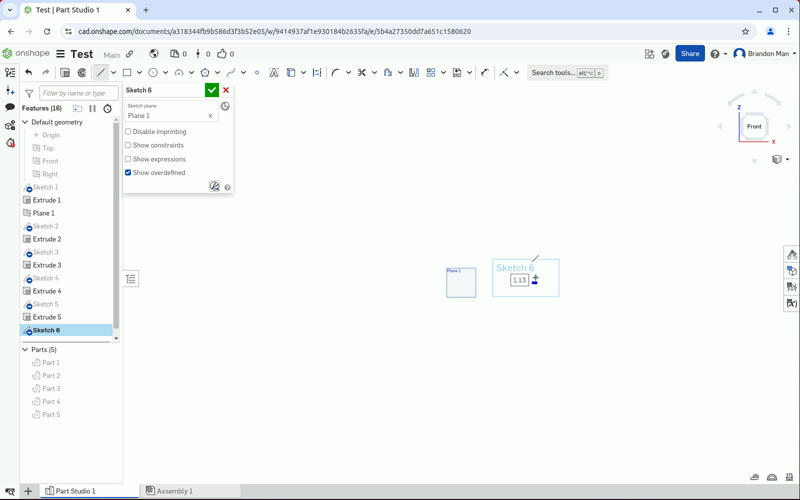
key_down(shift)
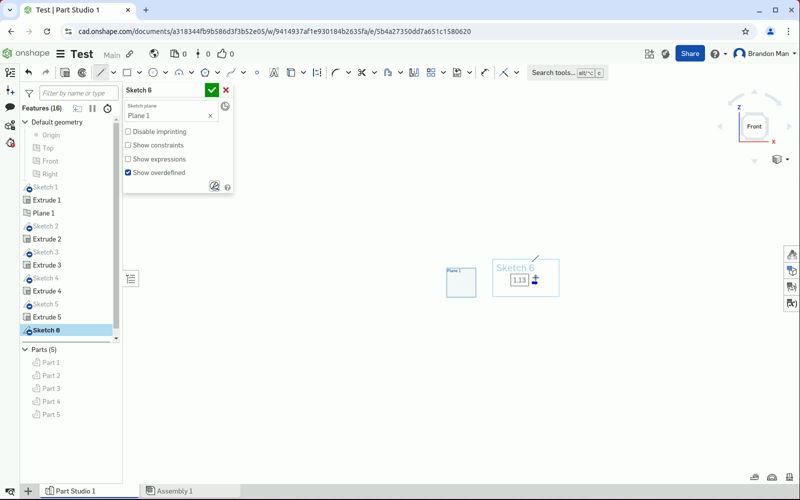
mouse_move(565, 277)
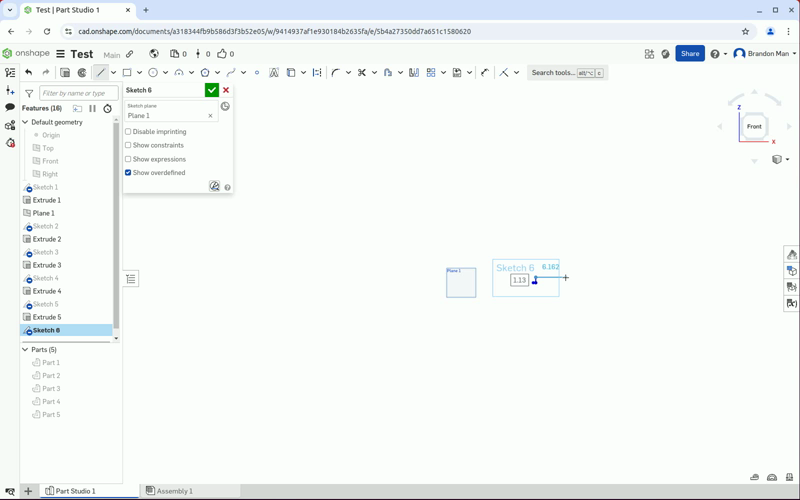
mouse_move(533, 277)
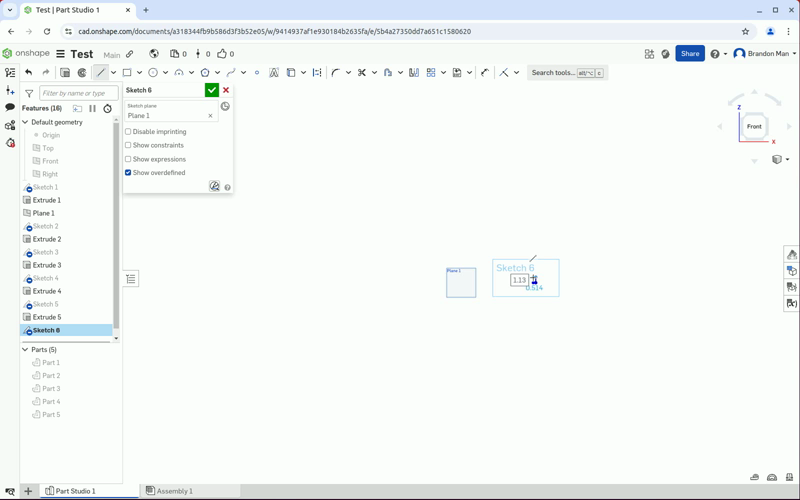
scroll(6)
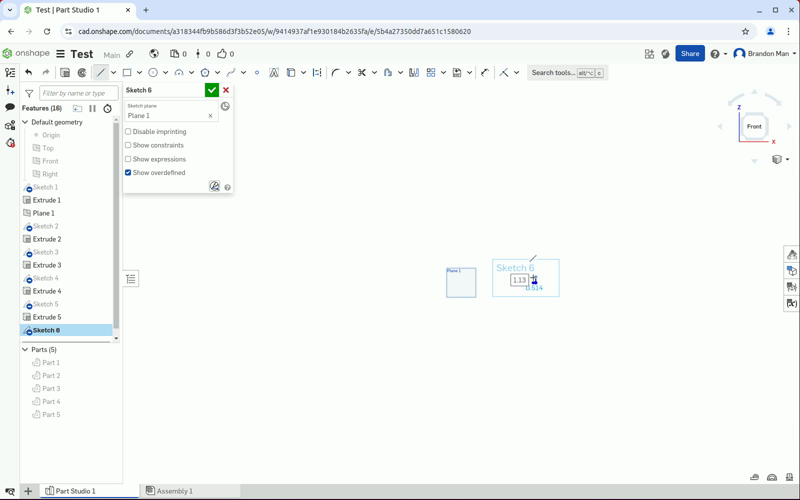
scroll(6)
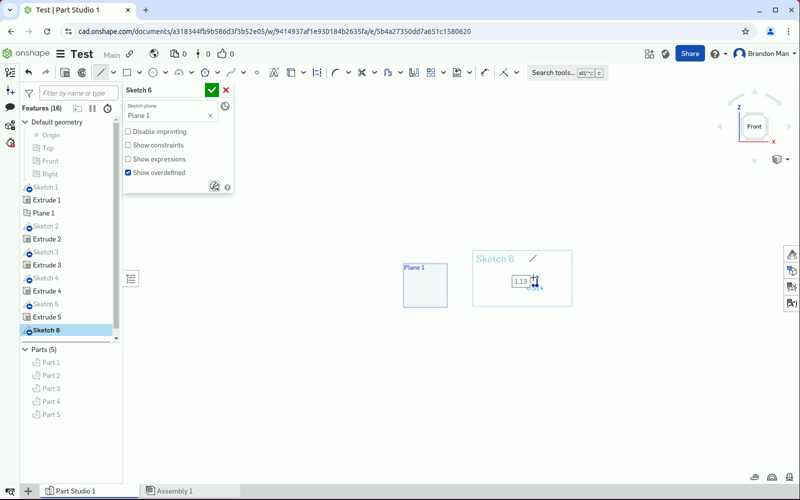
scroll(6)
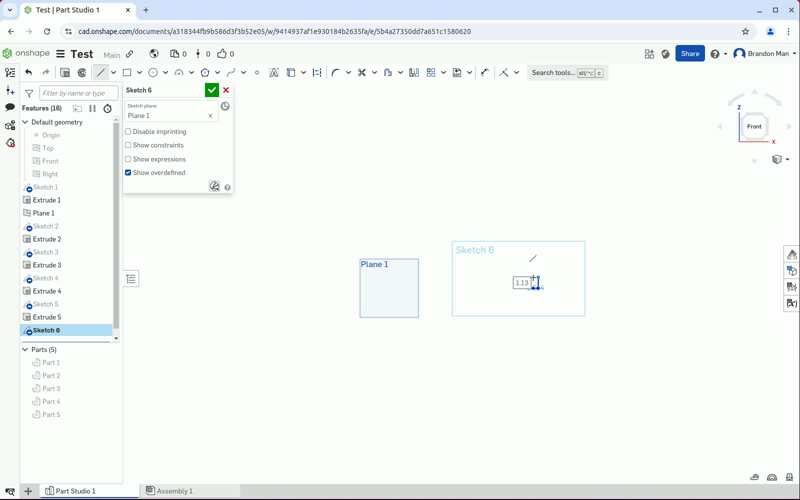
scroll(6)
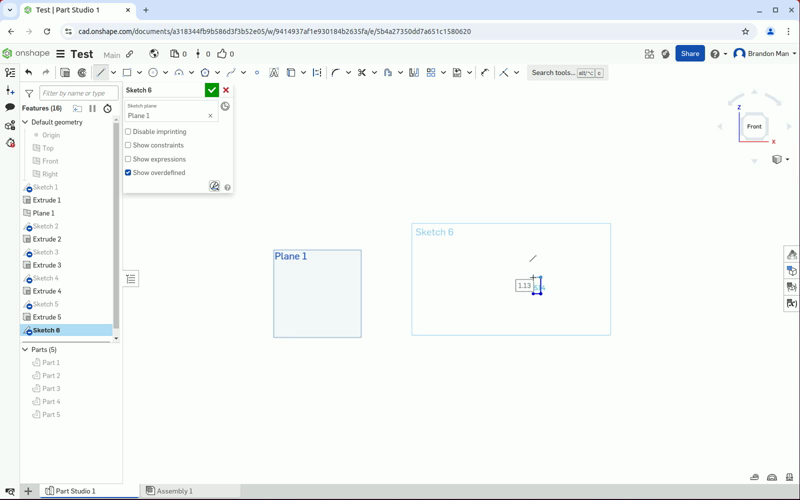
scroll(6)
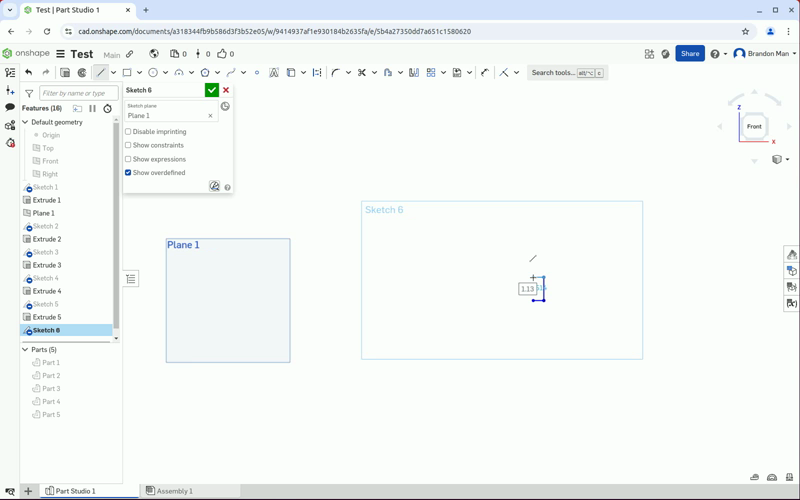
scroll(6)
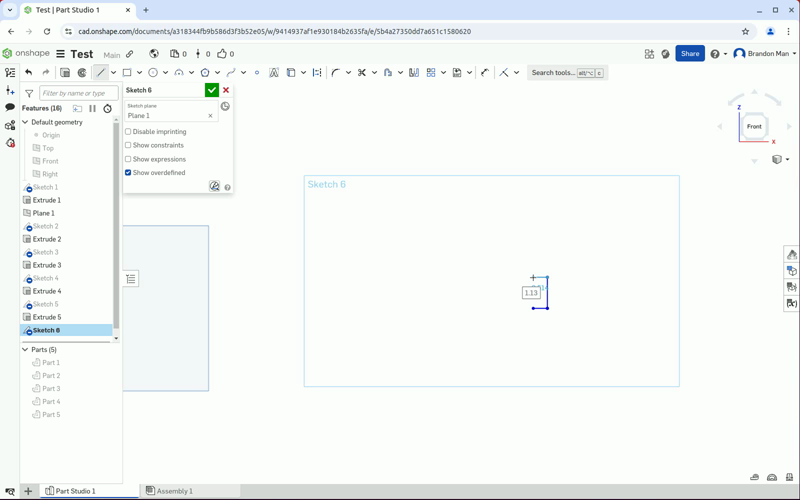
scroll(6)
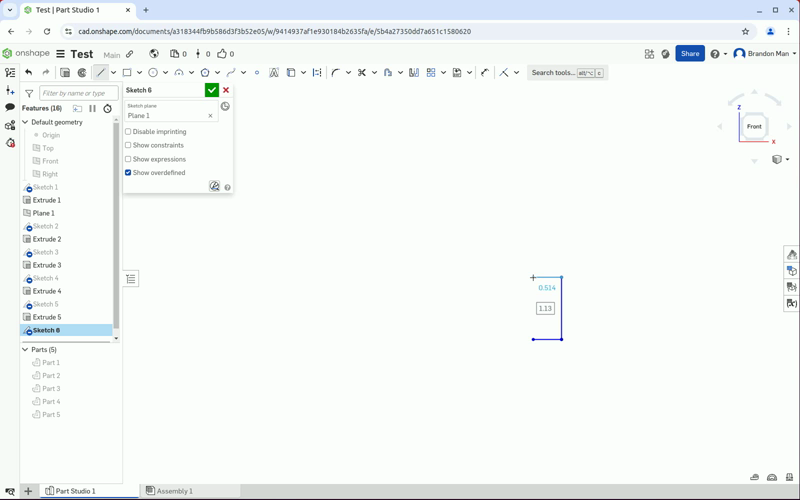
click(533, 277)
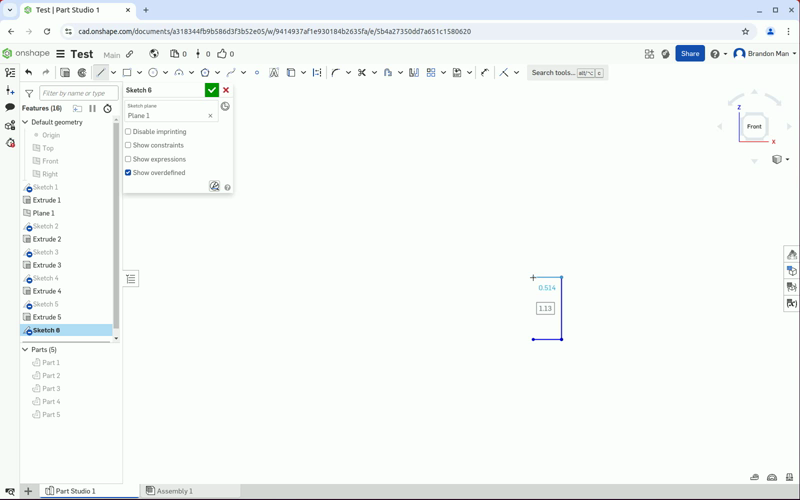
scroll(-6)
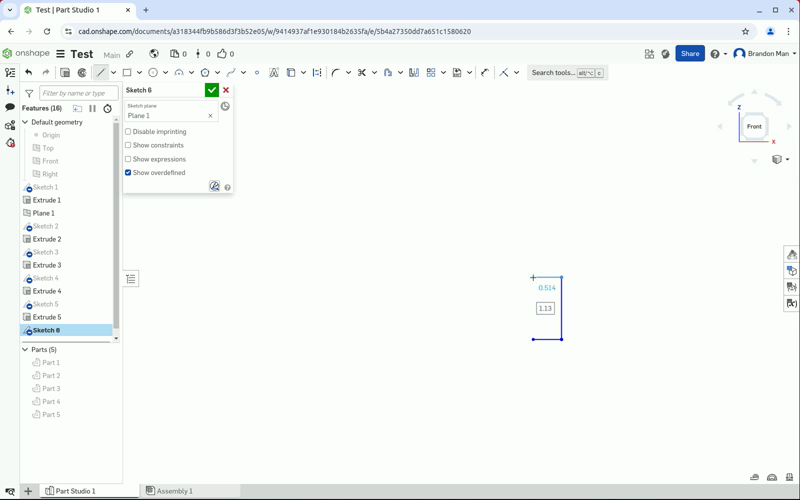
scroll(-6)
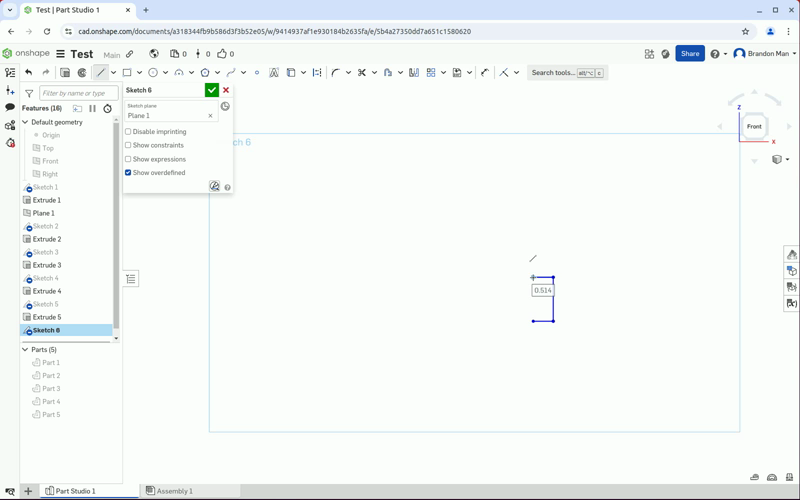
scroll(-6)
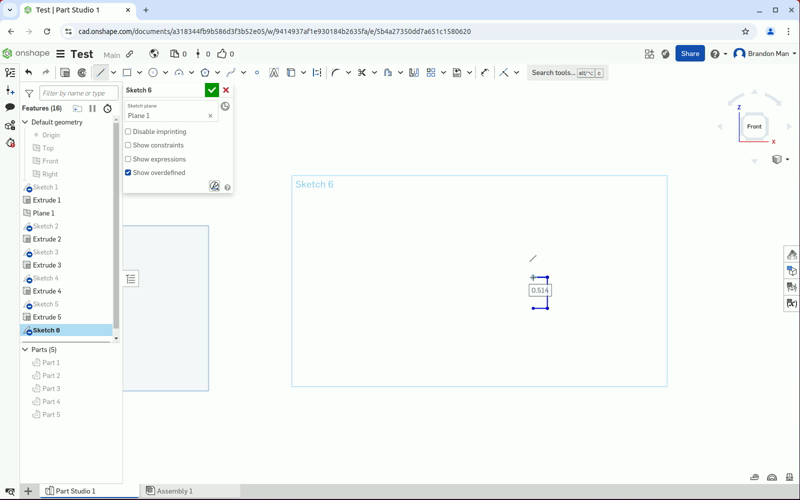
scroll(-6)
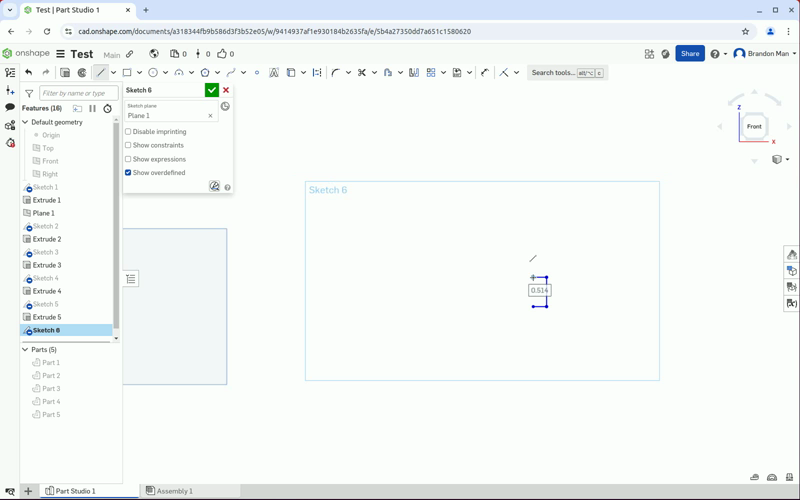
scroll(-6)
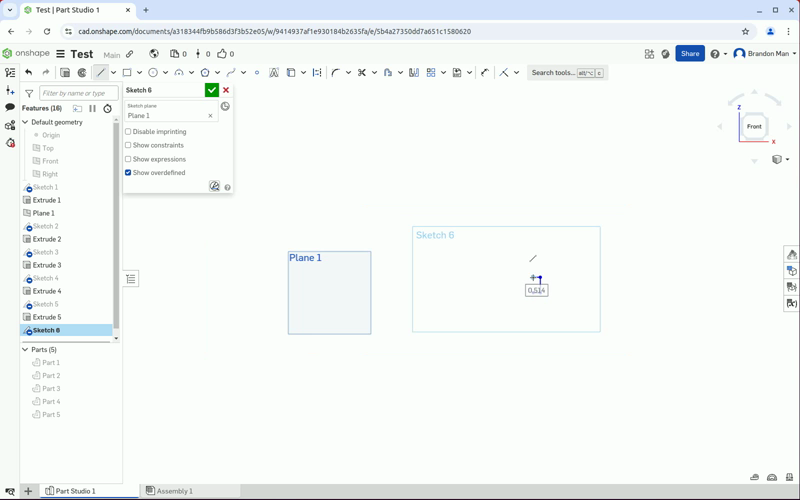
scroll(-6)
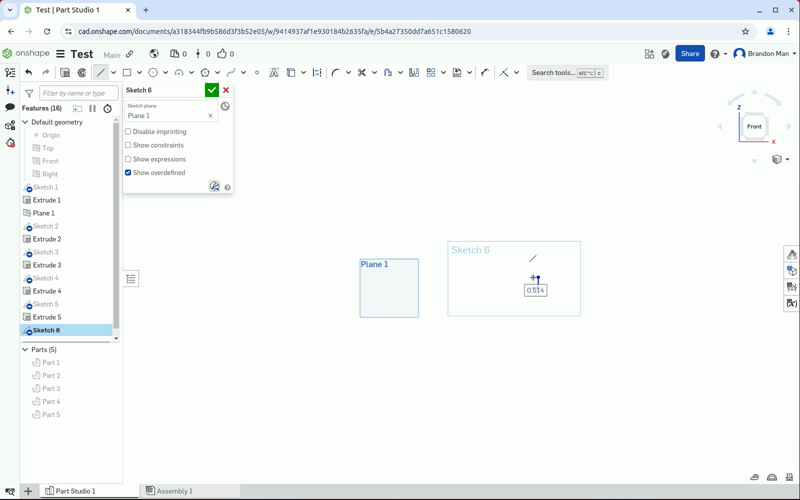
scroll(-6)
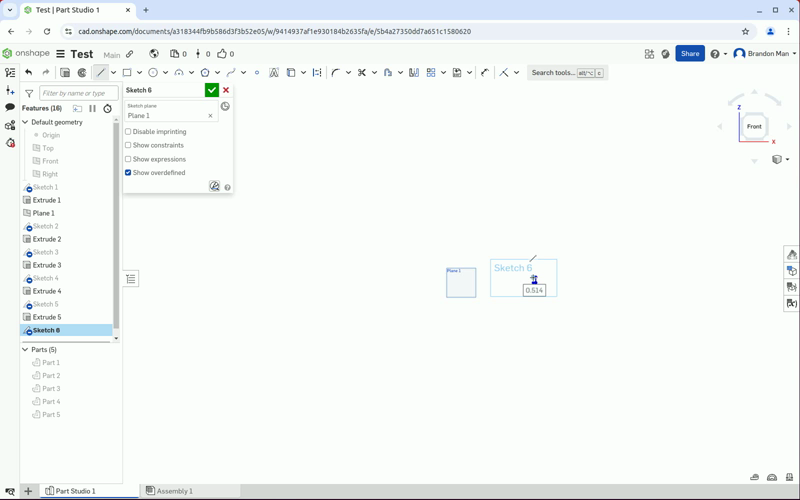
key_up(shift)
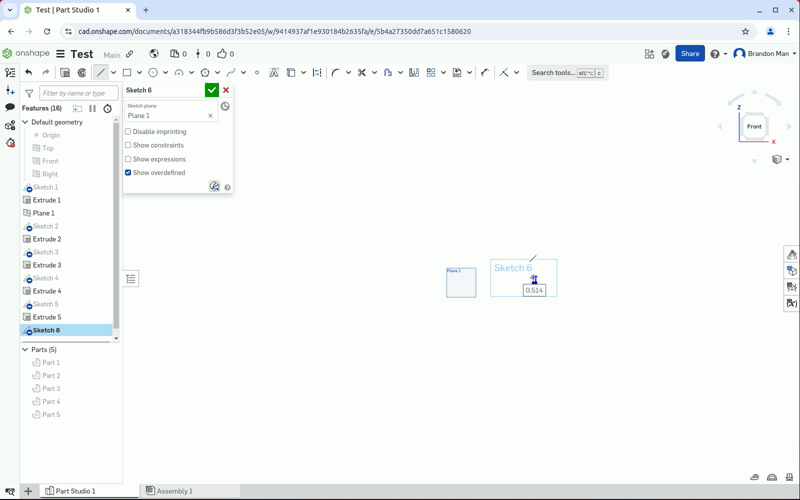
mouse_move(563, 277)
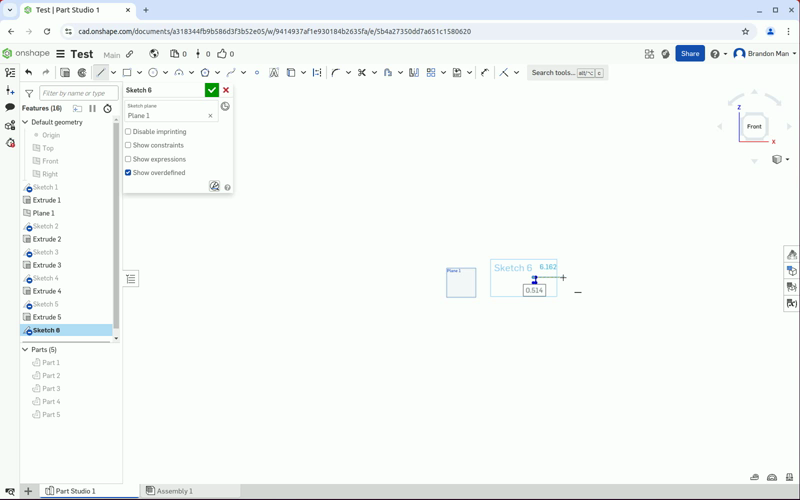
key_down(shift)
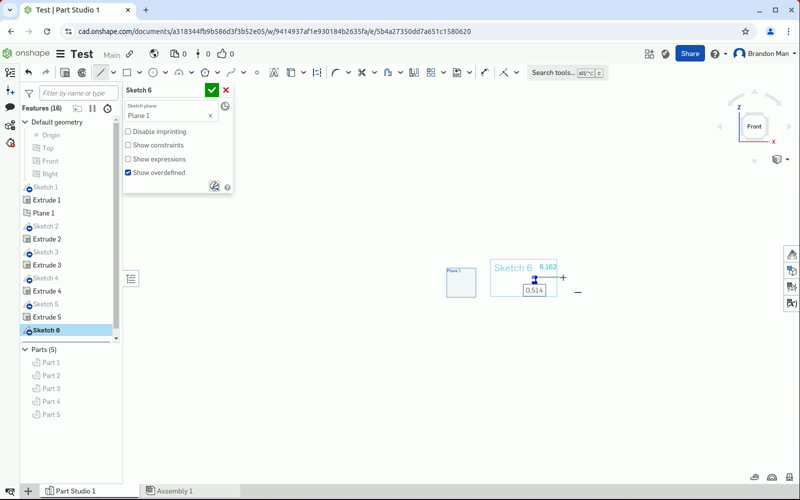
mouse_move(533, 282)
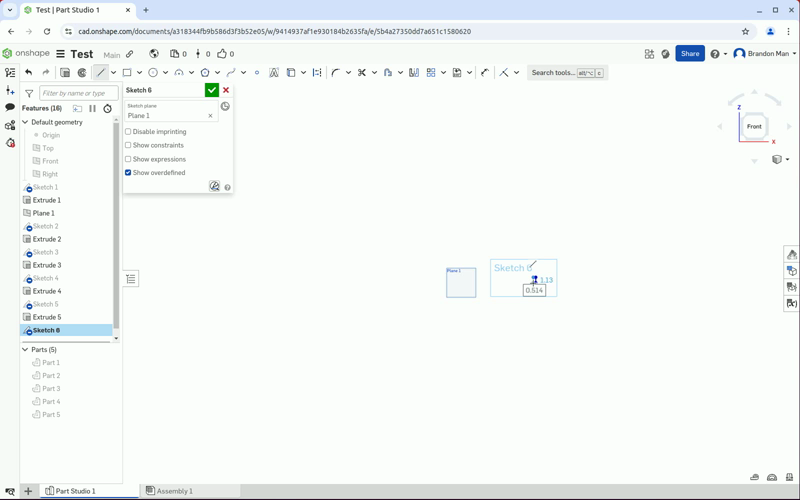
scroll(6)
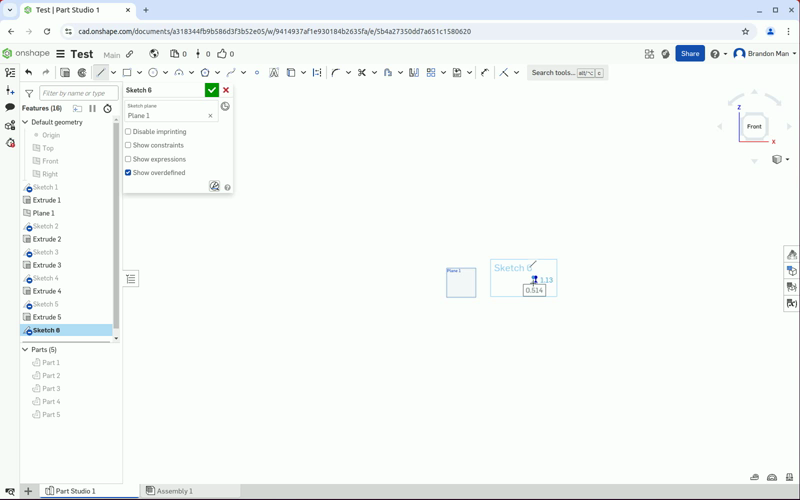
scroll(6)
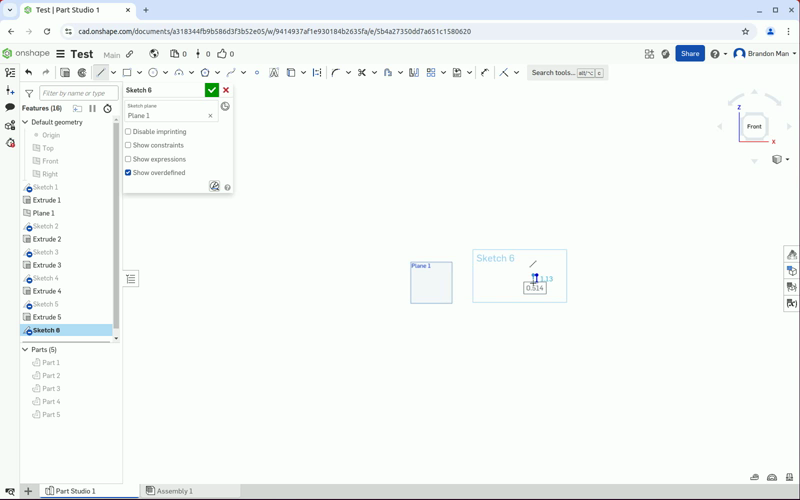
scroll(6)
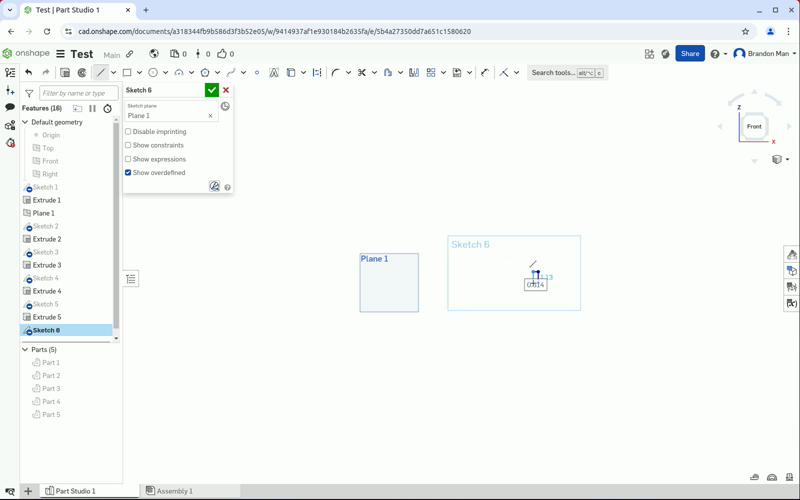
scroll(6)
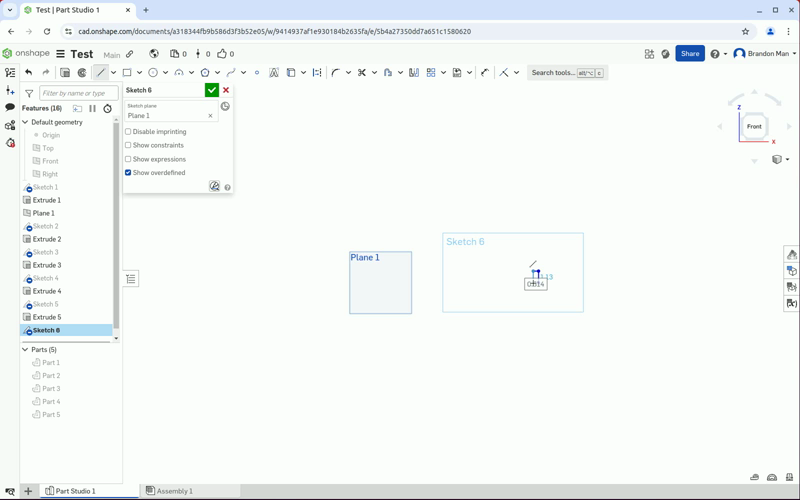
scroll(6)
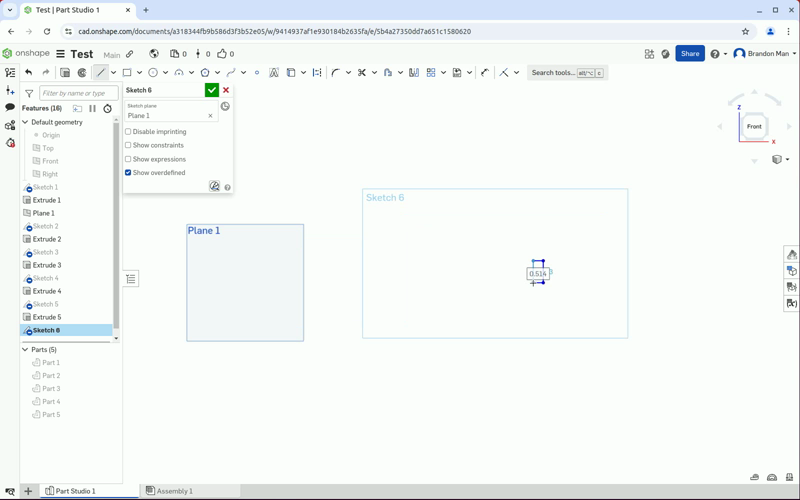
scroll(6)
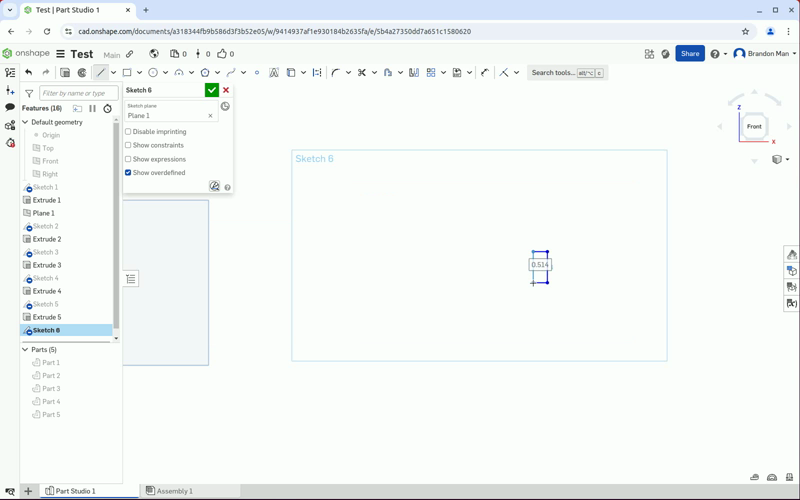
scroll(6)
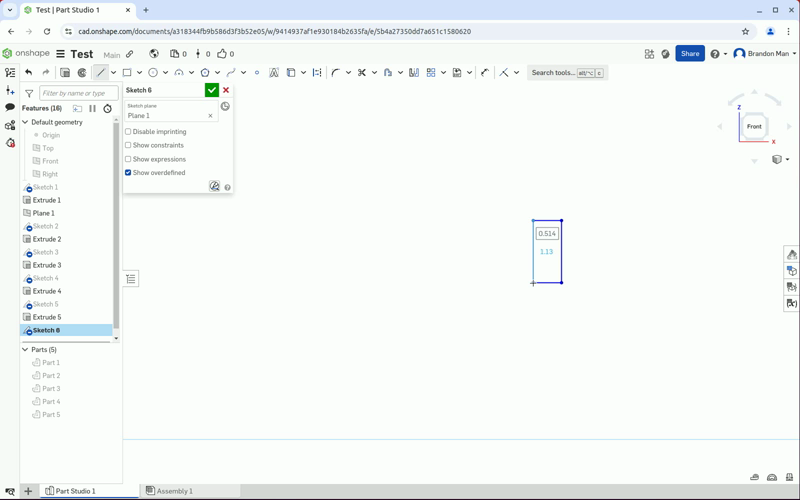
key_up(shift)
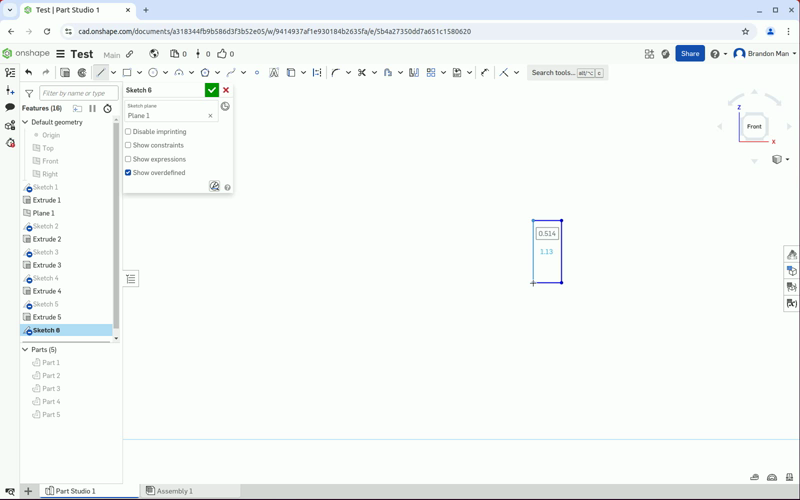
click(533, 282)
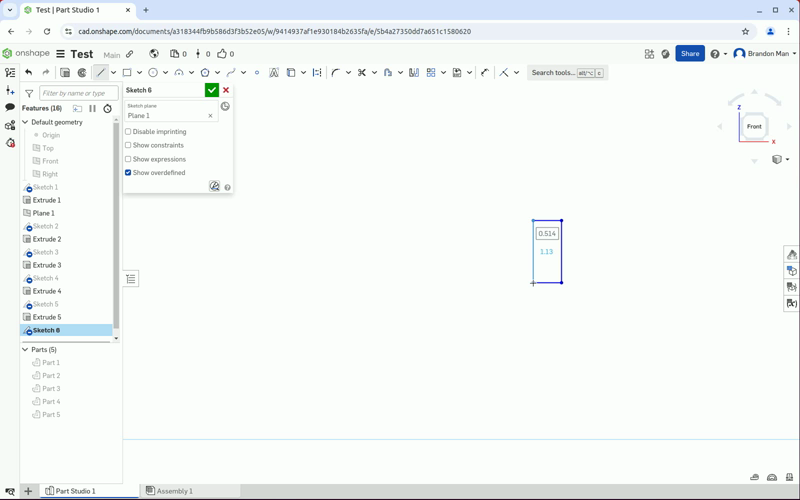
scroll(-6)
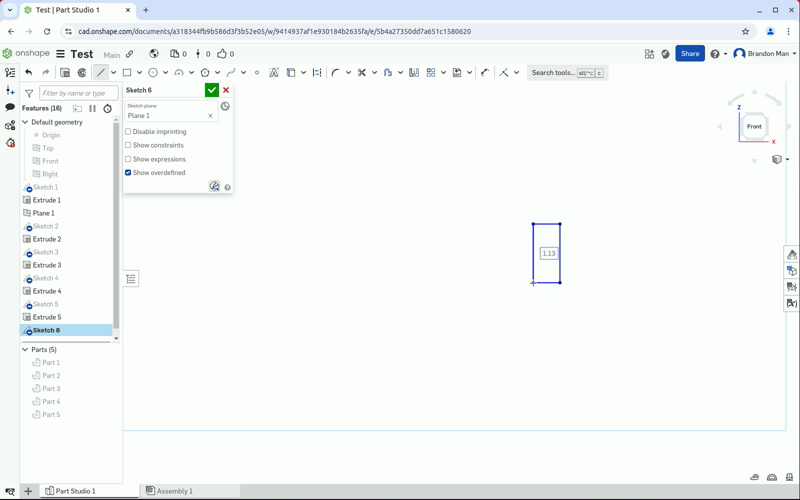
scroll(-6)
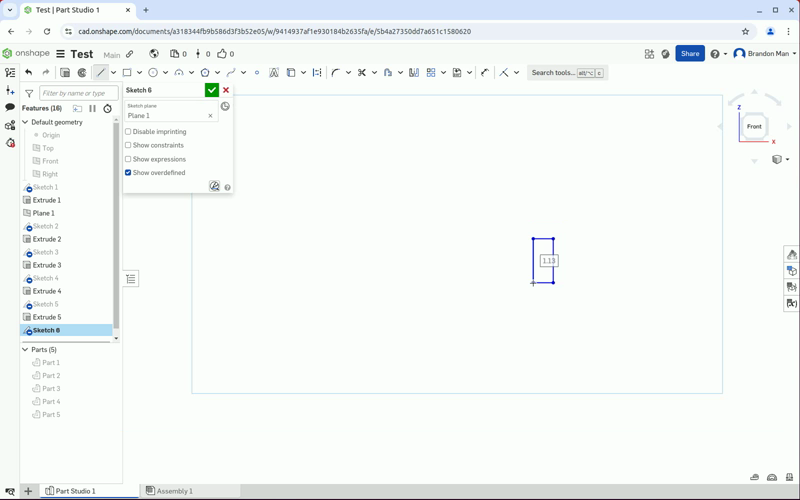
scroll(-6)
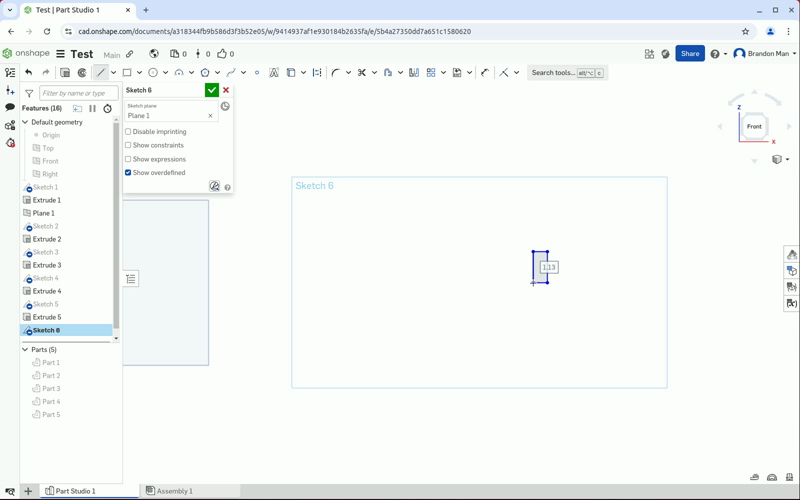
scroll(-6)
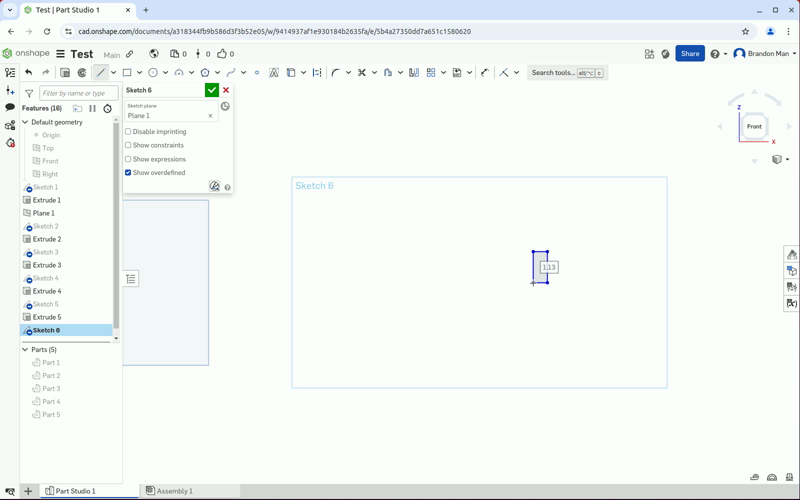
scroll(-6)
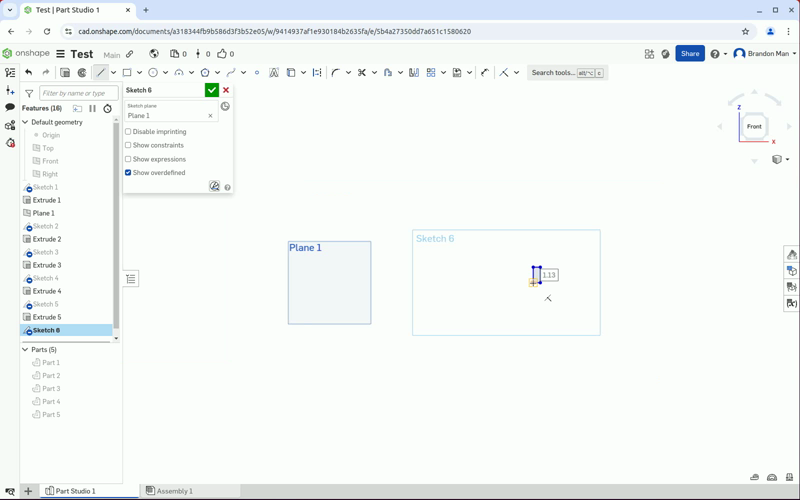
scroll(-6)
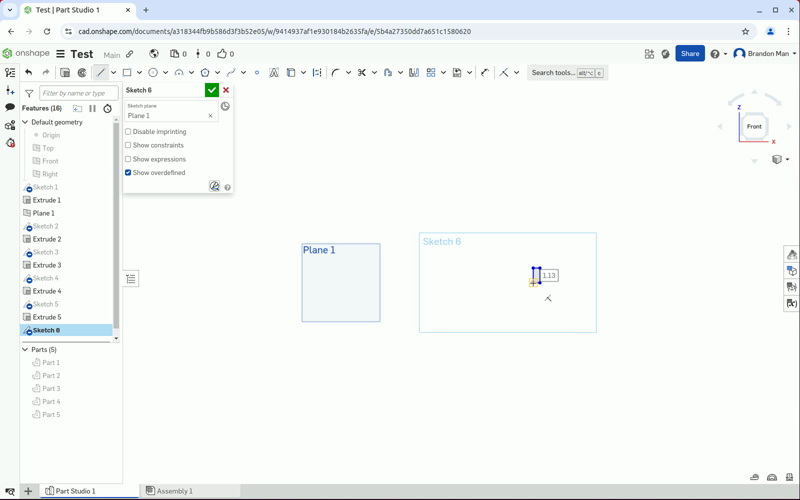
scroll(-6)
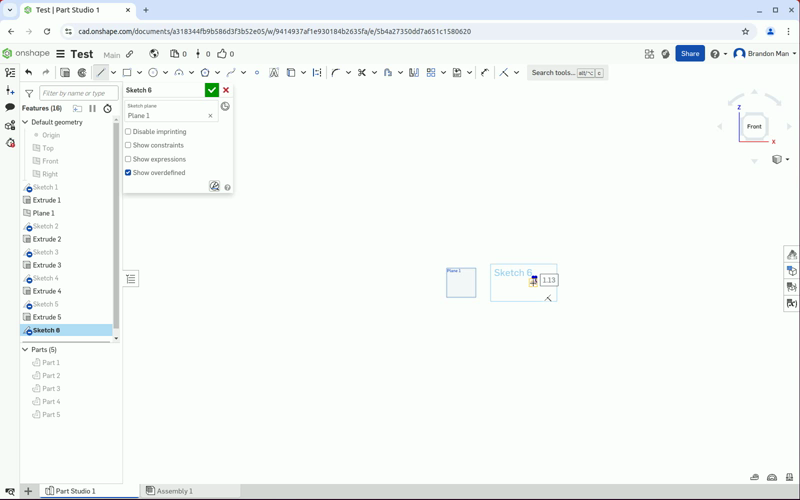
key(esc)
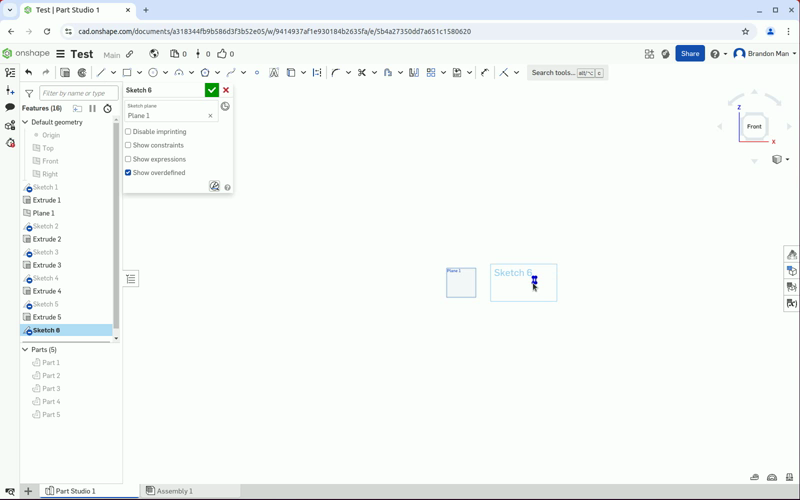
mouse_move(535, 280)
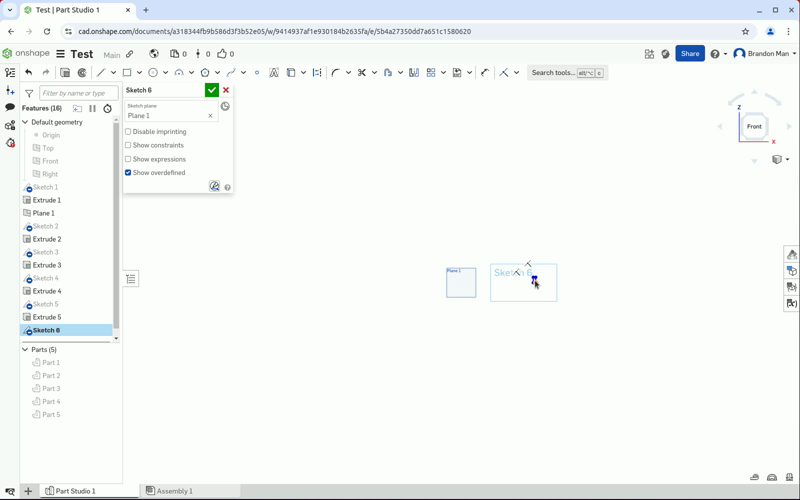
scroll(6)
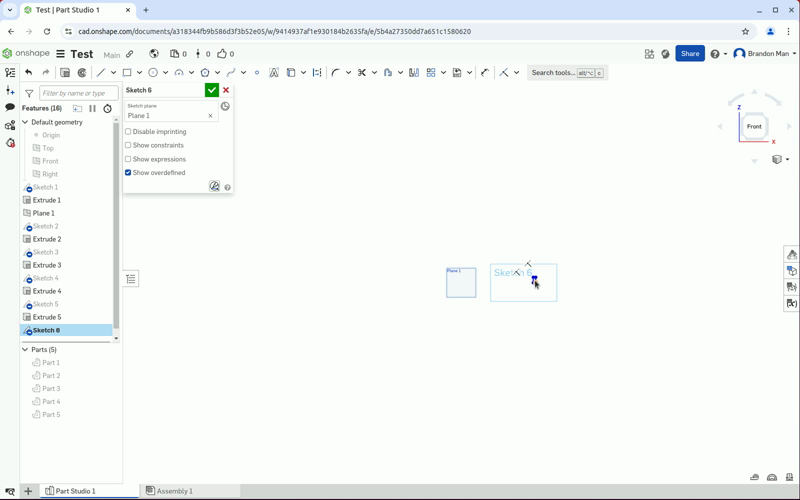
scroll(6)
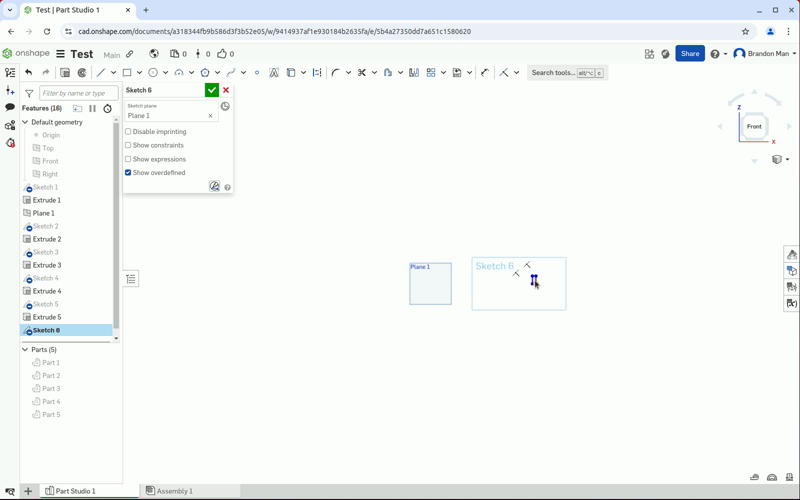
scroll(6)
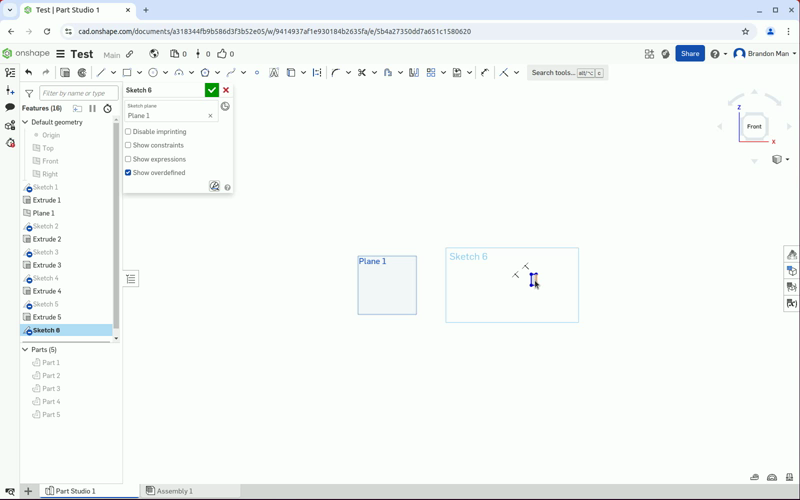
scroll(6)
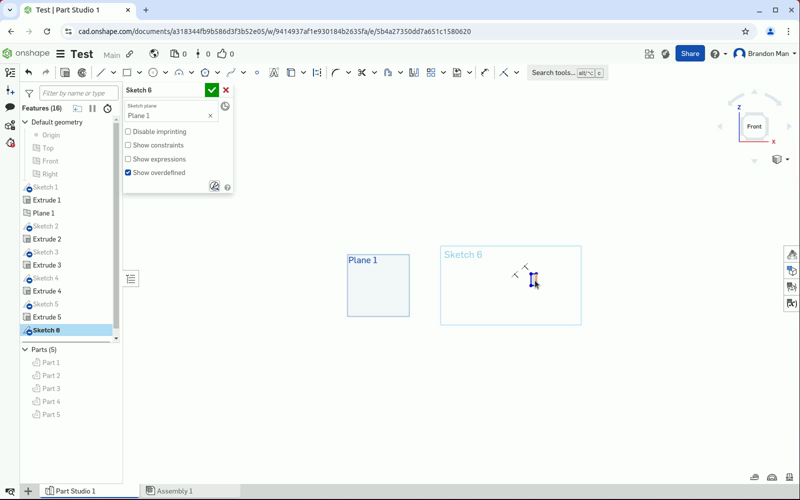
scroll(6)
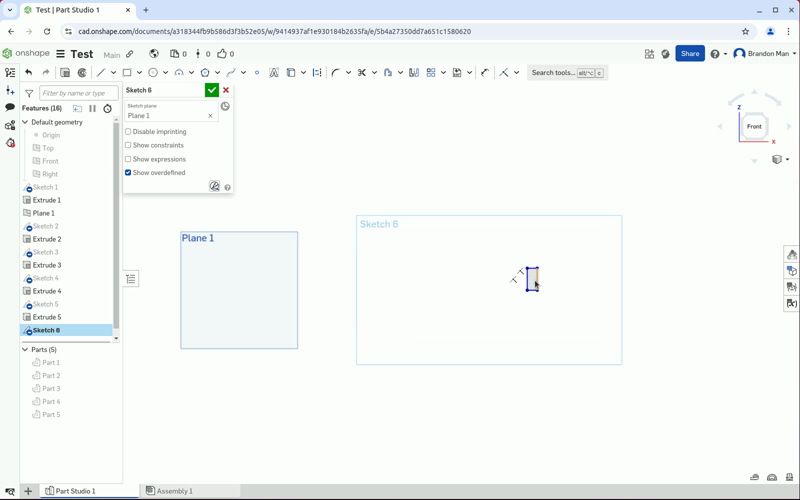
scroll(6)
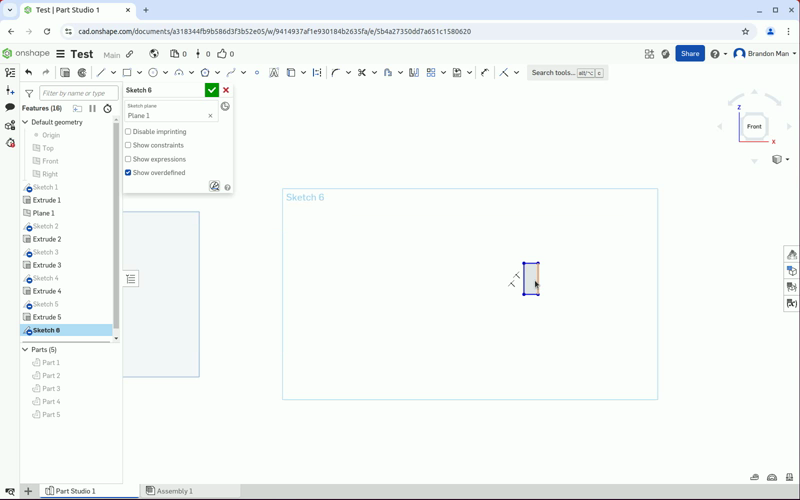
scroll(6)
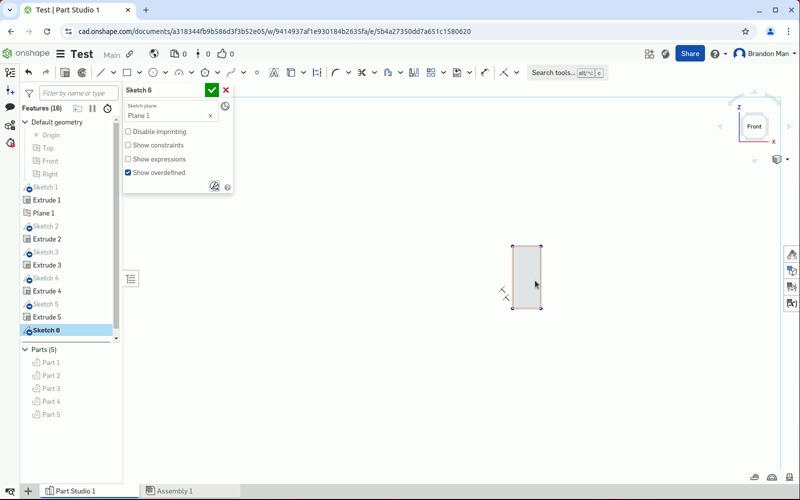
click(535, 280)
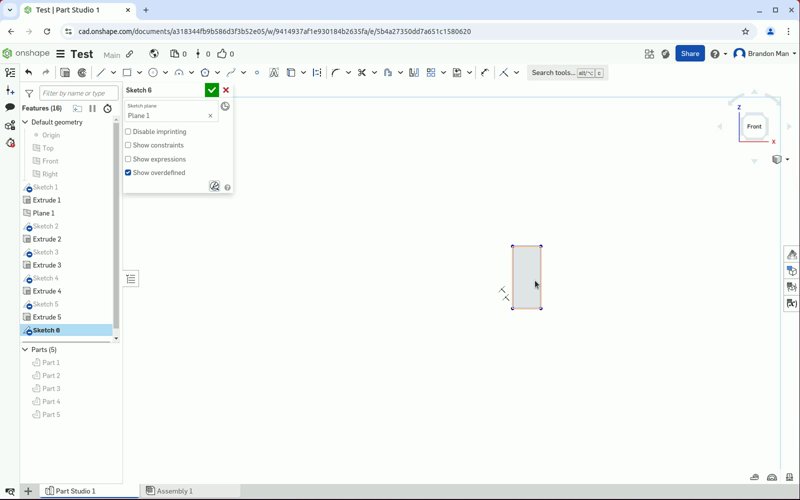
scroll(-6)
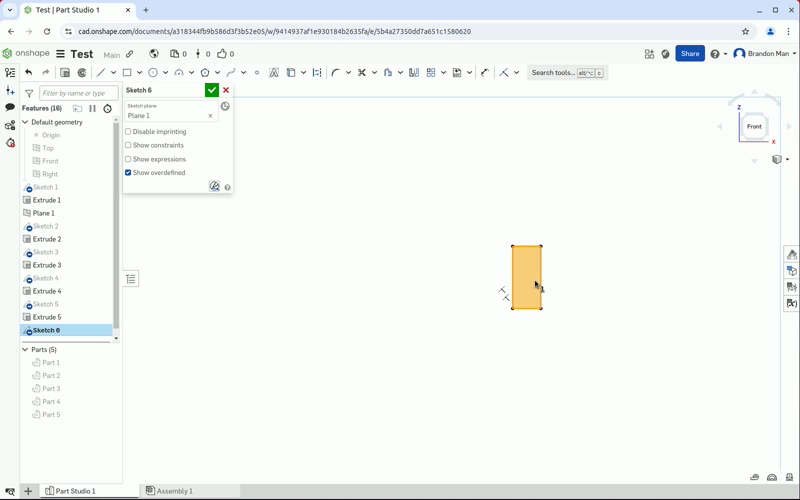
scroll(-6)
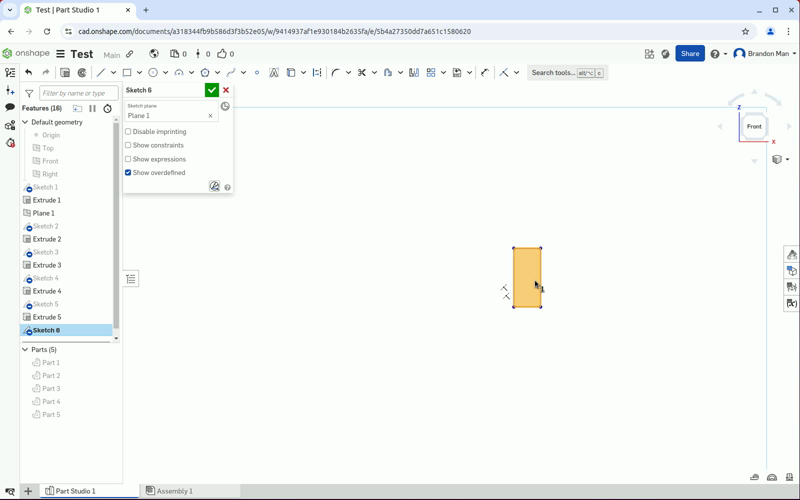
scroll(-6)
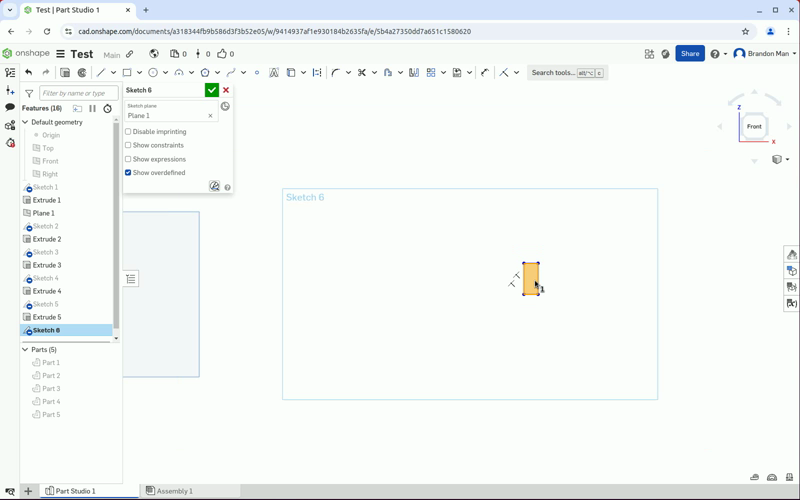
scroll(-6)
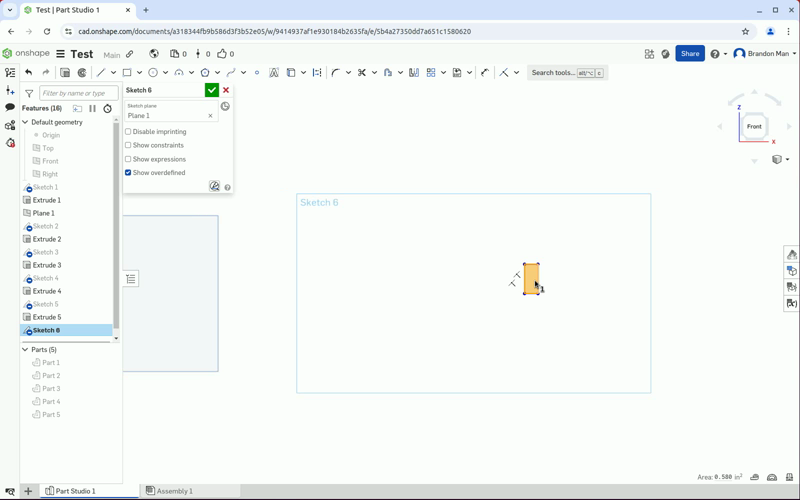
scroll(-6)
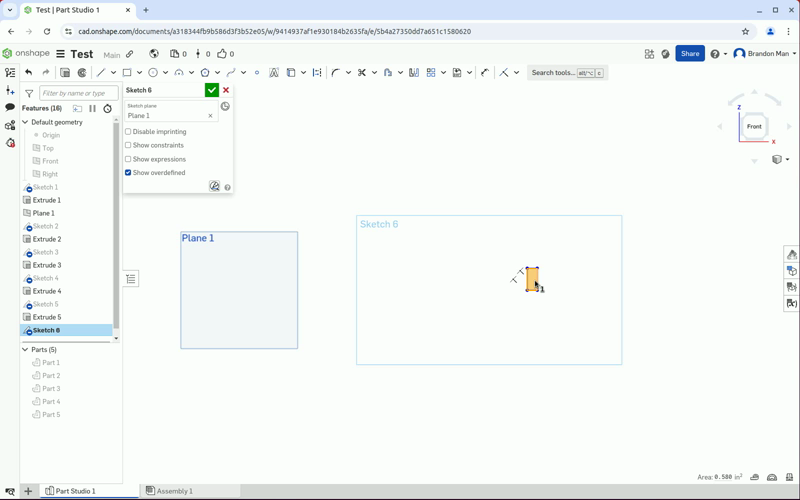
scroll(-6)
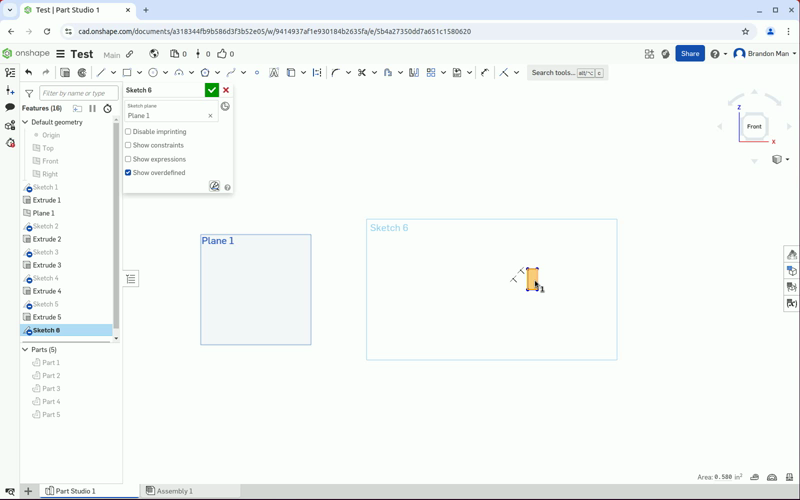
scroll(-6)
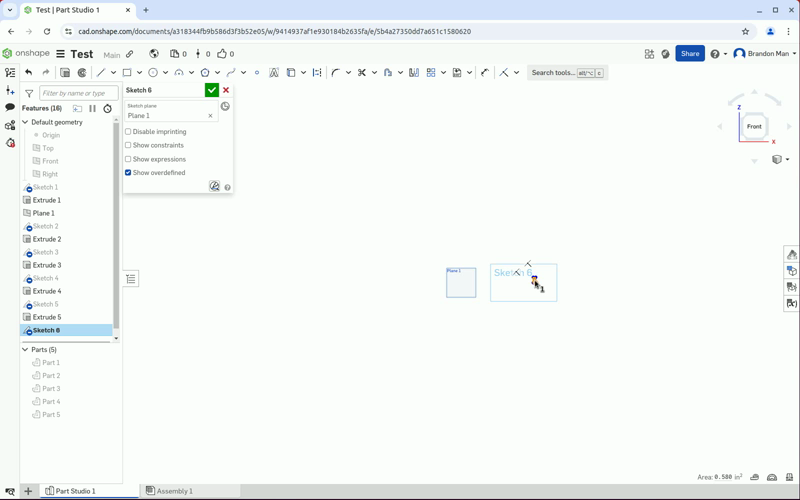
mouse_move(73, 352)
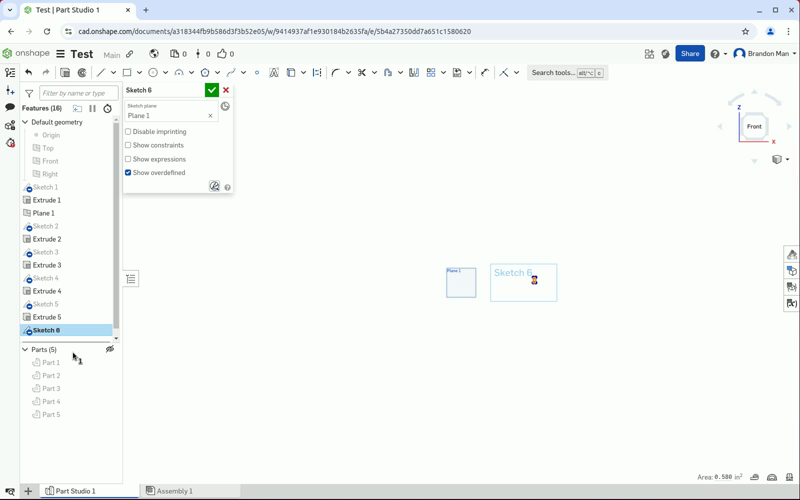
key(shift+y)
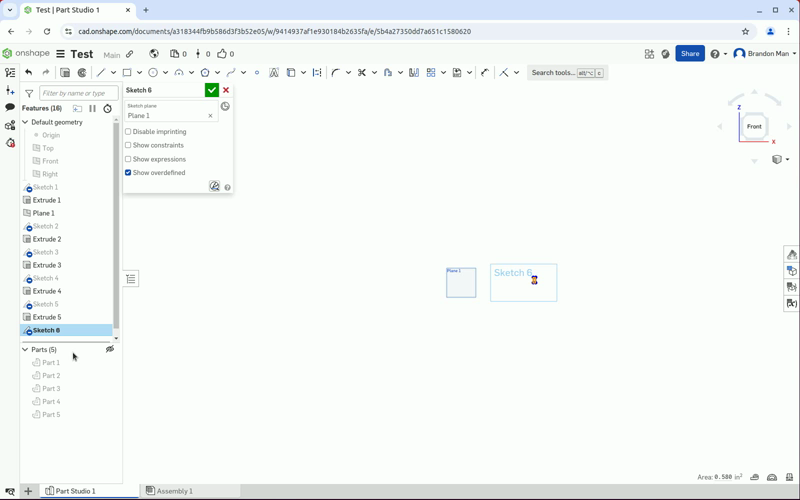
key(shift+e)
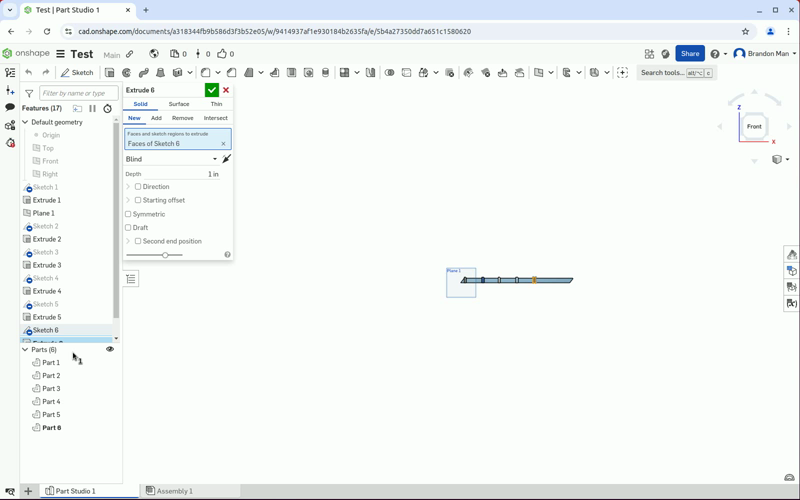
mouse_move(143, 106)
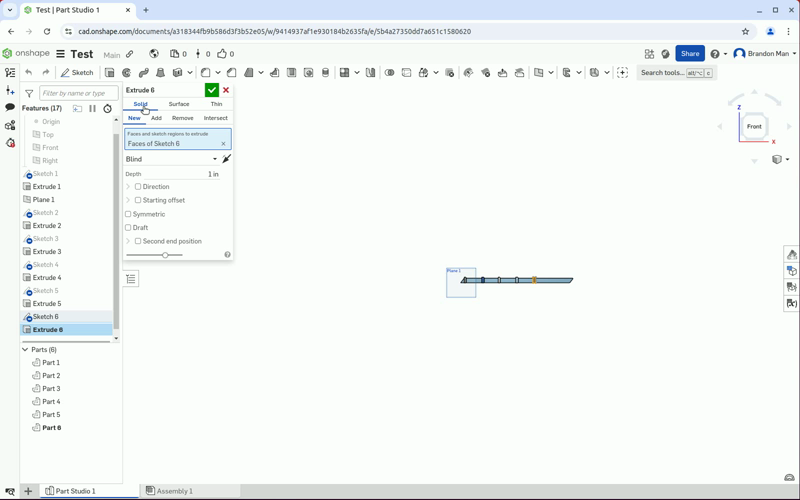
click(143, 106)
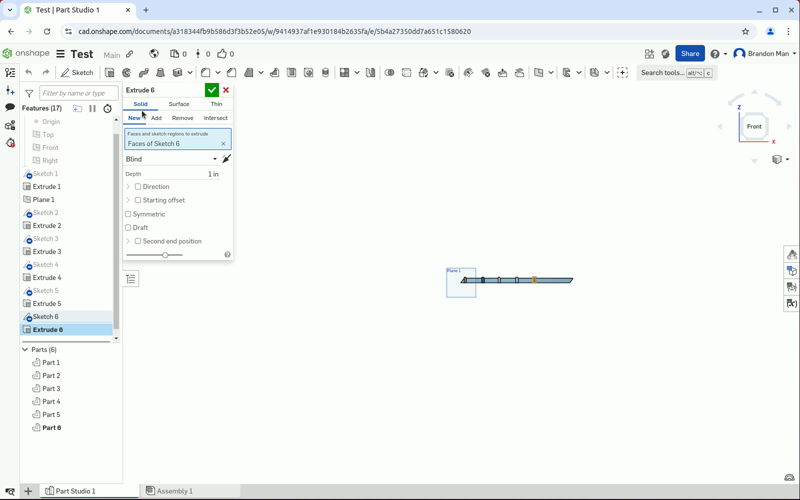
mouse_move(137, 120)
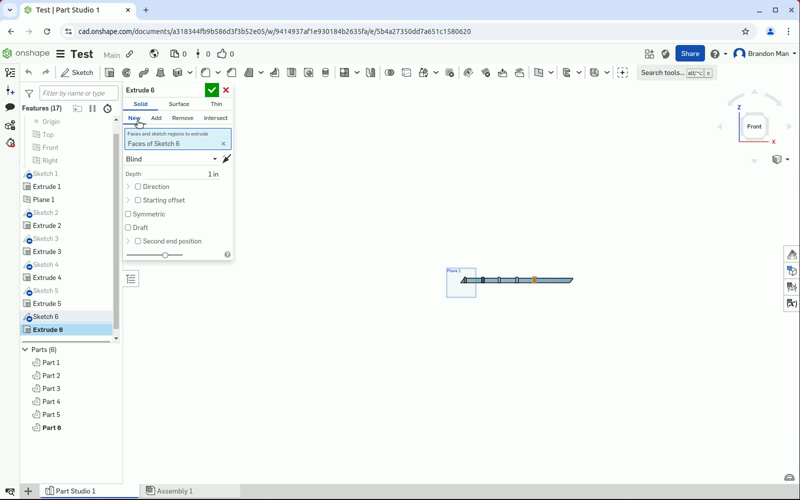
click(137, 120)
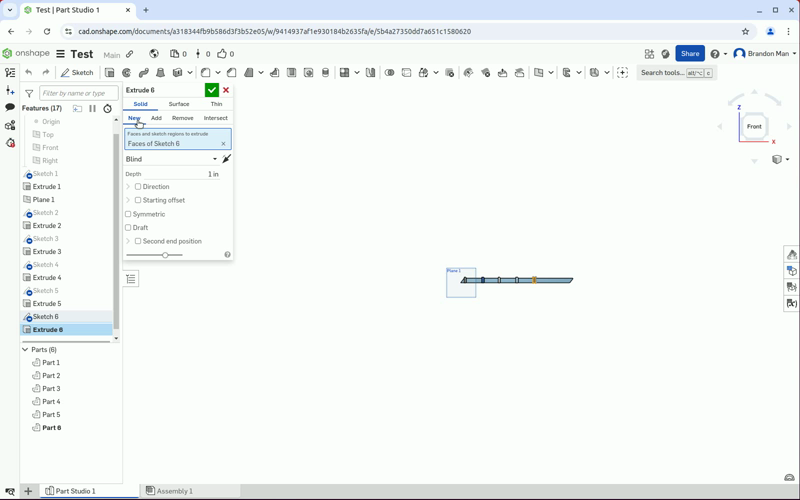
key(tab, 4)
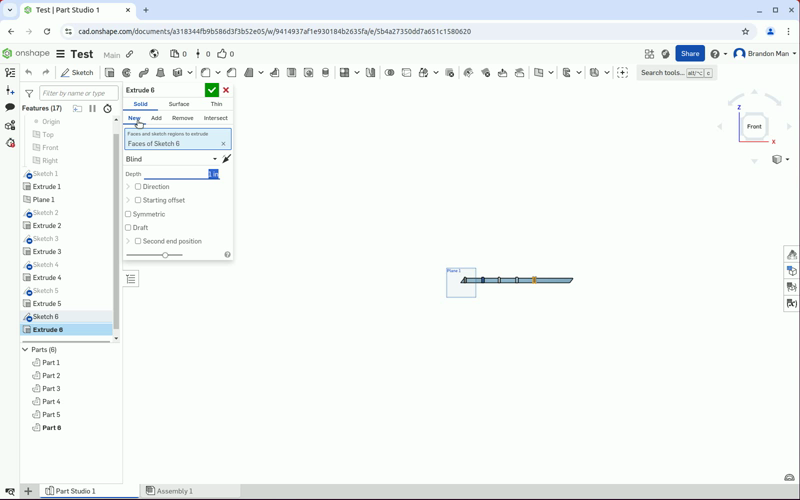
text(1.685)
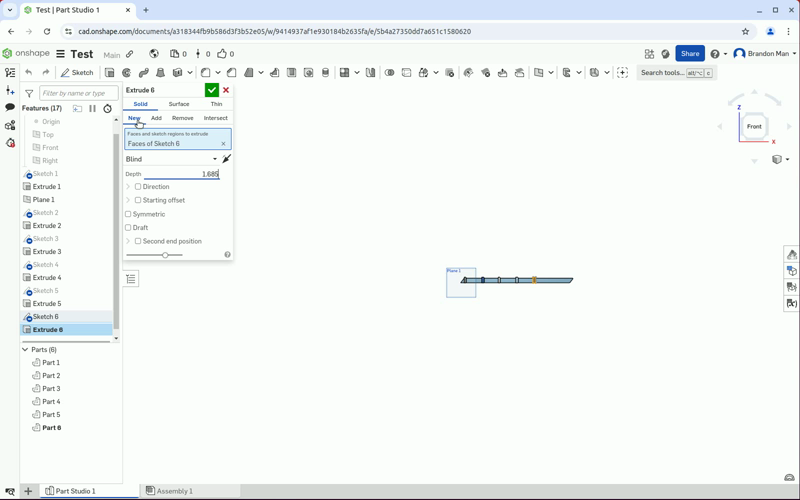
key(enter)
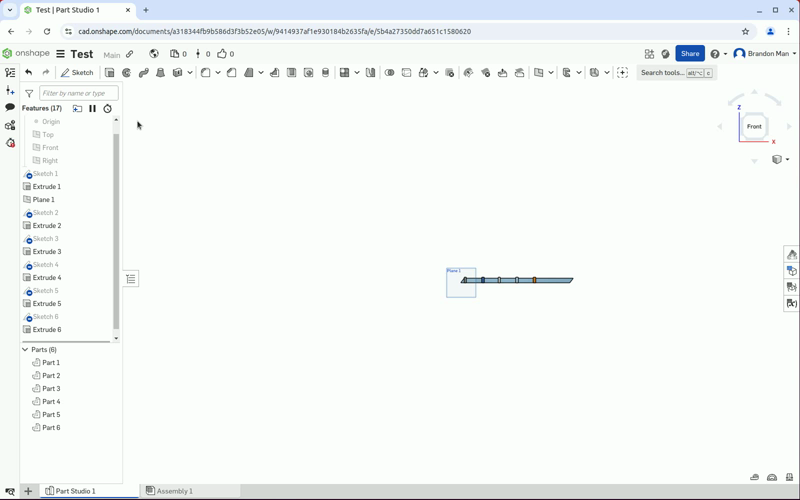
key(shift+h)
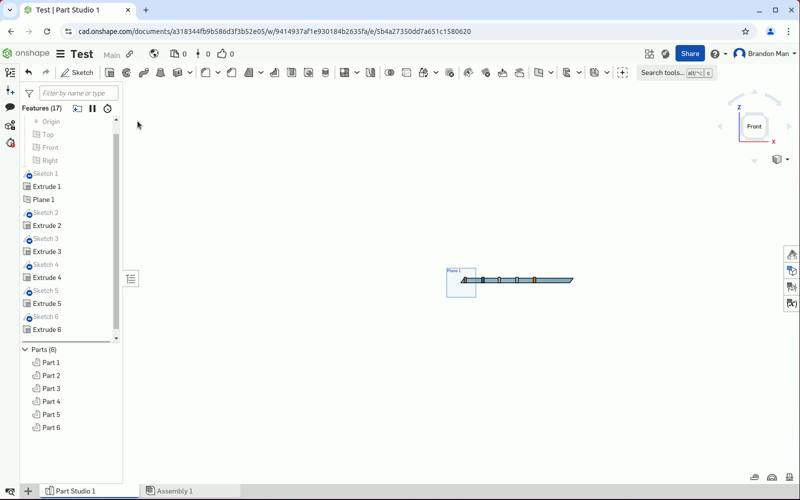
key(shift+h)
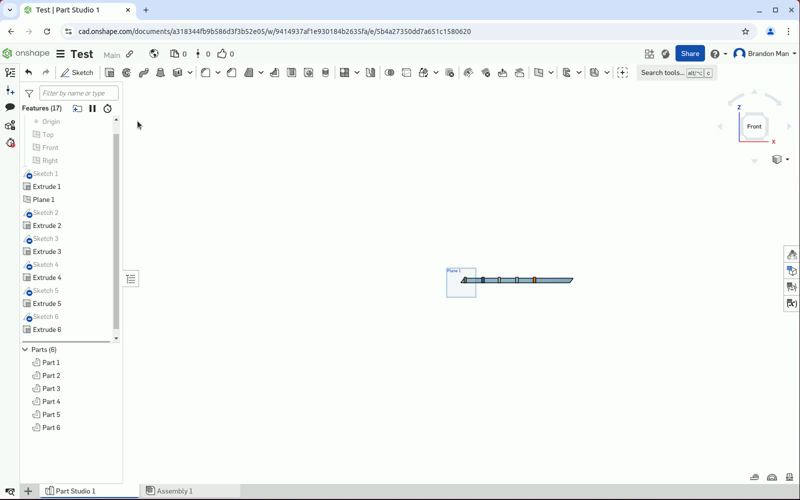
mouse_move(69, 176)
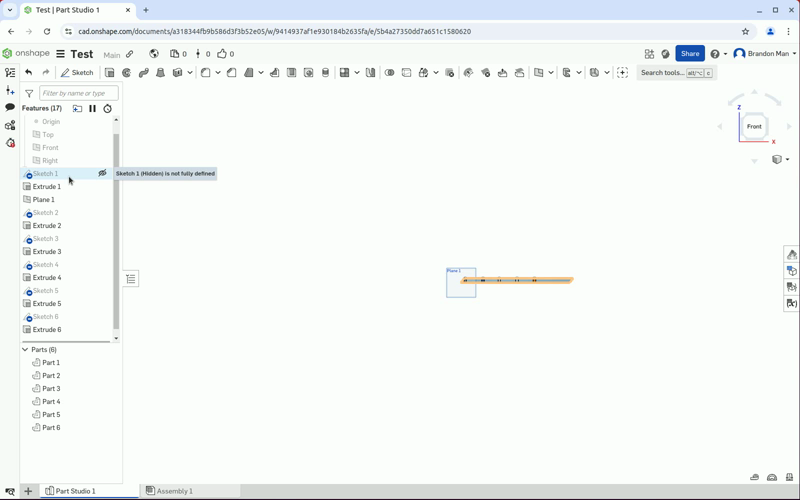
click(69, 176)
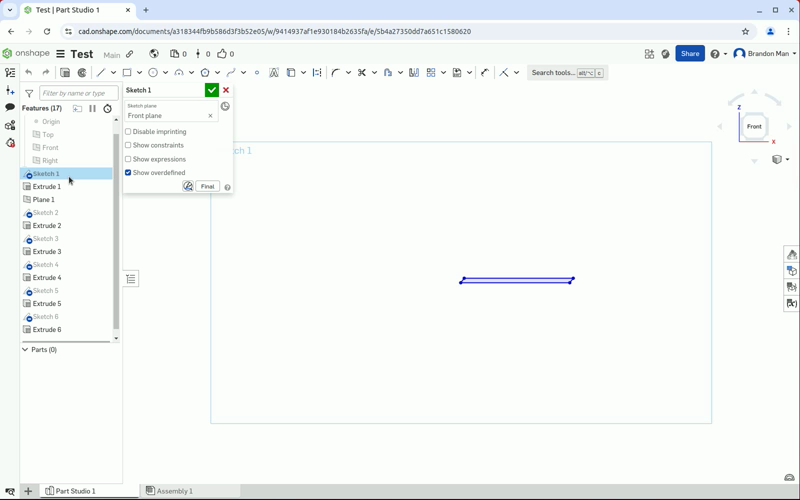
mouse_move(229, 92)
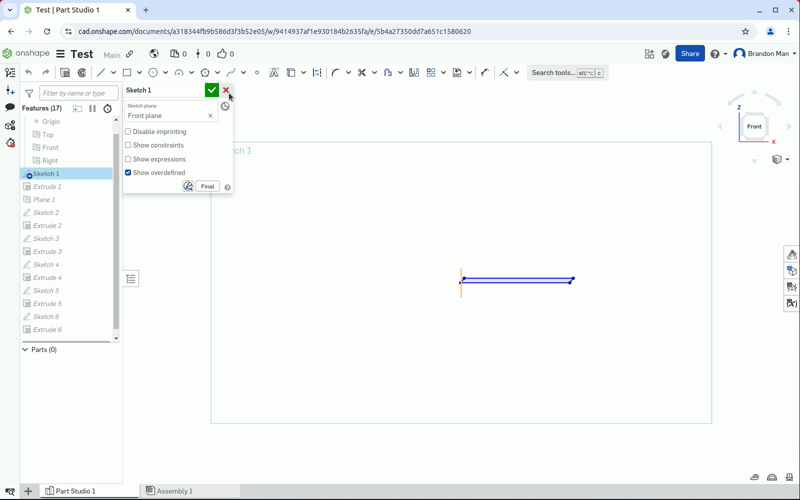
click(229, 92)
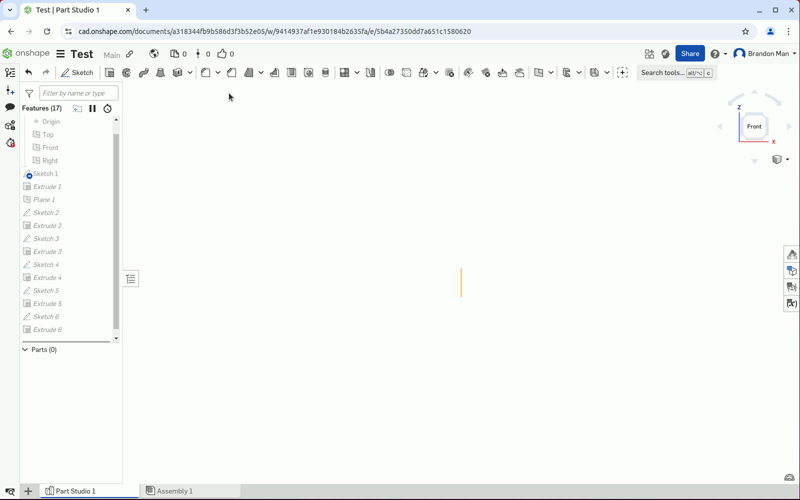
key(shift+s)
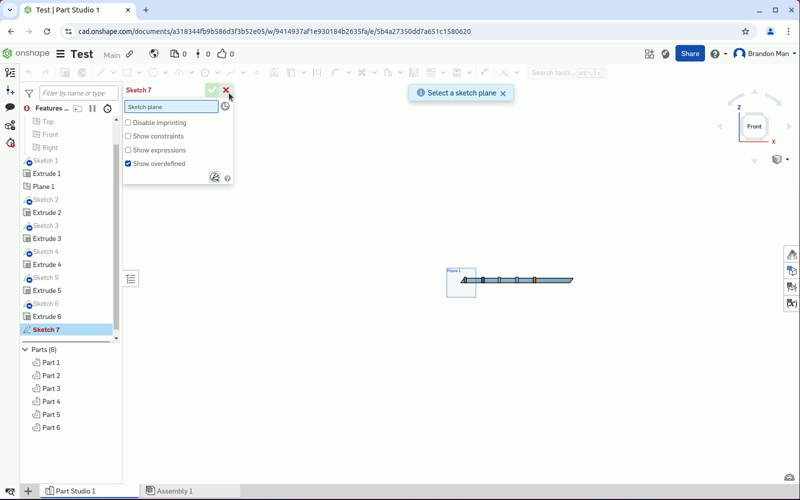
mouse_move(69, 189)
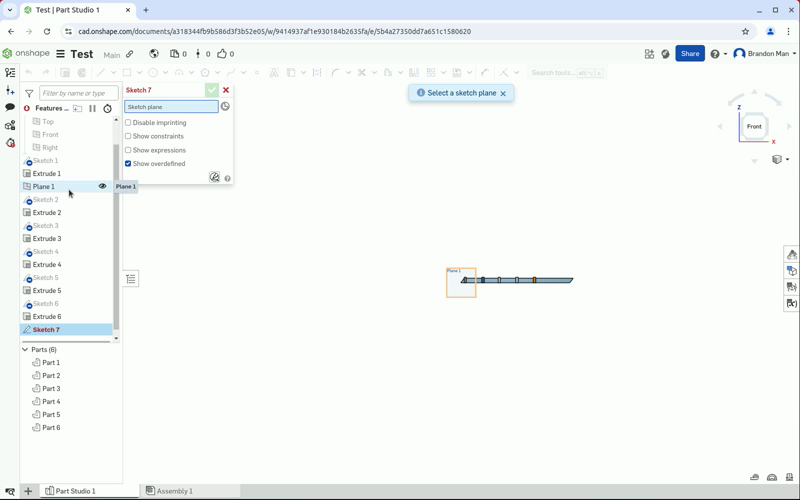
click(69, 189)
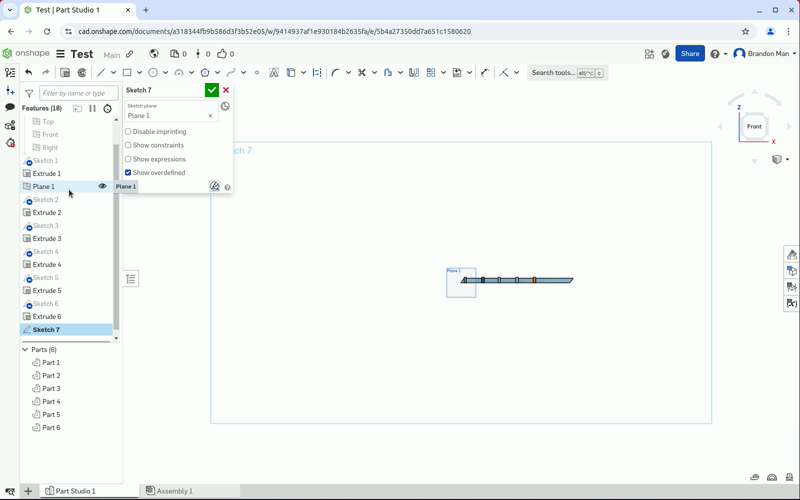
mouse_move(73, 352)
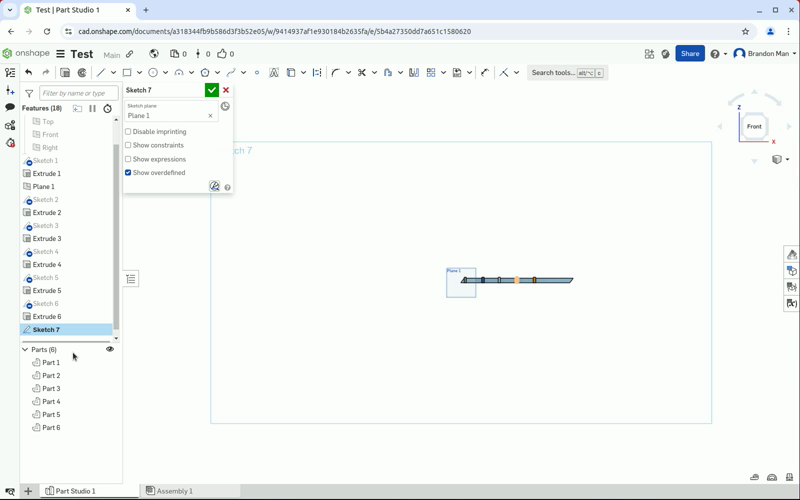
key(y)
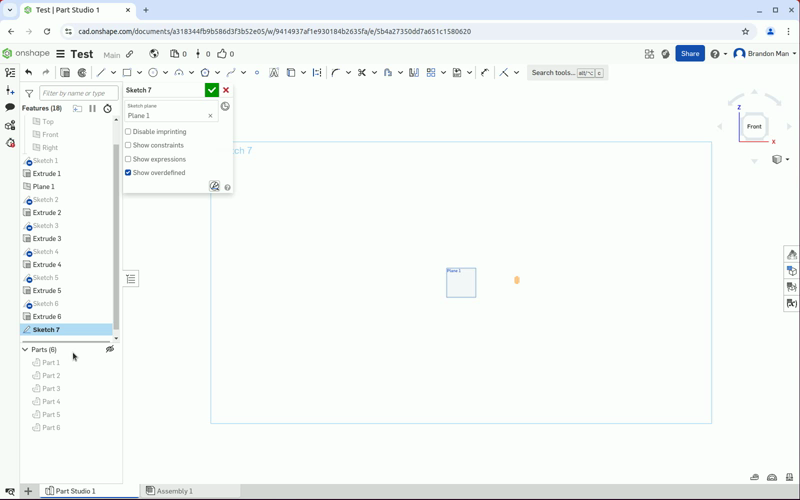
key(l)
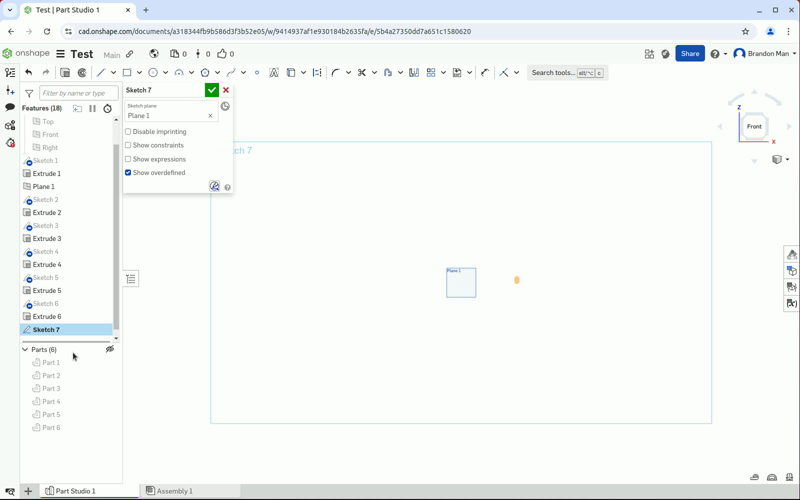
key_down(shift)
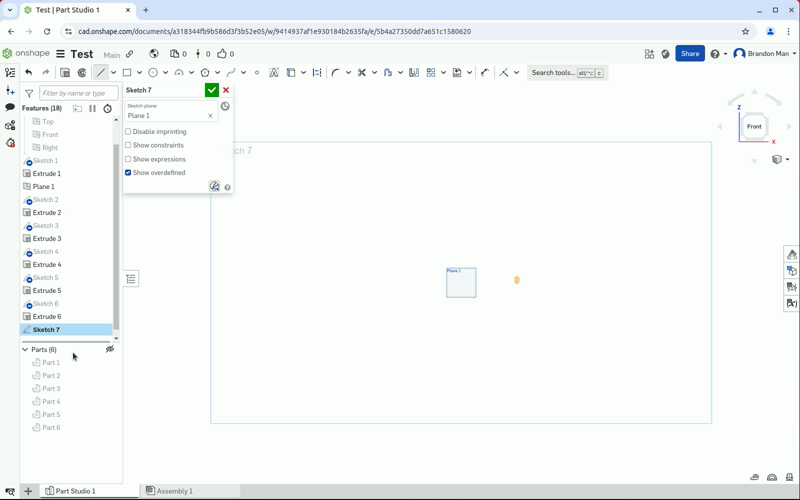
mouse_move(551, 282)
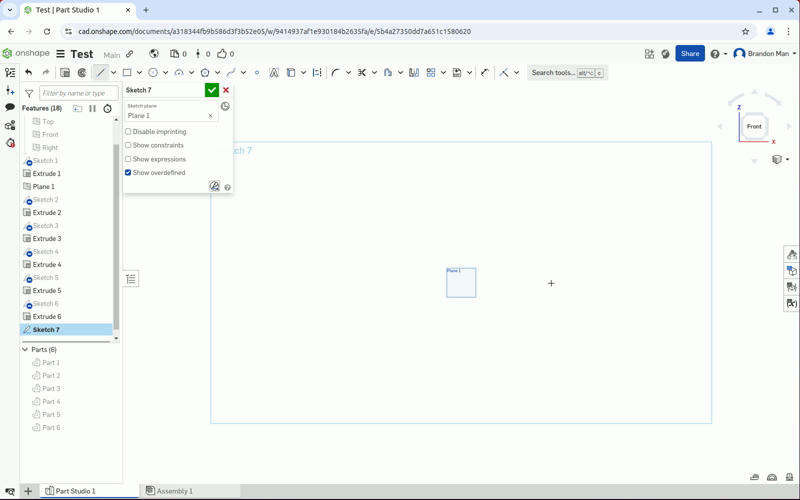
click(551, 282)
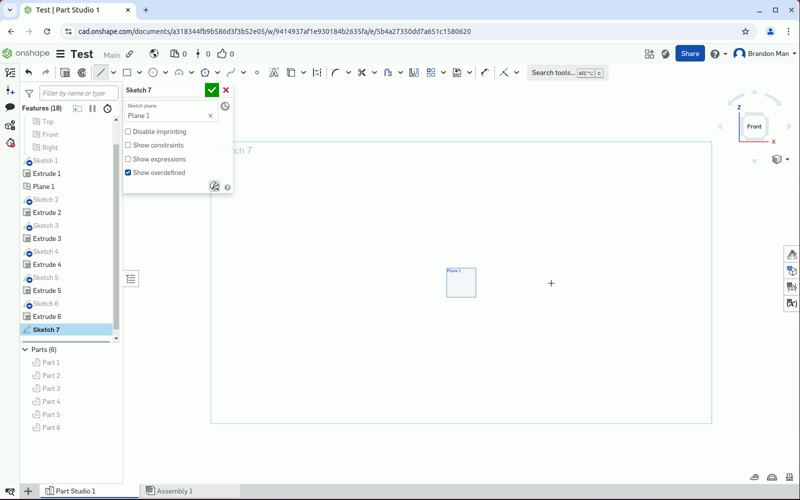
key_up(shift)
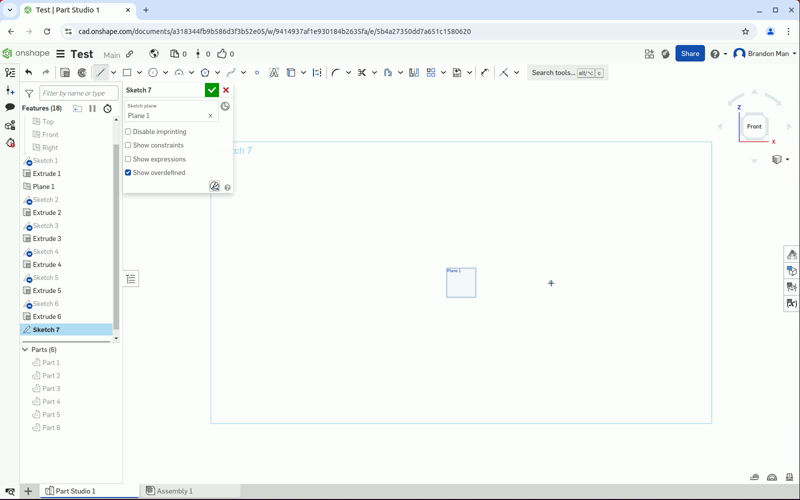
key_down(shift)
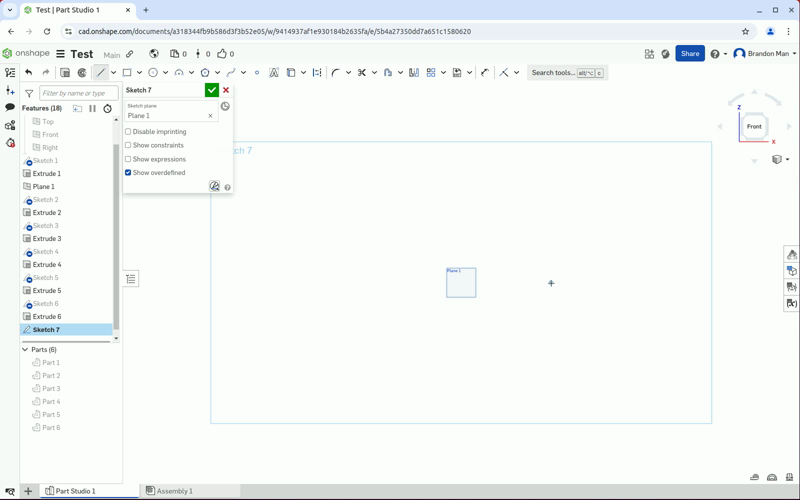
mouse_move(581, 282)
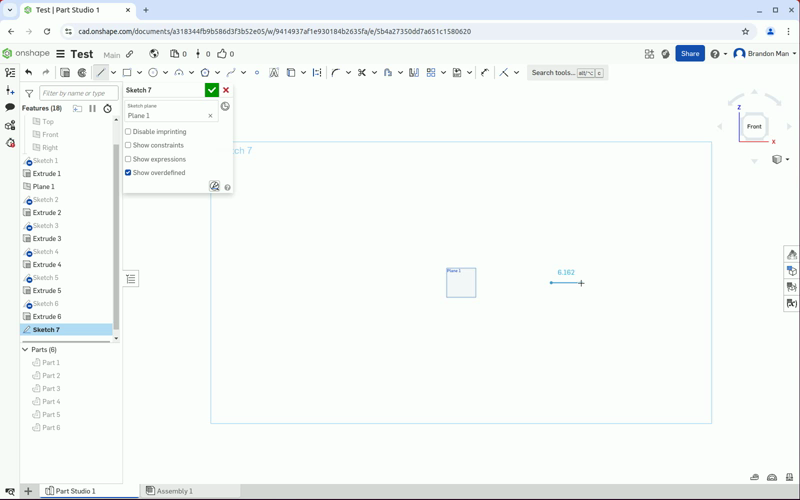
mouse_move(553, 282)
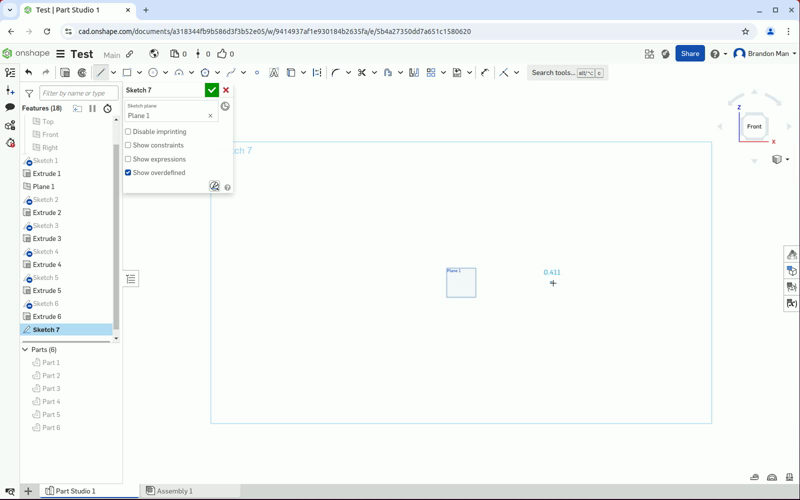
scroll(6)
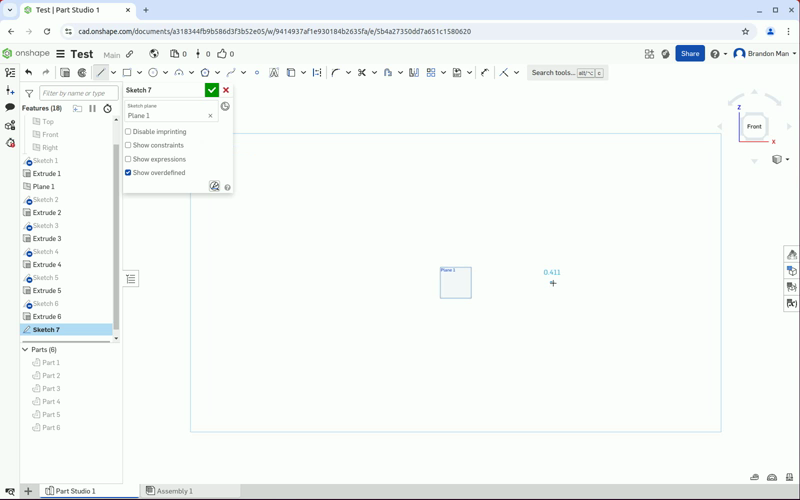
scroll(6)
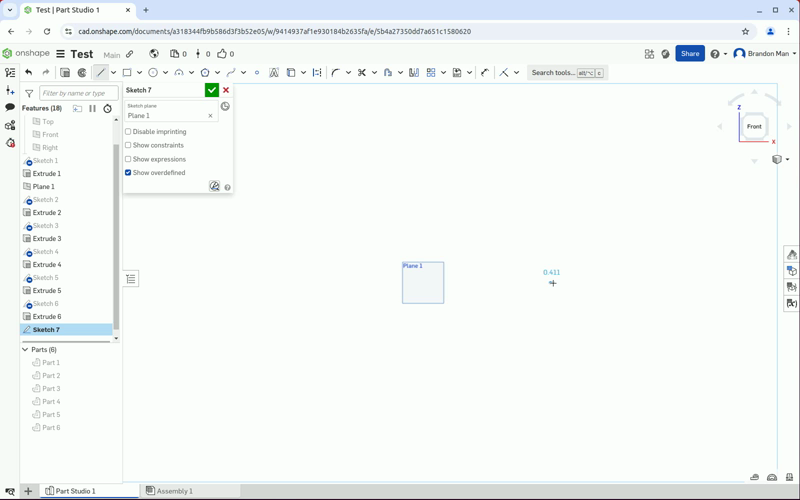
scroll(6)
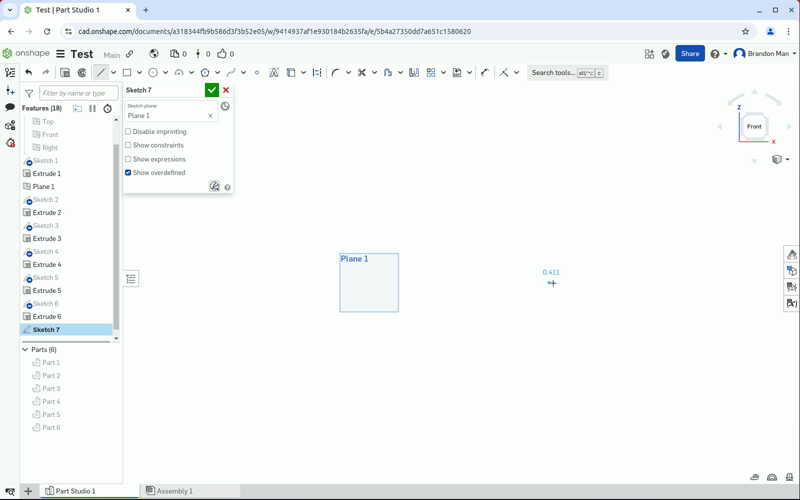
scroll(6)
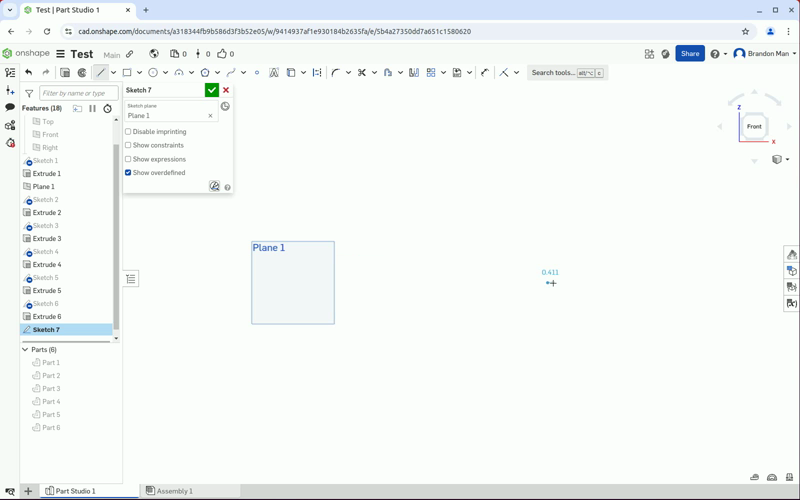
scroll(6)
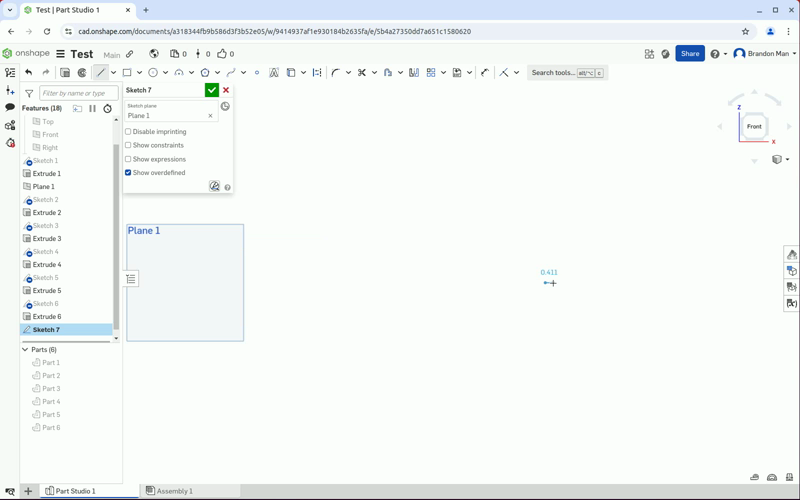
scroll(6)
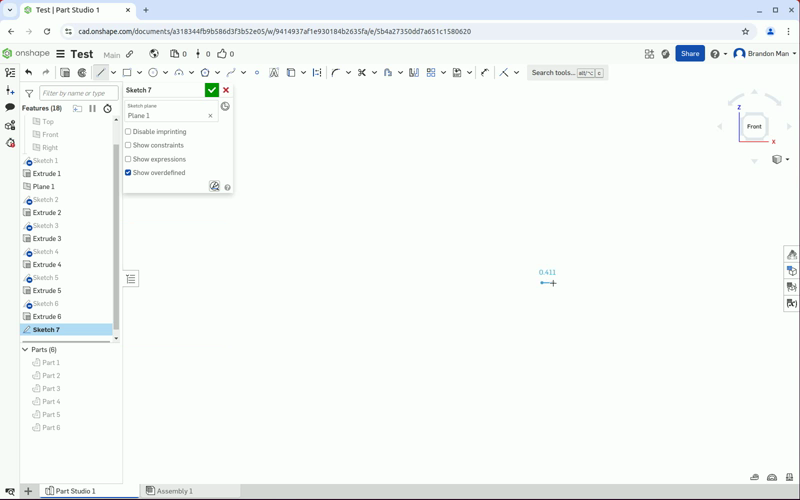
scroll(6)
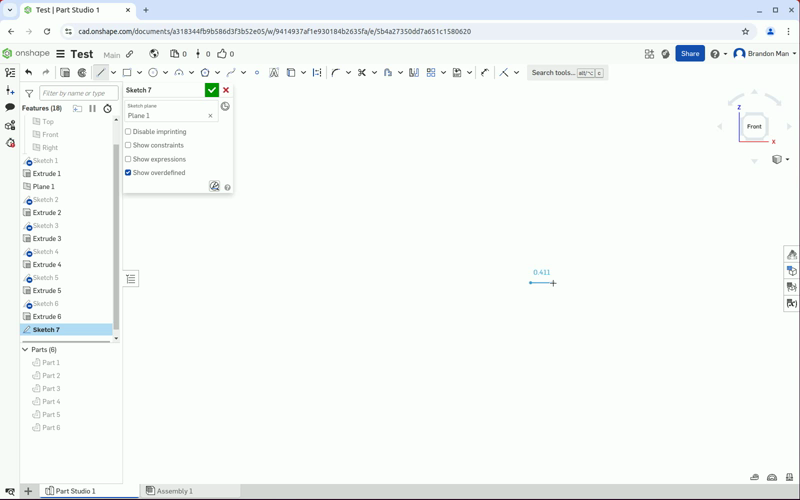
click(553, 282)
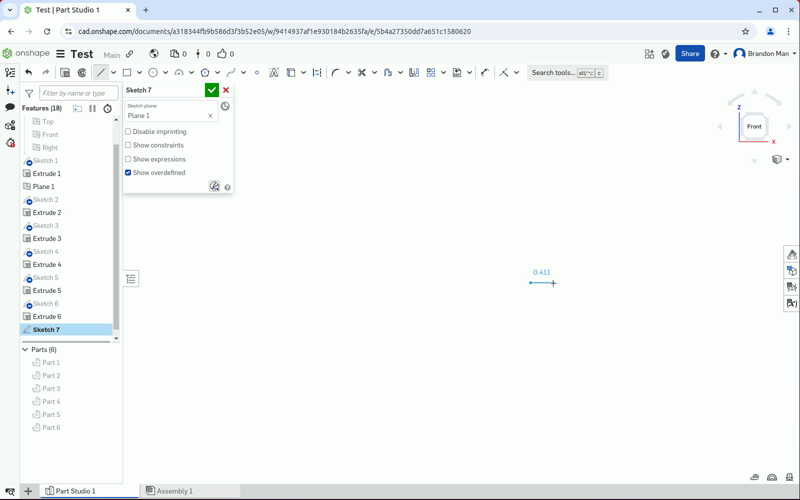
scroll(-6)
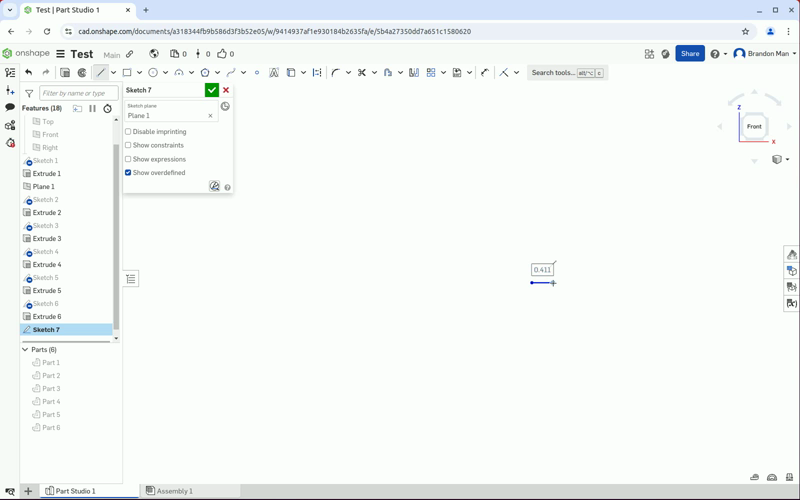
scroll(-6)
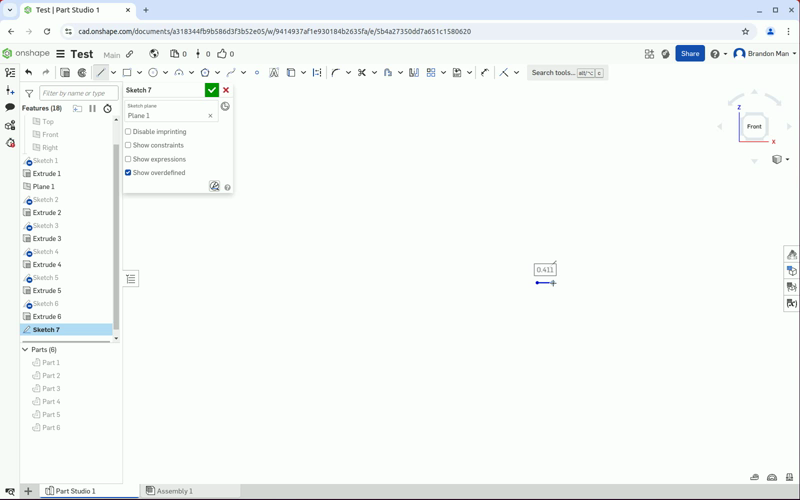
scroll(-6)
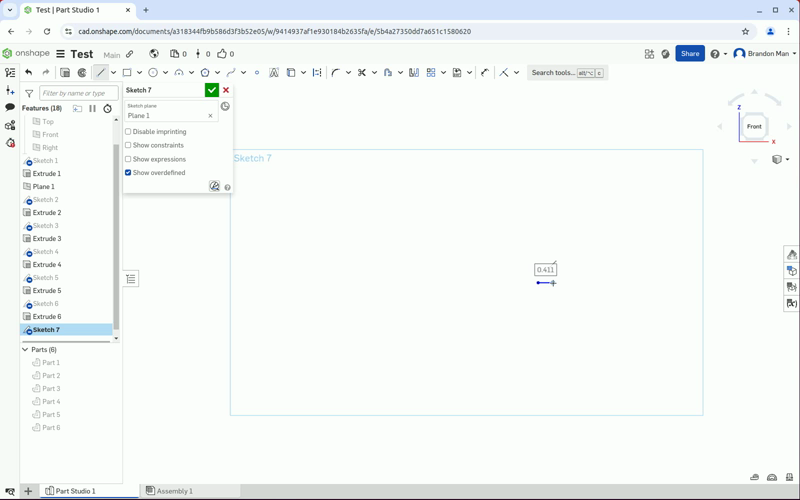
scroll(-6)
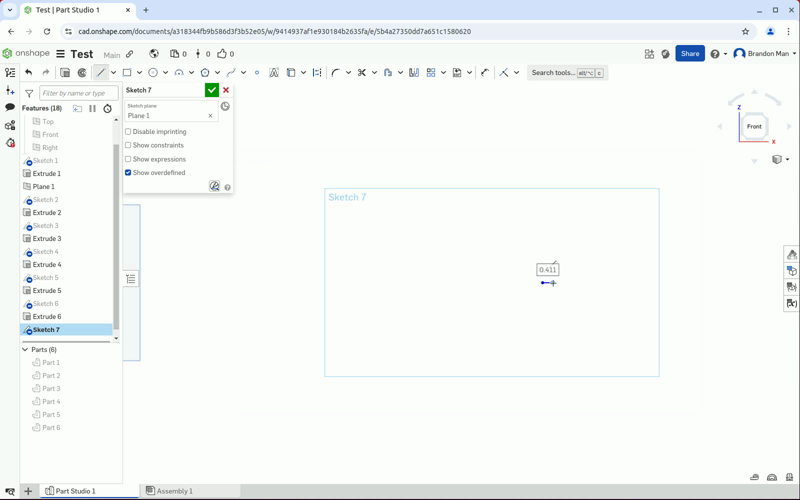
scroll(-6)
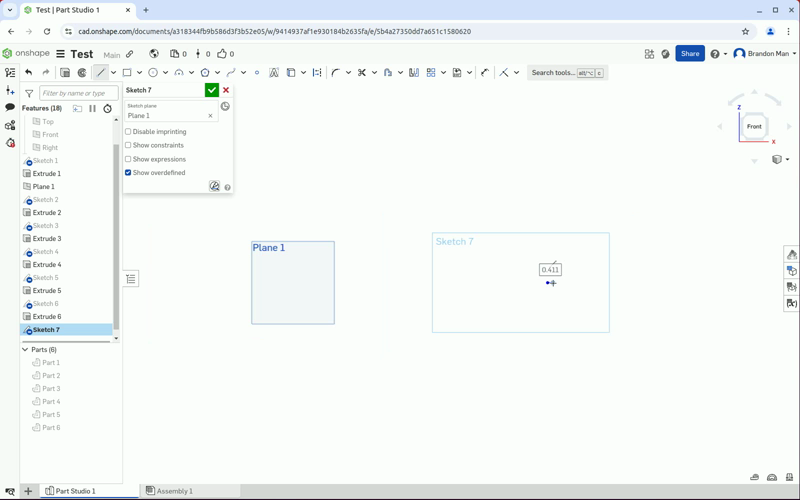
scroll(-6)
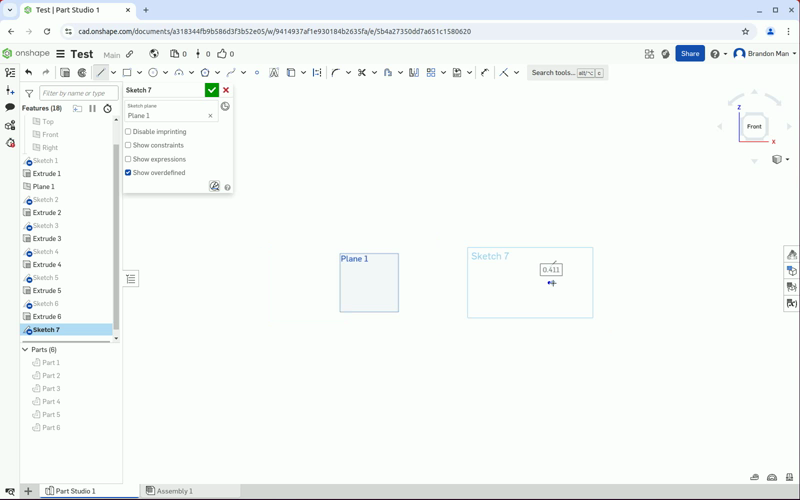
scroll(-6)
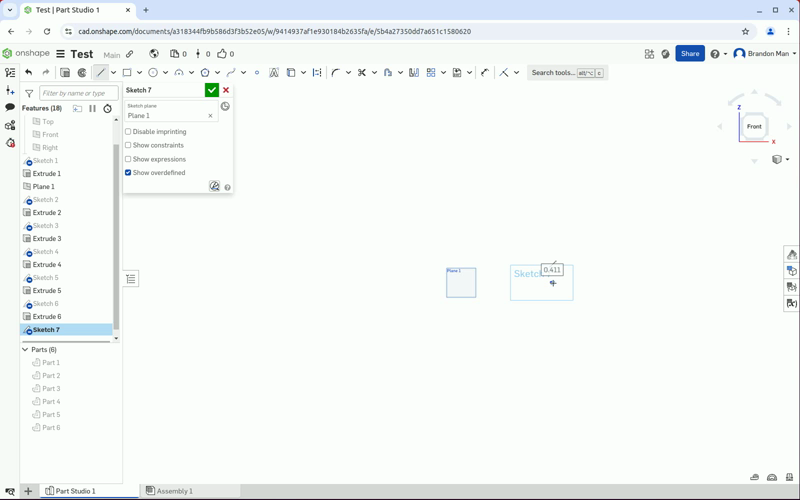
key_up(shift)
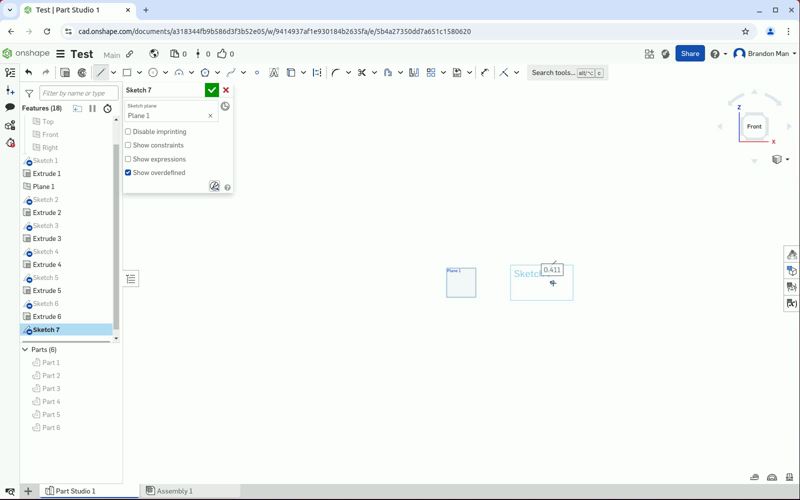
key_down(shift)
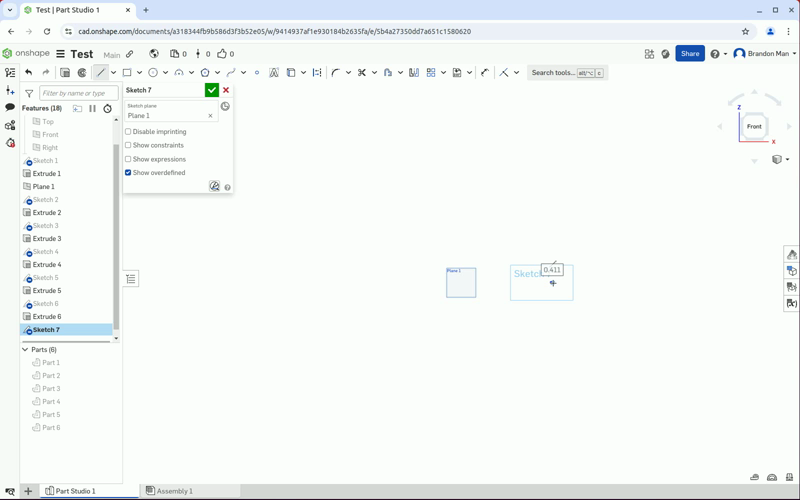
mouse_move(583, 282)
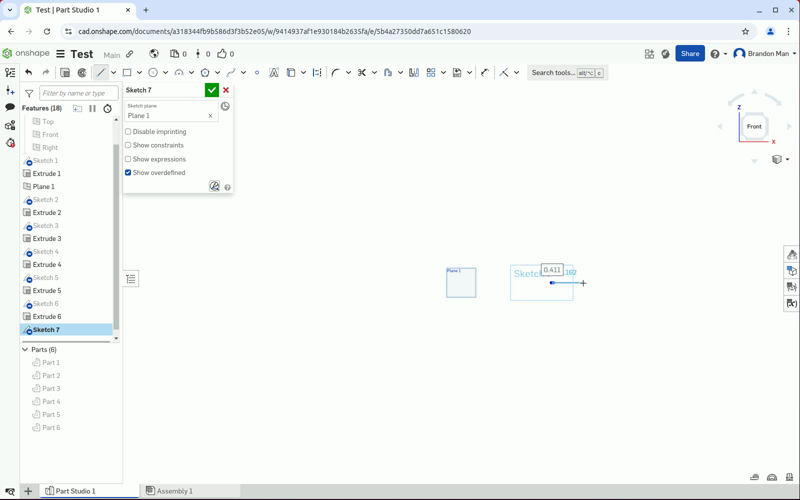
mouse_move(553, 277)
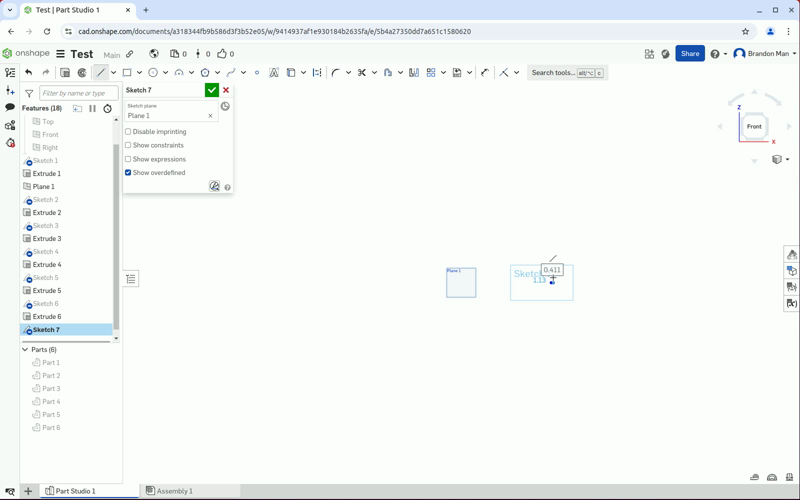
scroll(6)
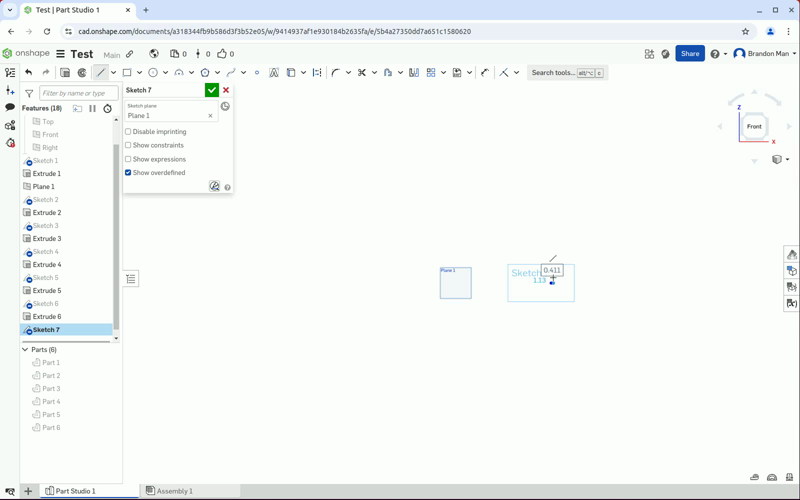
scroll(6)
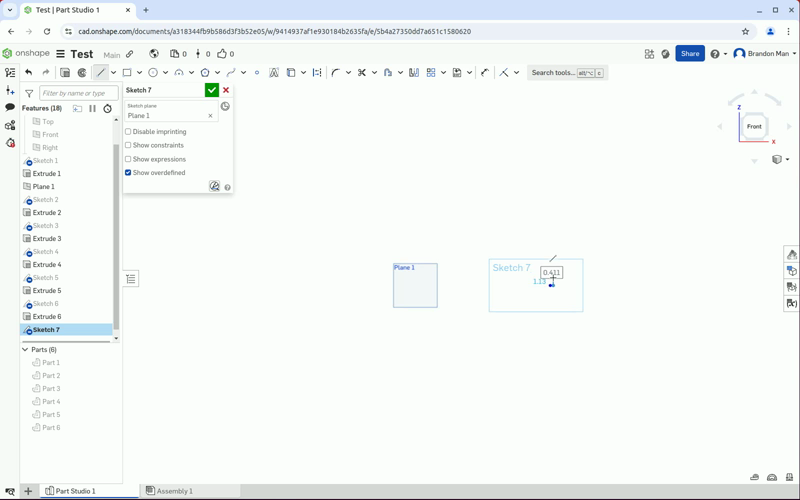
scroll(6)
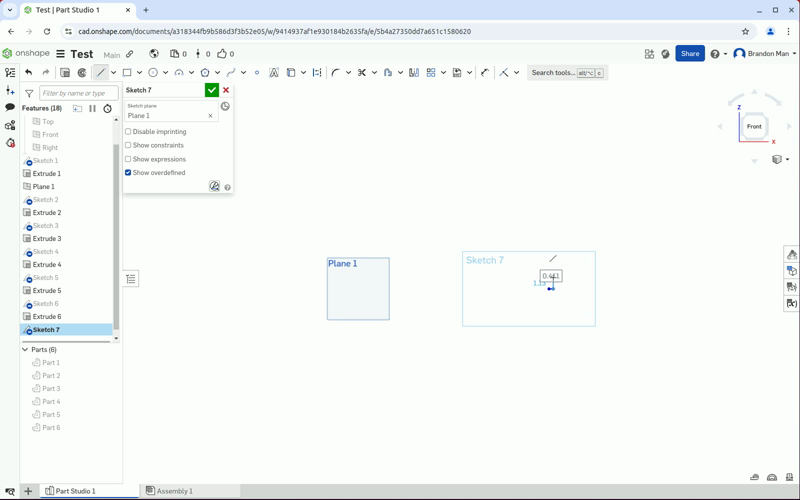
scroll(6)
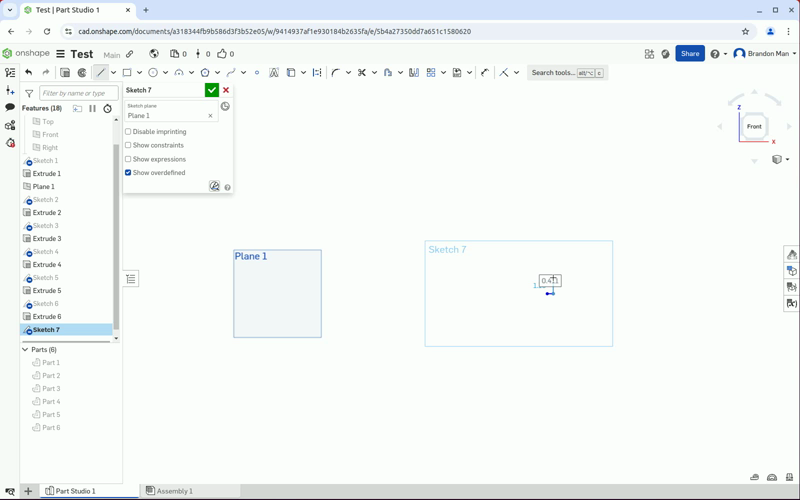
scroll(6)
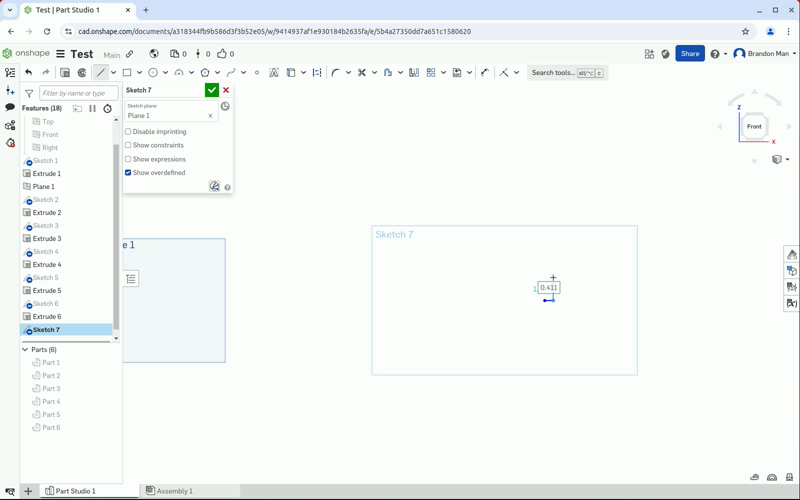
scroll(6)
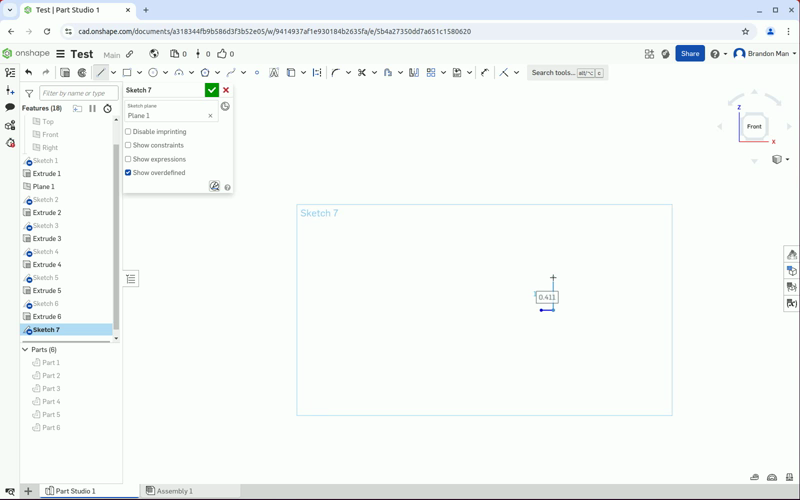
scroll(6)
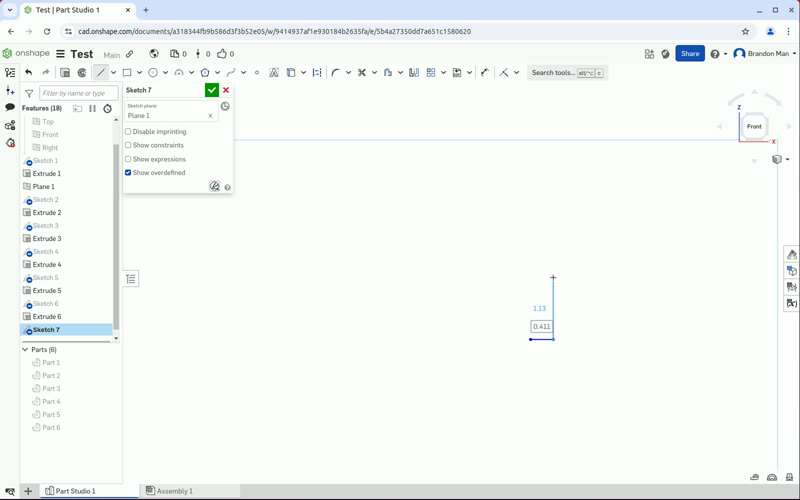
click(553, 277)
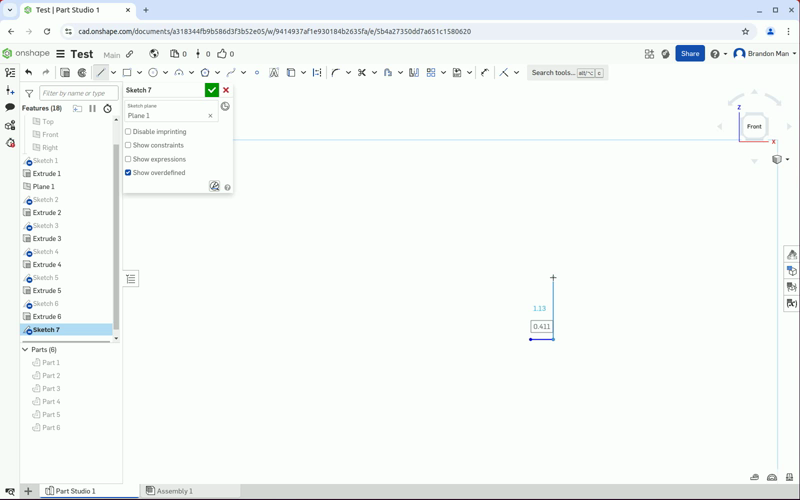
scroll(-6)
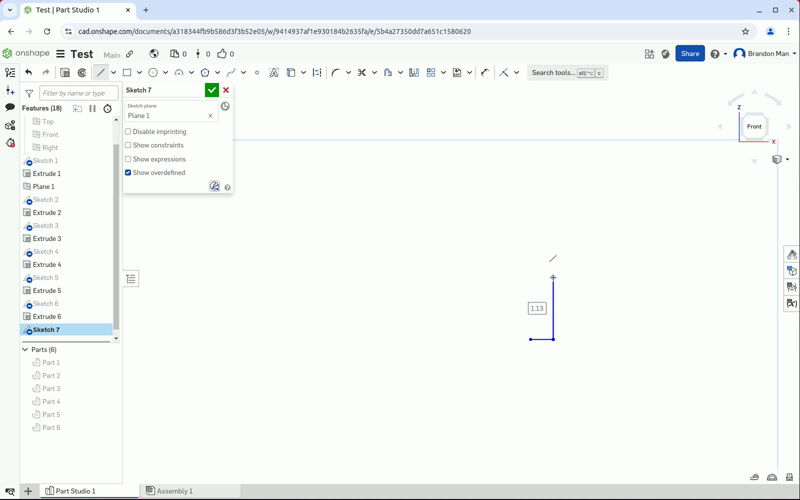
scroll(-6)
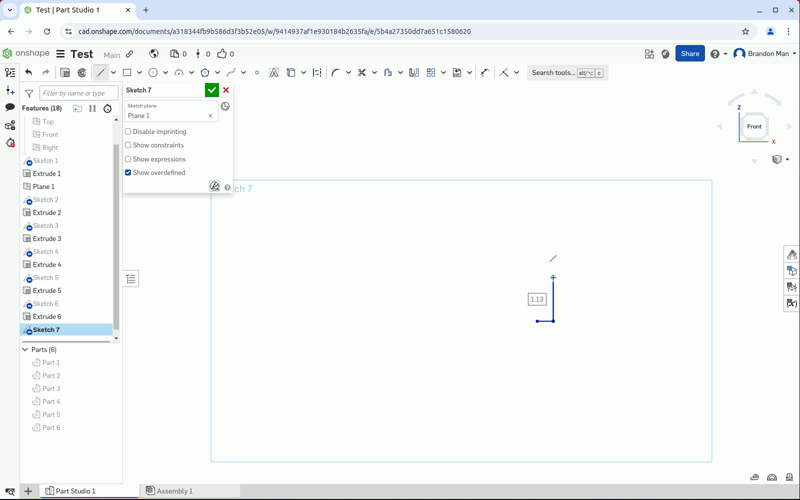
scroll(-6)
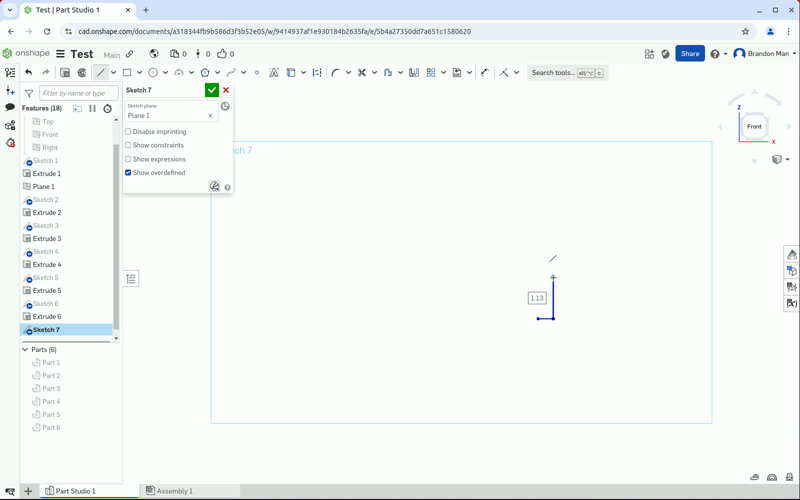
scroll(-6)
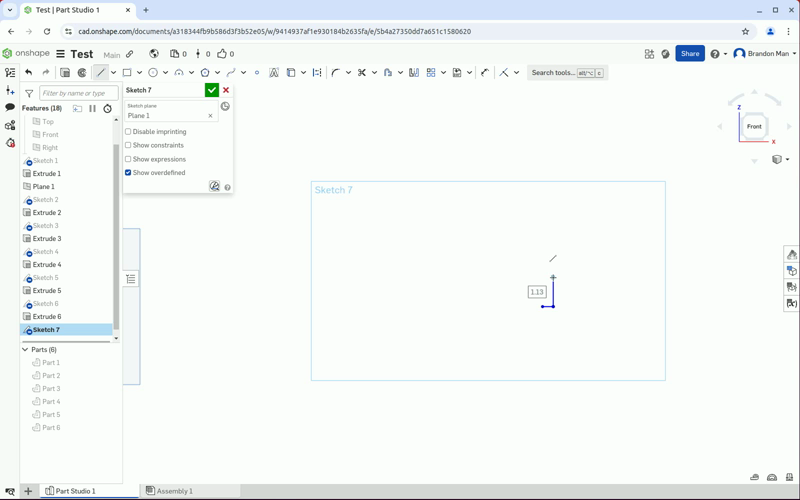
scroll(-6)
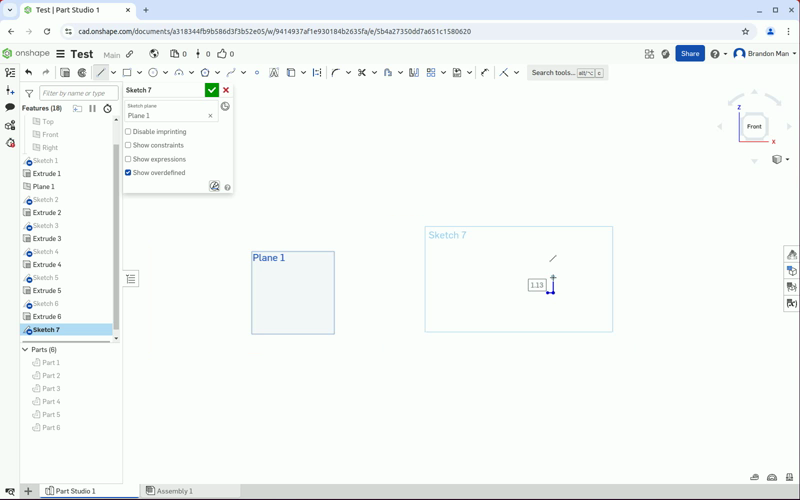
scroll(-6)
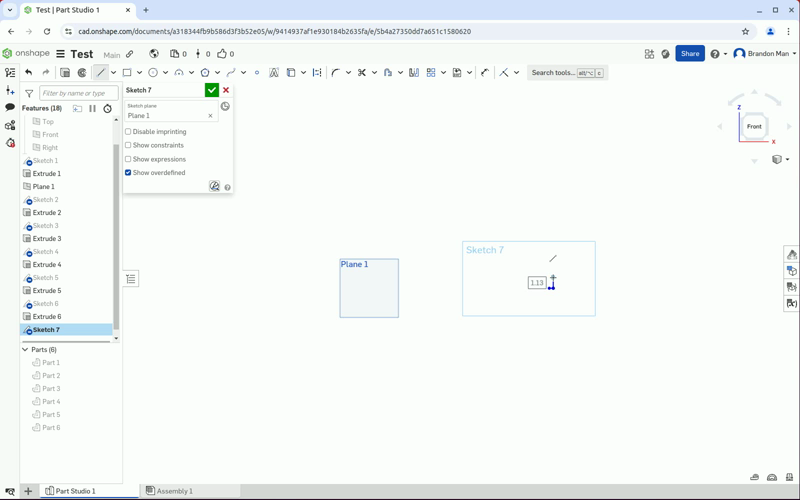
scroll(-6)
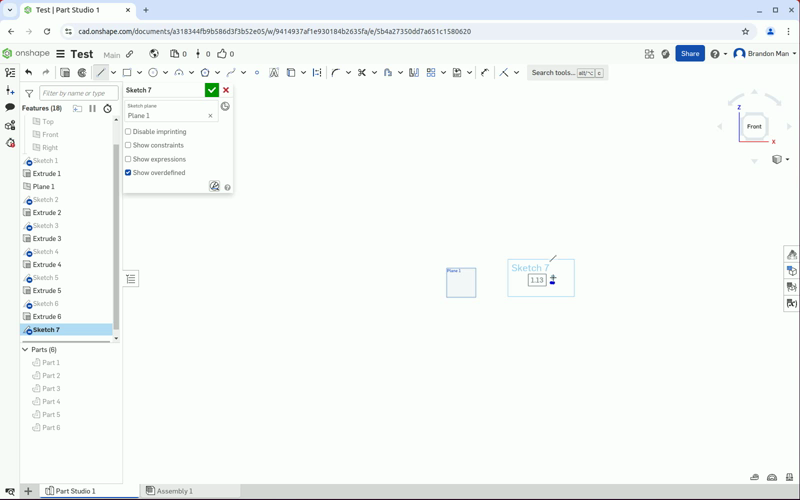
key_up(shift)
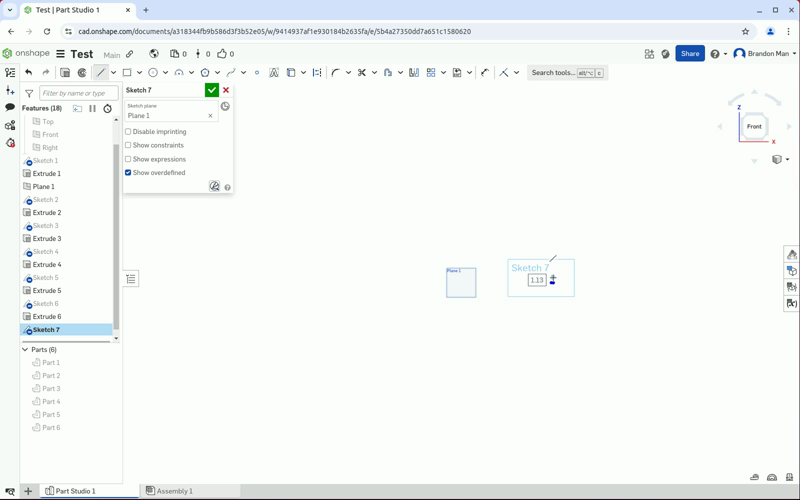
key_down(shift)
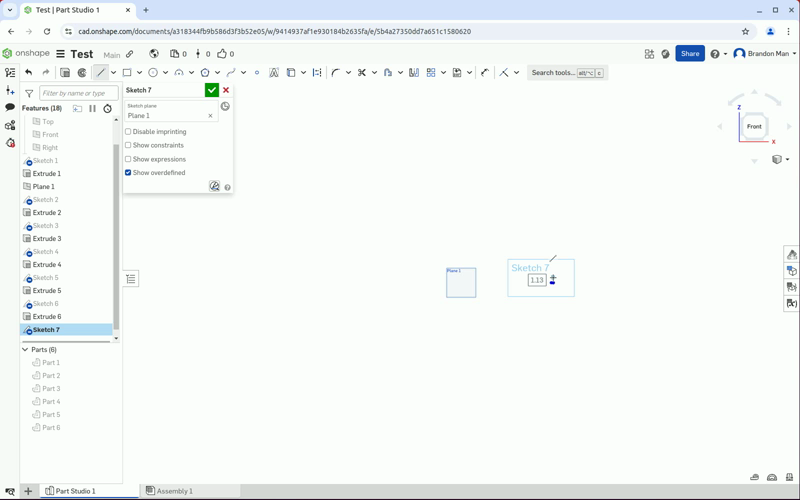
mouse_move(583, 277)
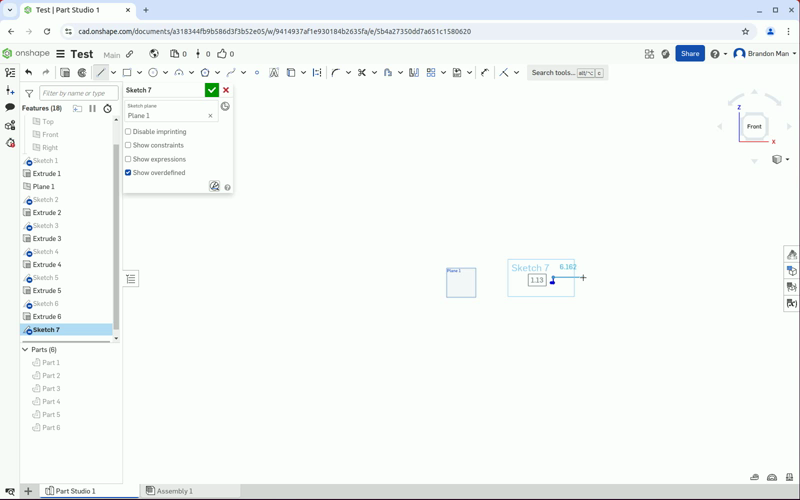
mouse_move(551, 277)
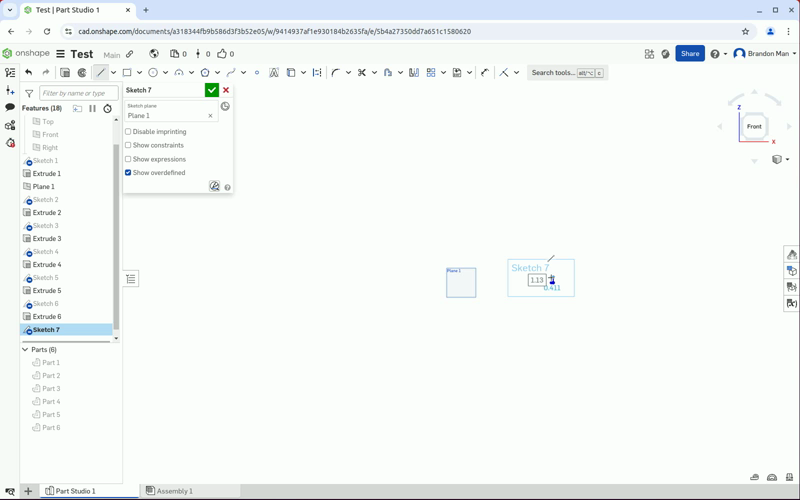
scroll(6)
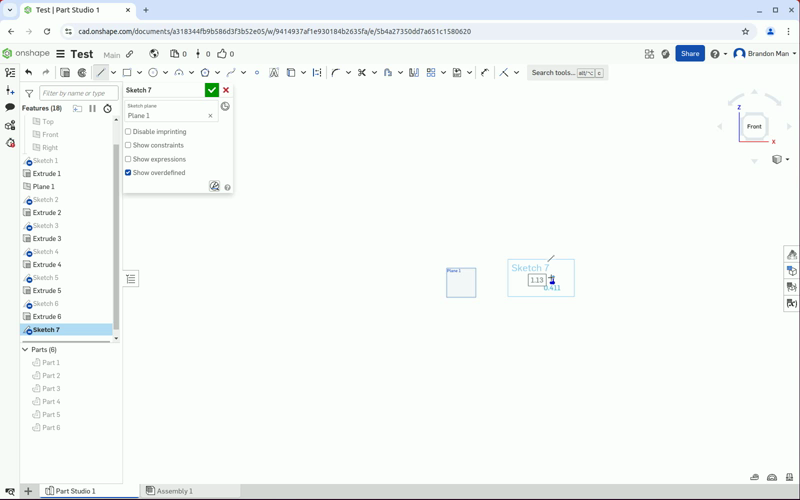
scroll(6)
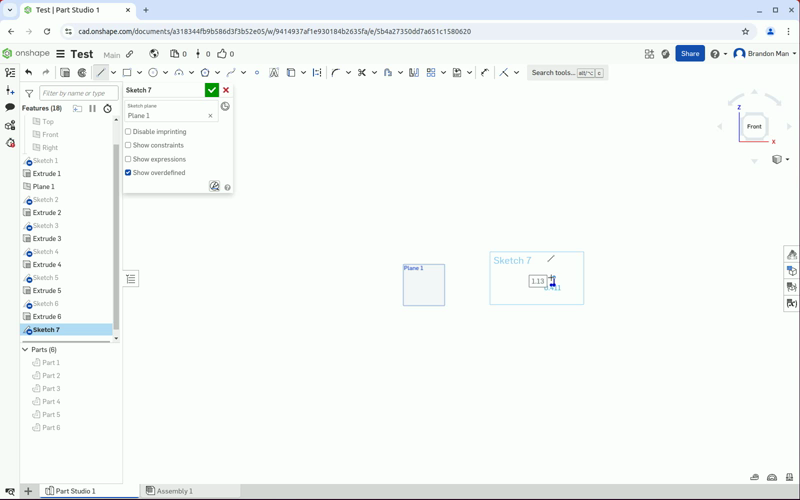
scroll(6)
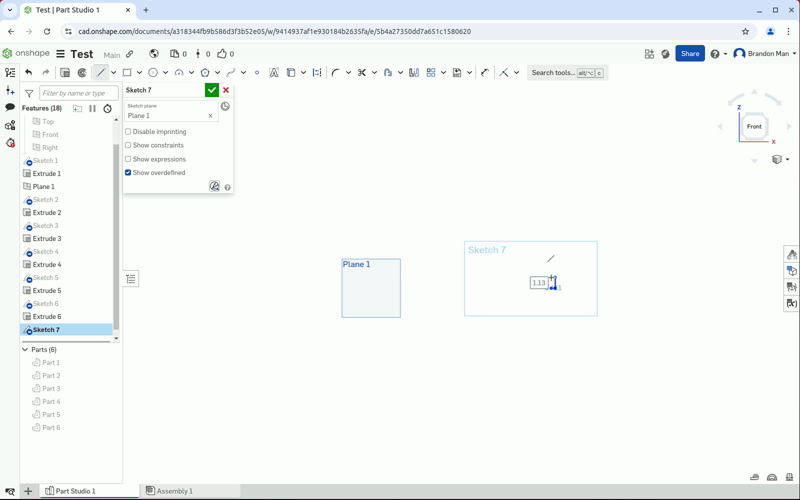
scroll(6)
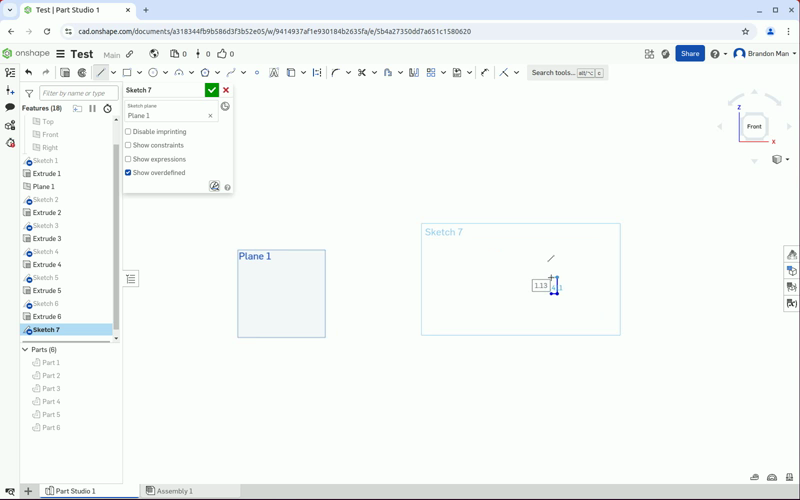
scroll(6)
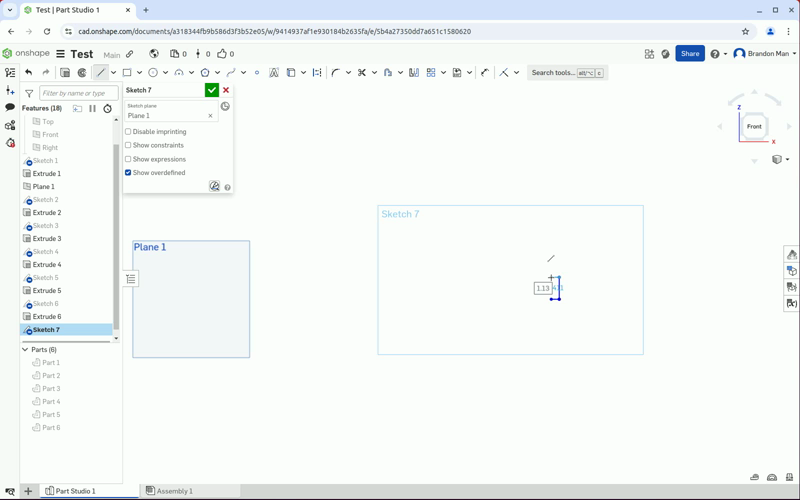
scroll(6)
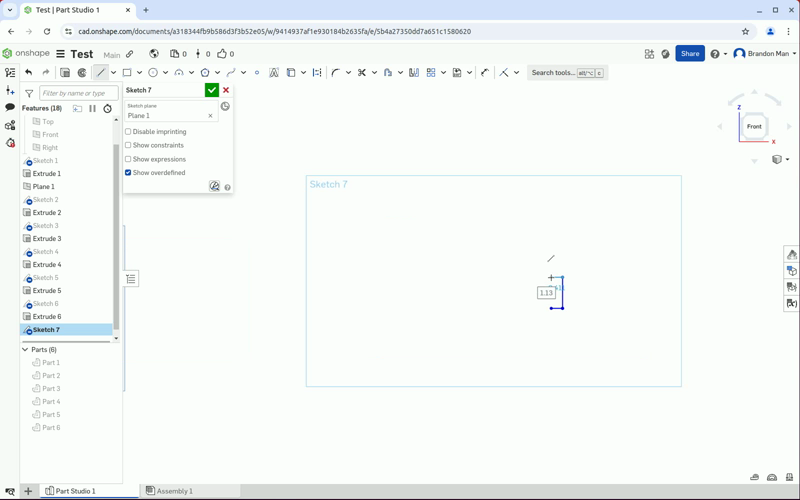
scroll(6)
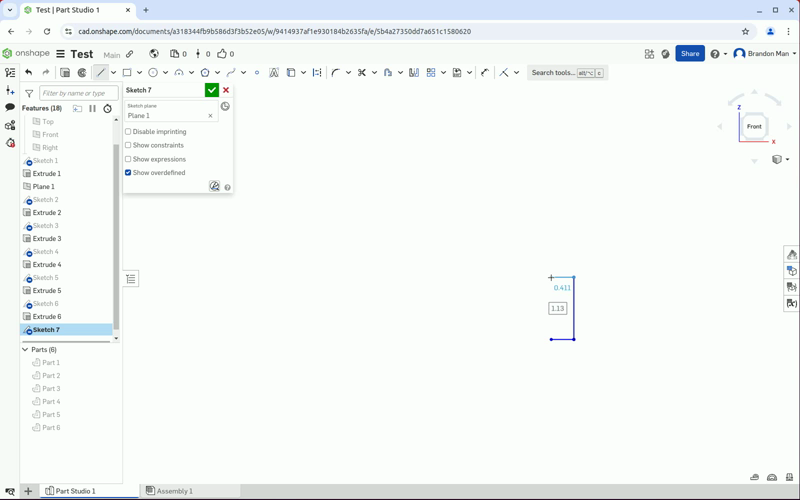
click(551, 277)
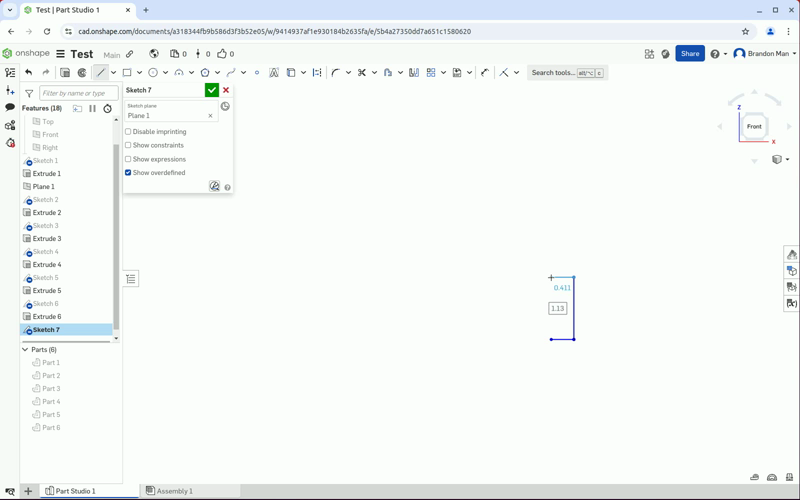
scroll(-6)
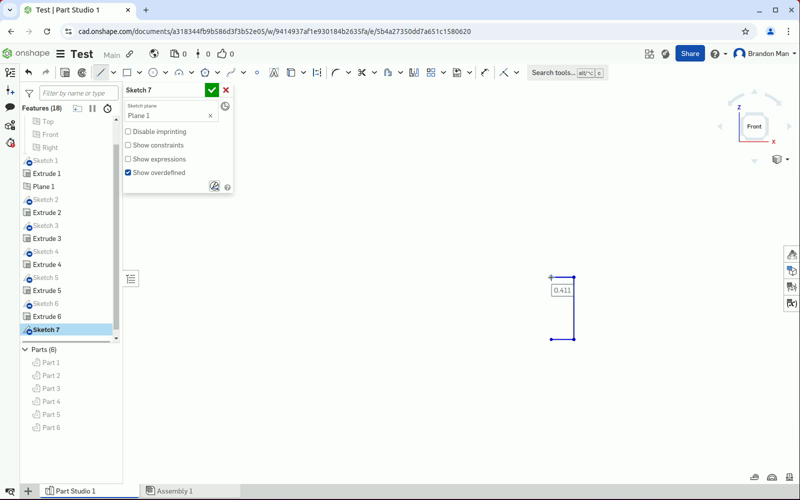
scroll(-6)
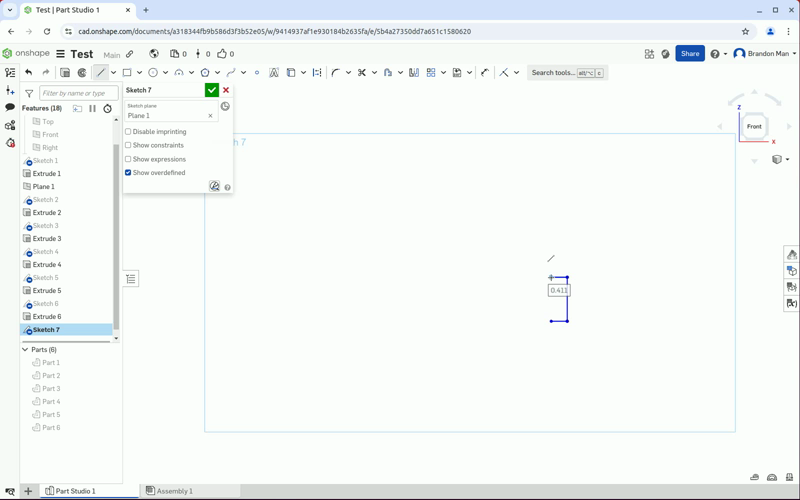
scroll(-6)
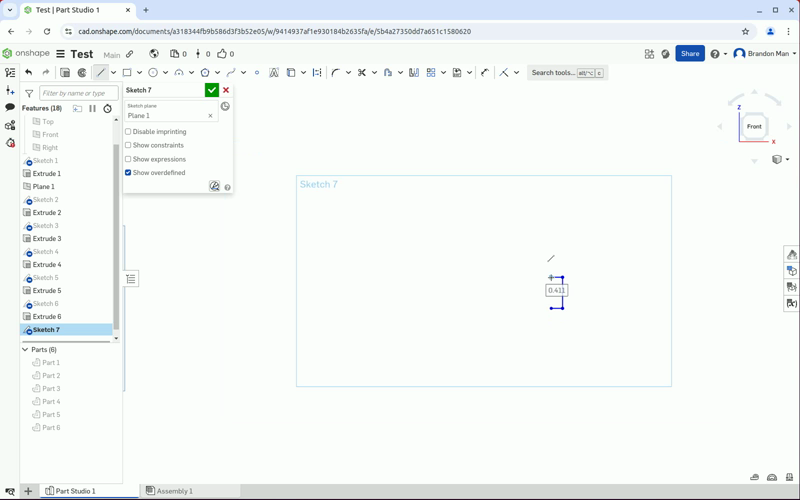
scroll(-6)
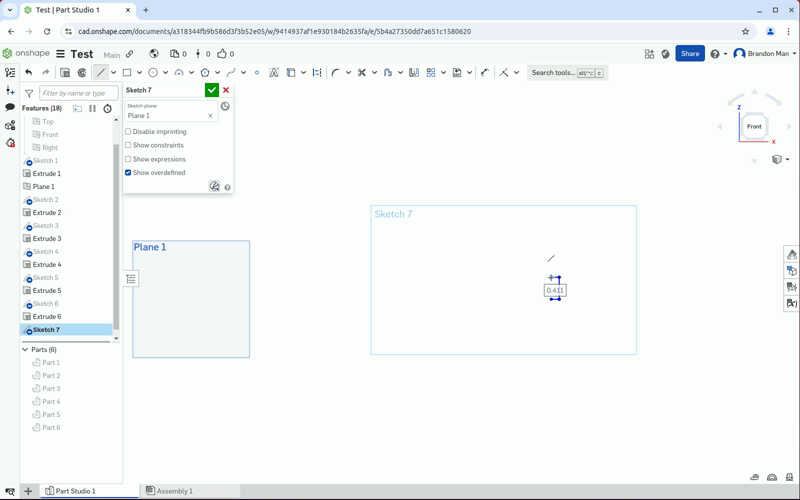
scroll(-6)
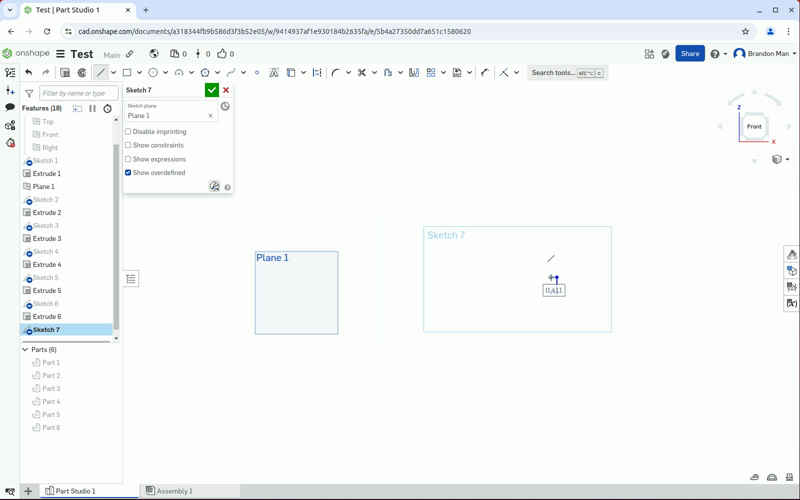
scroll(-6)
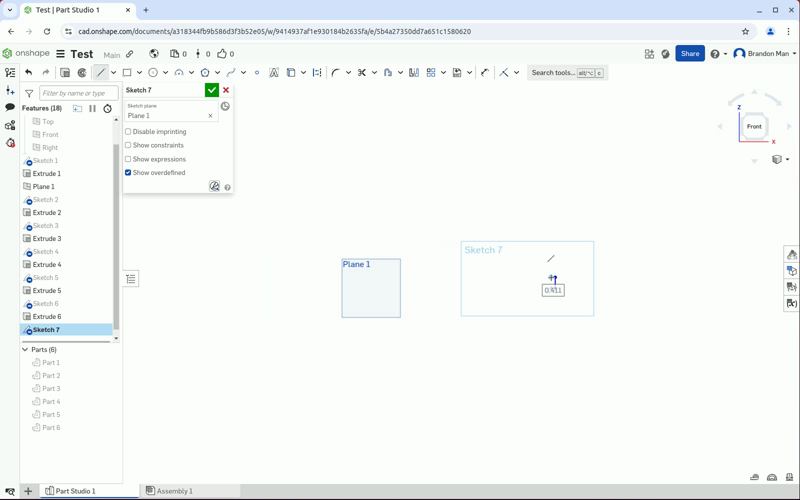
scroll(-6)
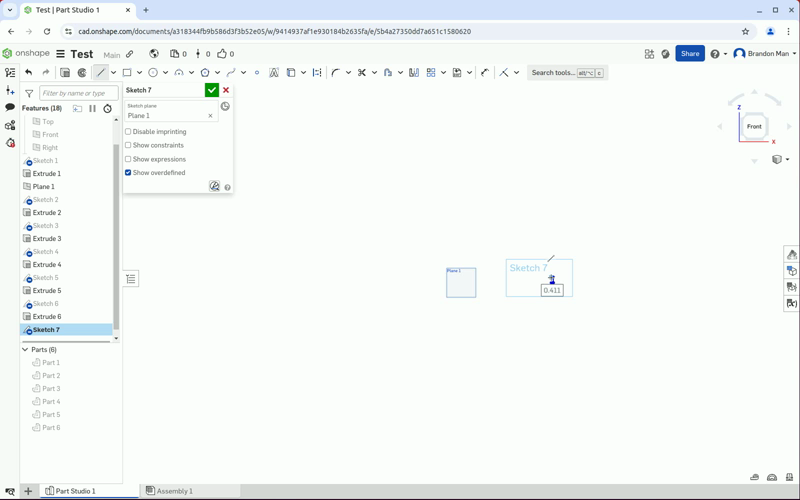
key_up(shift)
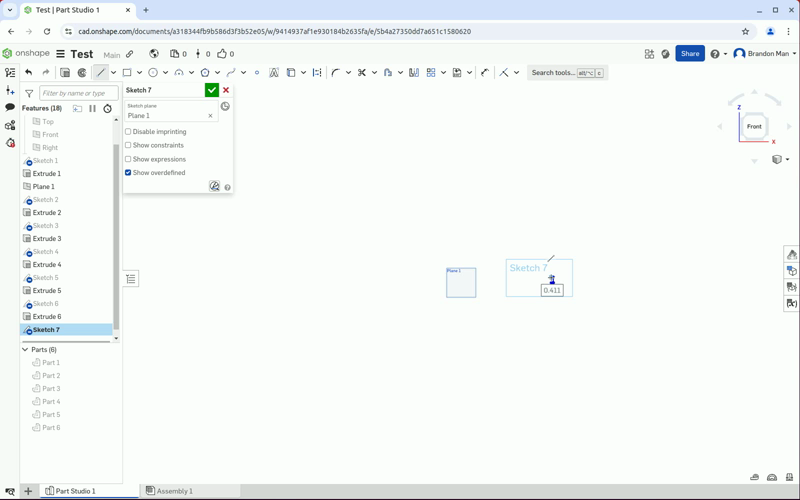
mouse_move(581, 277)
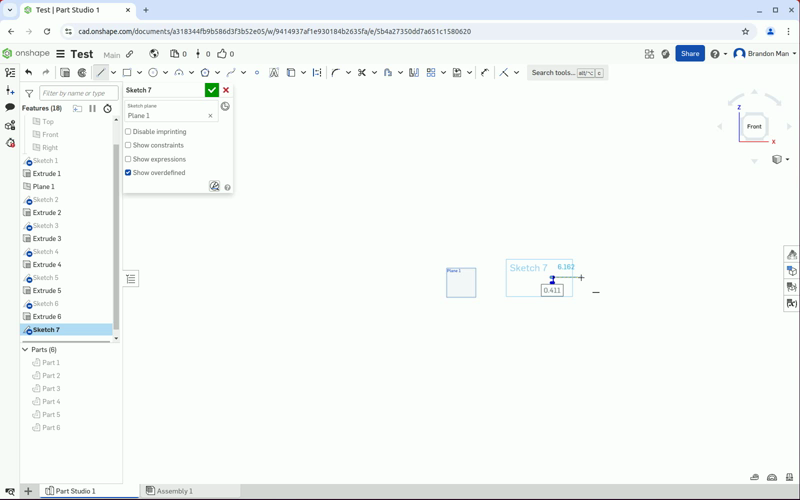
key_down(shift)
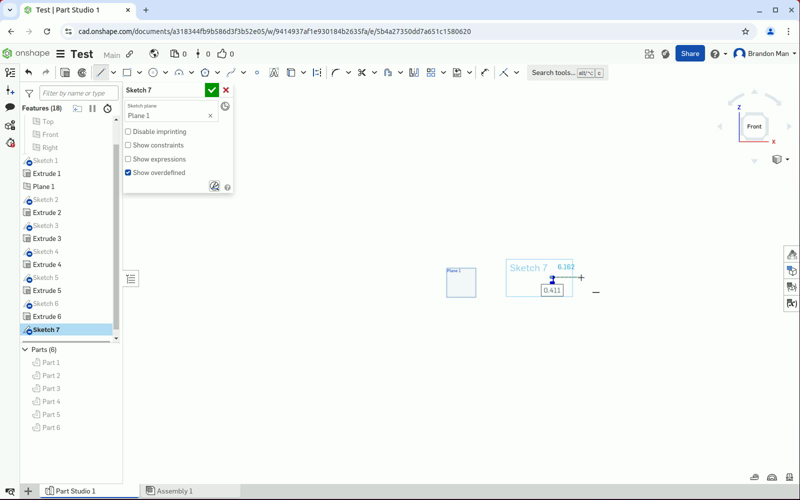
mouse_move(551, 282)
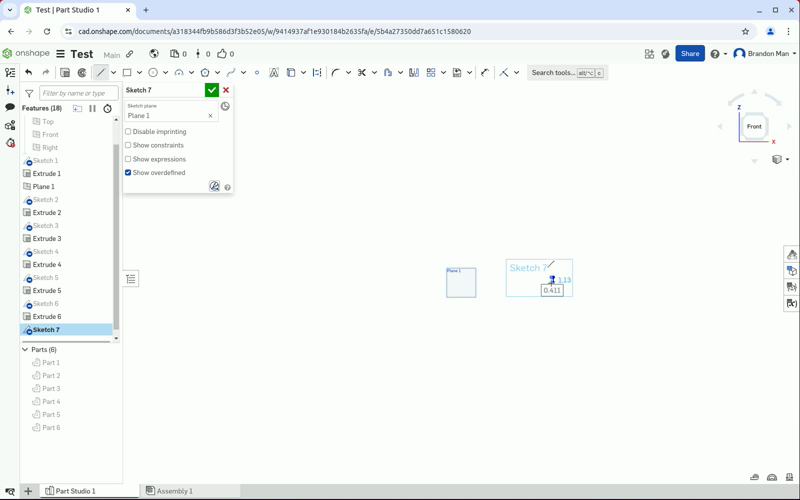
scroll(6)
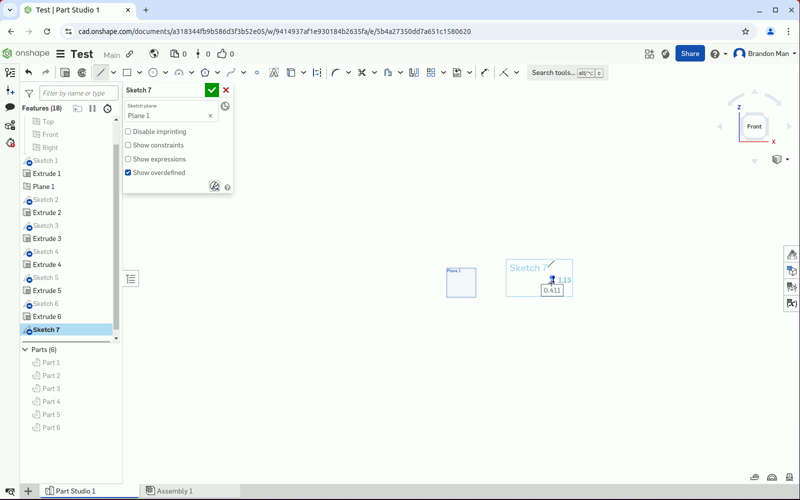
scroll(6)
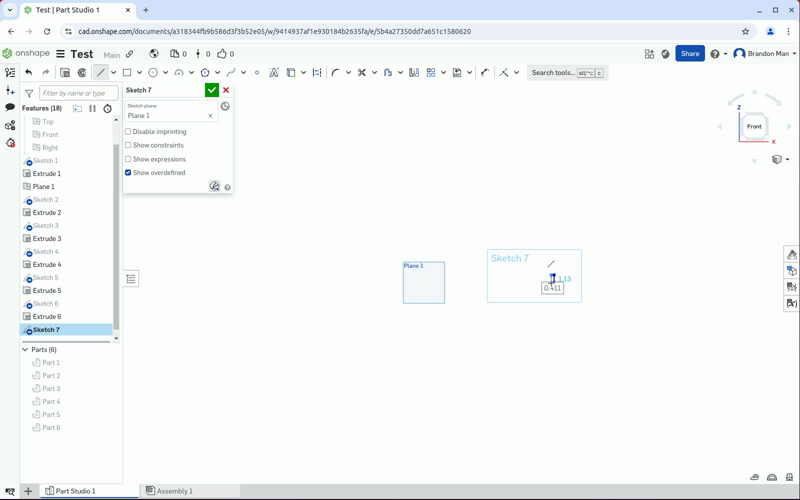
scroll(6)
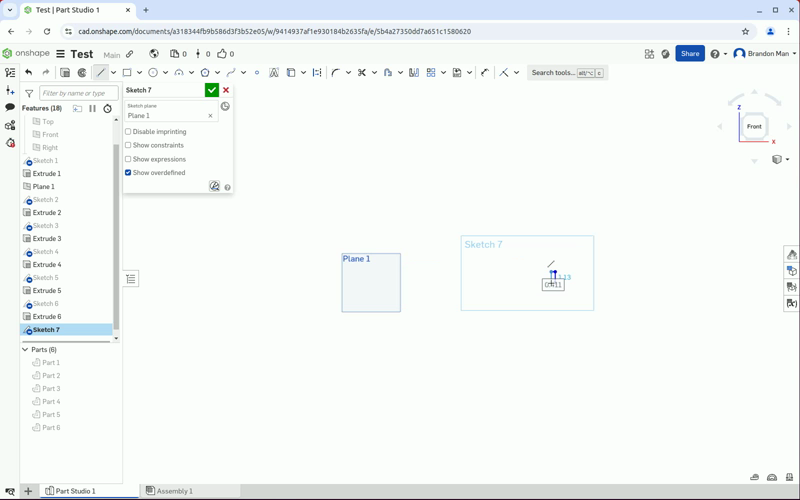
scroll(6)
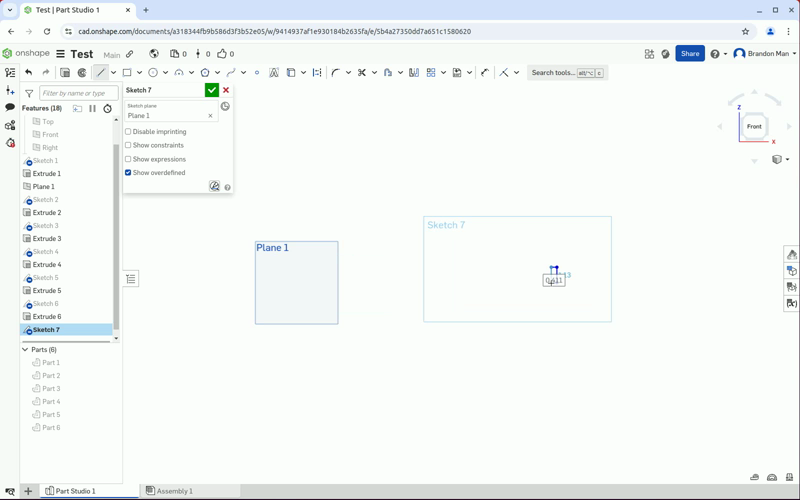
scroll(6)
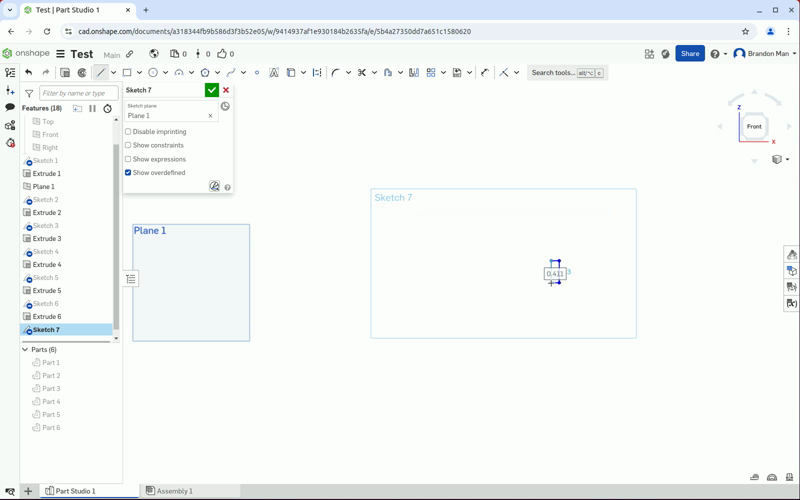
scroll(6)
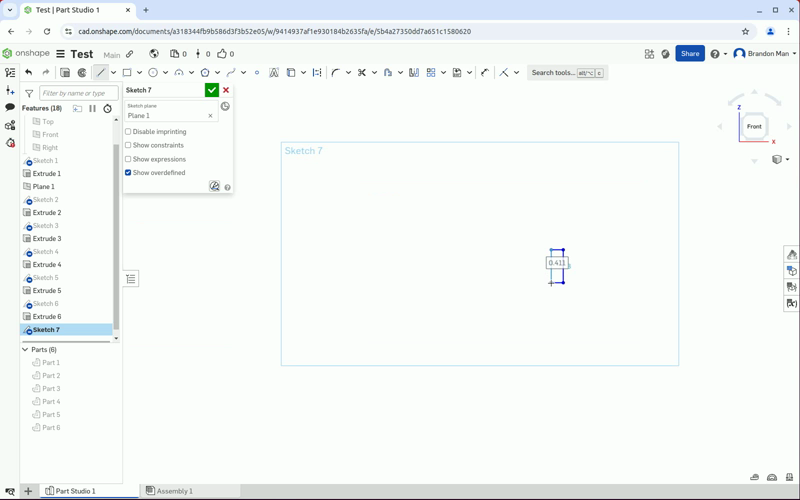
scroll(6)
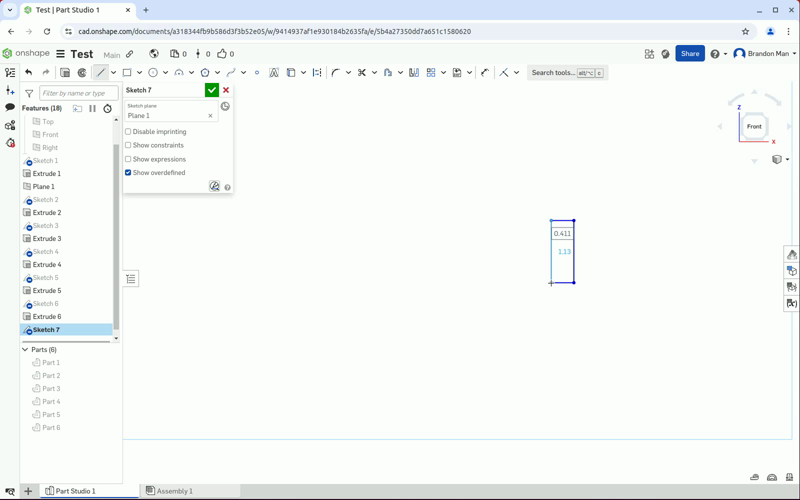
key_up(shift)
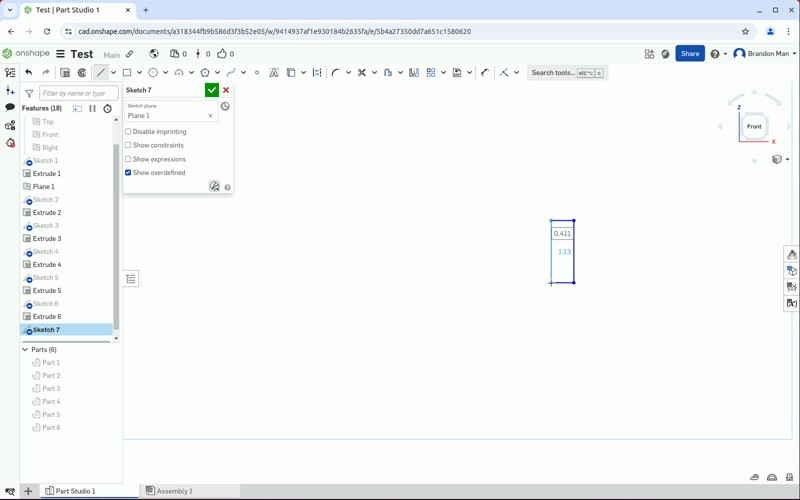
click(551, 282)
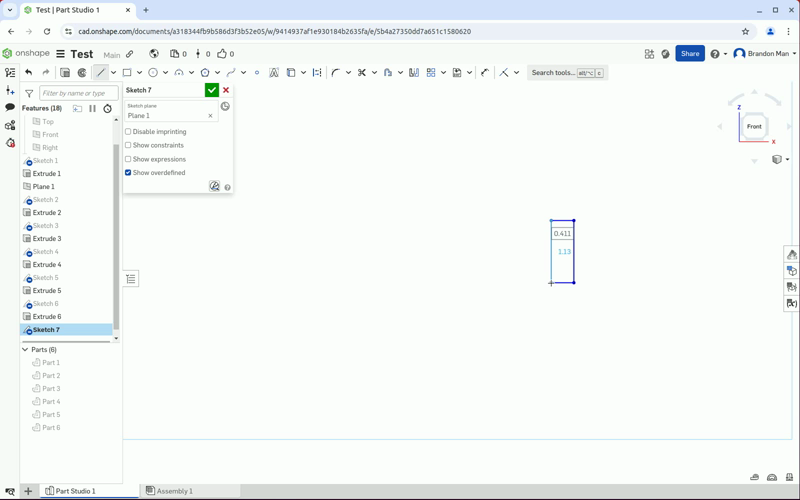
scroll(-6)
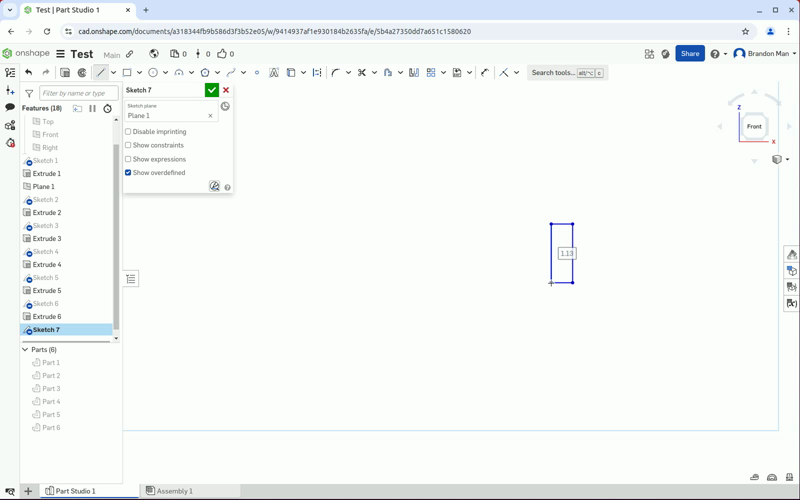
scroll(-6)
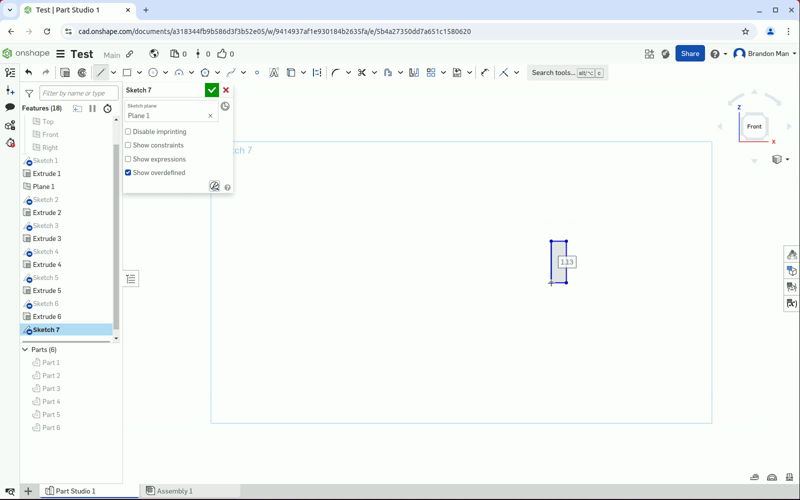
scroll(-6)
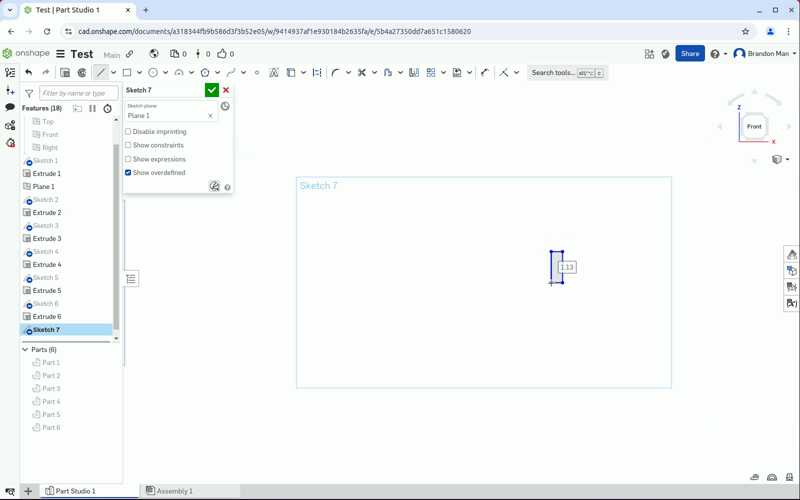
scroll(-6)
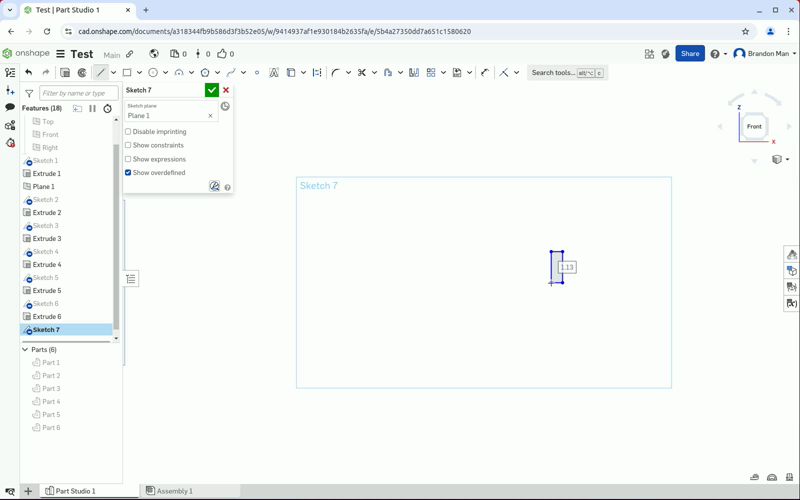
scroll(-6)
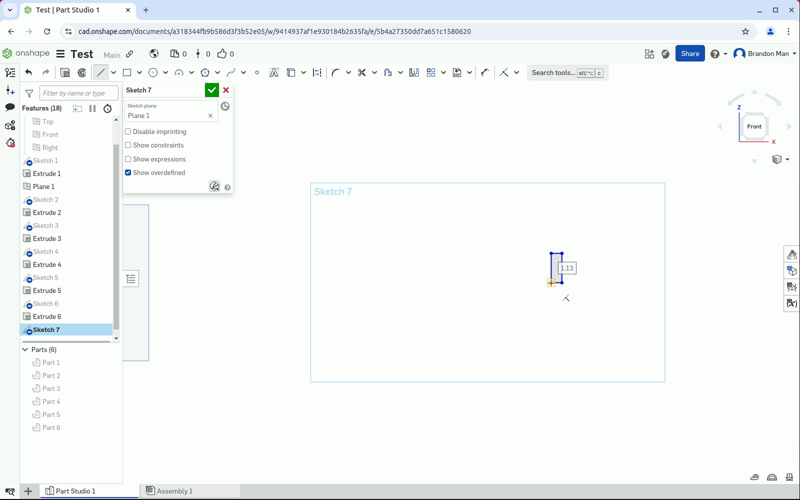
scroll(-6)
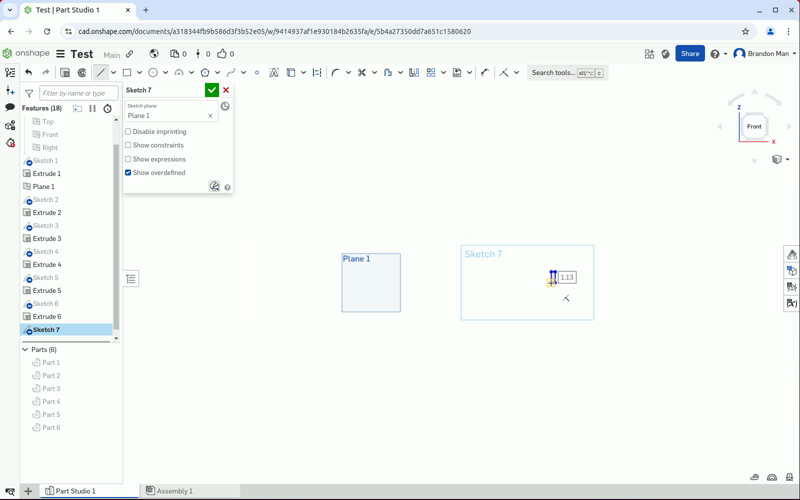
scroll(-6)
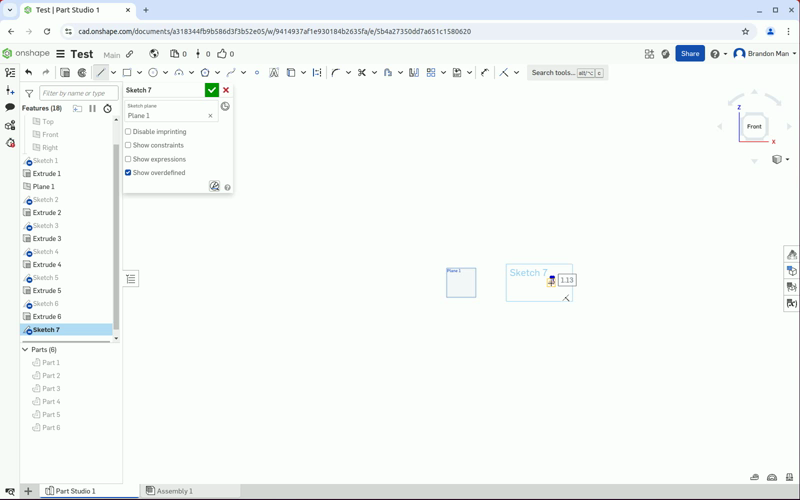
key(esc)
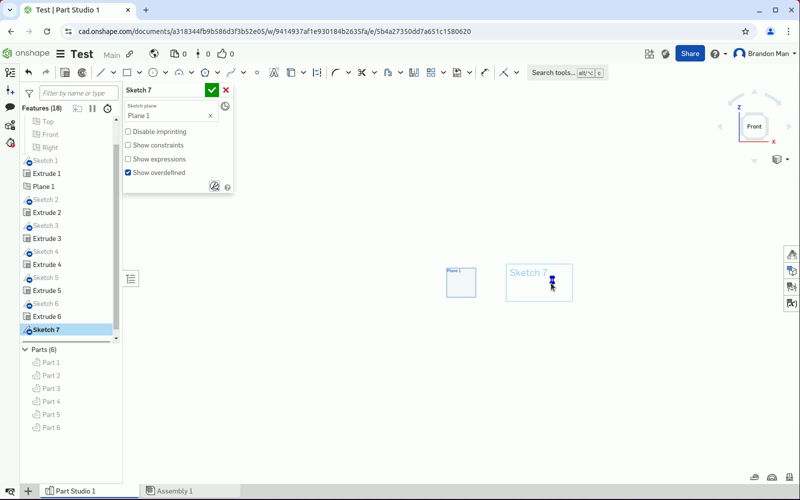
mouse_move(552, 281)
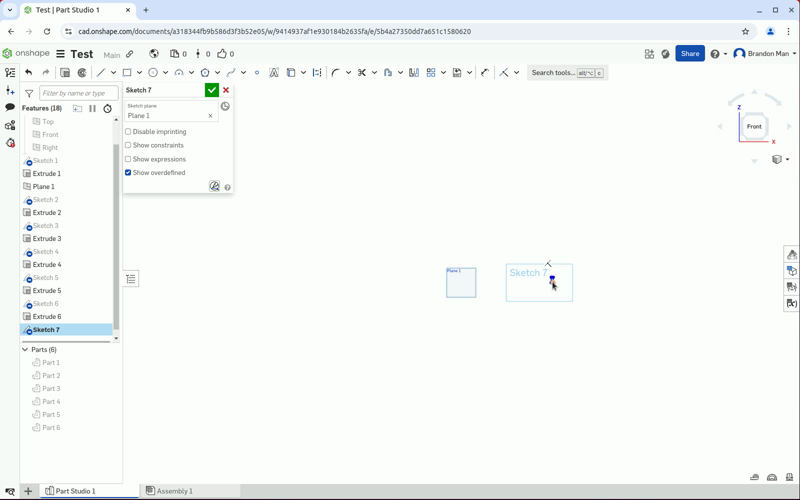
scroll(6)
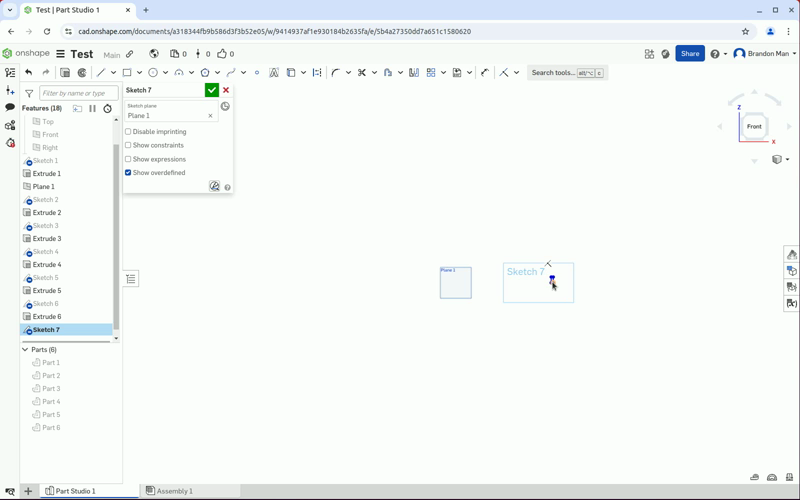
scroll(6)
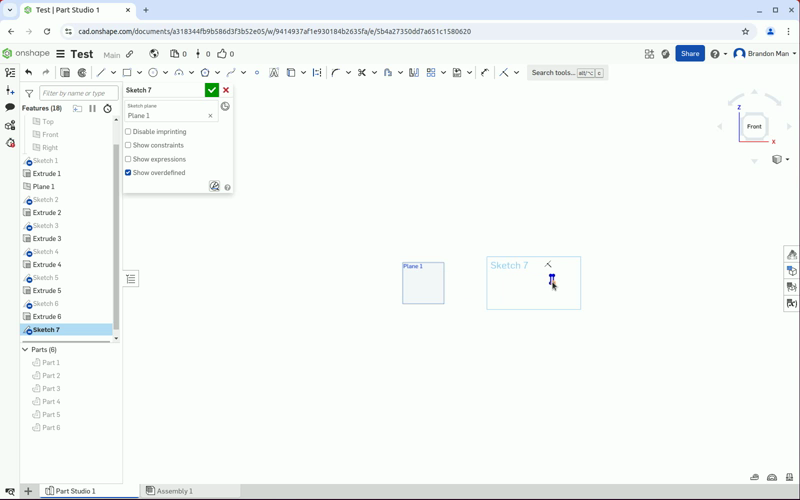
scroll(6)
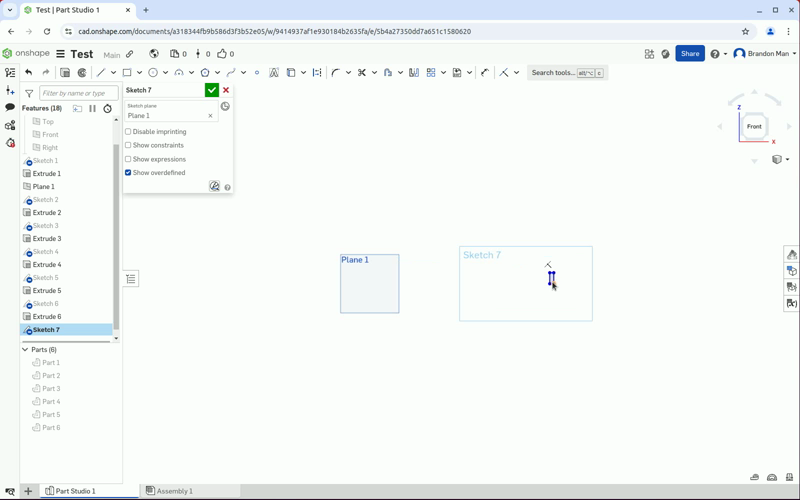
scroll(6)
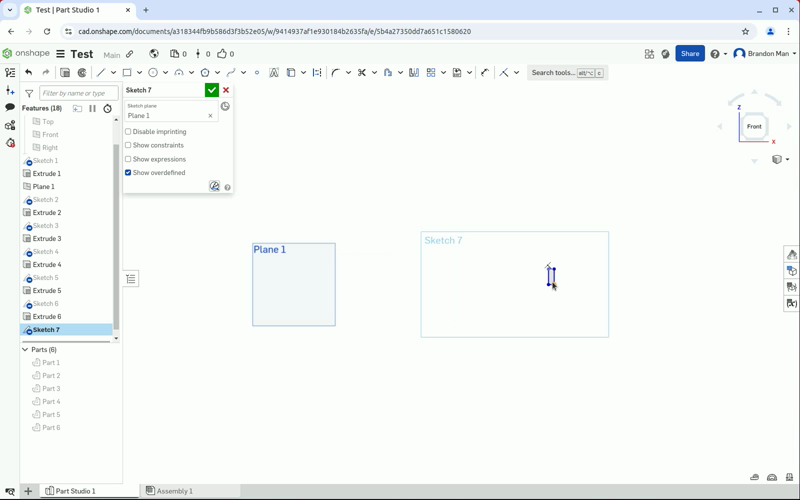
scroll(6)
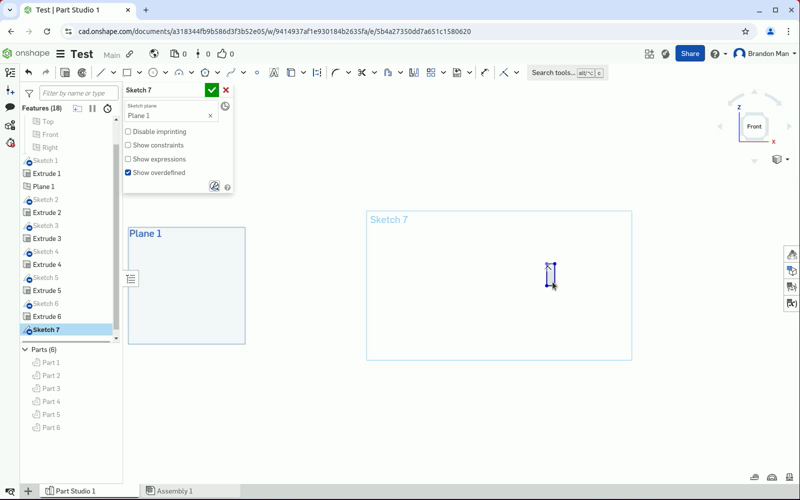
scroll(6)
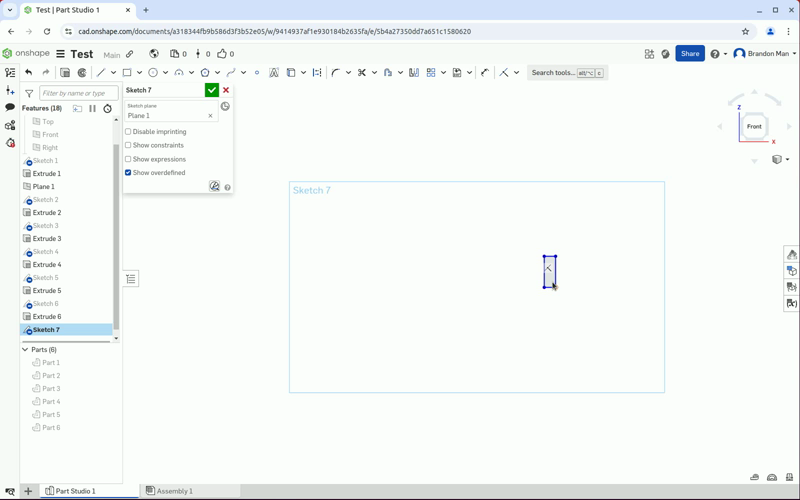
scroll(6)
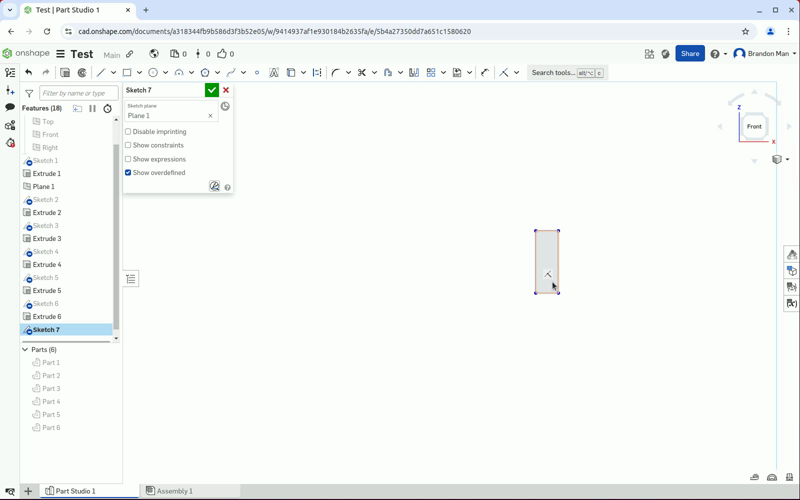
click(552, 281)
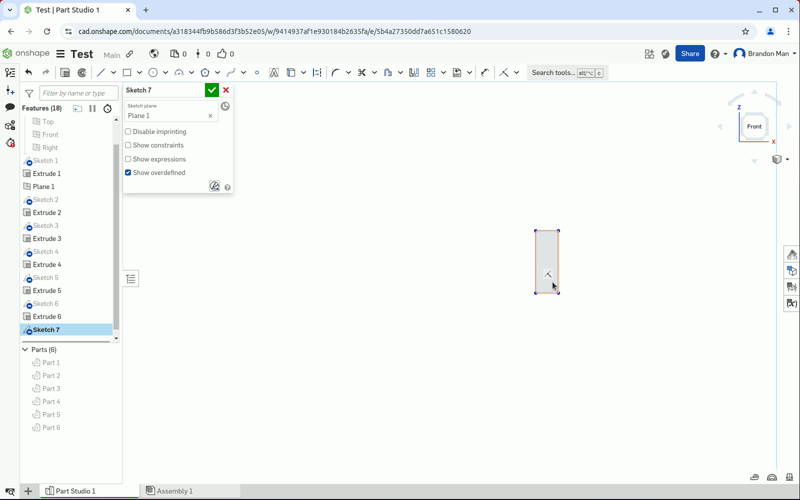
scroll(-6)
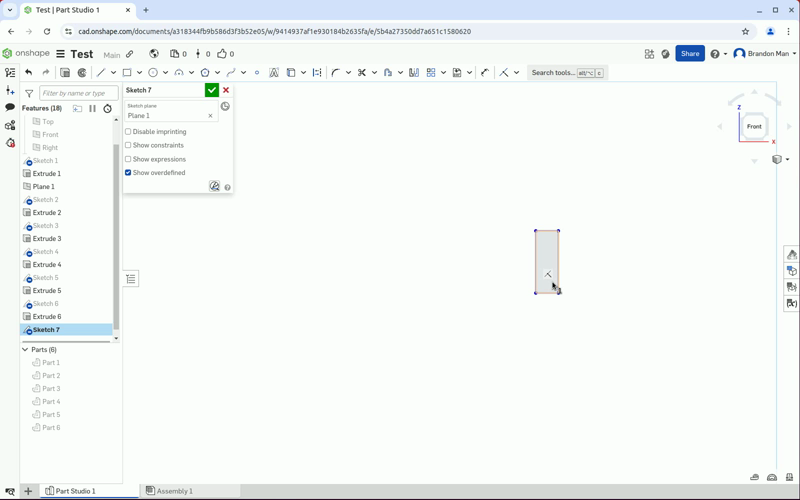
scroll(-6)
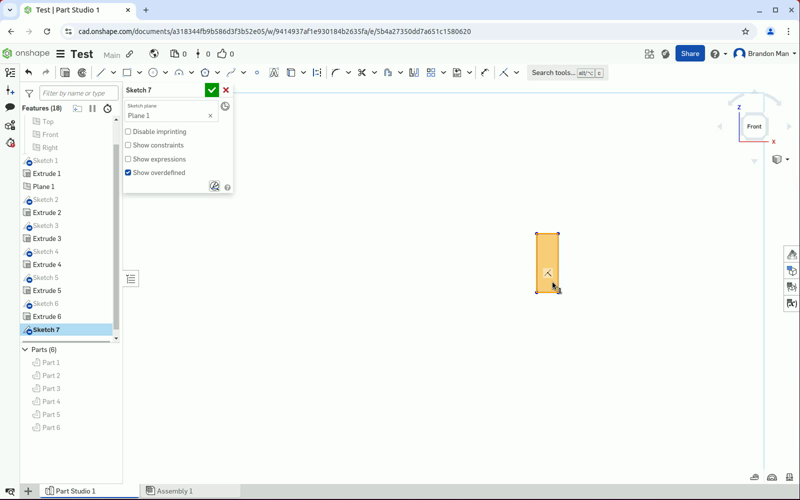
scroll(-6)
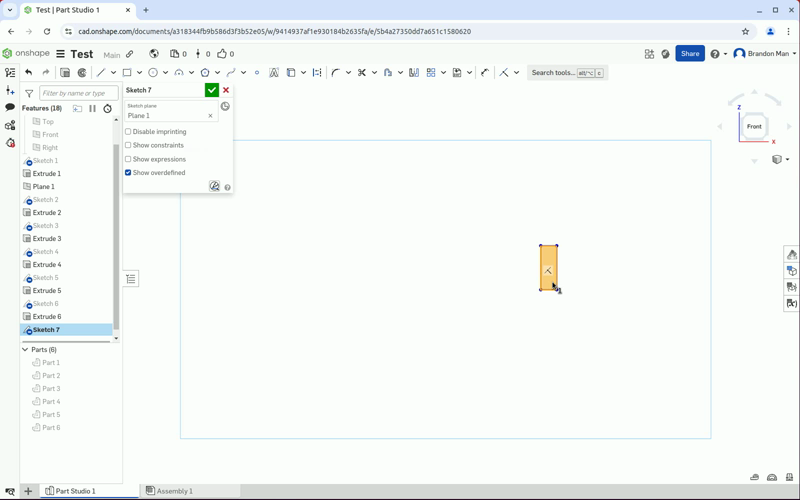
scroll(-6)
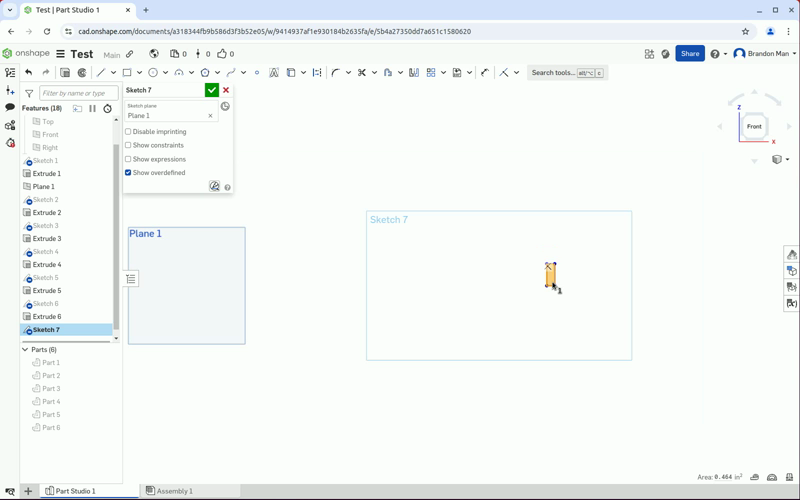
scroll(-6)
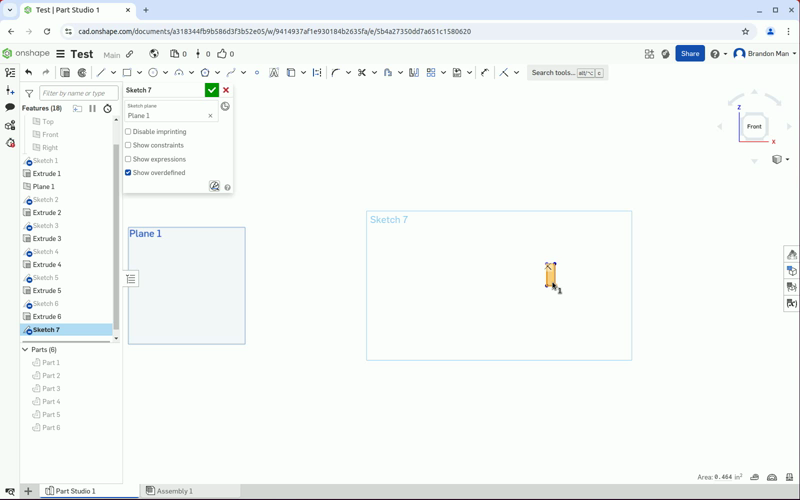
scroll(-6)
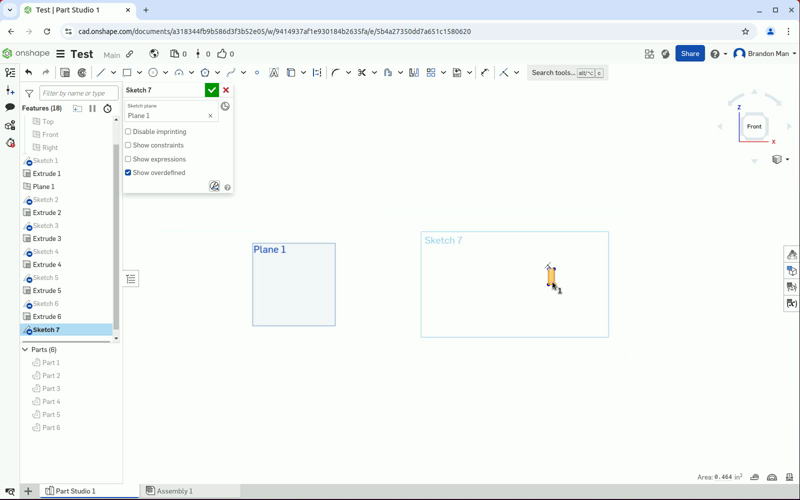
scroll(-6)
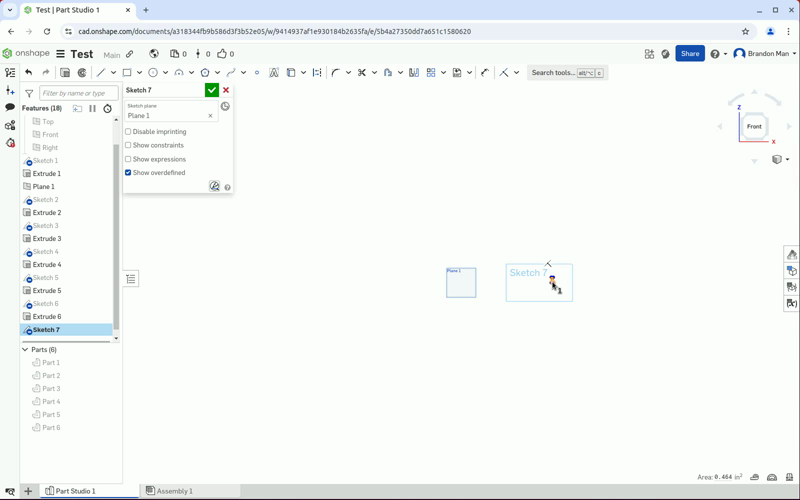
mouse_move(73, 352)
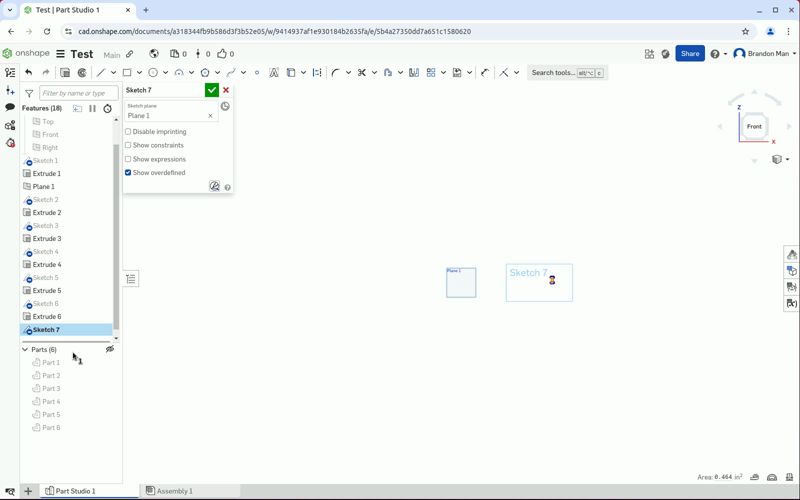
key(shift+y)
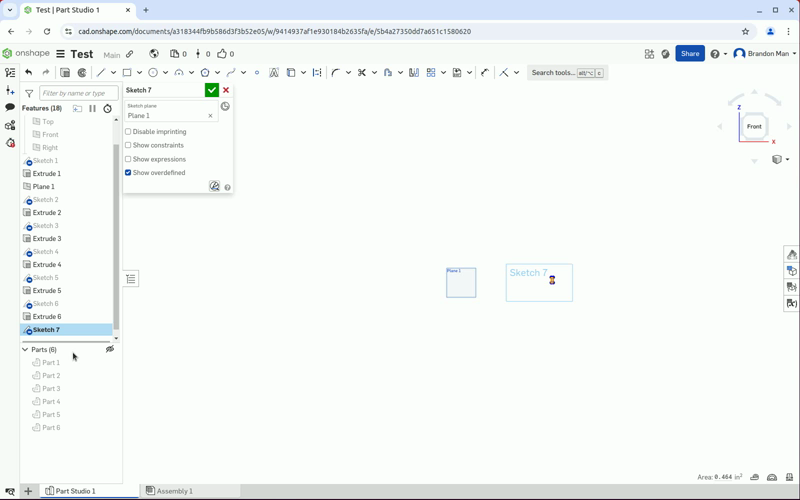
key(shift+e)
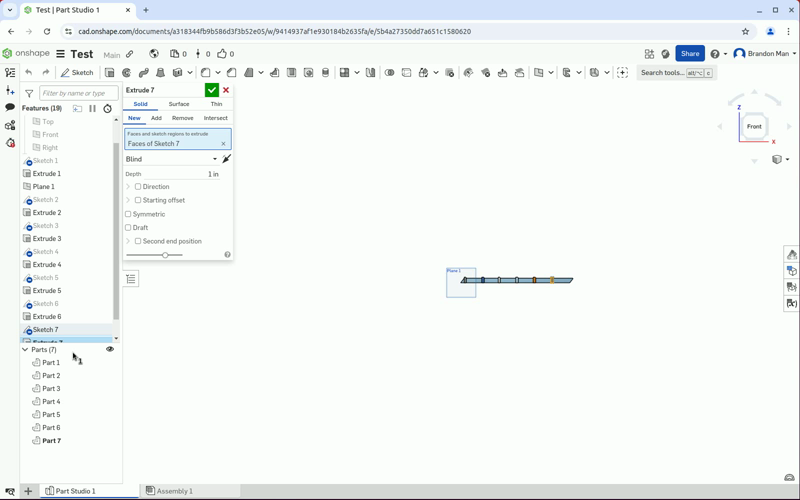
mouse_move(143, 106)
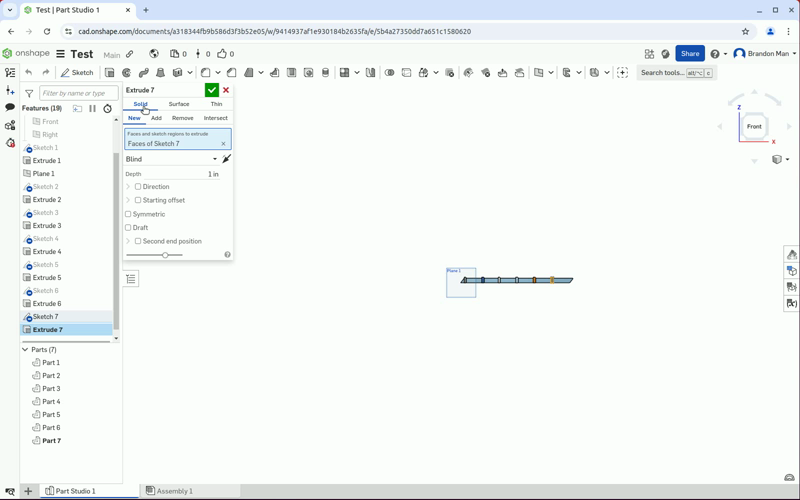
click(143, 106)
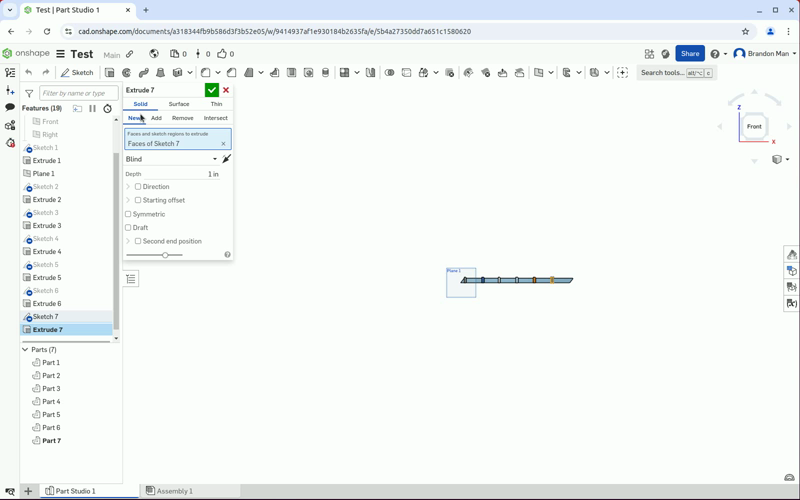
mouse_move(137, 120)
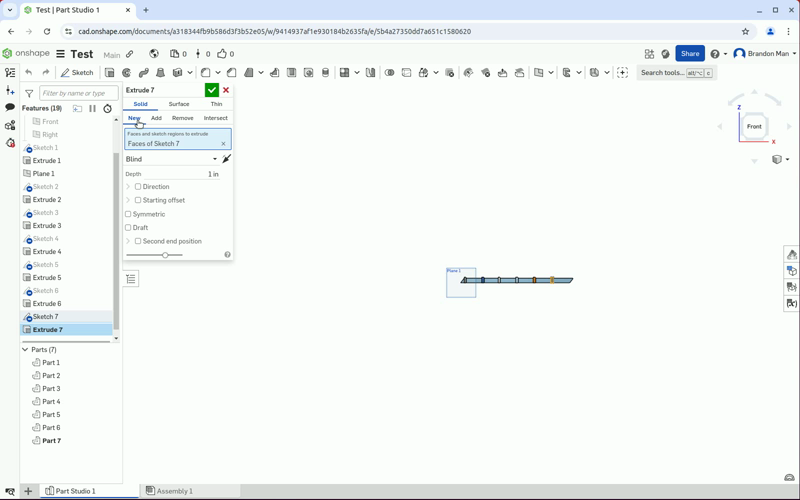
click(137, 120)
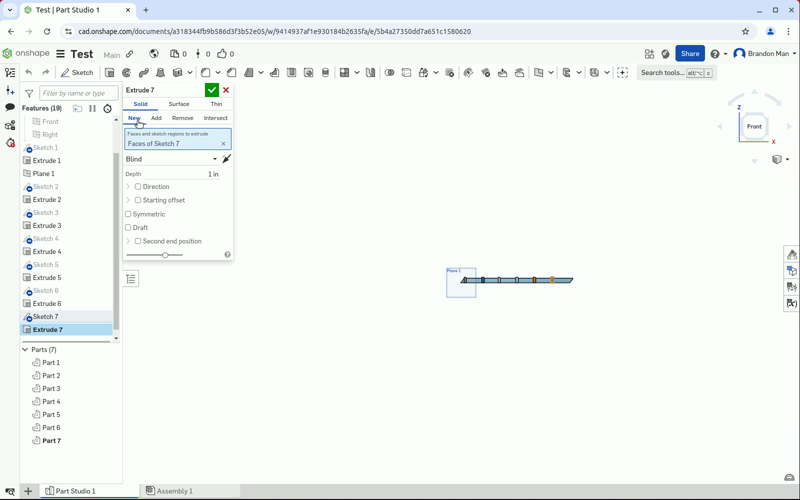
key(tab, 4)
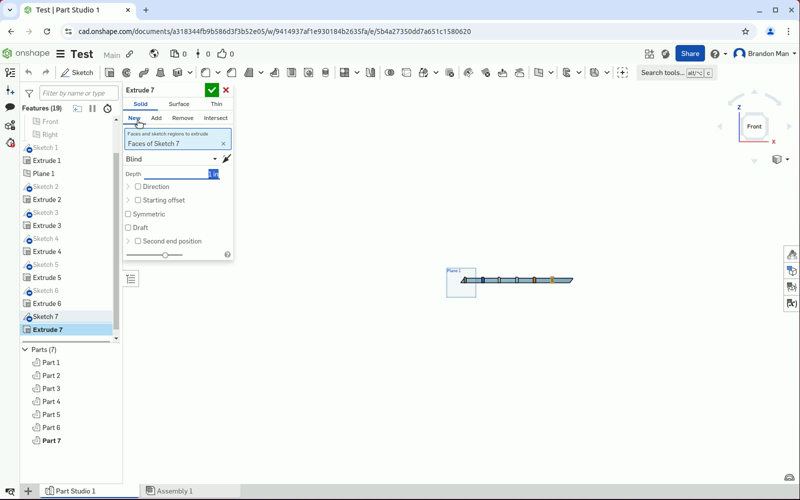
text(1.685)
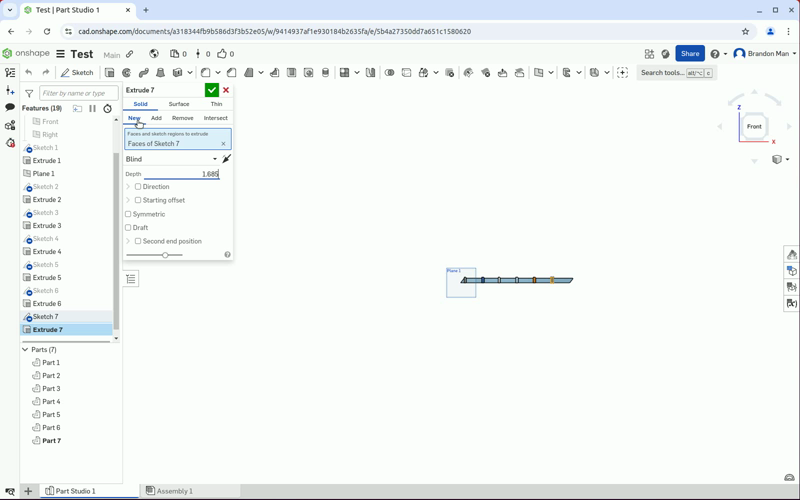
key(enter)
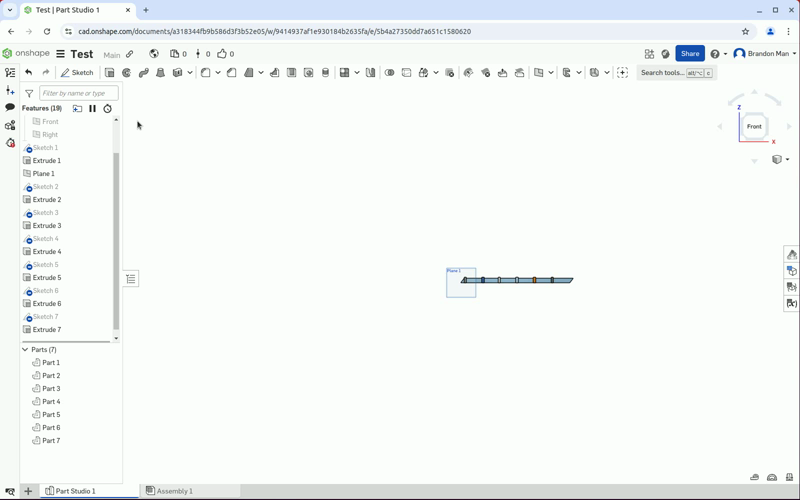
key(shift+h)
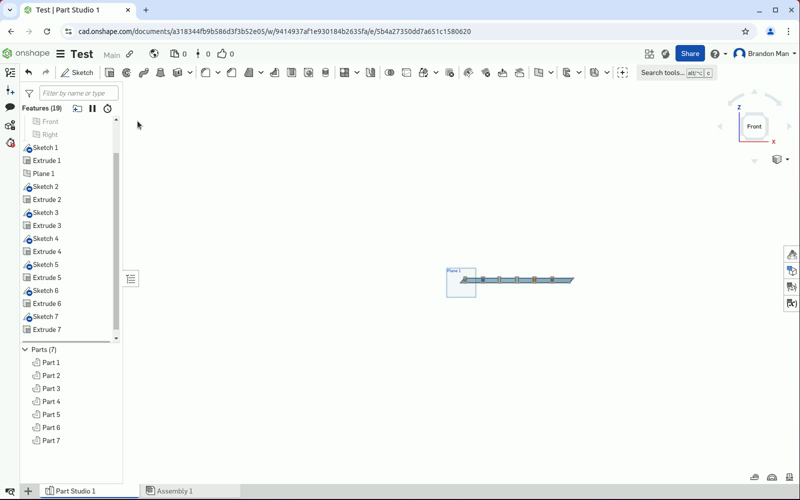
key(shift+h)
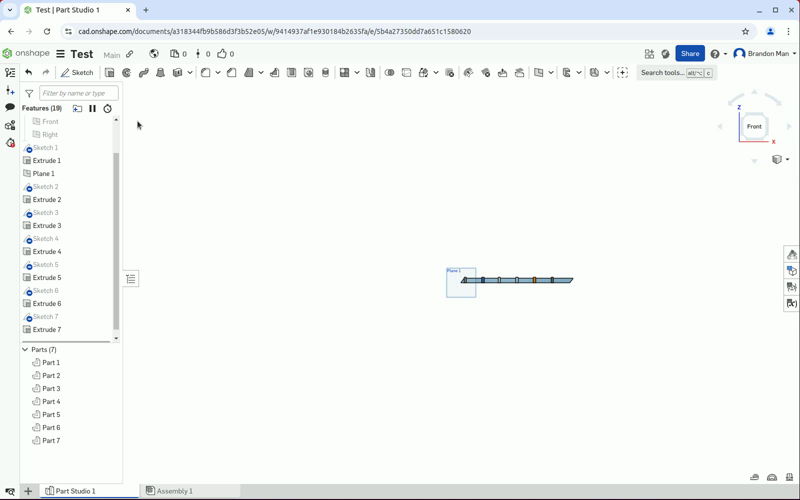
mouse_move(69, 150)
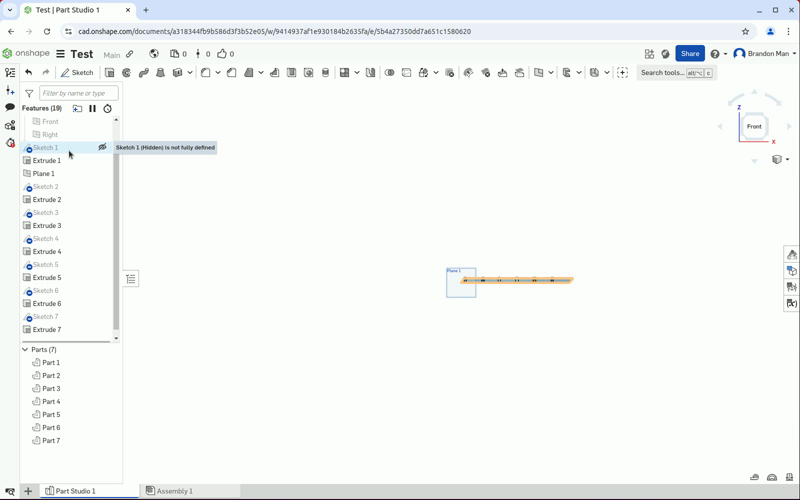
click(69, 150)
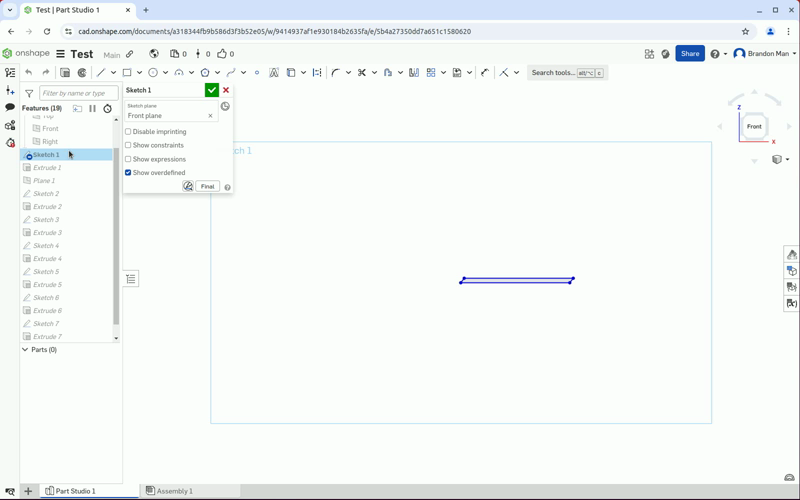
mouse_move(229, 92)
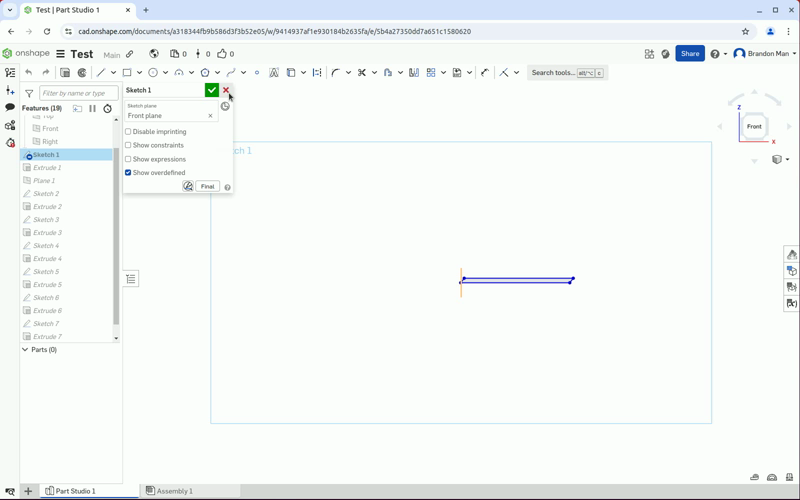
click(229, 92)
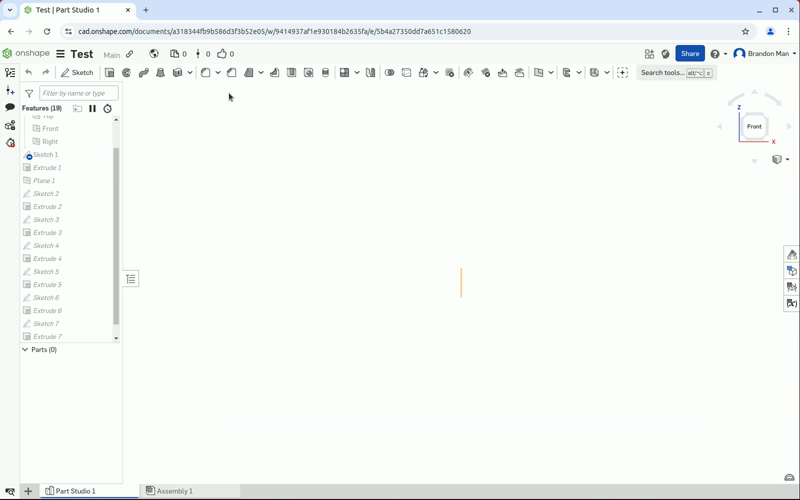
key(shift+s)
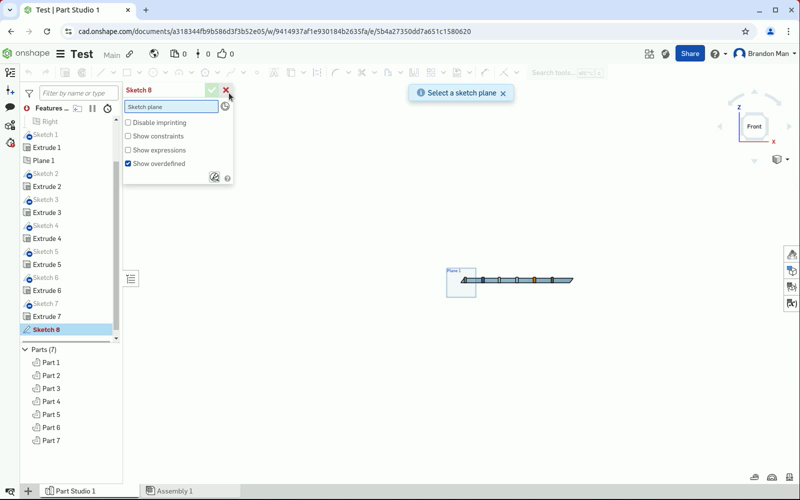
mouse_move(69, 163)
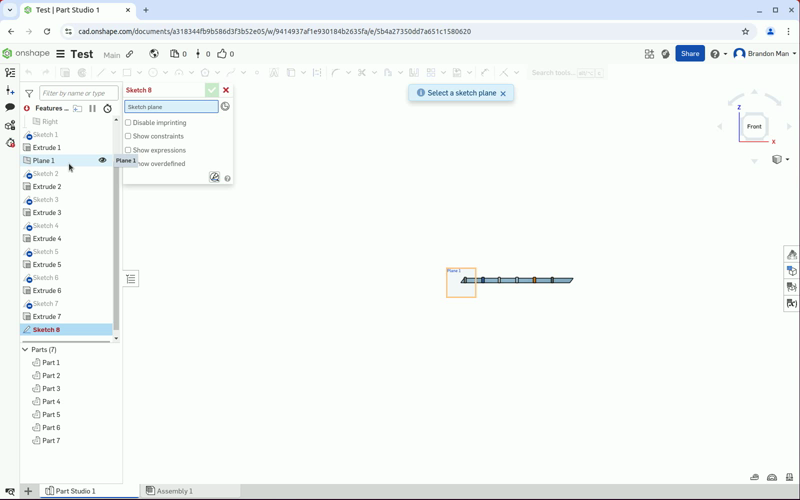
click(69, 163)
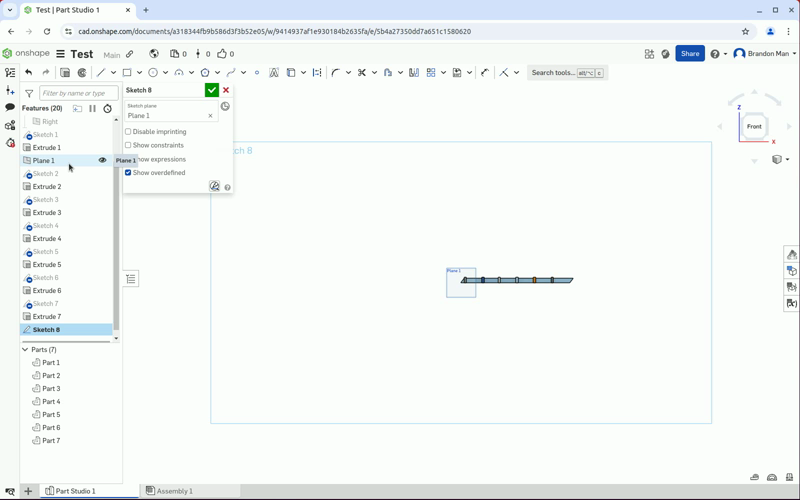
mouse_move(73, 352)
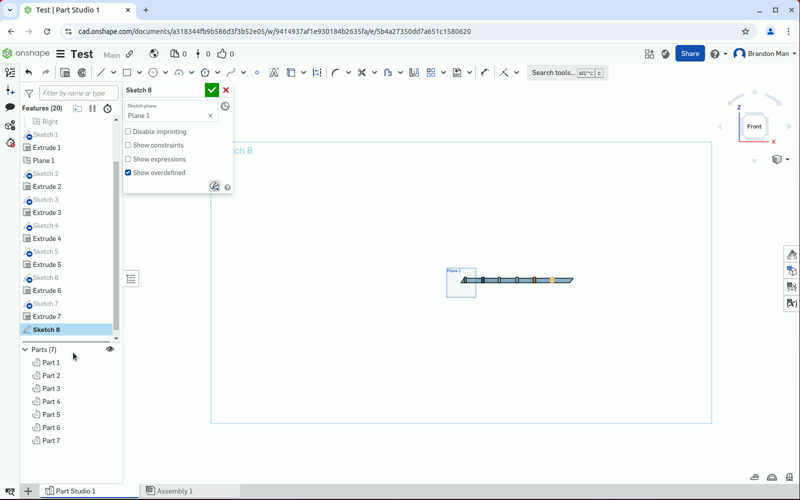
key(y)
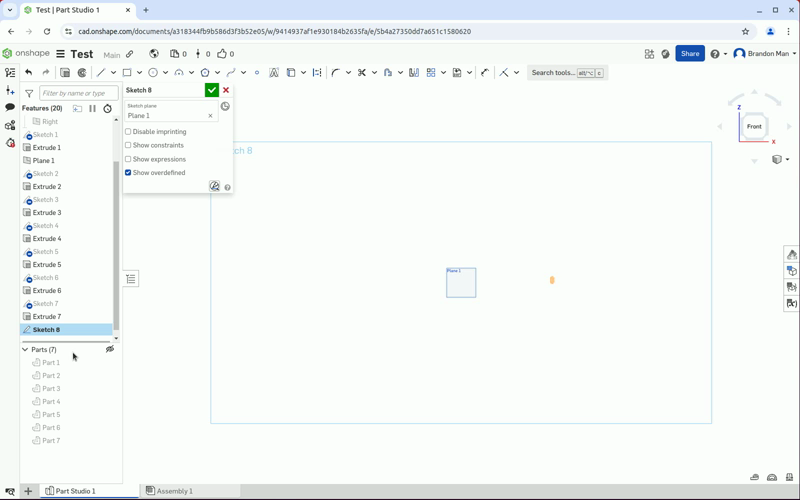
key(l)
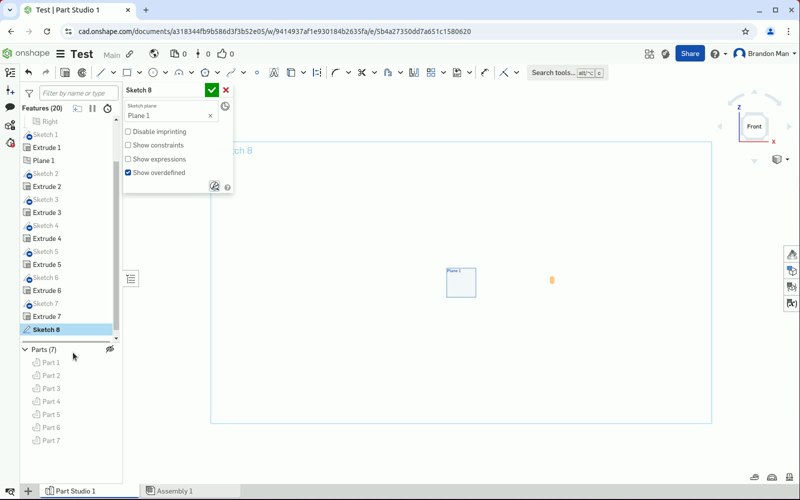
key_down(shift)
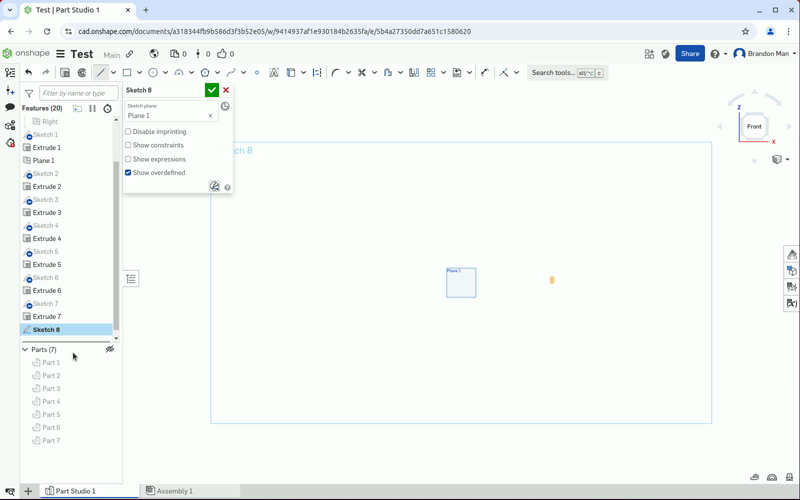
mouse_move(568, 282)
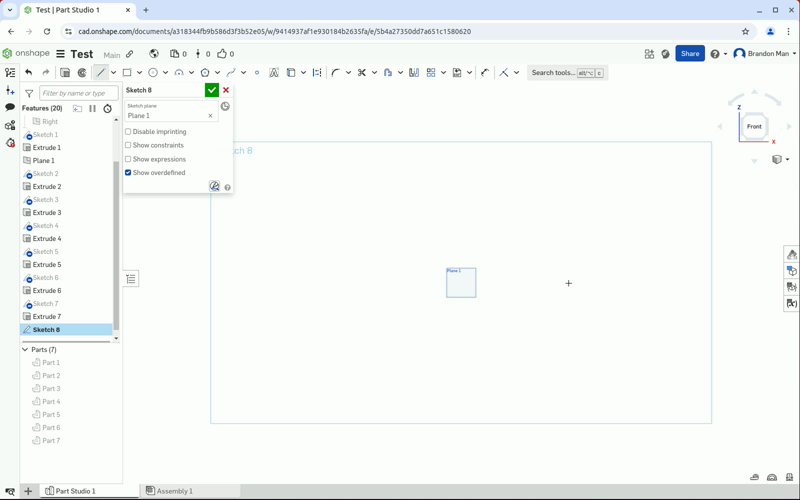
click(568, 282)
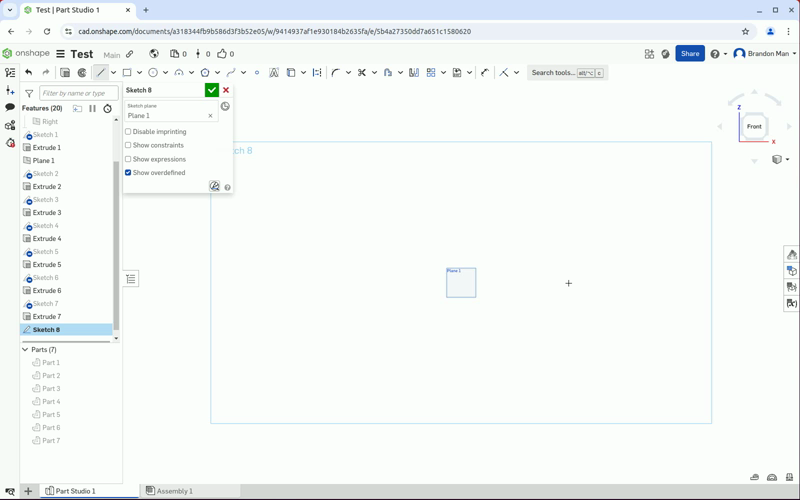
key_up(shift)
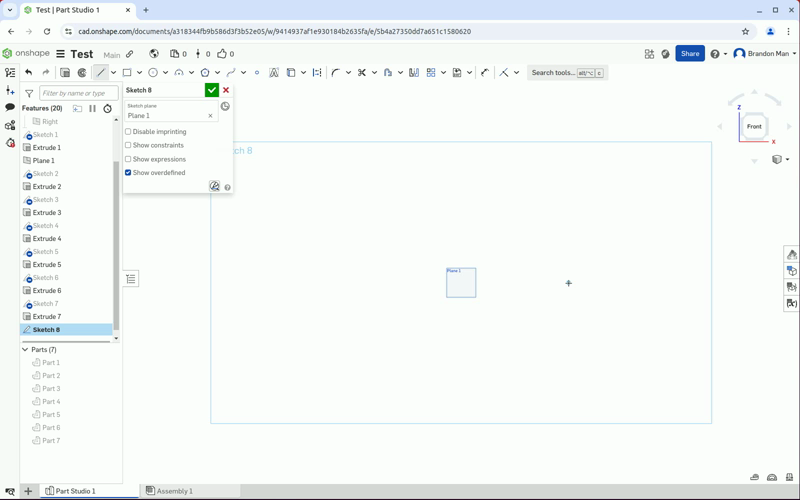
key_down(shift)
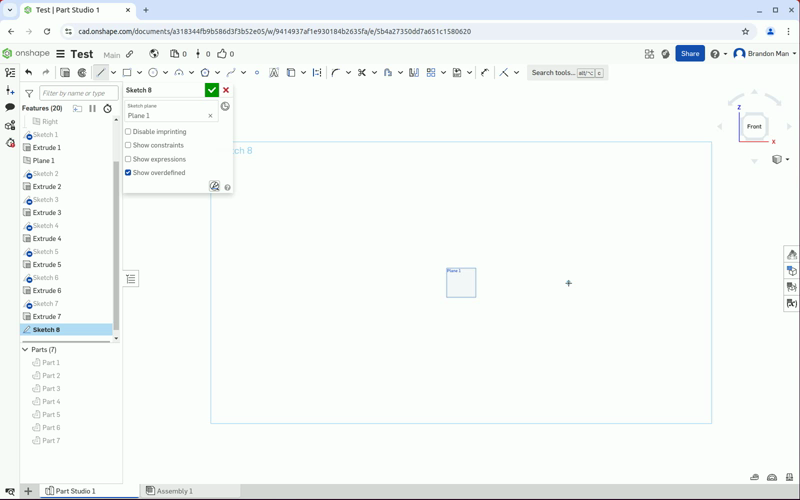
mouse_move(589, 282)
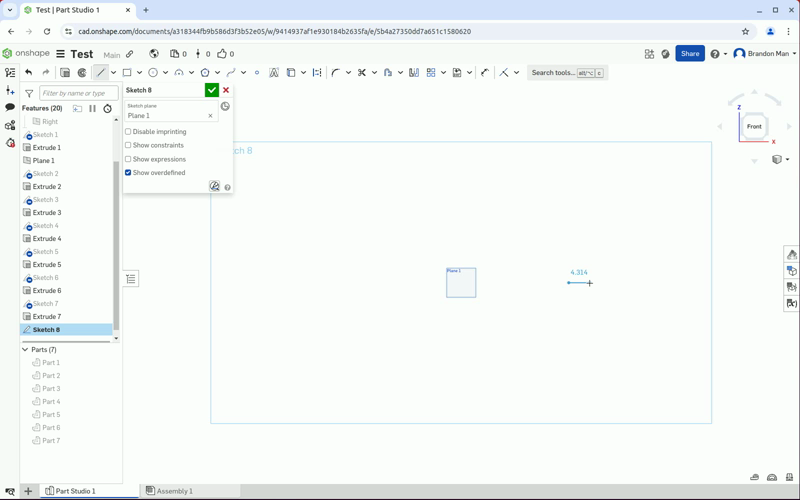
mouse_move(570, 282)
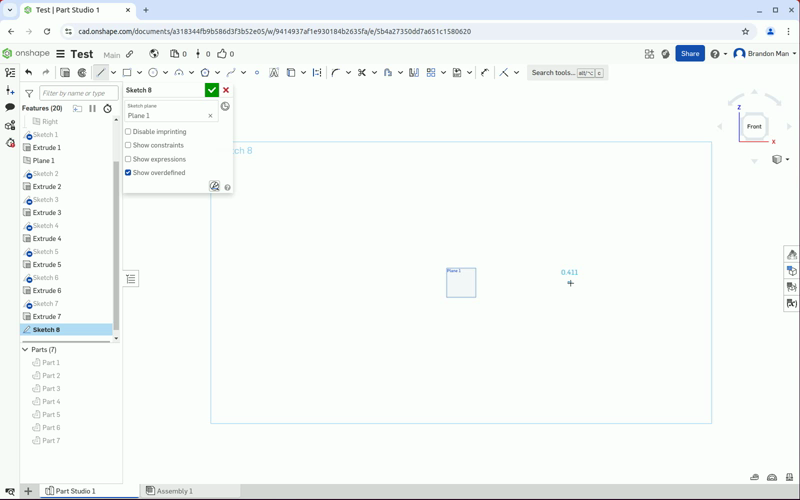
scroll(6)
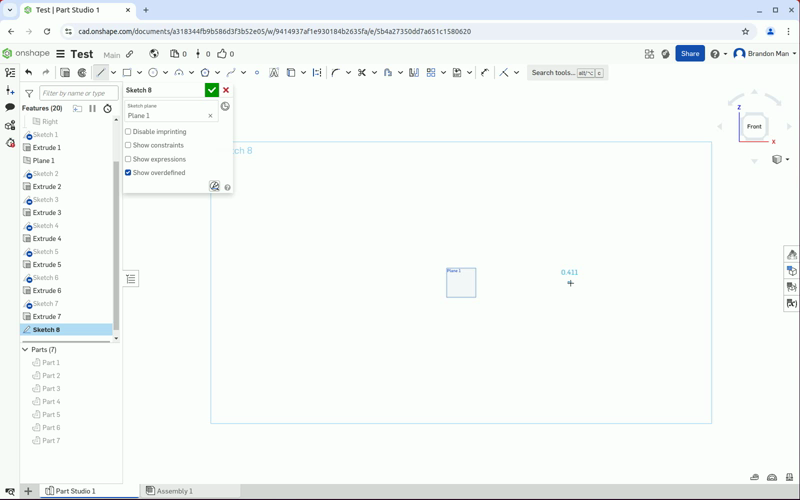
scroll(6)
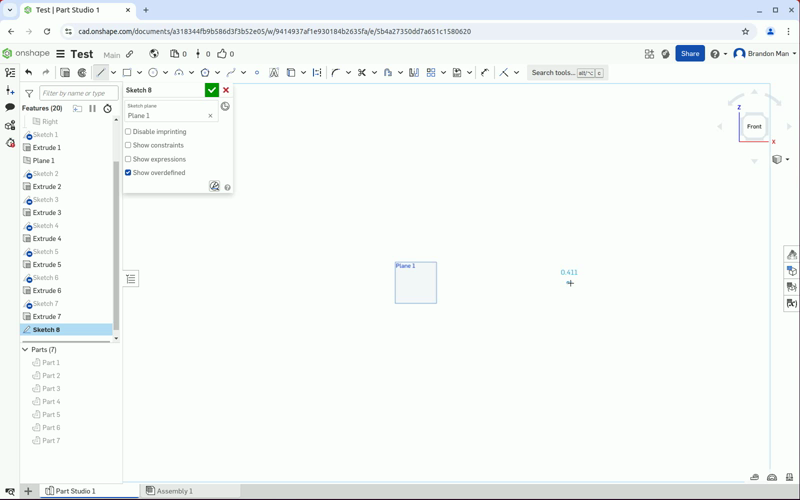
scroll(6)
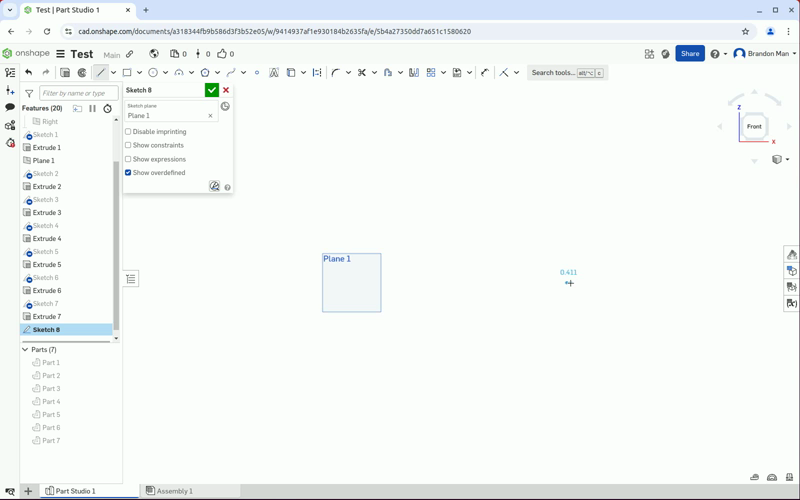
scroll(6)
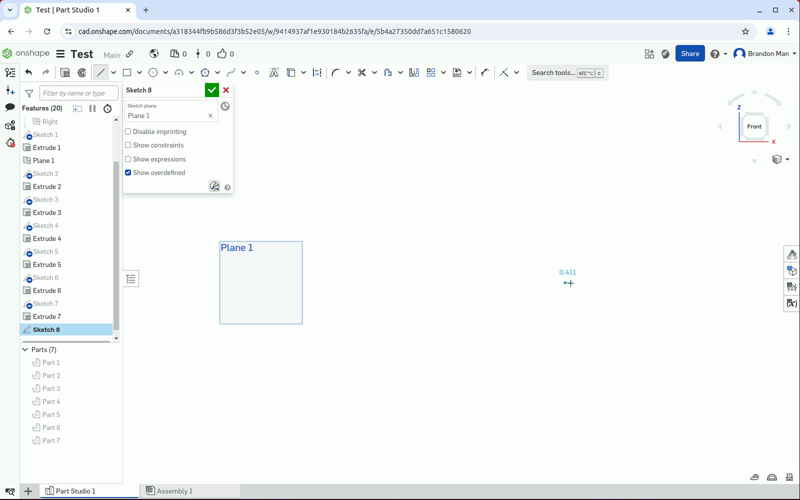
scroll(6)
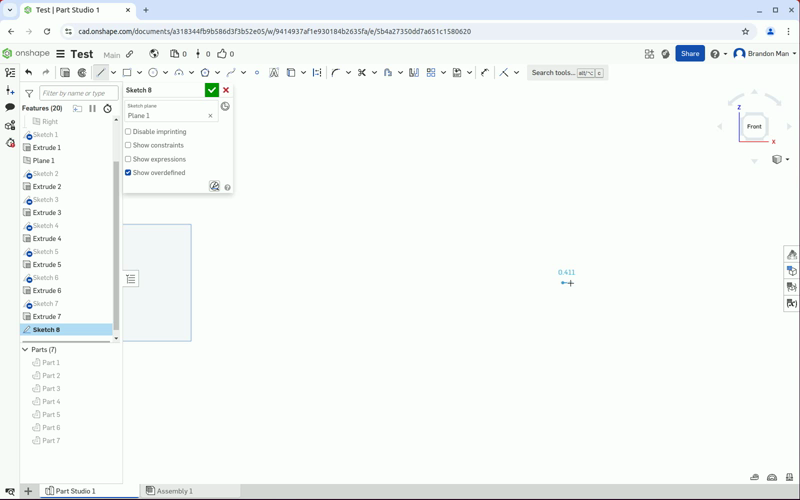
scroll(6)
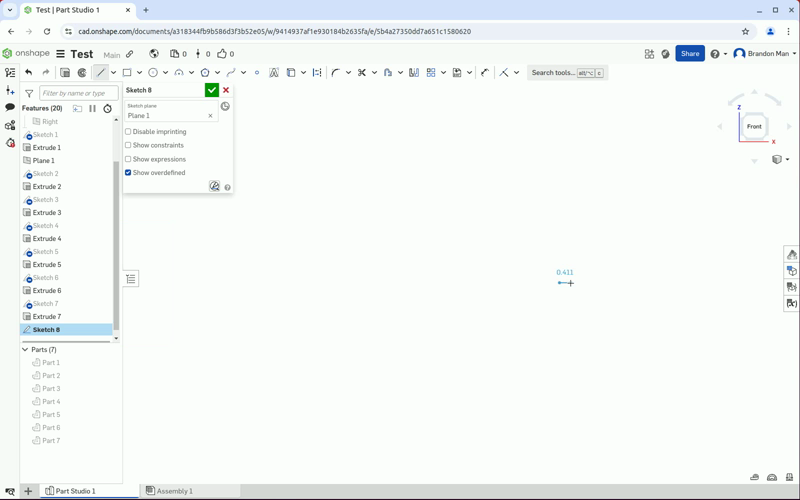
scroll(6)
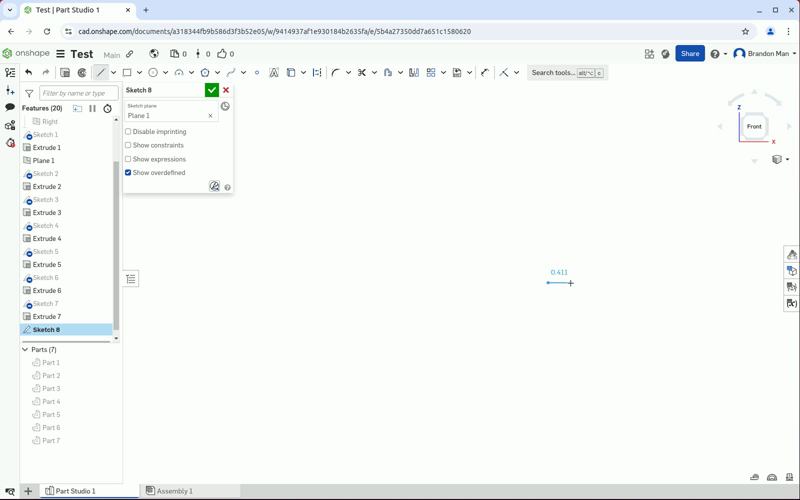
click(570, 282)
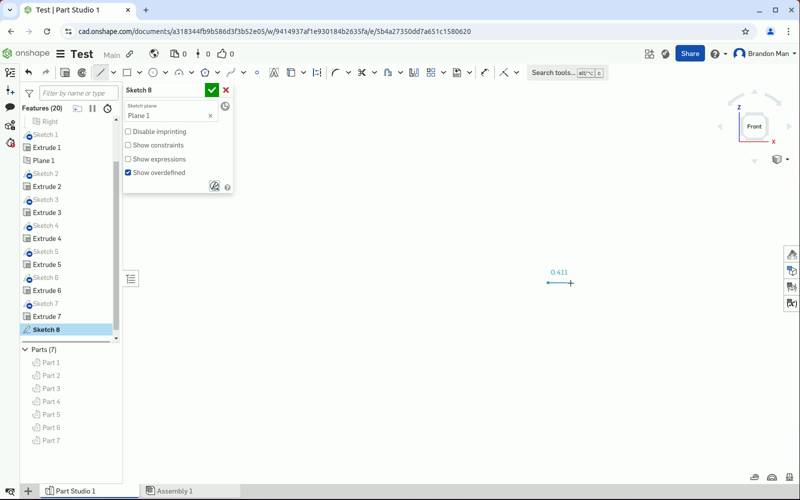
scroll(-6)
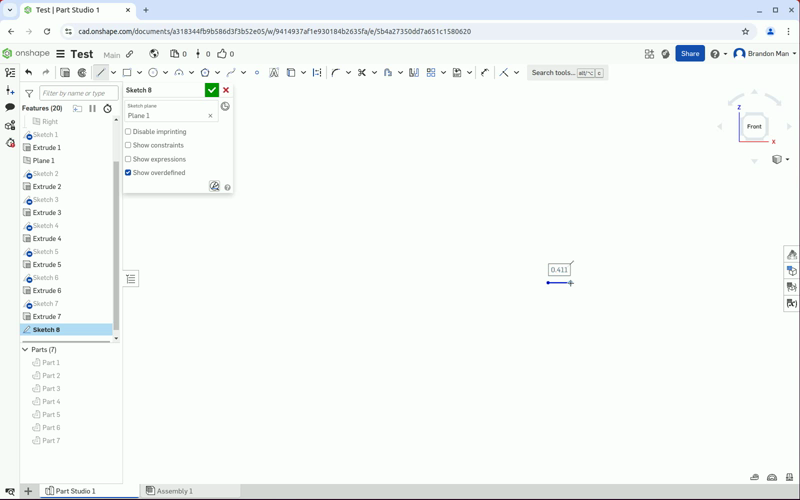
scroll(-6)
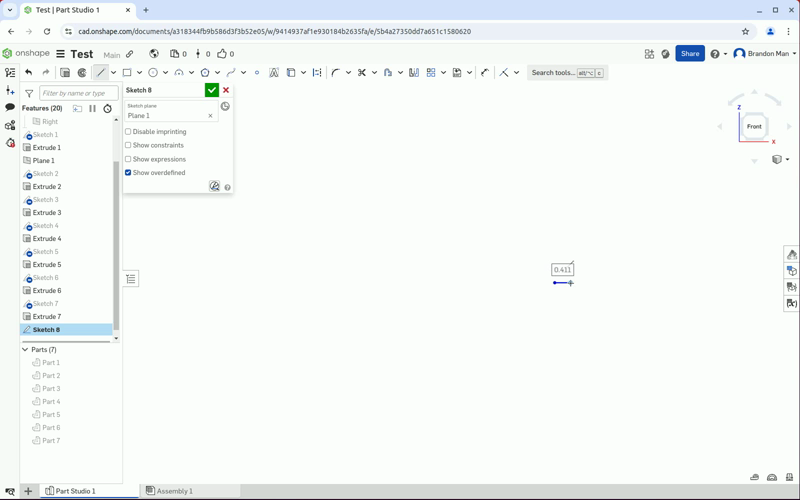
scroll(-6)
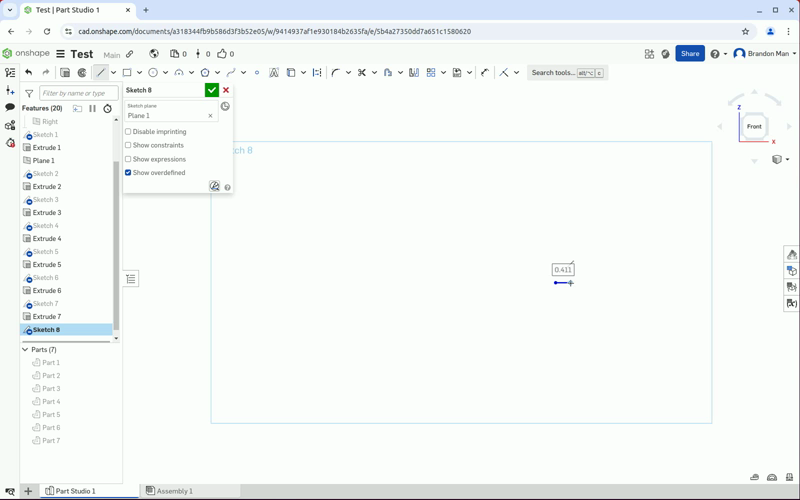
scroll(-6)
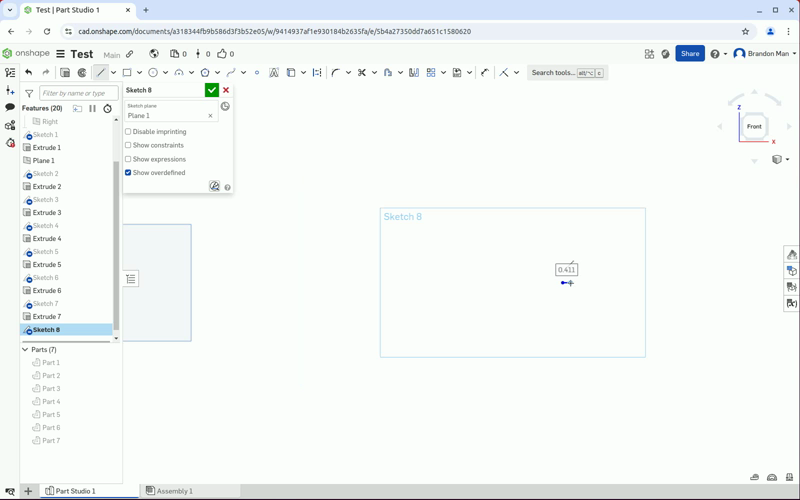
scroll(-6)
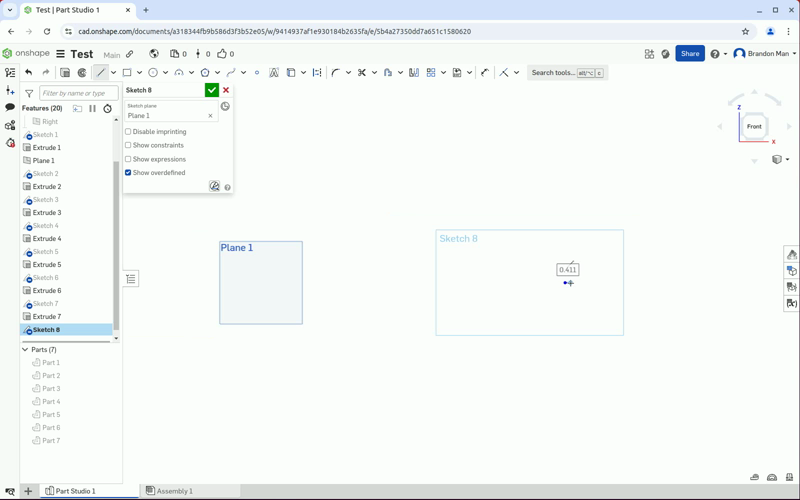
scroll(-6)
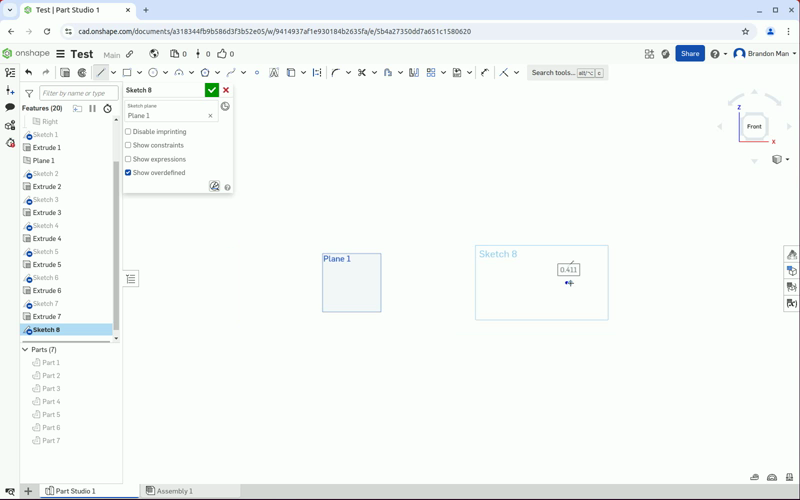
scroll(-6)
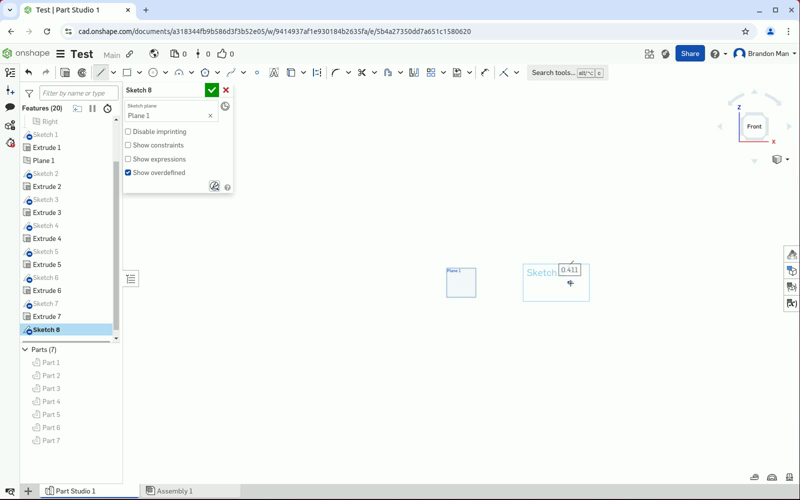
key_up(shift)
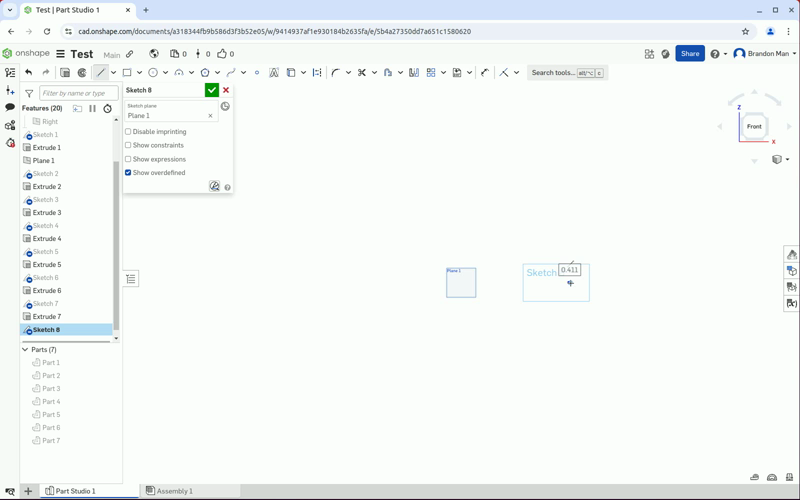
key_down(shift)
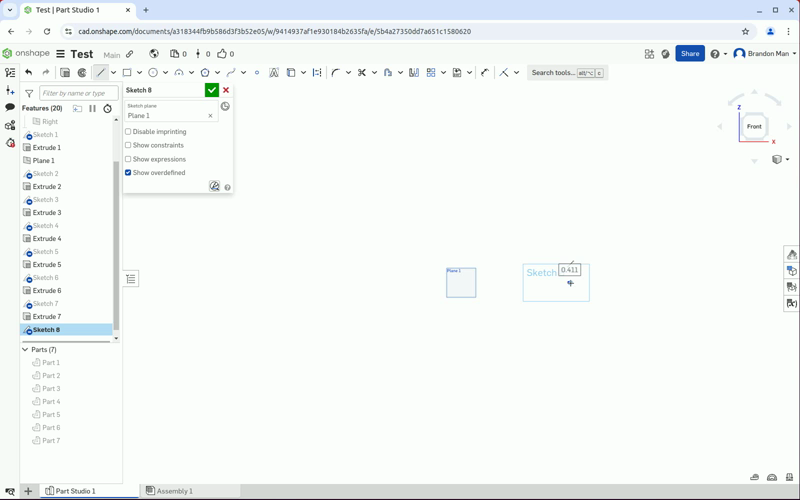
mouse_move(589, 282)
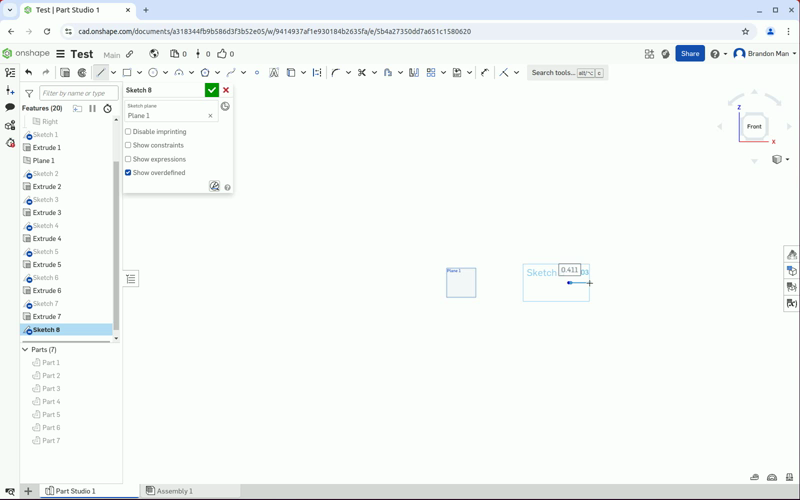
mouse_move(570, 277)
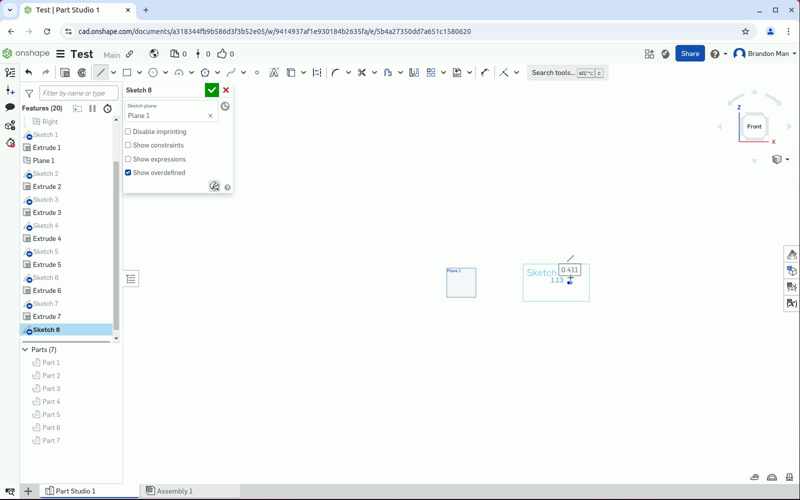
scroll(6)
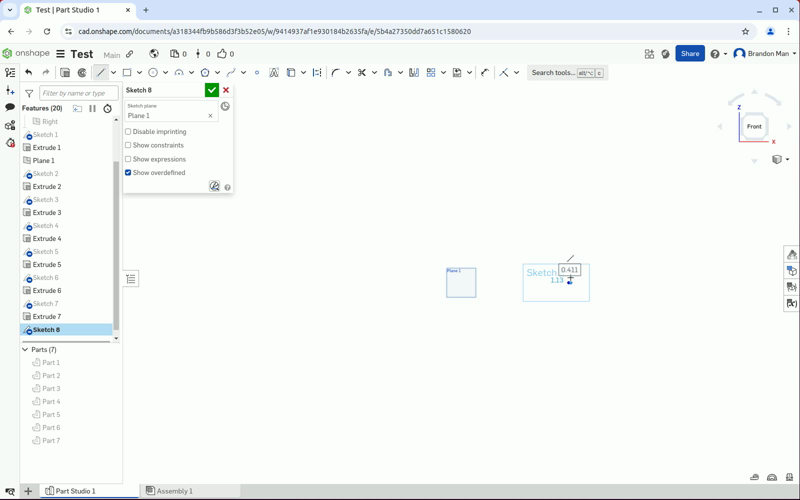
scroll(6)
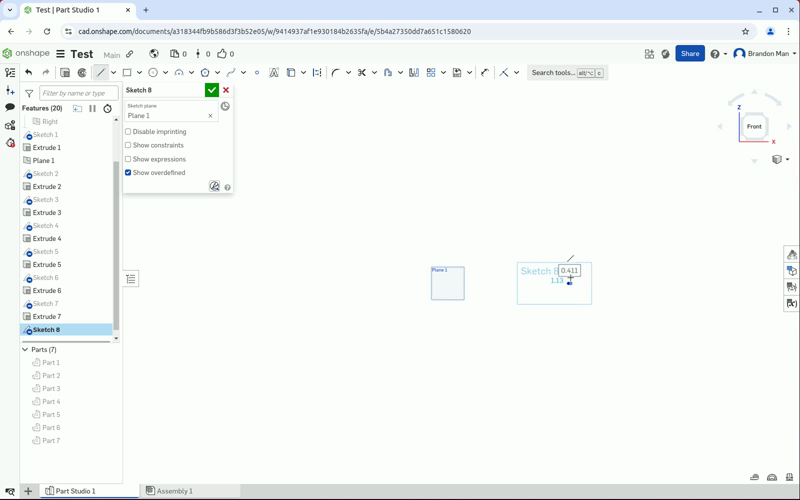
scroll(6)
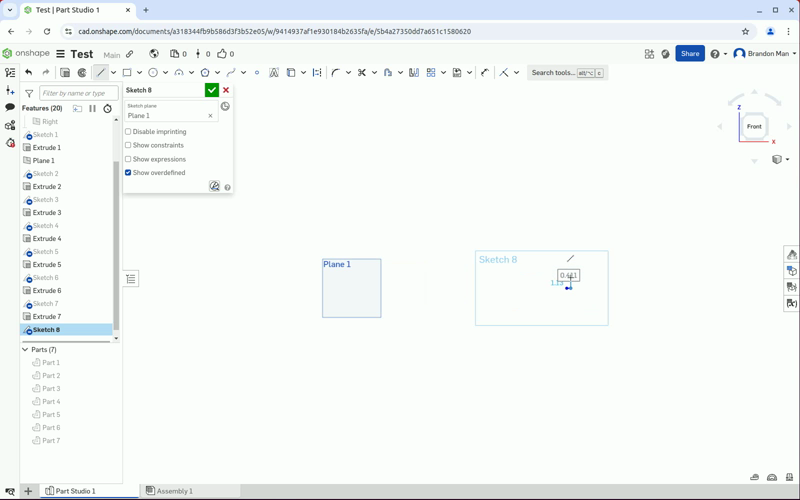
scroll(6)
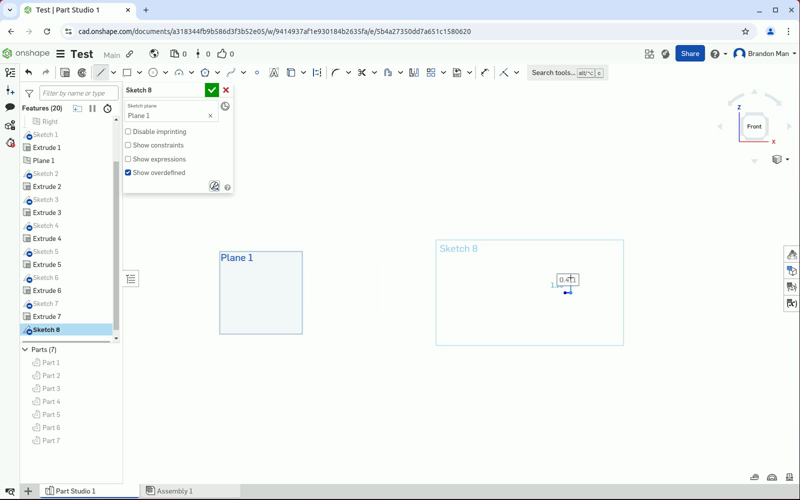
scroll(6)
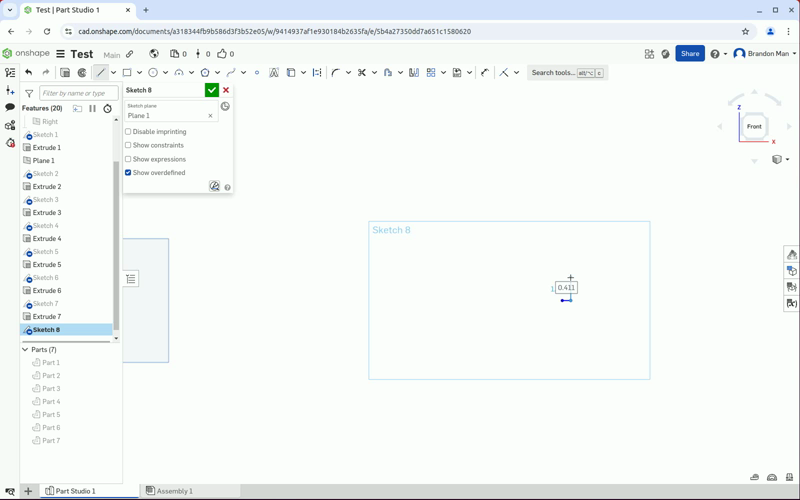
scroll(6)
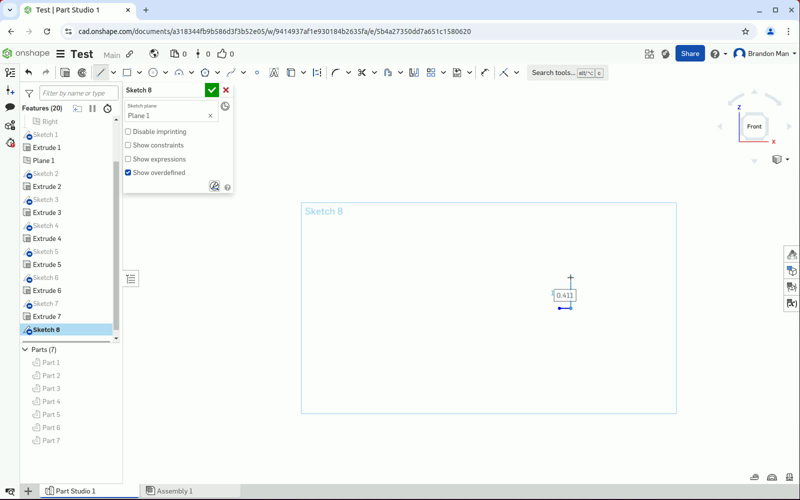
scroll(6)
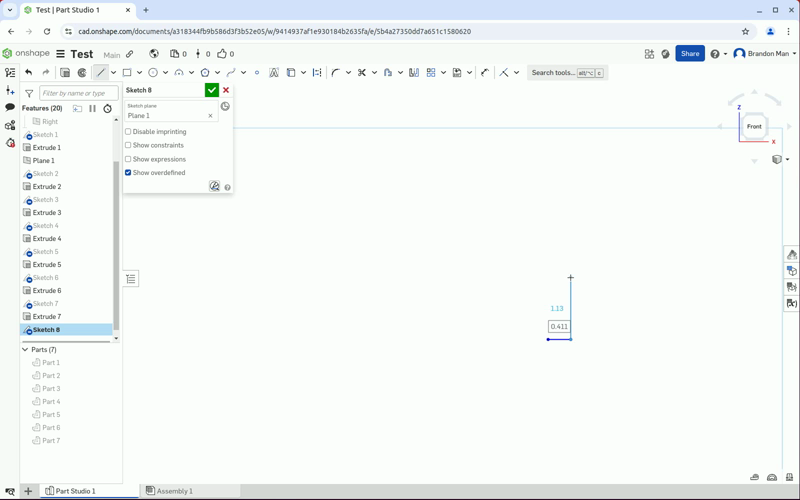
click(570, 277)
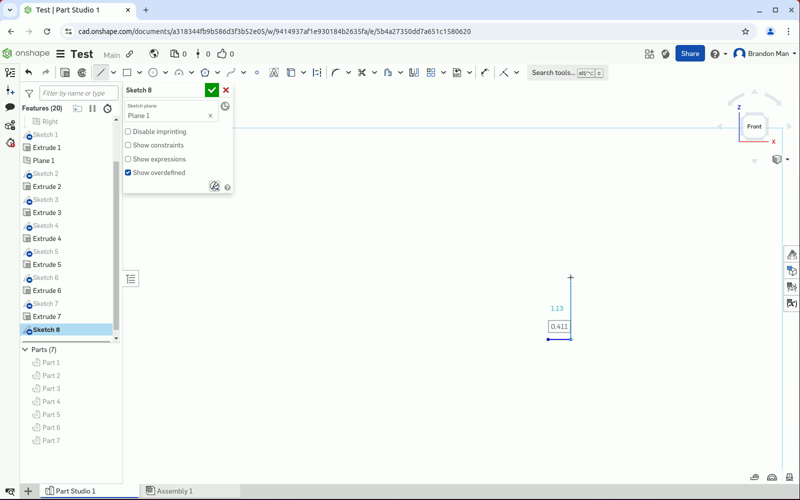
scroll(-6)
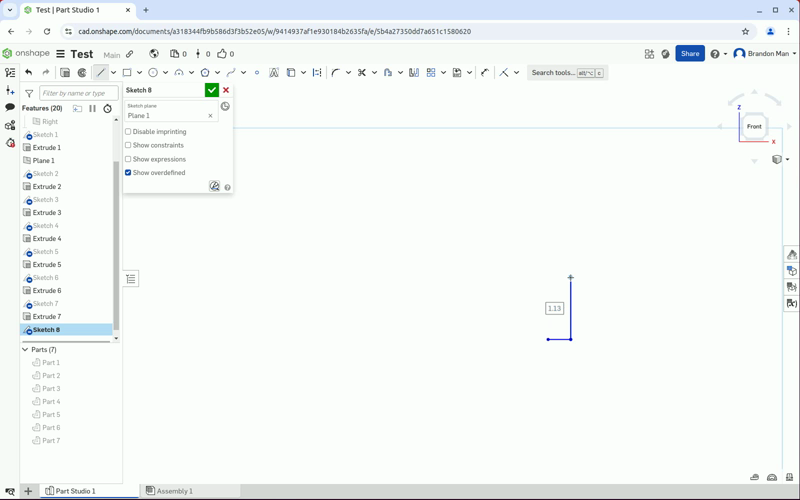
scroll(-6)
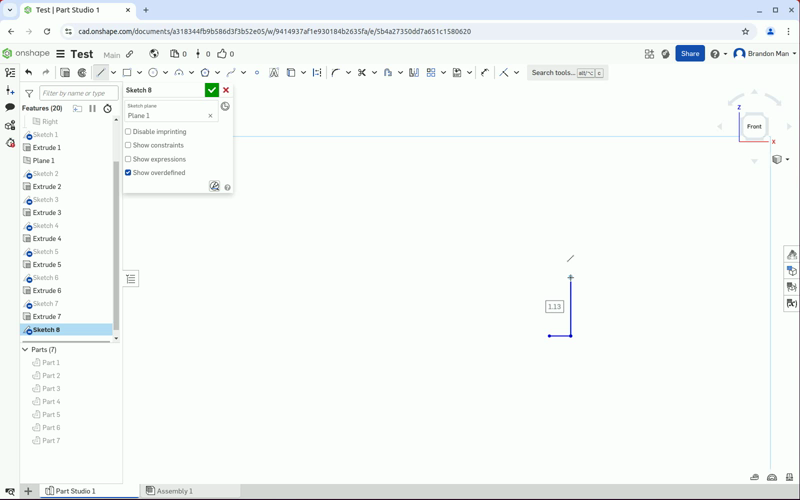
scroll(-6)
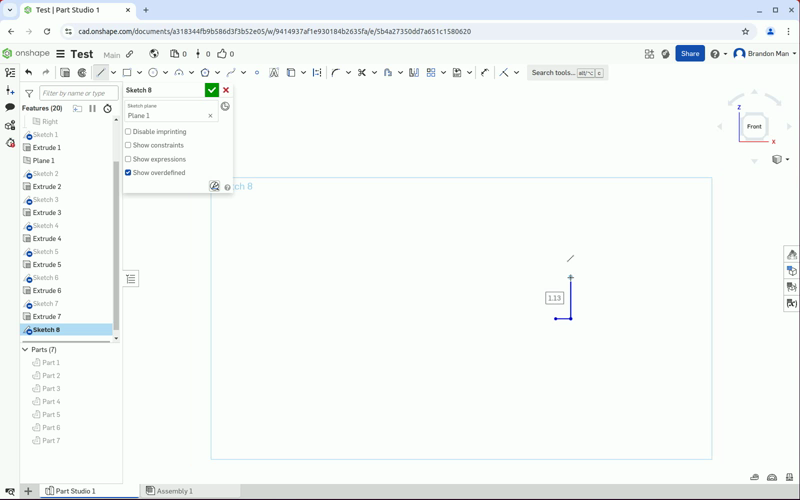
scroll(-6)
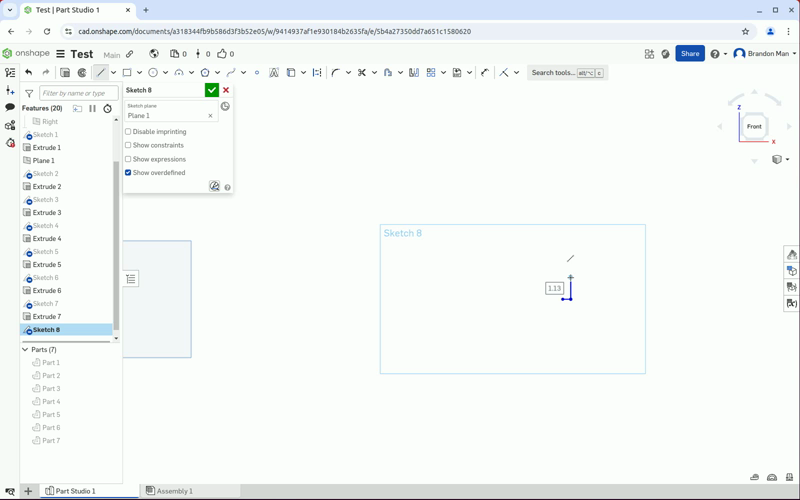
scroll(-6)
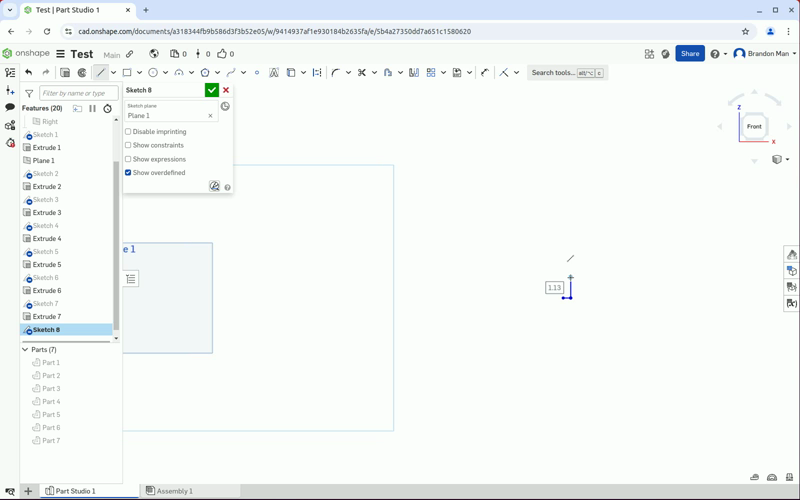
scroll(-6)
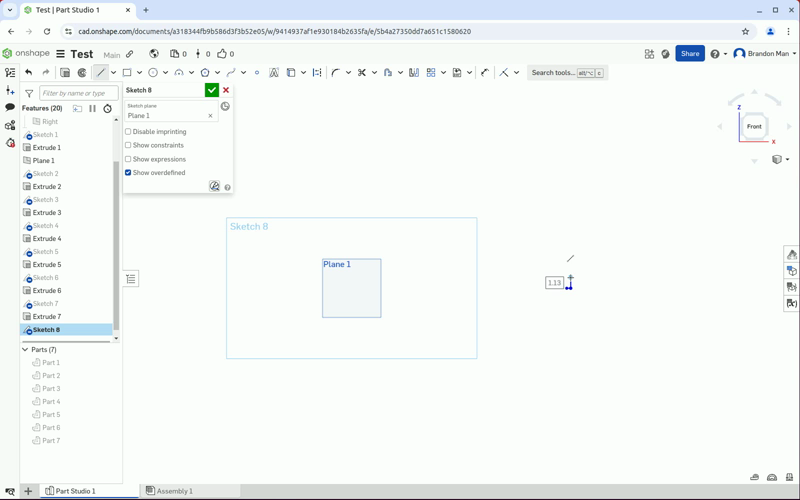
scroll(-6)
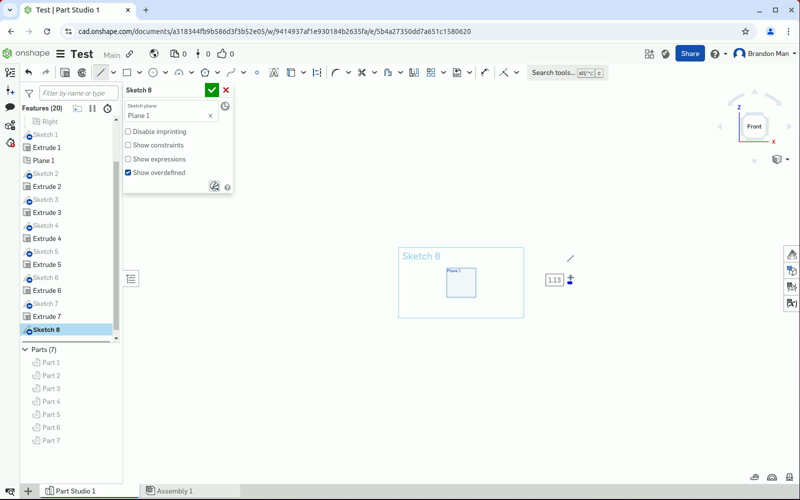
key_up(shift)
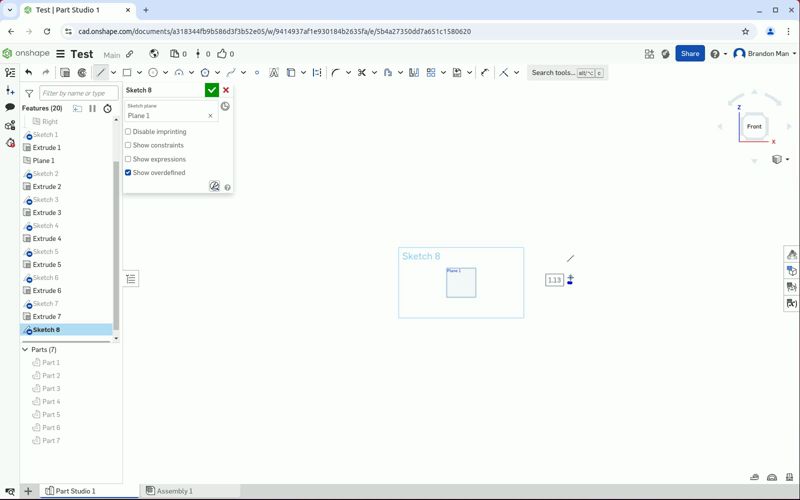
key_down(shift)
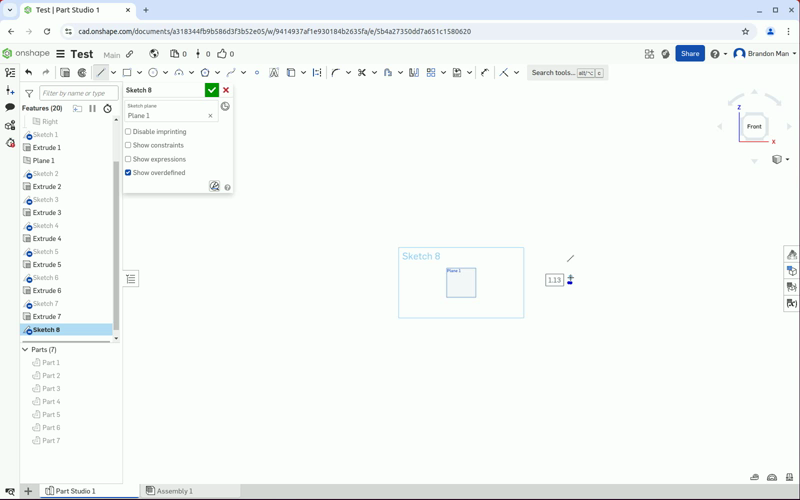
mouse_move(589, 277)
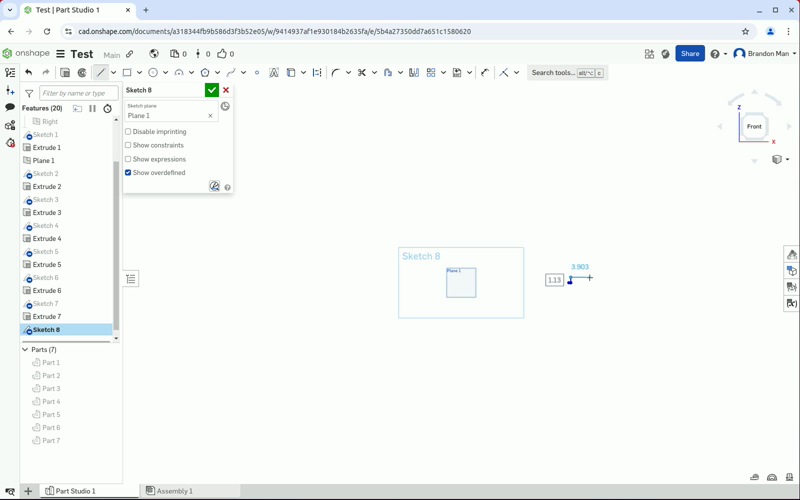
mouse_move(568, 277)
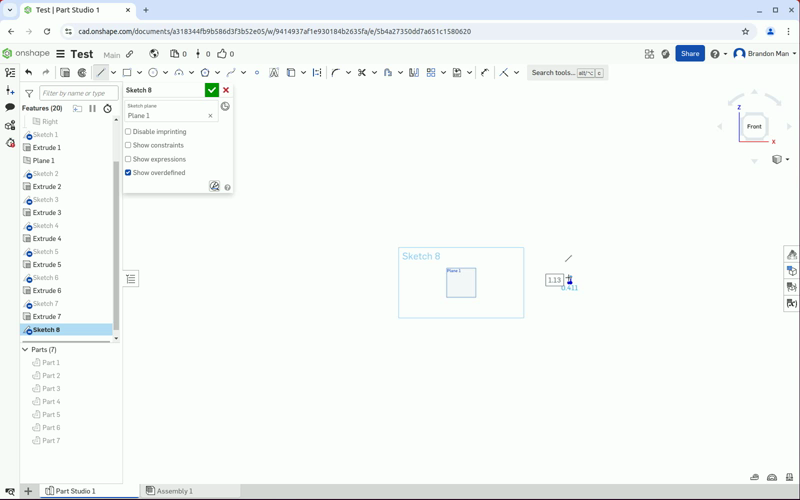
scroll(6)
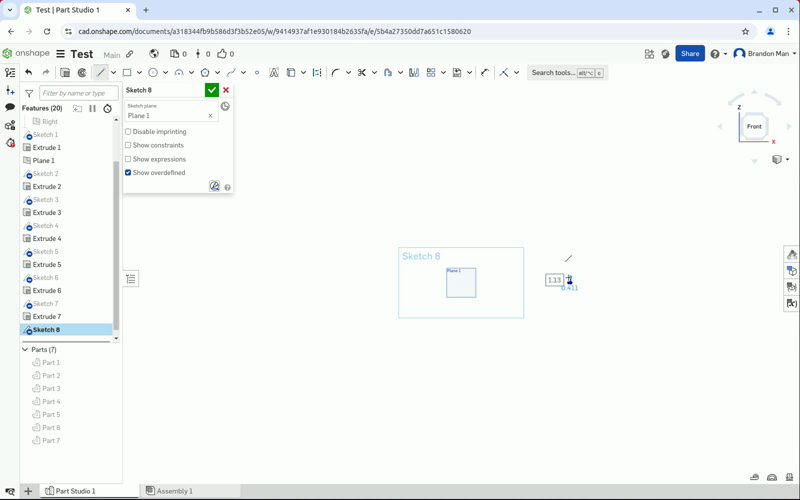
scroll(6)
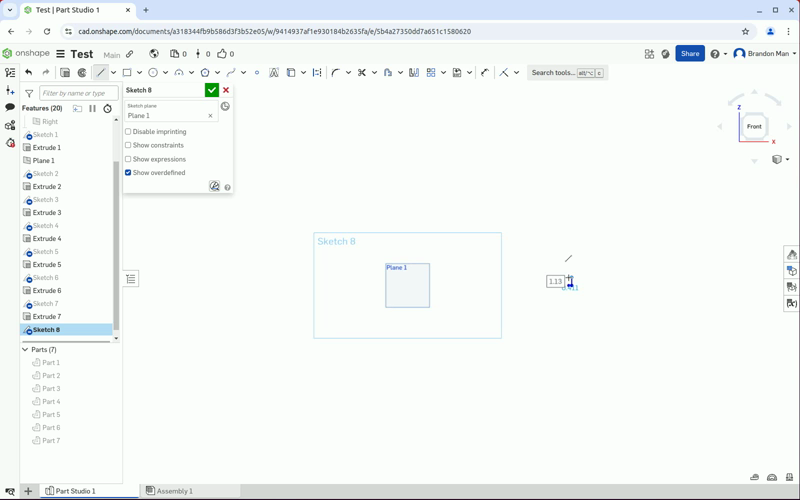
scroll(6)
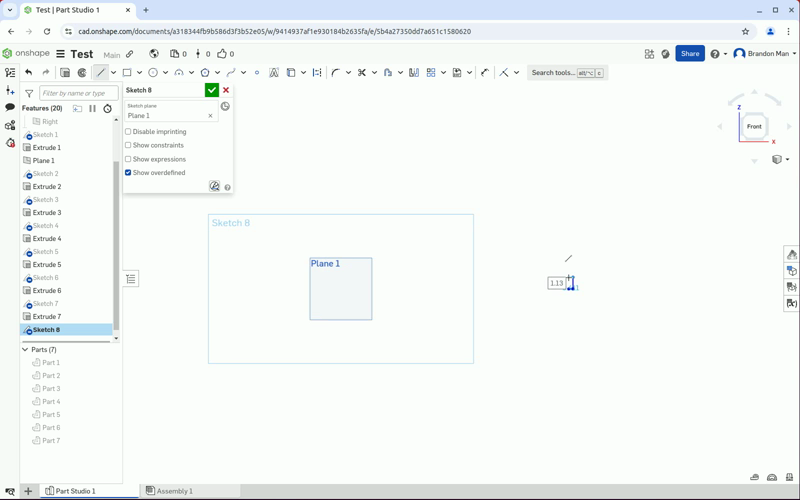
scroll(6)
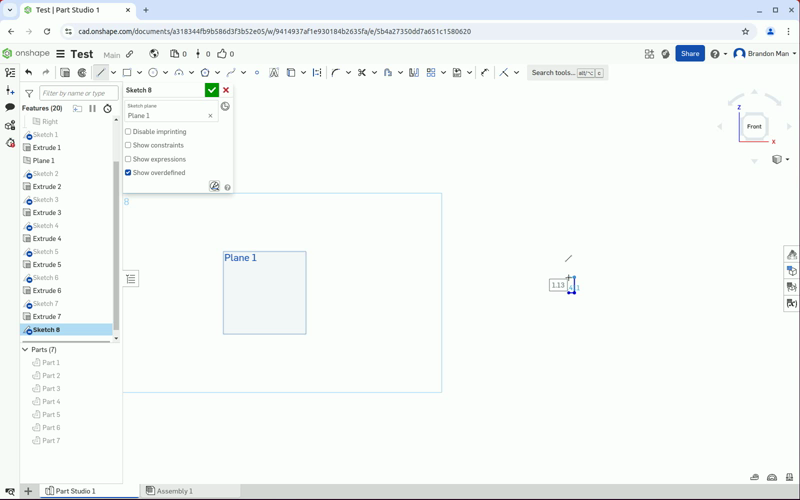
scroll(6)
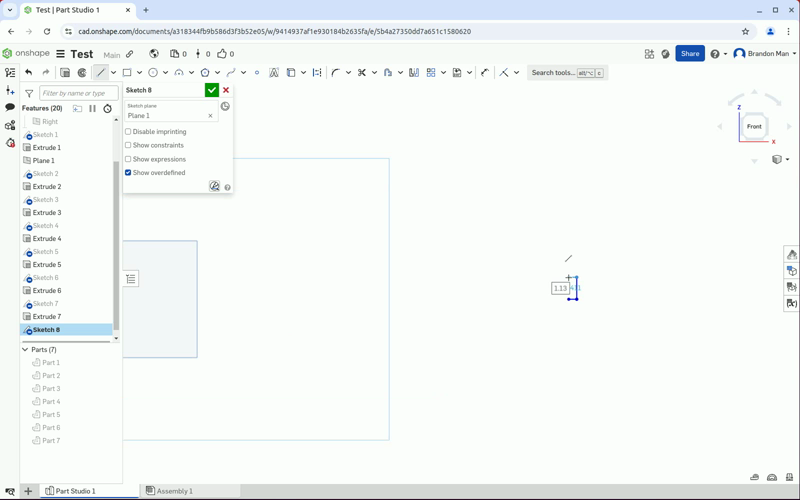
scroll(6)
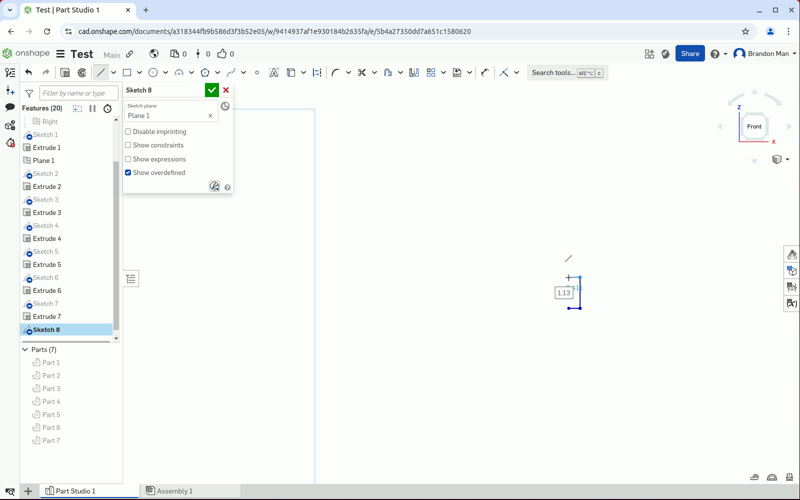
scroll(6)
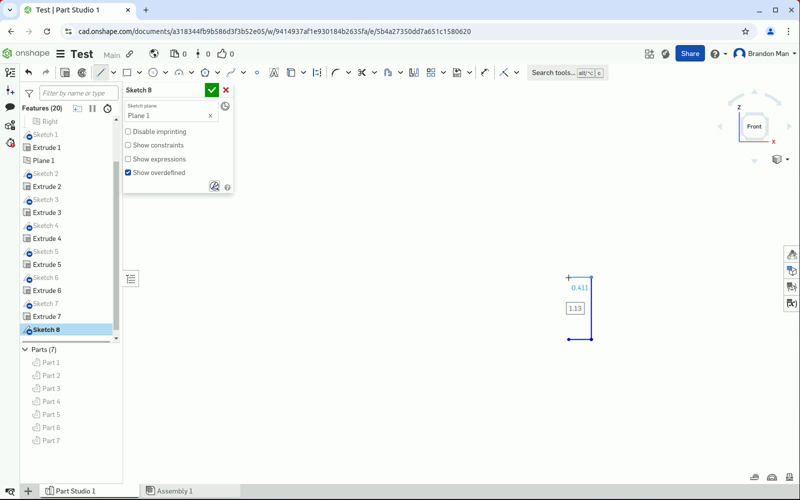
click(568, 277)
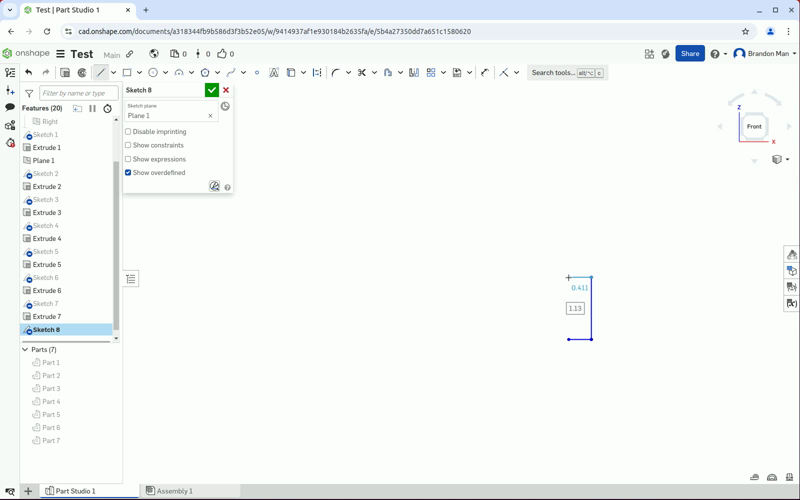
scroll(-6)
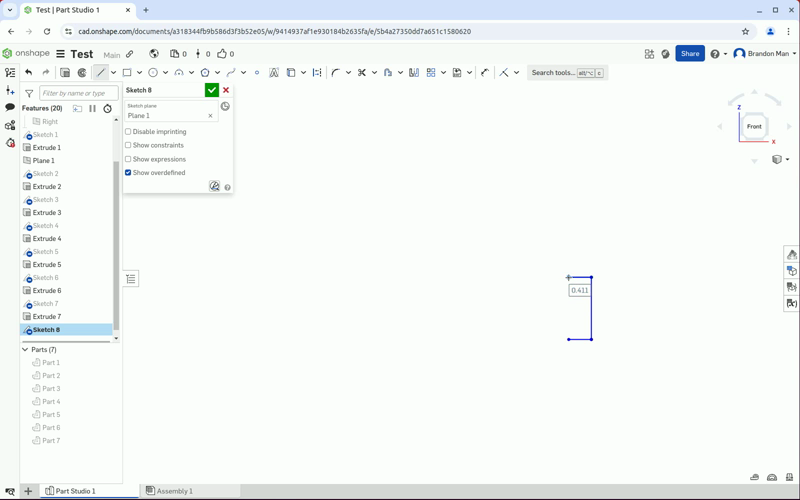
scroll(-6)
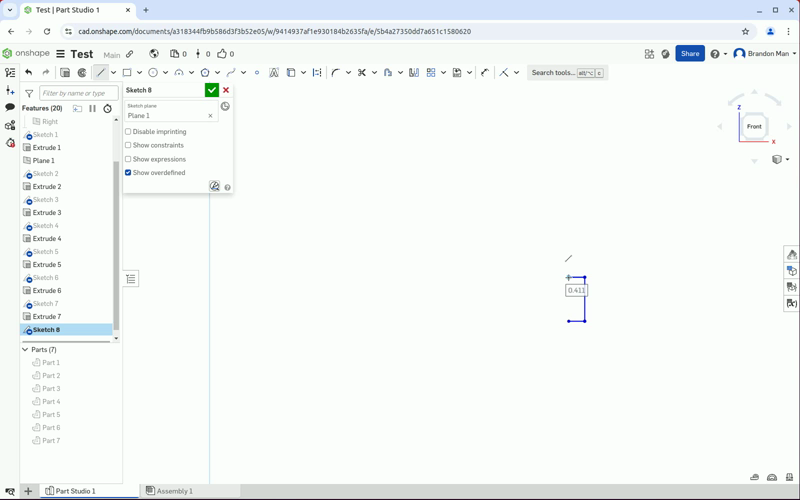
scroll(-6)
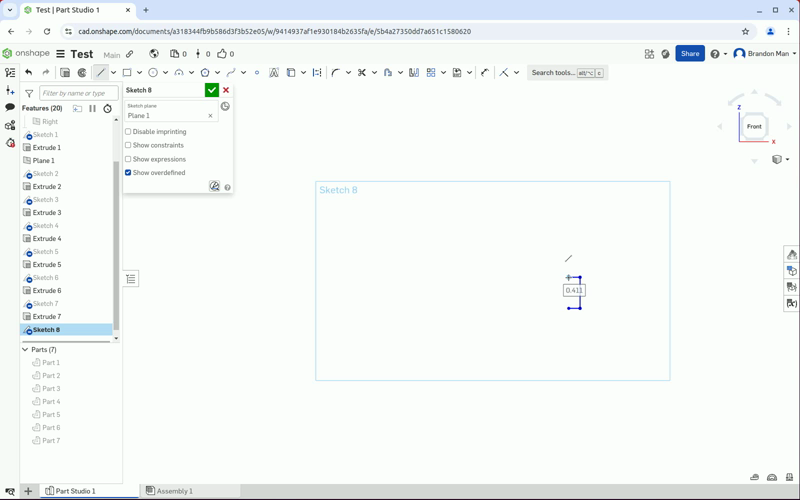
scroll(-6)
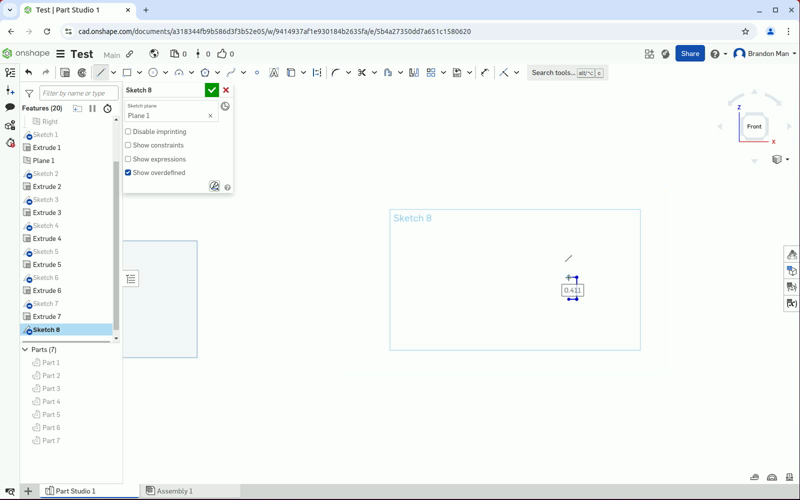
scroll(-6)
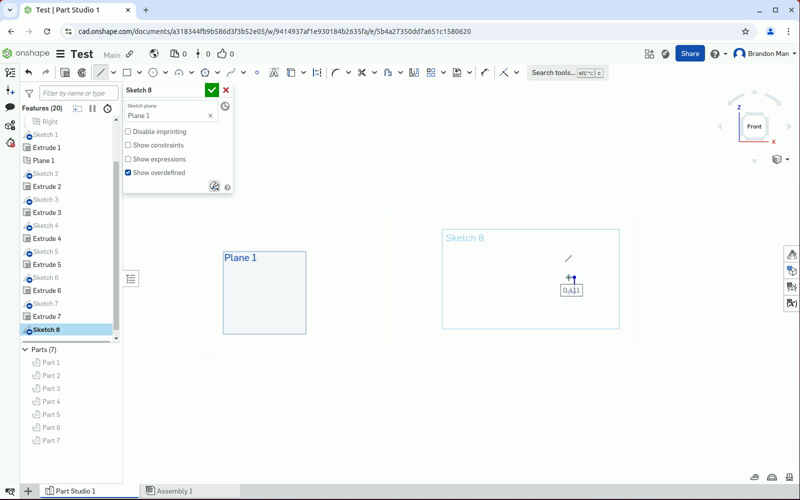
scroll(-6)
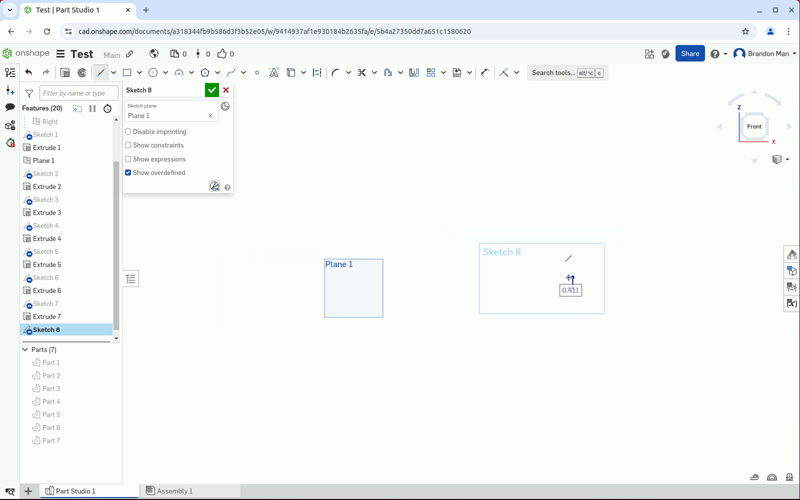
scroll(-6)
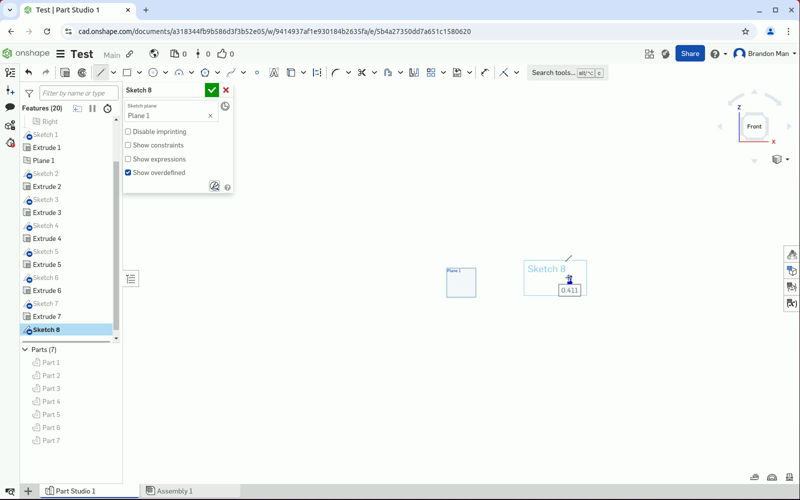
key_up(shift)
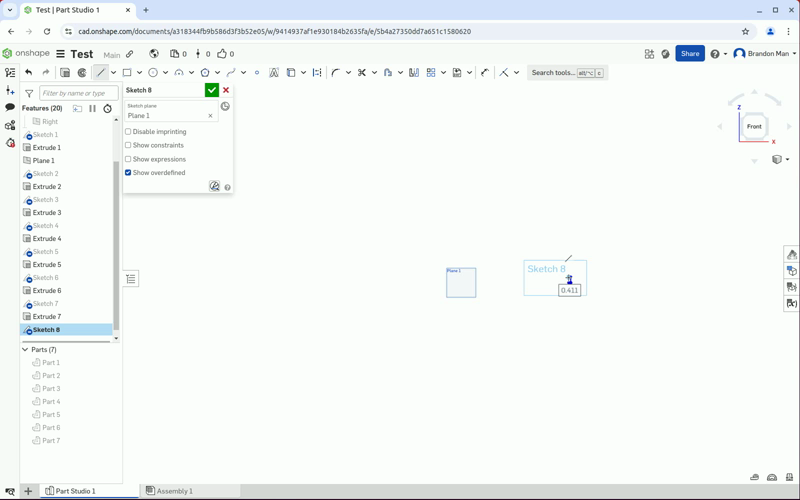
mouse_move(589, 277)
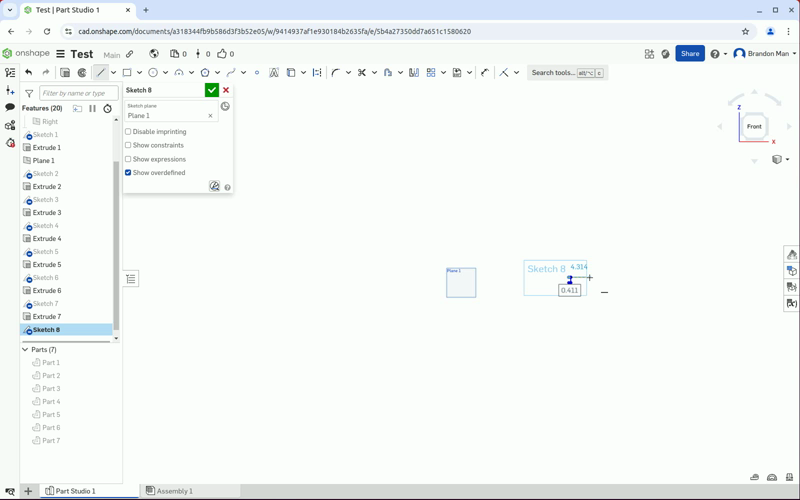
key_down(shift)
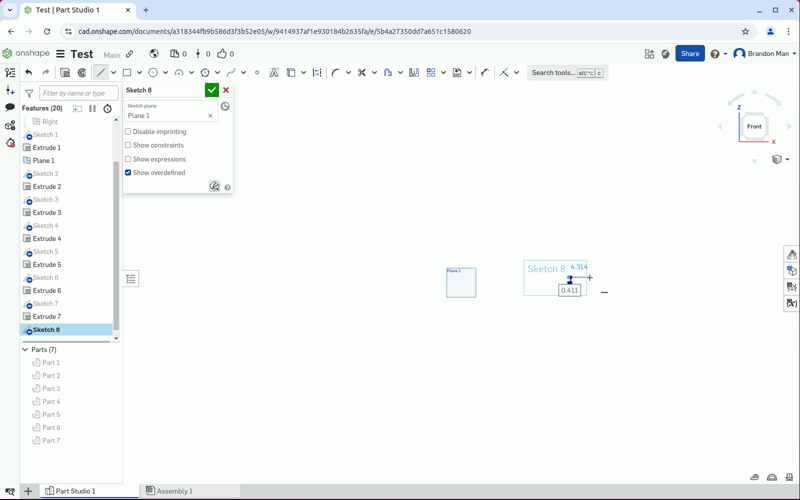
mouse_move(568, 282)
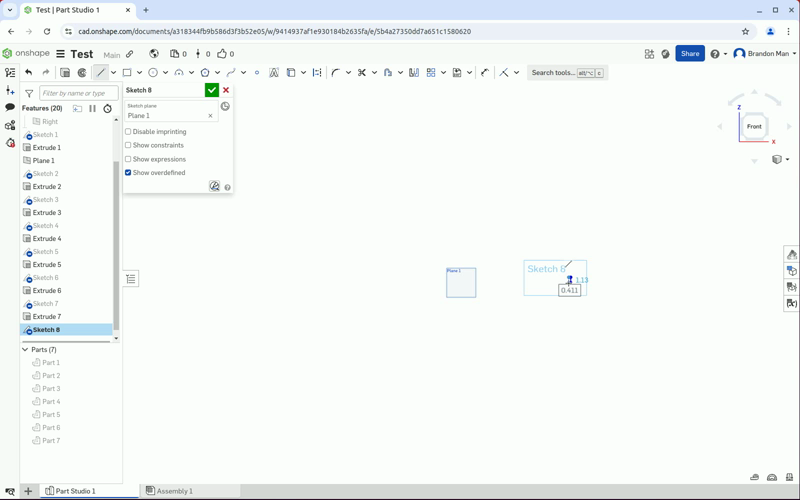
scroll(6)
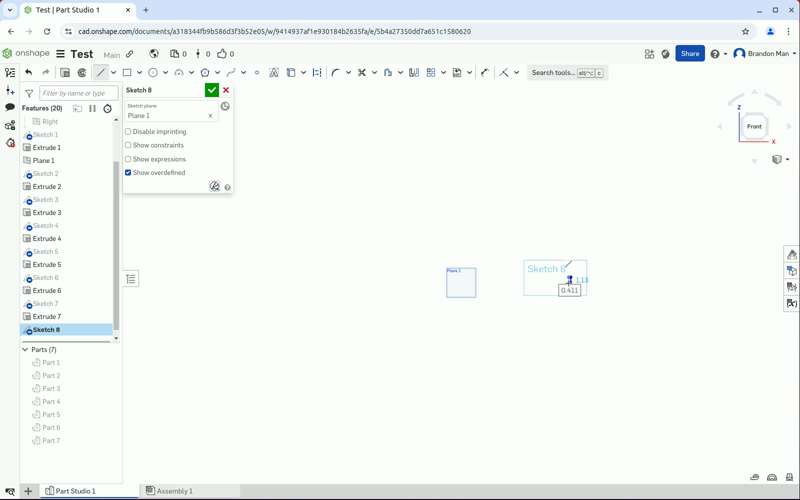
scroll(6)
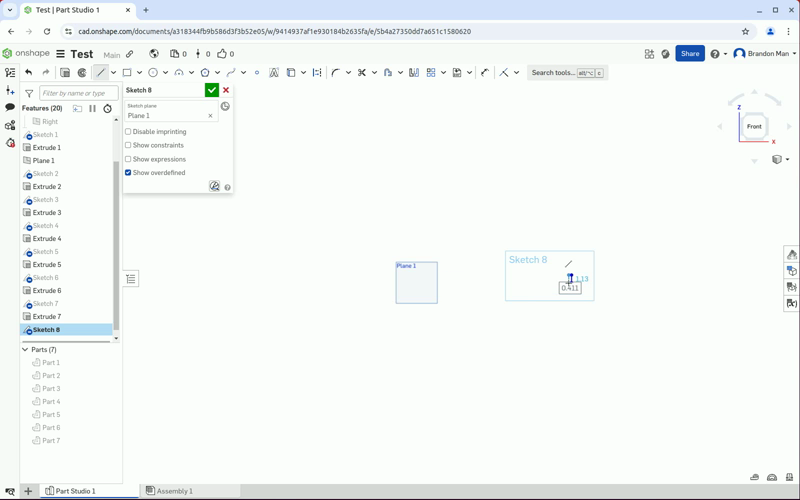
scroll(6)
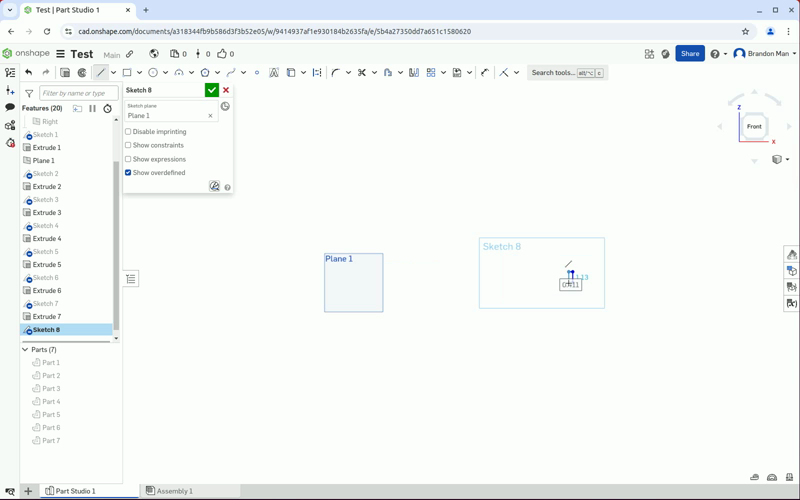
scroll(6)
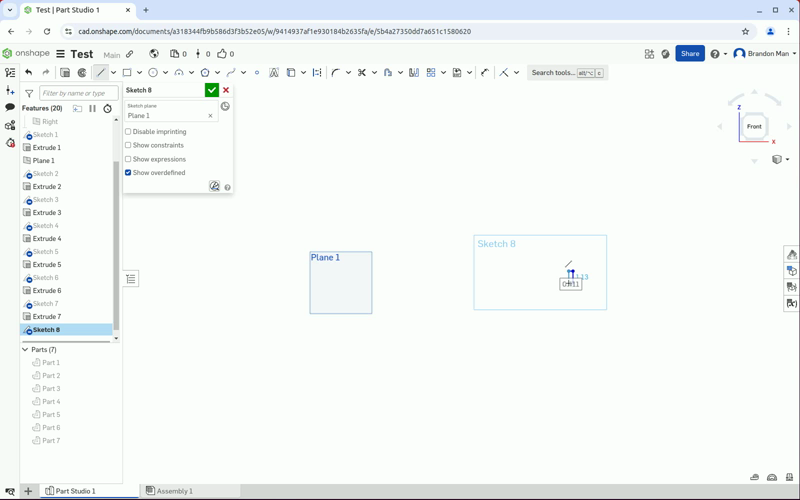
scroll(6)
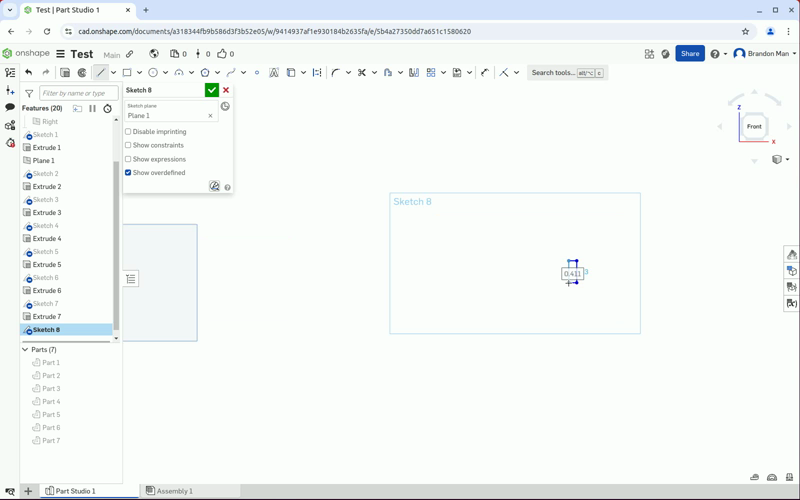
scroll(6)
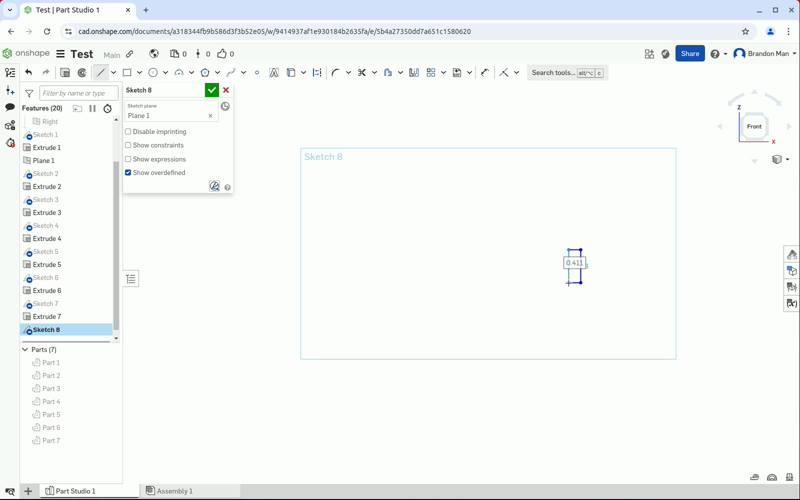
scroll(6)
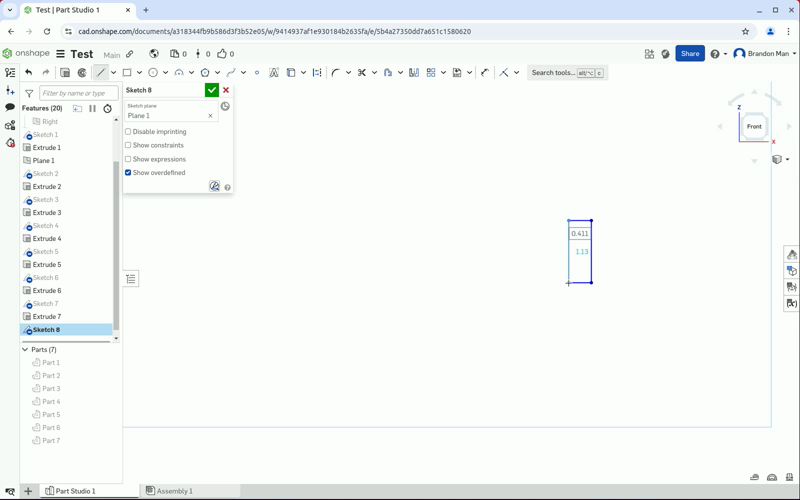
key_up(shift)
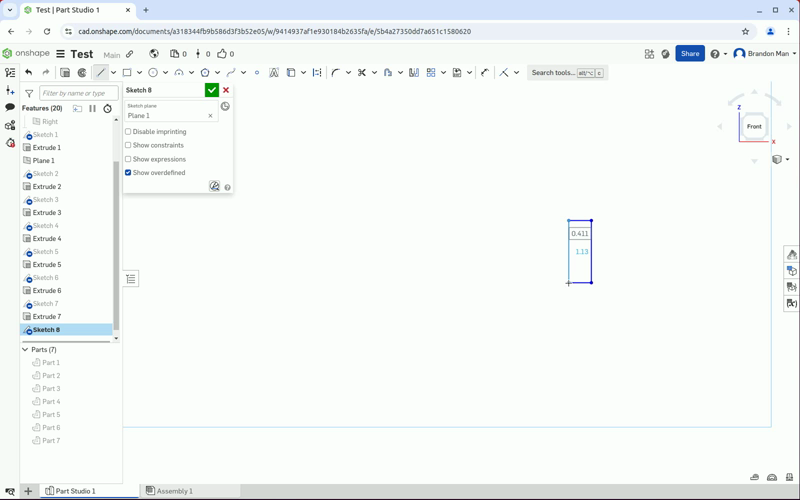
click(568, 282)
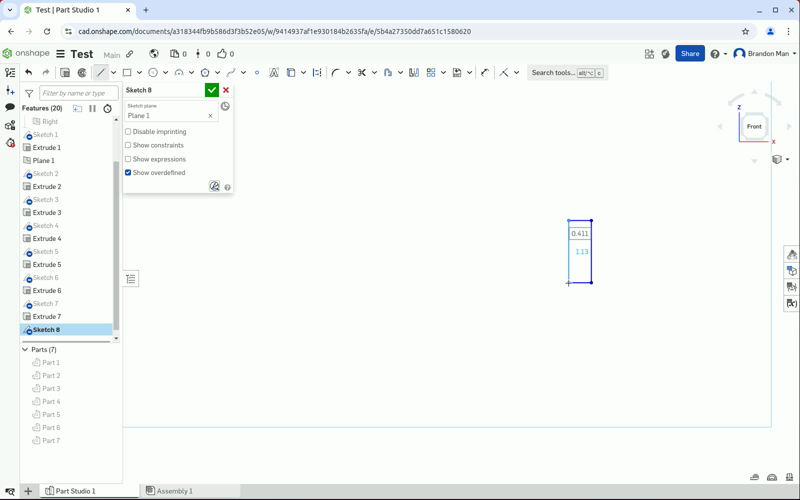
scroll(-6)
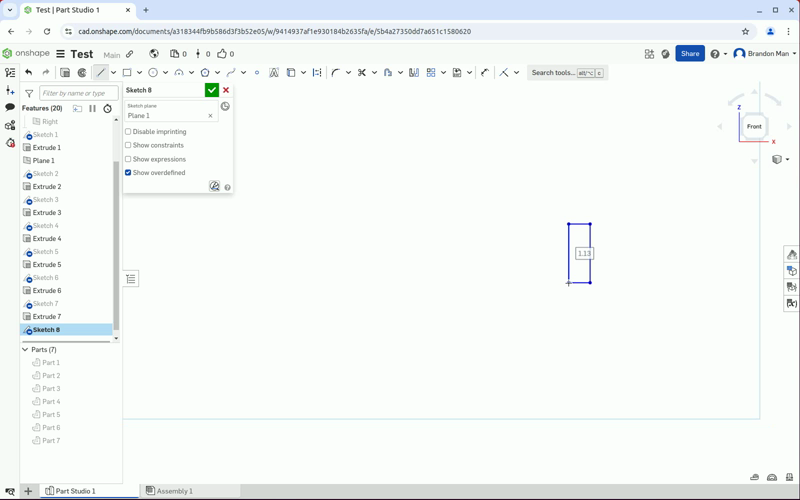
scroll(-6)
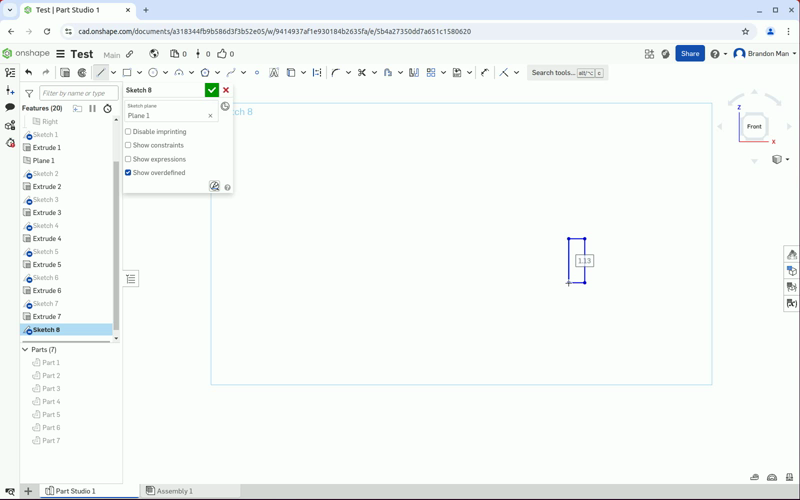
scroll(-6)
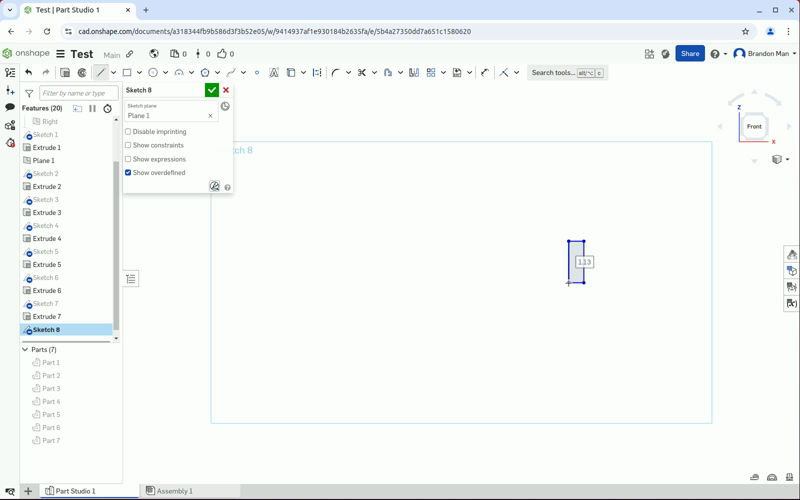
scroll(-6)
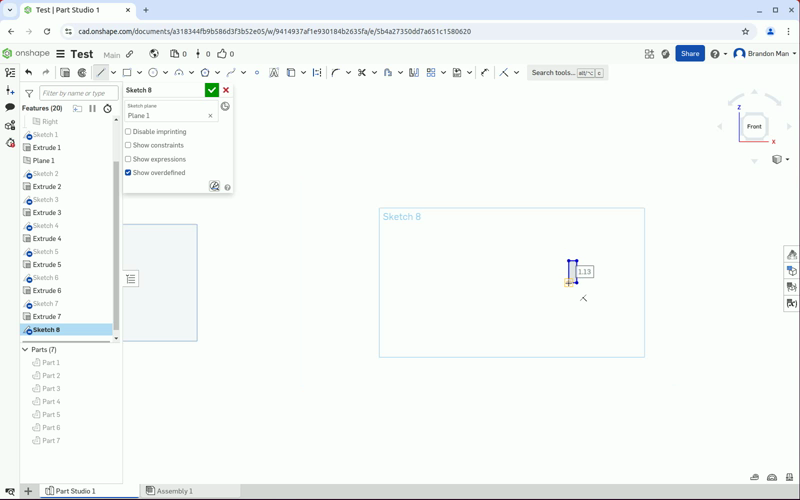
scroll(-6)
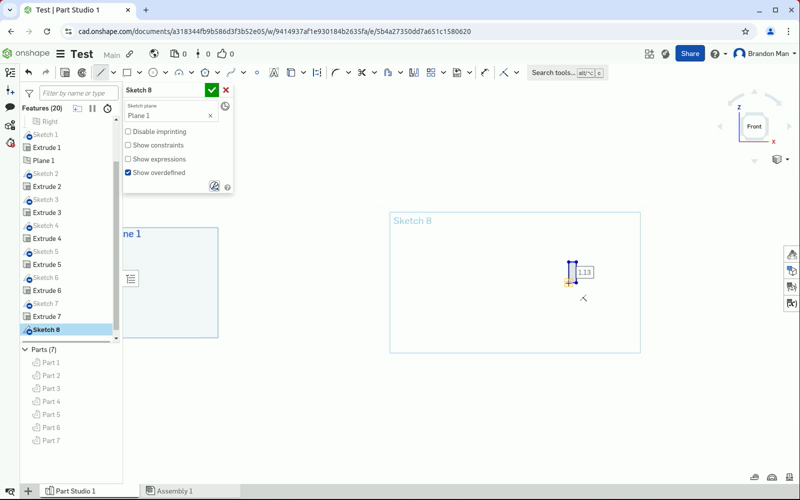
scroll(-6)
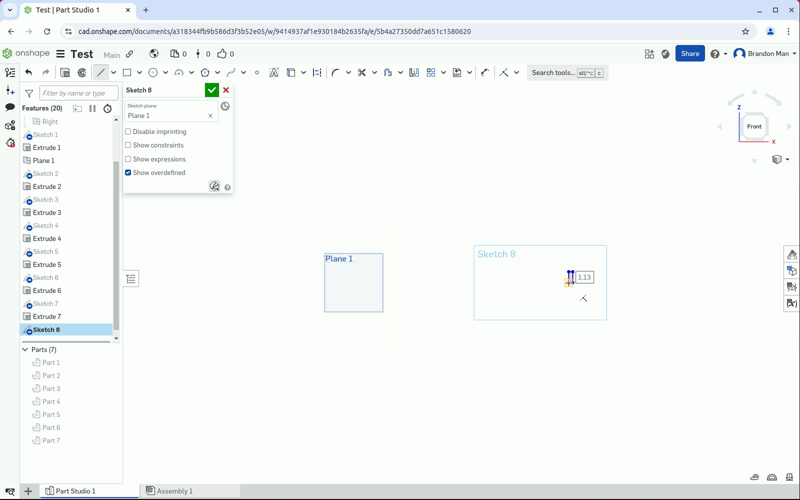
scroll(-6)
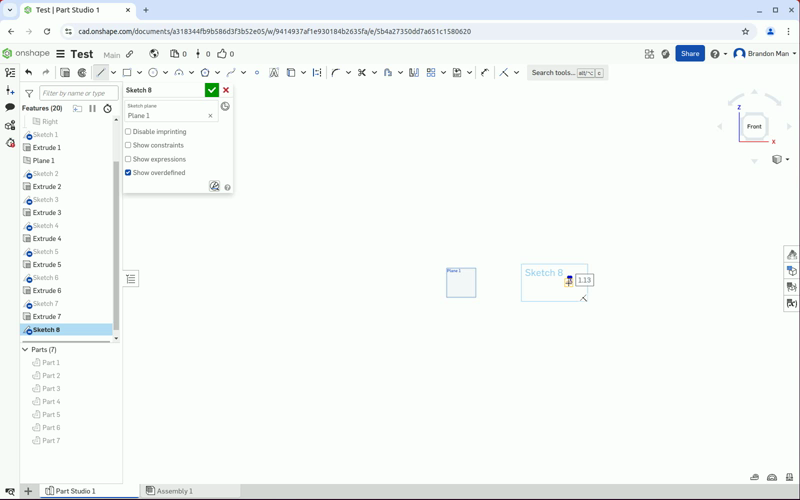
key(esc)
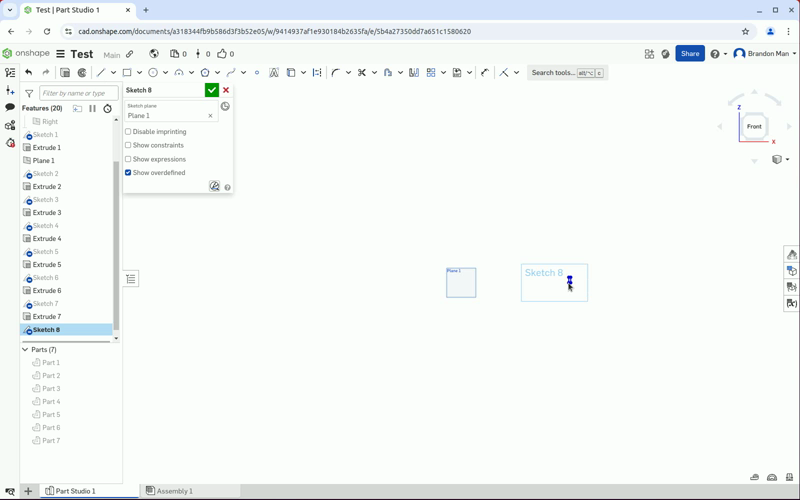
mouse_move(569, 282)
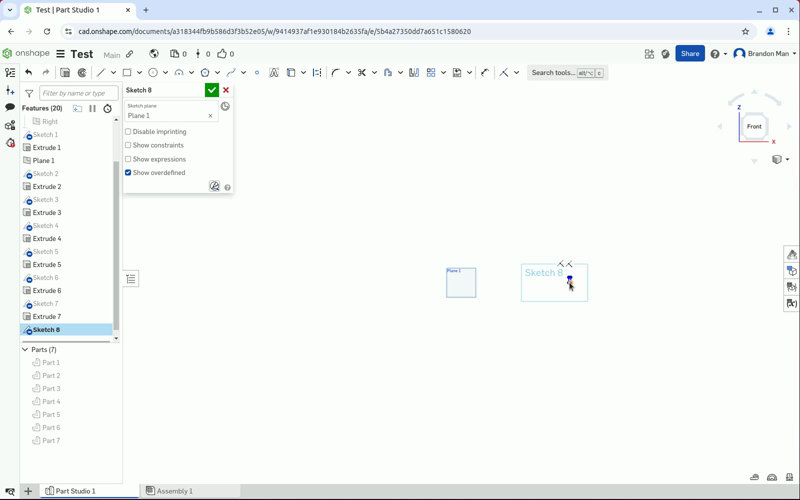
scroll(6)
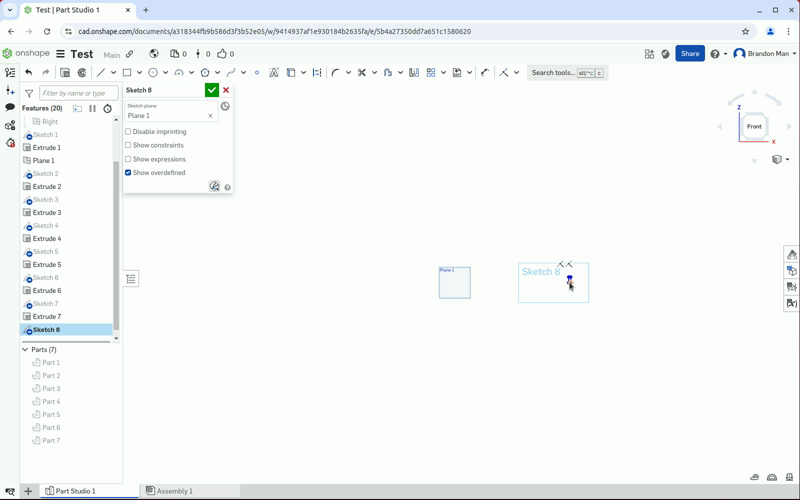
scroll(6)
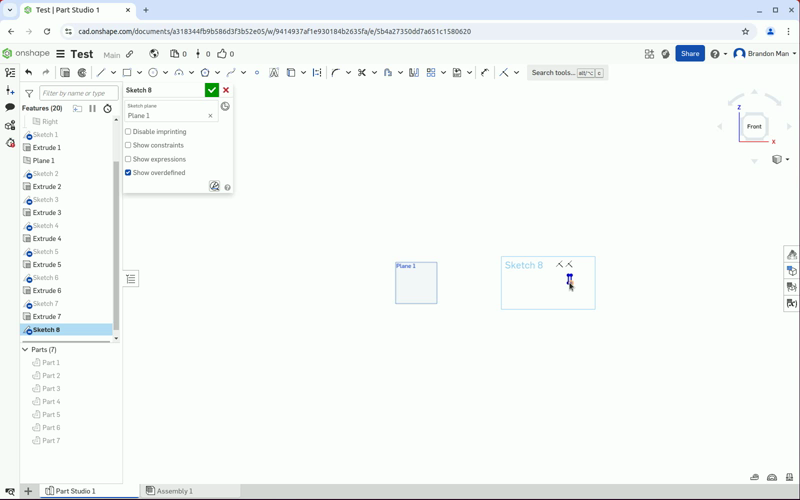
scroll(6)
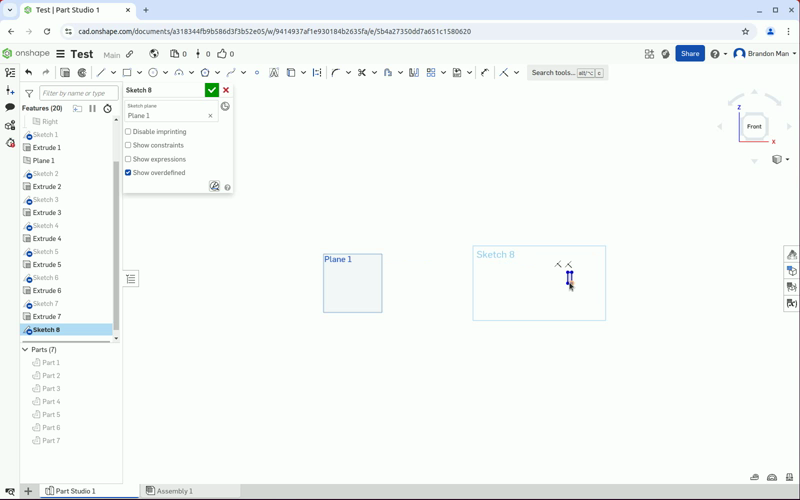
scroll(6)
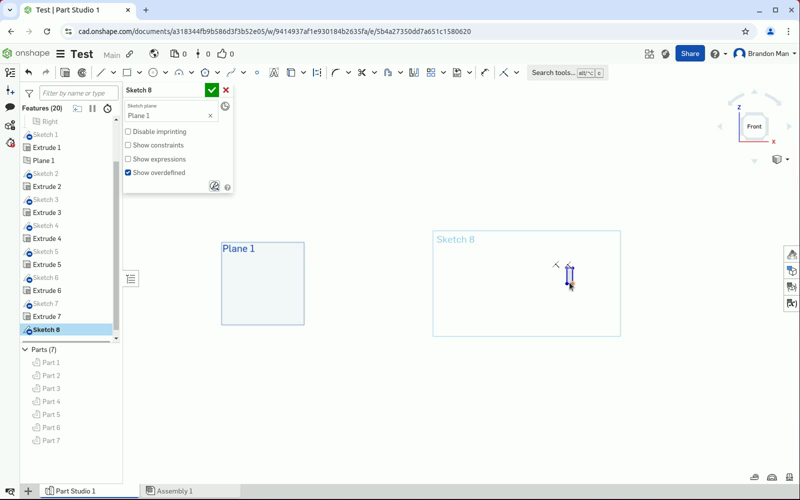
scroll(6)
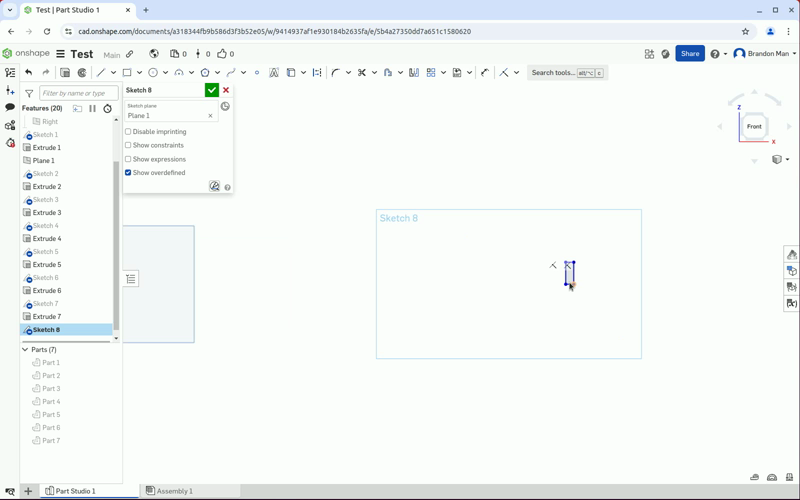
scroll(6)
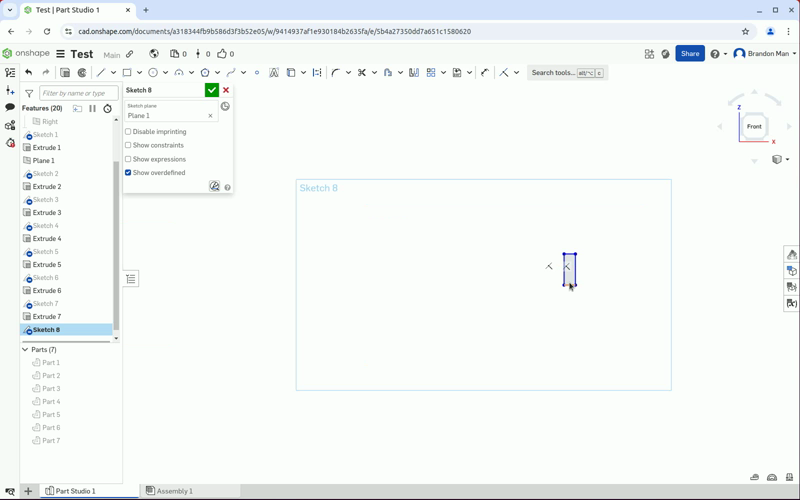
scroll(6)
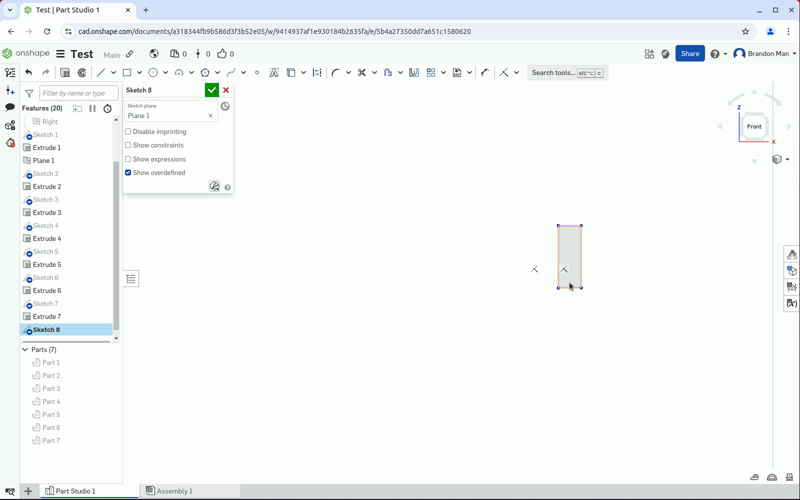
click(569, 282)
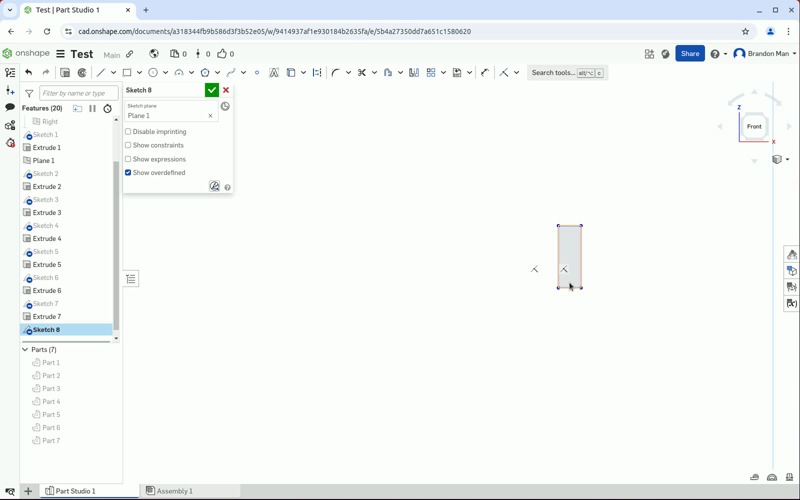
scroll(-6)
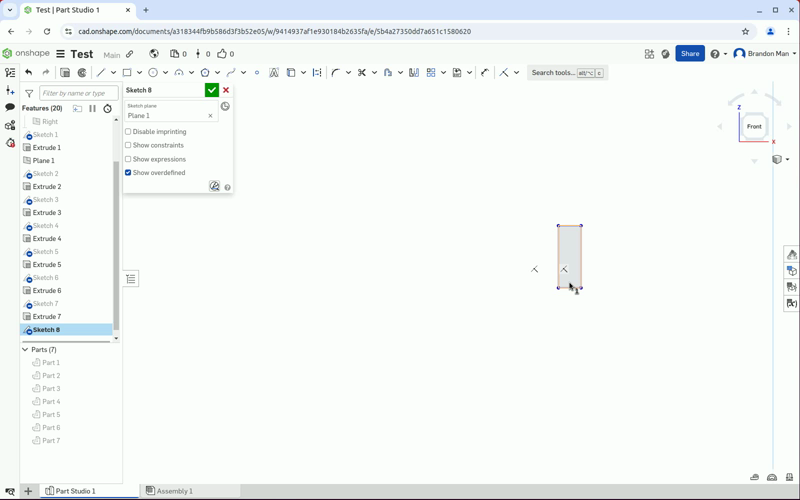
scroll(-6)
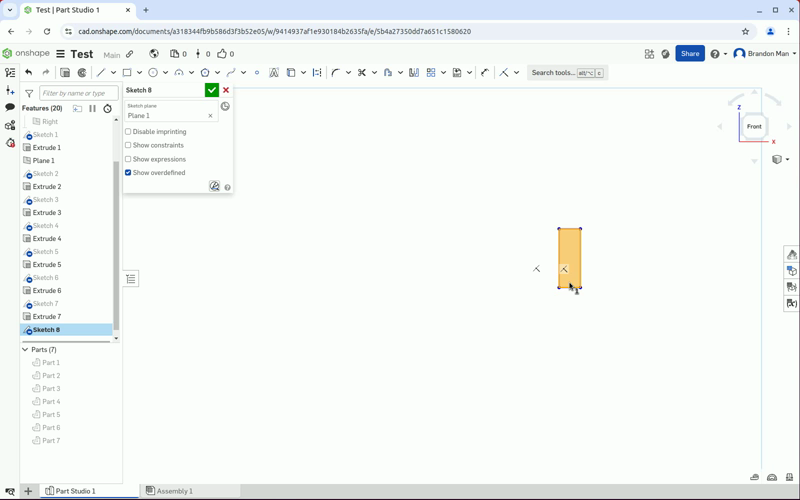
scroll(-6)
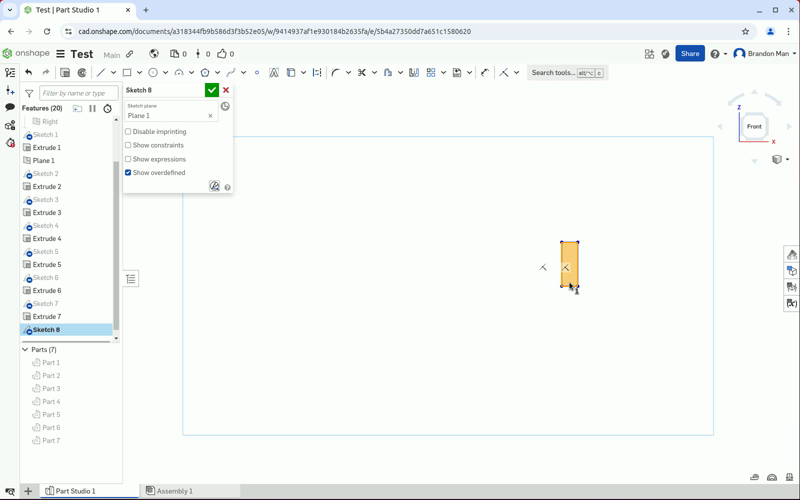
scroll(-6)
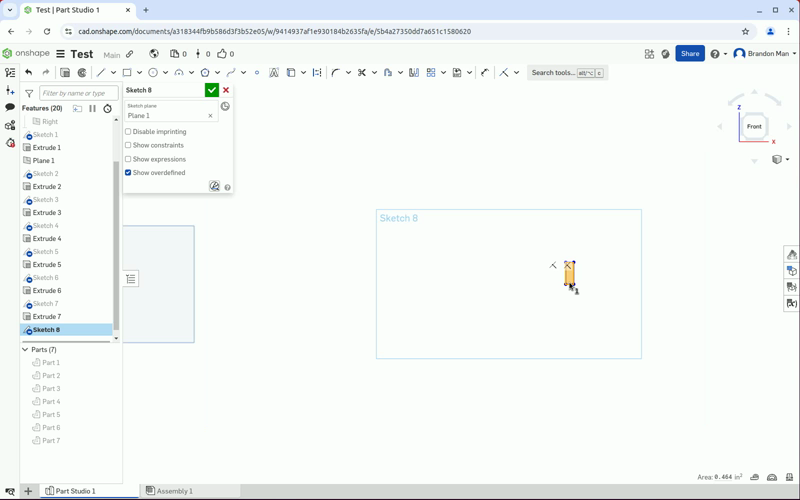
scroll(-6)
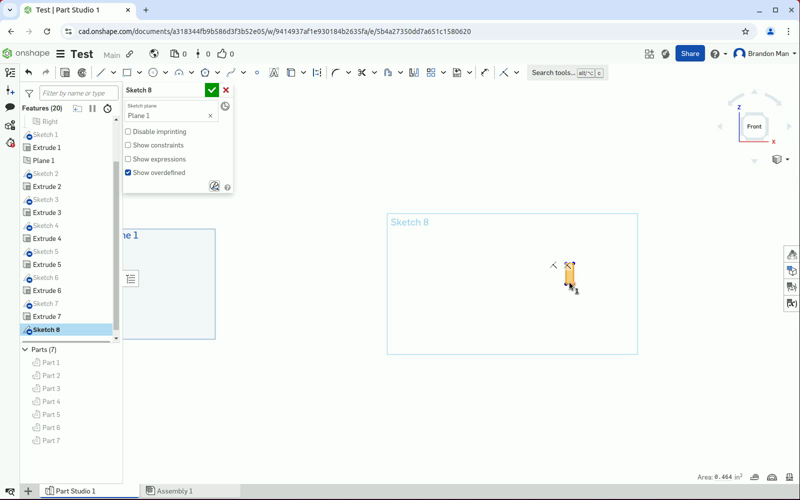
scroll(-6)
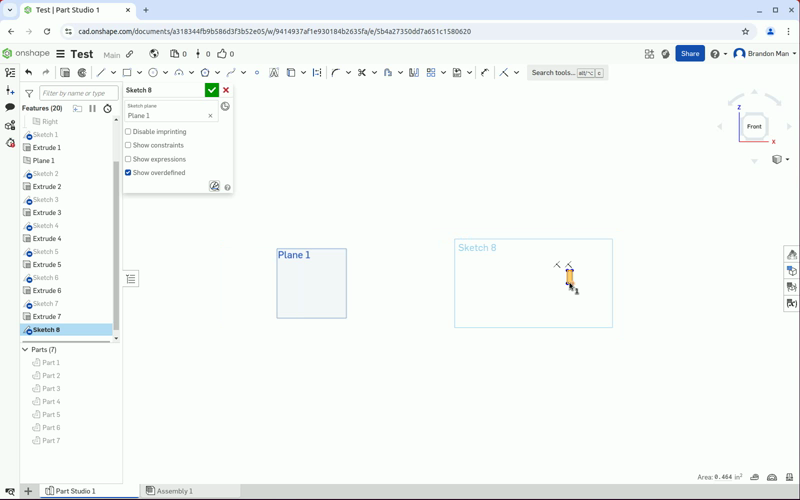
scroll(-6)
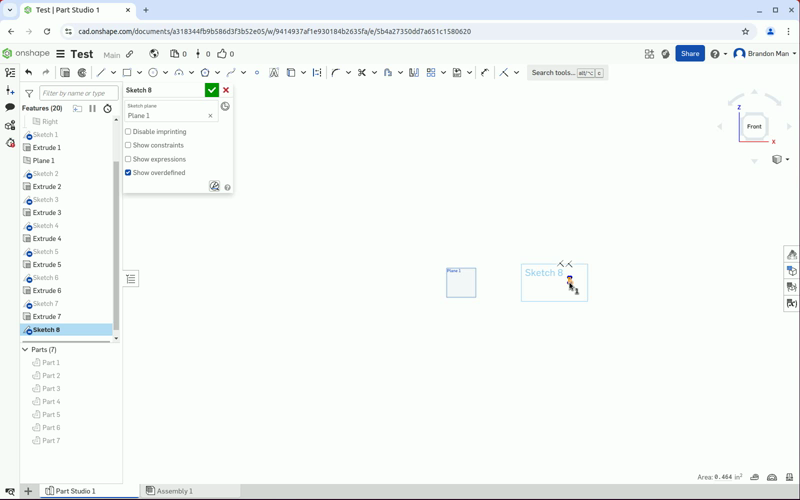
mouse_move(73, 352)
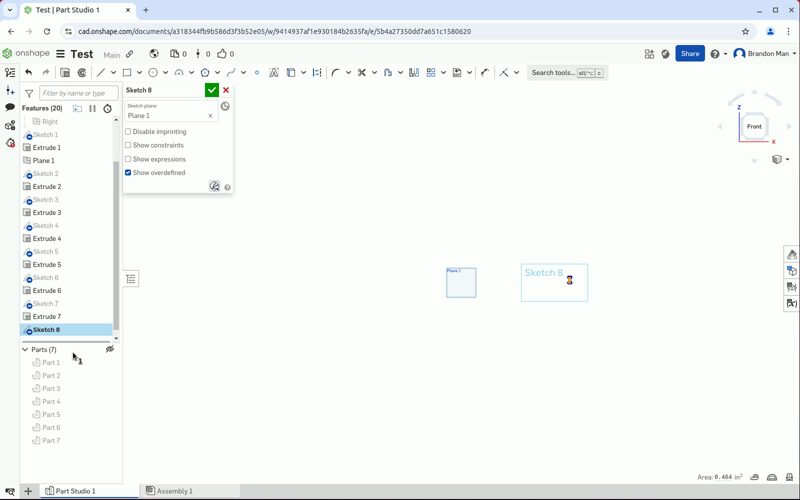
key(shift+y)
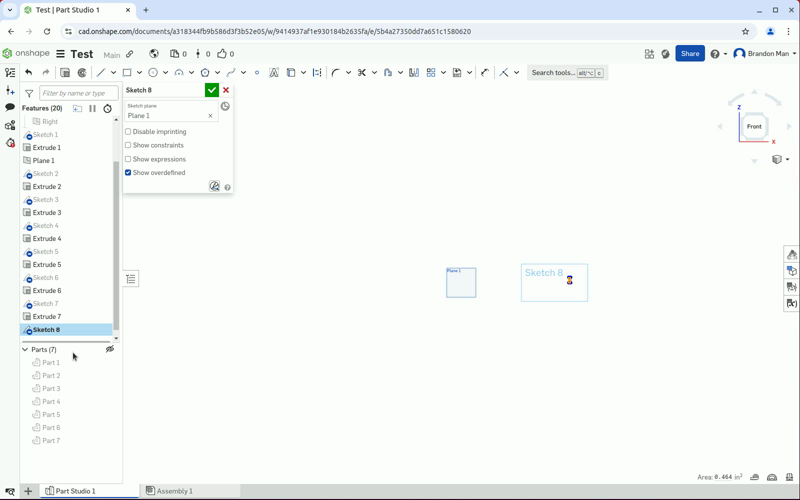
key(shift+e)
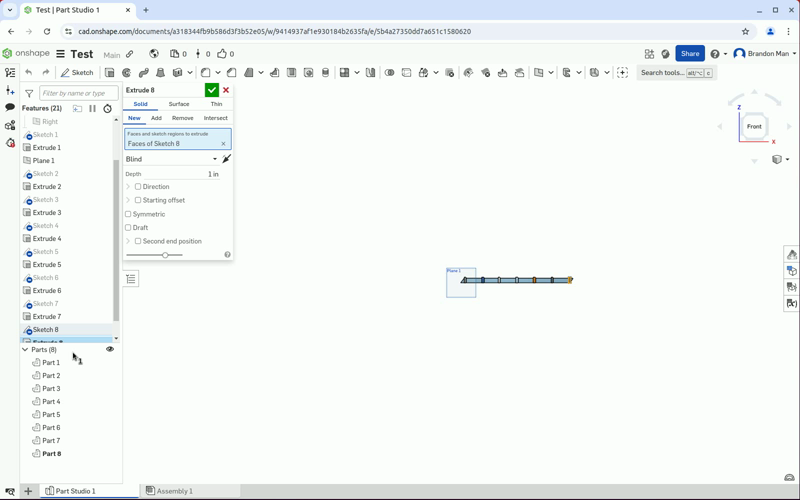
mouse_move(143, 106)
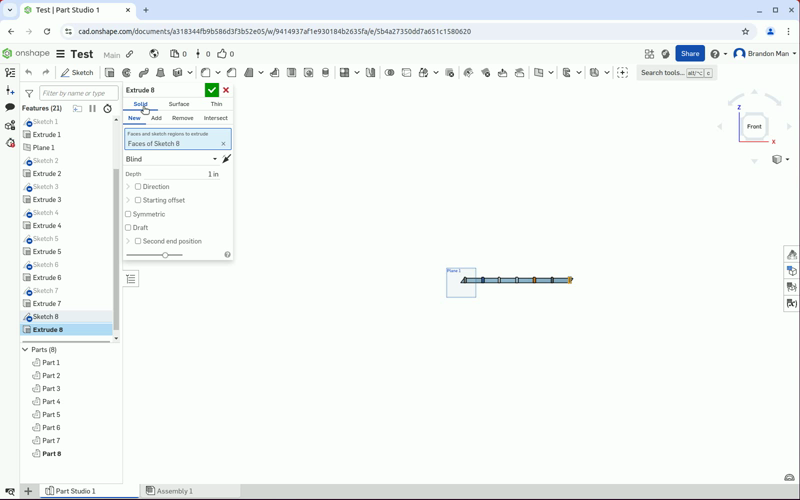
click(143, 106)
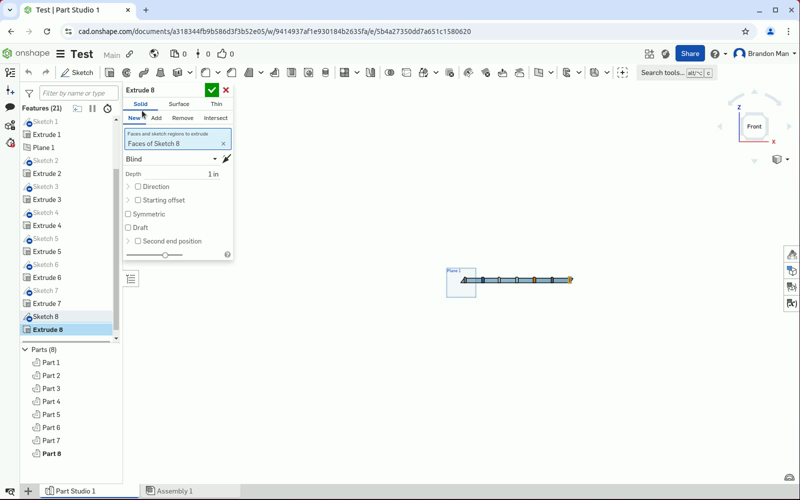
mouse_move(137, 120)
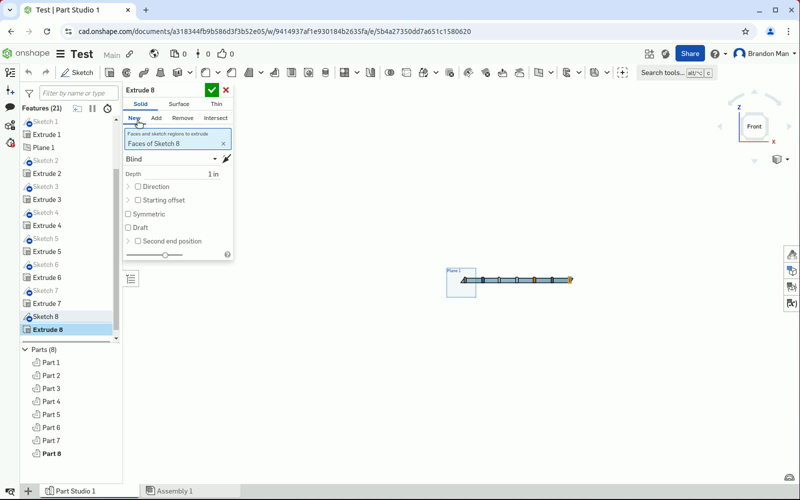
click(137, 120)
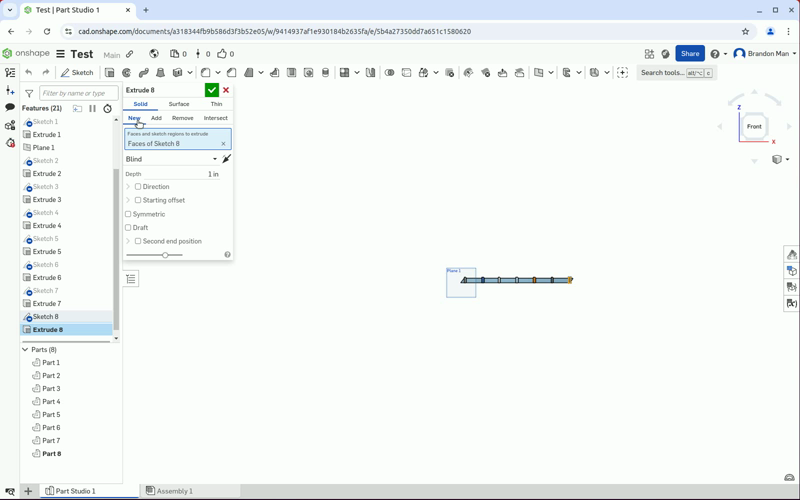
key(tab, 4)
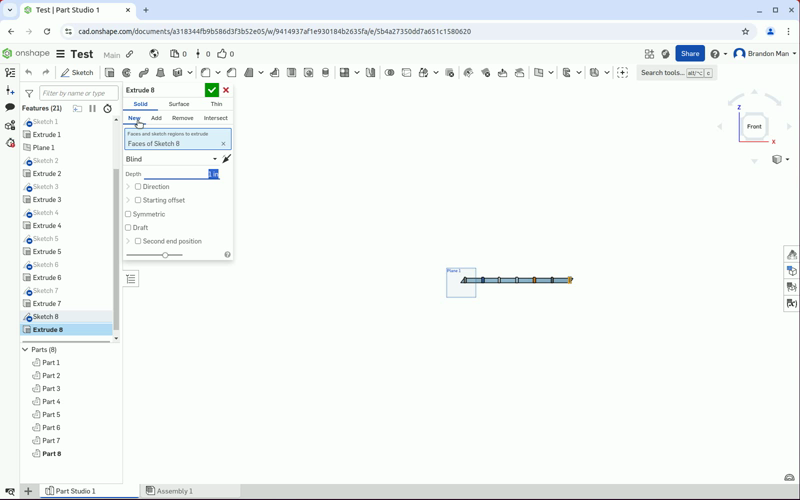
text(1.685)
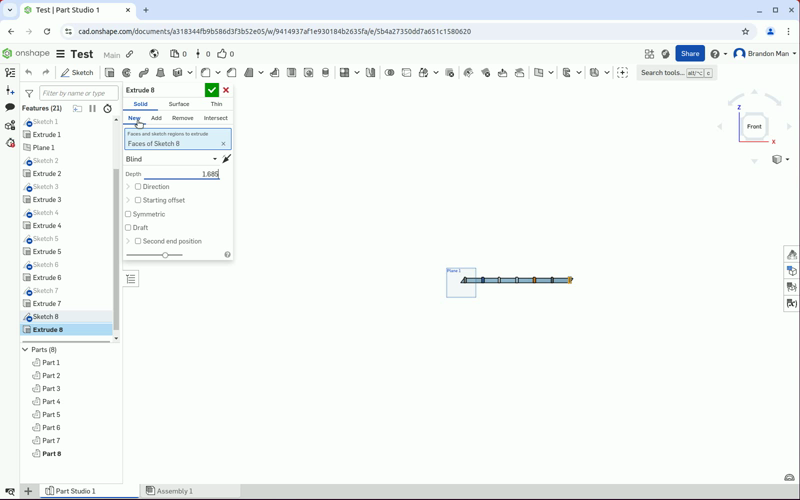
key(enter)
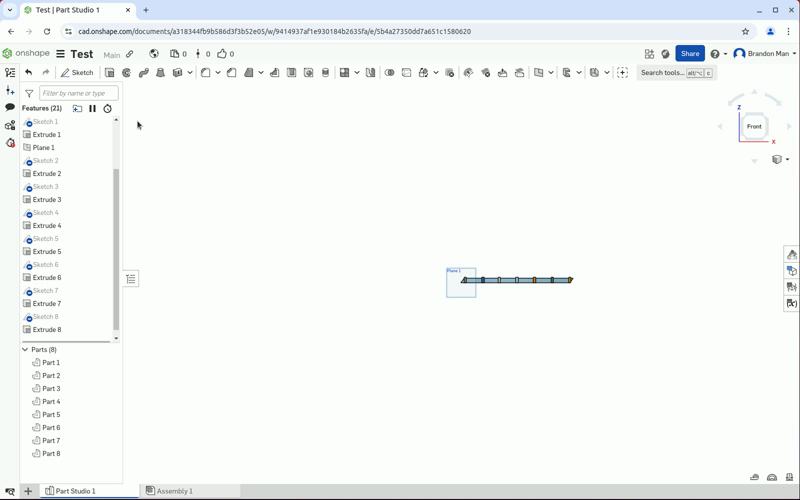
key(shift+h)
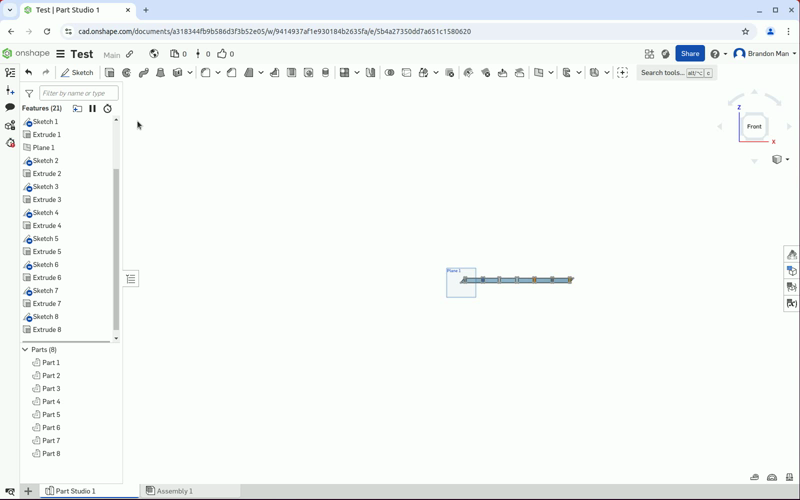
key(shift+h)
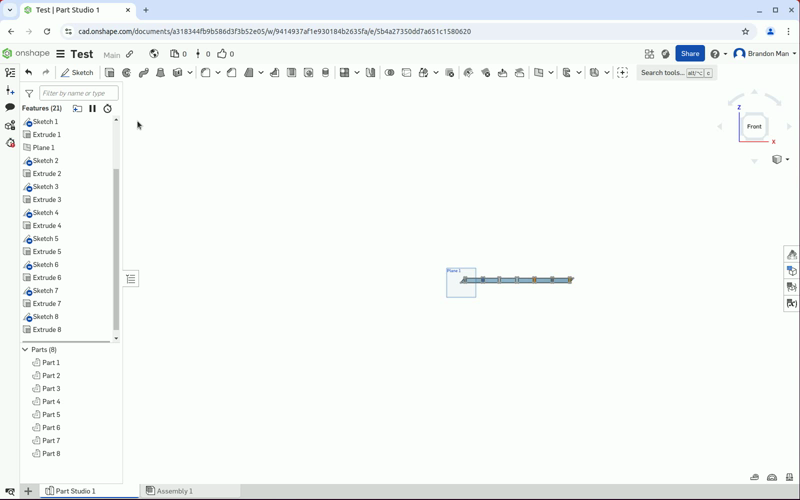
key(shift+7)
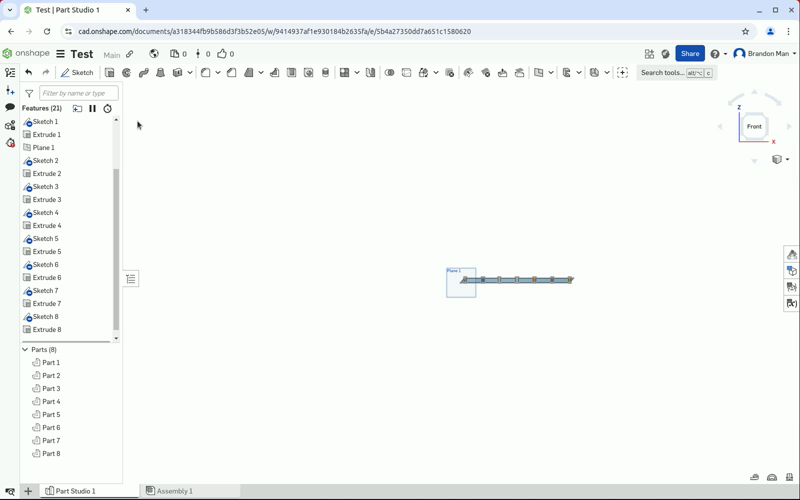
key(left, 2)
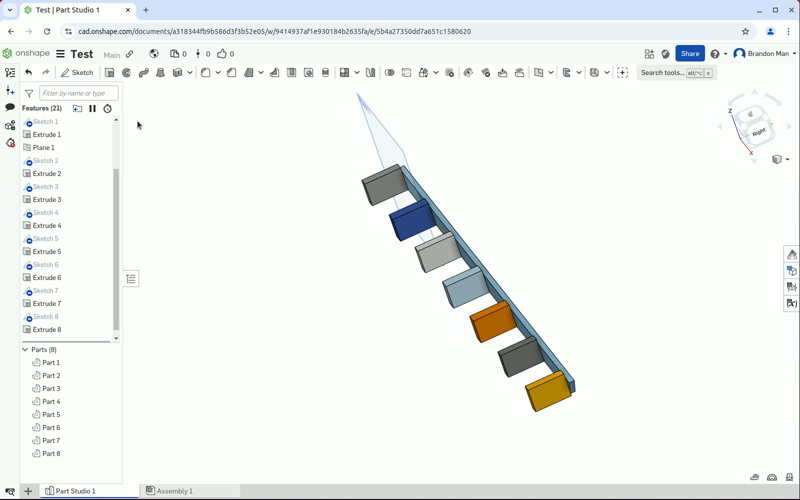
key(down, 2)
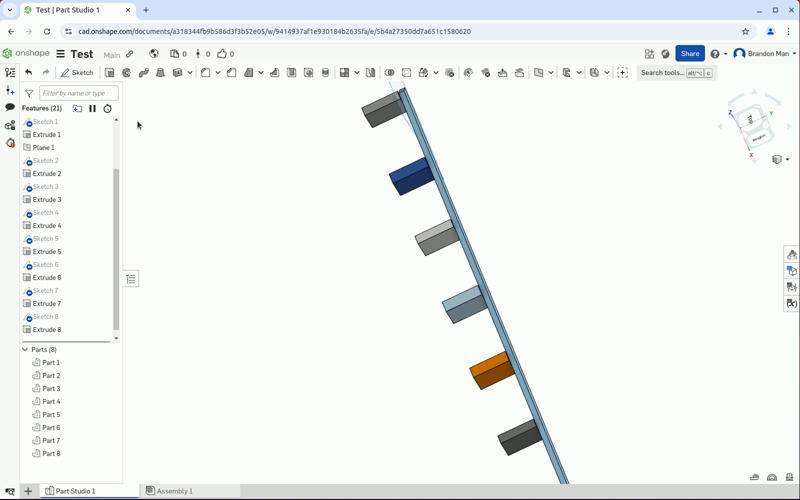
key(up, 2)
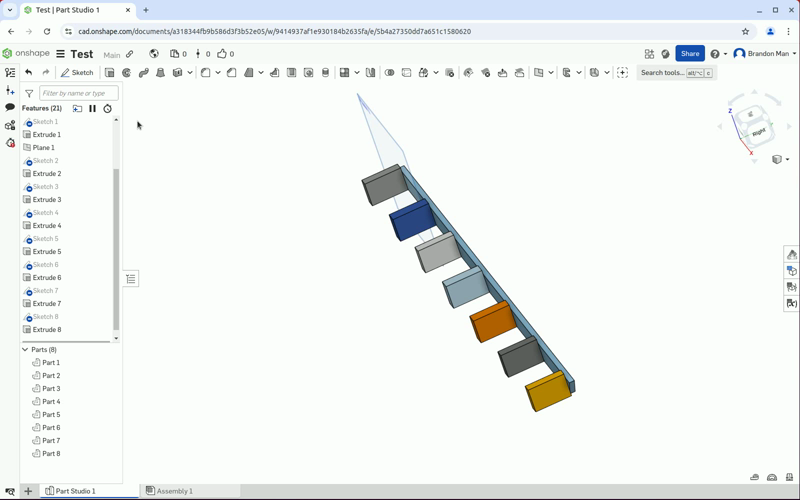
key(right, 2)
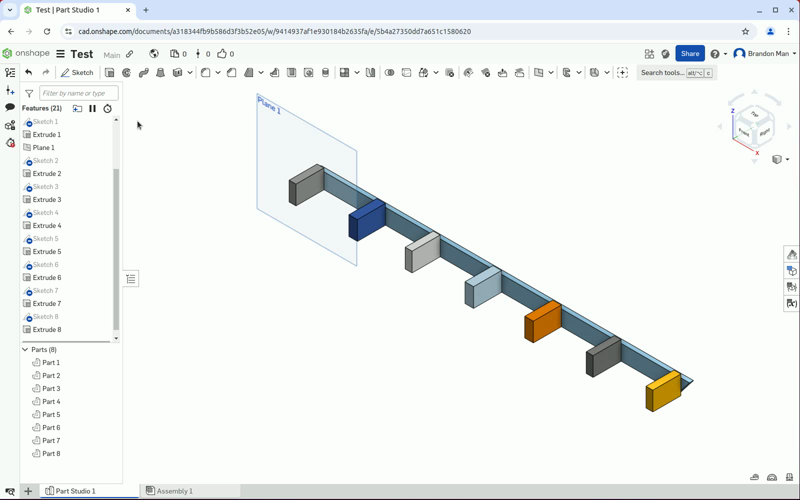
mouse_move(69, 124)
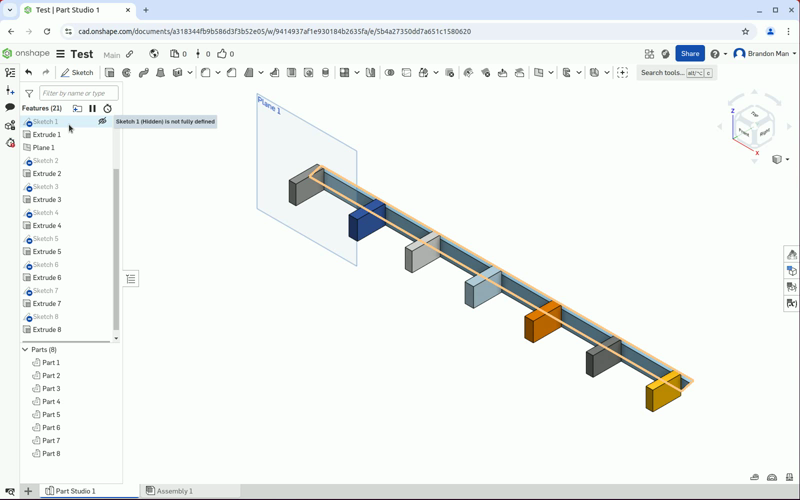
click(69, 124)